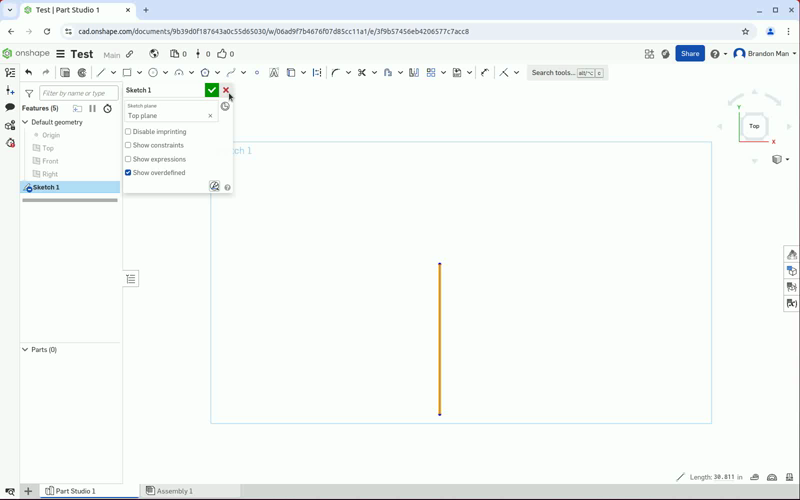
key(shift+h)
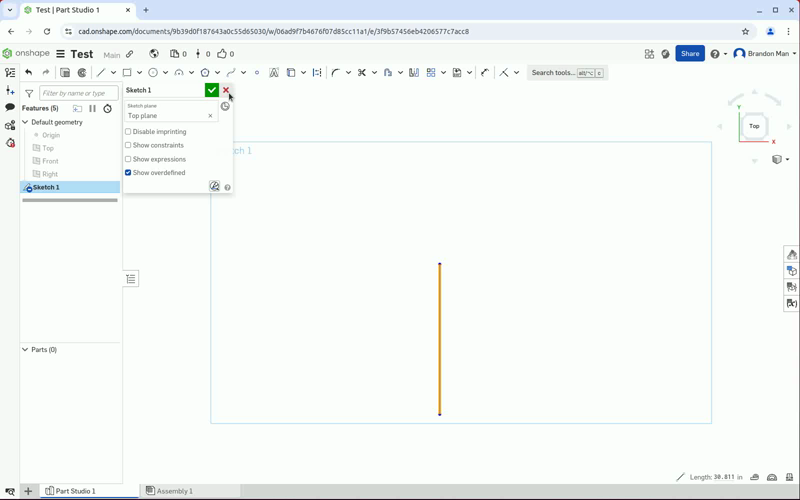
key(shift+s)
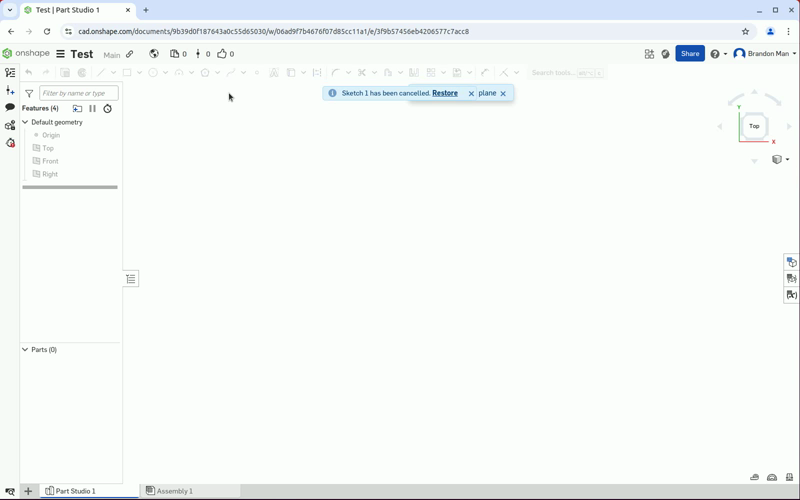
mouse_move(73, 150)
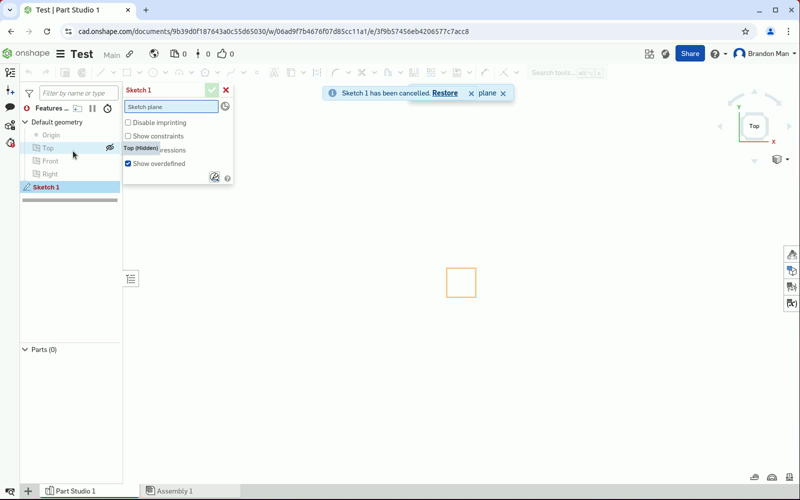
click(73, 150)
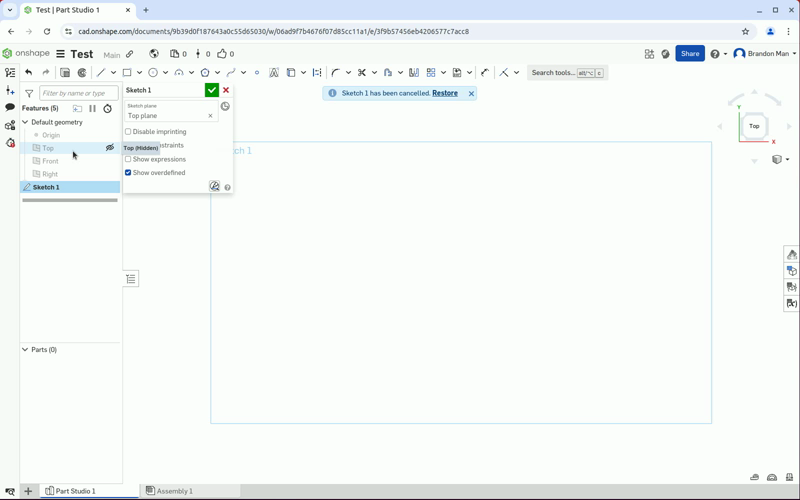
mouse_move(73, 352)
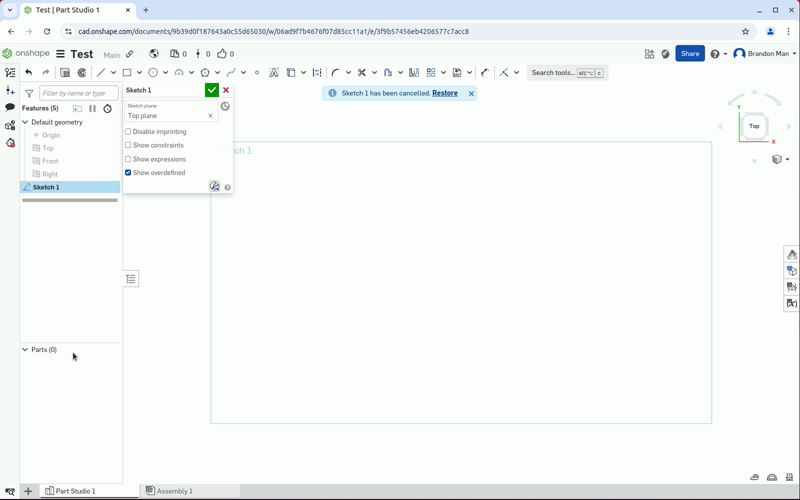
key(y)
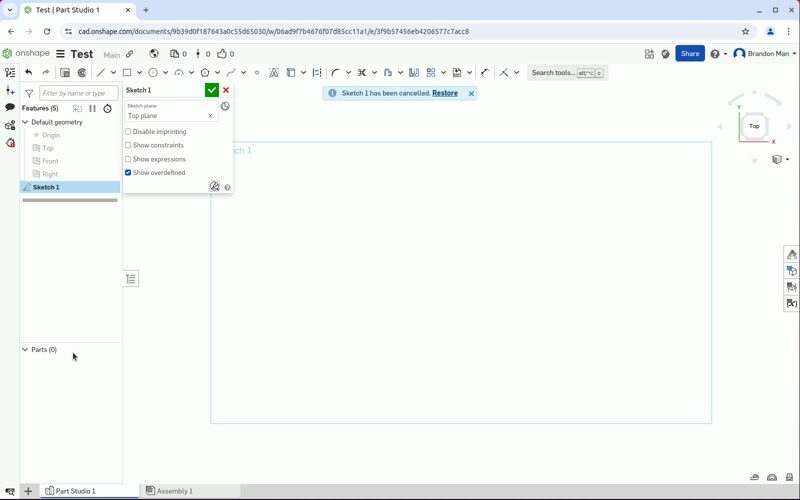
key(l)
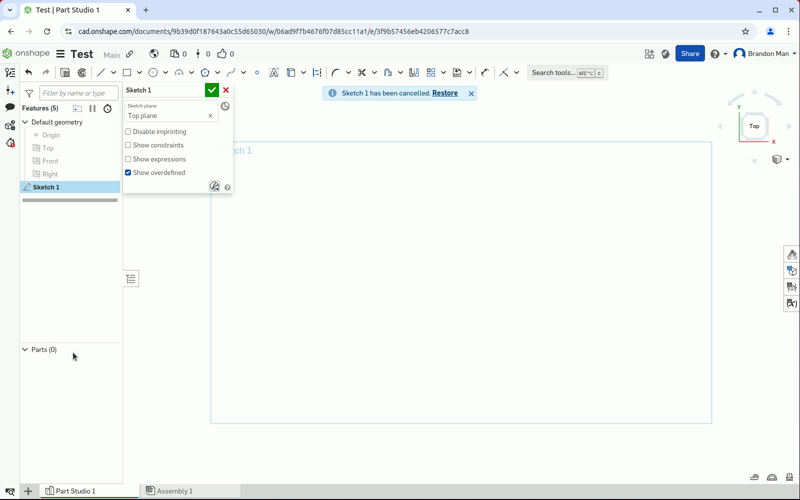
key_down(shift)
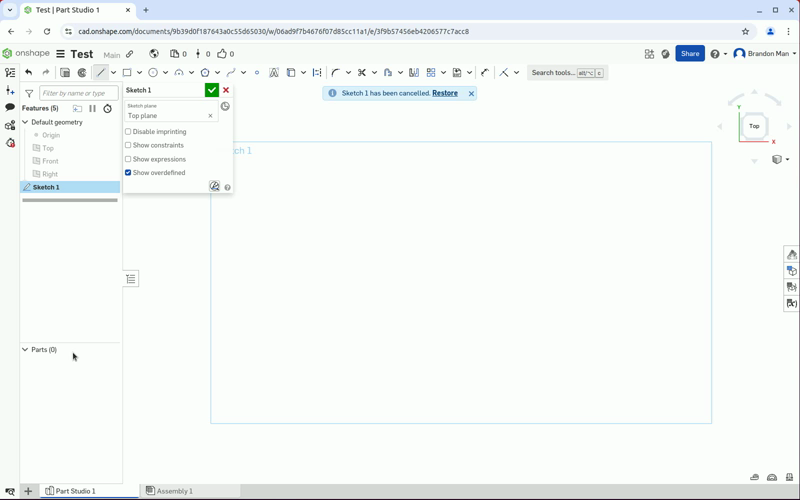
mouse_move(392, 284)
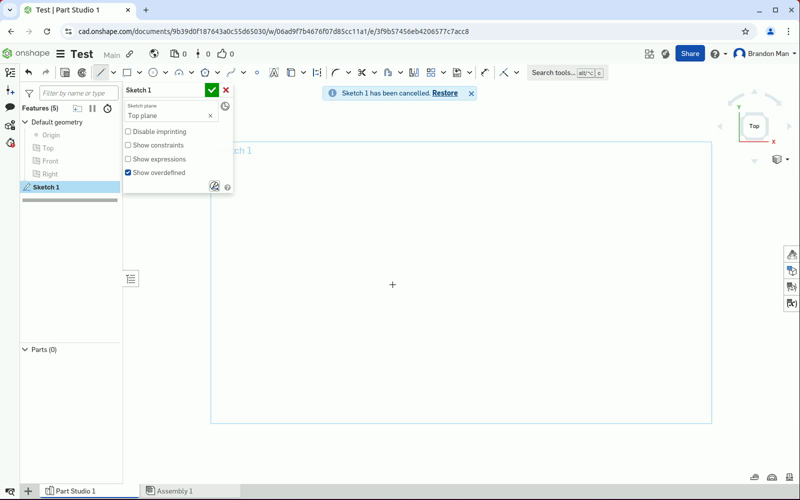
click(392, 284)
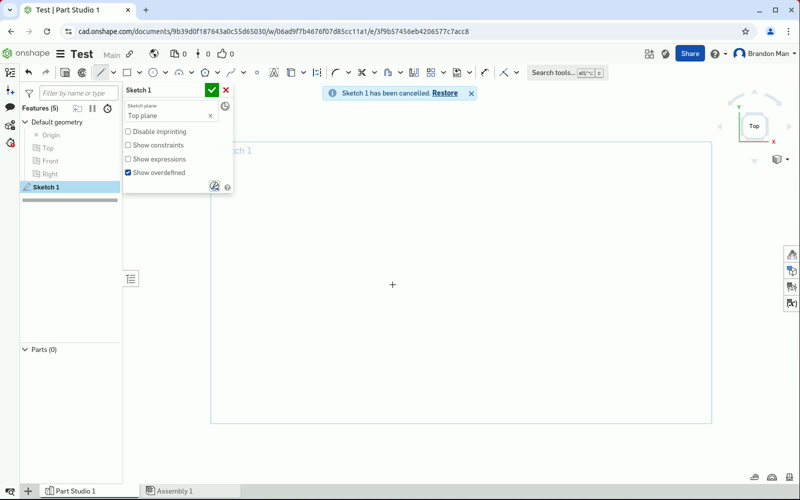
key_up(shift)
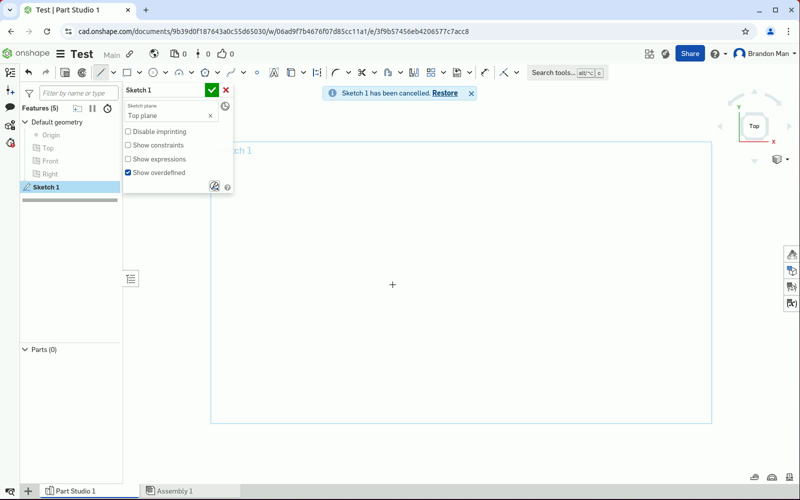
key_down(shift)
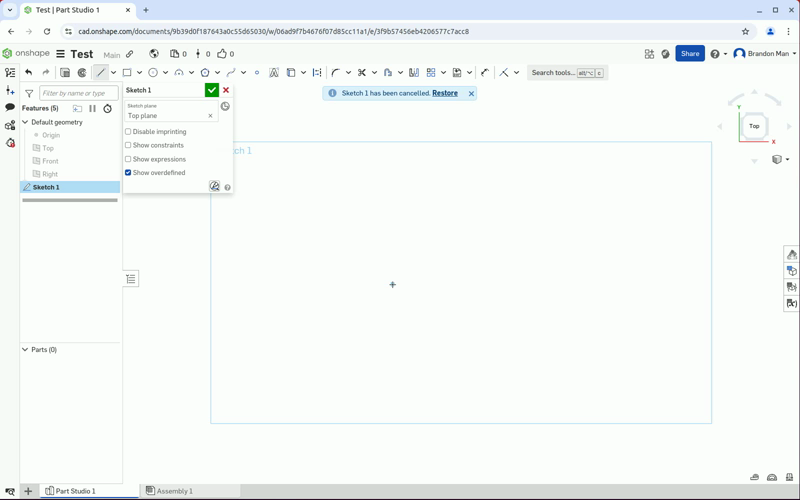
mouse_move(529, 284)
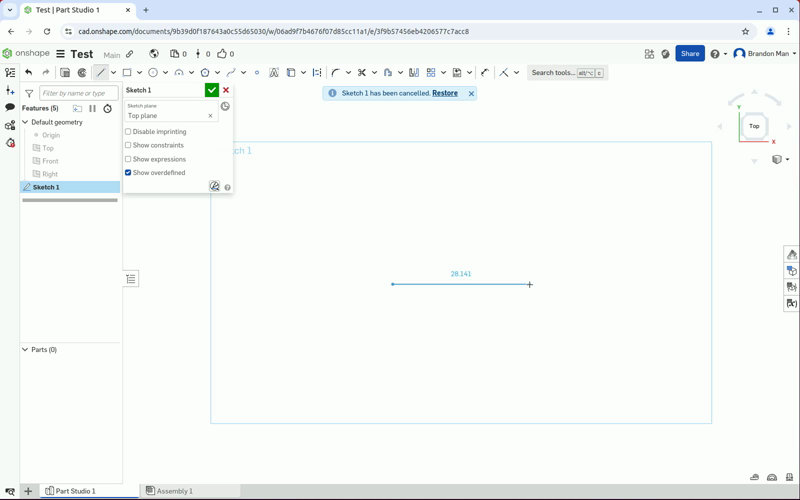
click(529, 284)
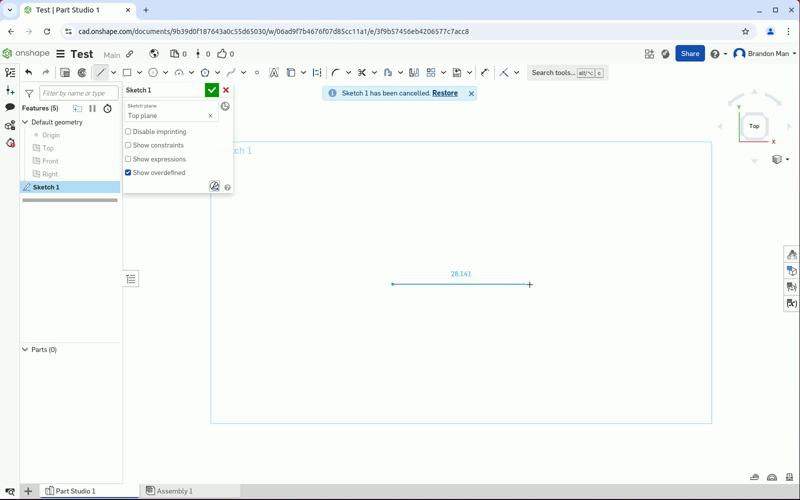
key_up(shift)
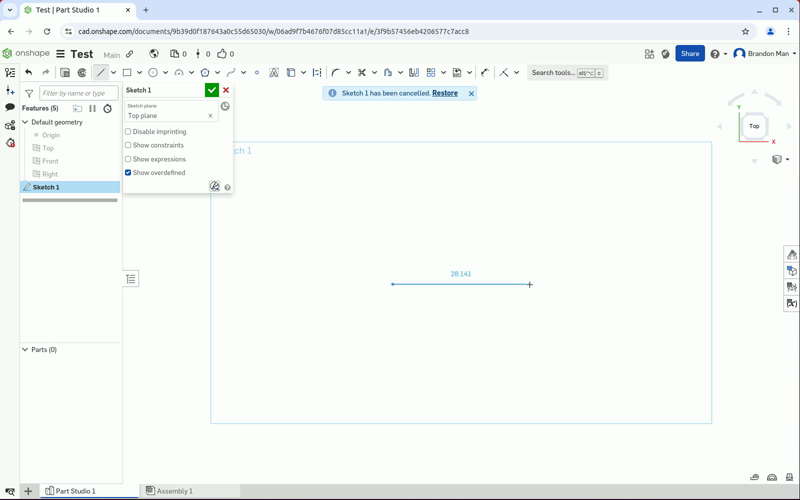
key_down(shift)
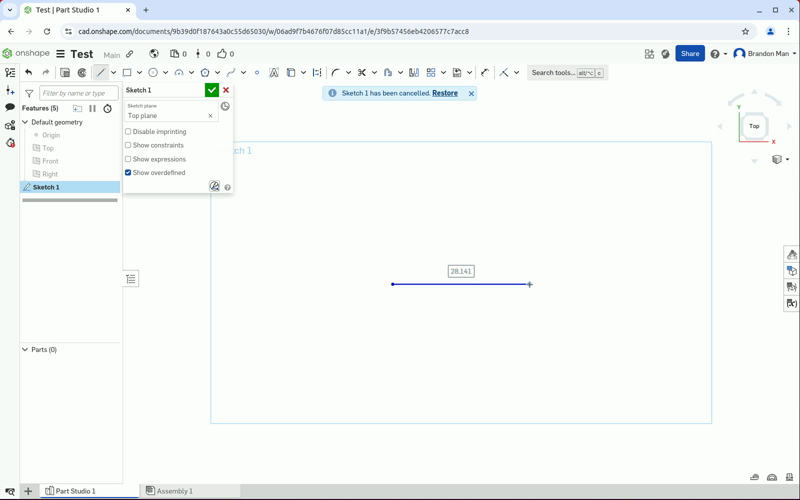
mouse_move(559, 284)
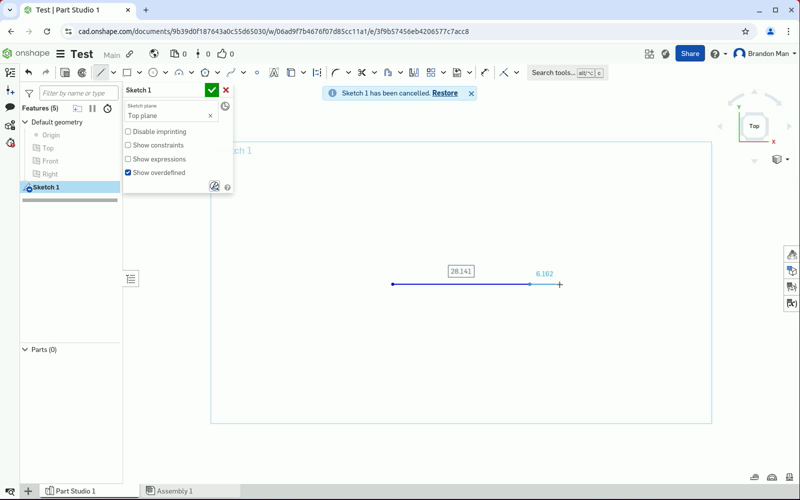
mouse_move(529, 281)
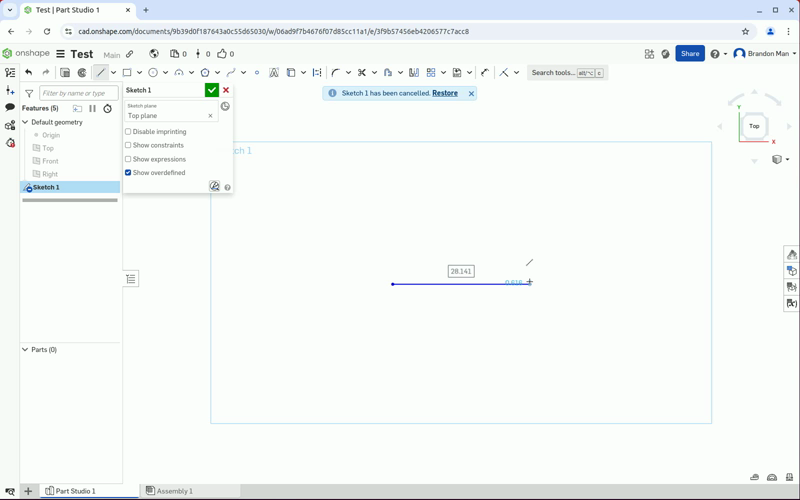
scroll(6)
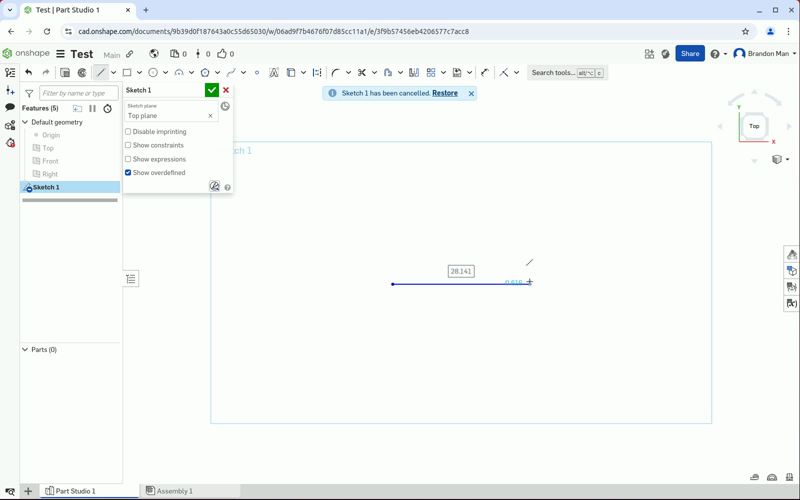
scroll(6)
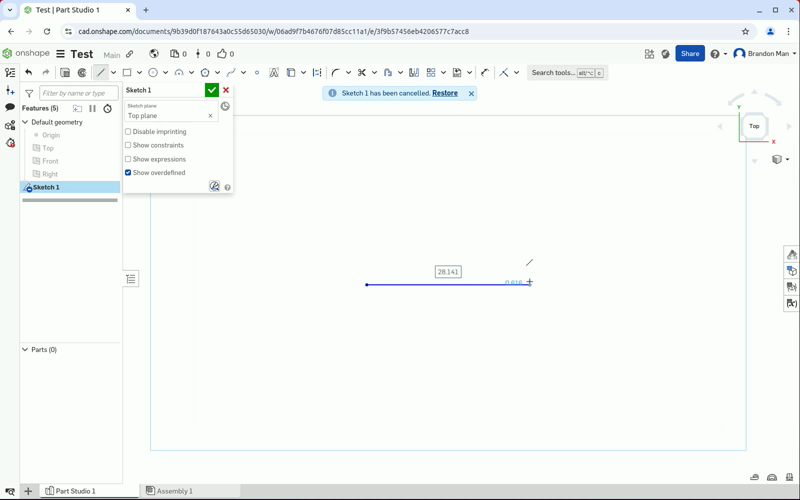
scroll(6)
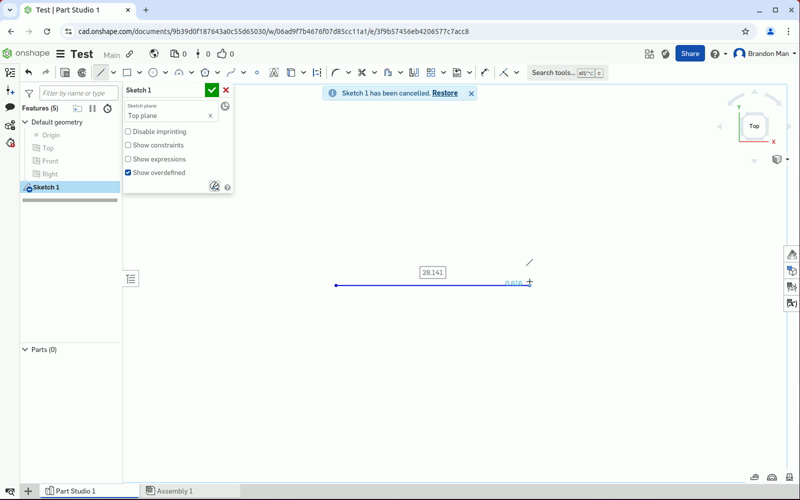
scroll(6)
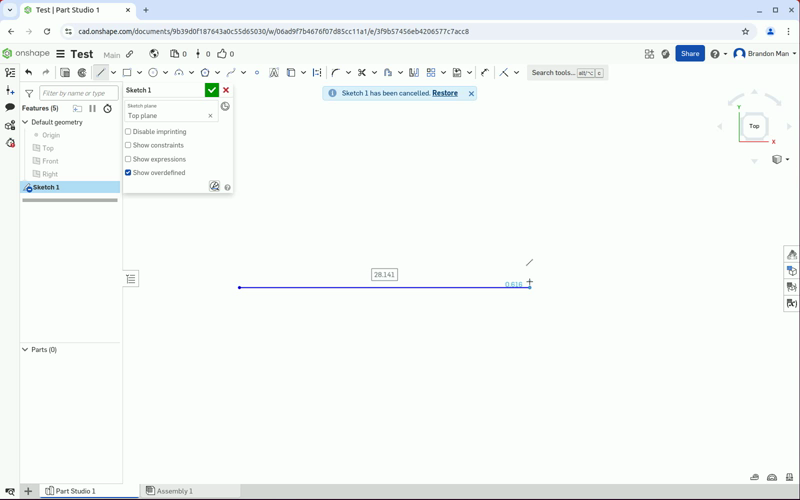
scroll(6)
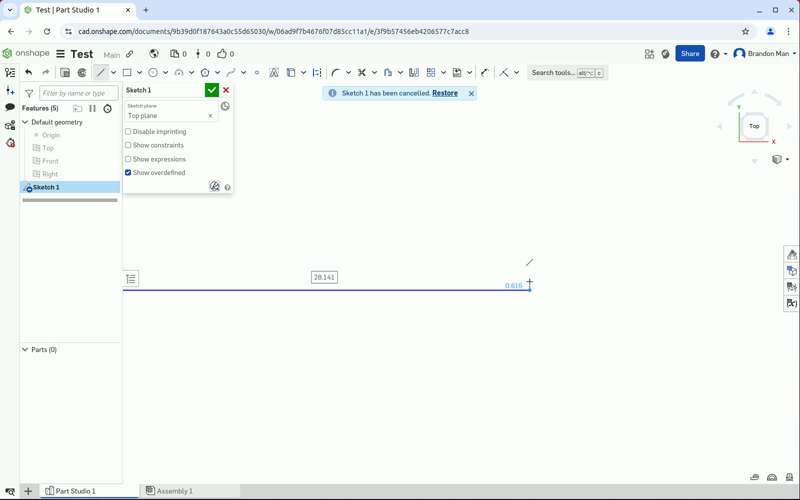
scroll(6)
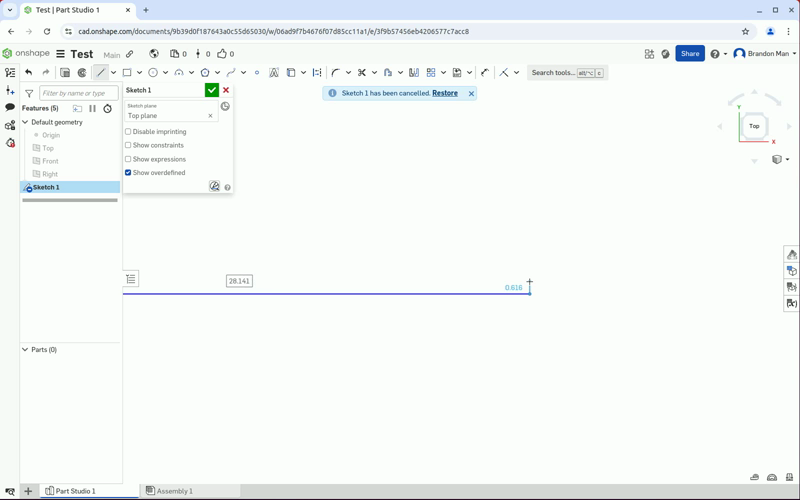
scroll(6)
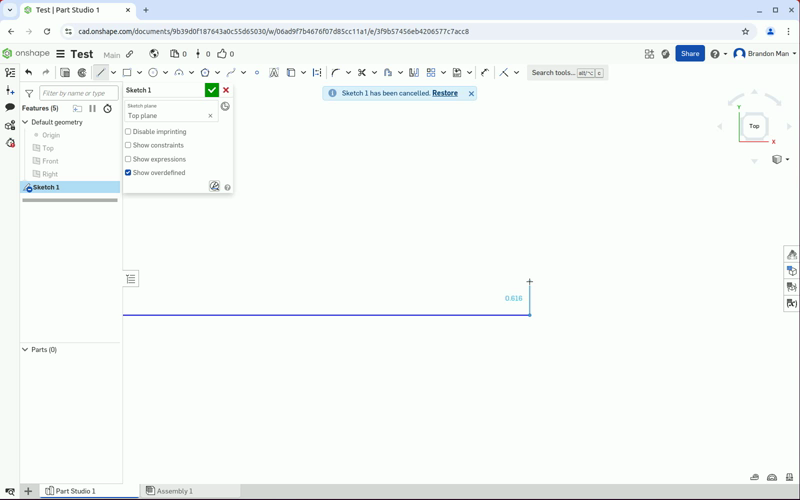
click(529, 281)
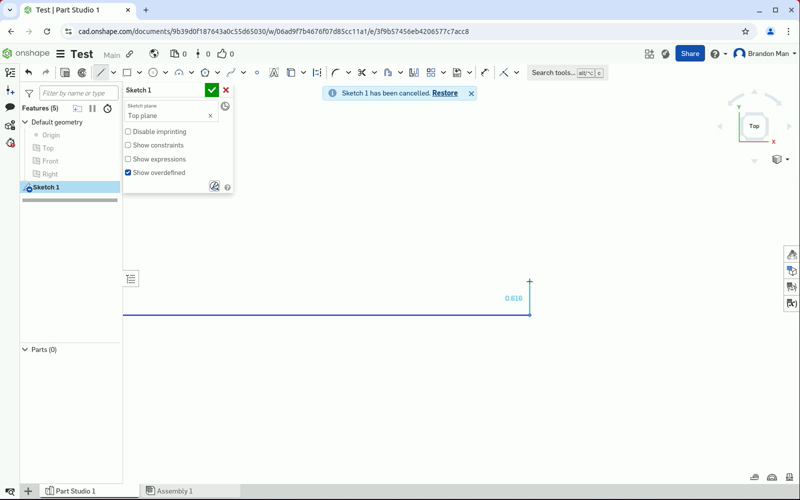
scroll(-6)
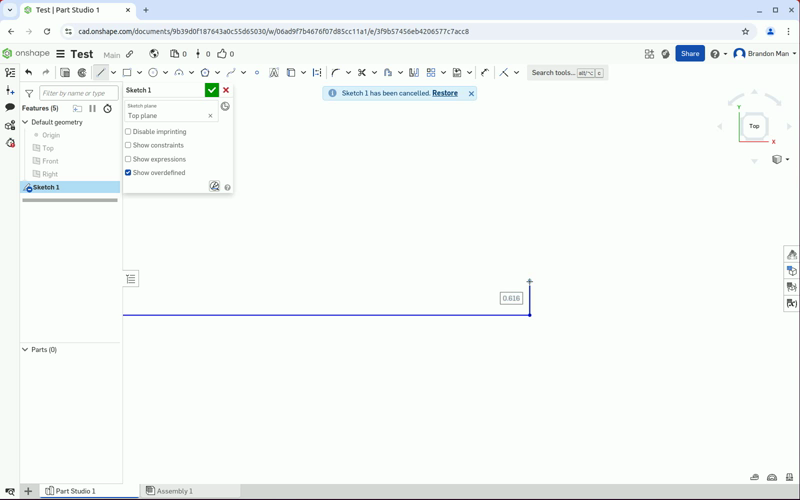
scroll(-6)
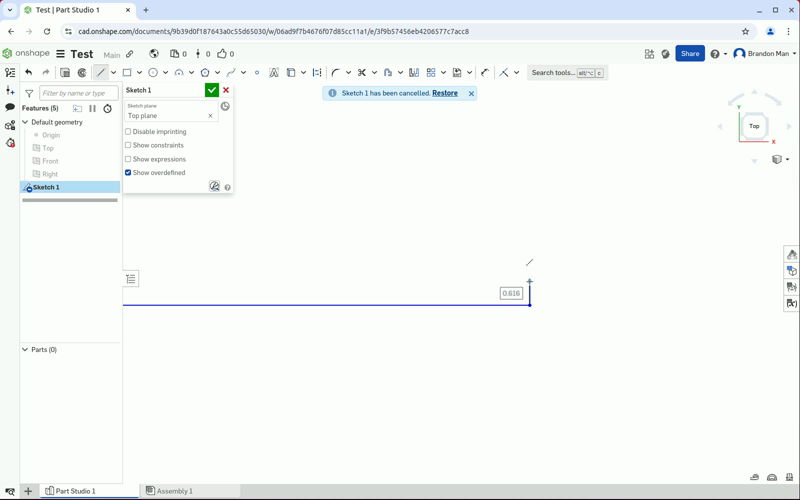
scroll(-6)
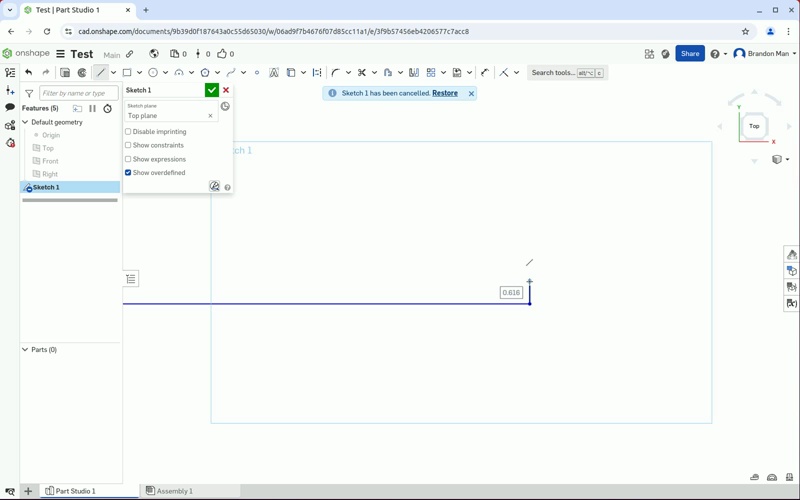
scroll(-6)
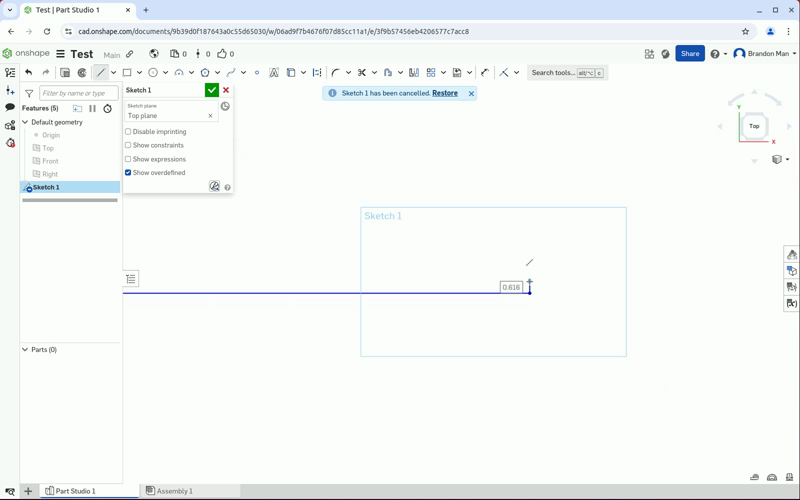
scroll(-6)
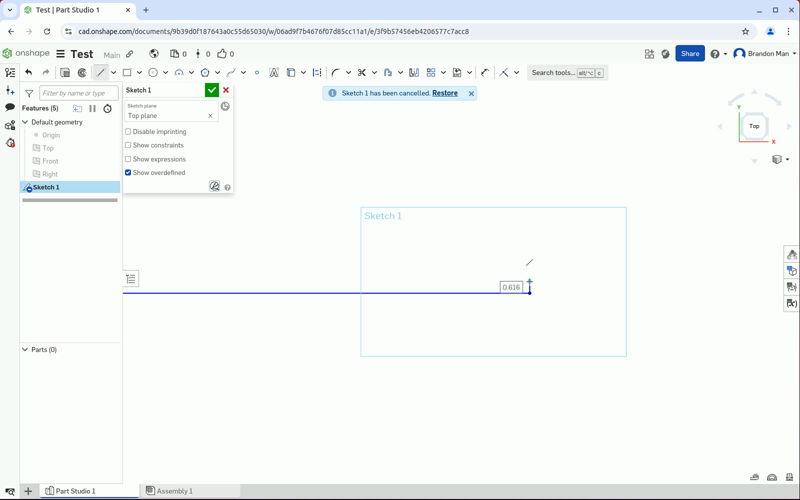
scroll(-6)
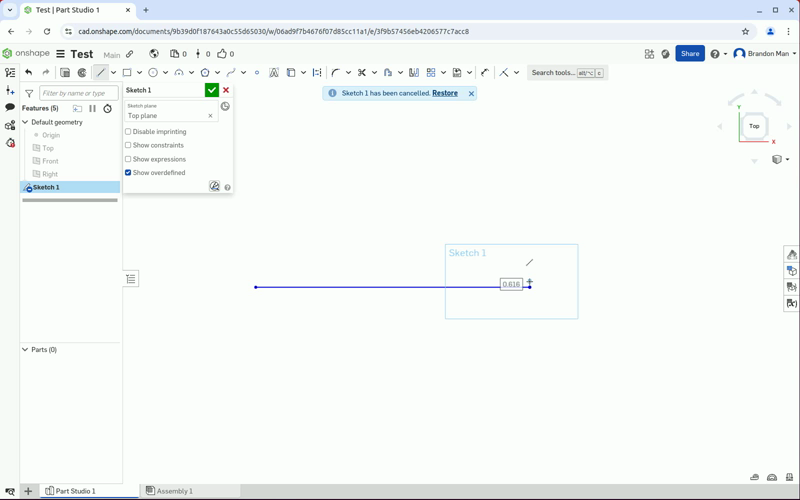
scroll(-6)
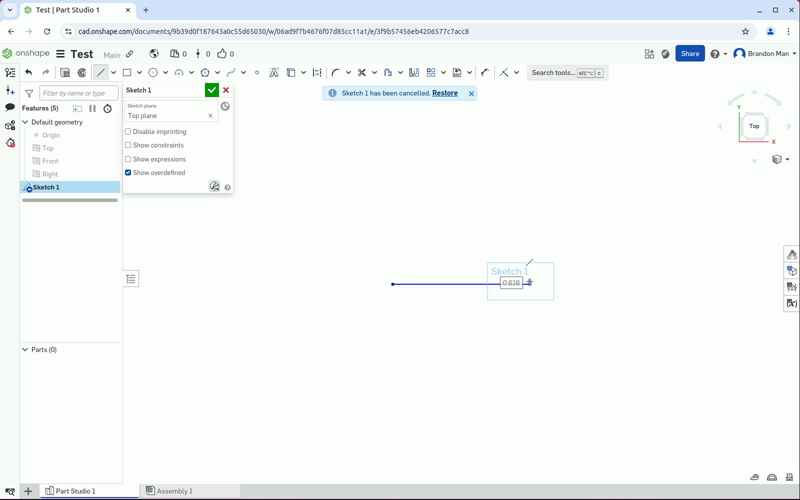
key_up(shift)
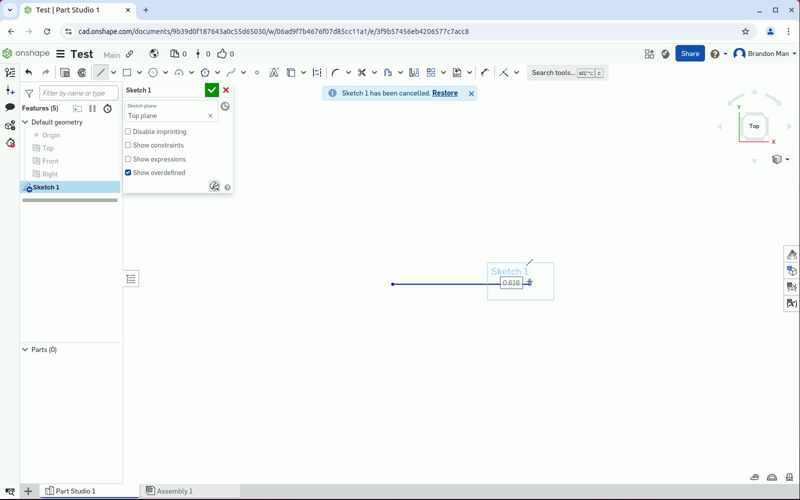
key_down(shift)
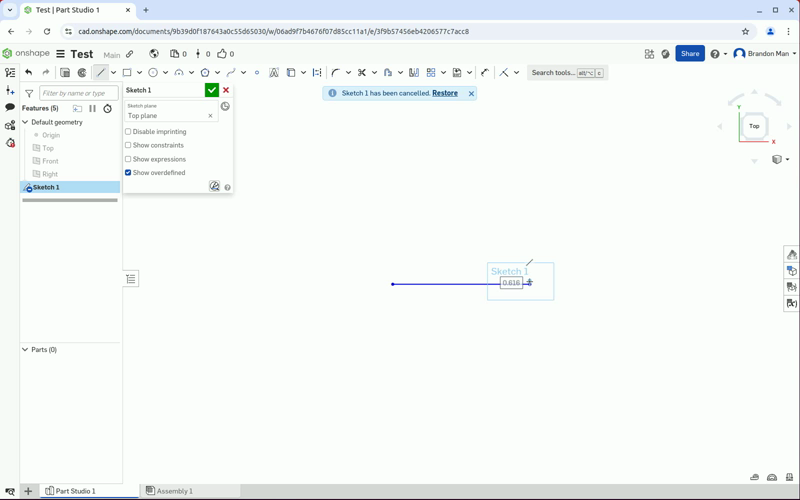
mouse_move(392, 281)
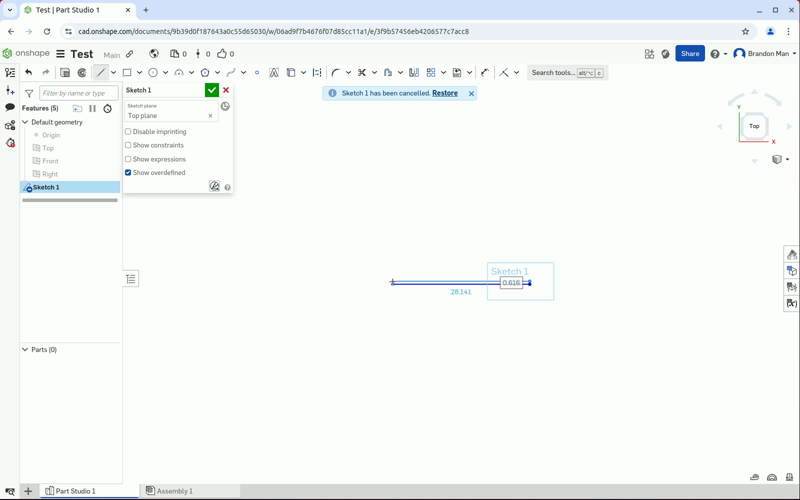
scroll(6)
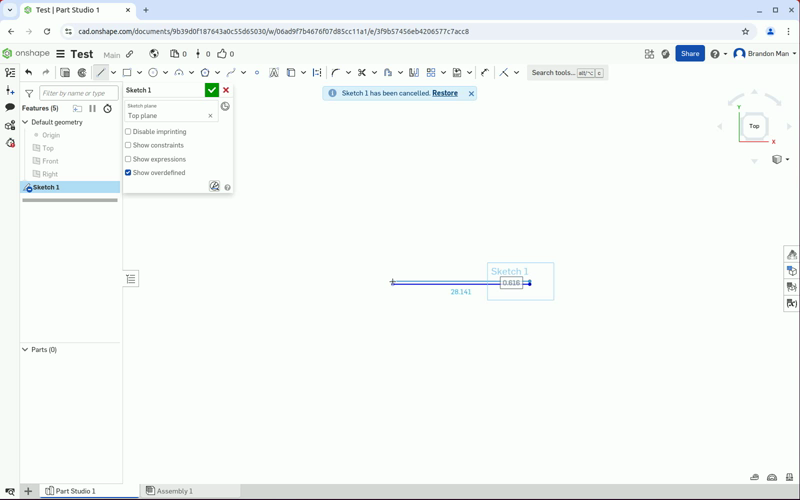
scroll(6)
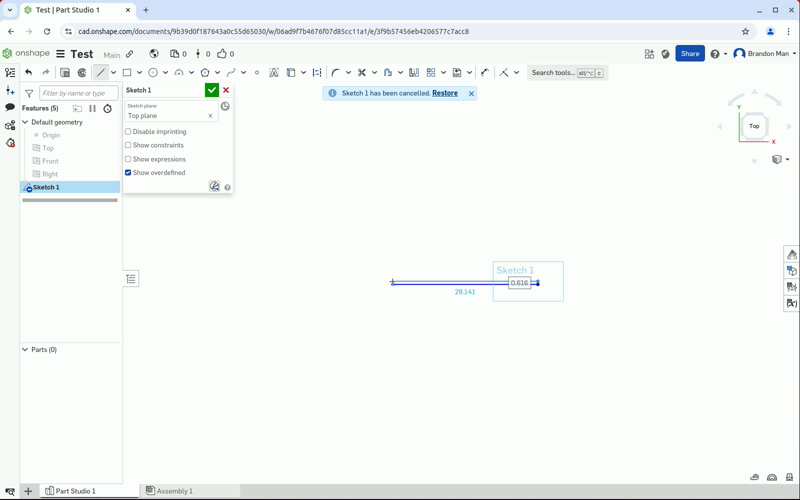
scroll(6)
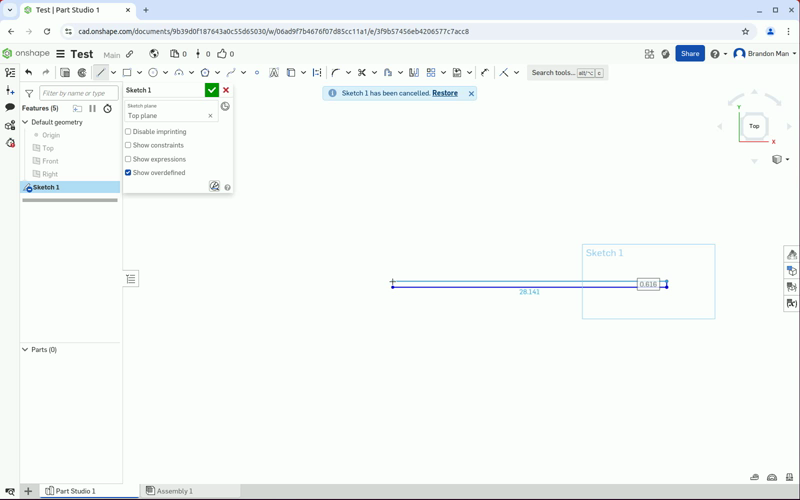
scroll(6)
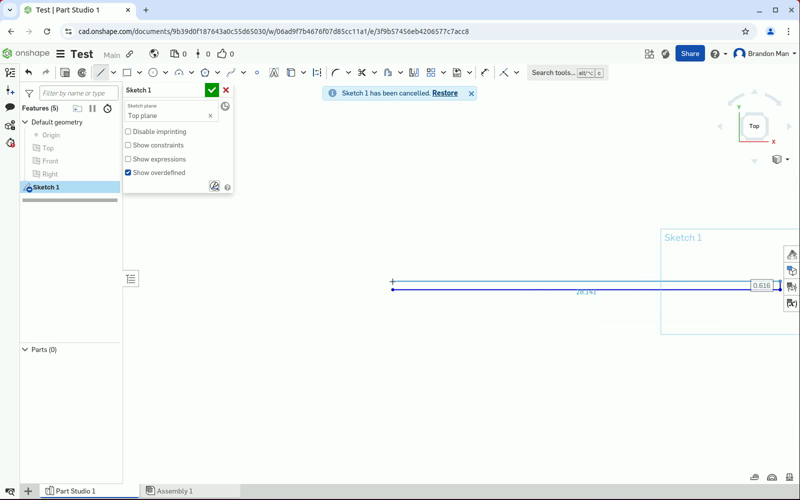
scroll(6)
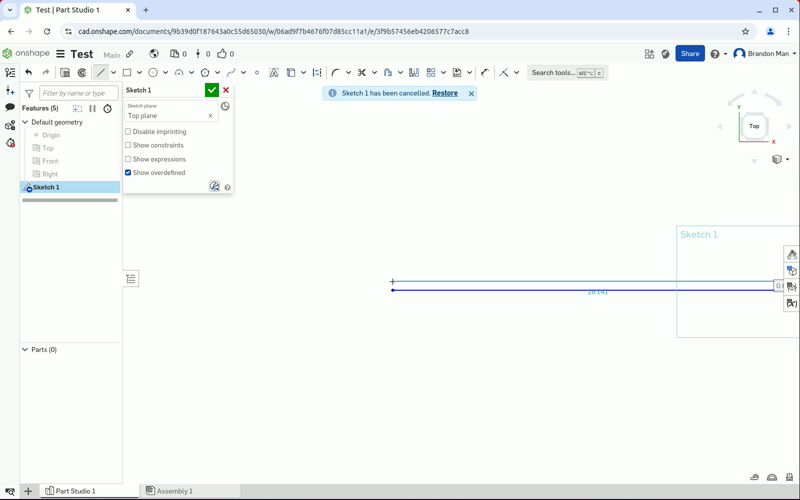
scroll(6)
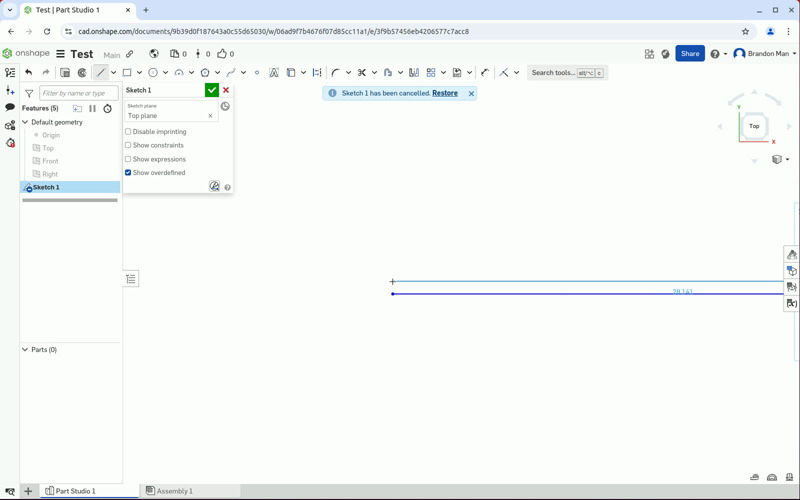
scroll(6)
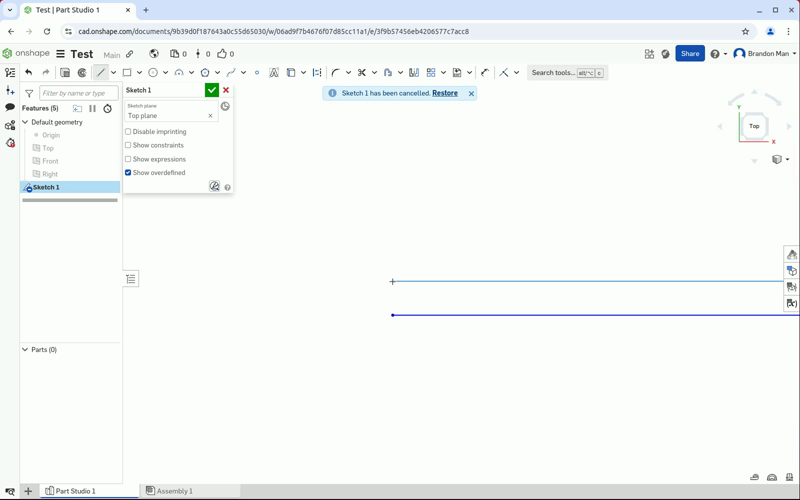
click(392, 281)
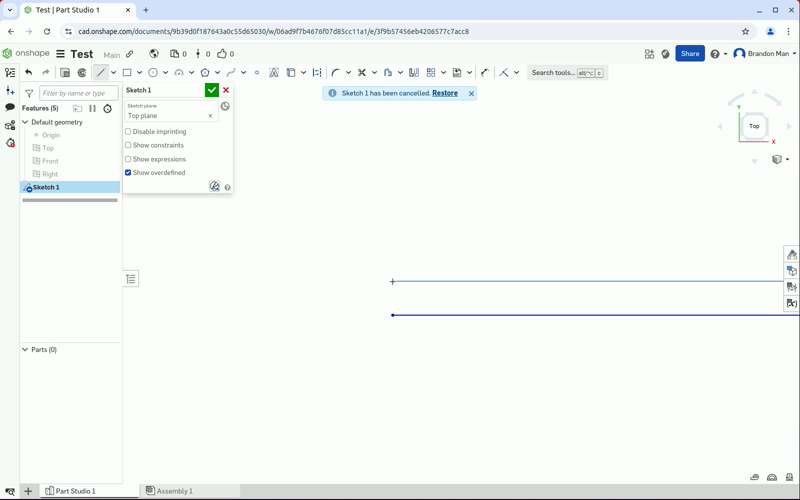
scroll(-6)
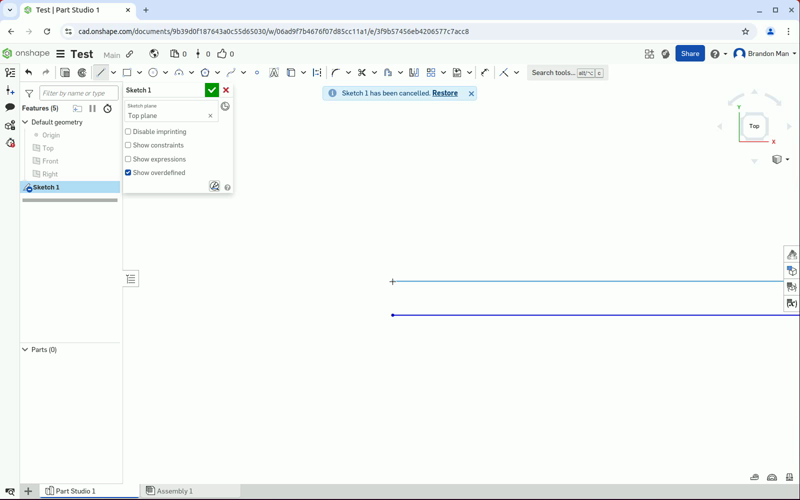
scroll(-6)
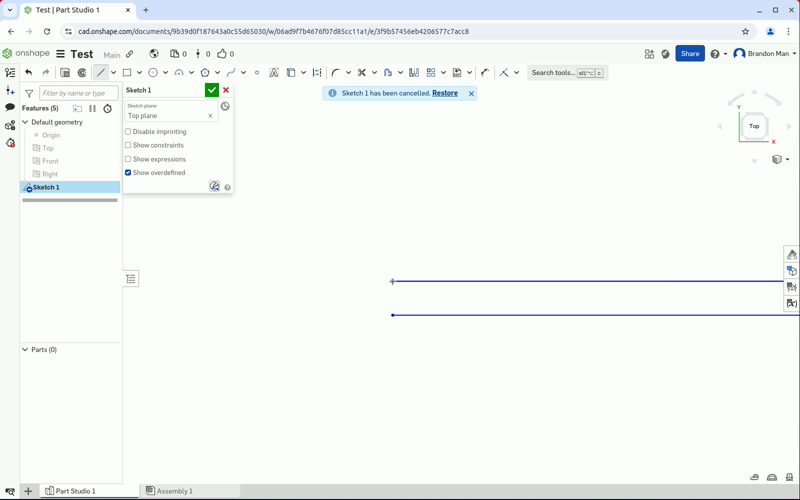
scroll(-6)
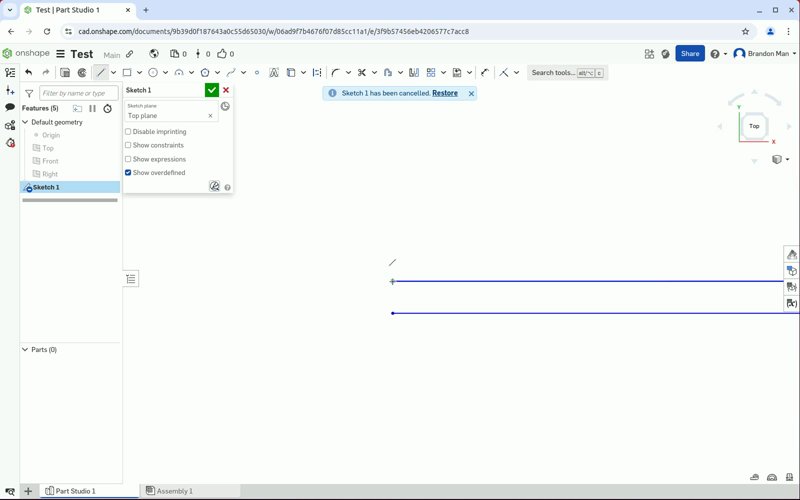
scroll(-6)
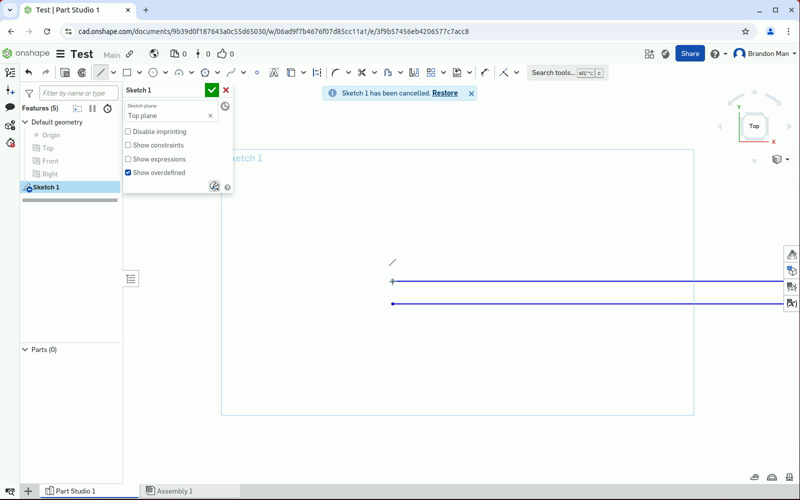
scroll(-6)
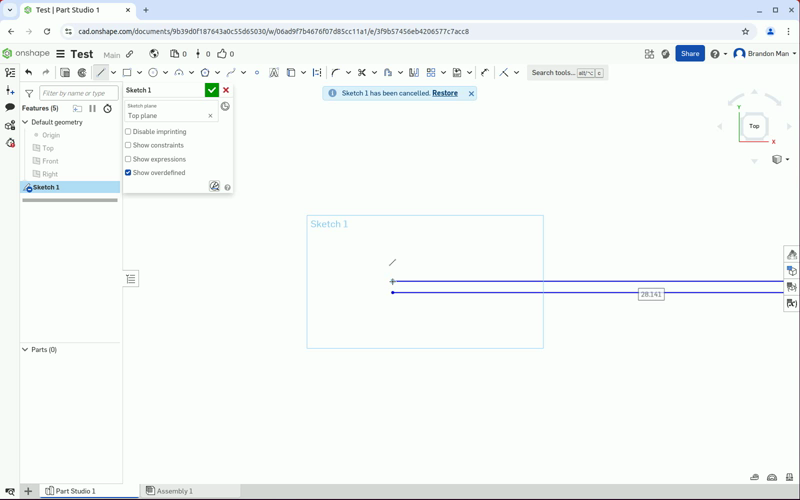
scroll(-6)
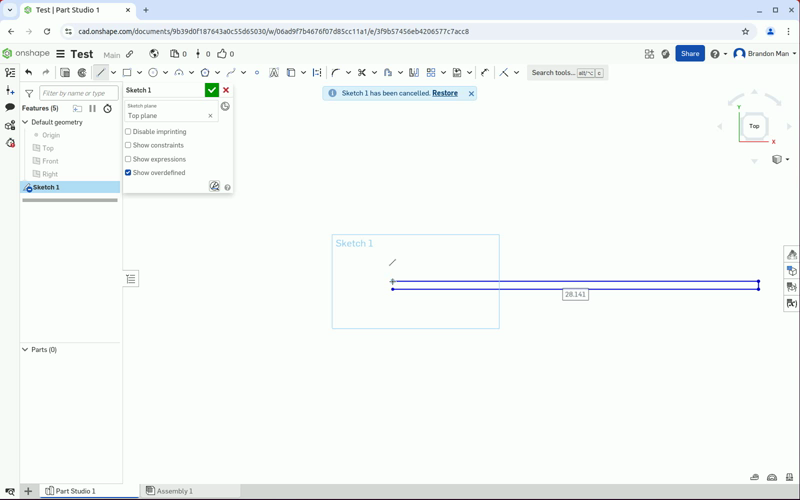
scroll(-6)
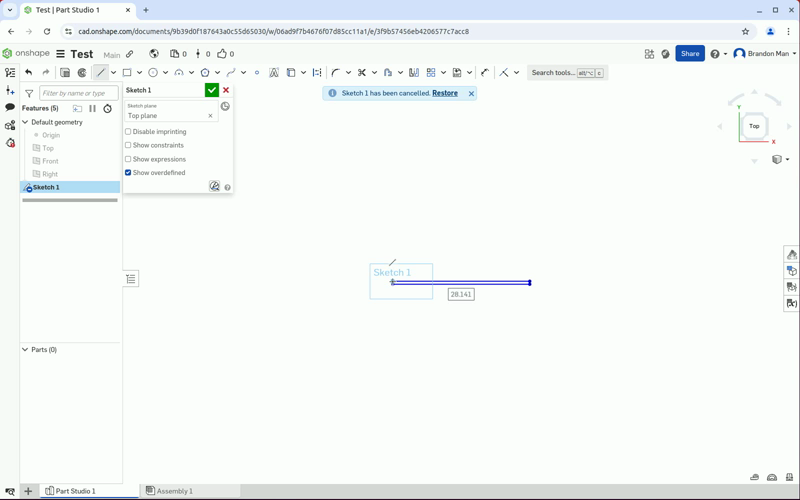
key_up(shift)
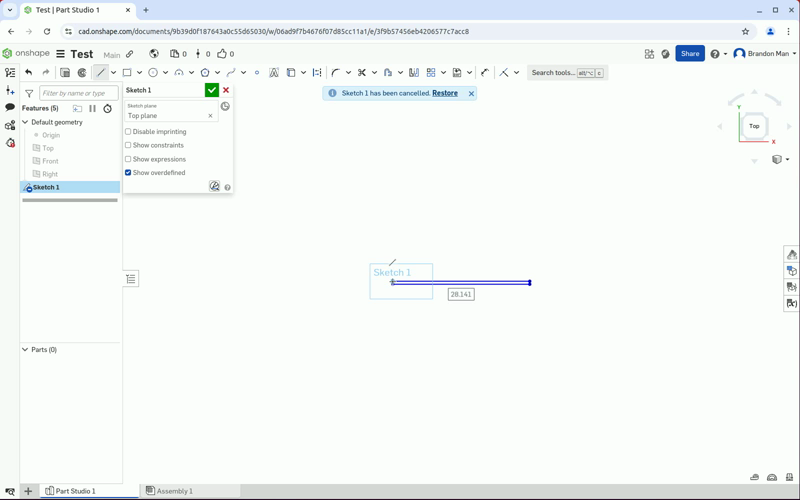
mouse_move(422, 281)
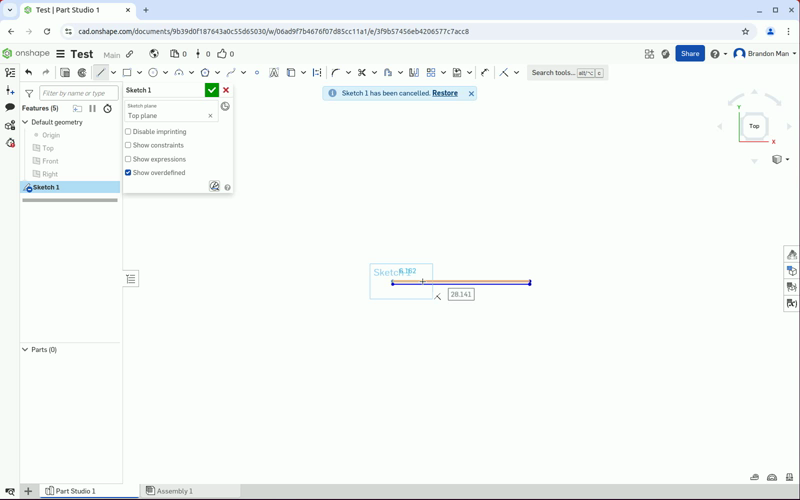
key_down(shift)
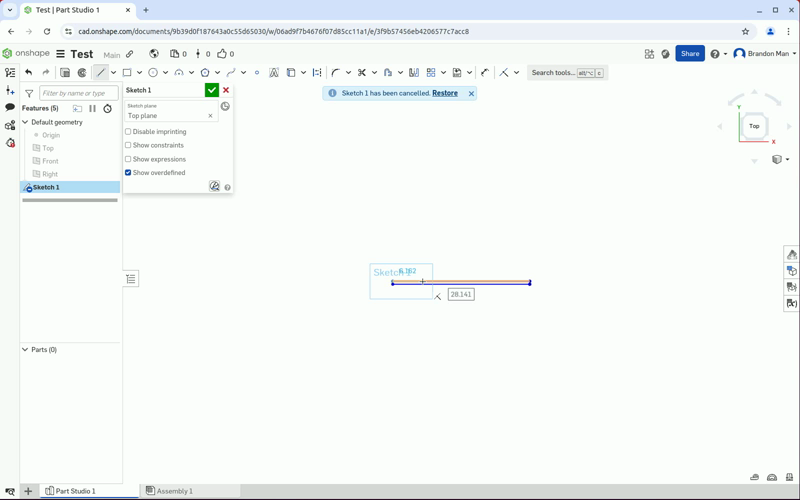
mouse_move(392, 284)
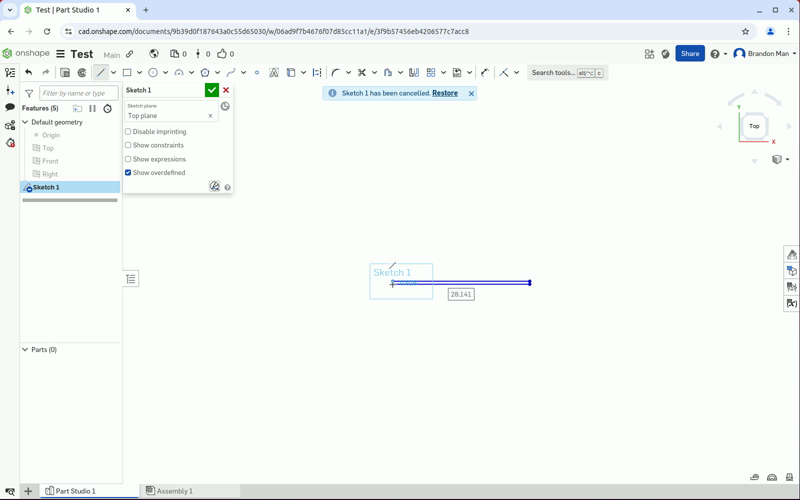
scroll(6)
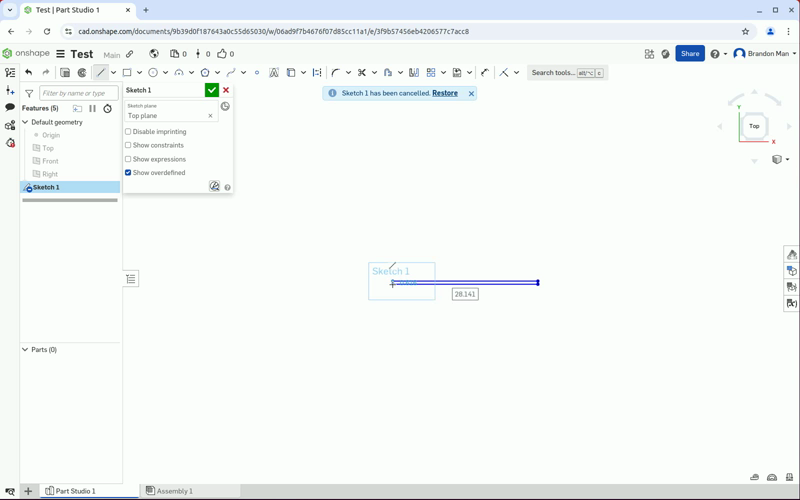
scroll(6)
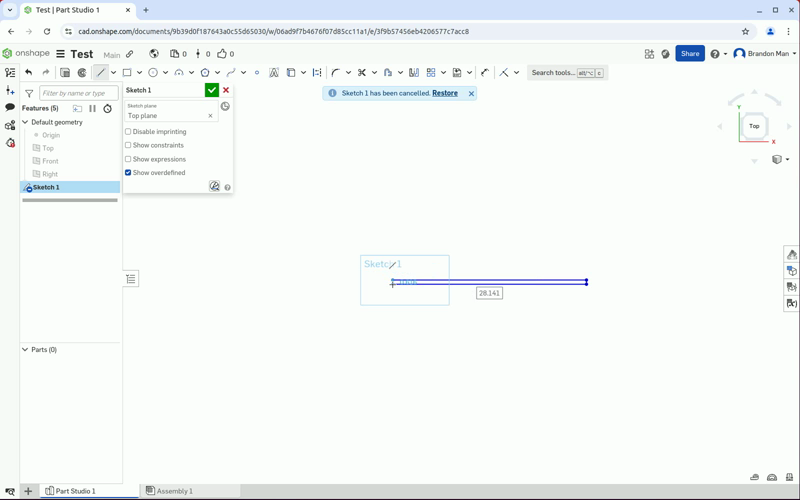
scroll(6)
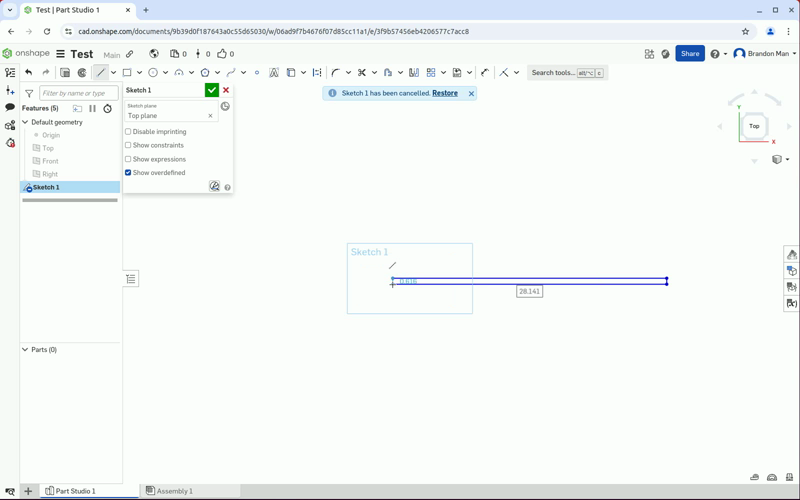
scroll(6)
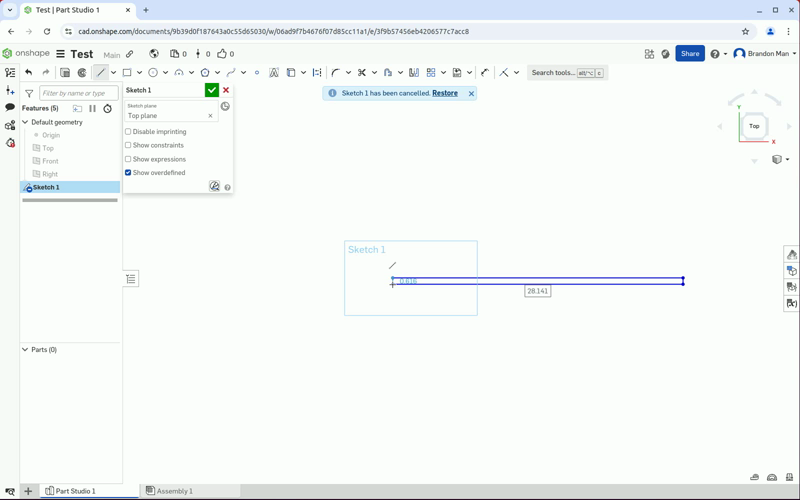
scroll(6)
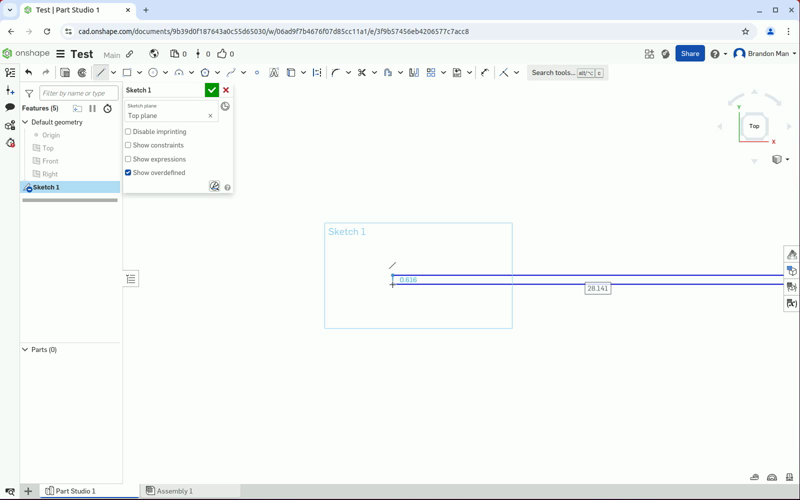
scroll(6)
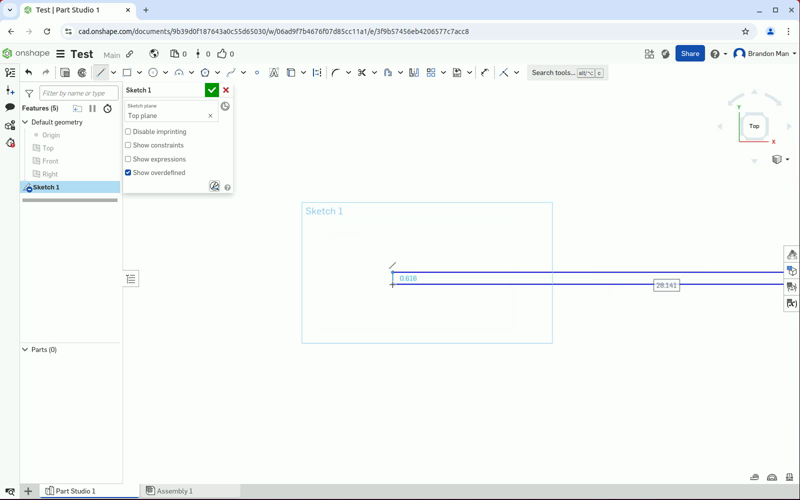
scroll(6)
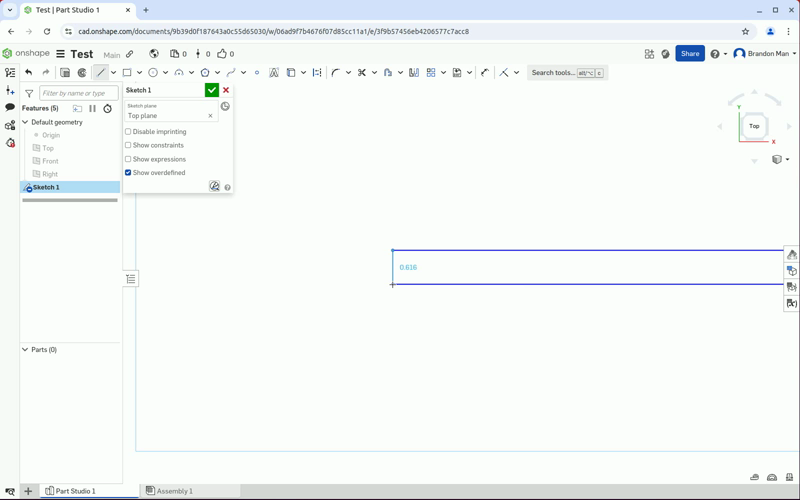
key_up(shift)
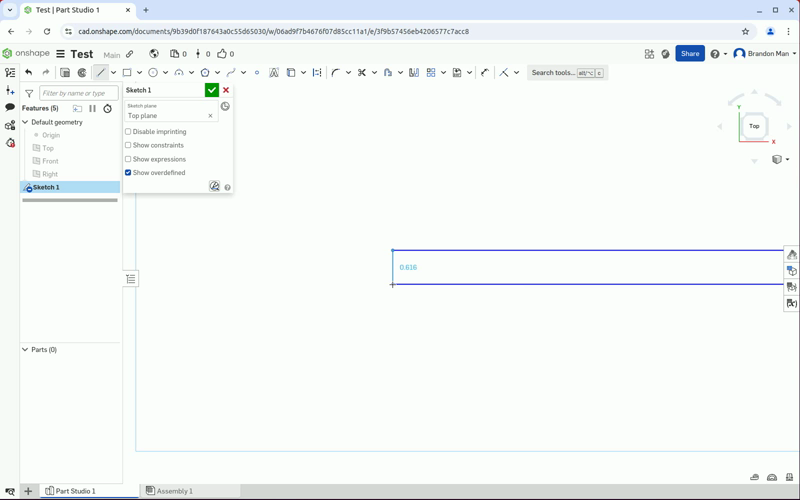
click(392, 284)
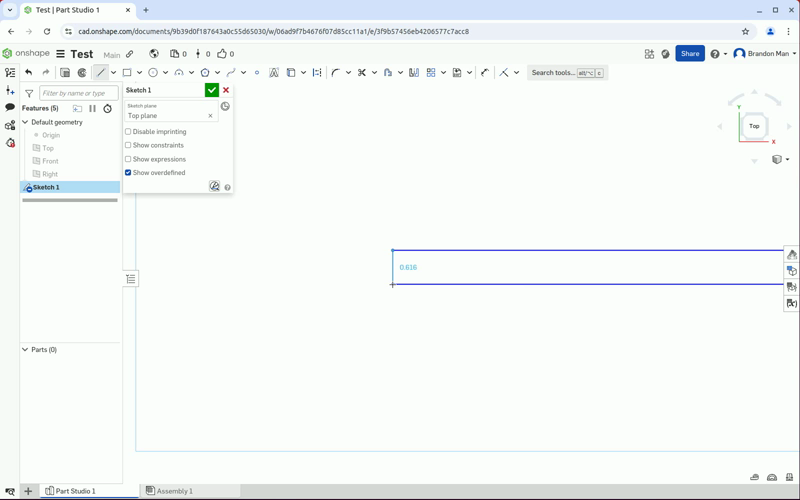
scroll(-6)
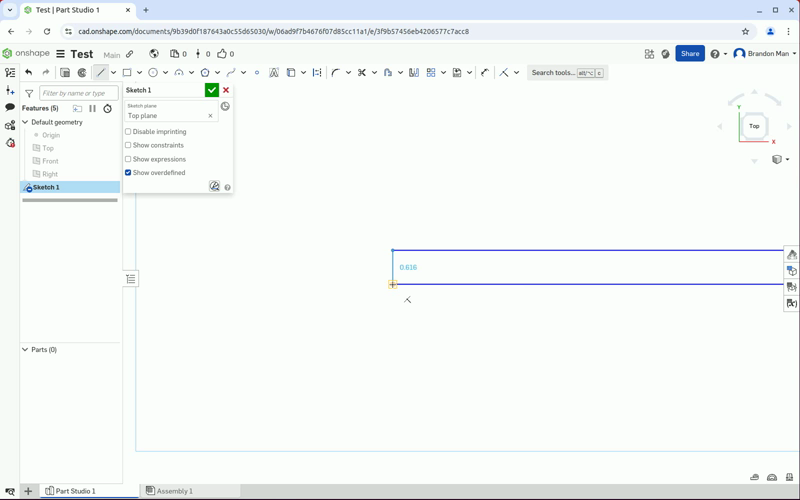
scroll(-6)
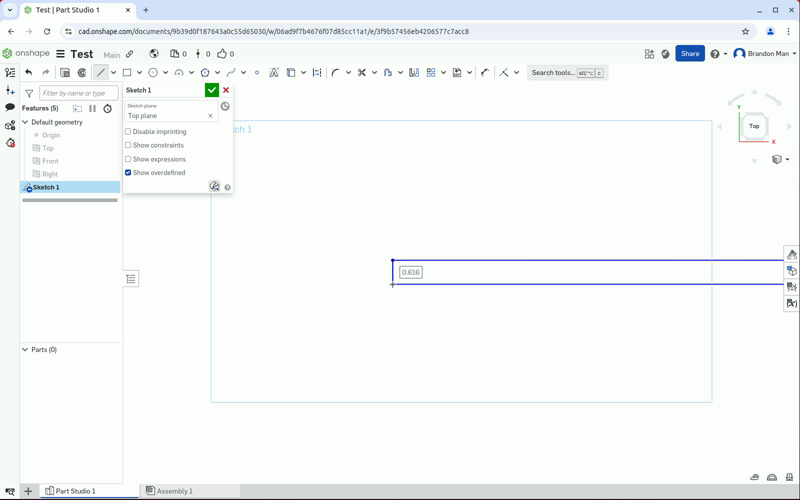
scroll(-6)
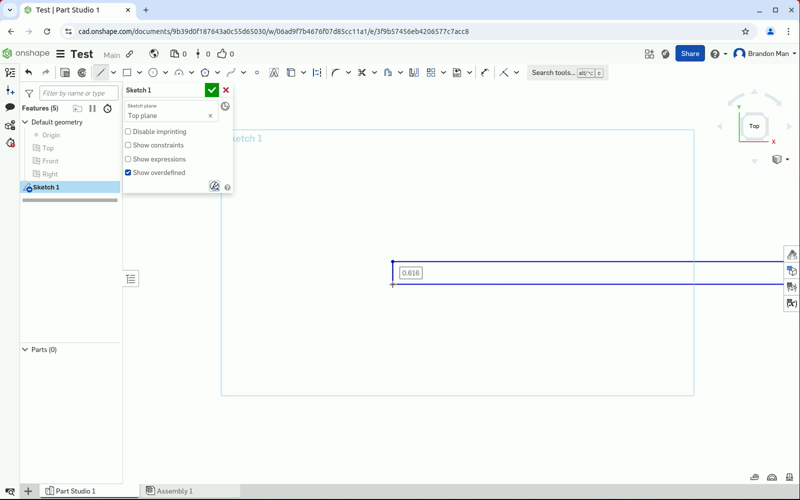
scroll(-6)
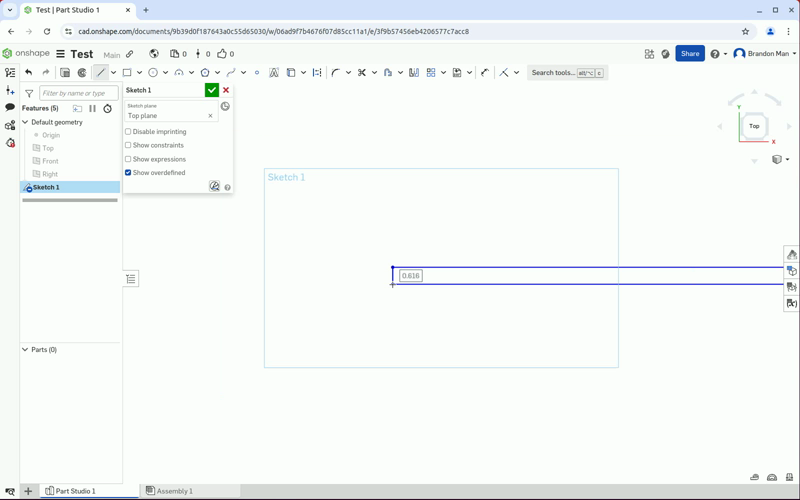
scroll(-6)
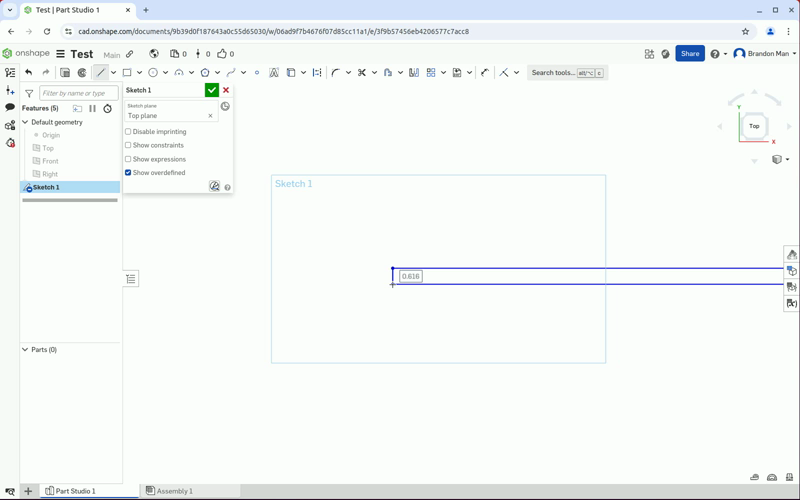
scroll(-6)
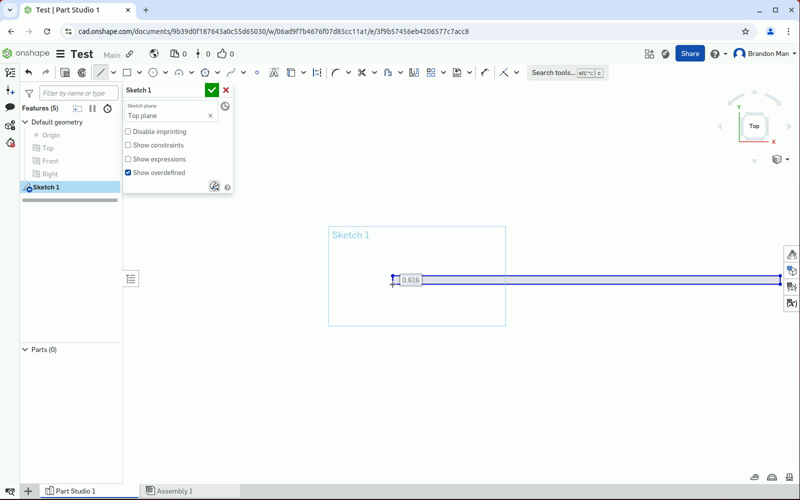
scroll(-6)
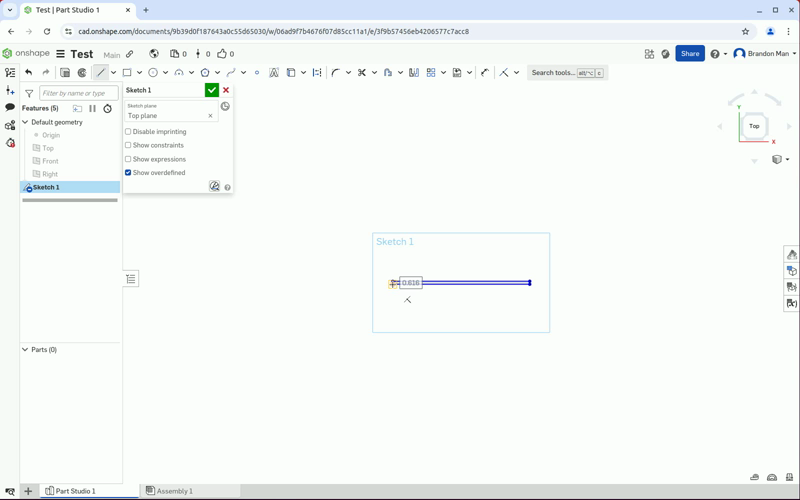
key(esc)
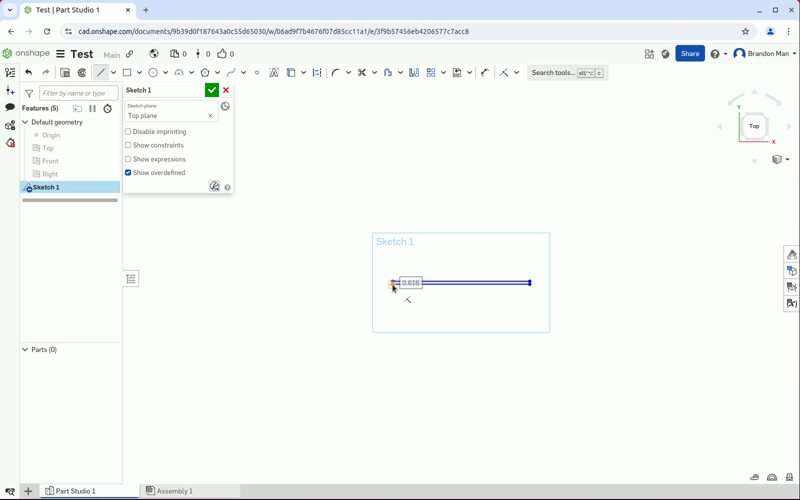
mouse_move(496, 281)
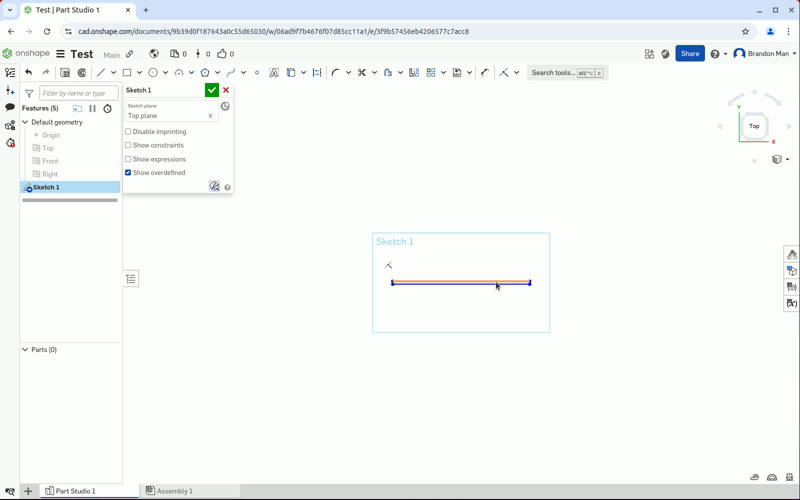
scroll(6)
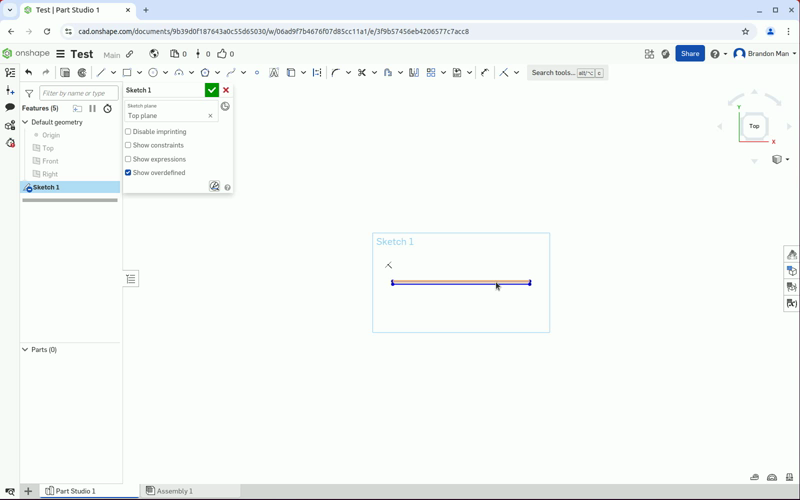
scroll(6)
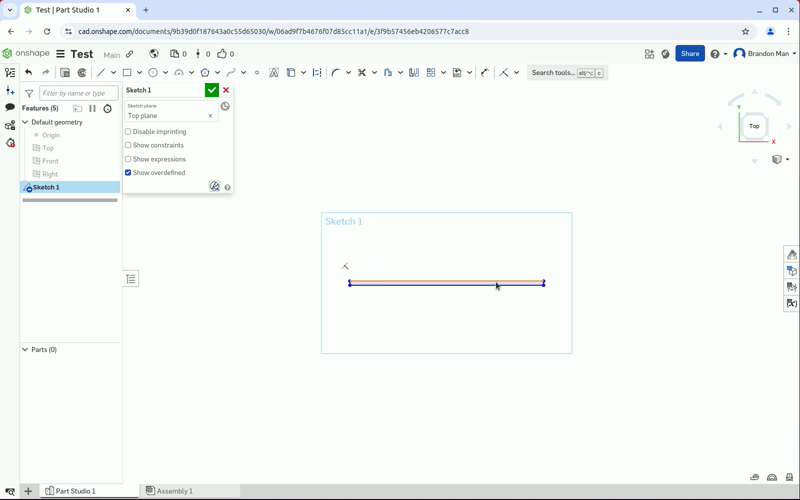
scroll(6)
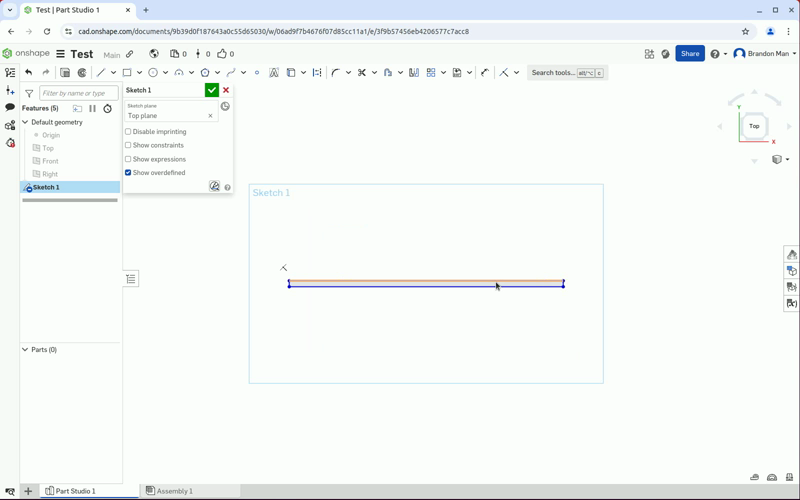
scroll(6)
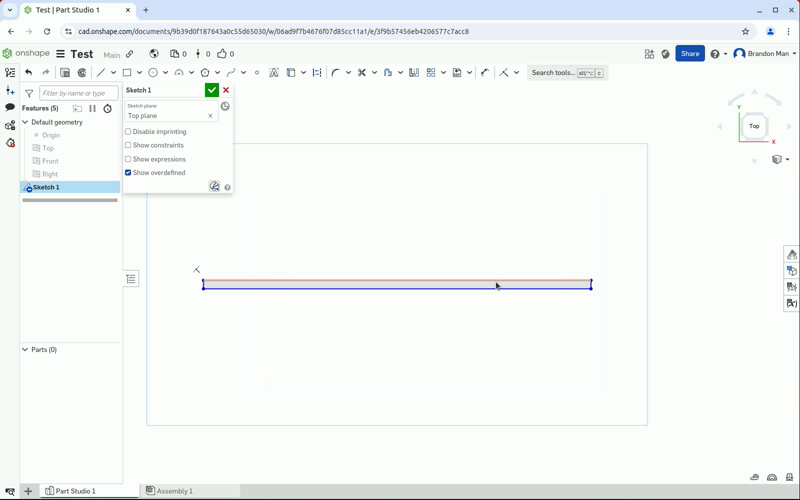
scroll(6)
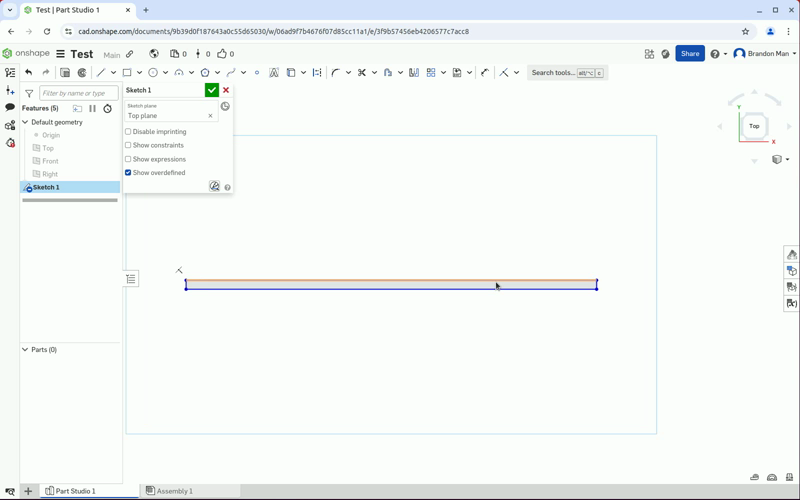
scroll(6)
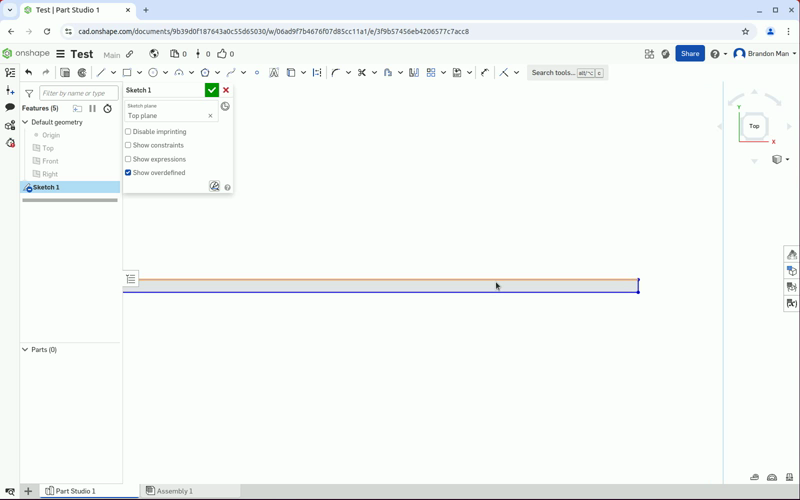
scroll(6)
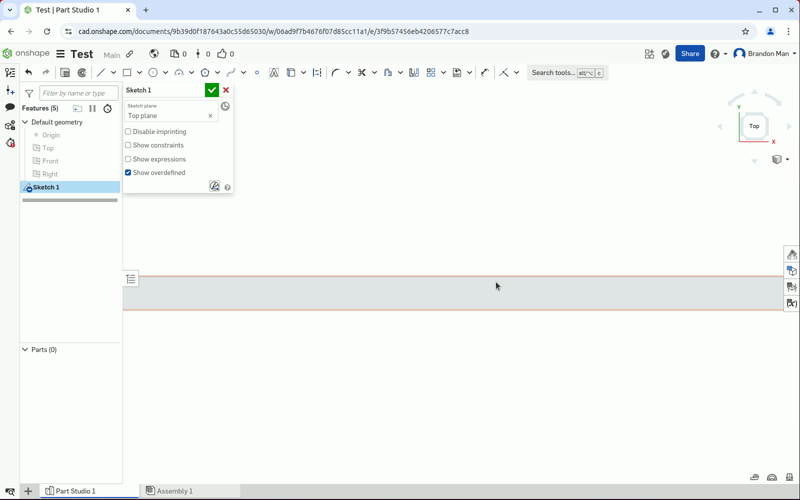
click(496, 281)
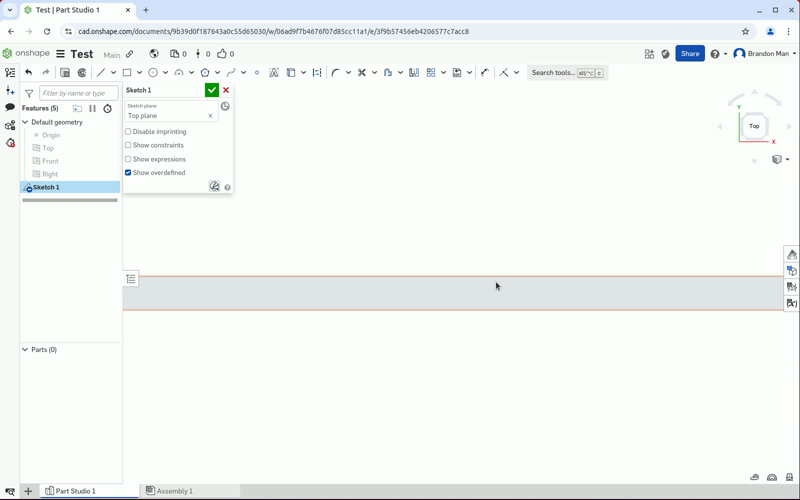
scroll(-6)
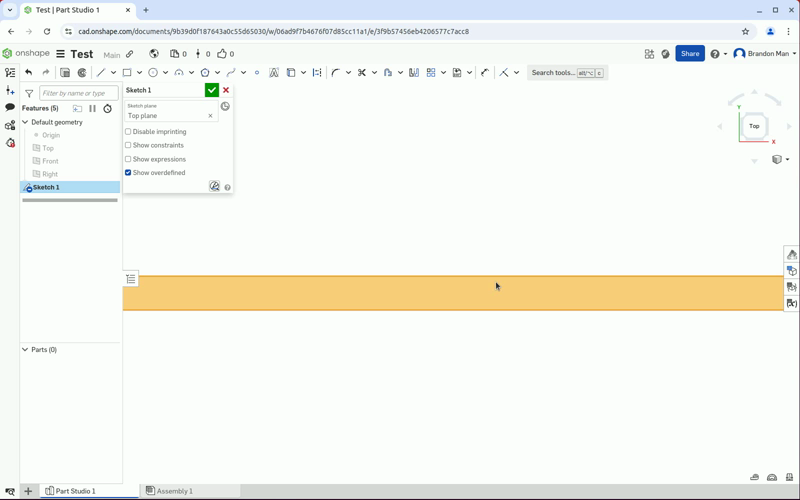
scroll(-6)
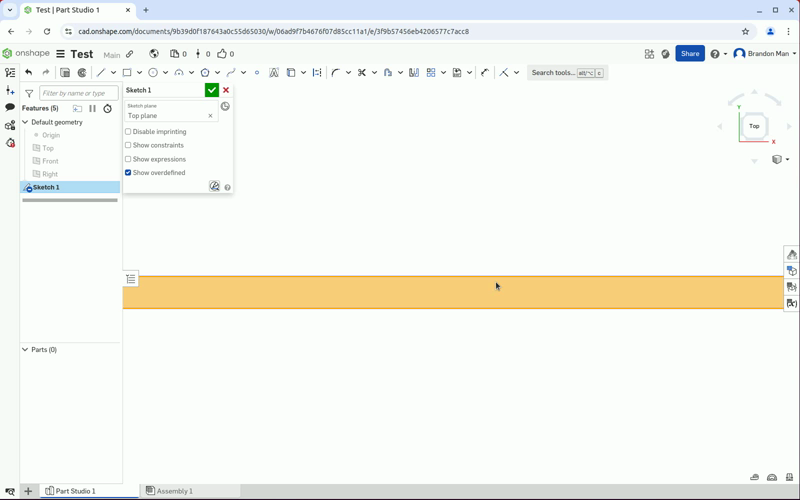
scroll(-6)
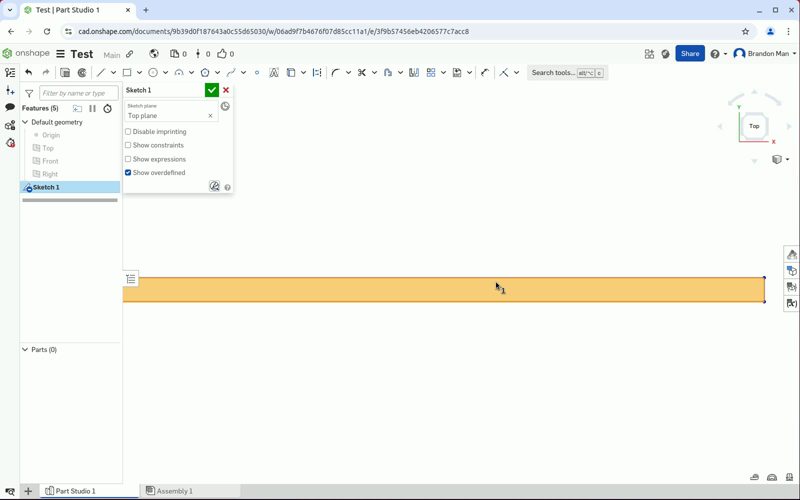
scroll(-6)
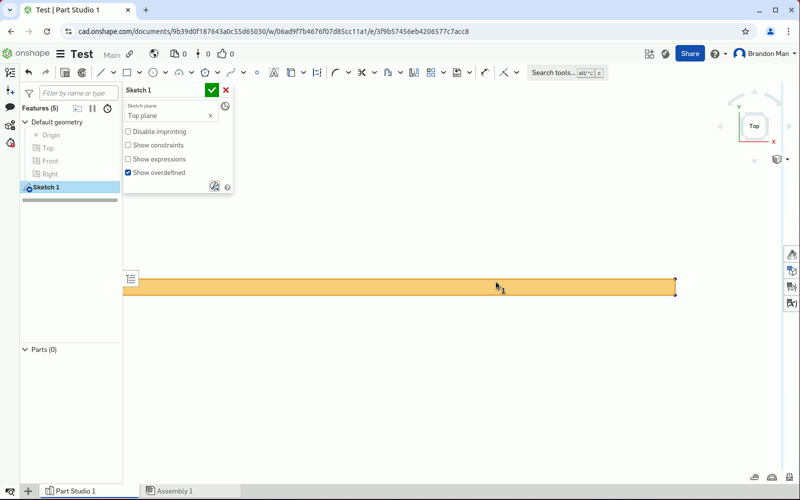
scroll(-6)
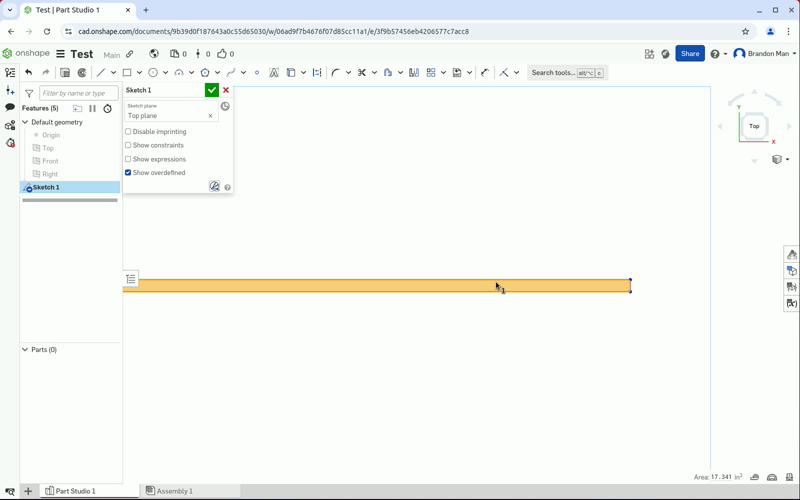
scroll(-6)
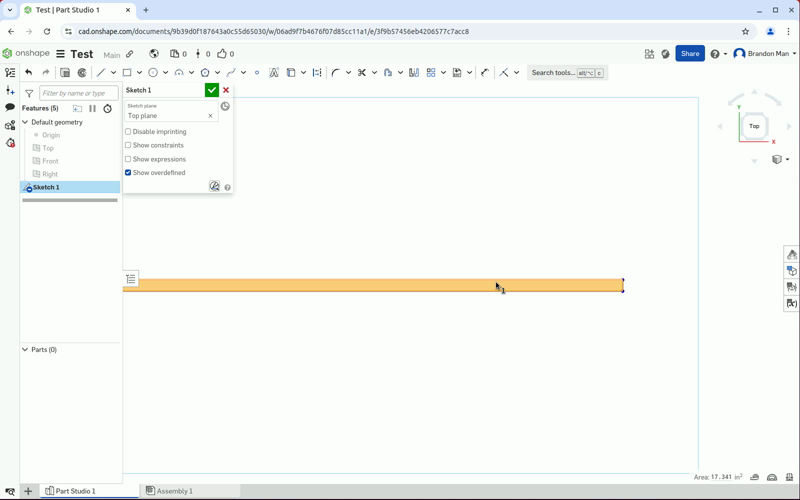
scroll(-6)
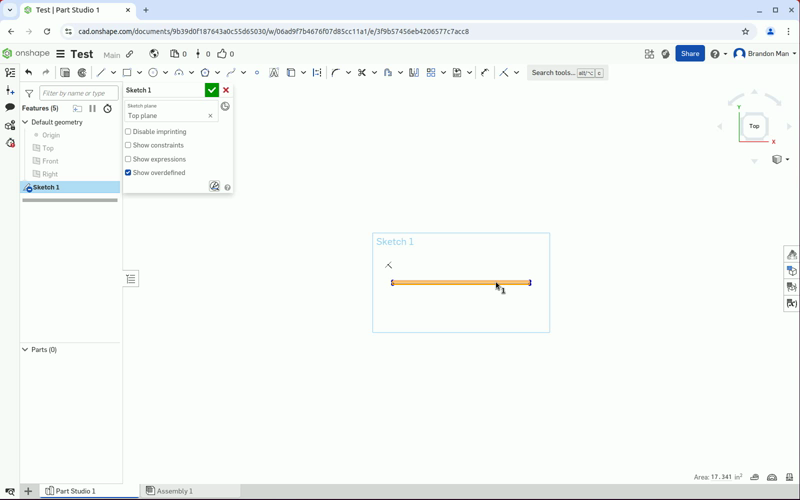
mouse_move(73, 352)
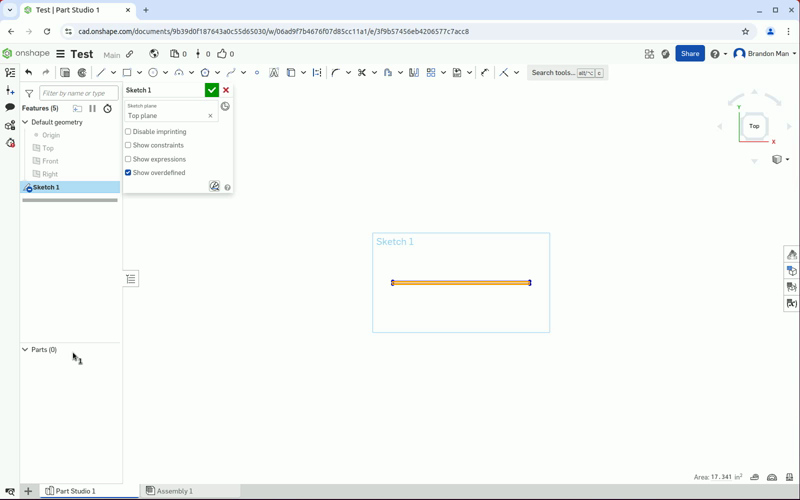
key(shift+y)
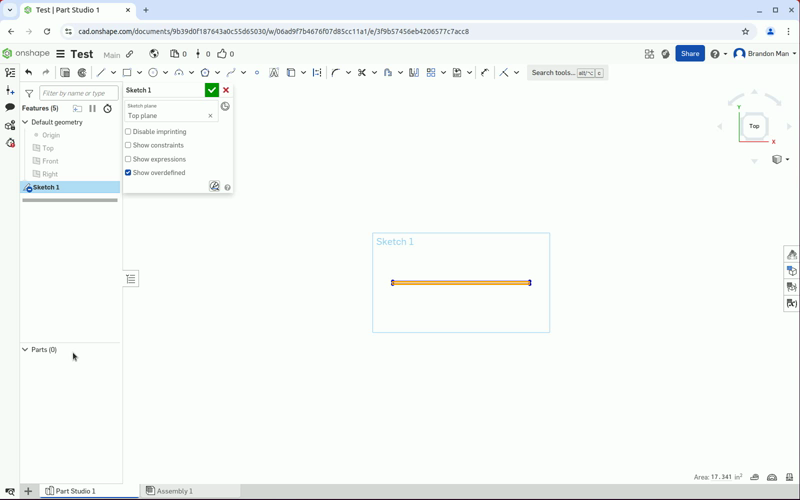
key(shift+e)
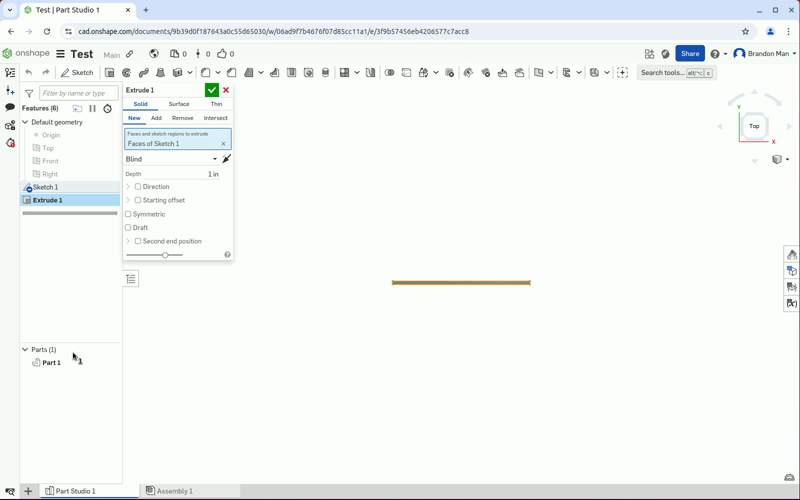
mouse_move(143, 106)
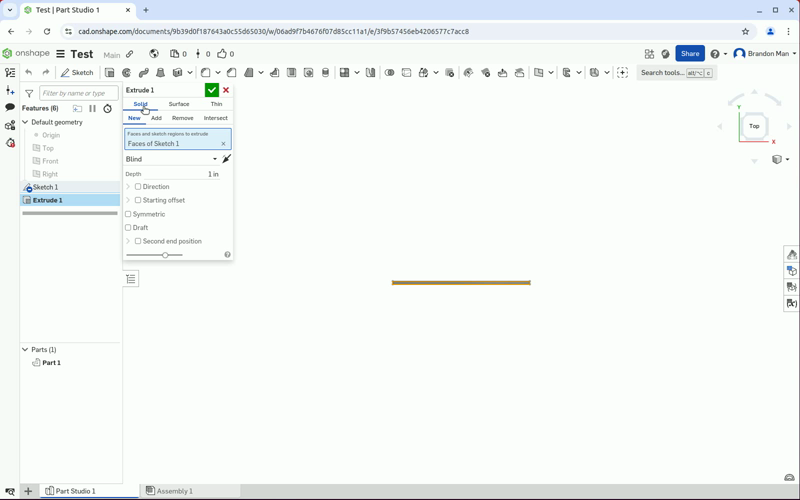
click(143, 106)
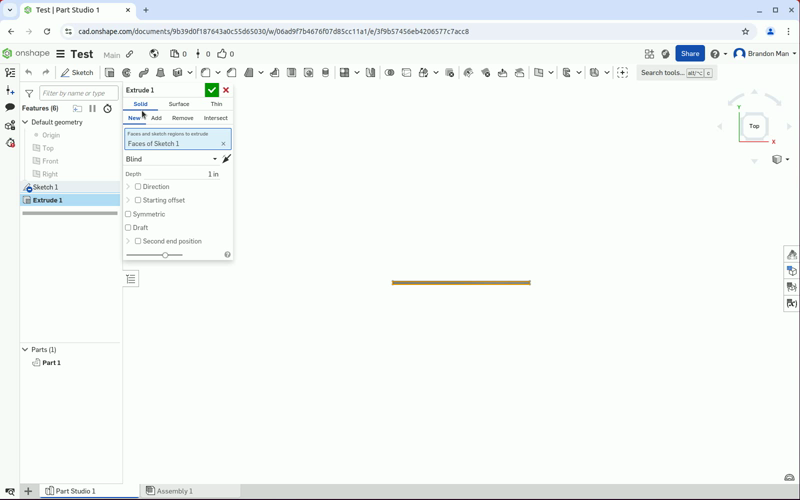
mouse_move(137, 120)
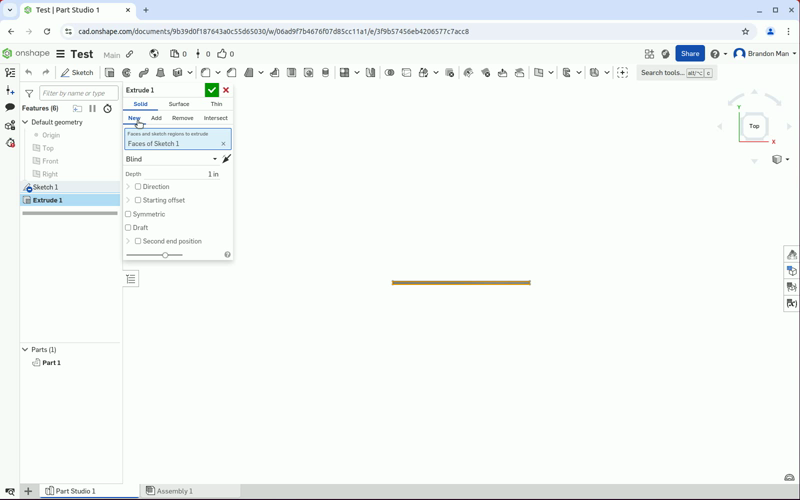
click(137, 120)
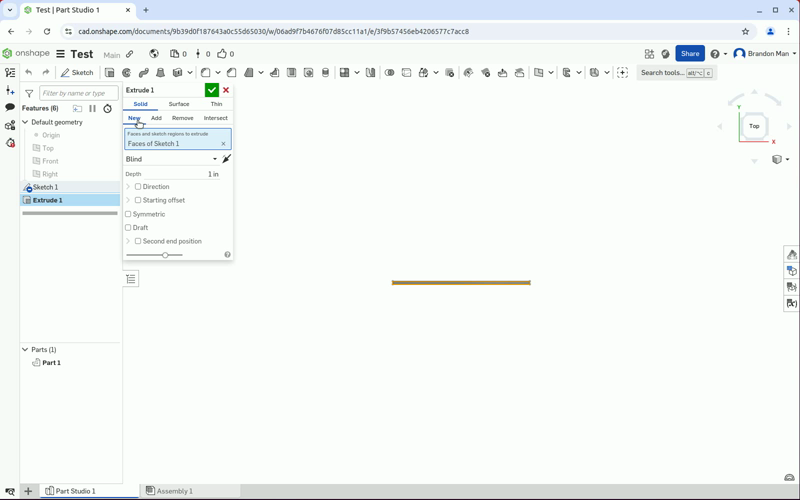
key(tab, 4)
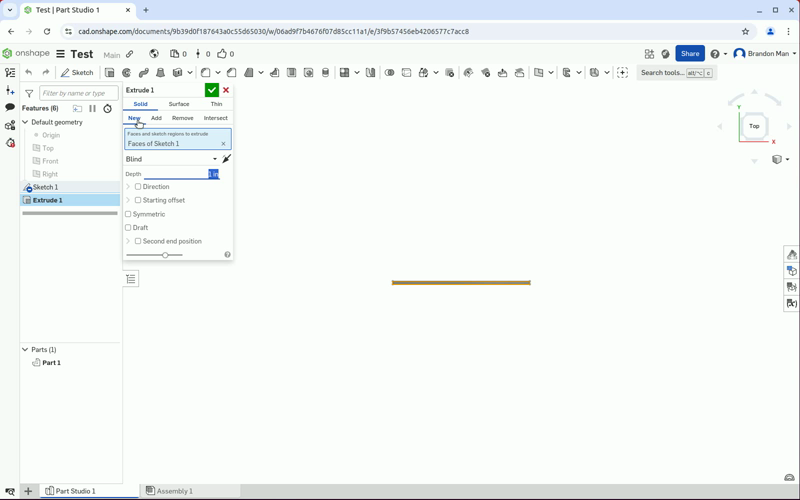
text(43.328)
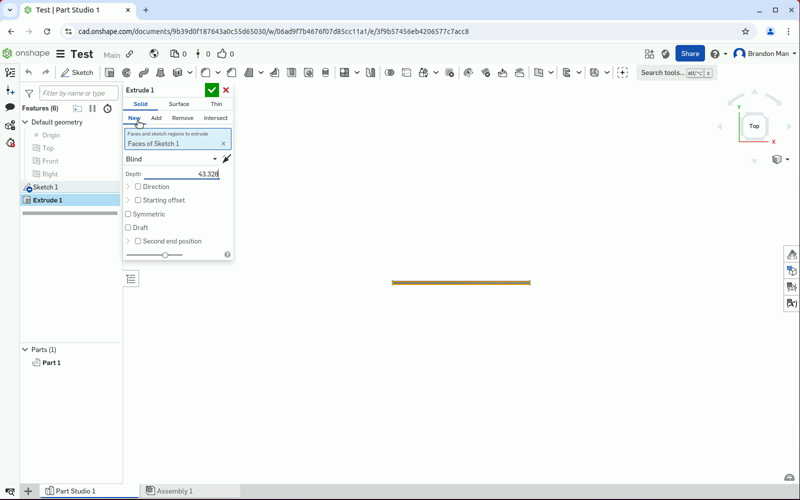
key(tab, 3)
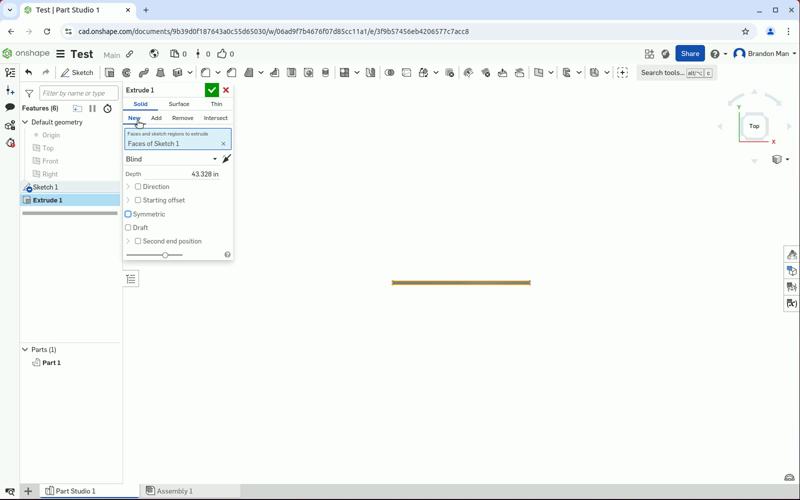
key(space)
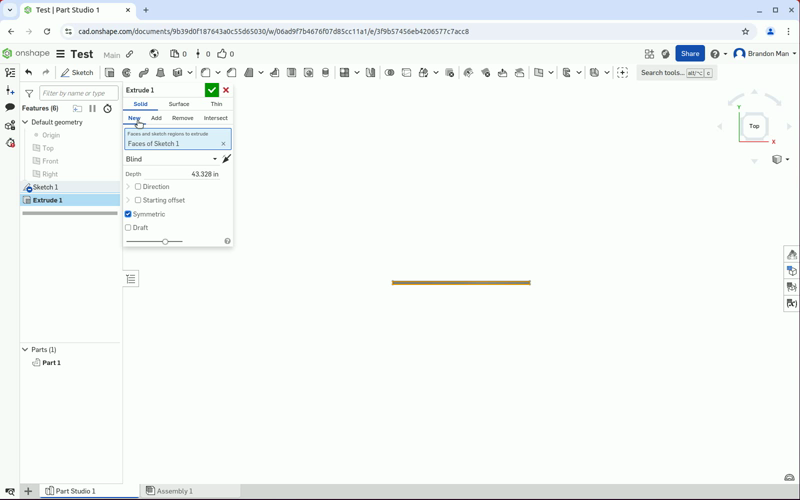
key(enter)
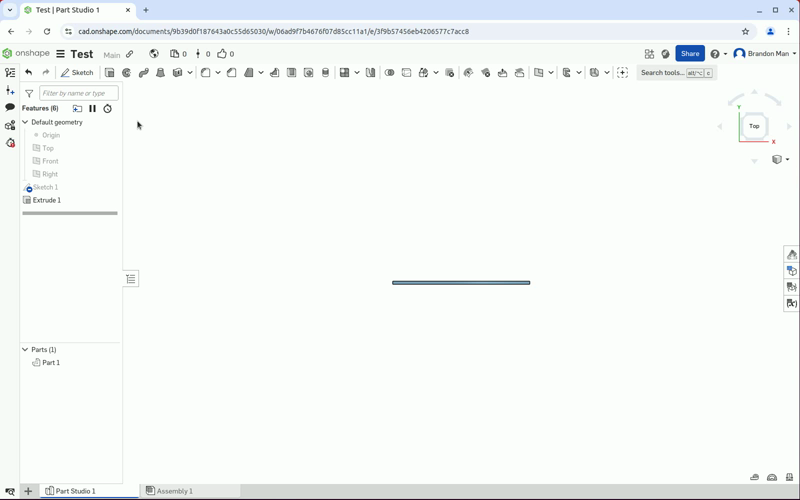
key(shift+h)
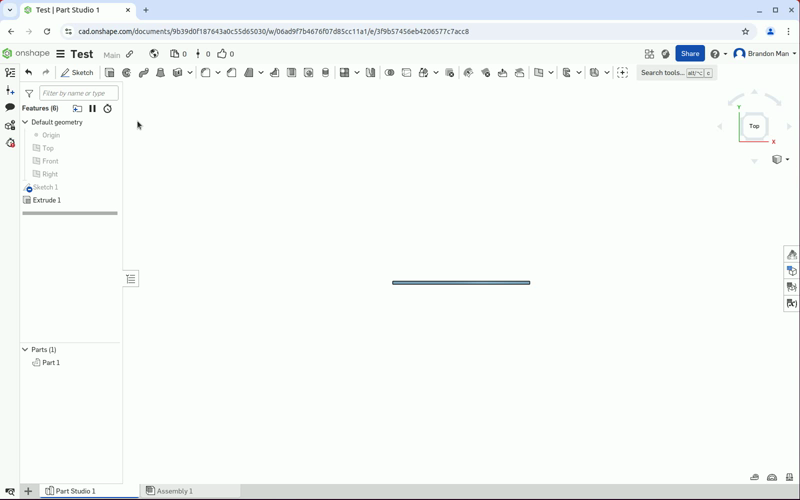
key(shift+h)
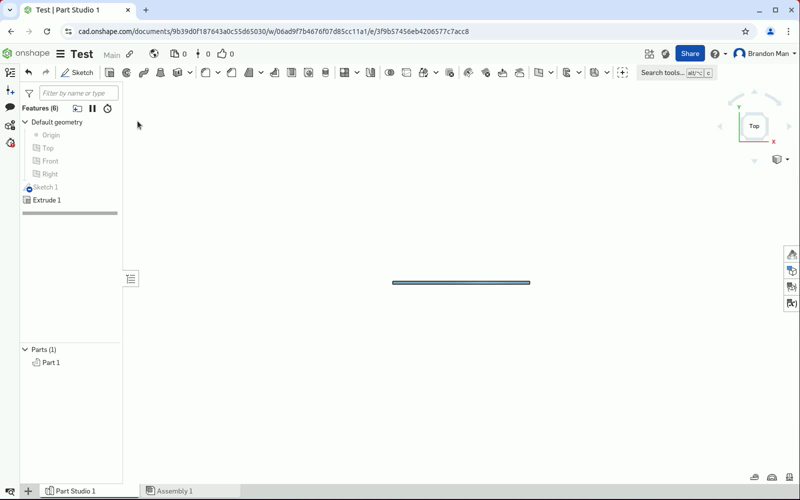
mouse_move(73, 189)
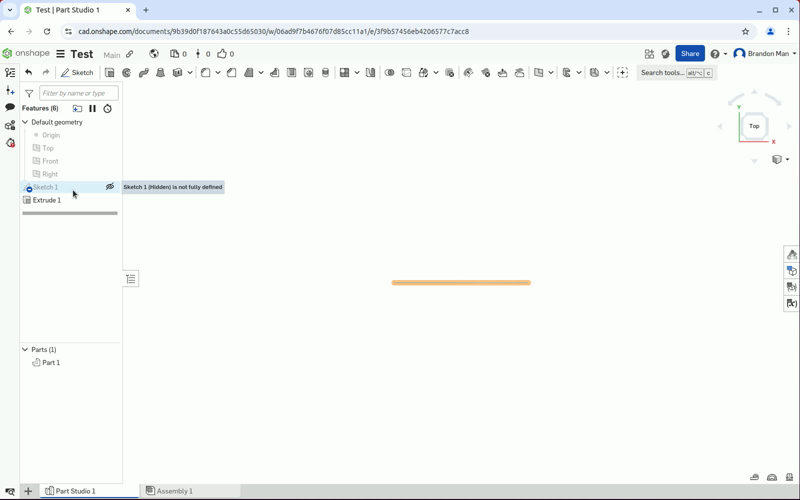
click(73, 189)
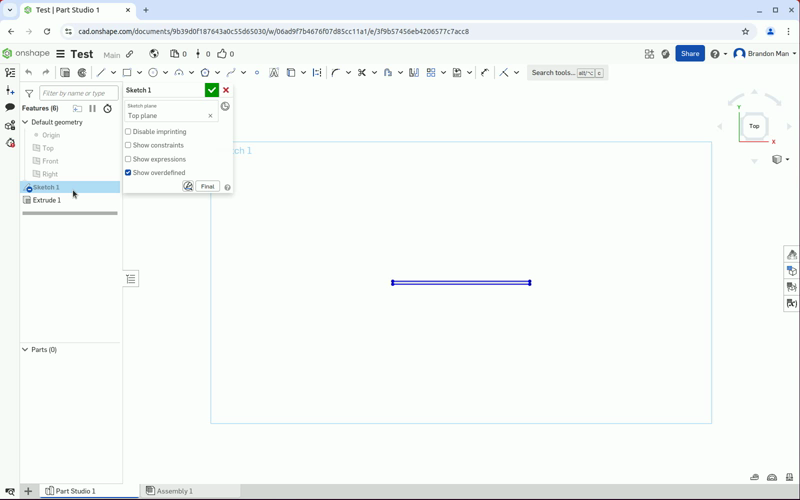
mouse_move(229, 92)
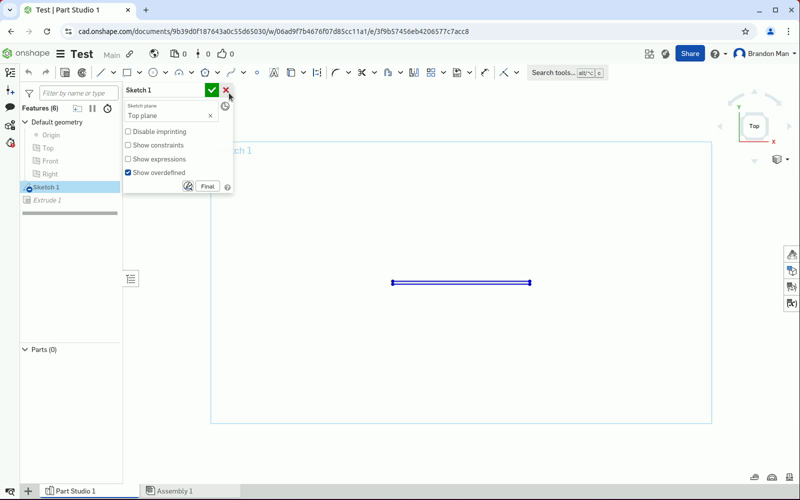
click(229, 92)
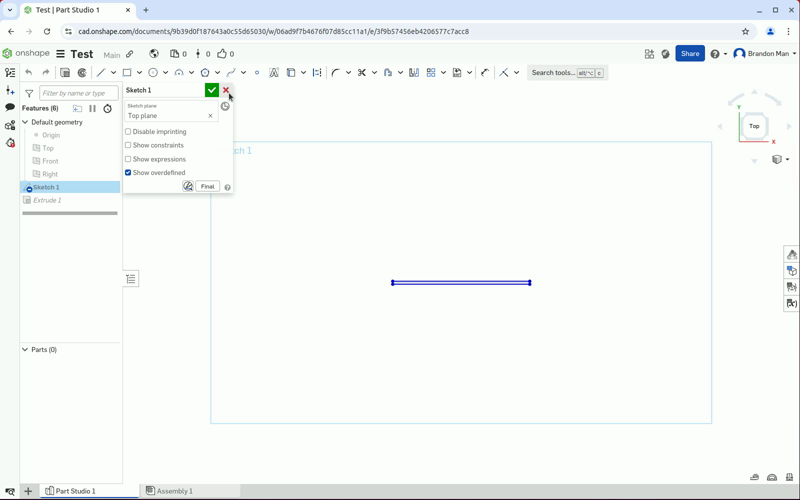
key(shift+s)
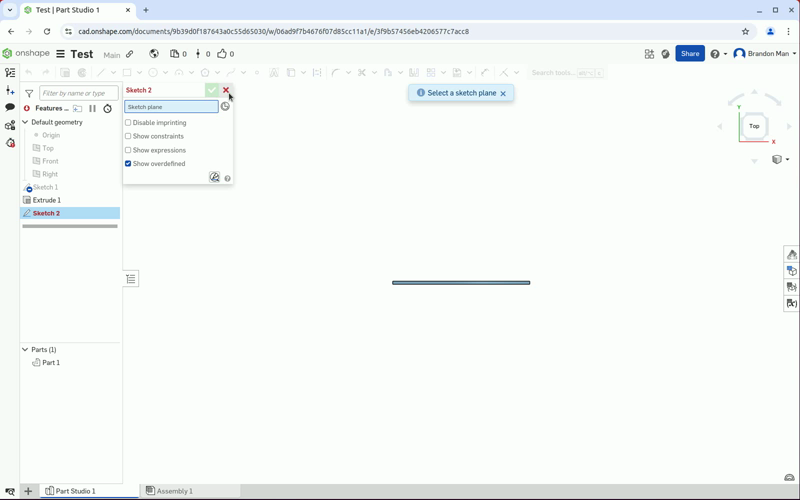
mouse_move(73, 150)
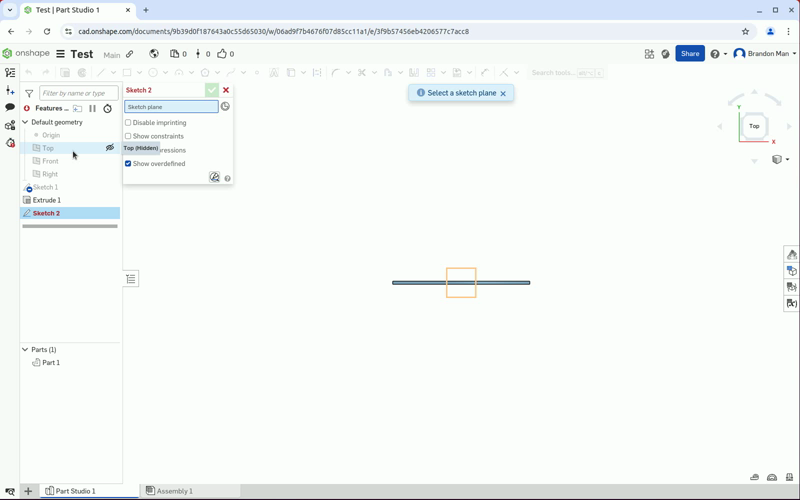
click(73, 150)
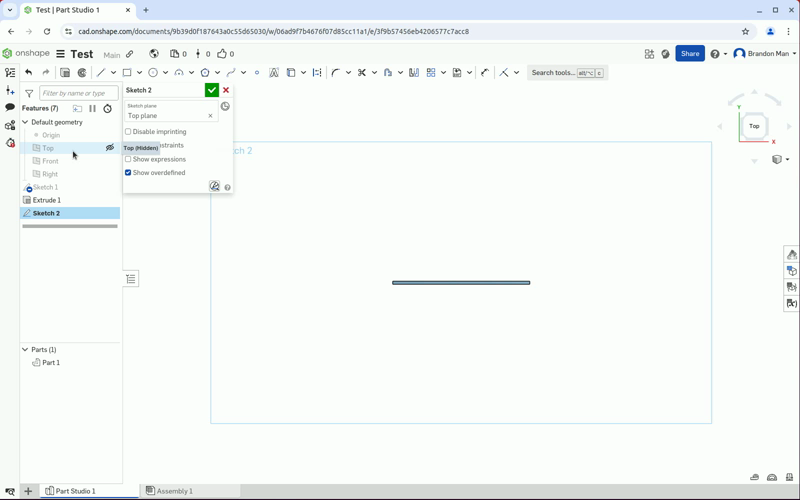
mouse_move(73, 352)
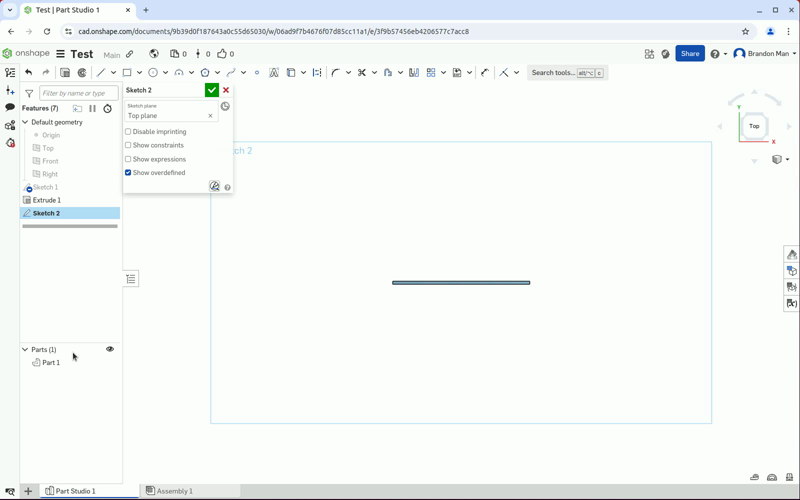
key(y)
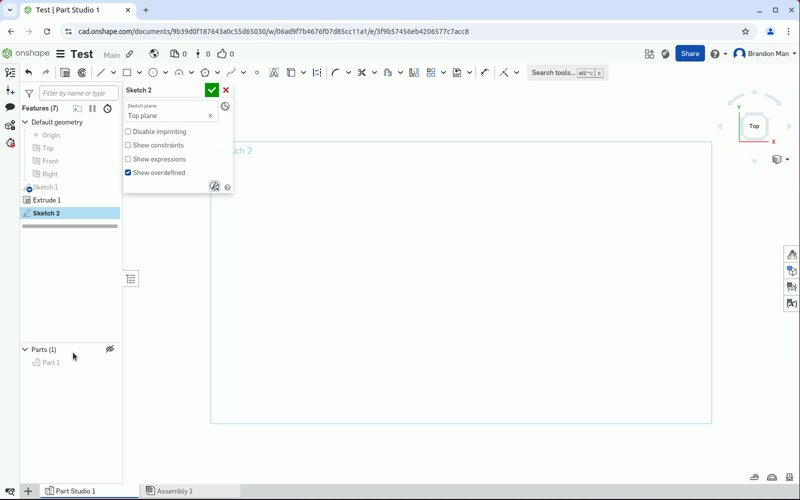
key(l)
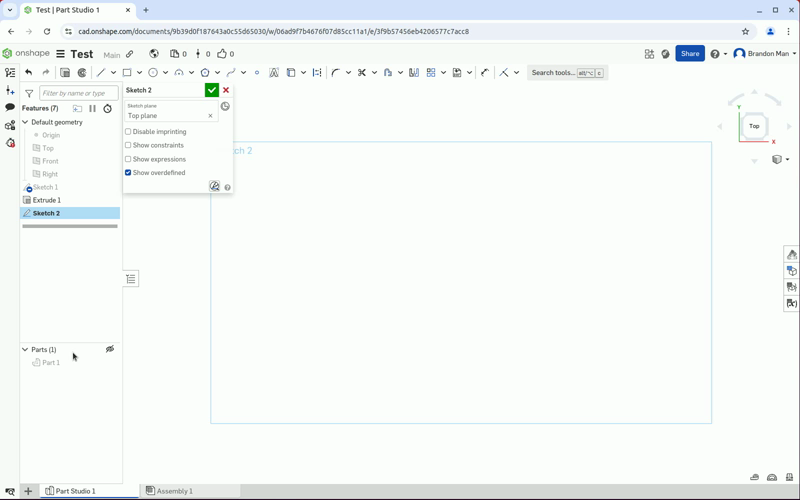
key_down(shift)
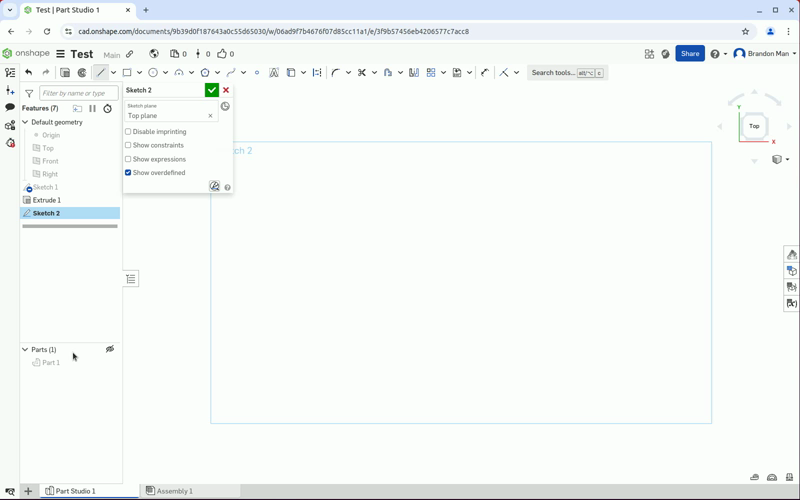
mouse_move(392, 279)
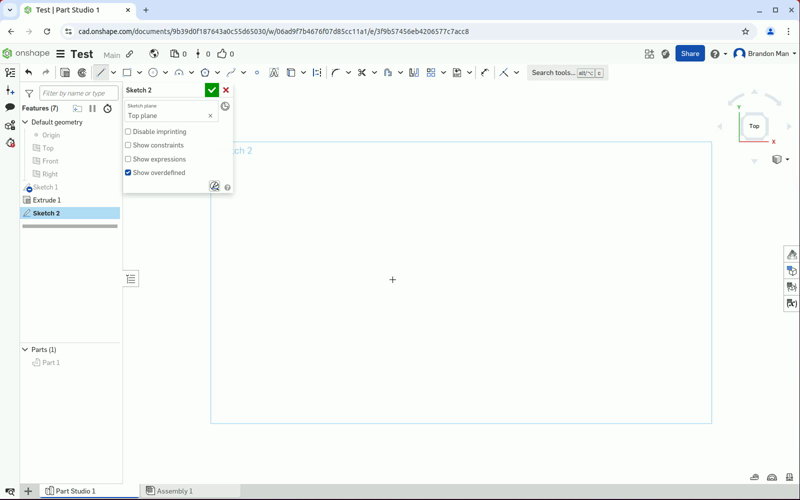
click(392, 279)
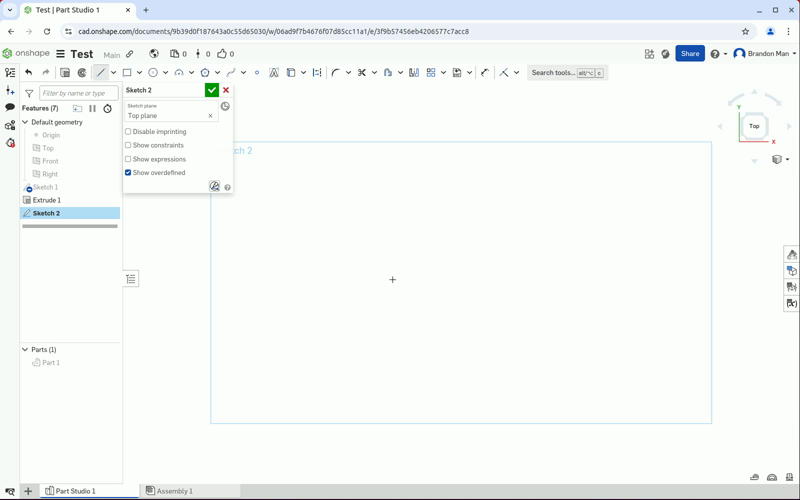
key_up(shift)
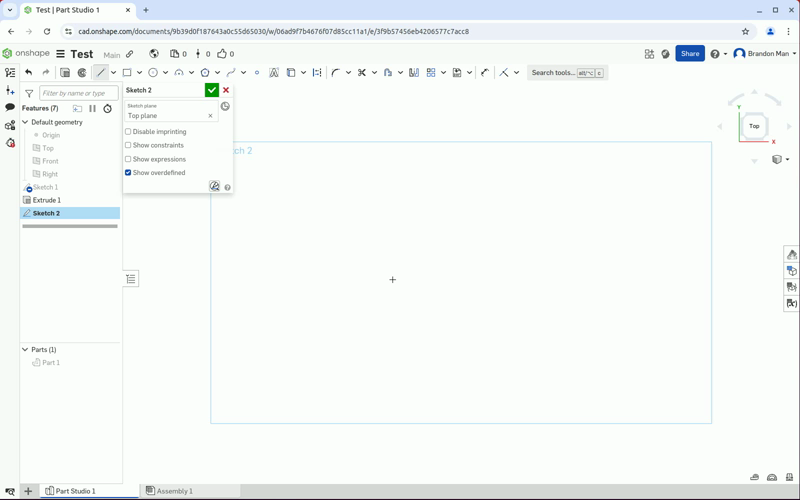
key_down(shift)
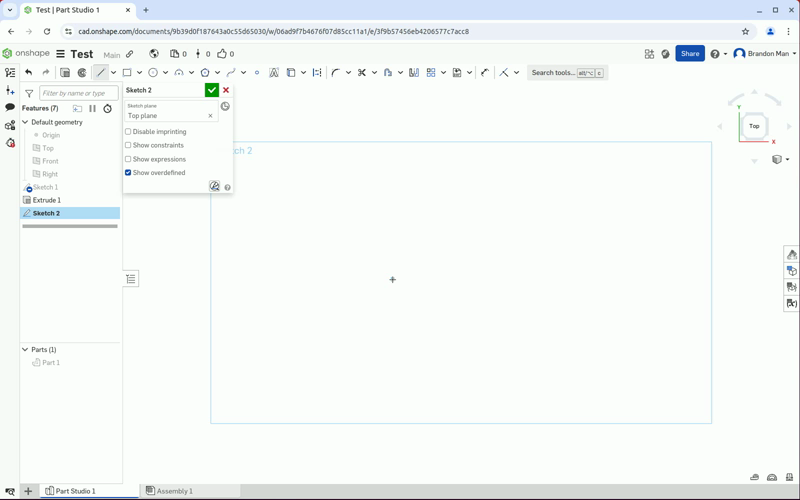
mouse_move(529, 279)
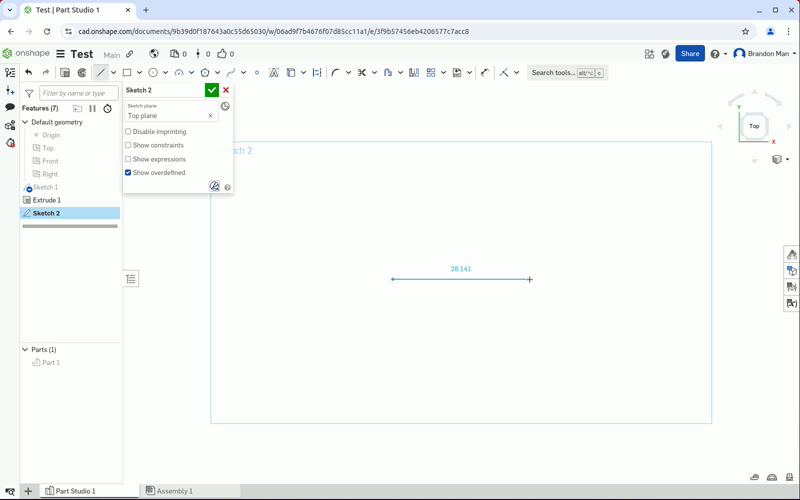
click(529, 279)
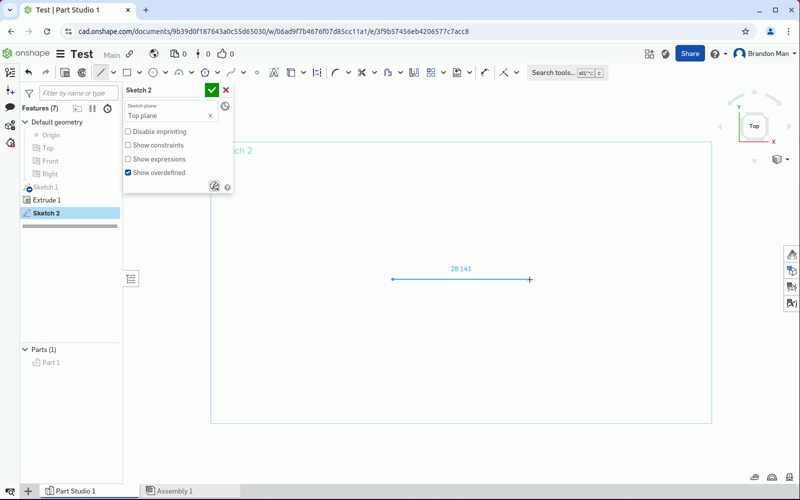
key_up(shift)
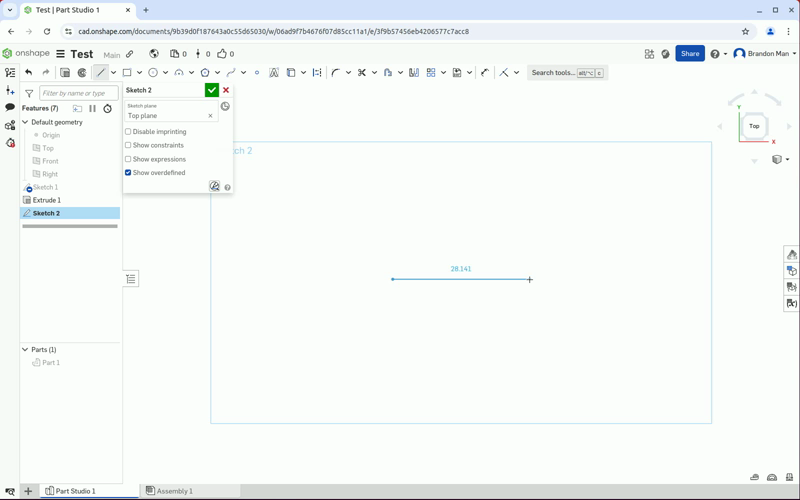
key_down(shift)
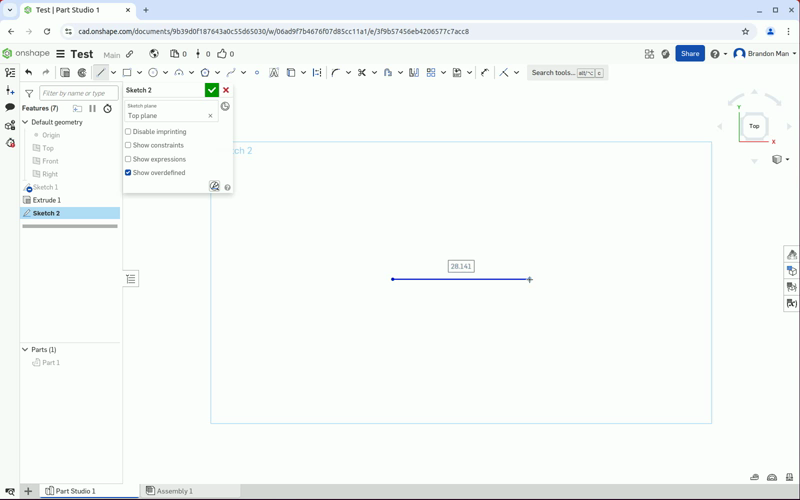
mouse_move(559, 279)
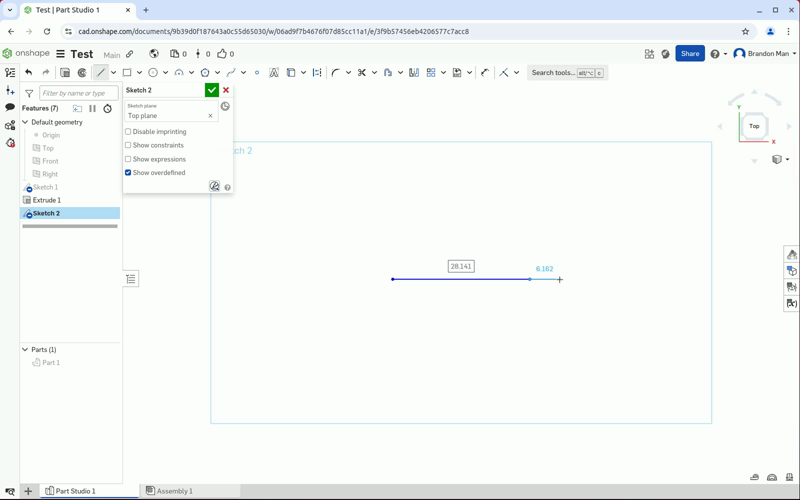
mouse_move(529, 276)
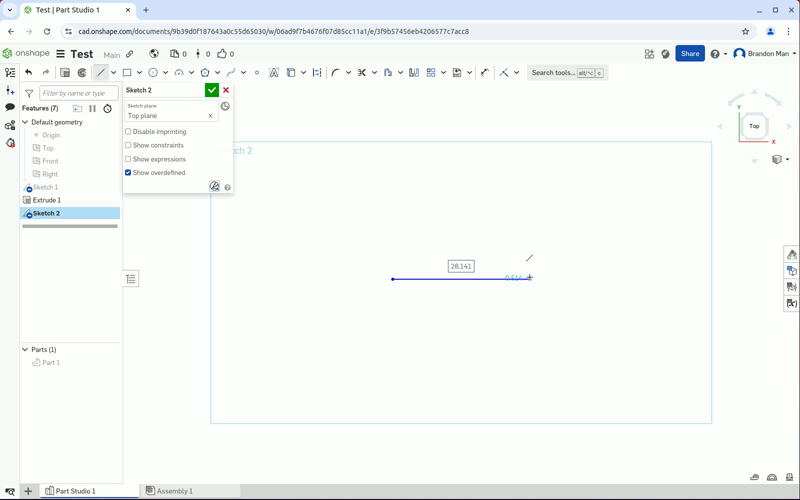
scroll(6)
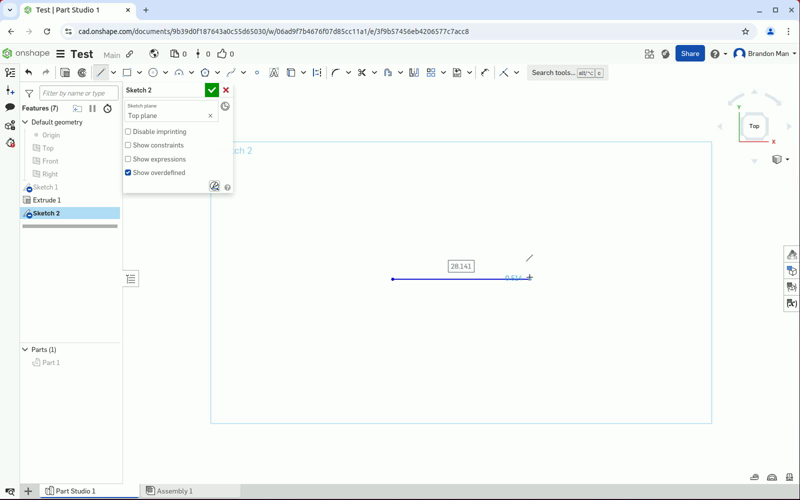
scroll(6)
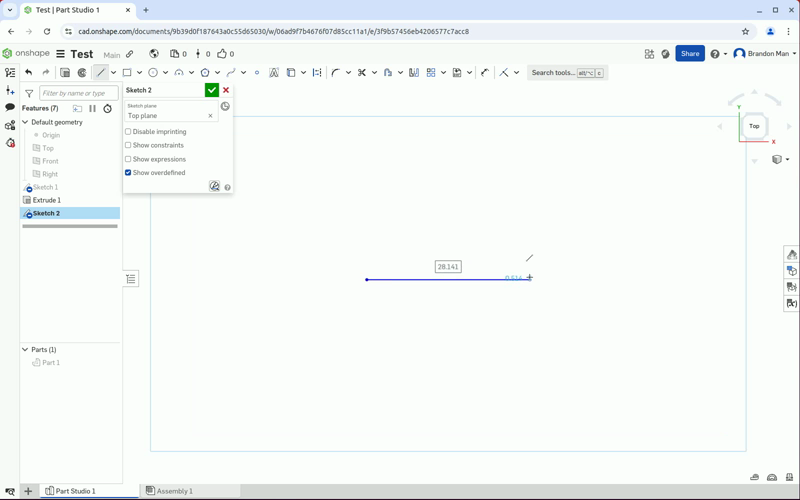
scroll(6)
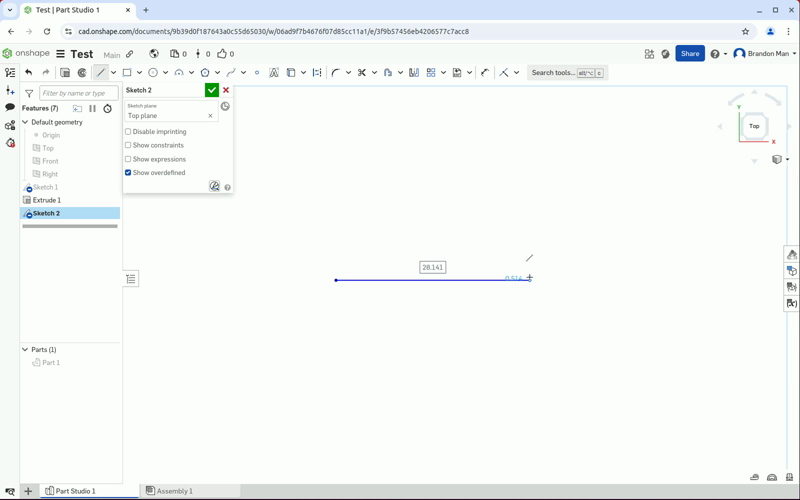
scroll(6)
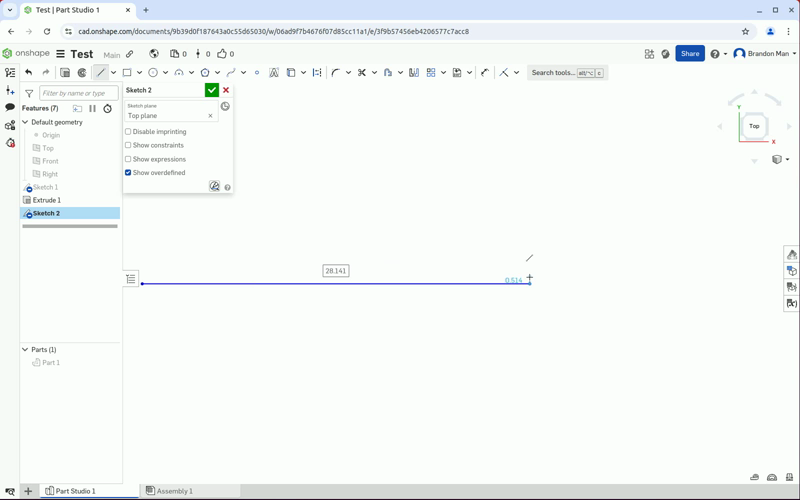
scroll(6)
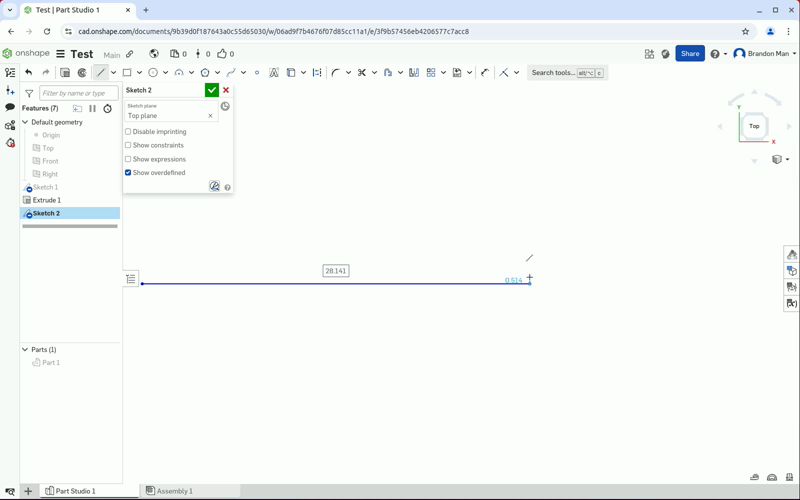
scroll(6)
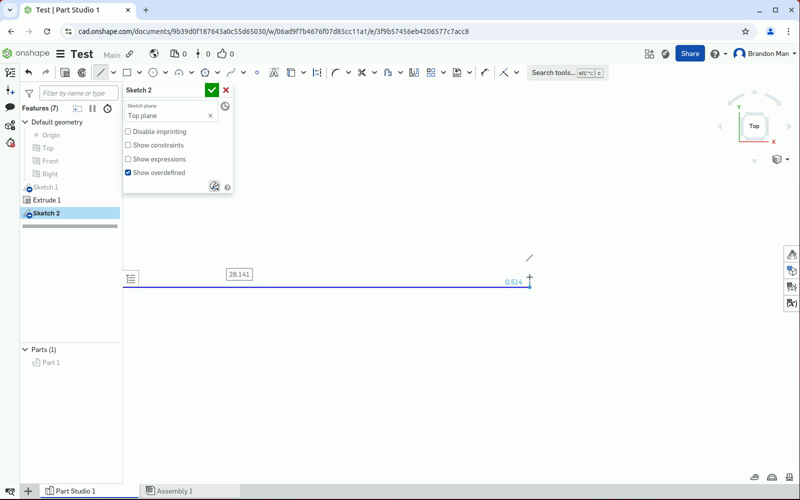
scroll(6)
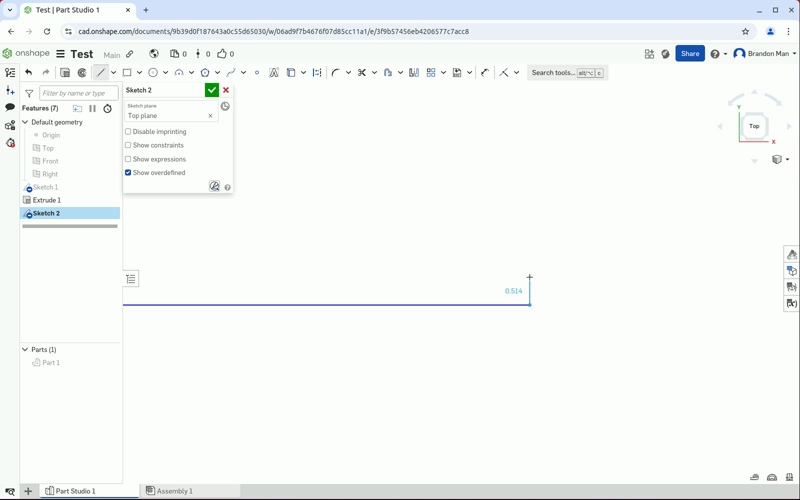
click(529, 276)
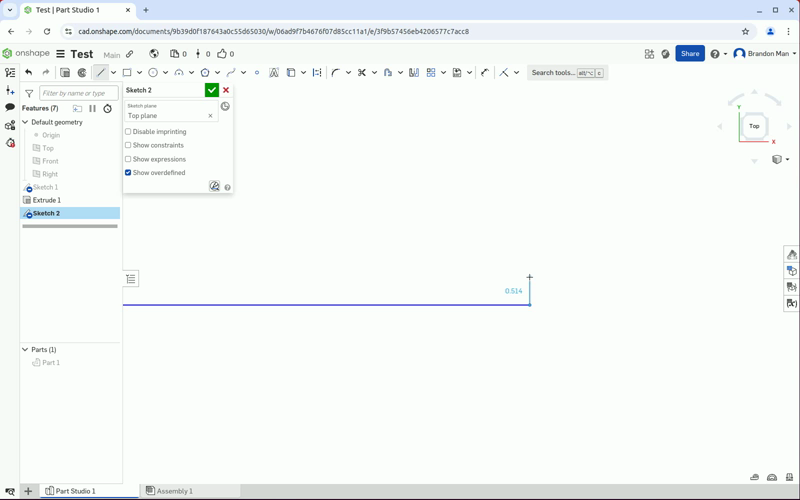
scroll(-6)
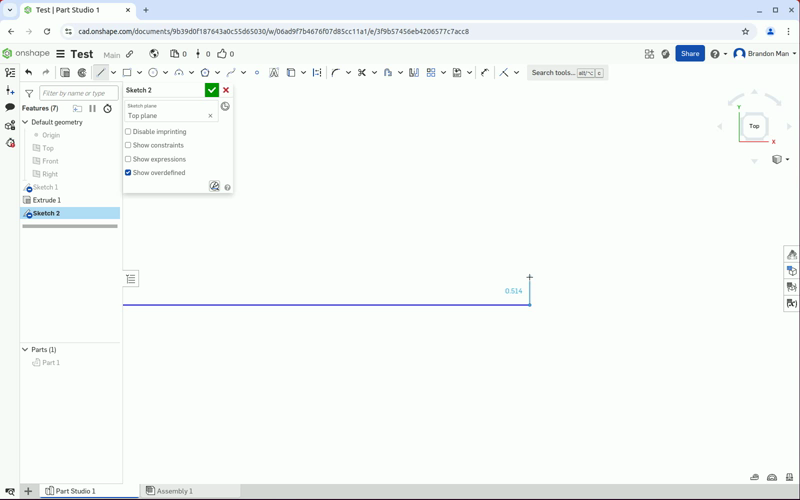
scroll(-6)
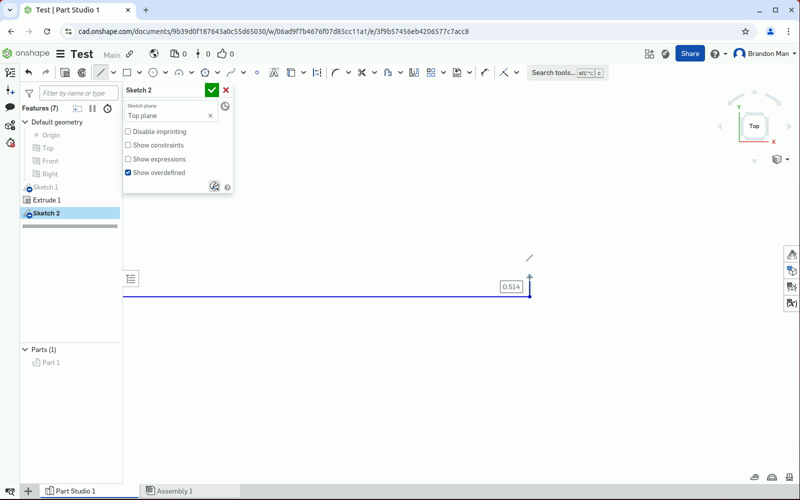
scroll(-6)
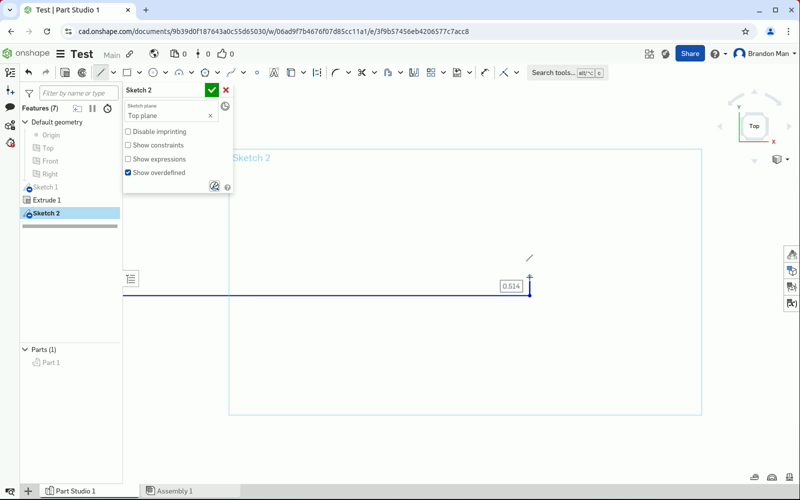
scroll(-6)
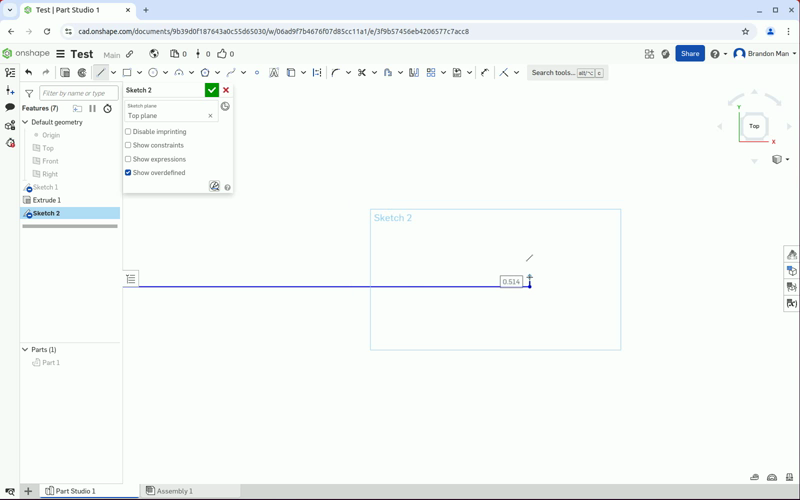
scroll(-6)
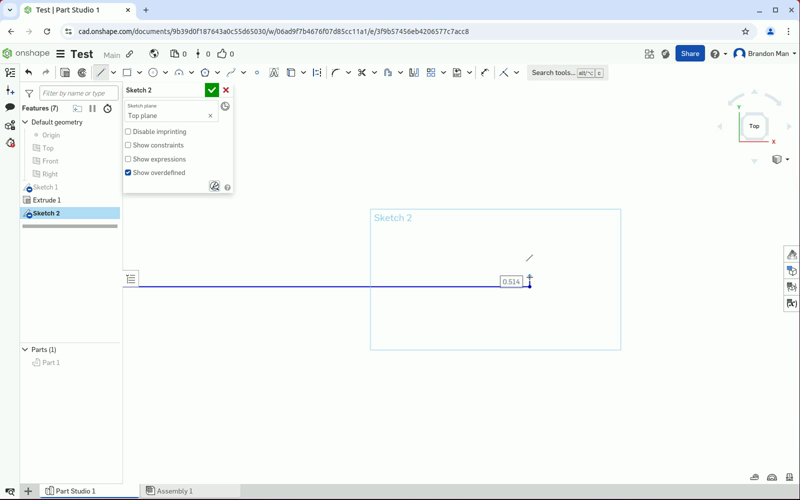
scroll(-6)
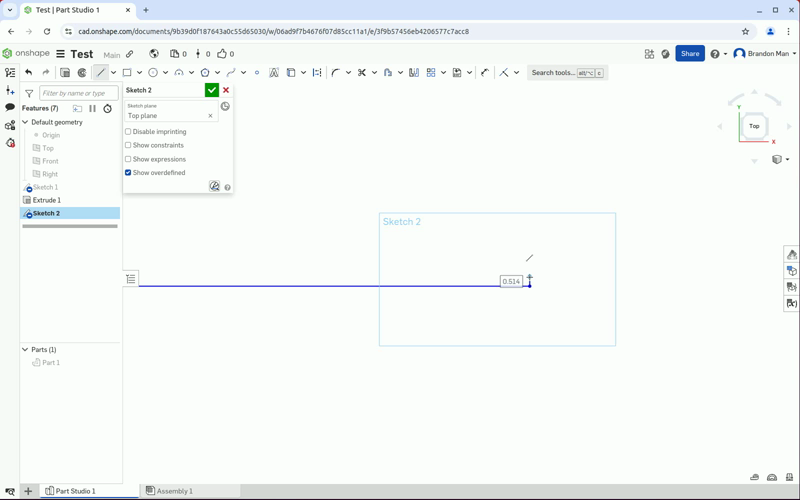
scroll(-6)
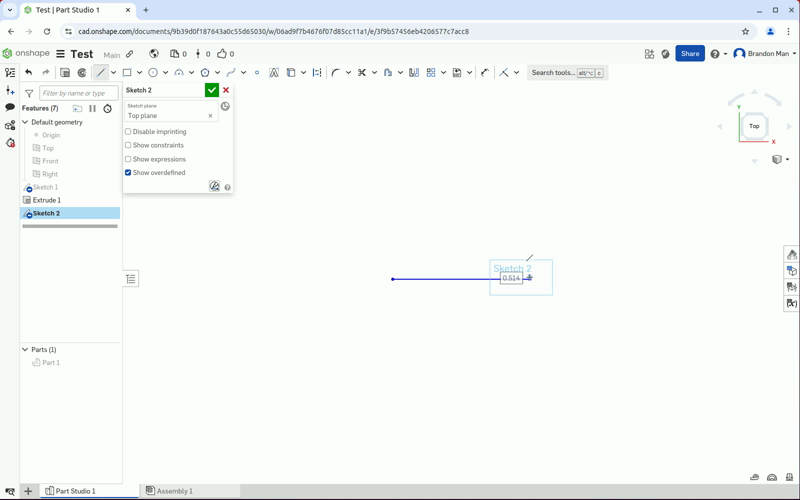
key_up(shift)
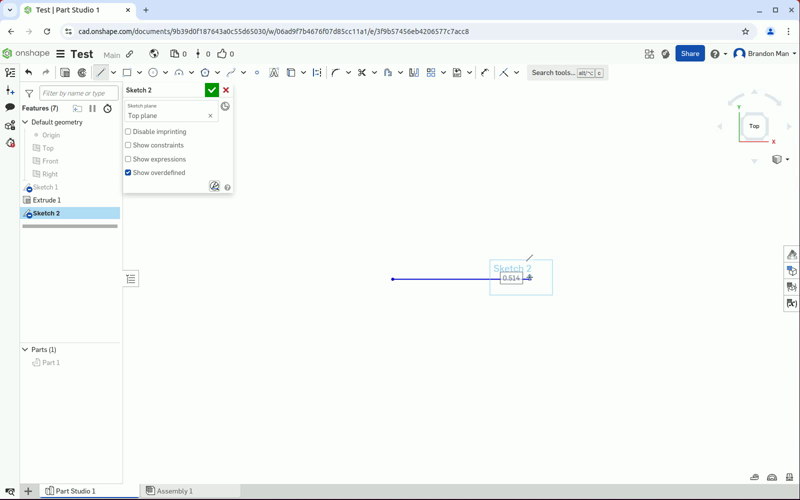
key_down(shift)
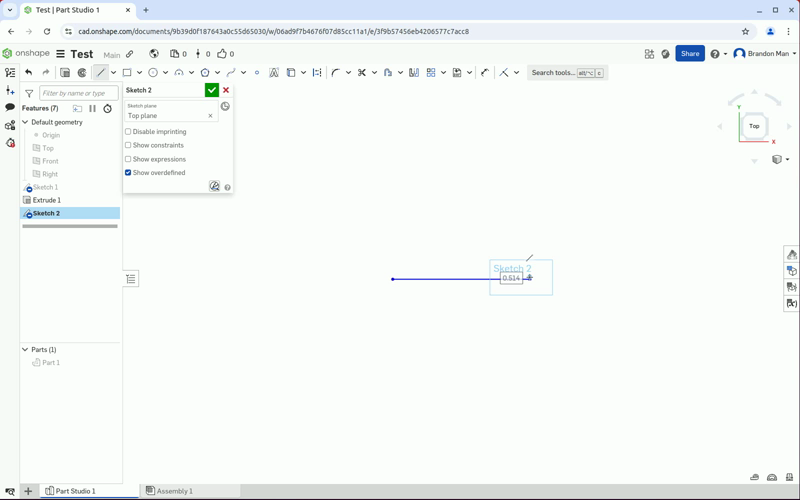
mouse_move(392, 276)
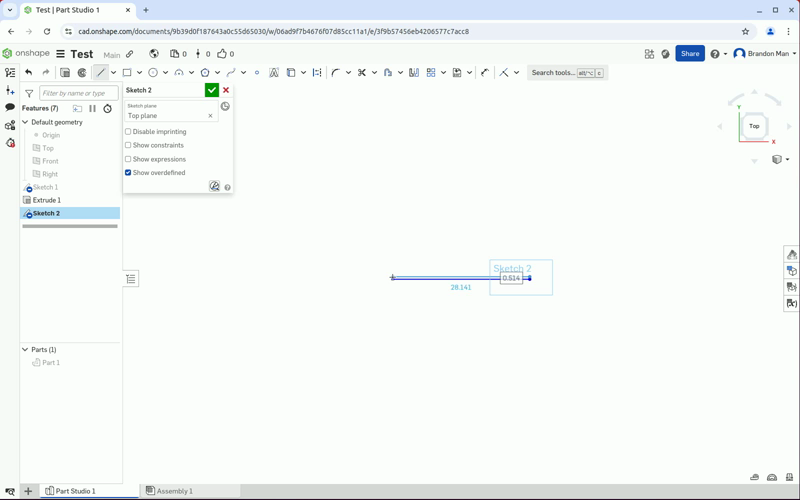
scroll(6)
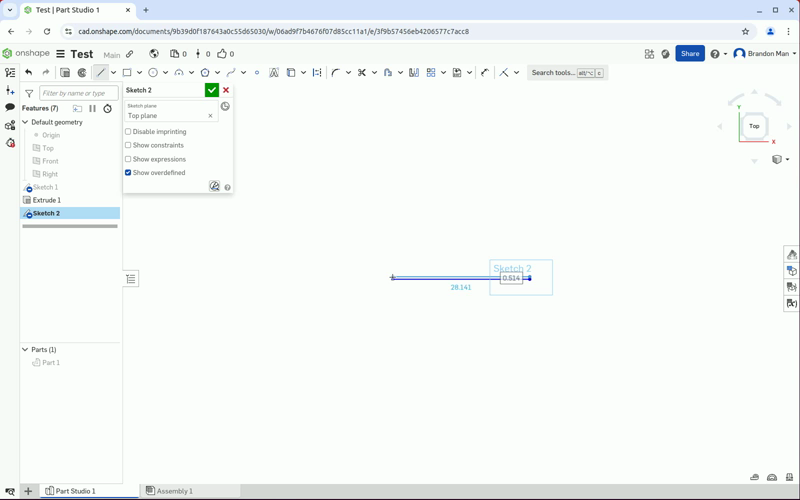
scroll(6)
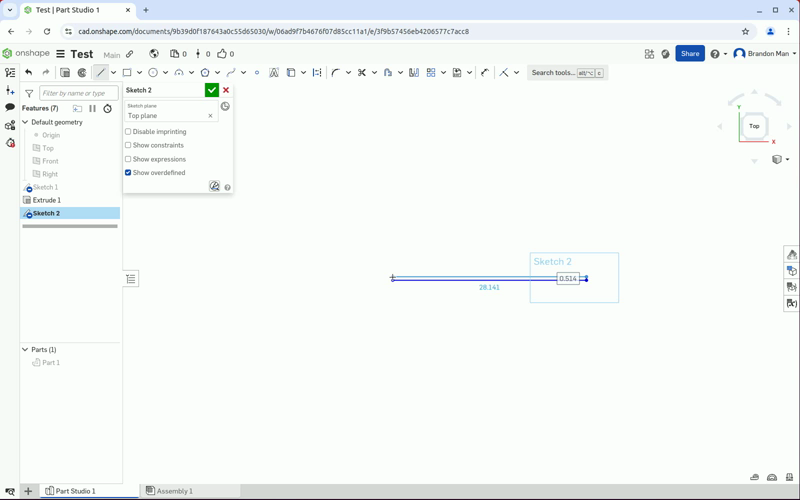
scroll(6)
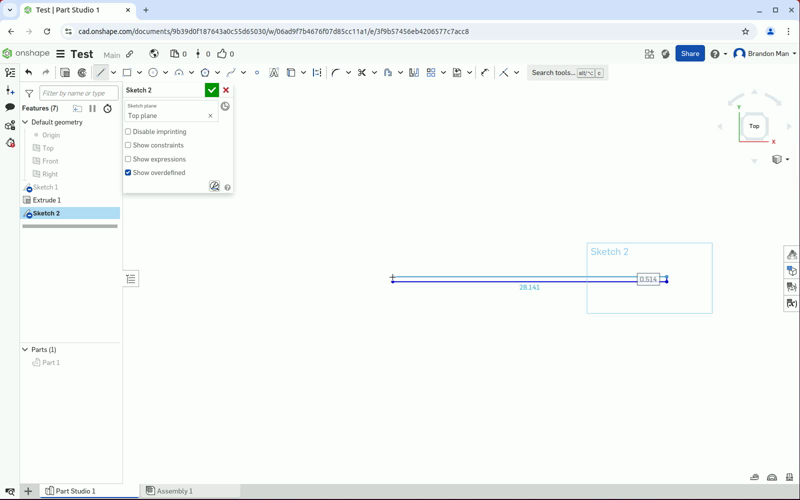
scroll(6)
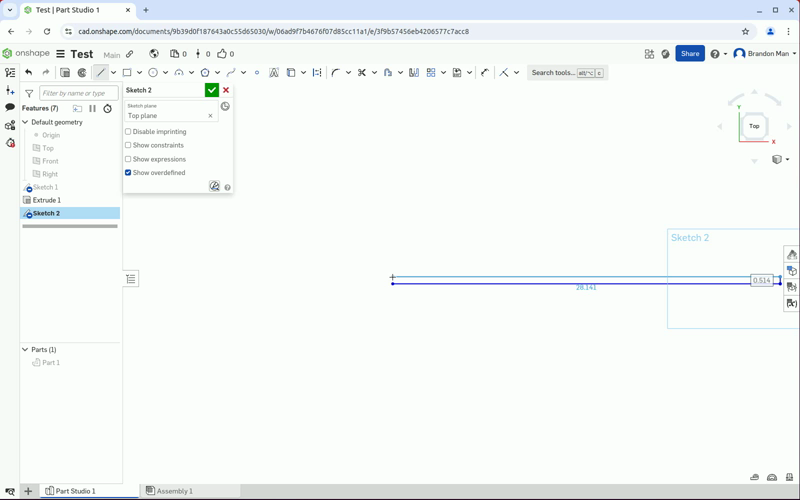
scroll(6)
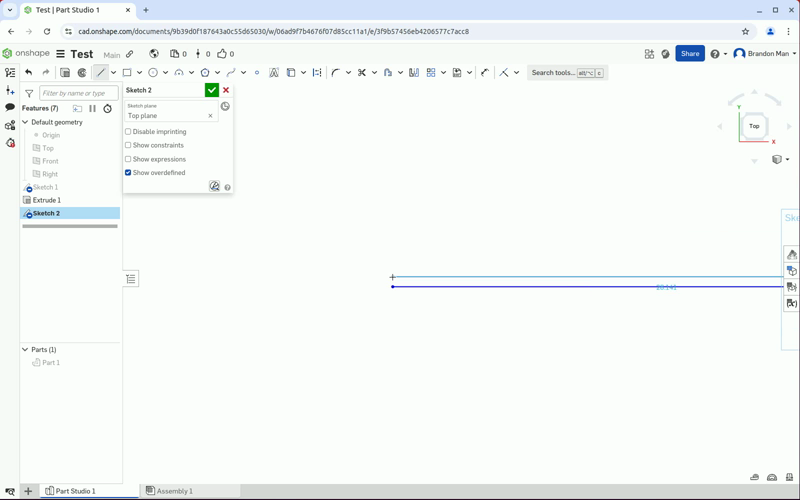
scroll(6)
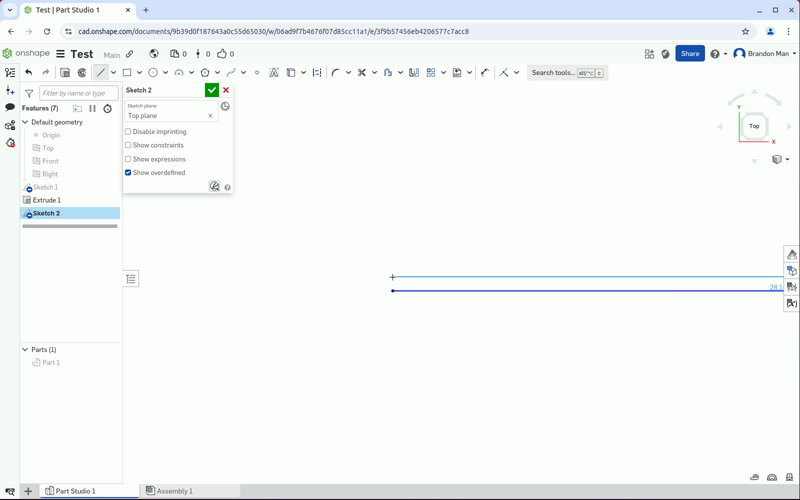
scroll(6)
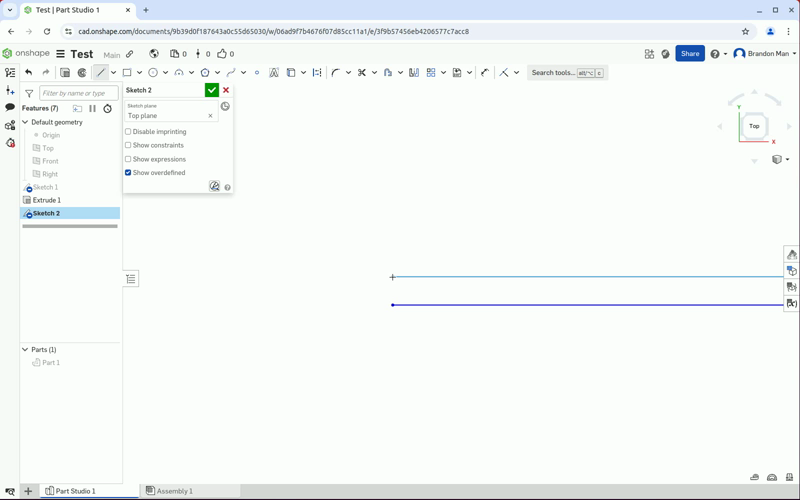
click(392, 276)
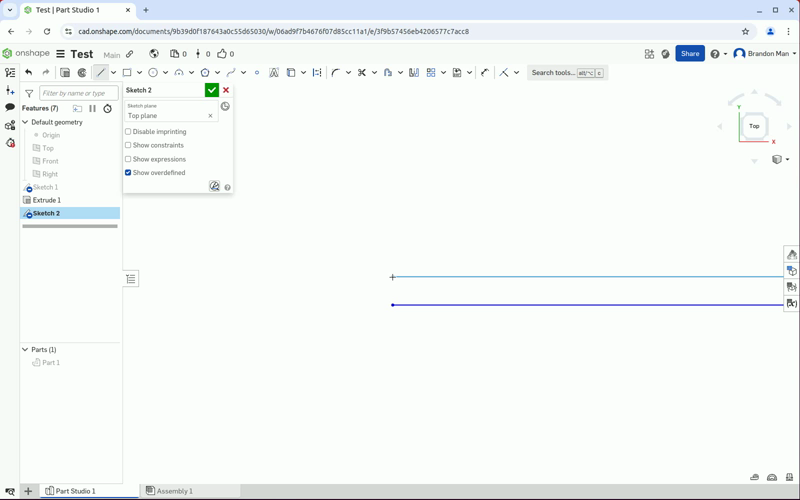
scroll(-6)
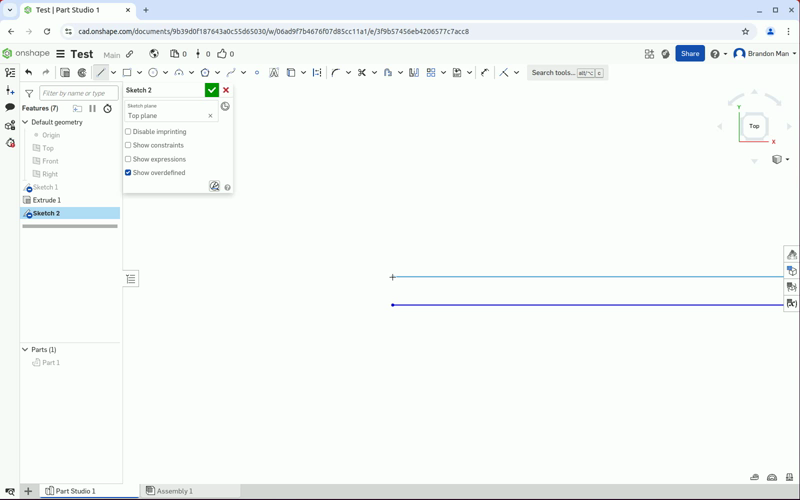
scroll(-6)
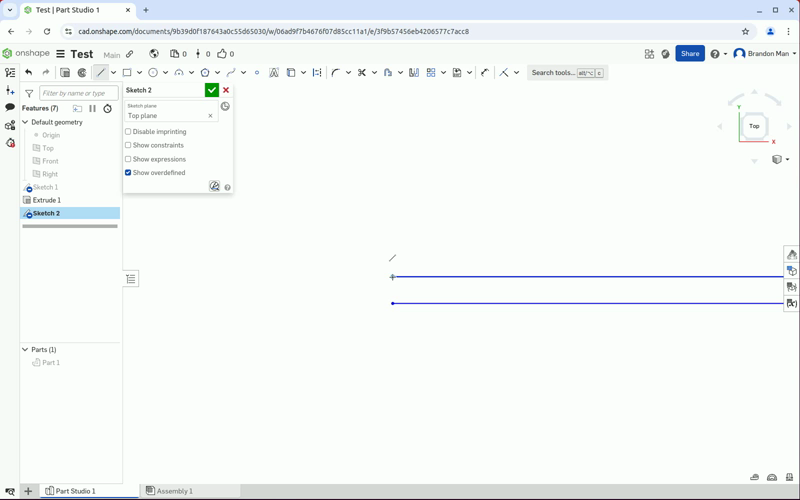
scroll(-6)
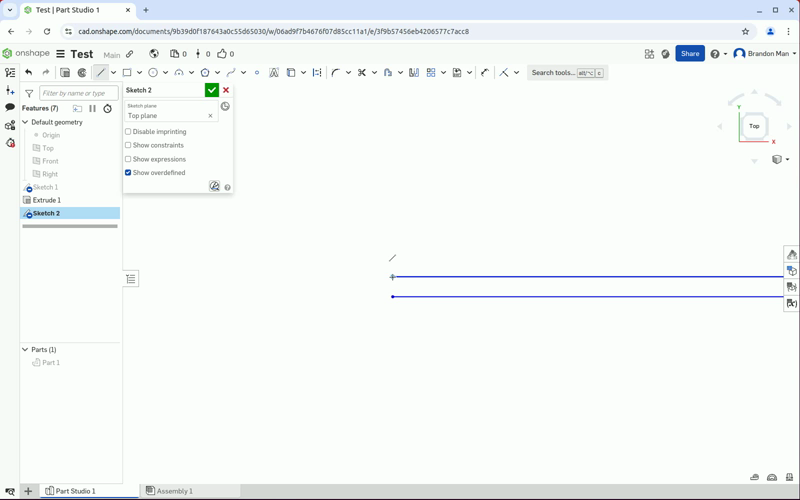
scroll(-6)
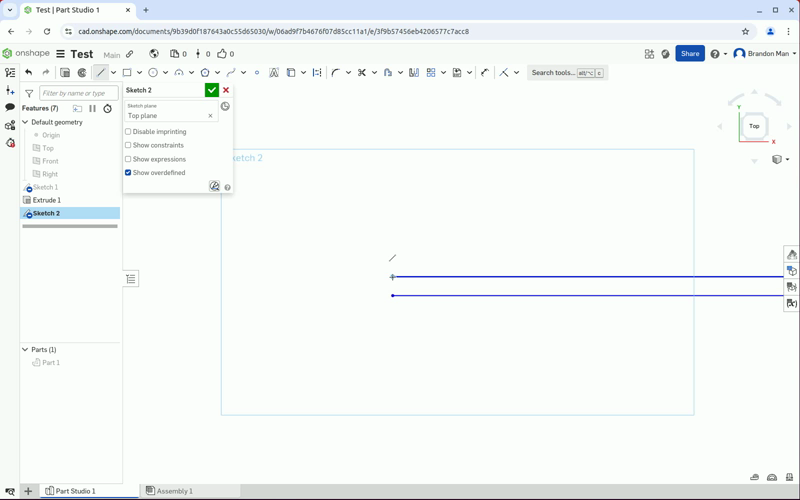
scroll(-6)
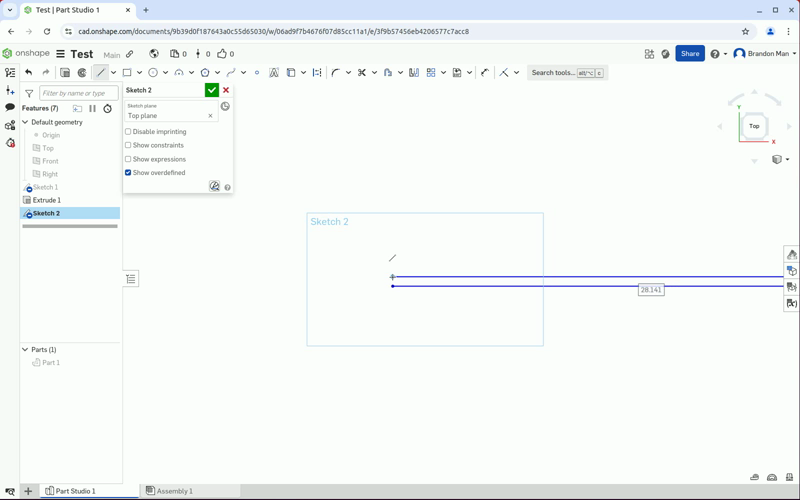
scroll(-6)
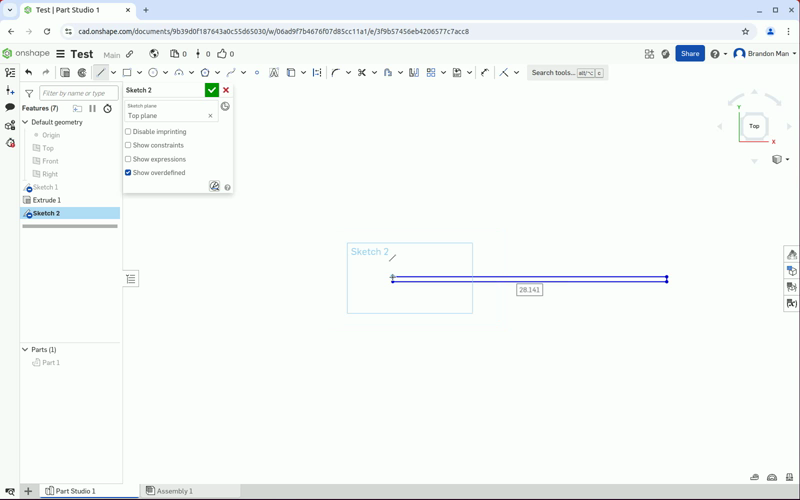
scroll(-6)
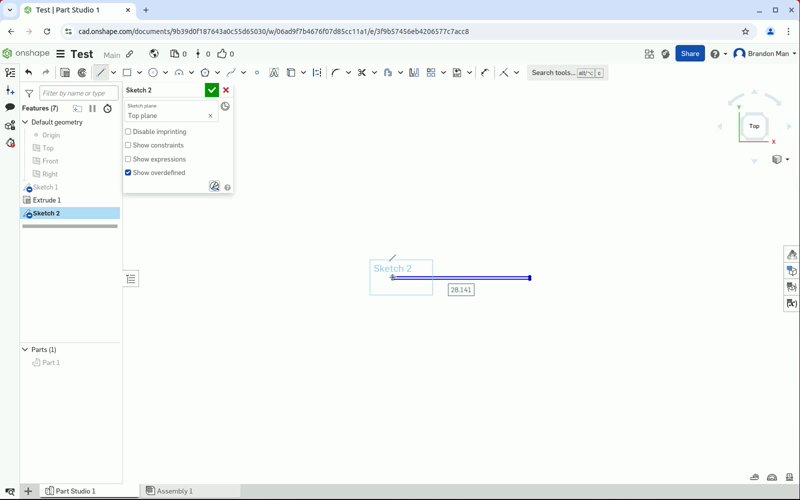
key_up(shift)
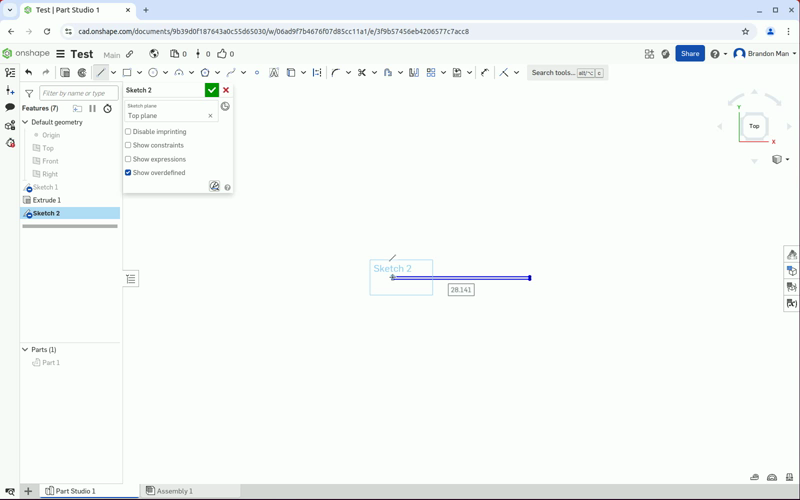
mouse_move(422, 276)
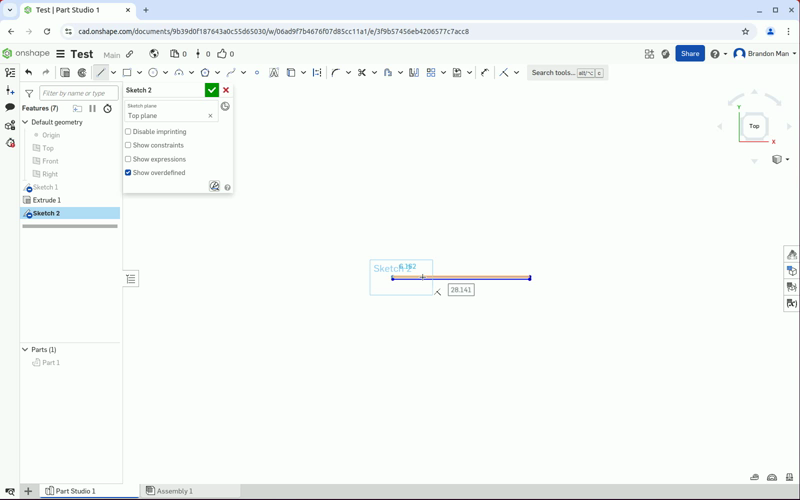
key_down(shift)
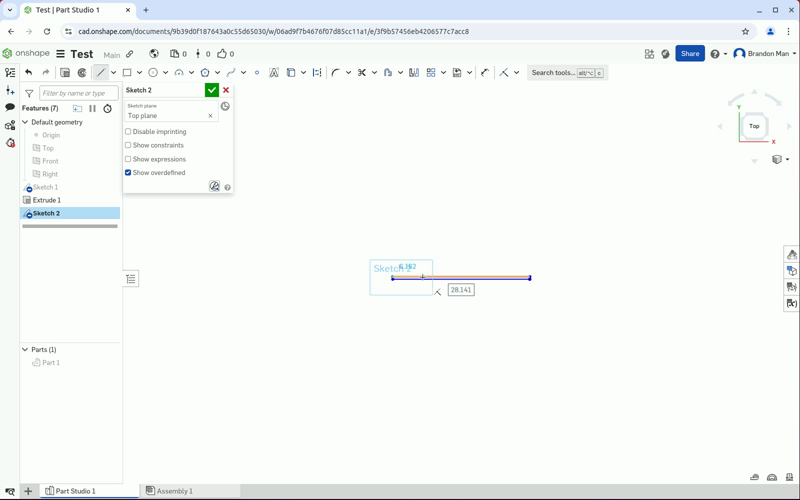
mouse_move(392, 279)
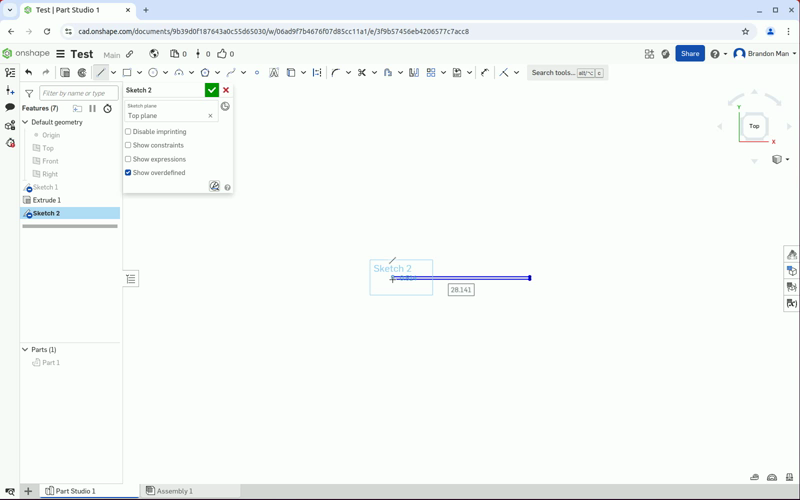
scroll(6)
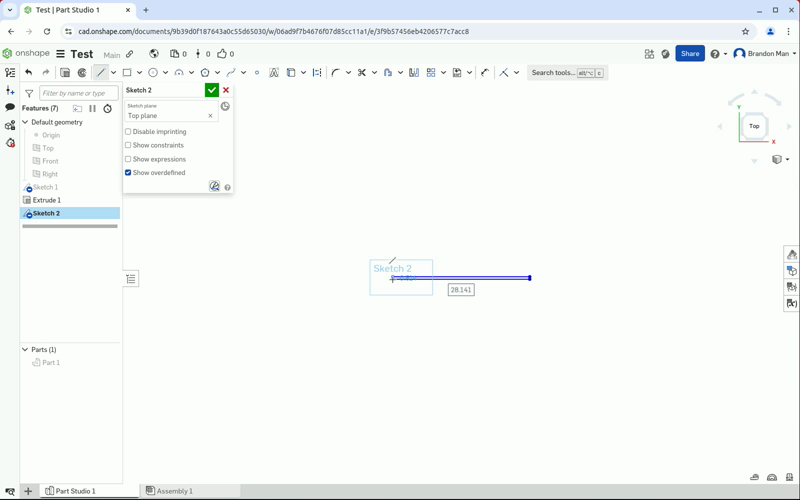
scroll(6)
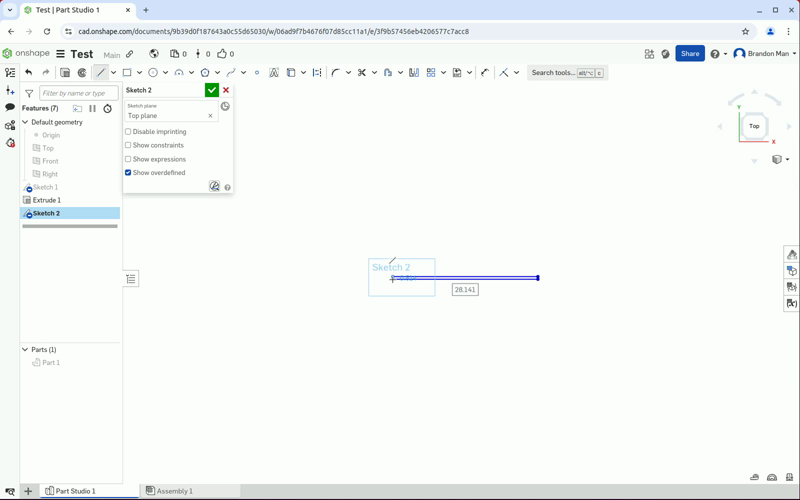
scroll(6)
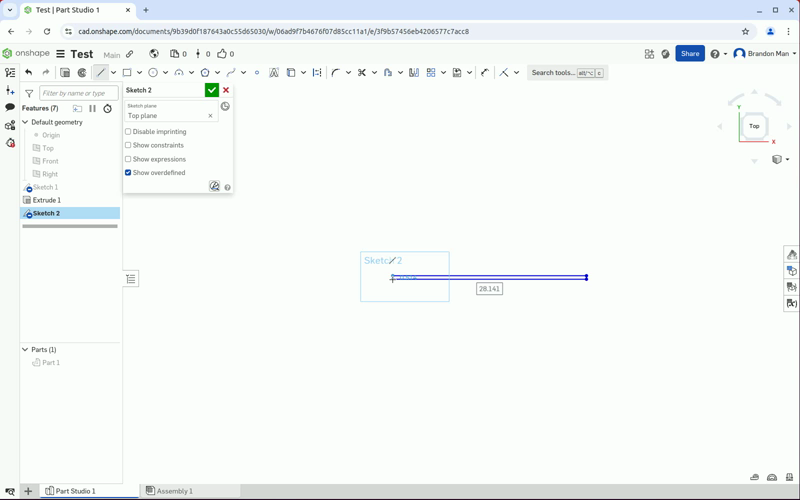
scroll(6)
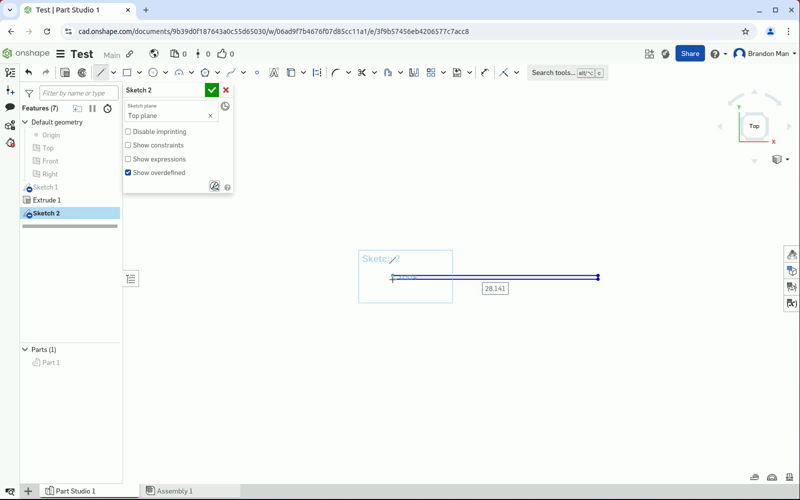
scroll(6)
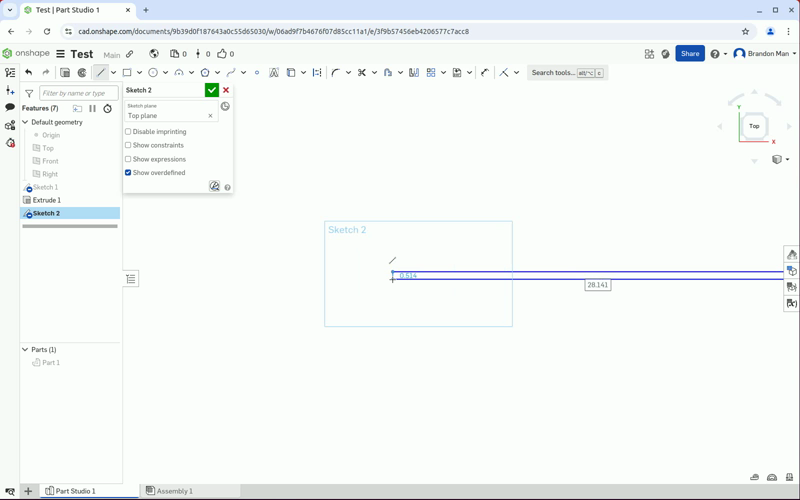
scroll(6)
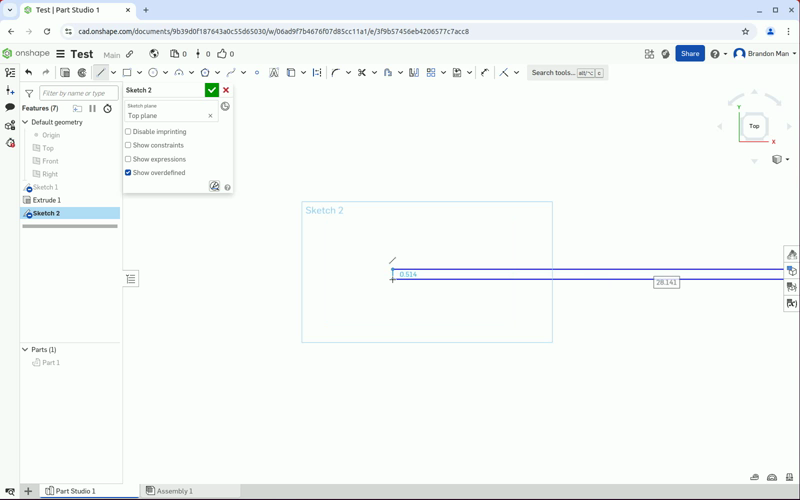
scroll(6)
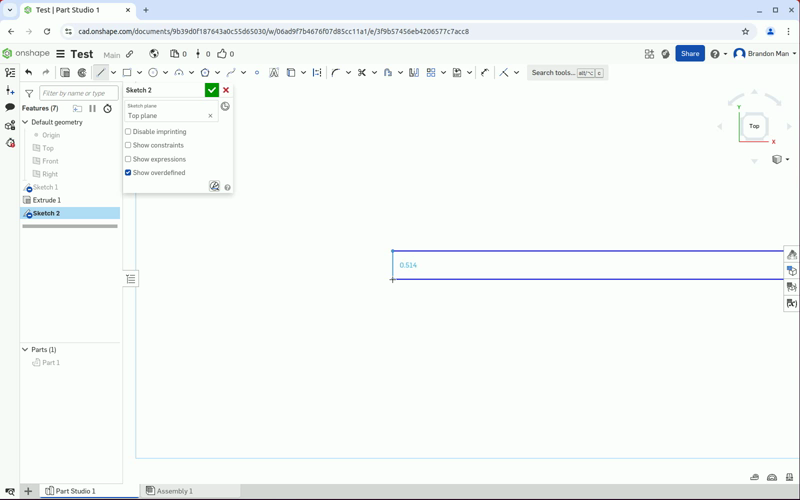
key_up(shift)
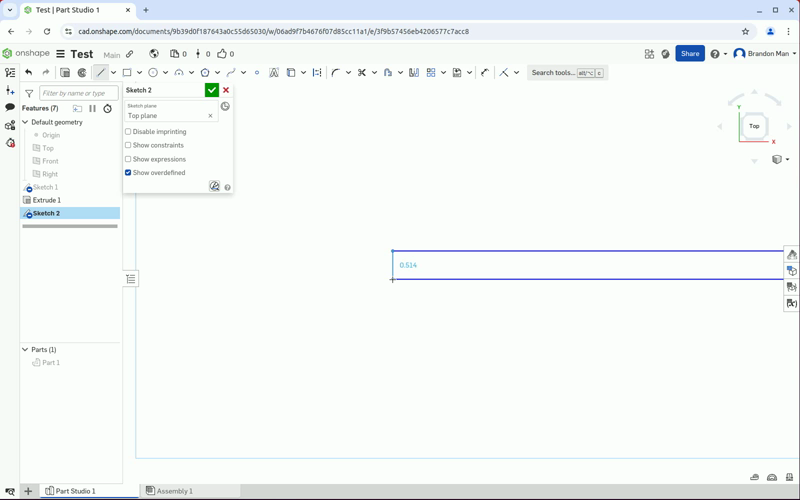
click(392, 279)
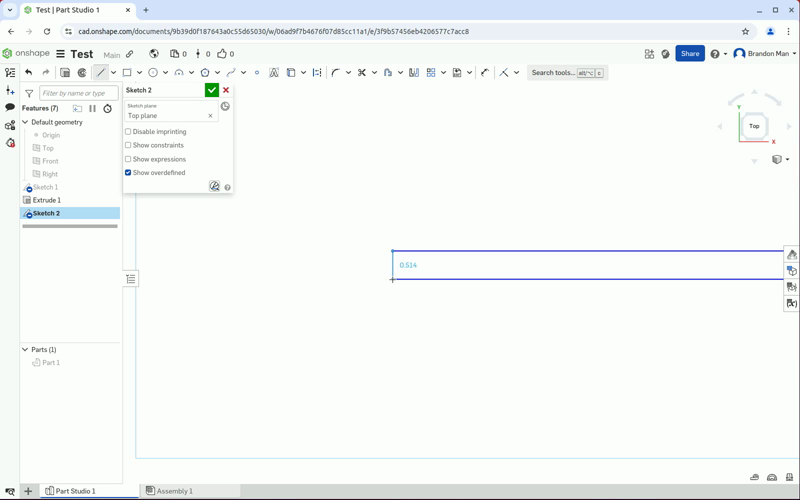
scroll(-6)
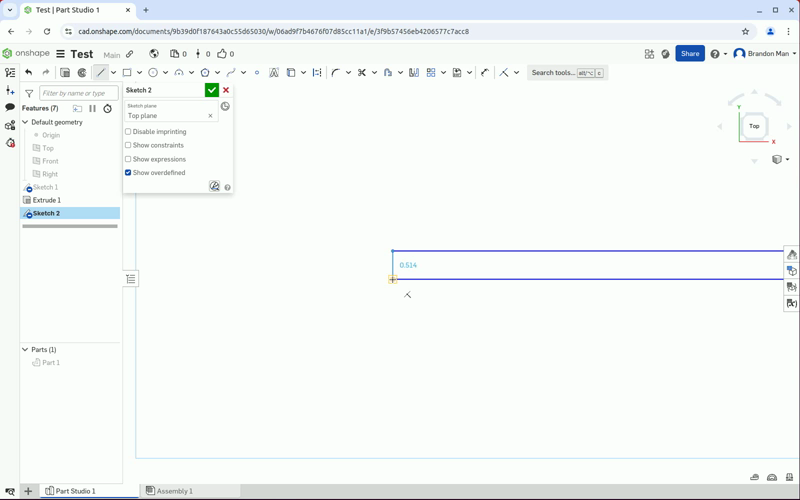
scroll(-6)
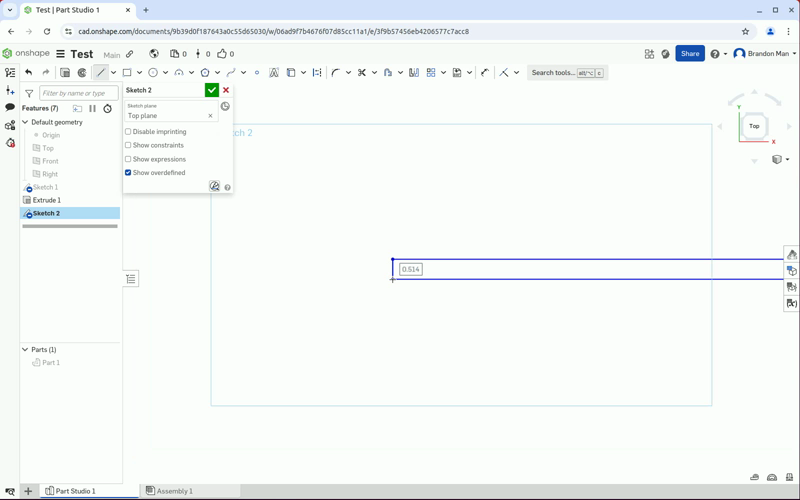
scroll(-6)
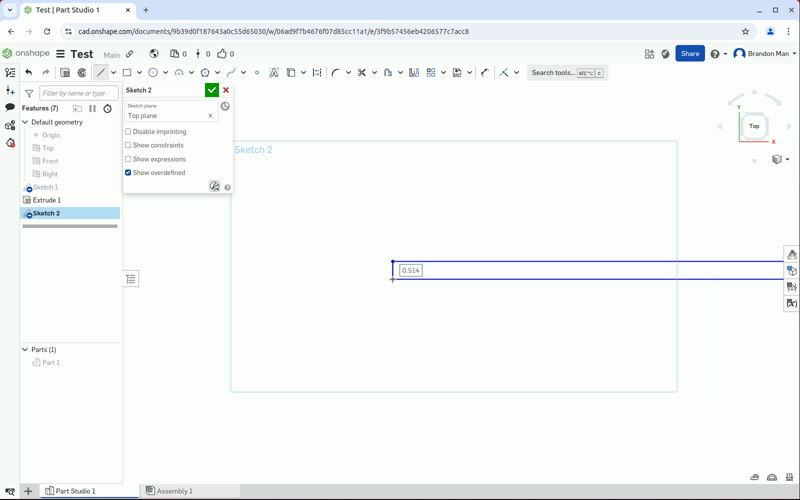
scroll(-6)
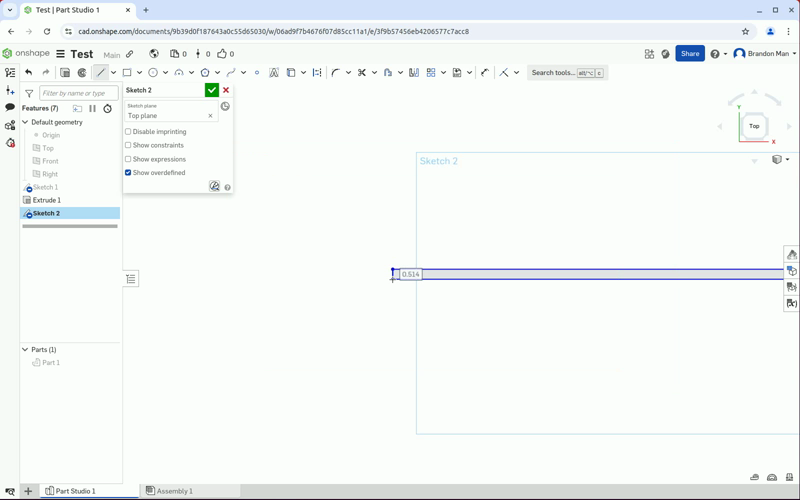
scroll(-6)
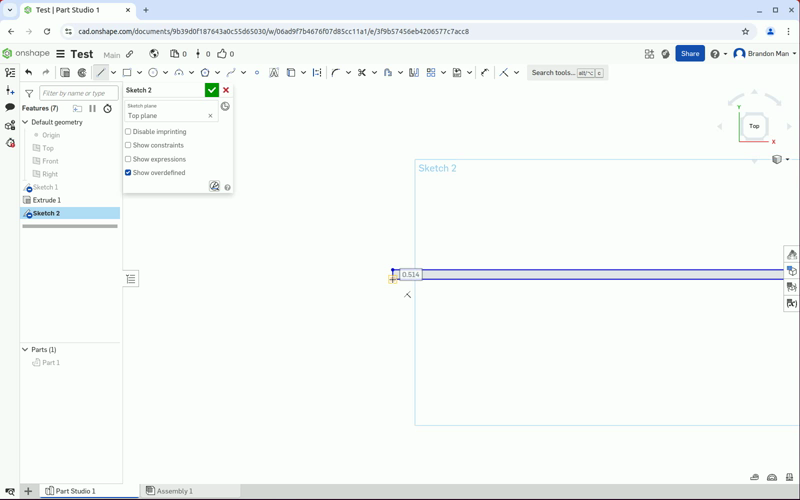
scroll(-6)
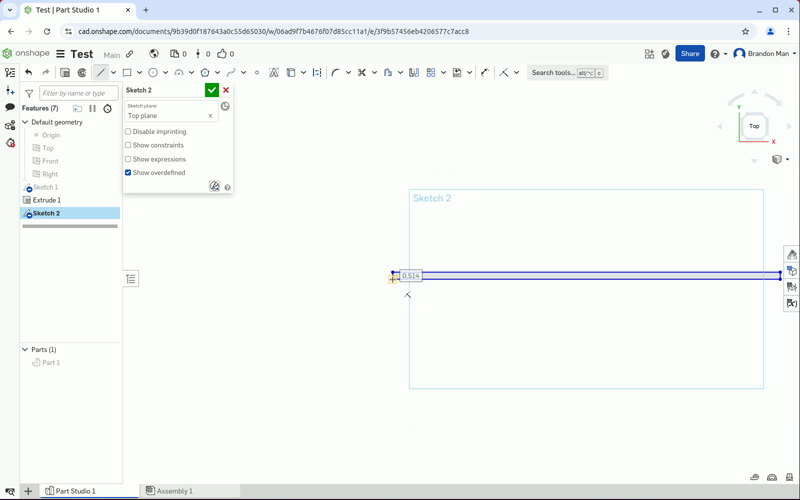
scroll(-6)
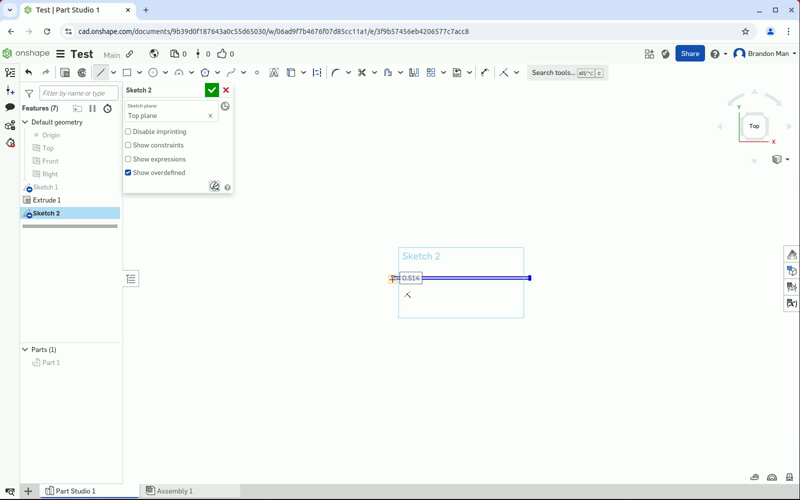
key(esc)
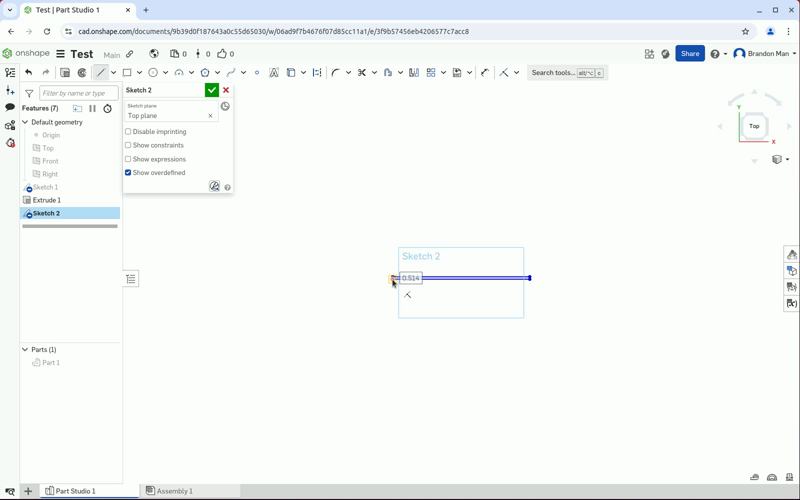
mouse_move(432, 277)
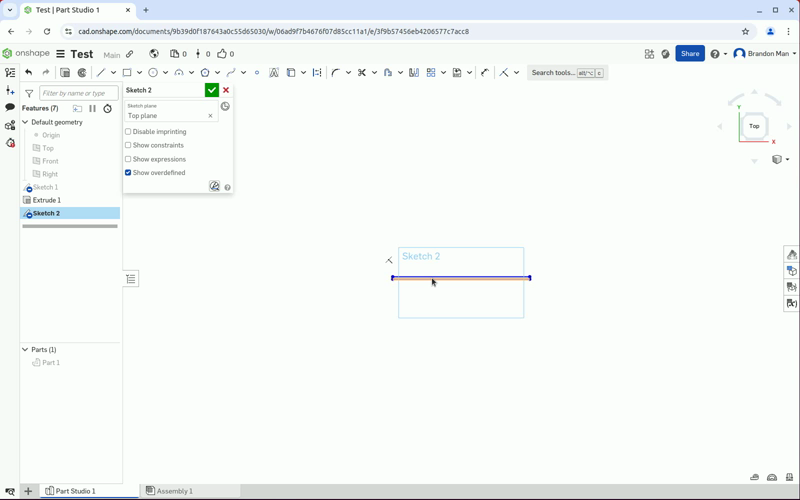
scroll(6)
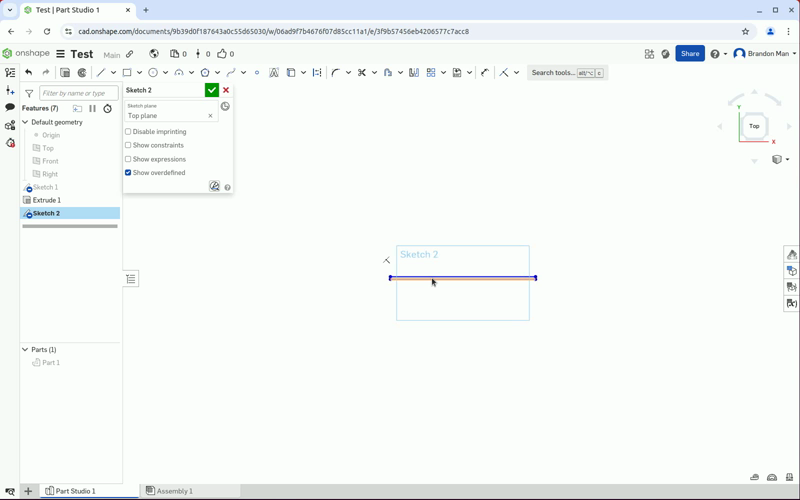
scroll(6)
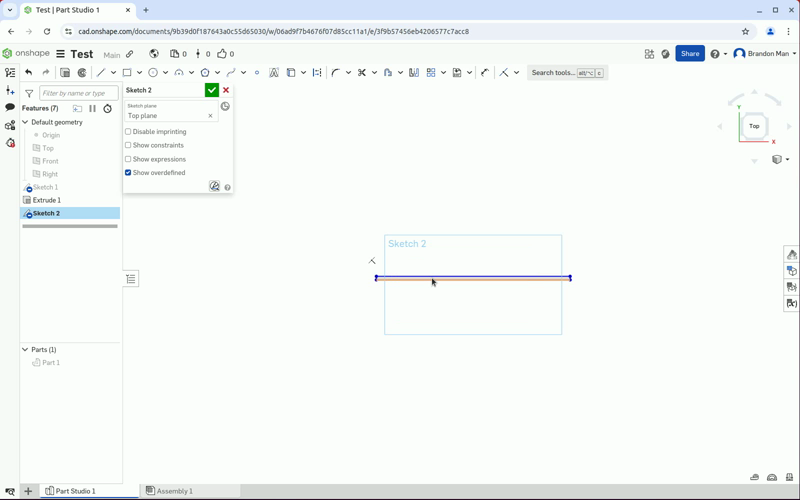
scroll(6)
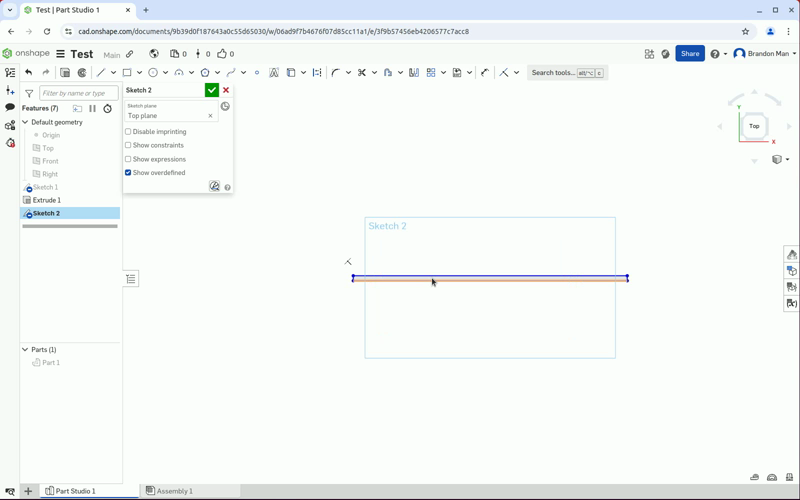
scroll(6)
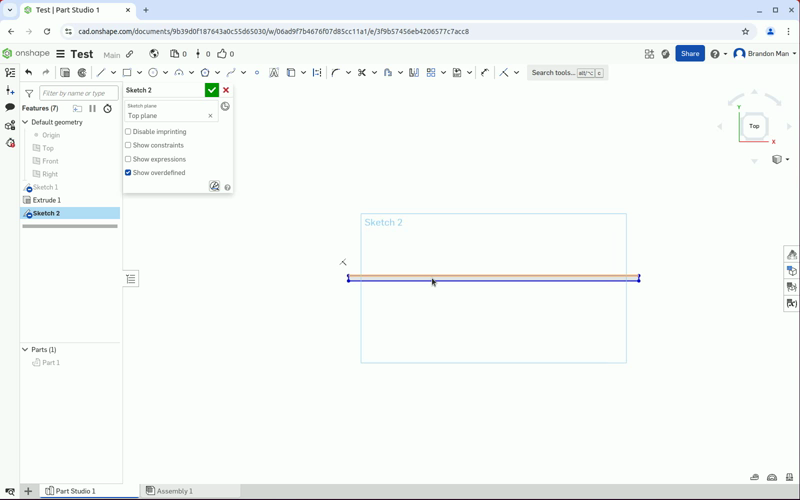
scroll(6)
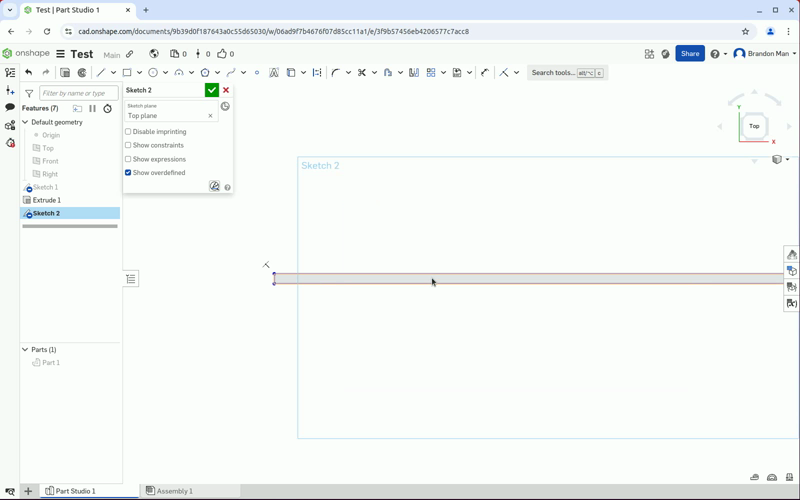
scroll(6)
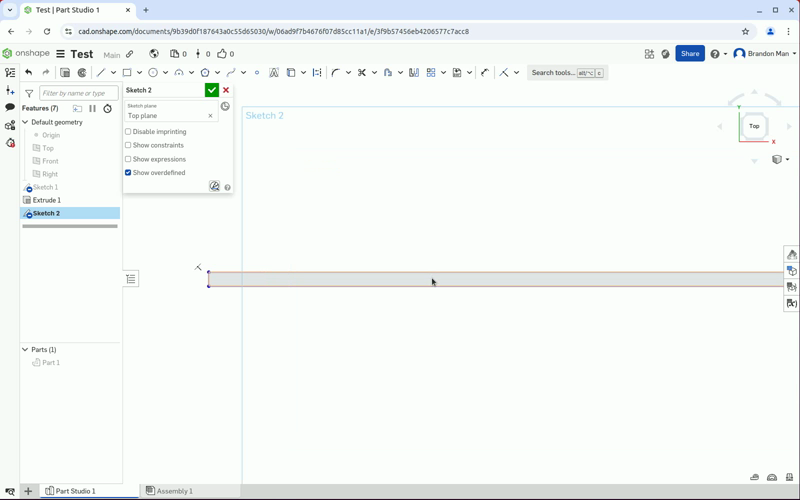
scroll(6)
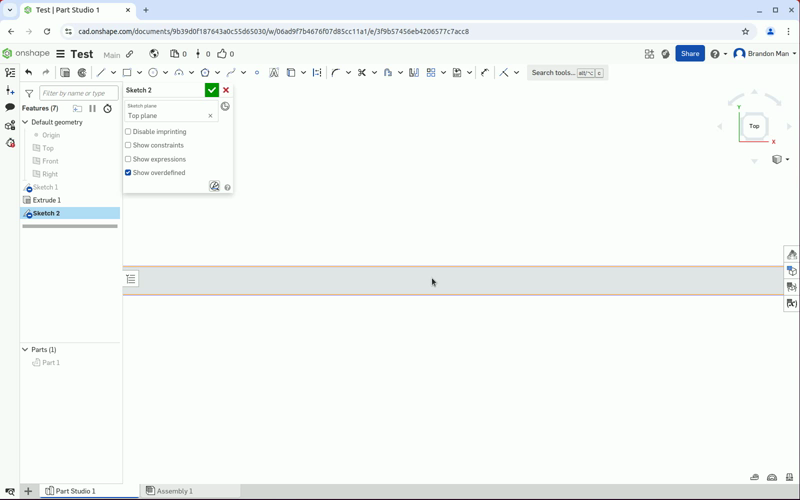
click(432, 277)
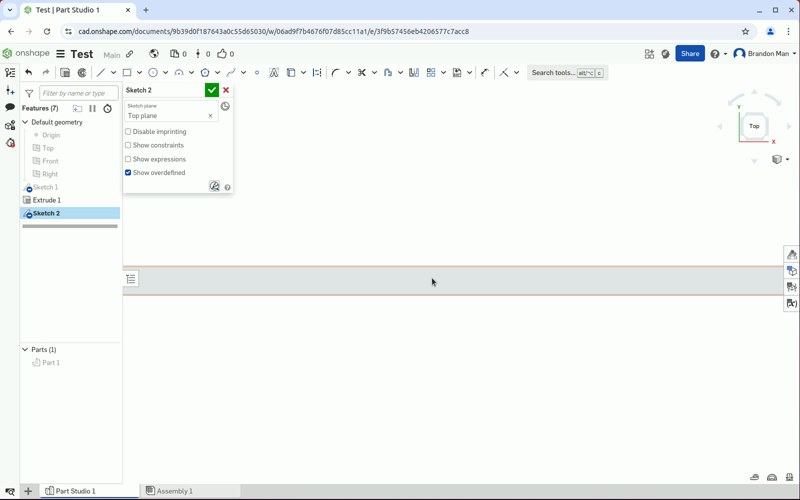
scroll(-6)
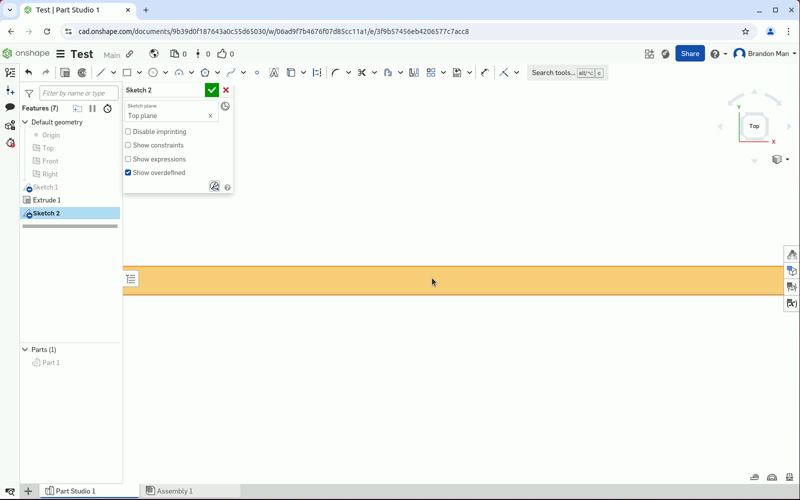
scroll(-6)
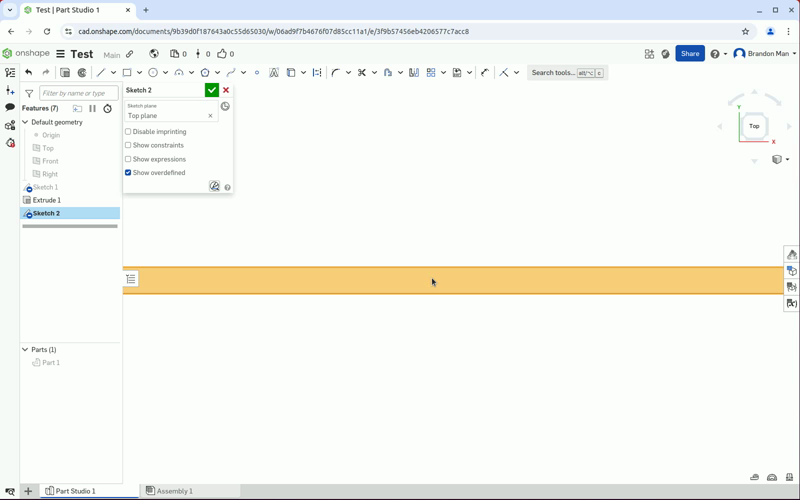
scroll(-6)
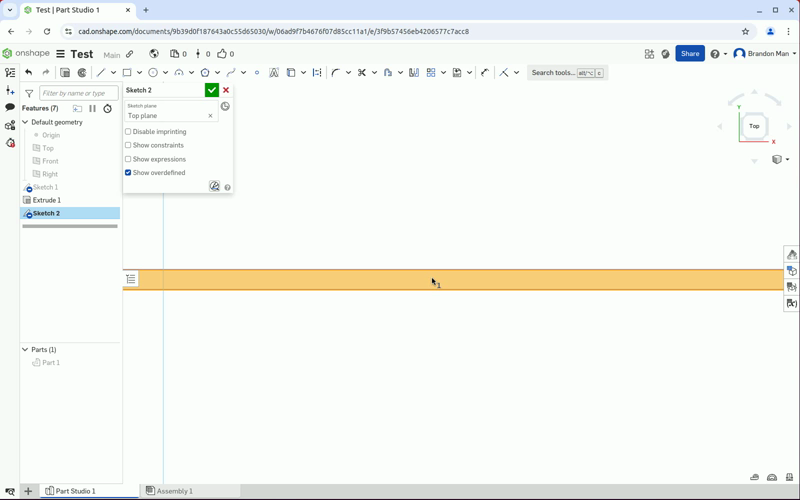
scroll(-6)
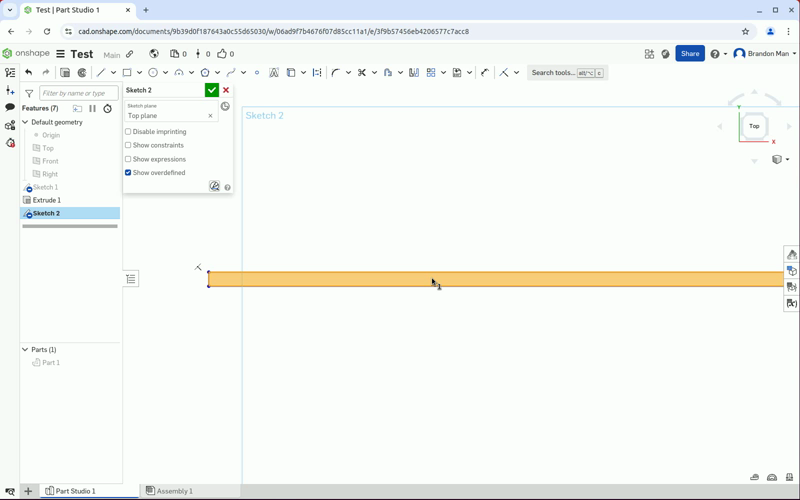
scroll(-6)
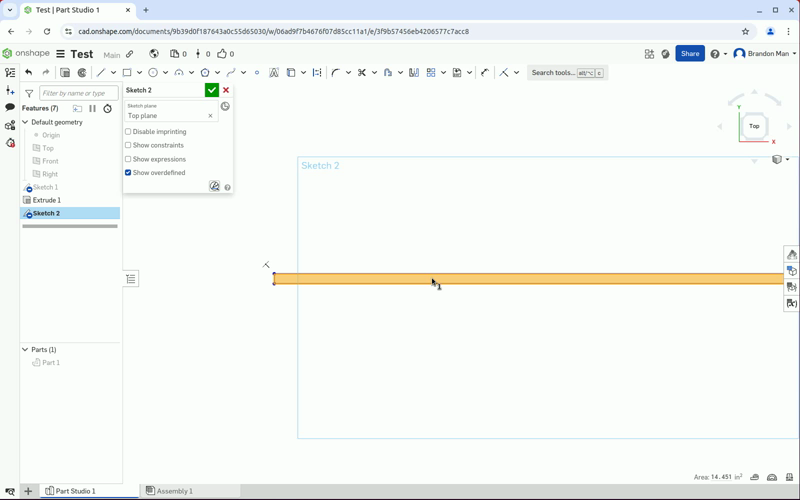
scroll(-6)
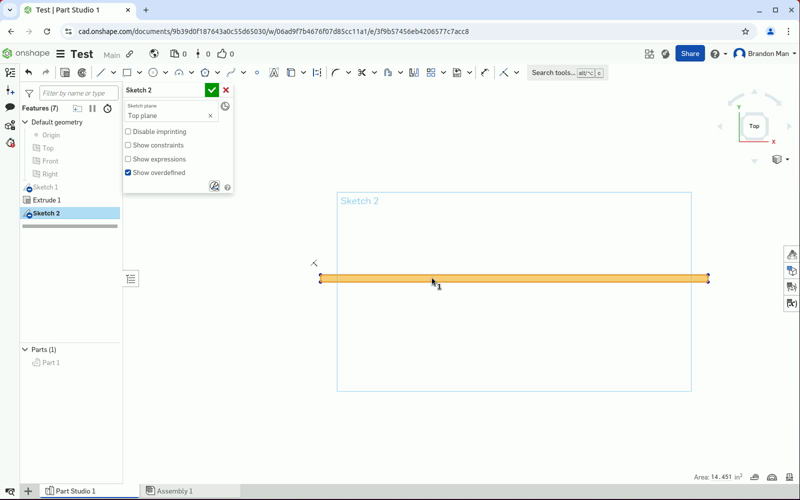
scroll(-6)
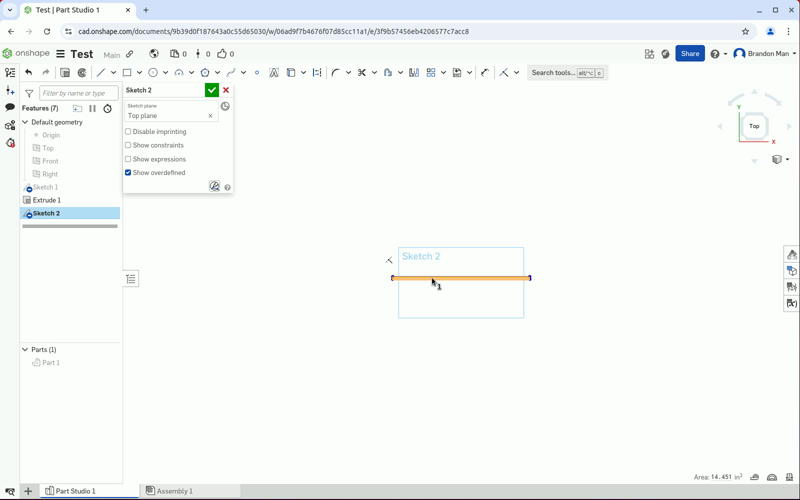
mouse_move(73, 352)
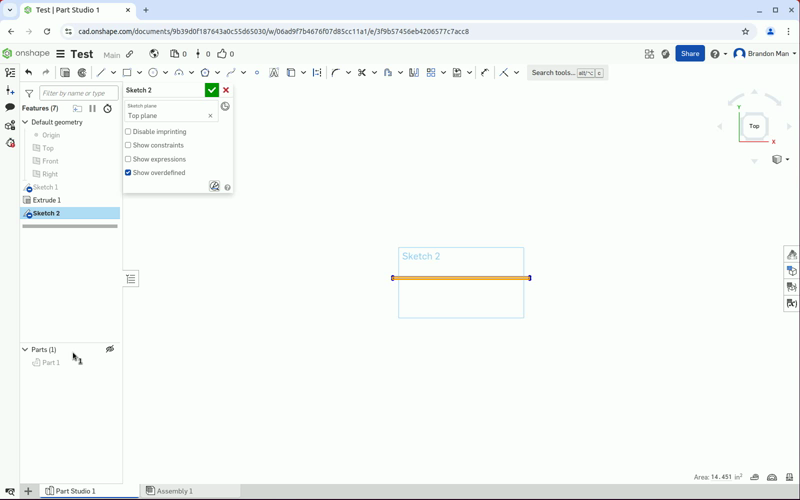
key(shift+y)
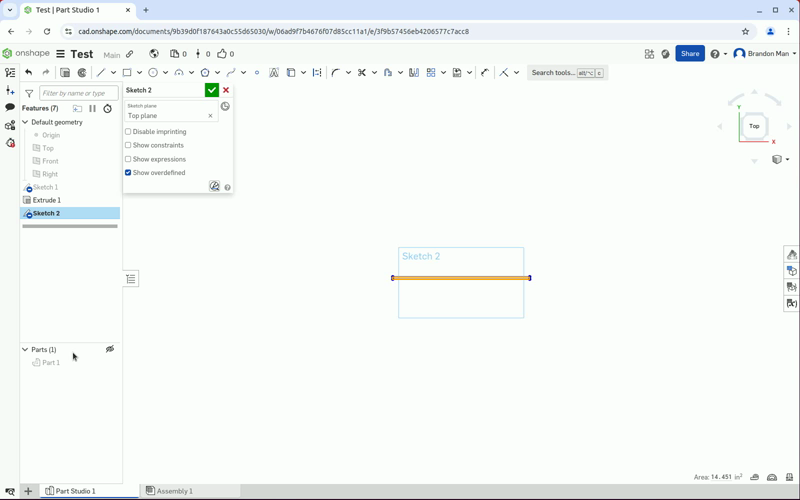
key(shift+e)
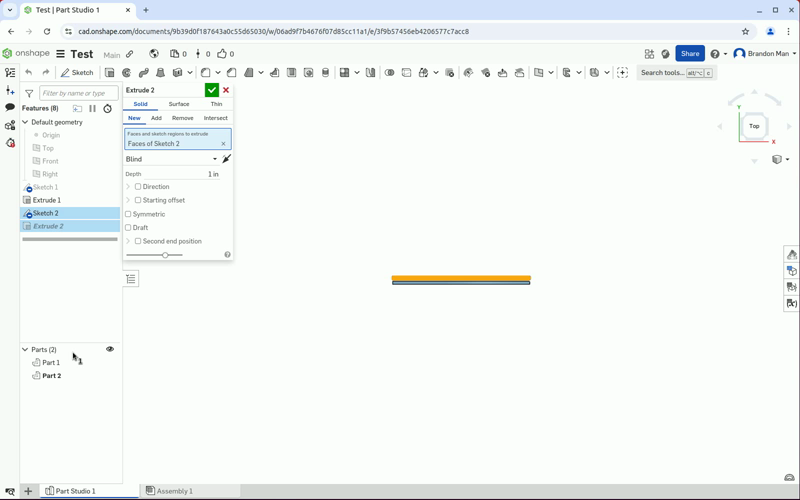
mouse_move(143, 106)
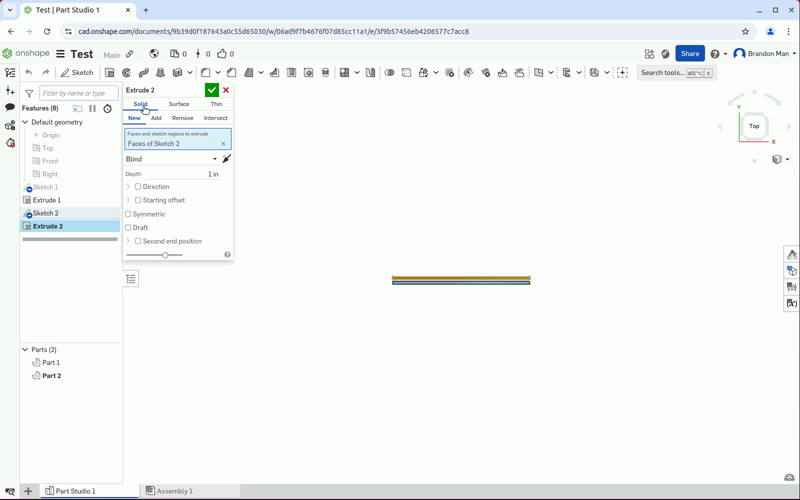
click(143, 106)
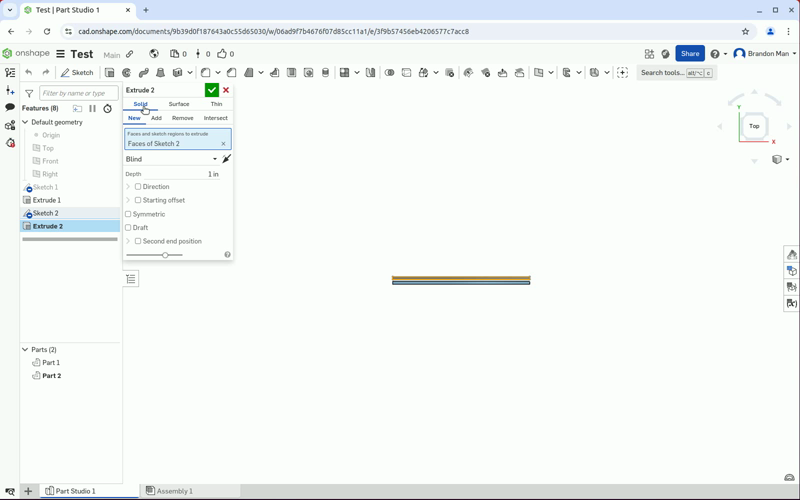
mouse_move(137, 120)
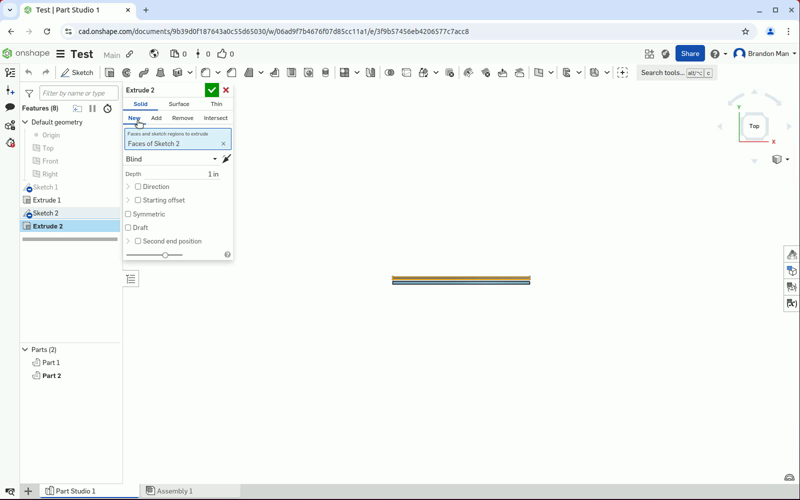
click(137, 120)
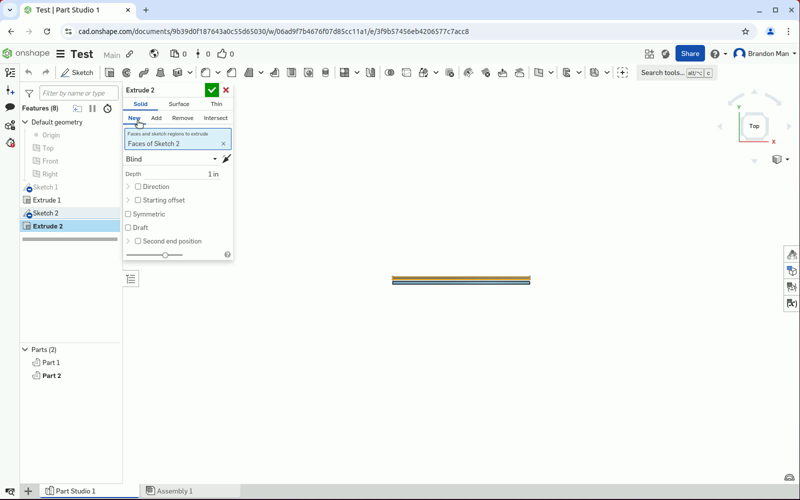
key(tab, 4)
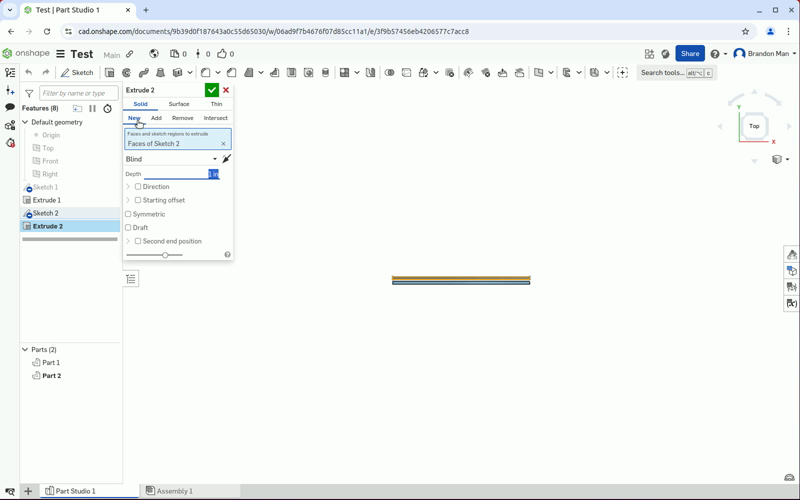
text(43.328)
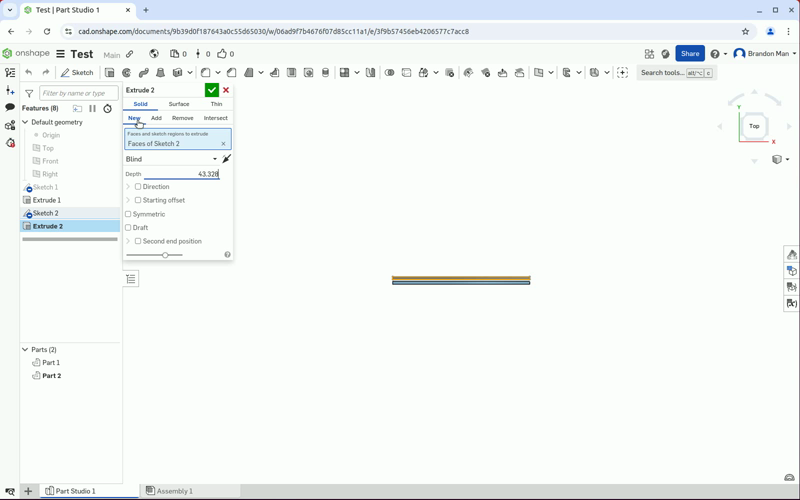
key(tab, 3)
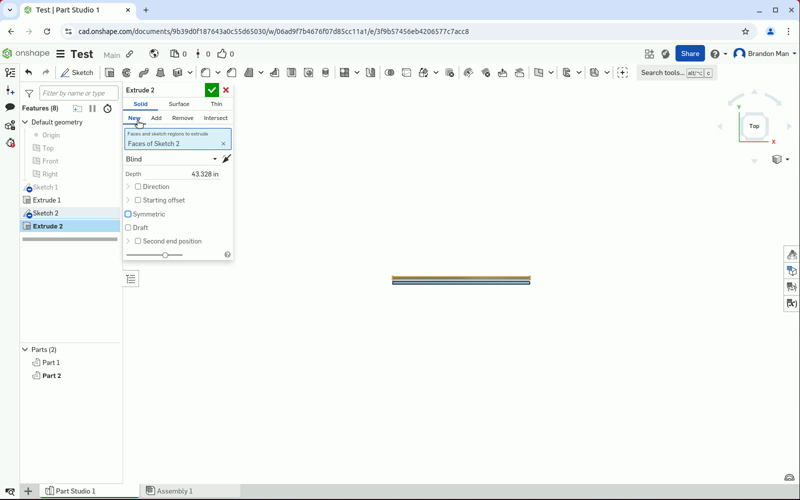
key(space)
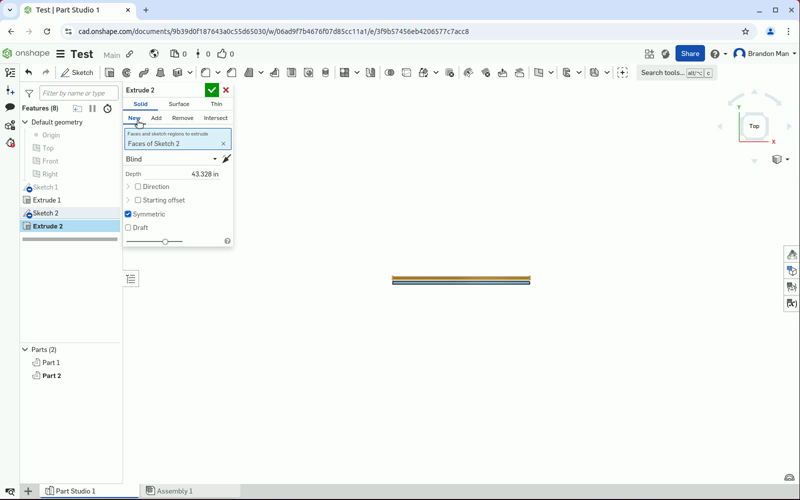
key(enter)
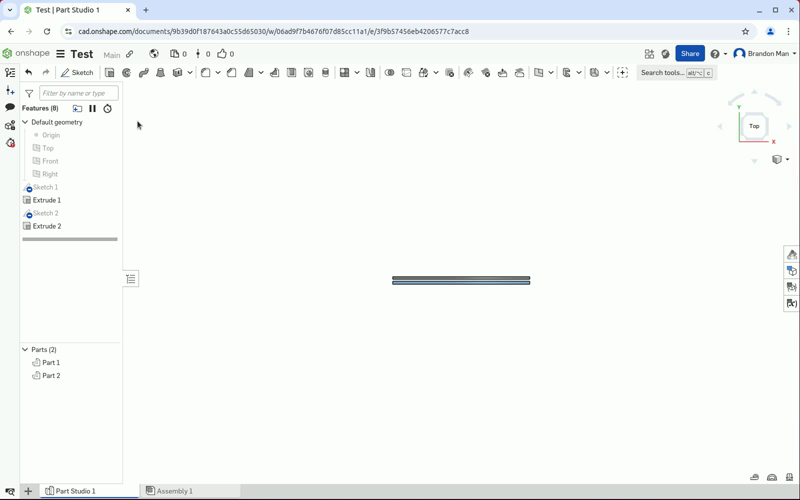
key(shift+h)
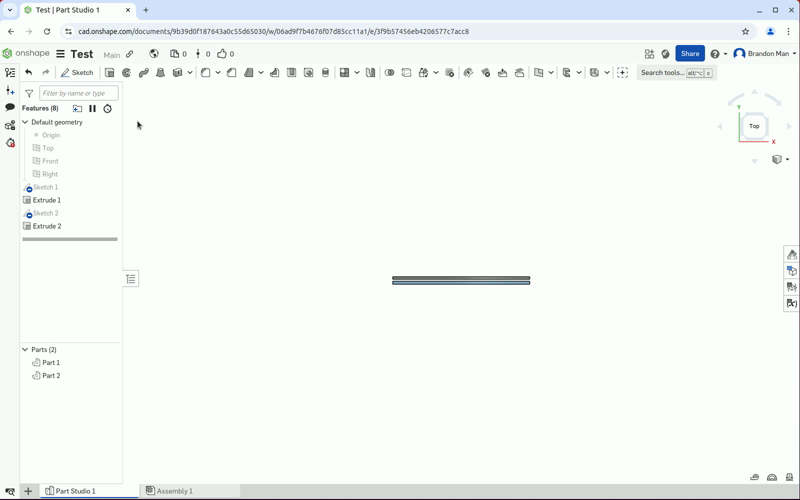
key(shift+h)
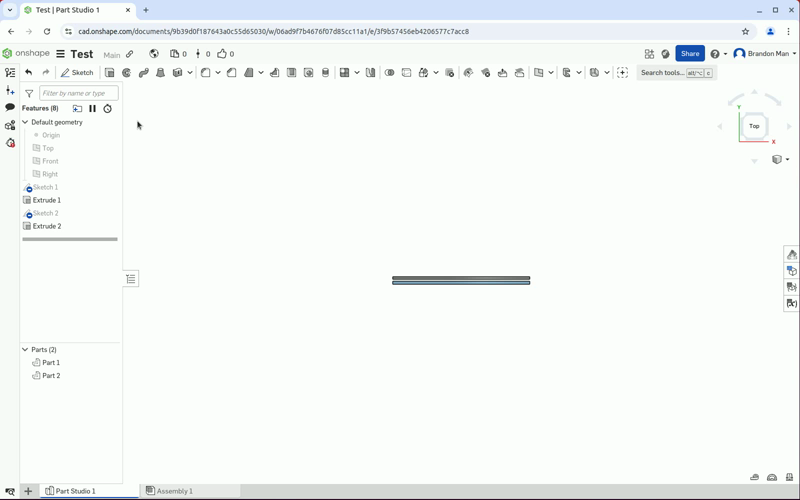
mouse_move(73, 189)
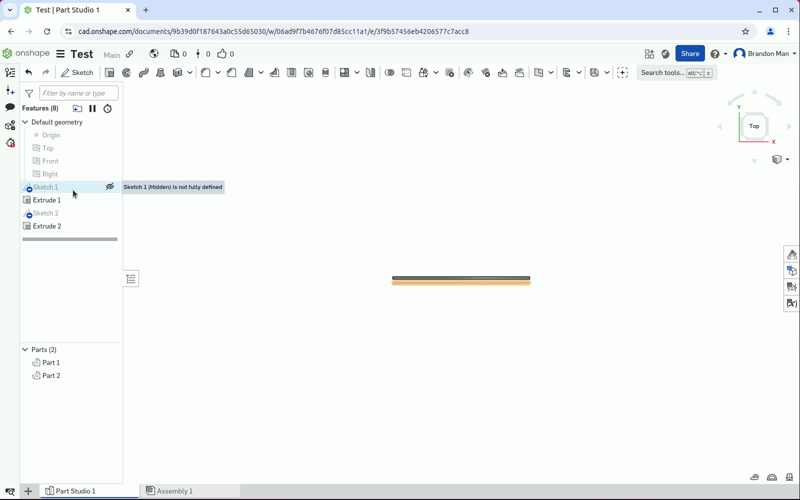
click(73, 189)
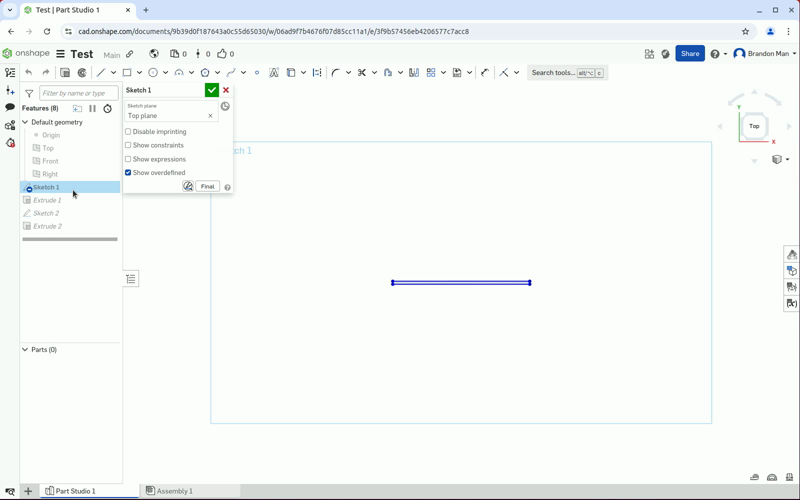
mouse_move(229, 92)
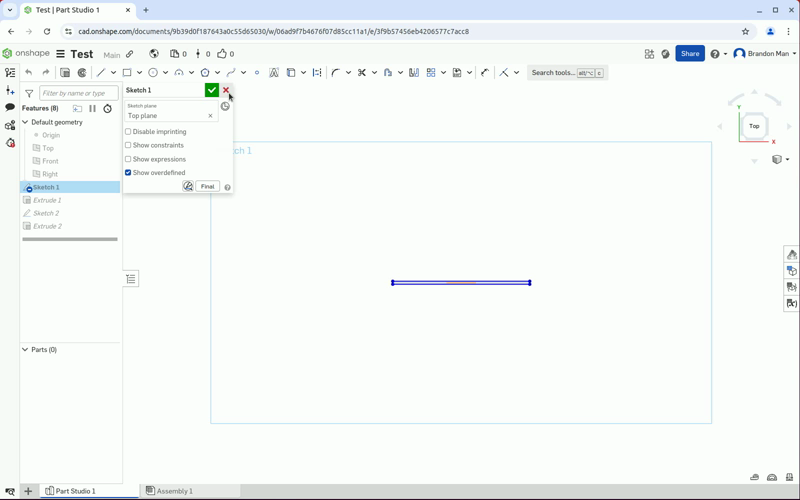
click(229, 92)
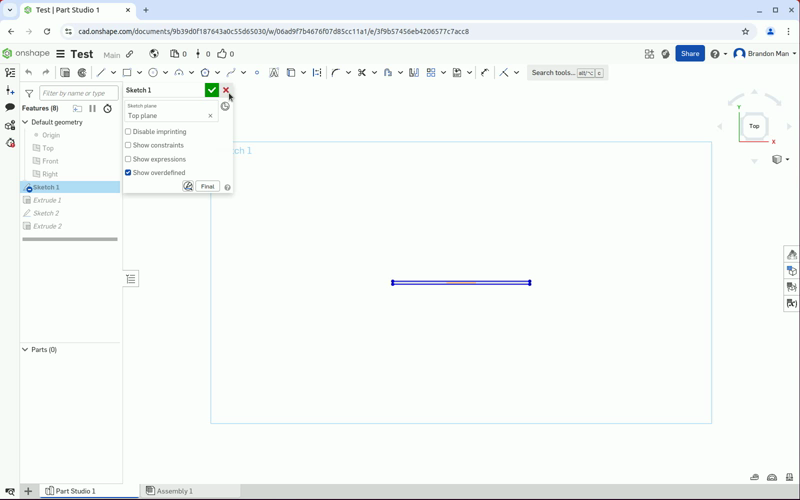
key(shift+s)
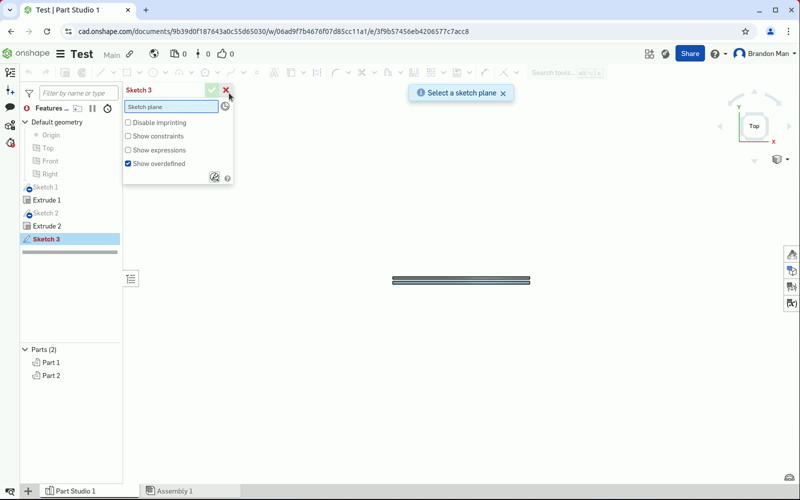
mouse_move(73, 150)
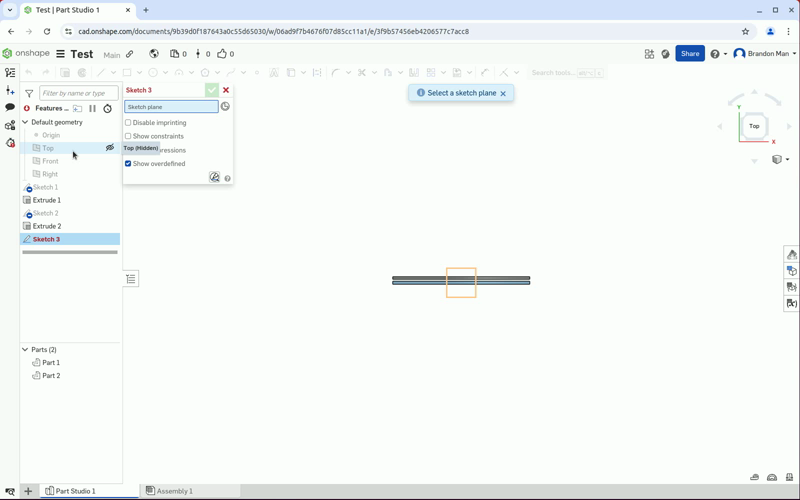
click(73, 150)
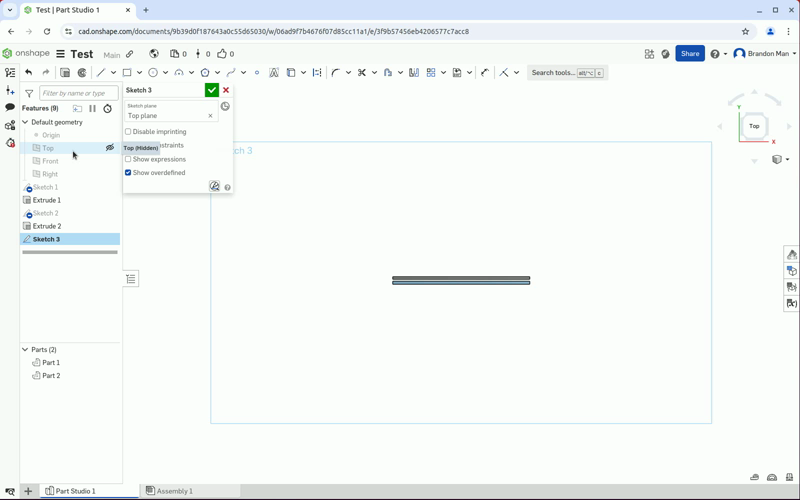
mouse_move(73, 352)
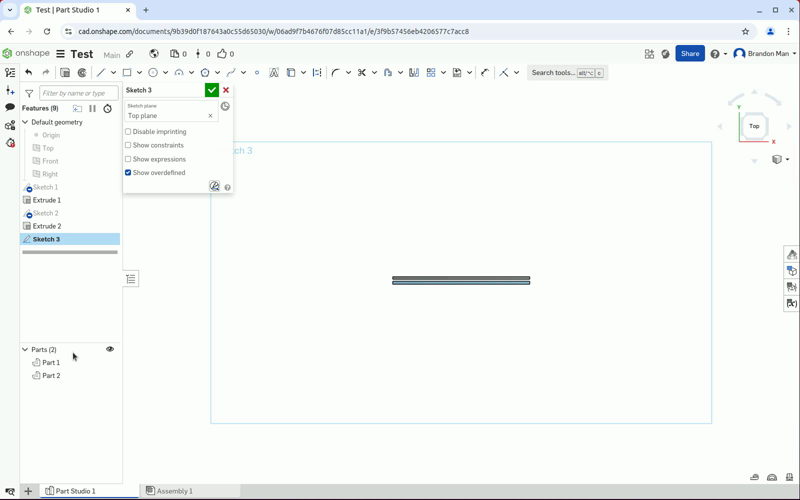
key(y)
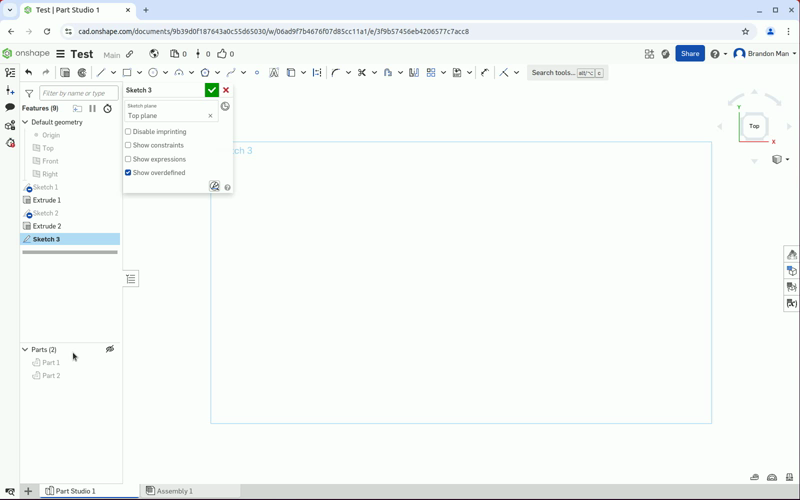
key(l)
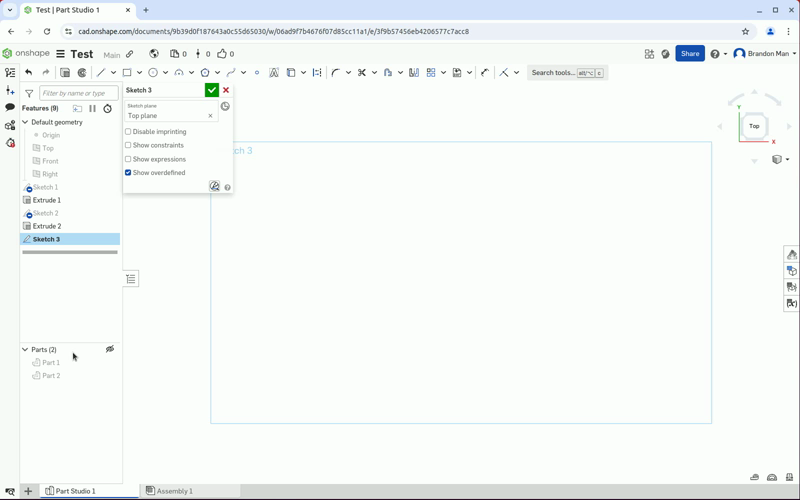
key_down(shift)
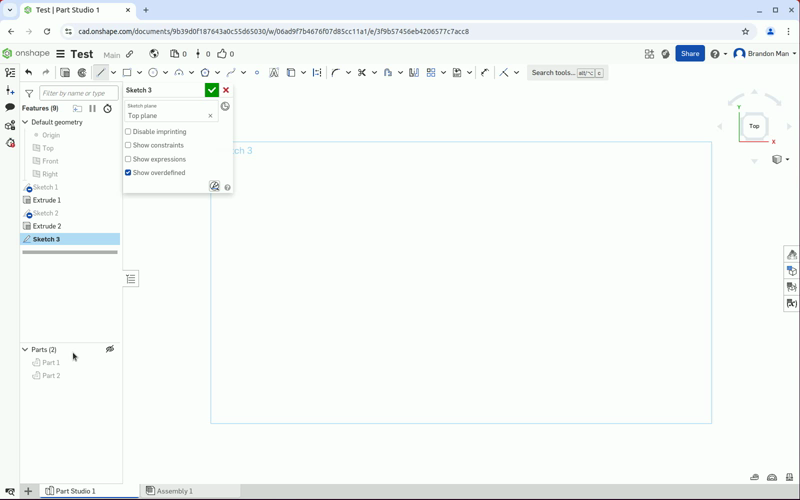
mouse_move(392, 288)
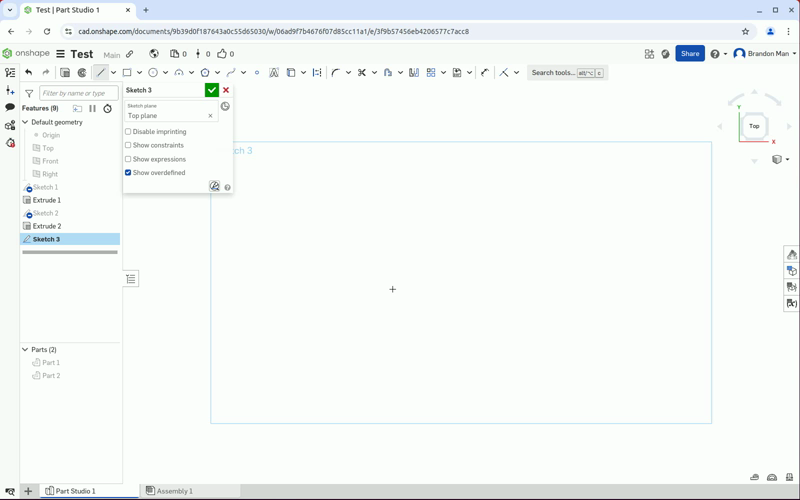
click(392, 288)
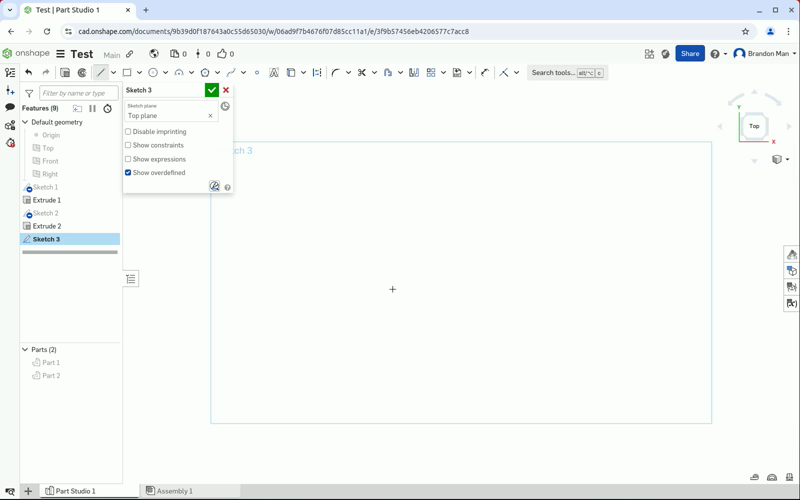
key_up(shift)
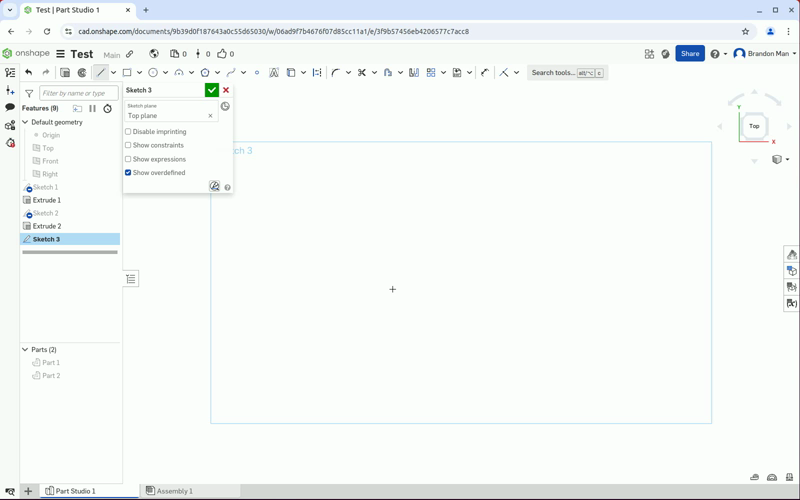
key_down(shift)
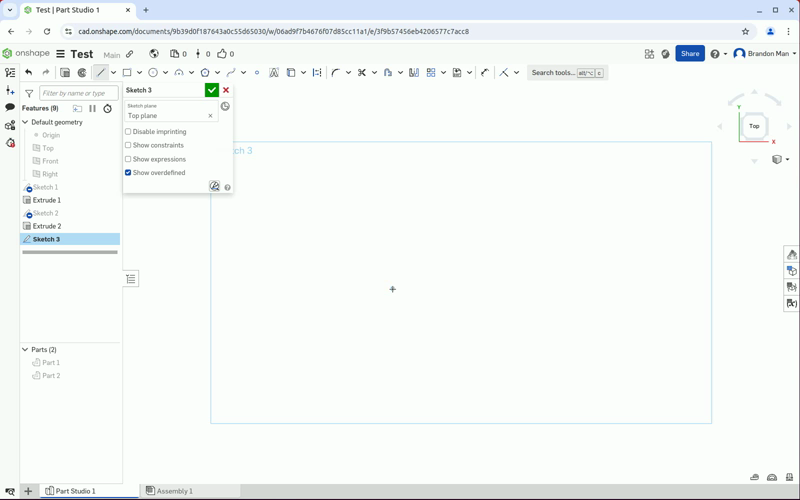
mouse_move(529, 288)
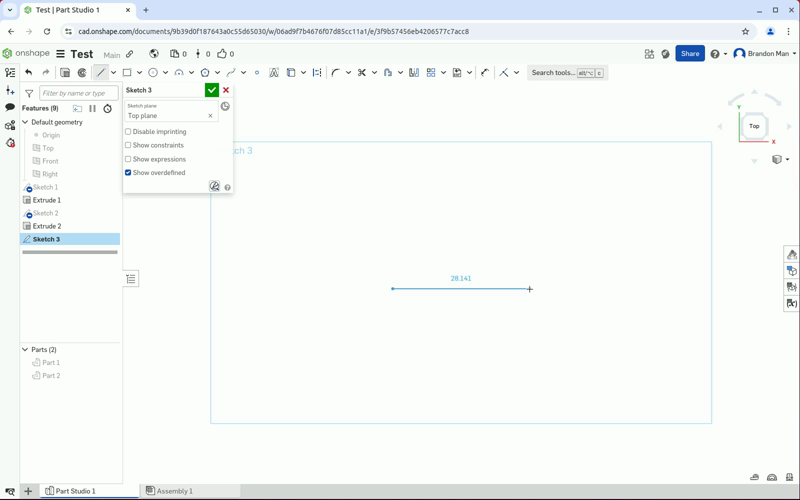
click(529, 288)
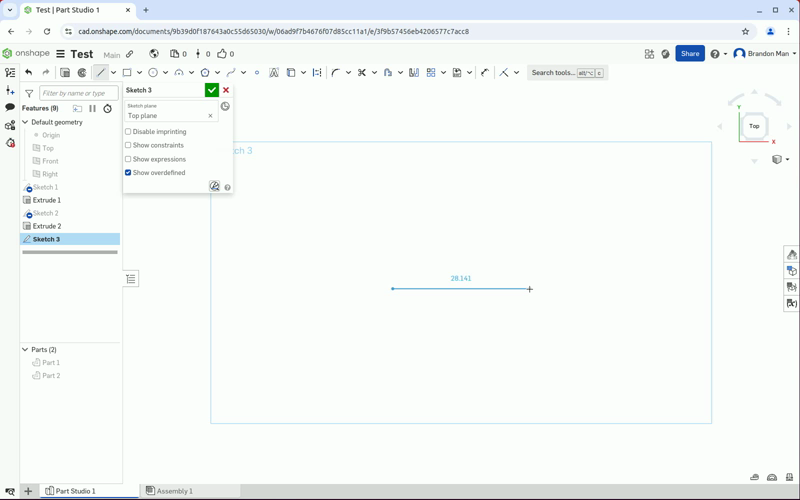
key_up(shift)
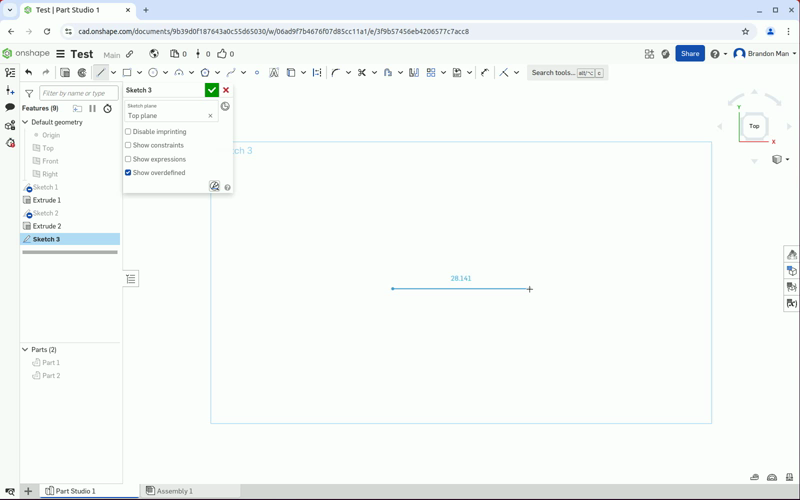
key_down(shift)
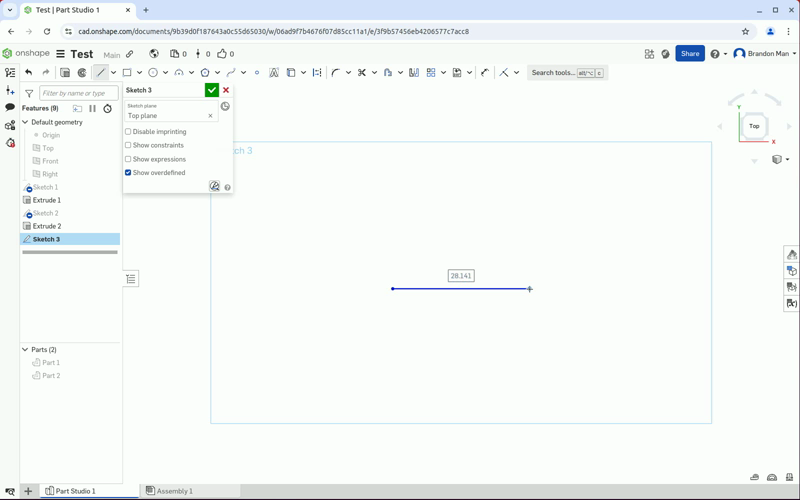
mouse_move(559, 288)
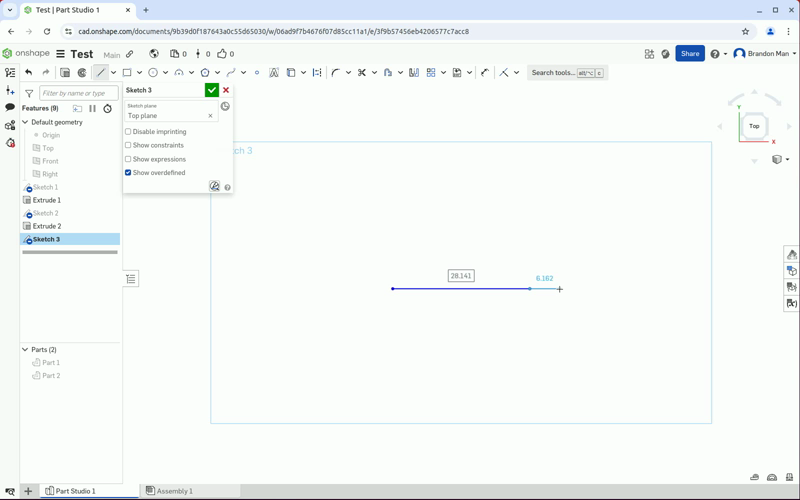
mouse_move(529, 285)
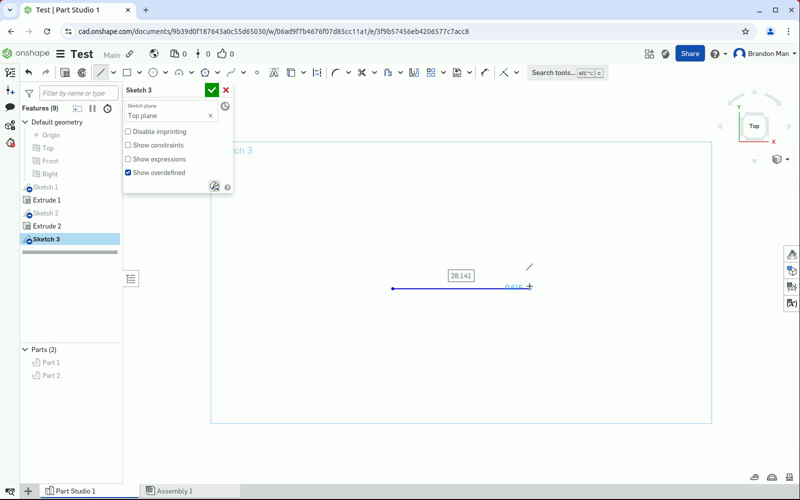
scroll(6)
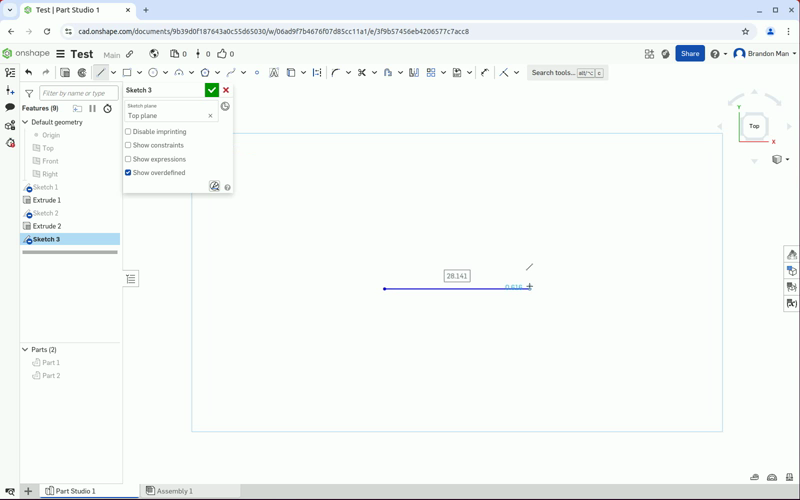
scroll(6)
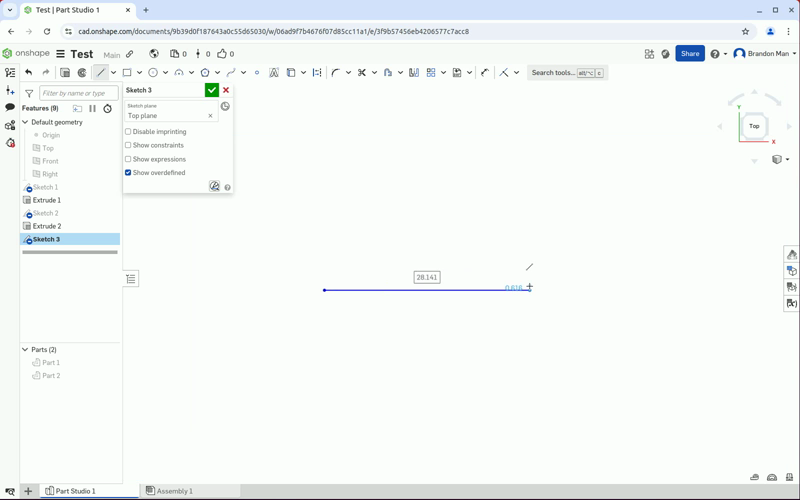
scroll(6)
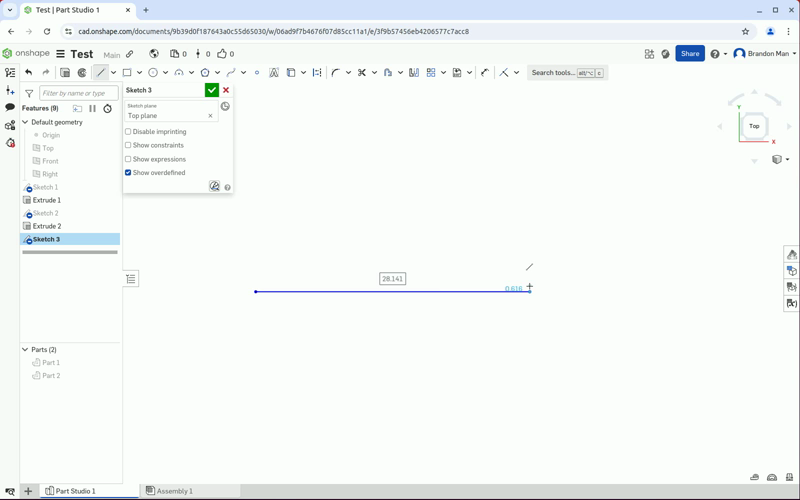
scroll(6)
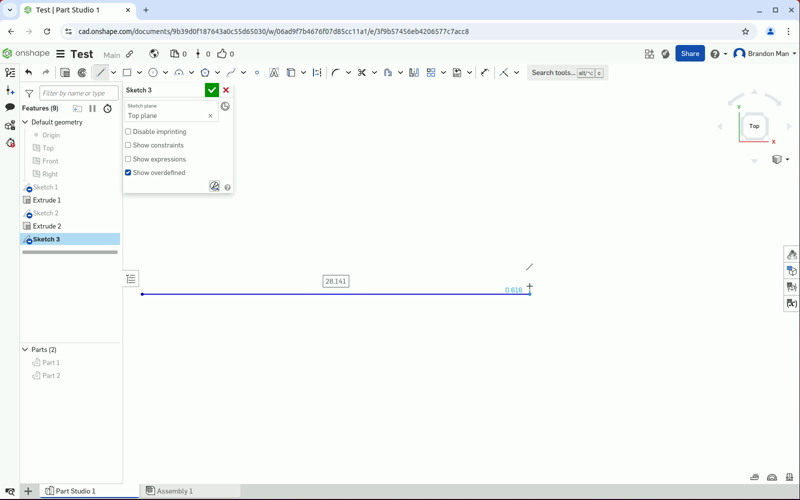
scroll(6)
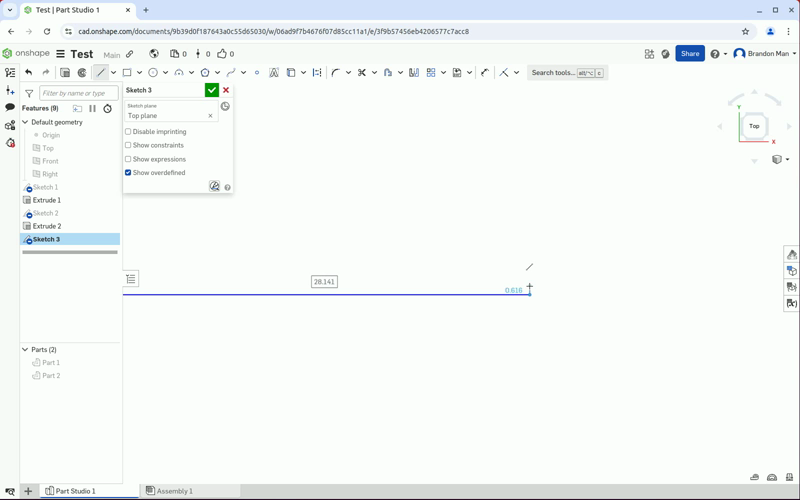
scroll(6)
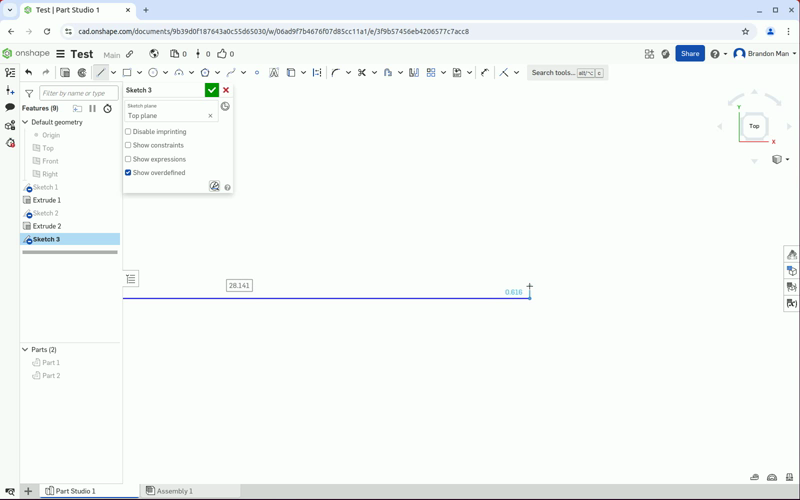
scroll(6)
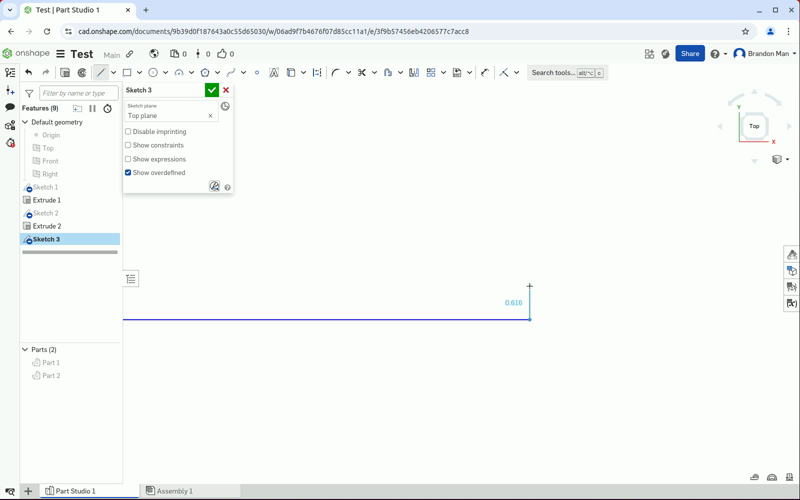
click(529, 285)
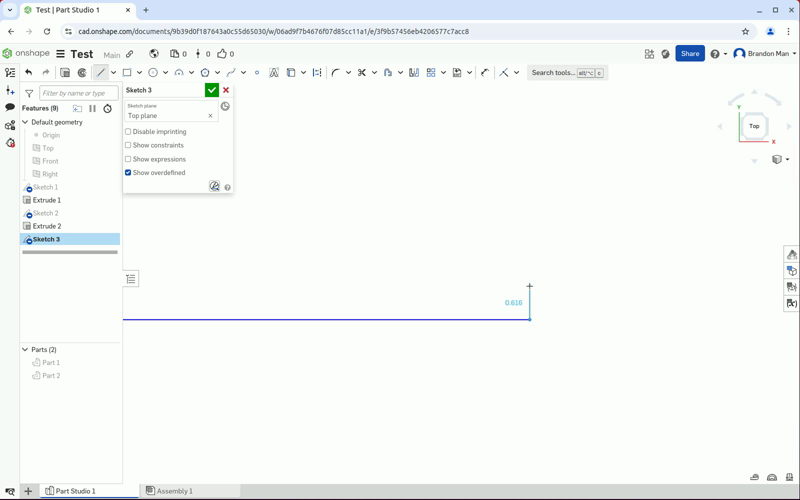
scroll(-6)
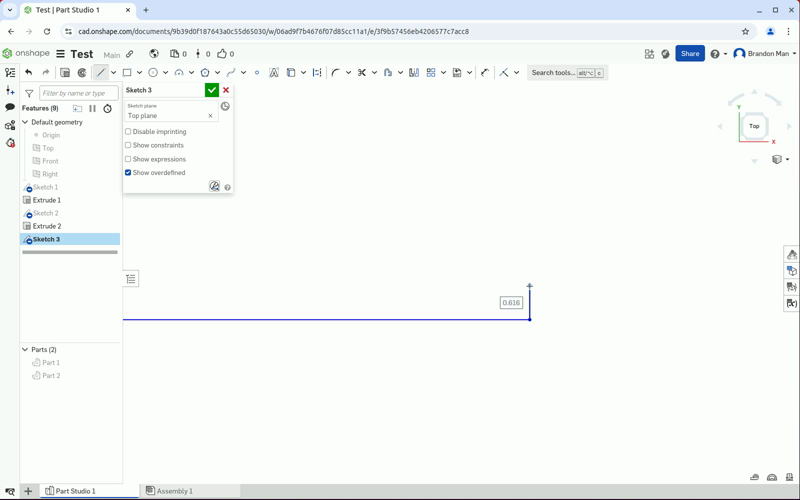
scroll(-6)
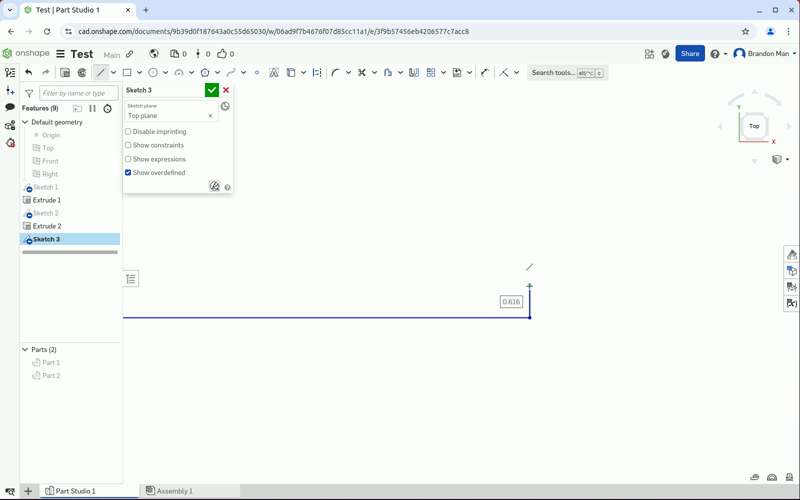
scroll(-6)
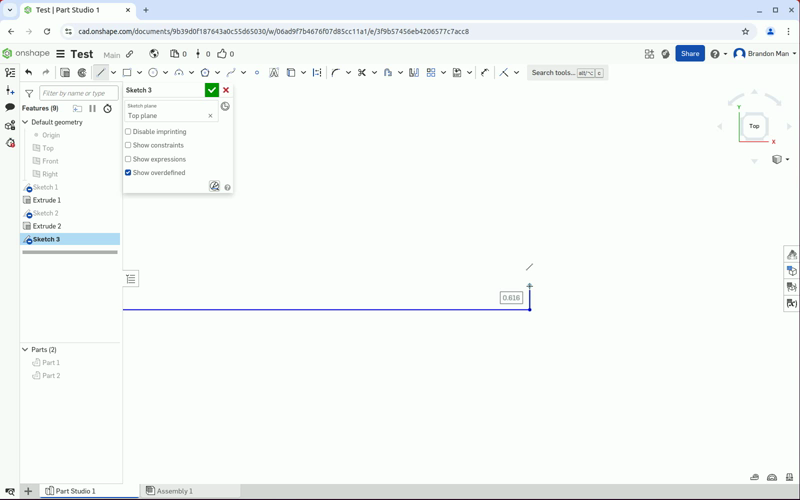
scroll(-6)
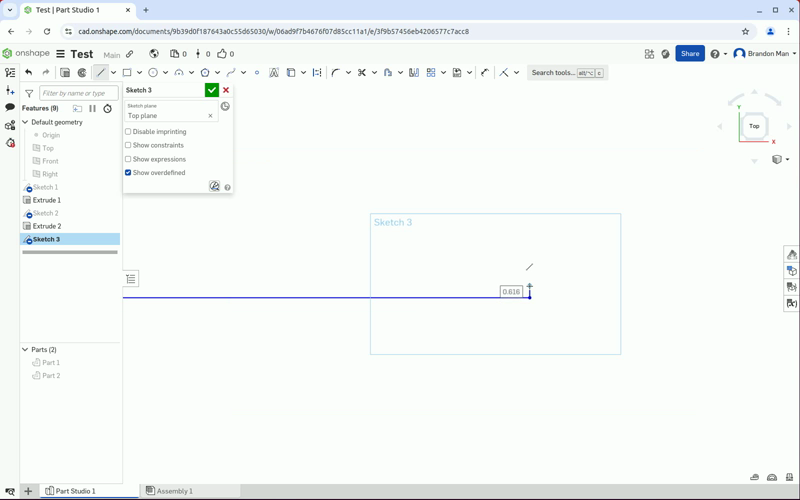
scroll(-6)
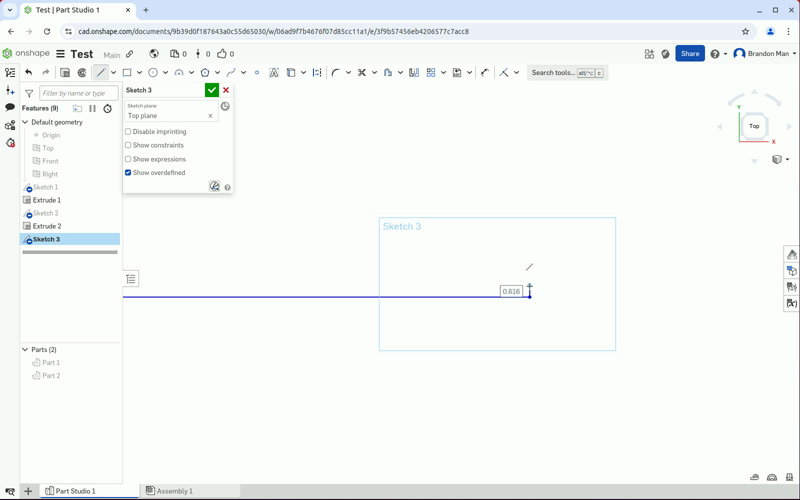
scroll(-6)
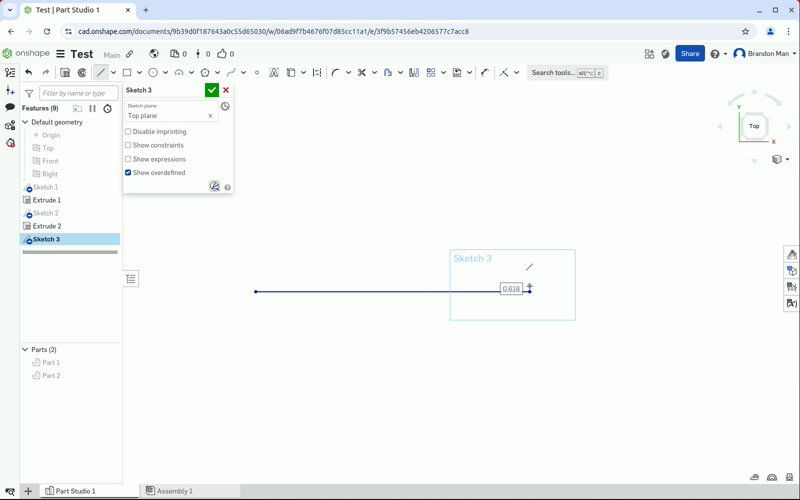
scroll(-6)
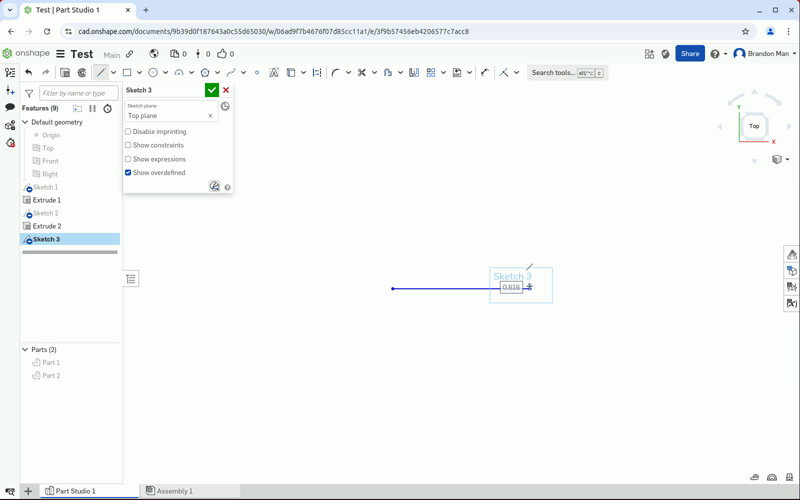
key_up(shift)
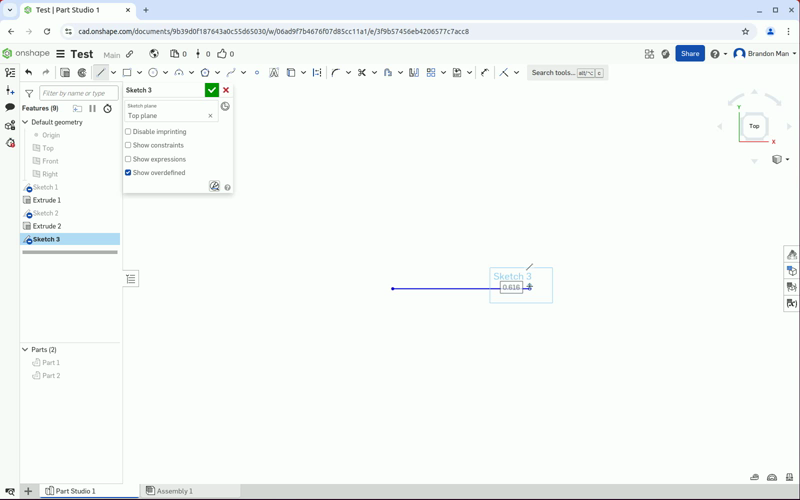
key_down(shift)
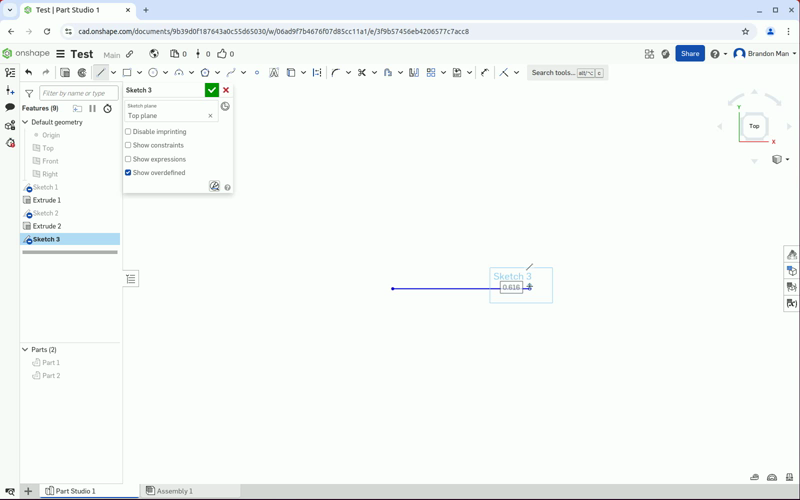
mouse_move(392, 285)
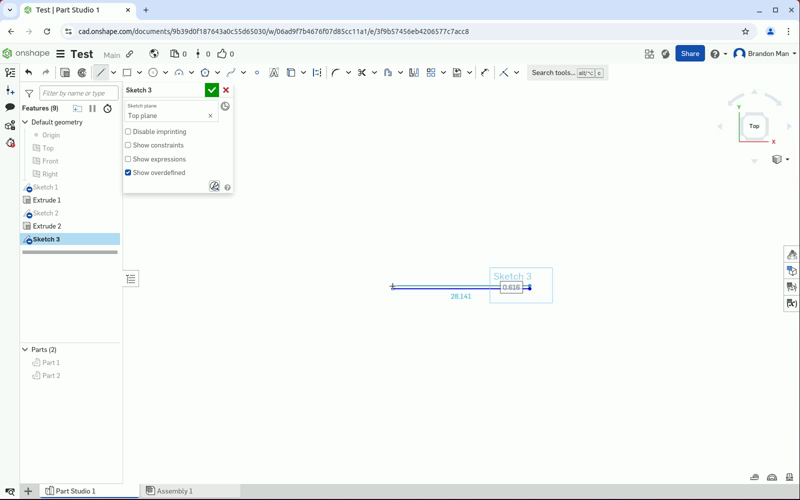
scroll(6)
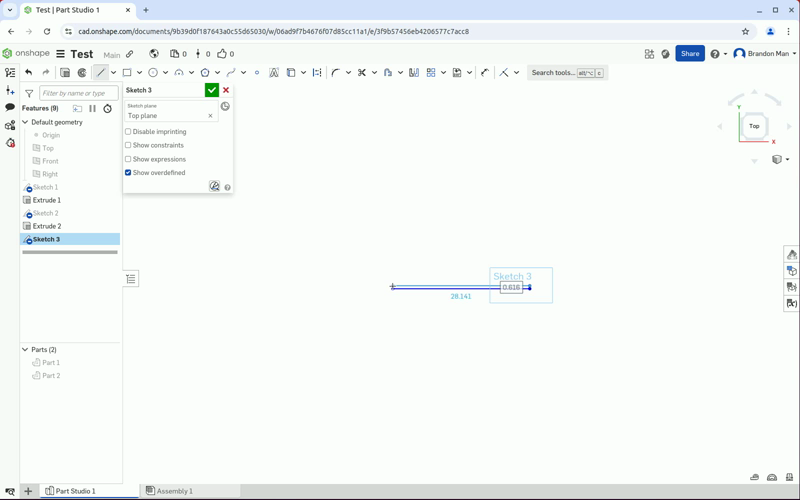
scroll(6)
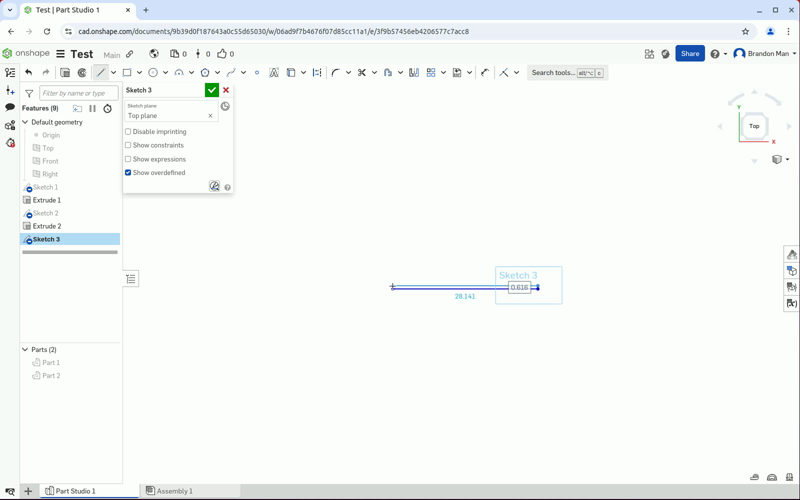
scroll(6)
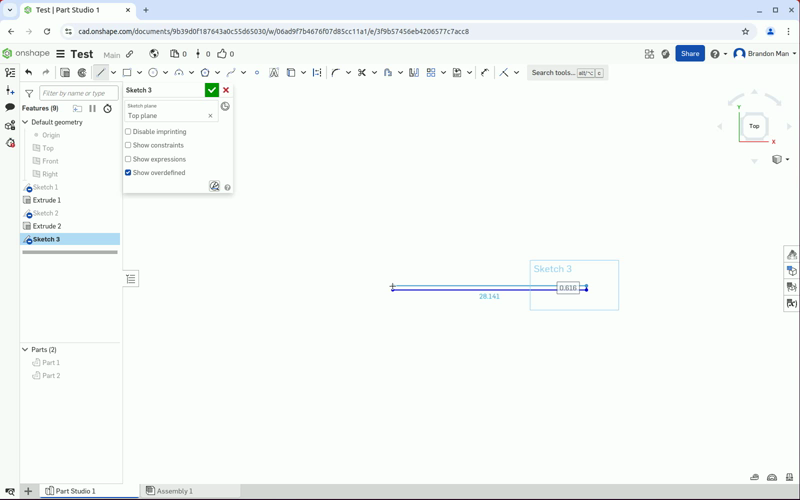
scroll(6)
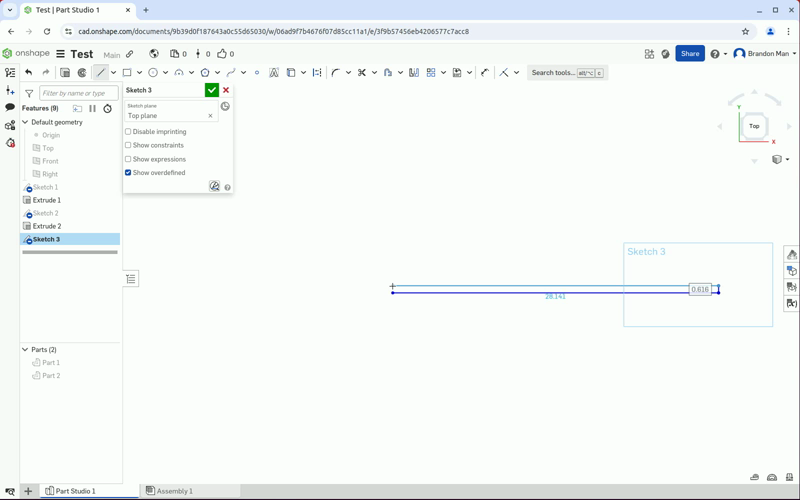
scroll(6)
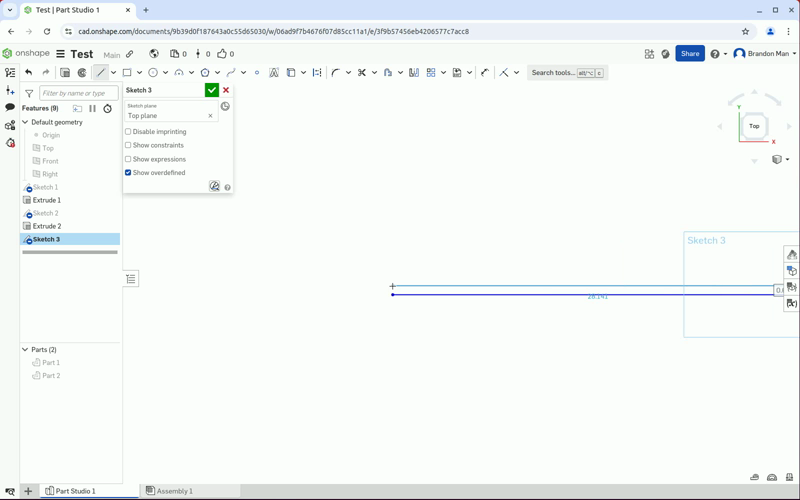
scroll(6)
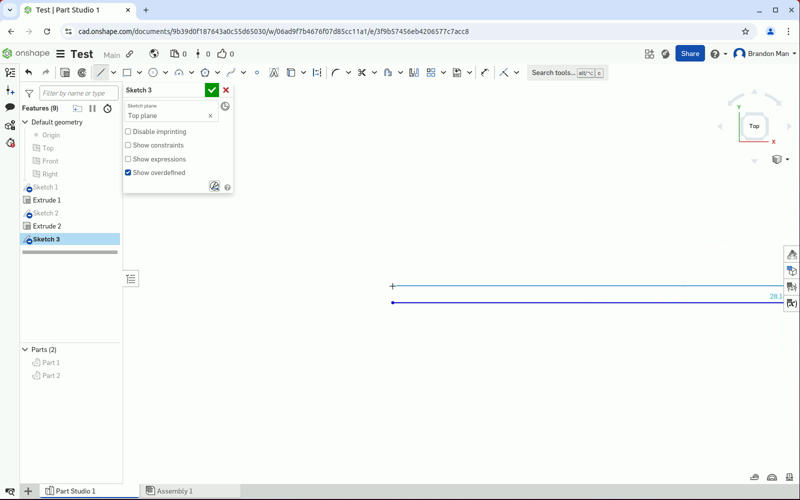
scroll(6)
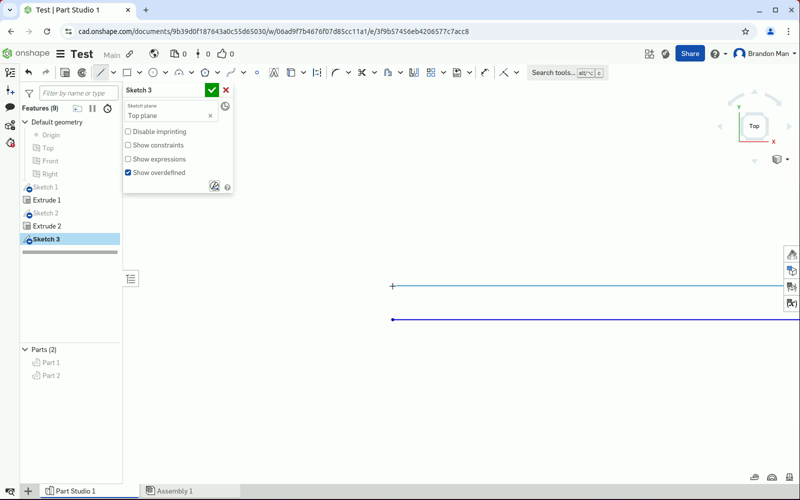
click(392, 285)
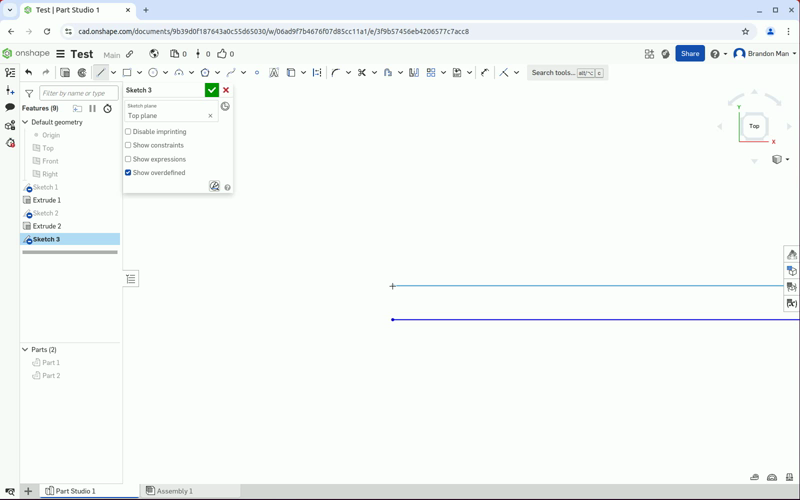
scroll(-6)
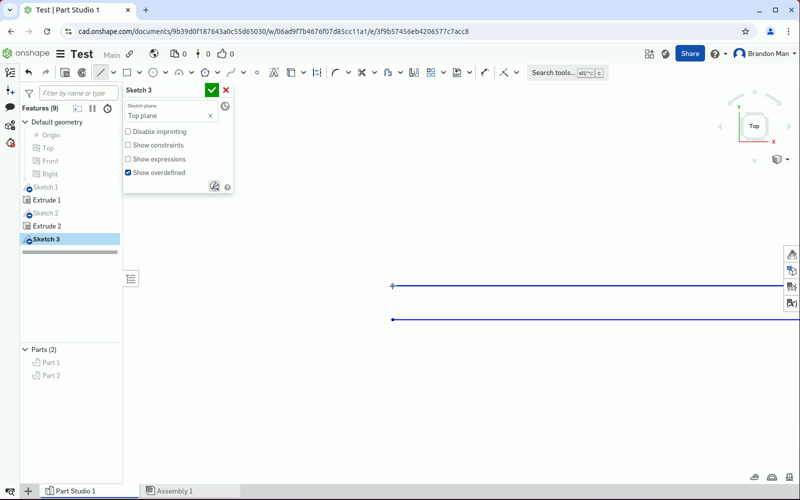
scroll(-6)
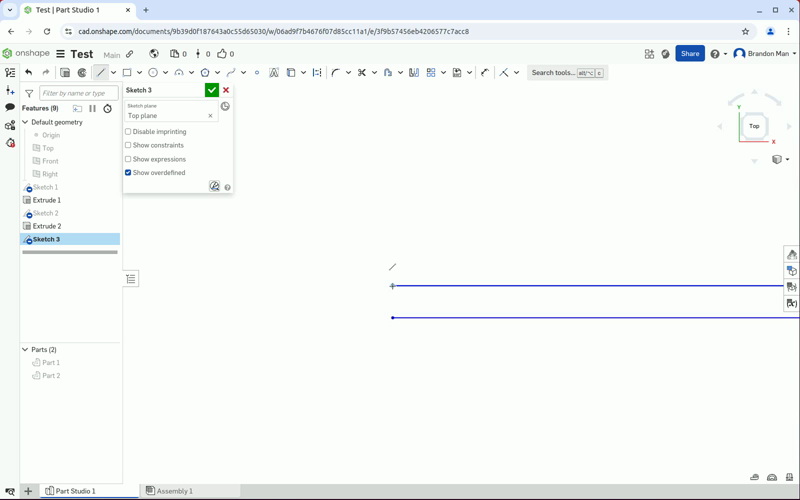
scroll(-6)
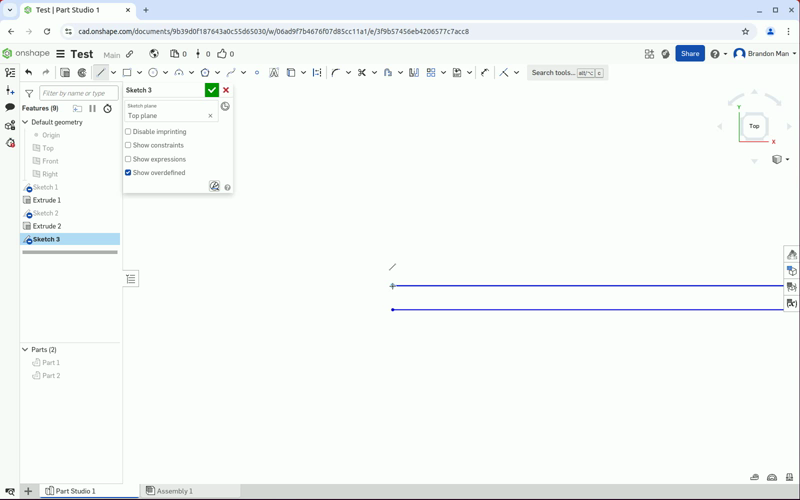
scroll(-6)
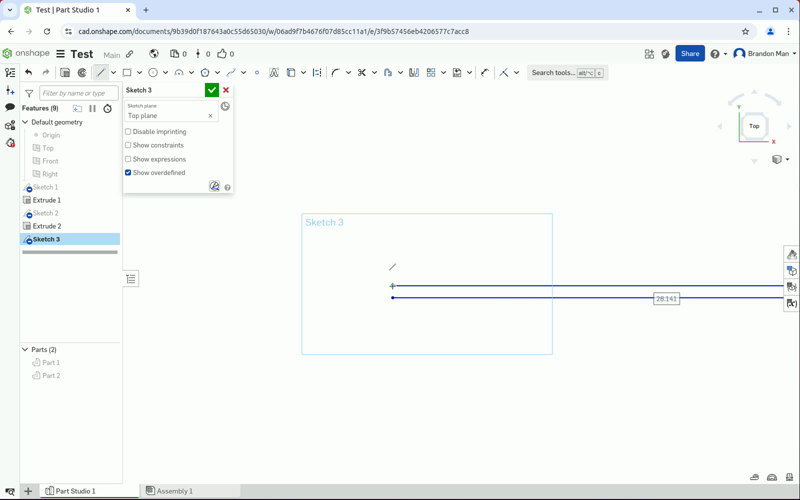
scroll(-6)
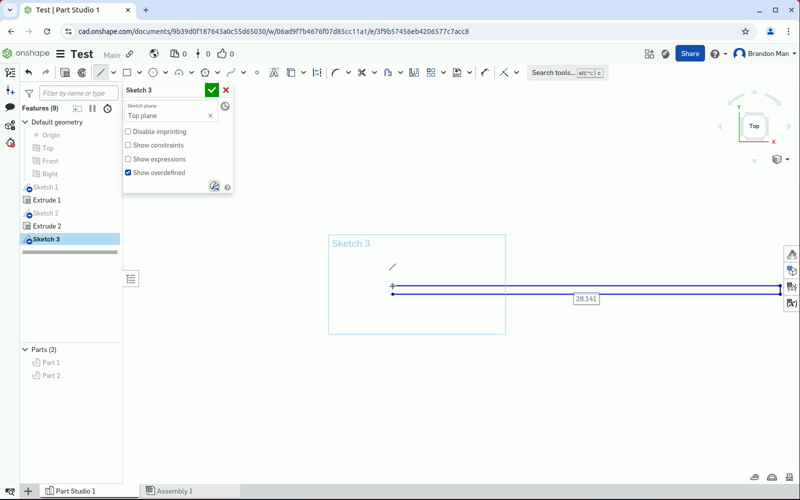
scroll(-6)
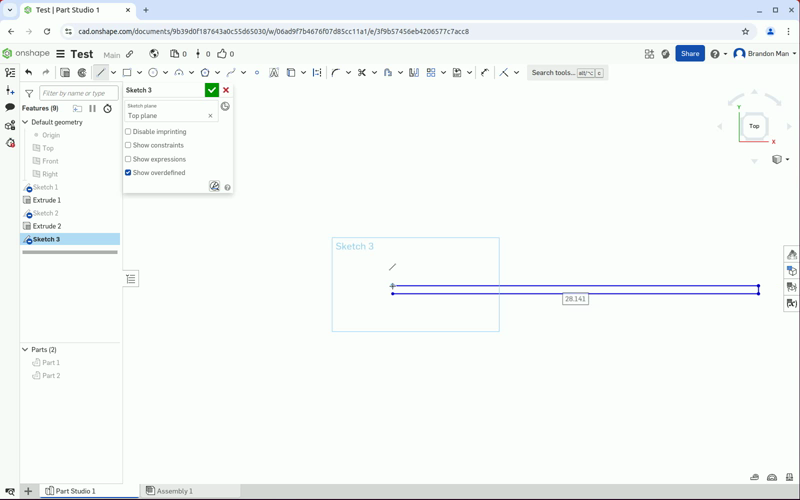
scroll(-6)
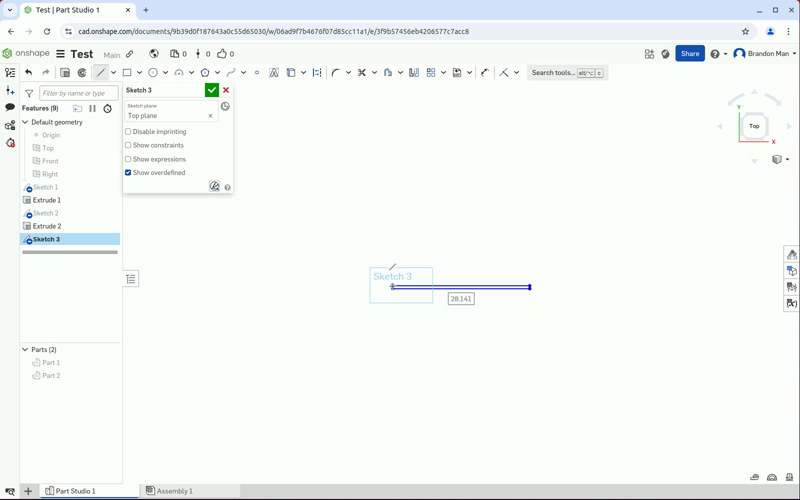
key_up(shift)
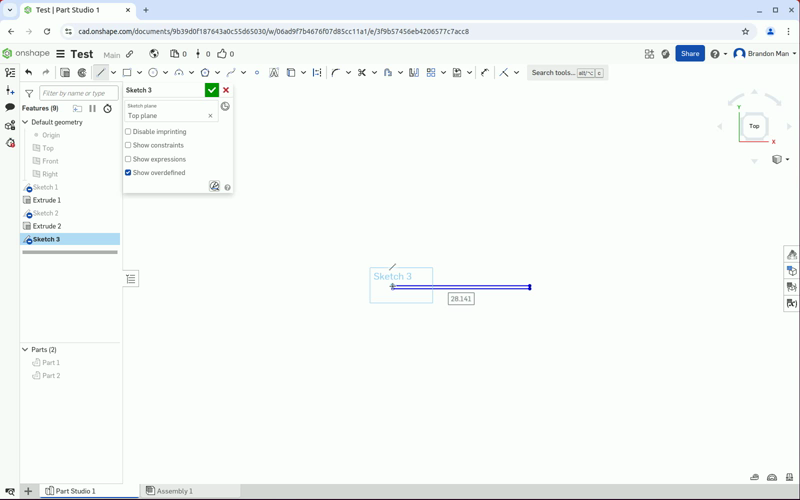
mouse_move(422, 285)
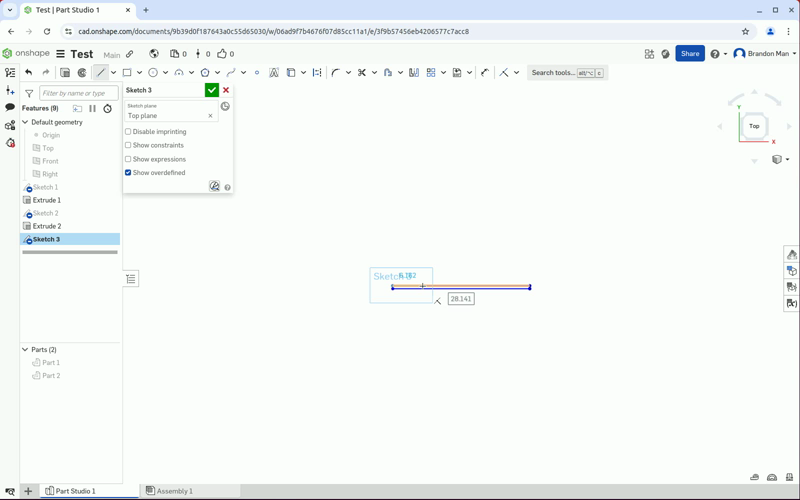
key_down(shift)
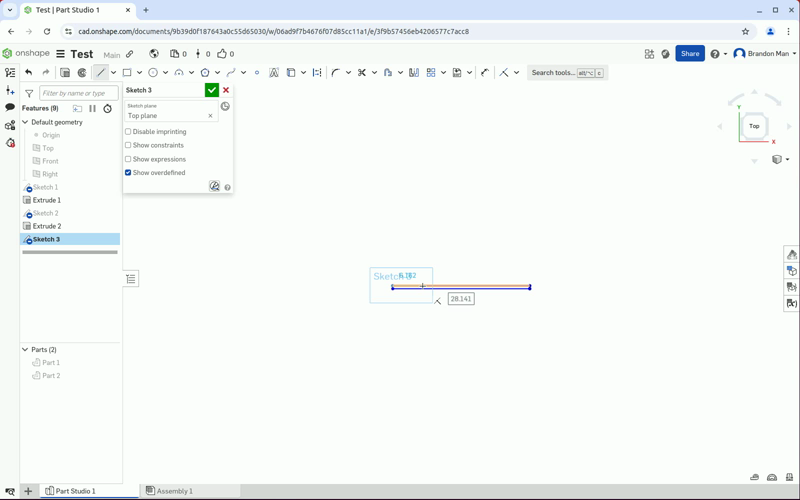
mouse_move(392, 288)
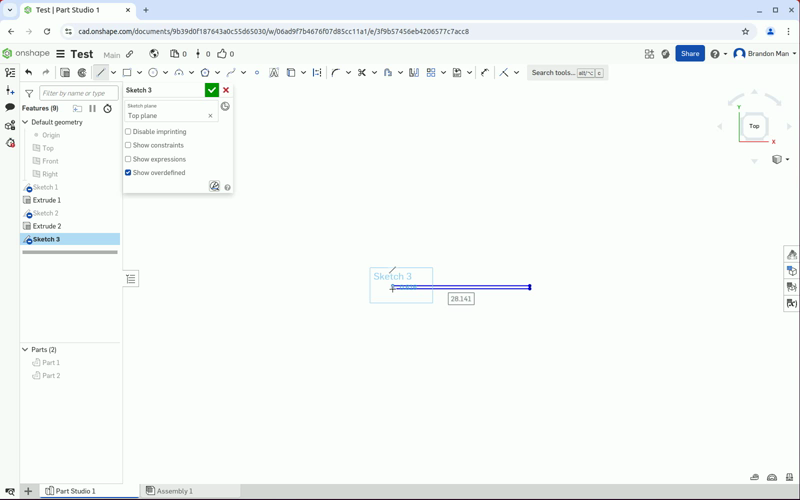
scroll(6)
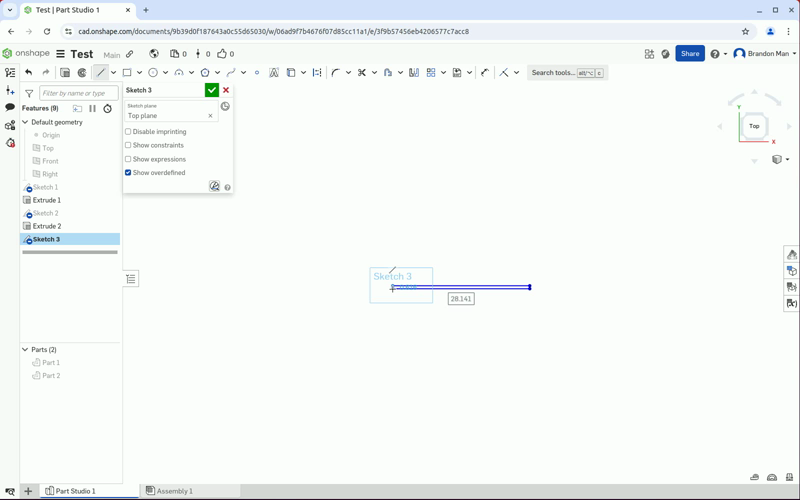
scroll(6)
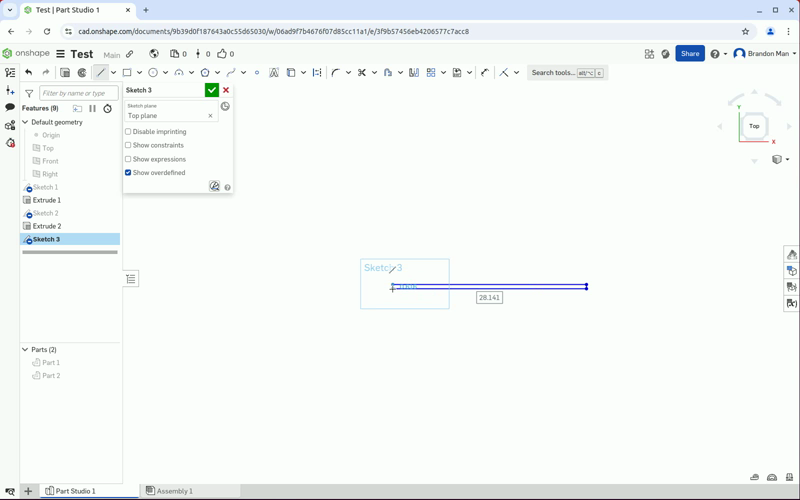
scroll(6)
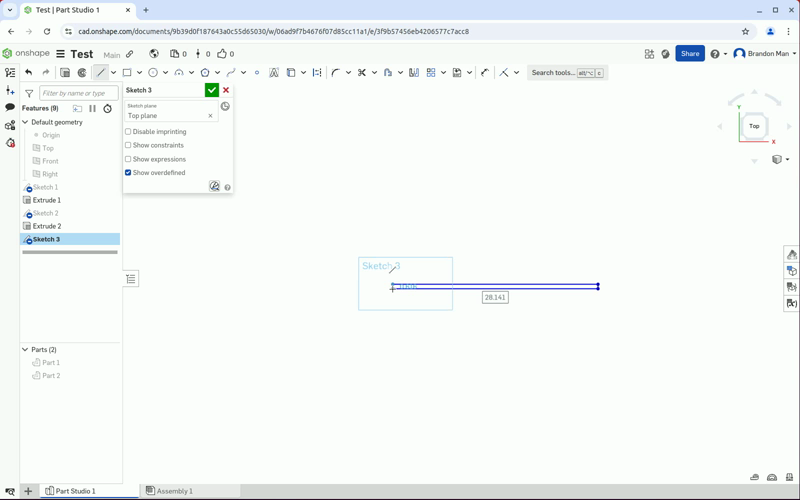
scroll(6)
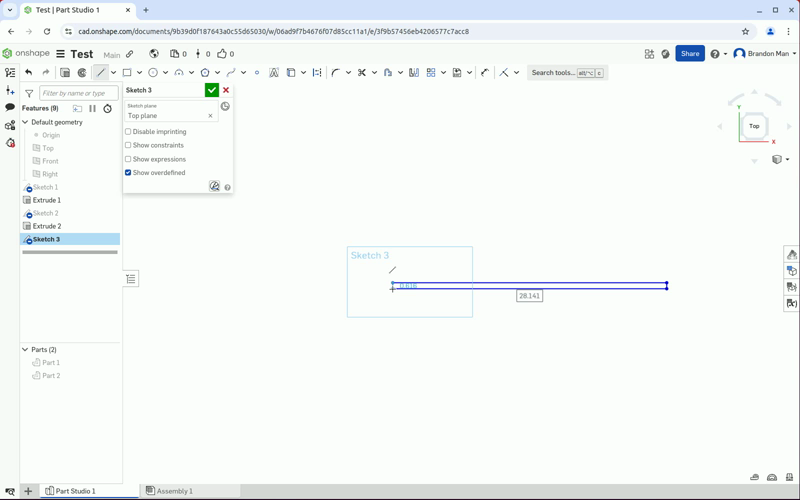
scroll(6)
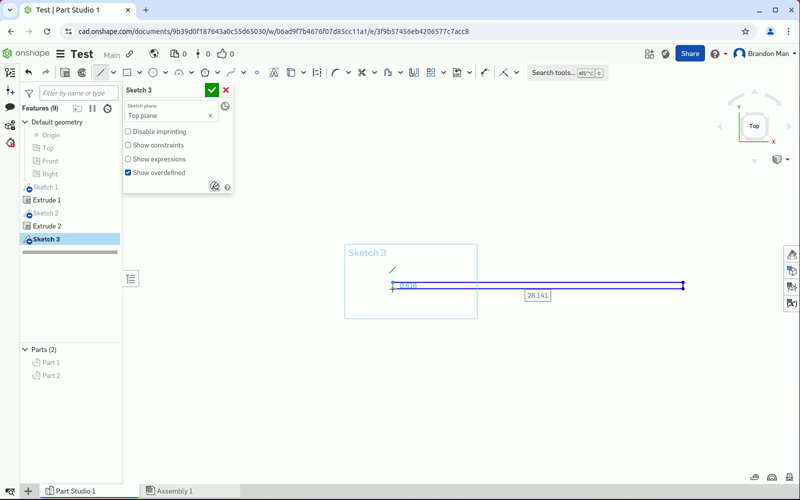
scroll(6)
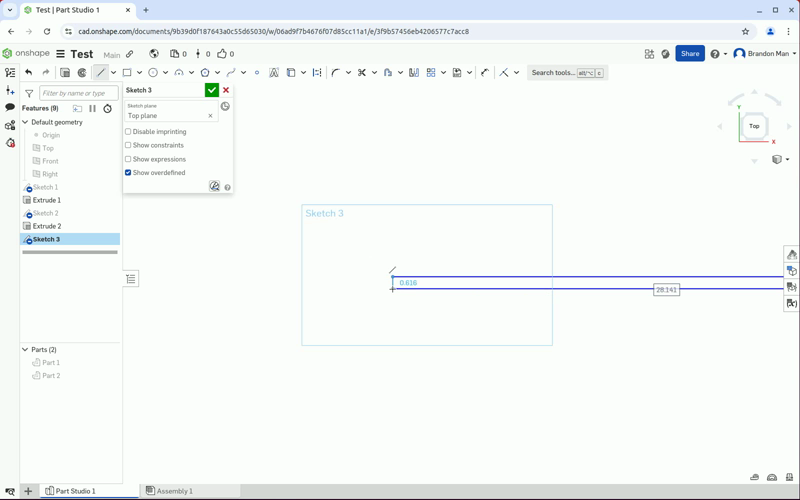
scroll(6)
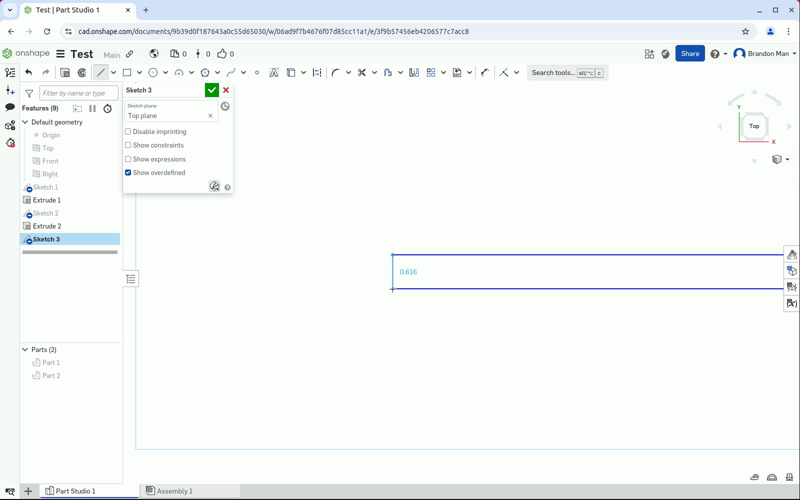
key_up(shift)
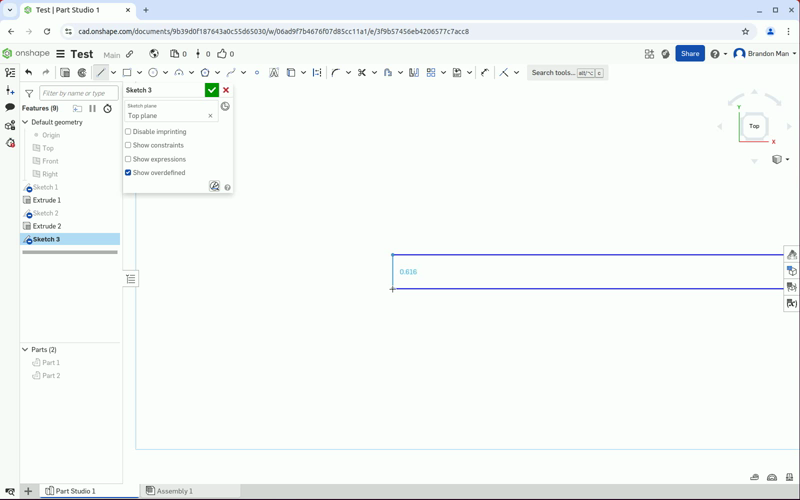
click(392, 288)
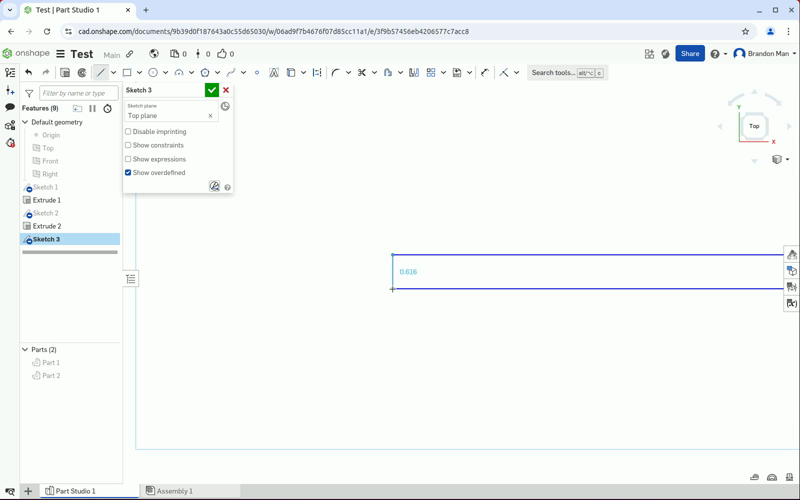
scroll(-6)
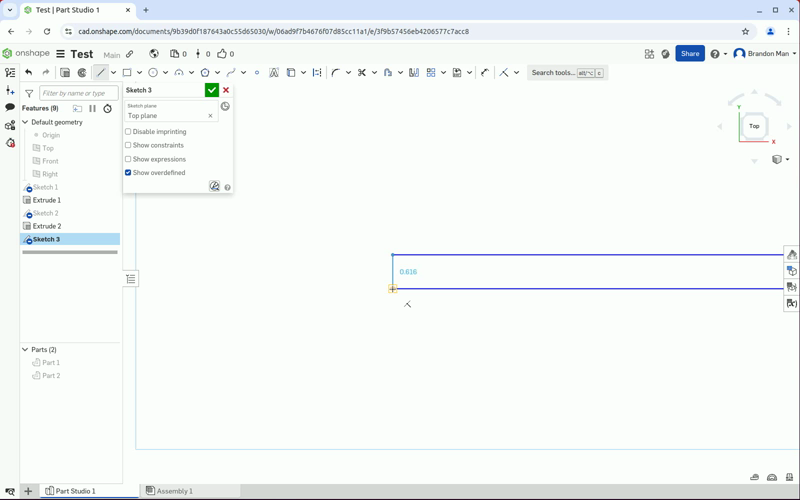
scroll(-6)
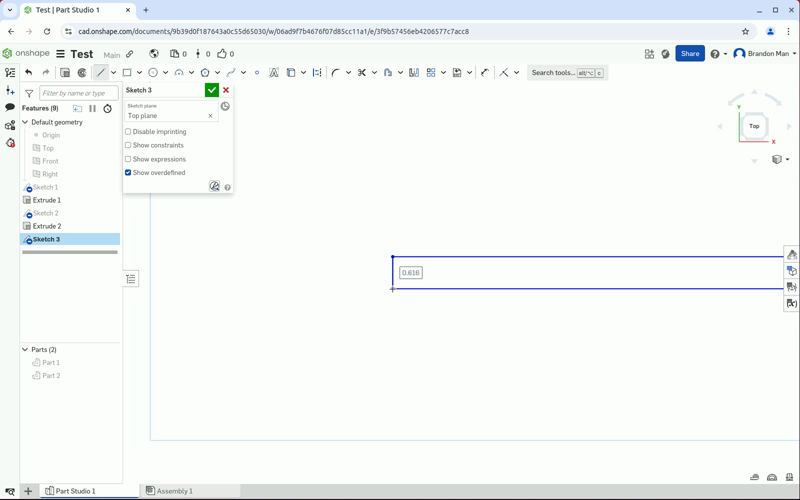
scroll(-6)
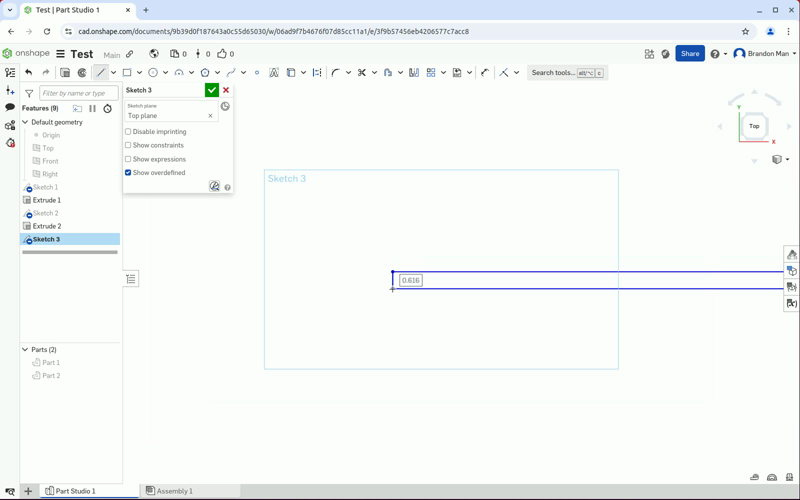
scroll(-6)
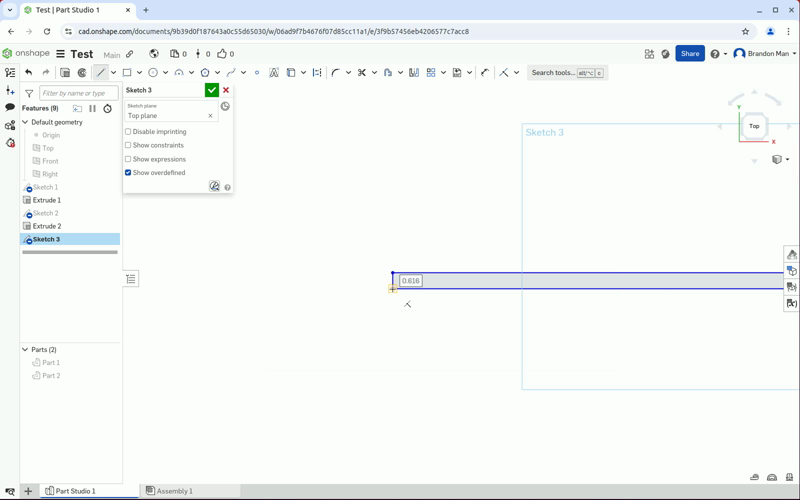
scroll(-6)
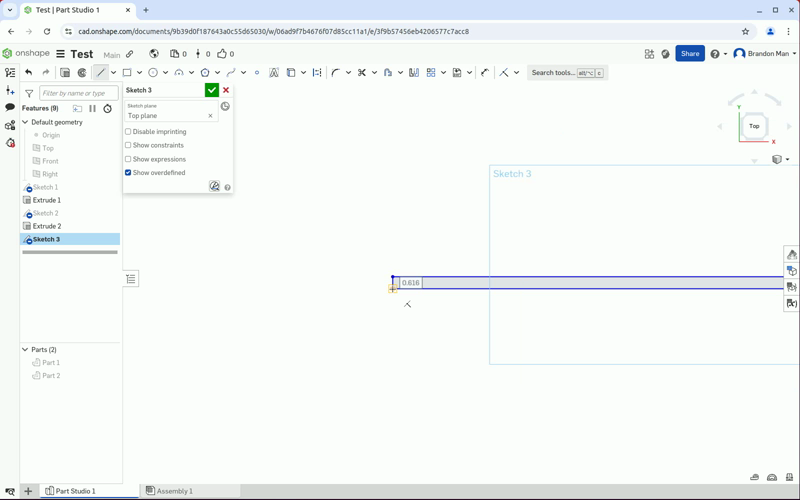
scroll(-6)
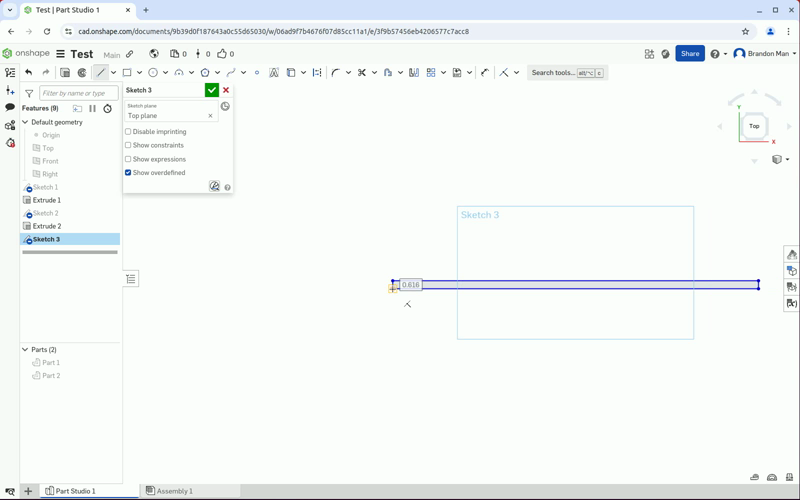
scroll(-6)
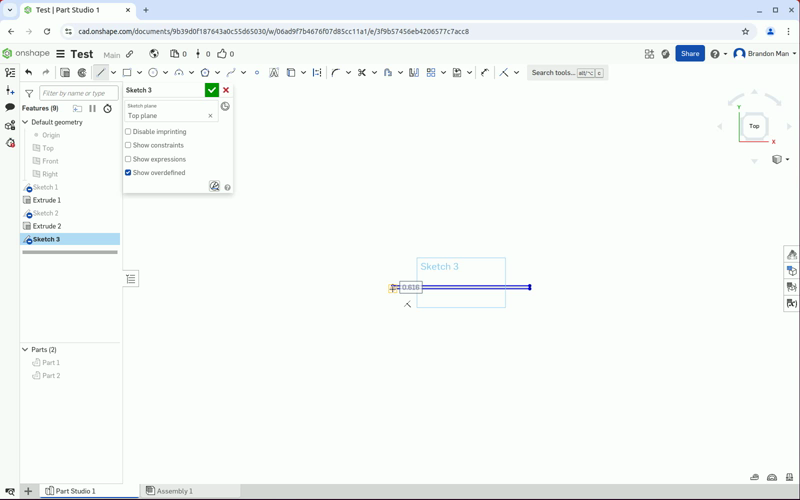
key(esc)
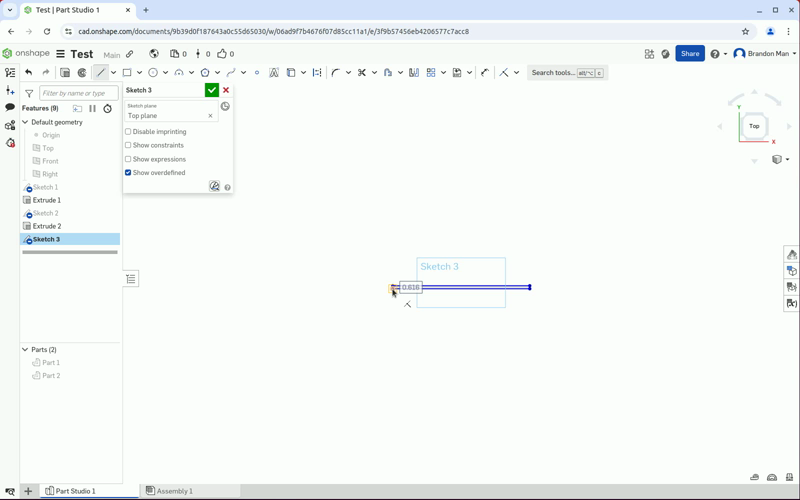
mouse_move(498, 288)
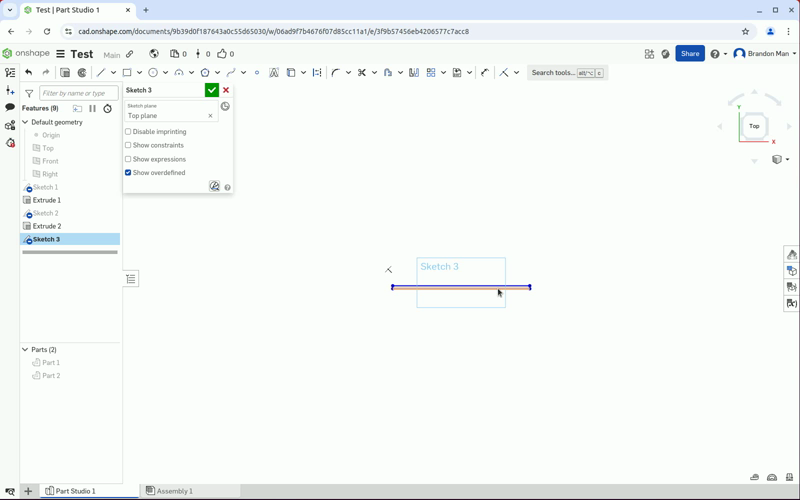
scroll(6)
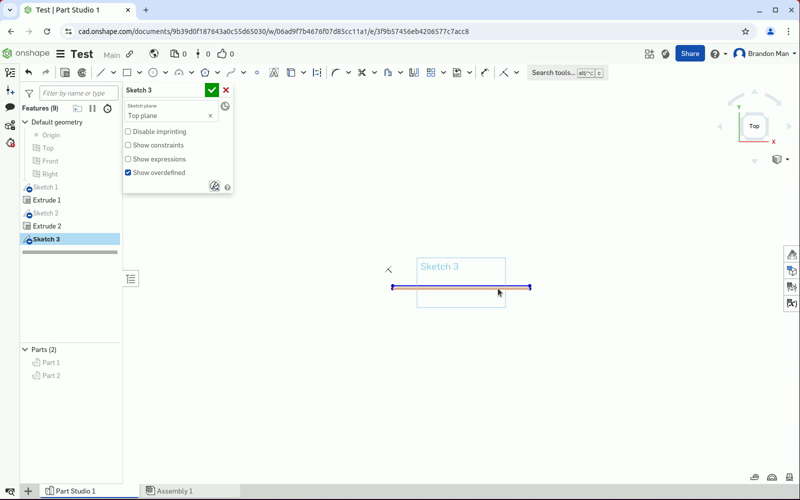
scroll(6)
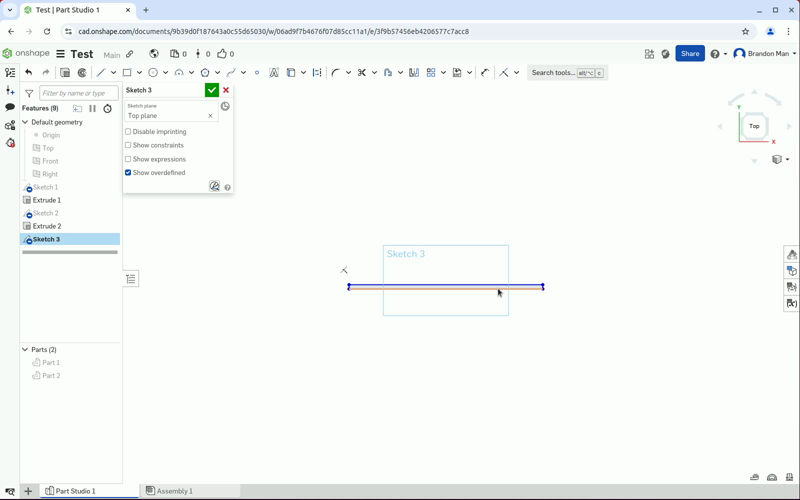
scroll(6)
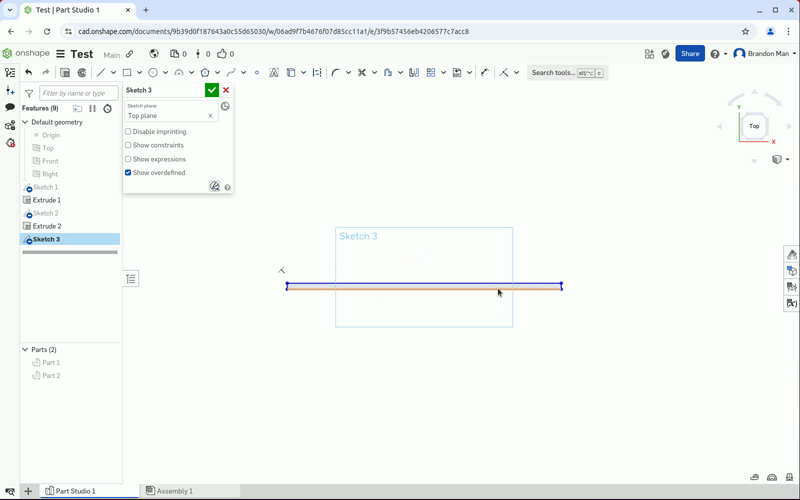
scroll(6)
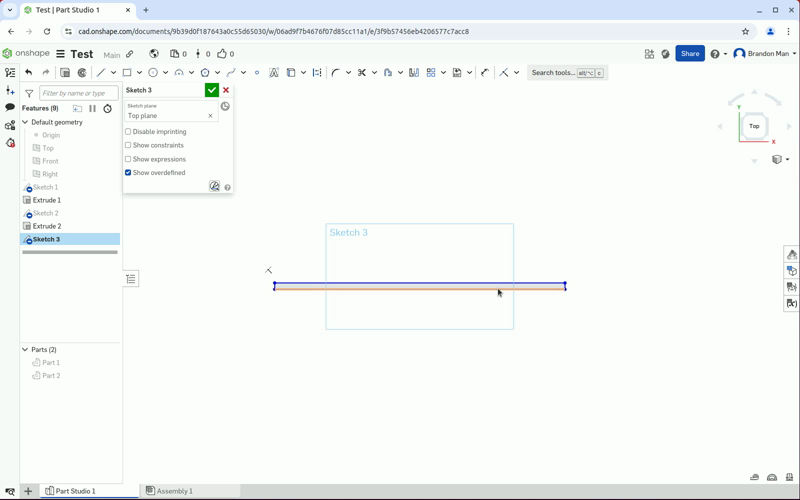
scroll(6)
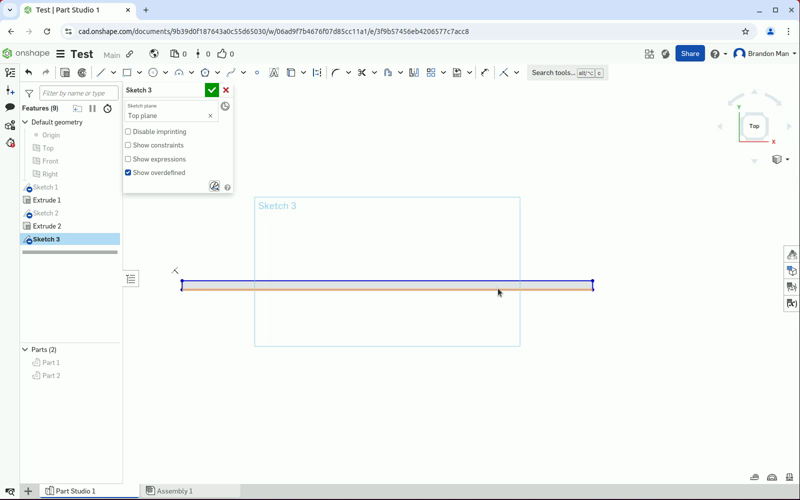
scroll(6)
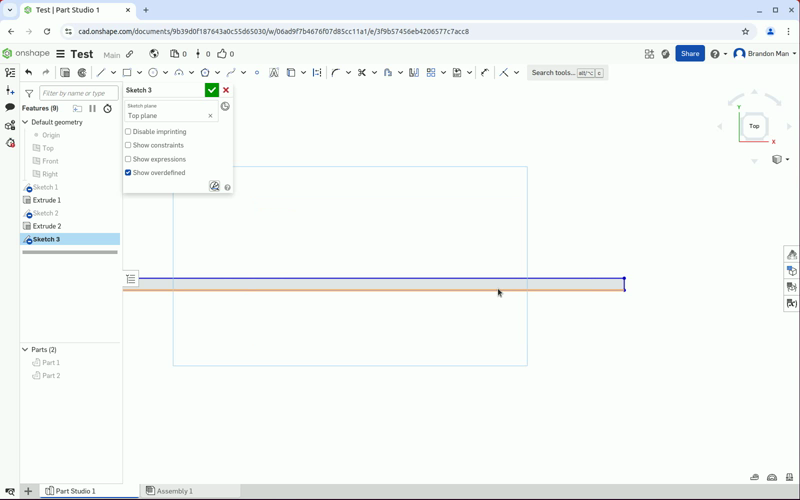
scroll(6)
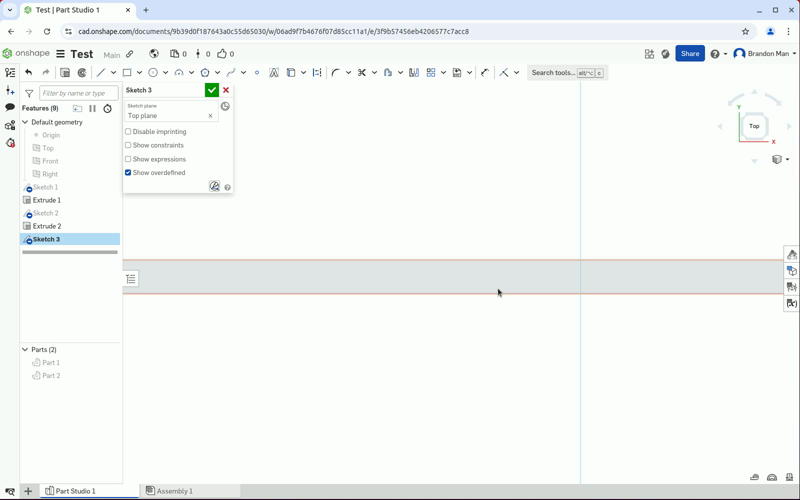
click(498, 288)
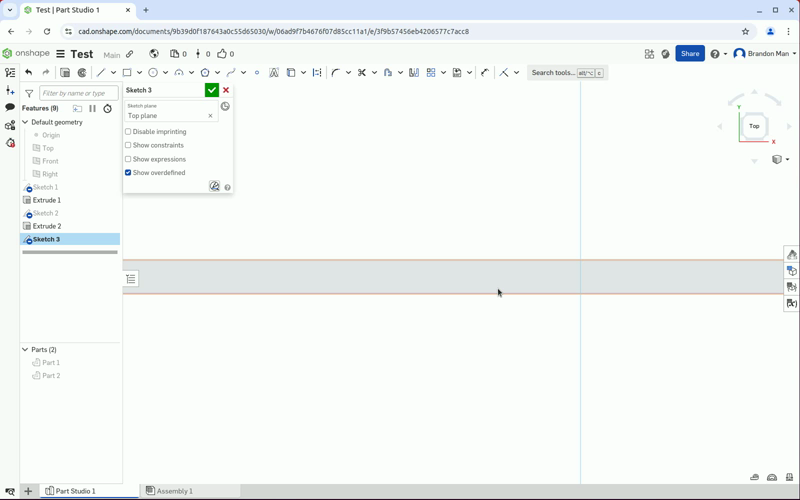
scroll(-6)
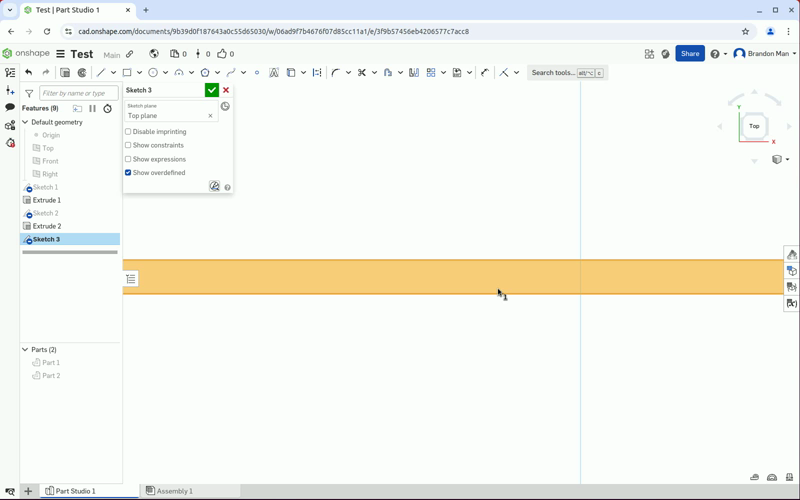
scroll(-6)
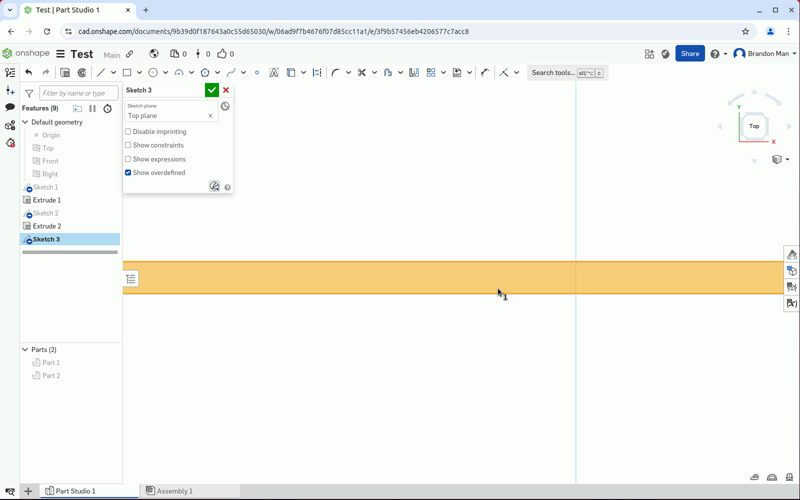
scroll(-6)
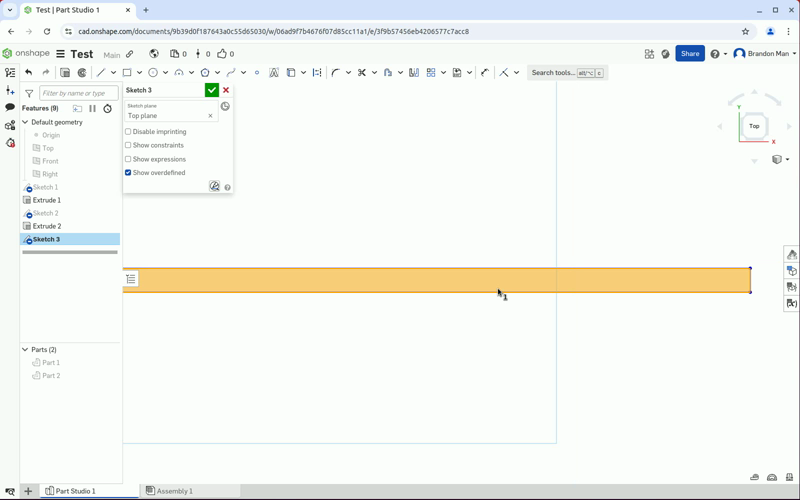
scroll(-6)
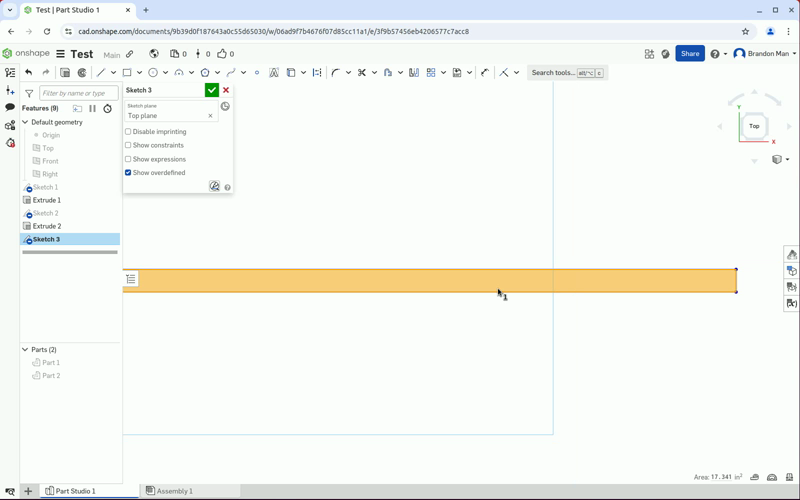
scroll(-6)
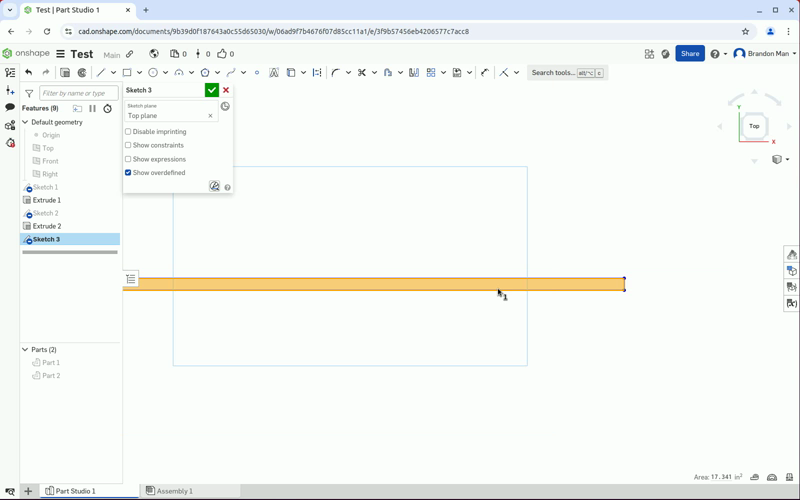
scroll(-6)
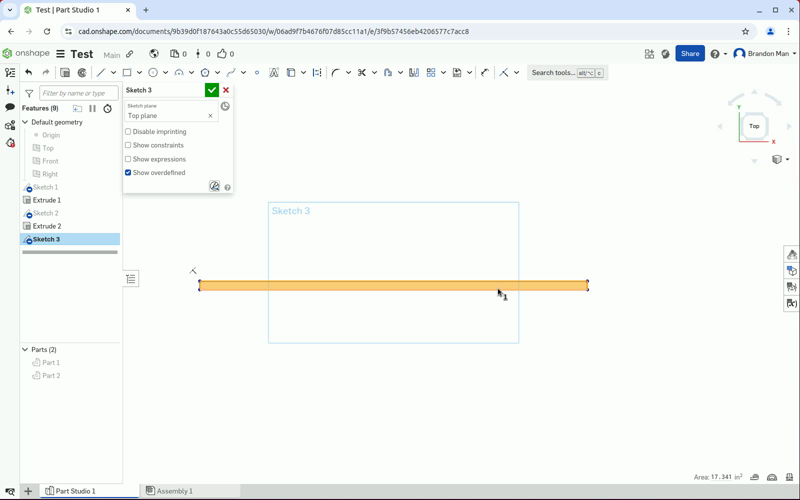
scroll(-6)
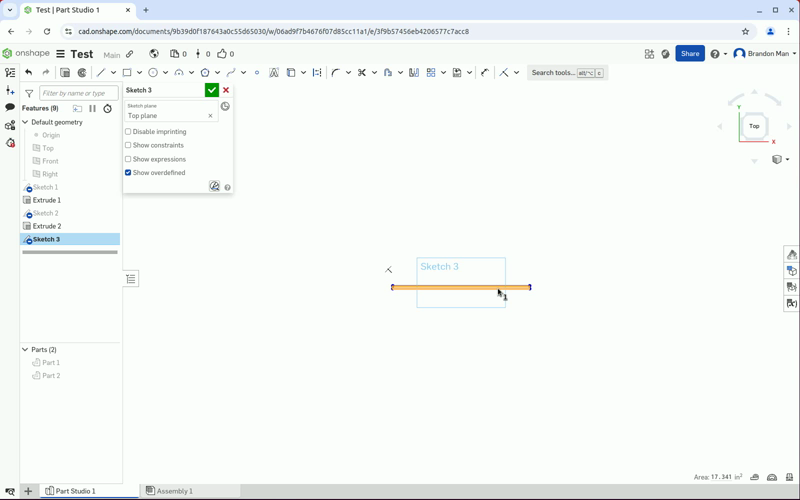
mouse_move(73, 352)
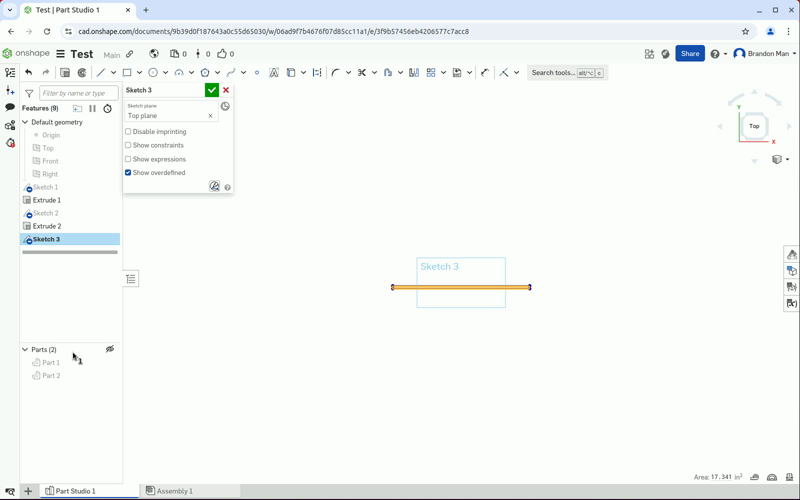
key(shift+y)
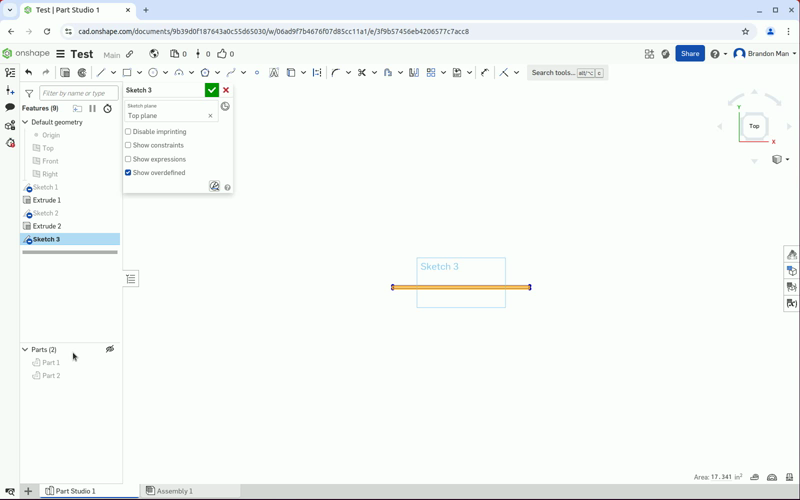
key(shift+e)
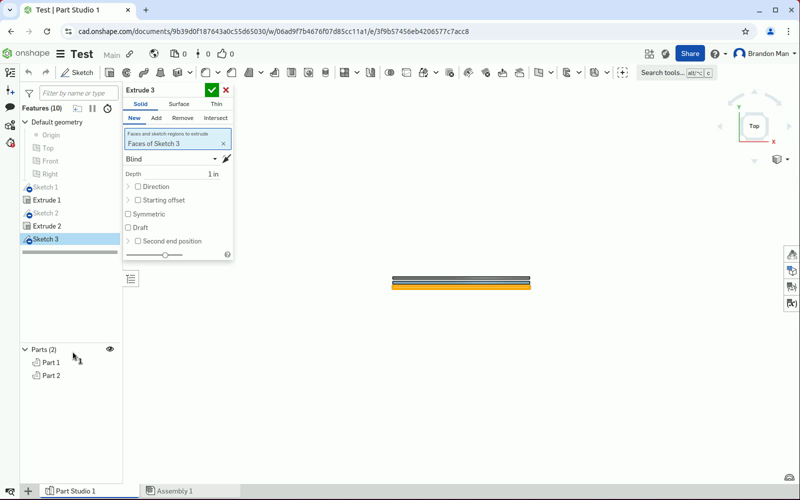
mouse_move(143, 106)
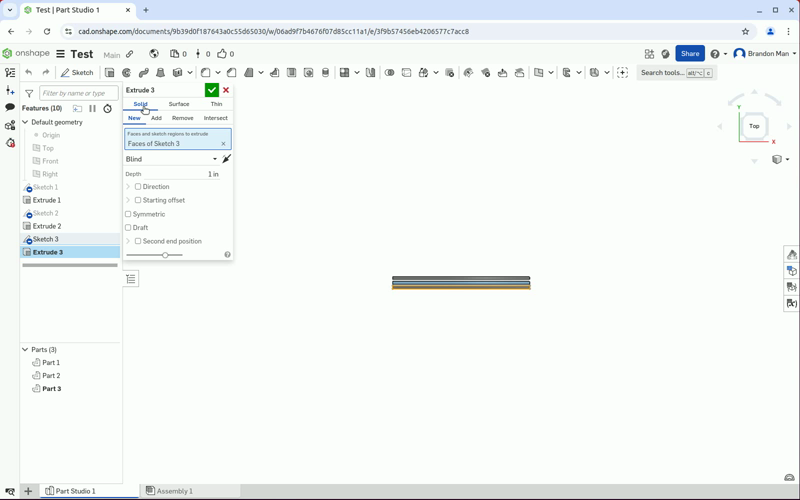
click(143, 106)
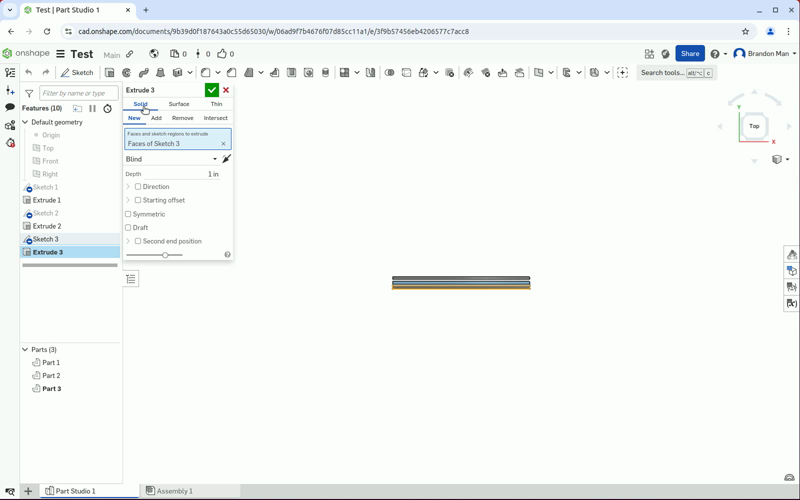
mouse_move(137, 120)
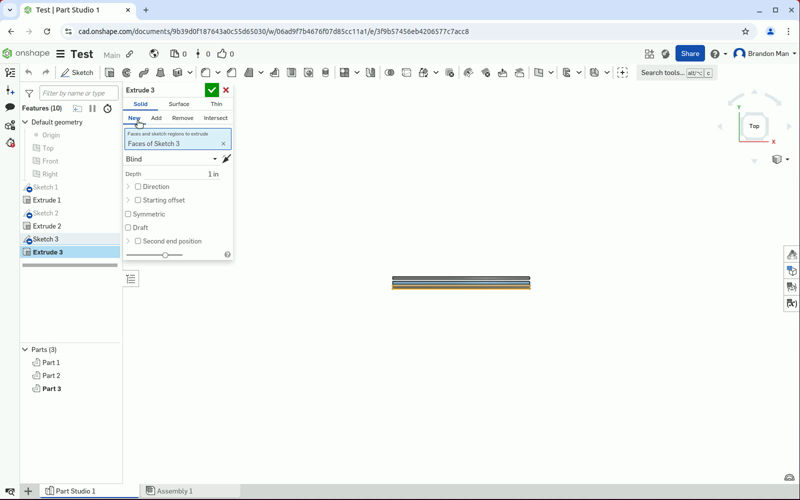
click(137, 120)
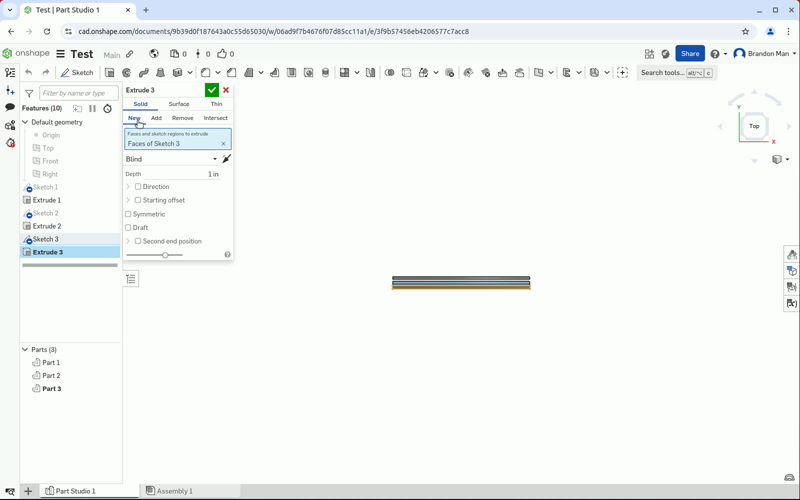
key(tab, 4)
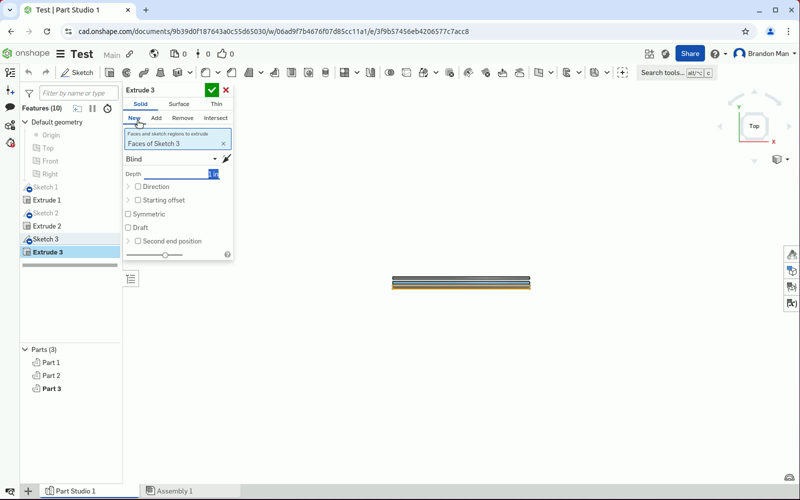
text(43.328)
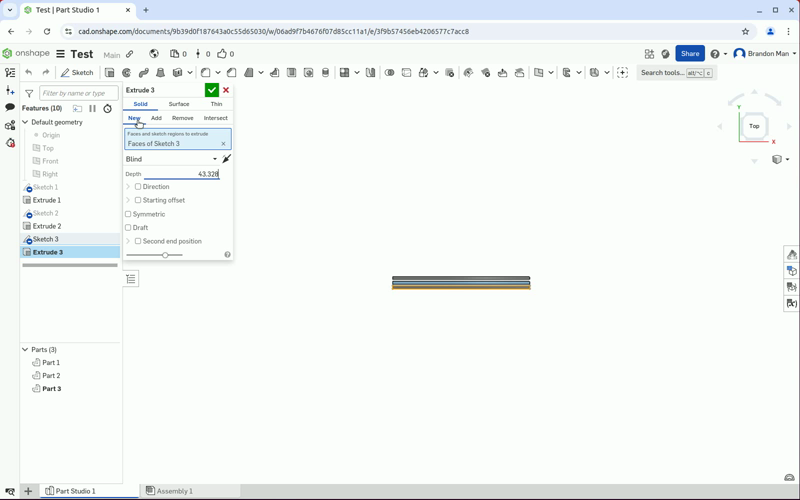
key(tab, 3)
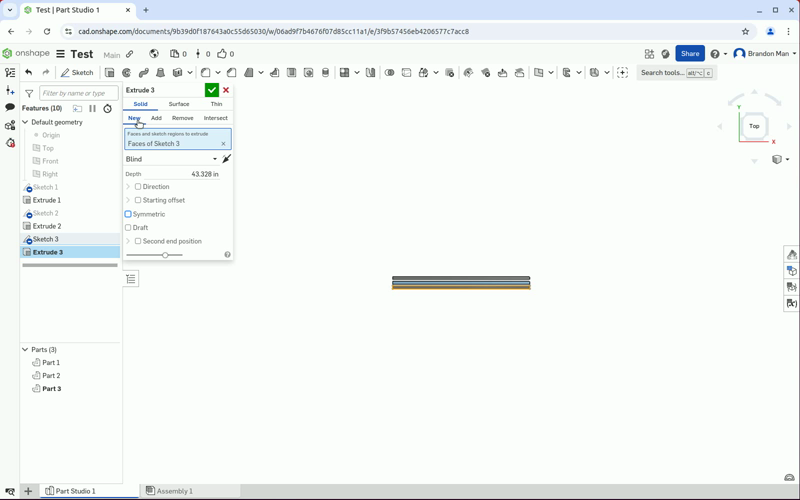
key(space)
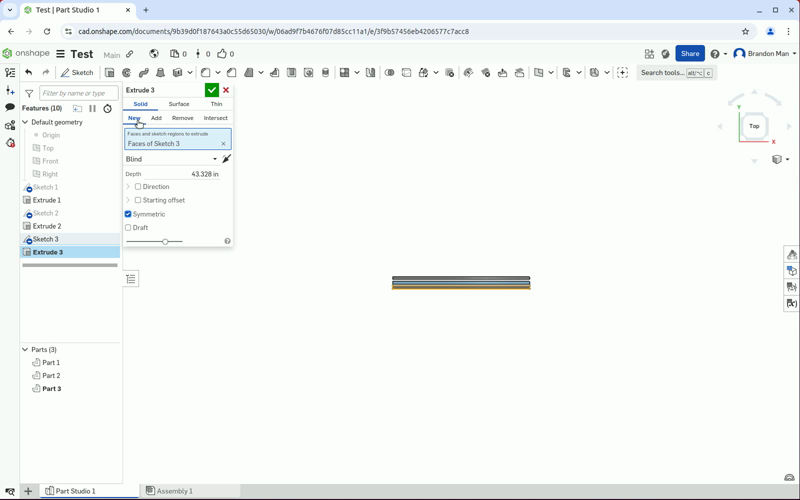
key(enter)
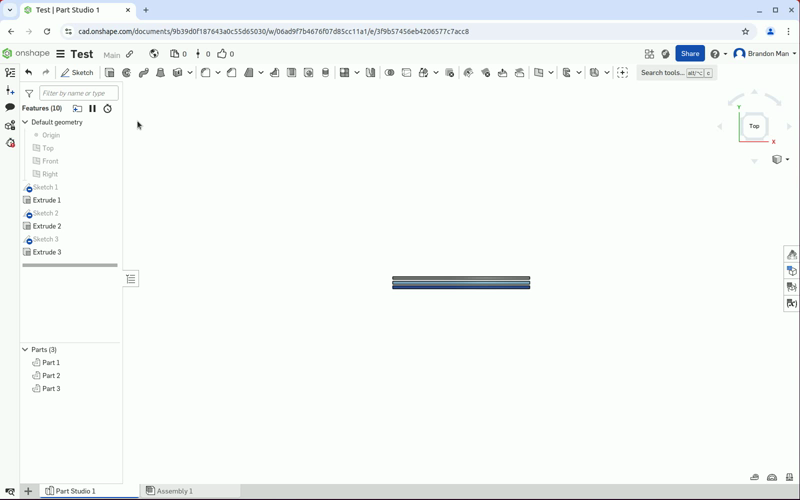
key(shift+h)
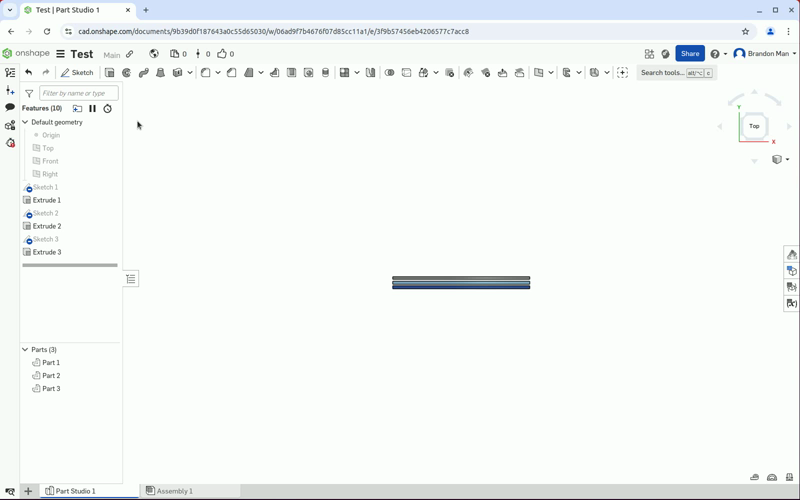
key(shift+h)
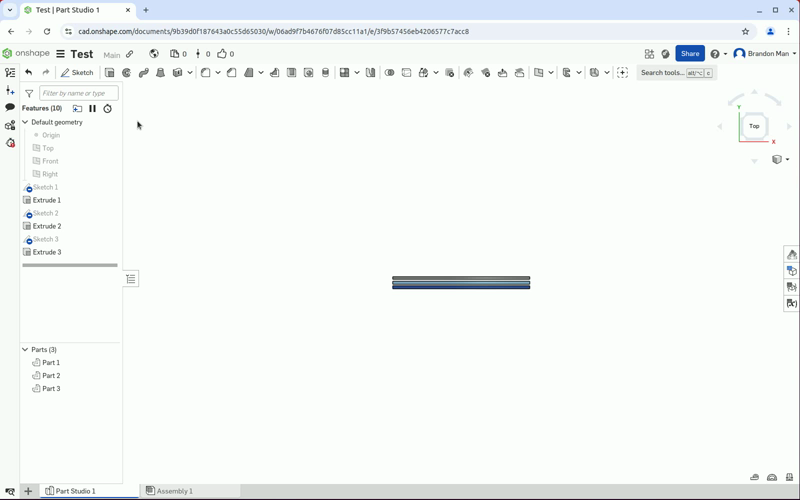
mouse_move(73, 189)
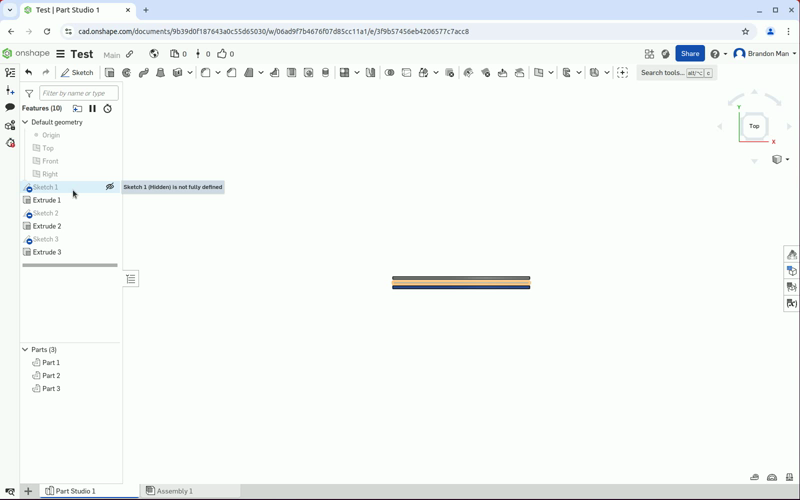
click(73, 189)
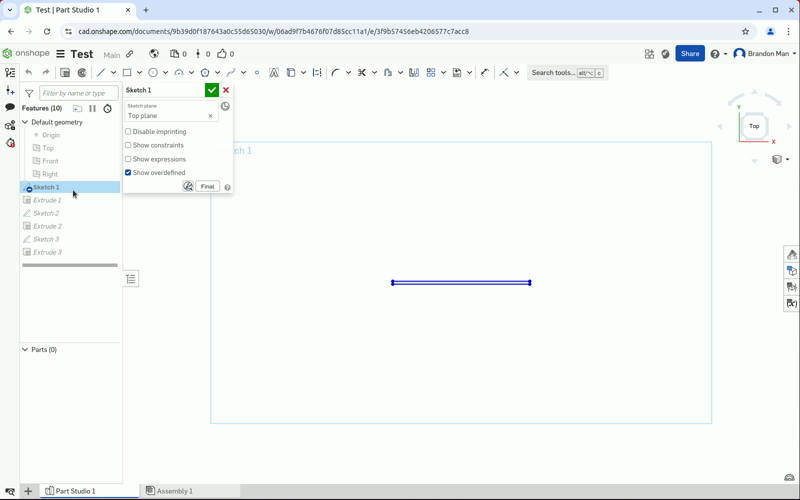
mouse_move(229, 92)
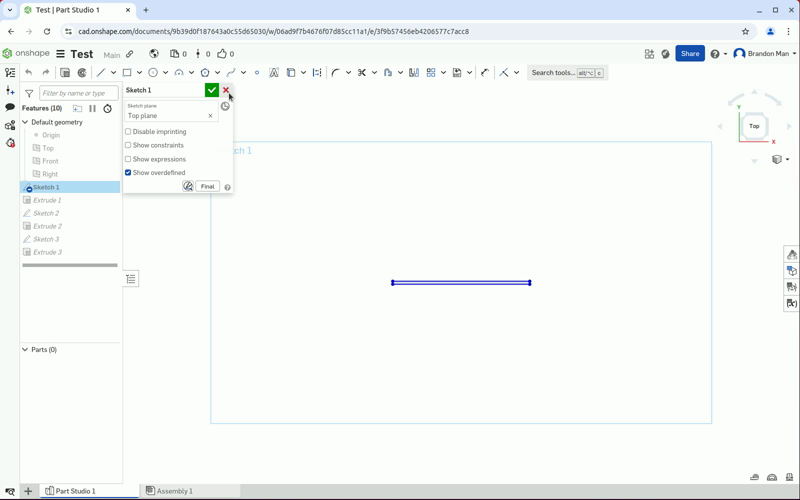
click(229, 92)
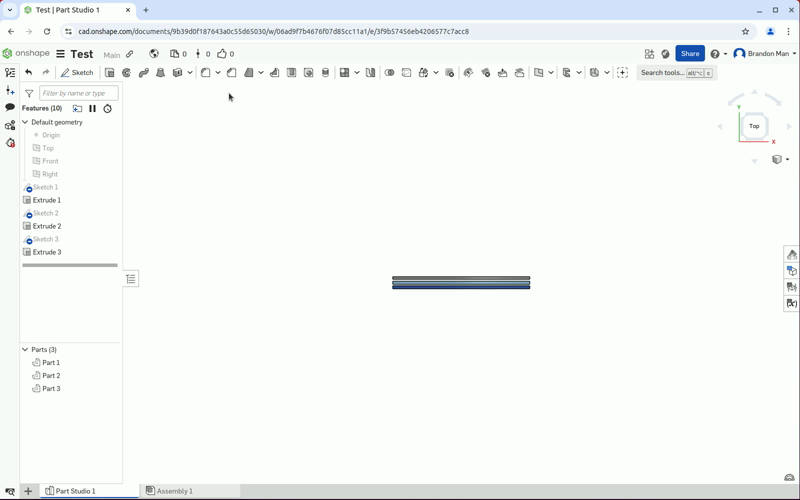
mouse_move(73, 352)
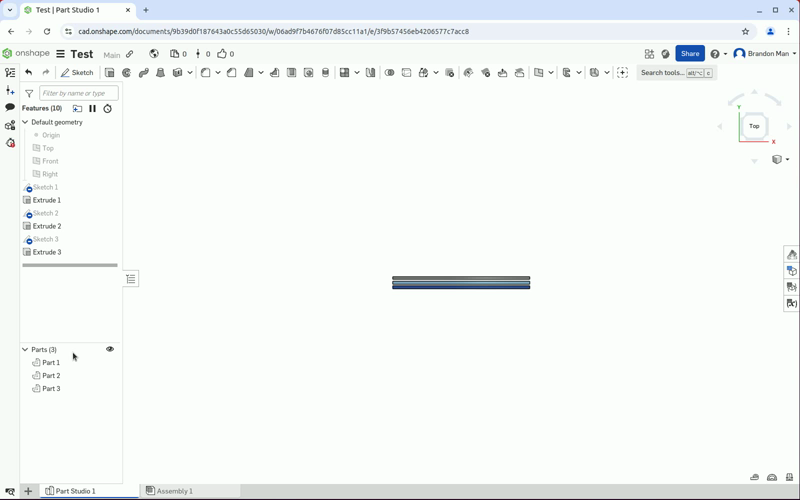
key(y)
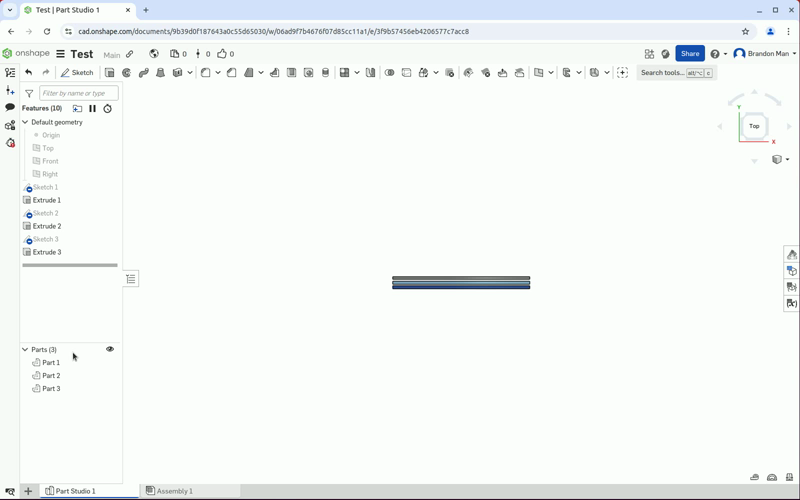
key(shift+p)
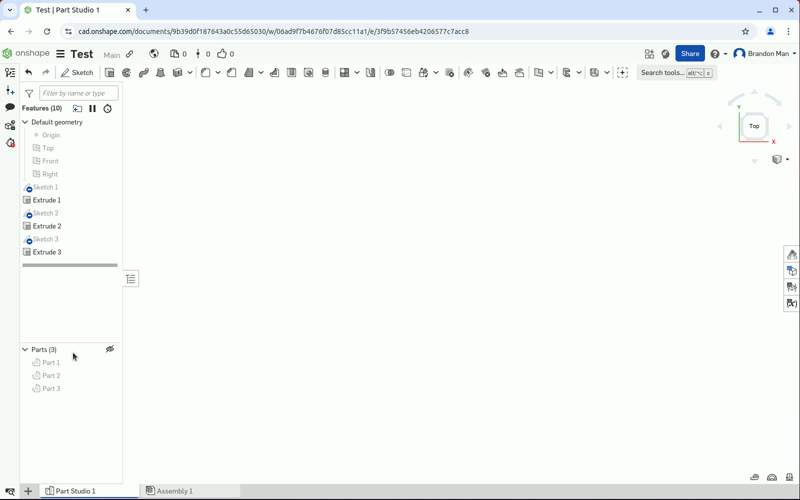
key(space)
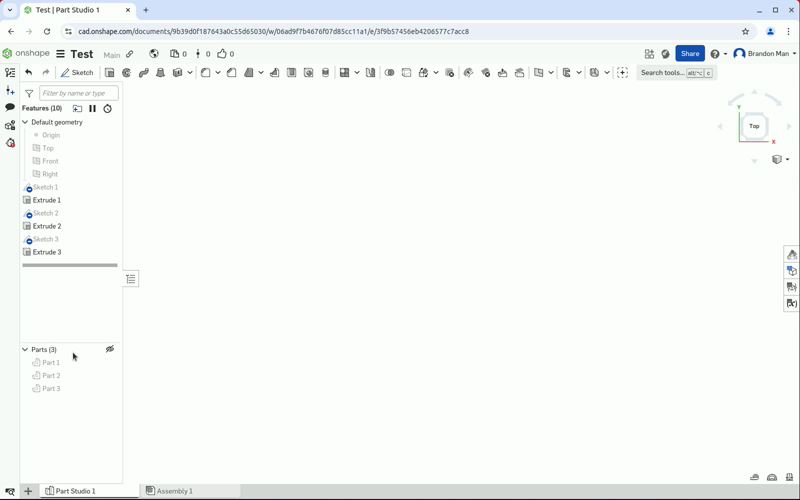
key_down(shift)
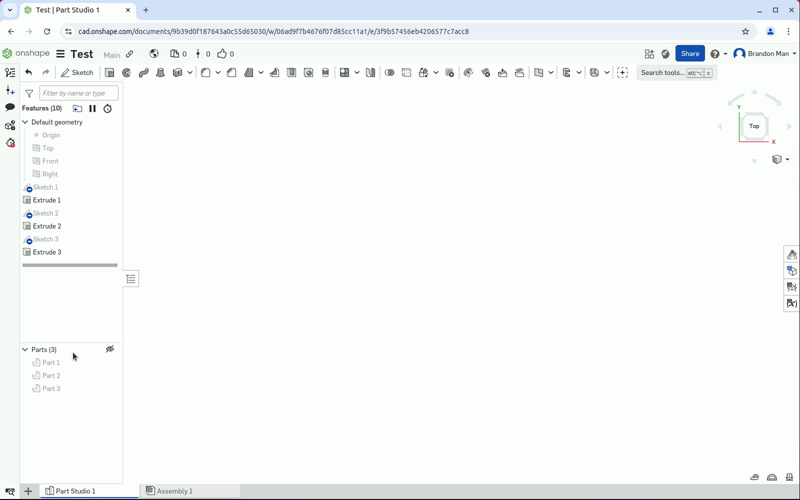
key(up)
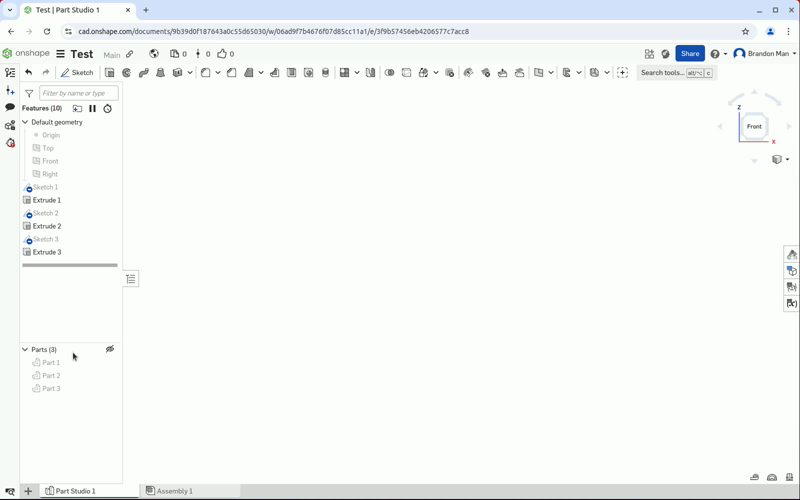
key_up(shift)
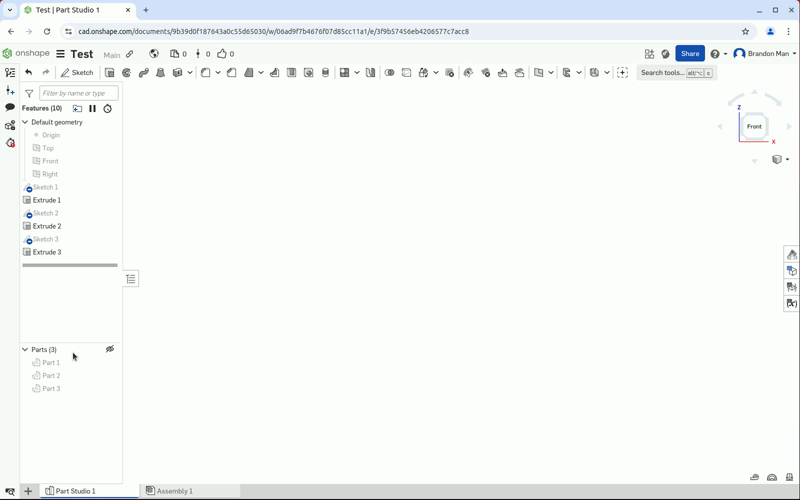
key(space)
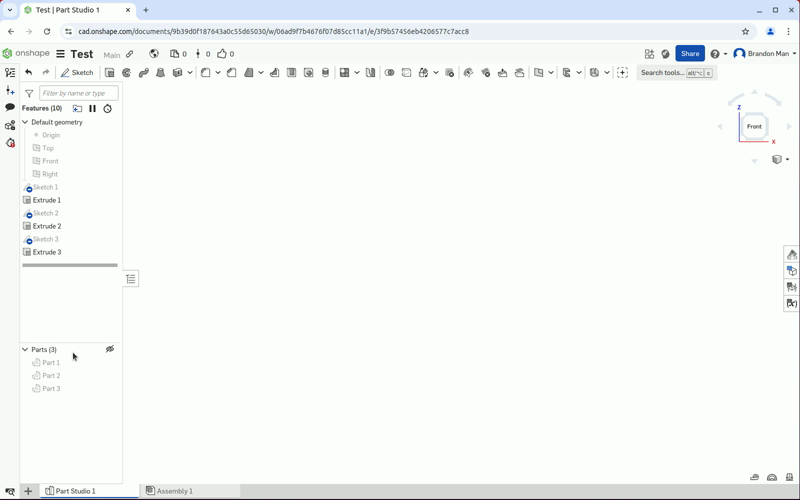
key_down(shift)
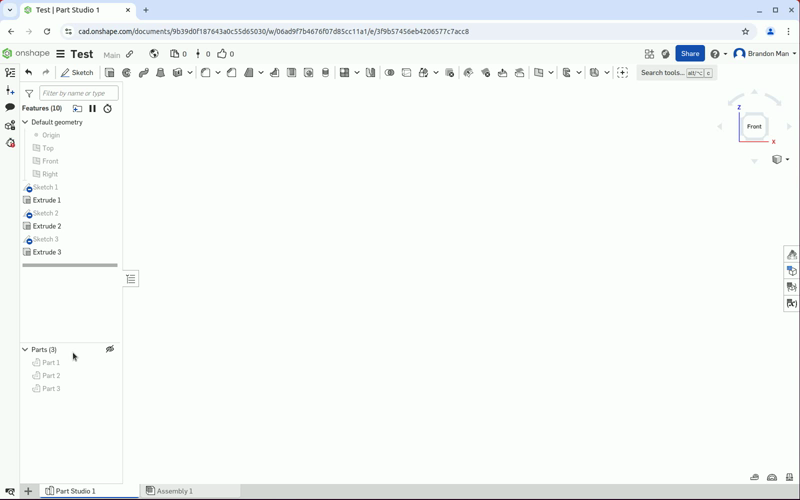
key(left)
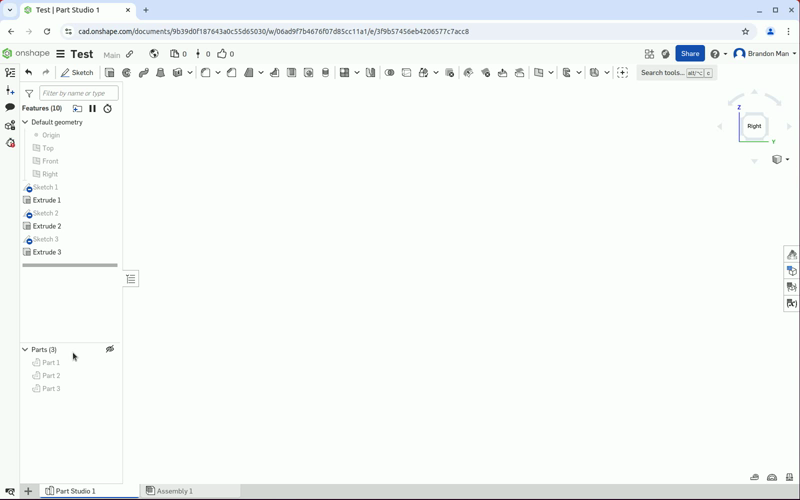
key_up(shift)
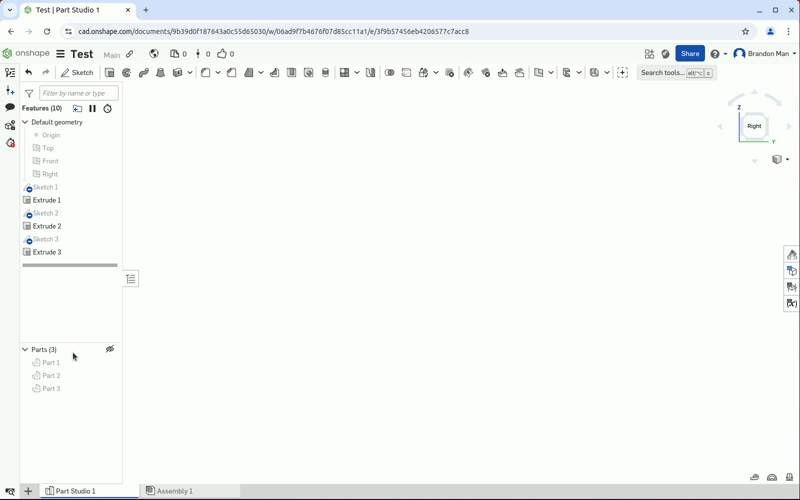
mouse_move(73, 352)
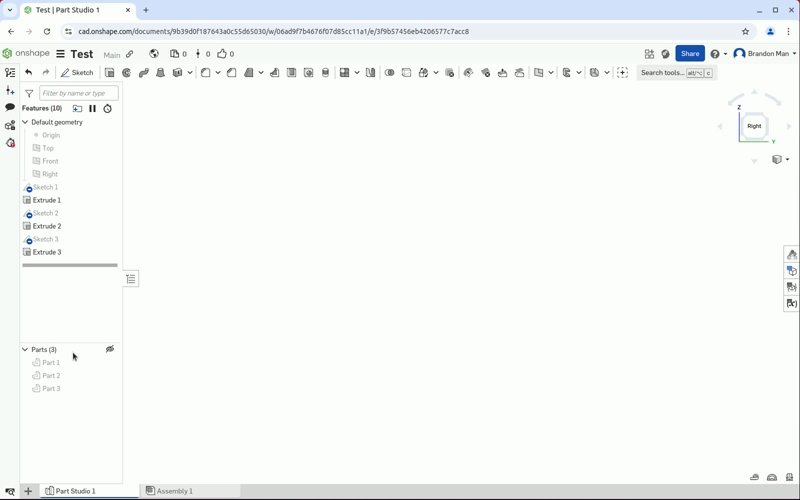
key(shift+y)
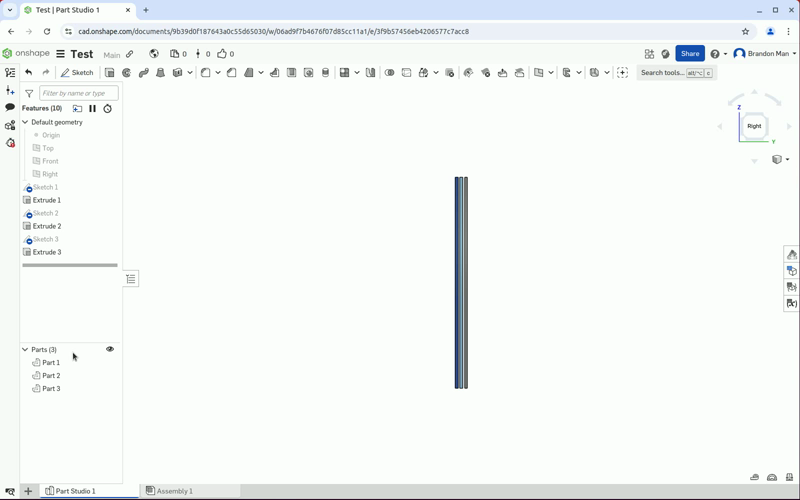
mouse_move(541, 75)
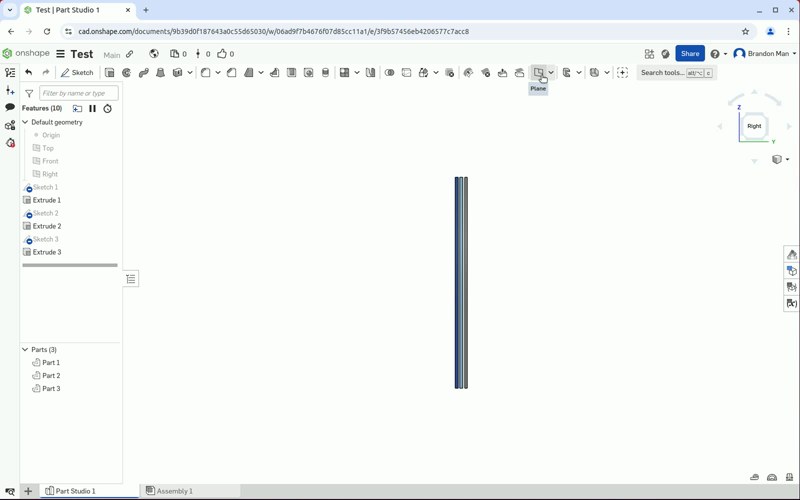
click(541, 75)
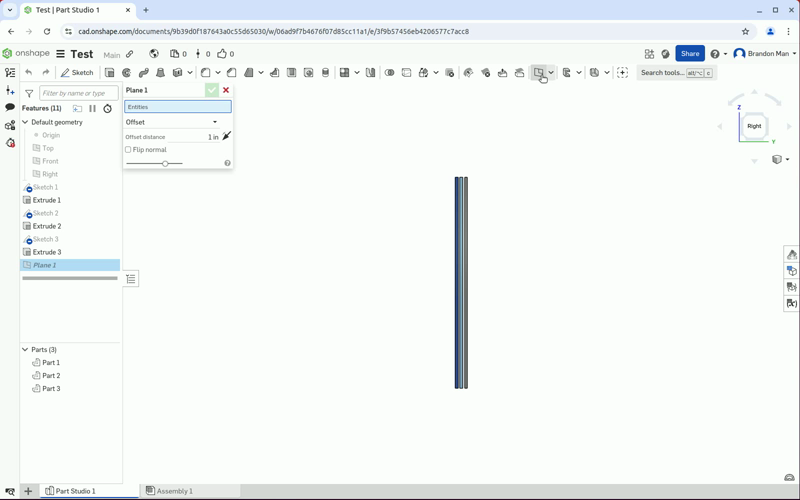
mouse_move(73, 176)
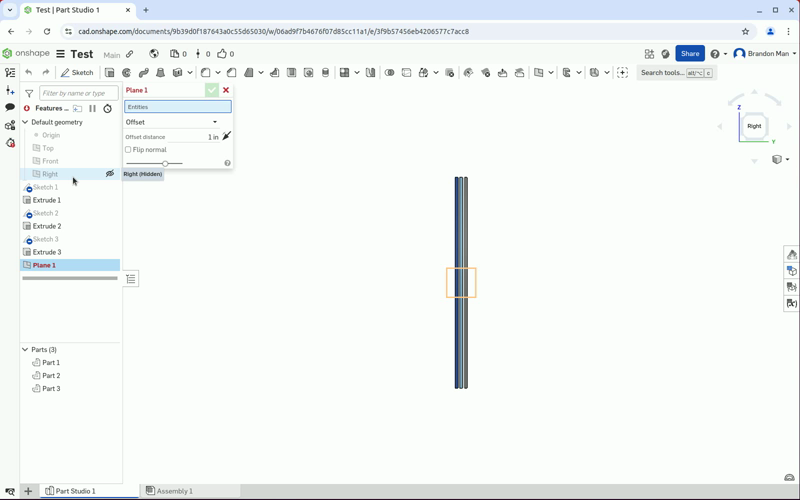
click(73, 176)
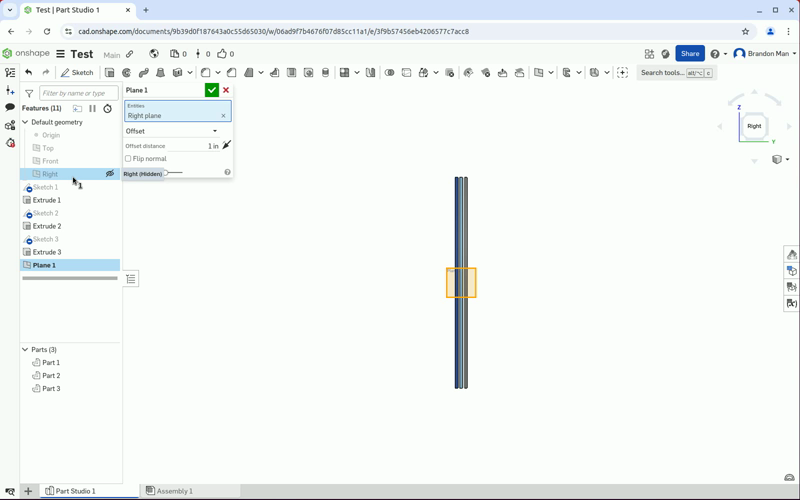
key(tab, 2)
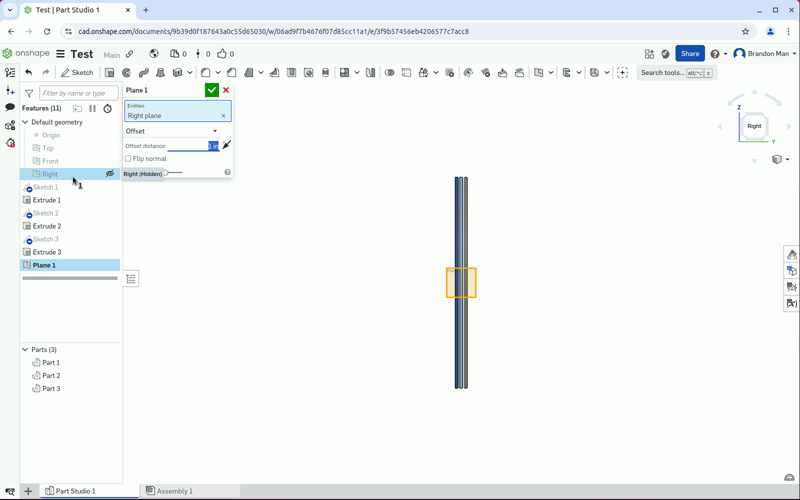
text(13.957)
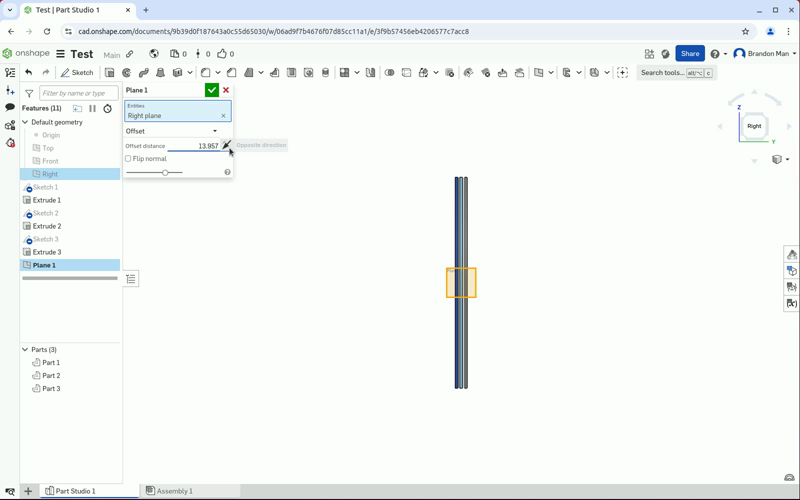
mouse_move(229, 147)
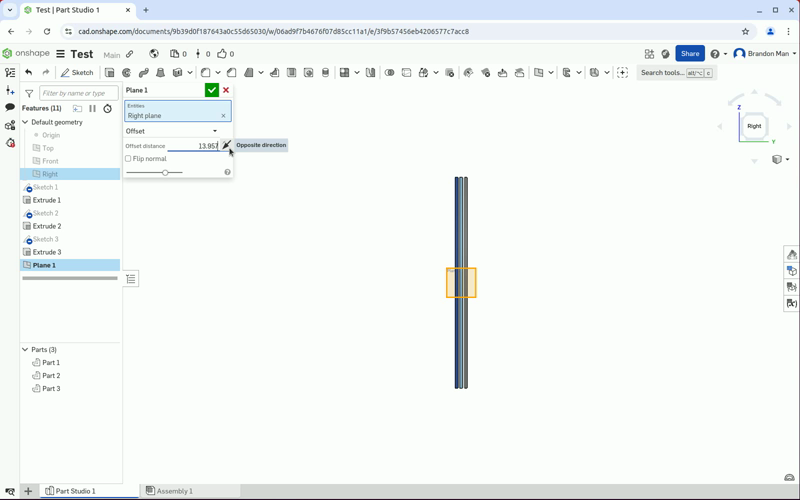
click(229, 147)
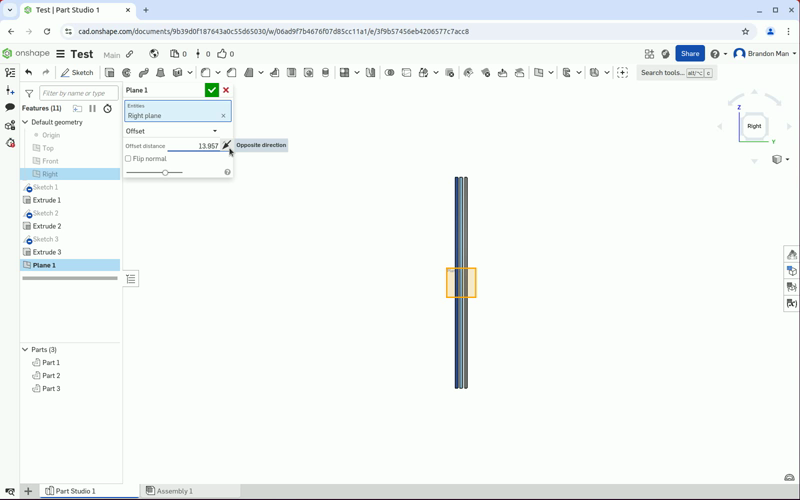
key(enter, 2)
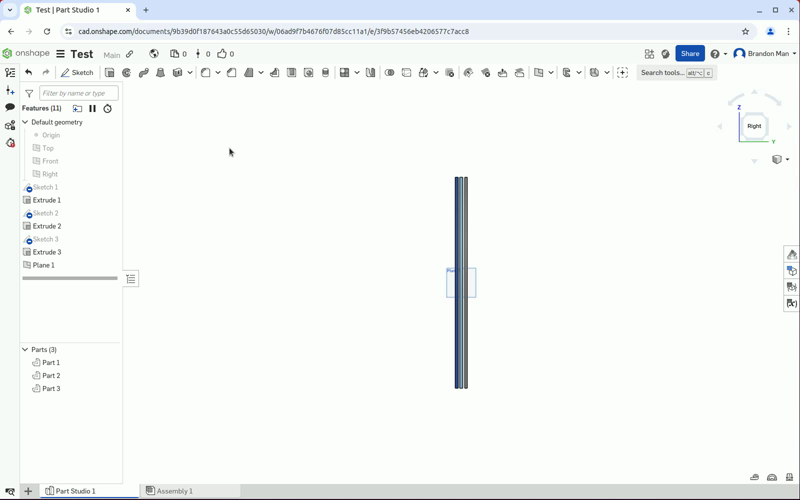
key(shift+s)
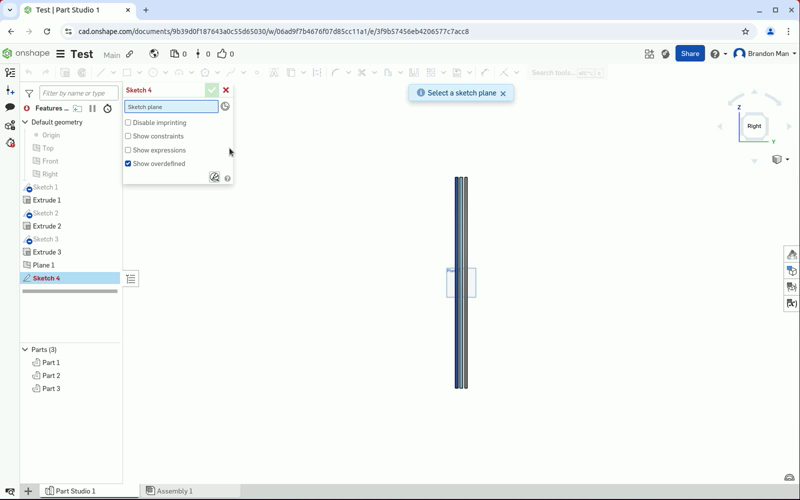
mouse_move(73, 267)
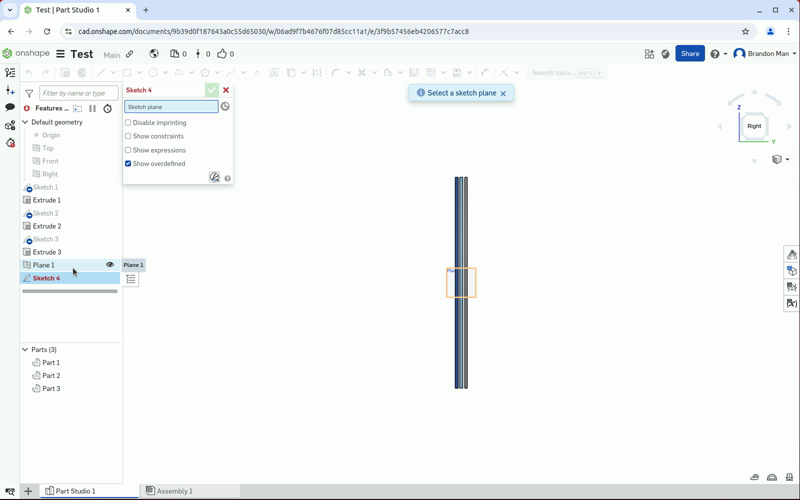
click(73, 267)
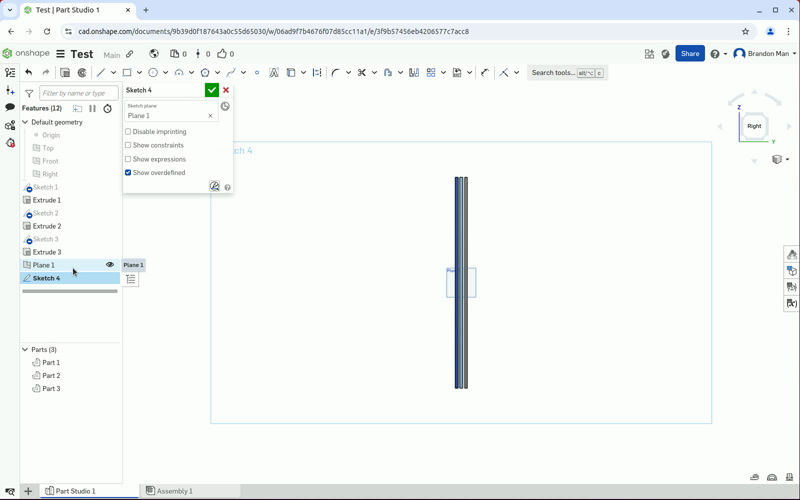
mouse_move(73, 352)
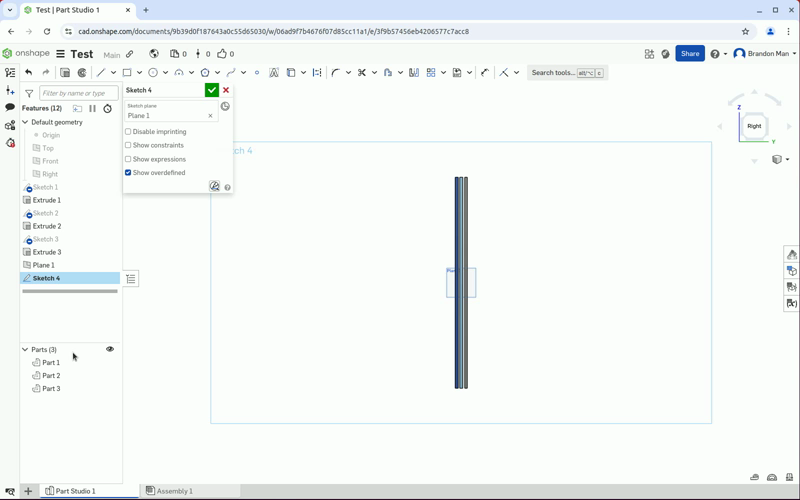
key(y)
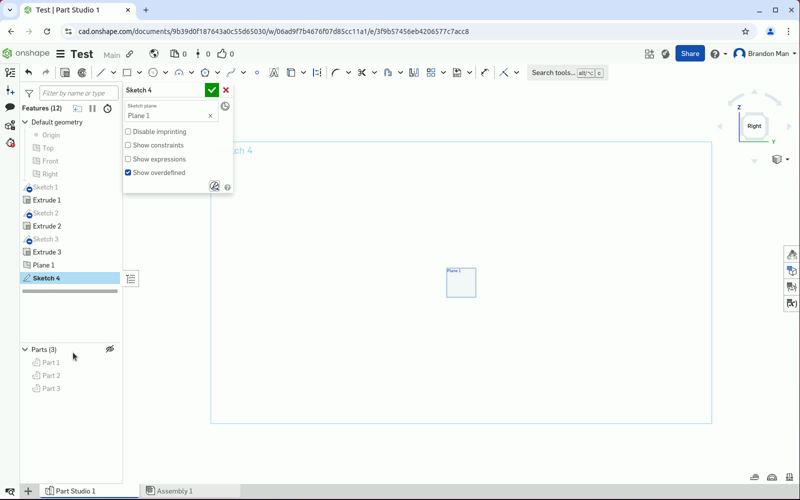
key(l)
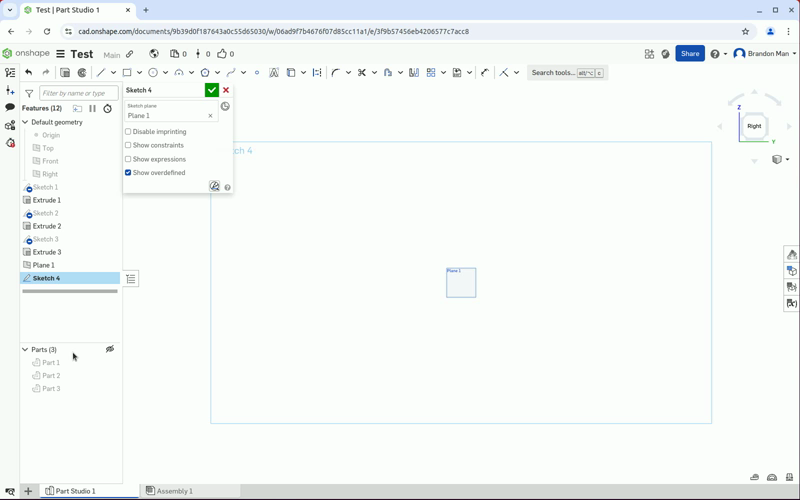
key_down(shift)
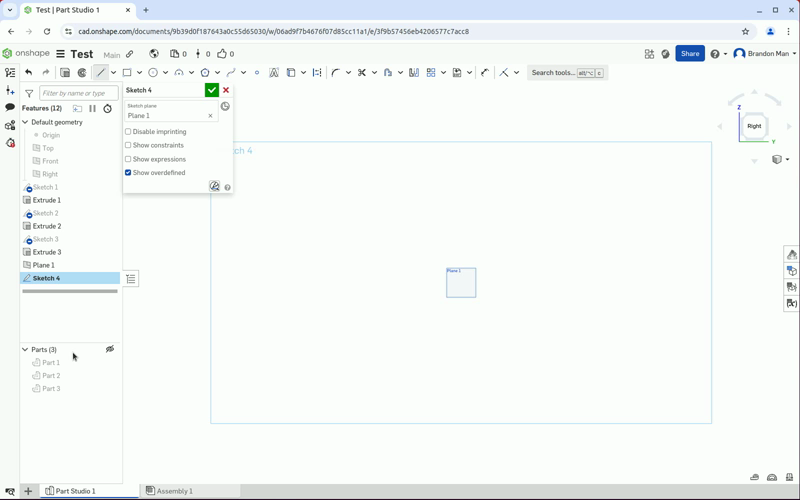
mouse_move(464, 211)
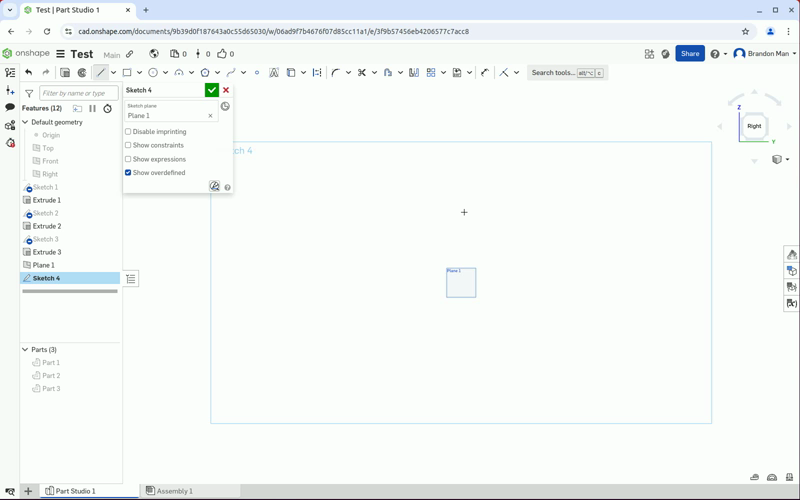
click(464, 211)
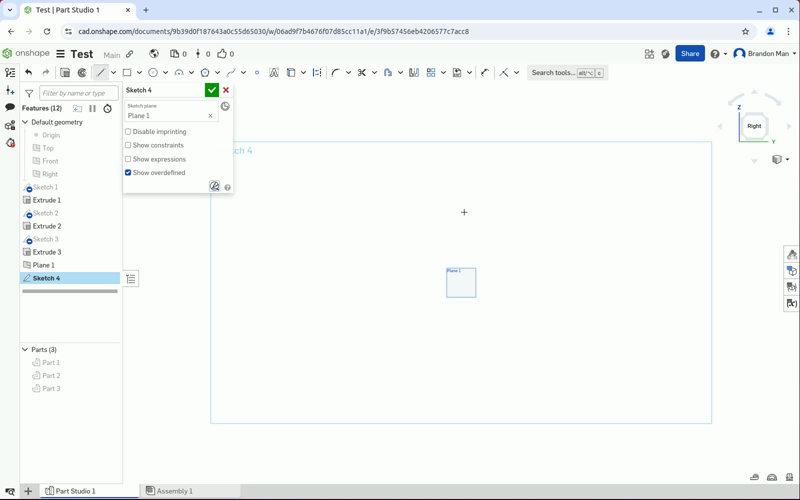
key_up(shift)
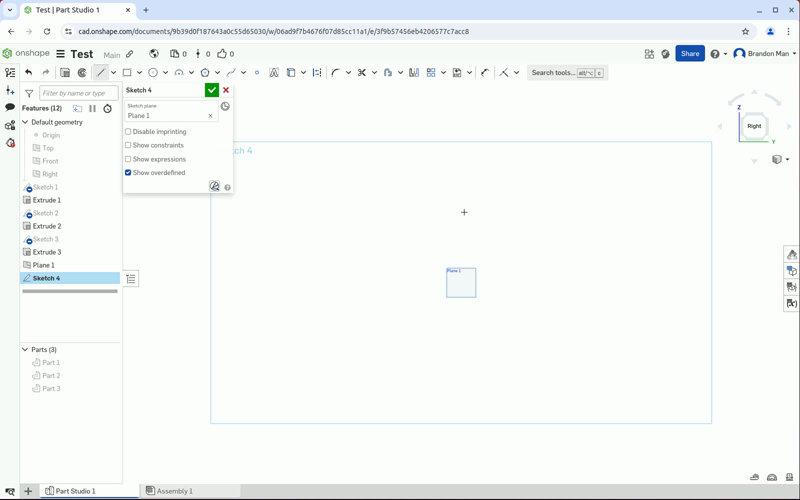
key_down(shift)
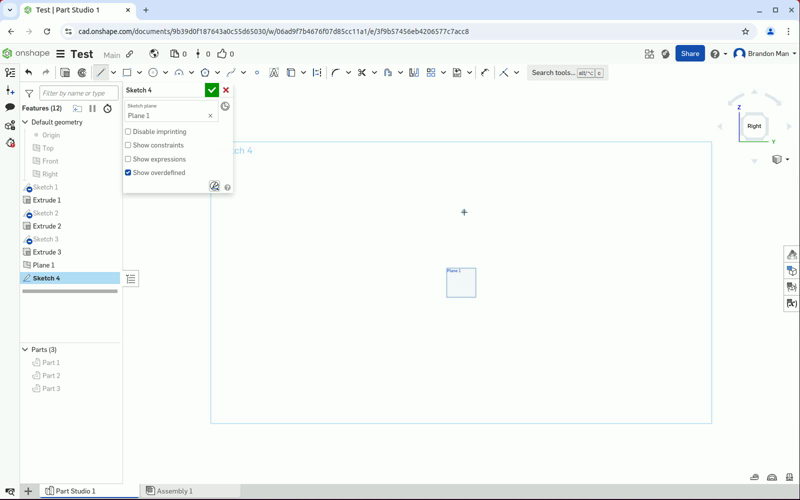
mouse_move(494, 211)
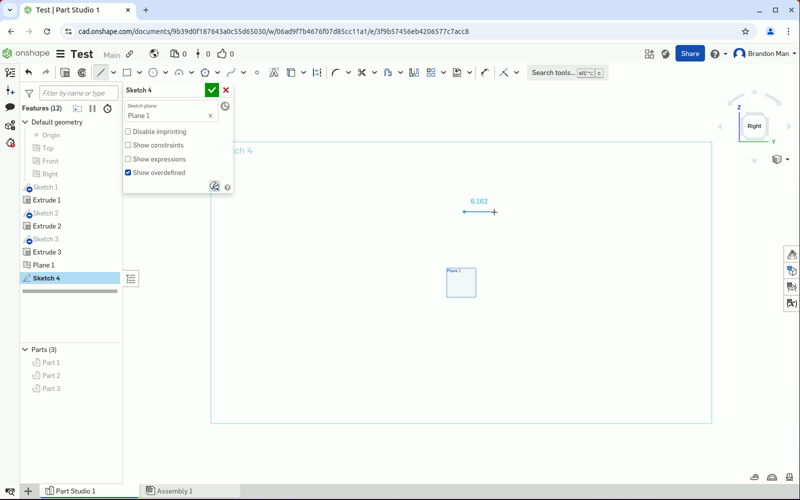
mouse_move(467, 211)
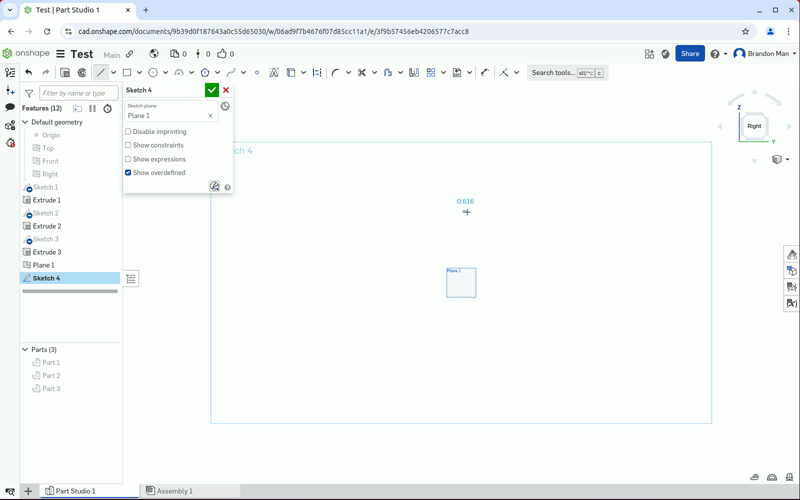
scroll(6)
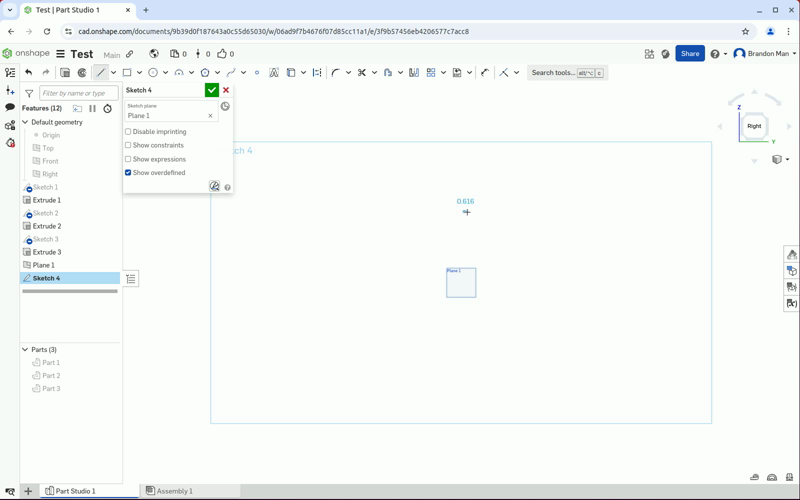
scroll(6)
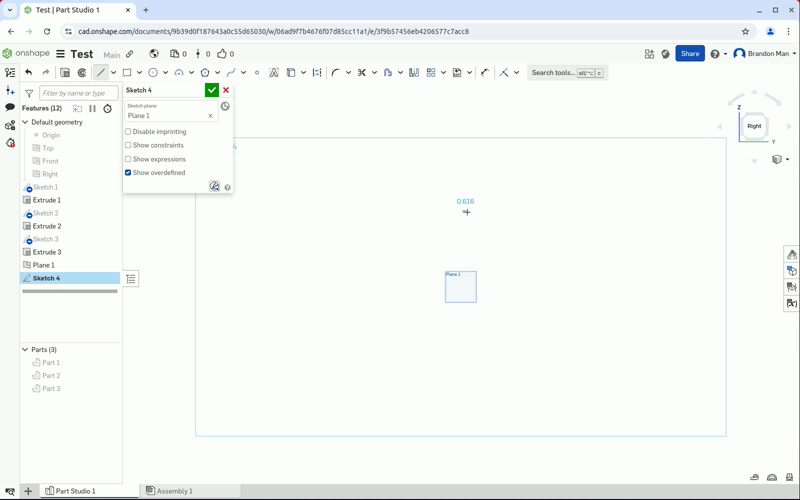
scroll(6)
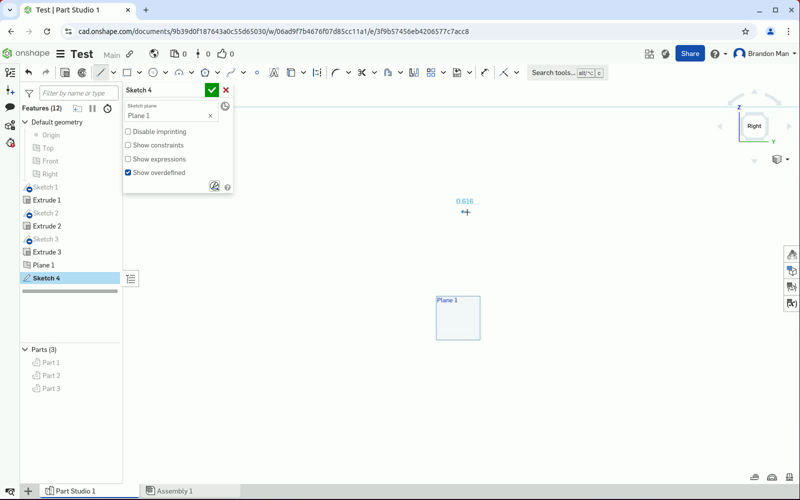
scroll(6)
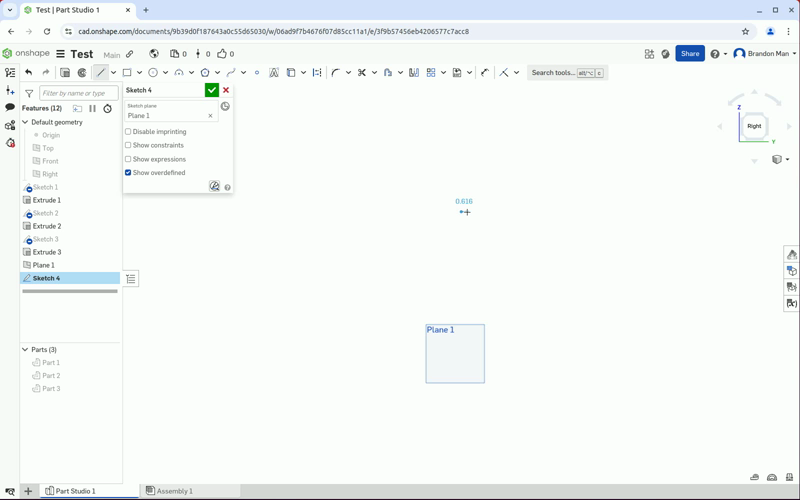
scroll(6)
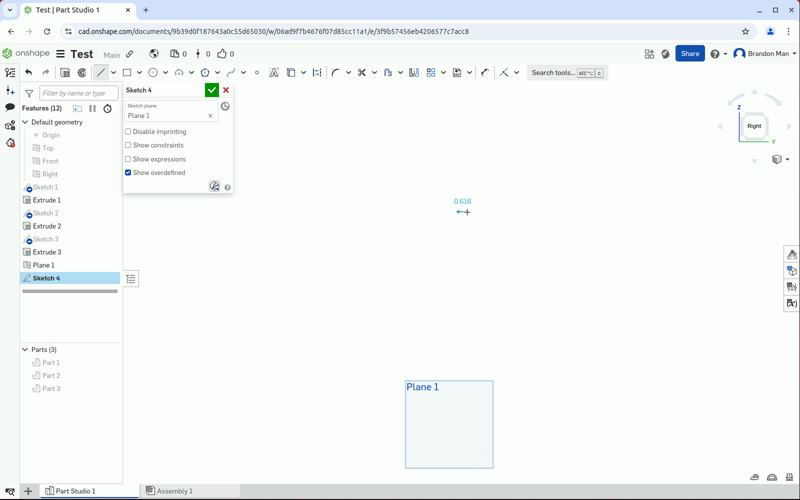
scroll(6)
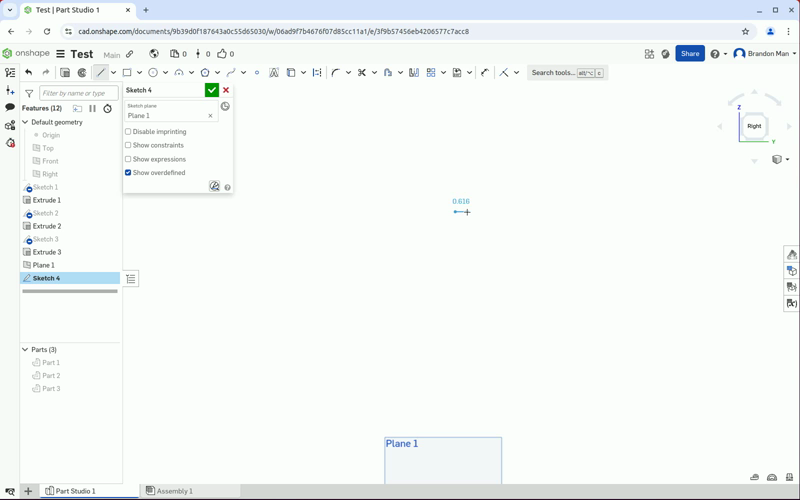
scroll(6)
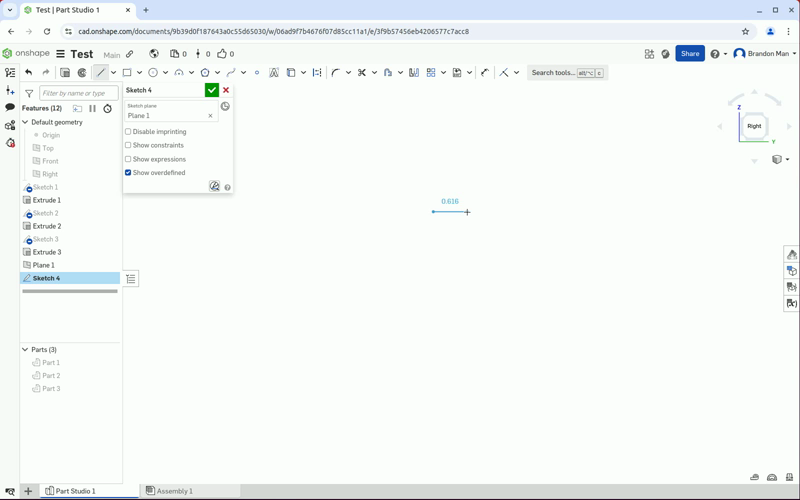
click(467, 211)
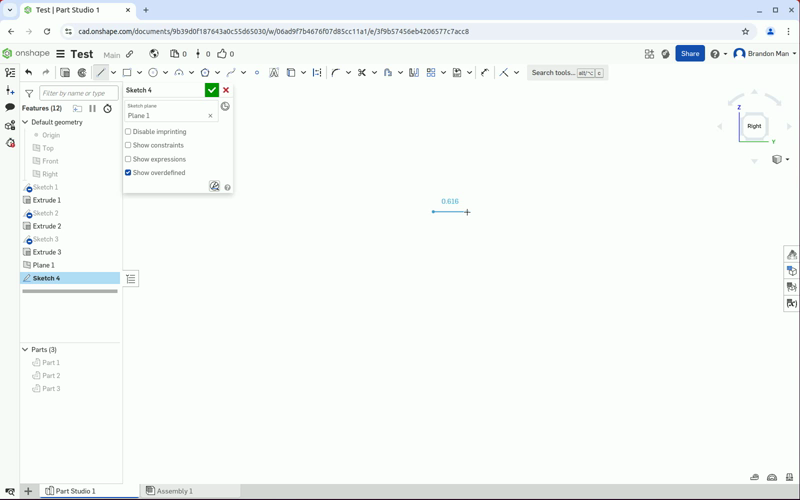
scroll(-6)
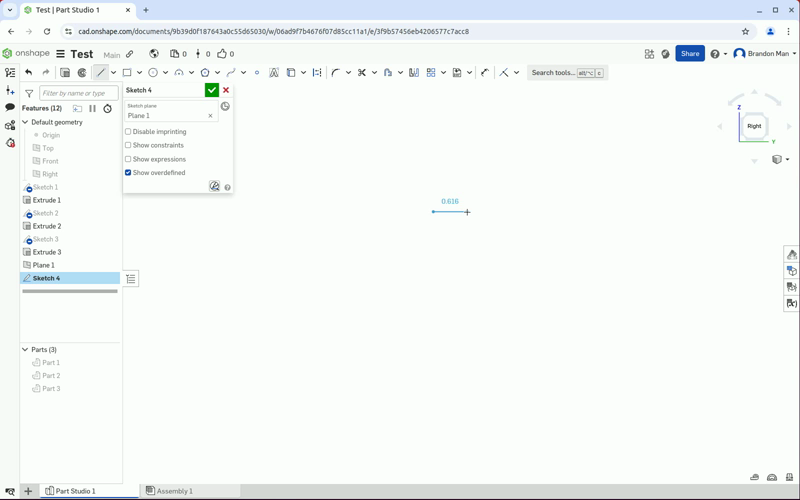
scroll(-6)
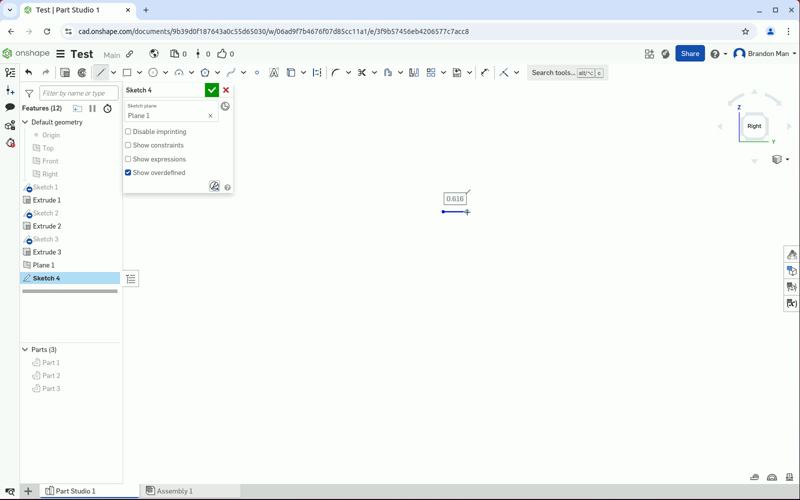
scroll(-6)
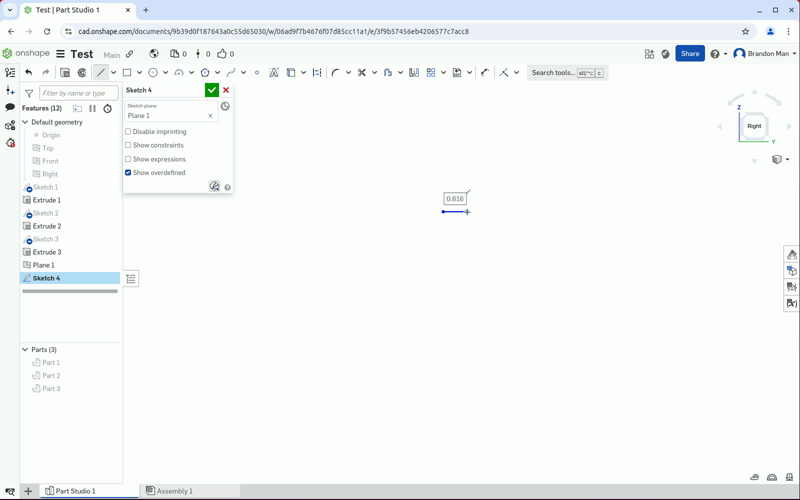
scroll(-6)
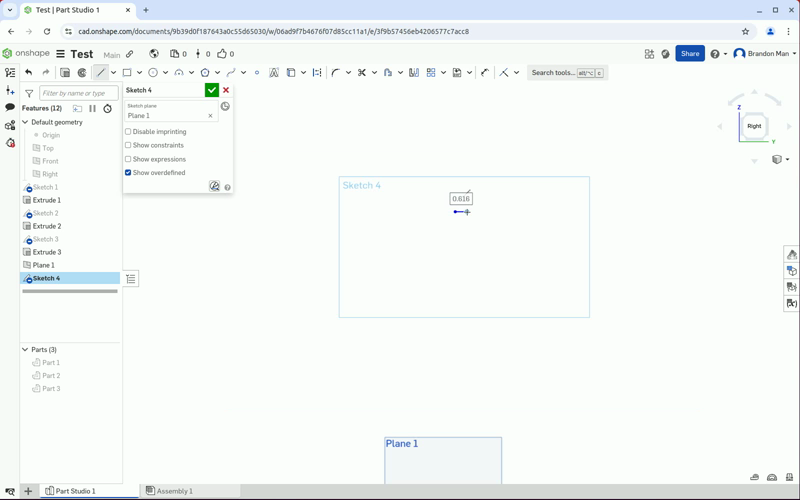
scroll(-6)
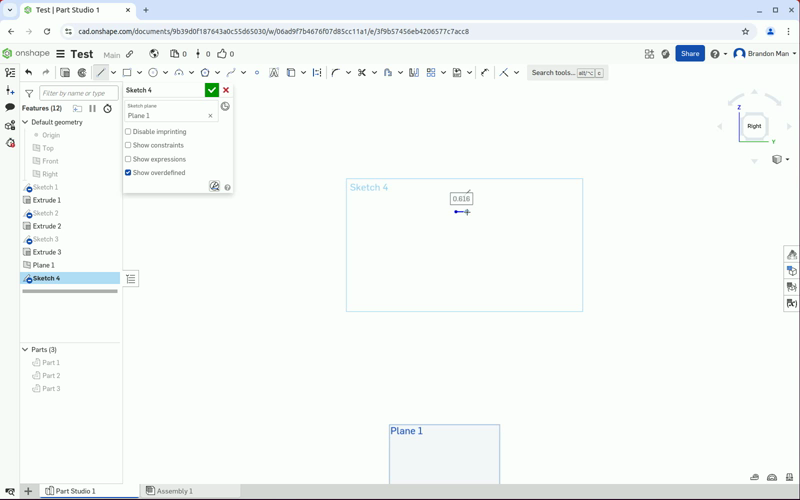
scroll(-6)
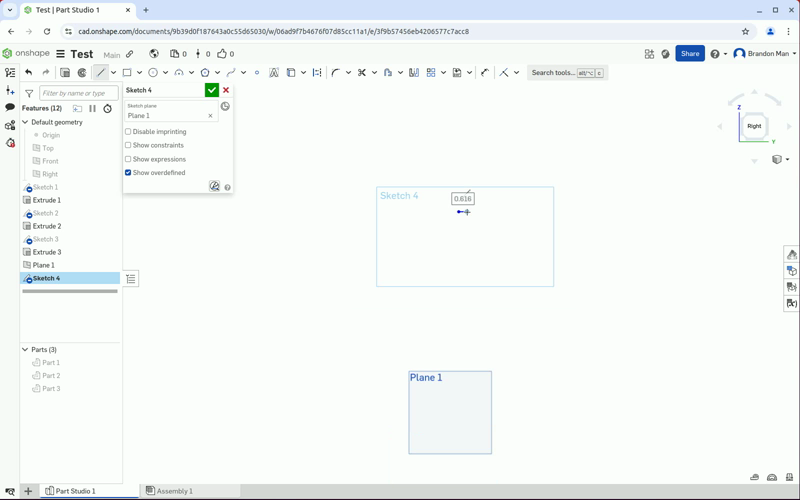
scroll(-6)
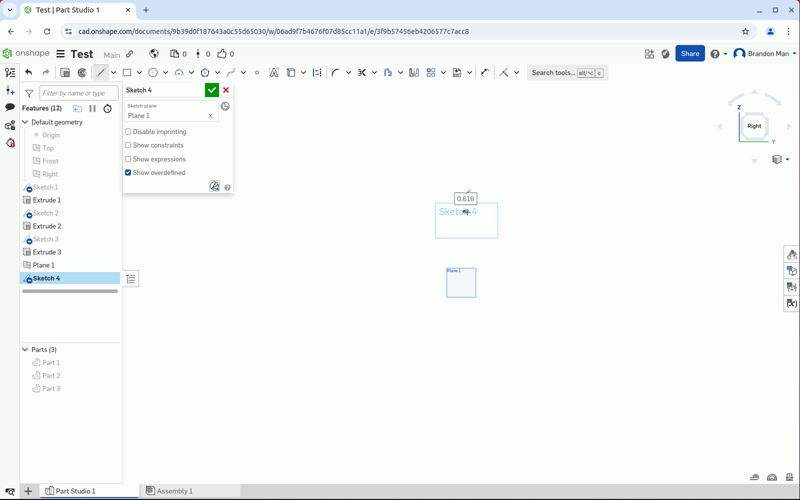
key_up(shift)
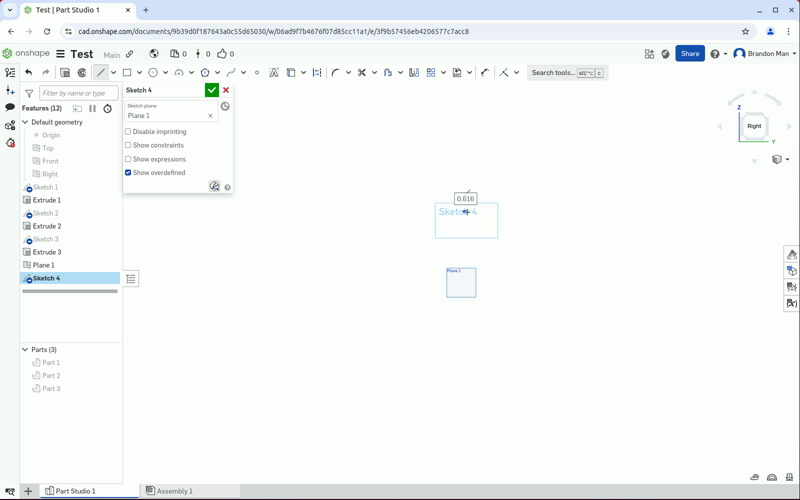
key_down(shift)
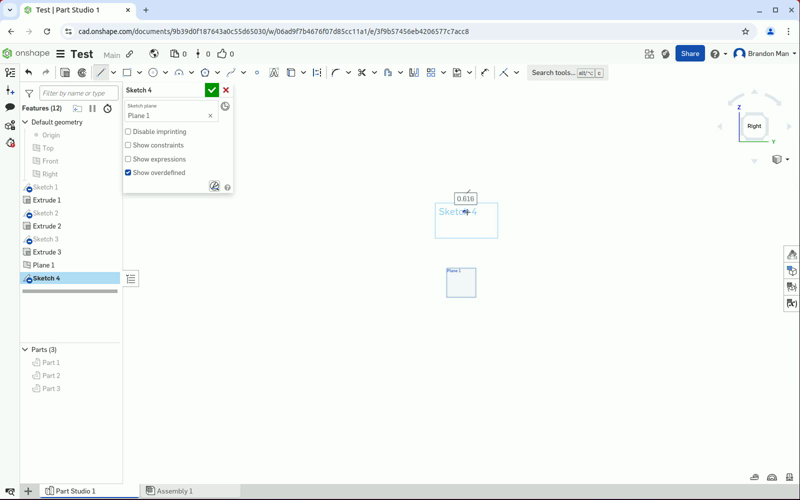
mouse_move(497, 211)
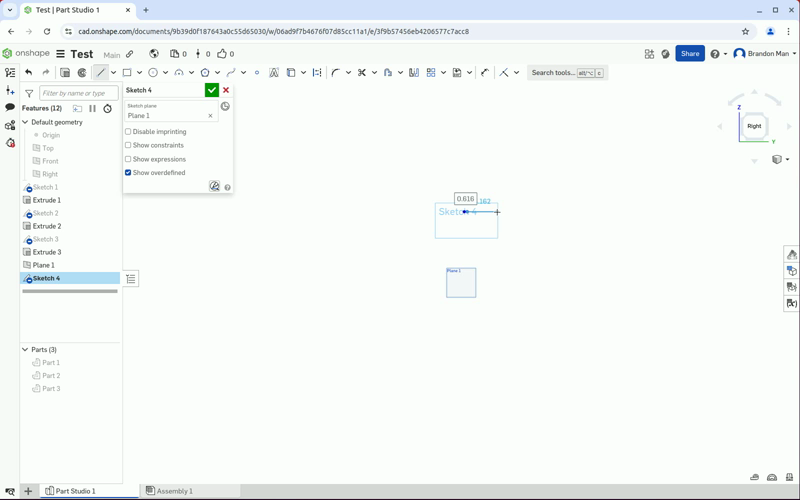
mouse_move(467, 176)
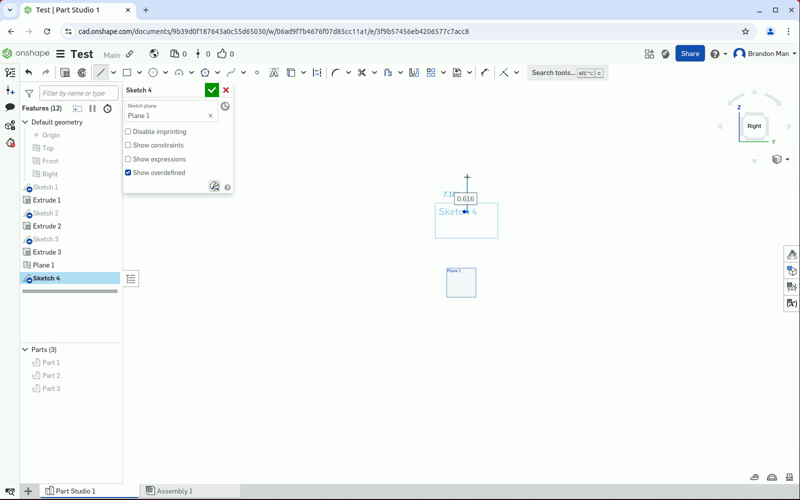
click(467, 176)
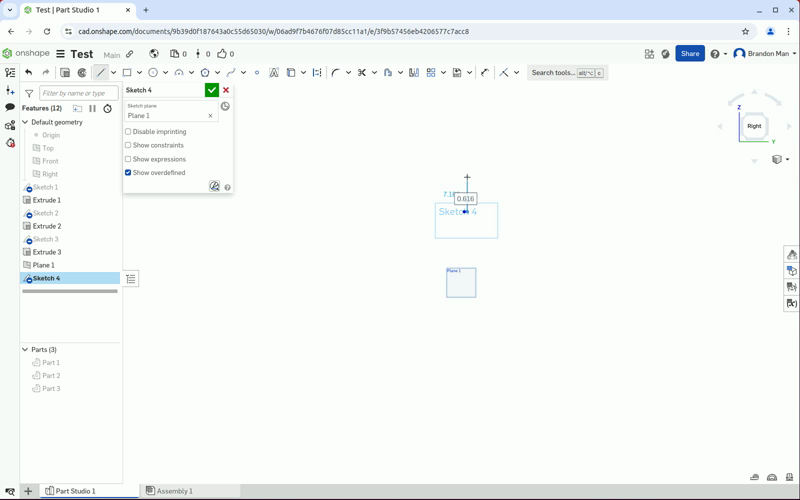
key_up(shift)
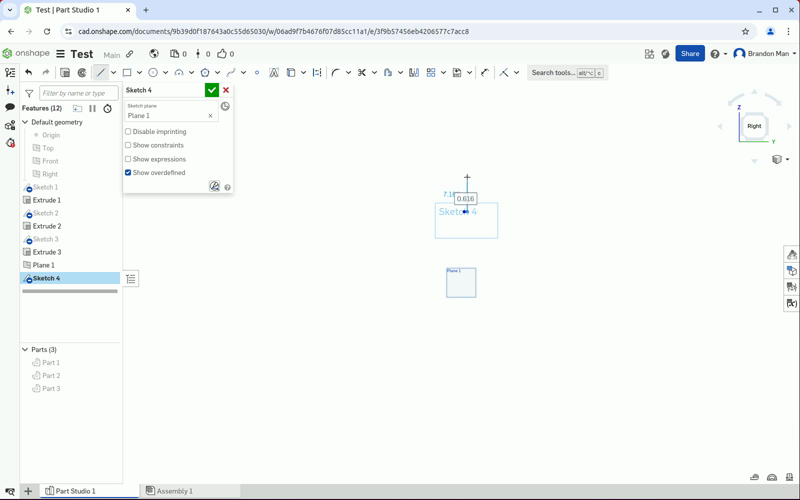
key_down(shift)
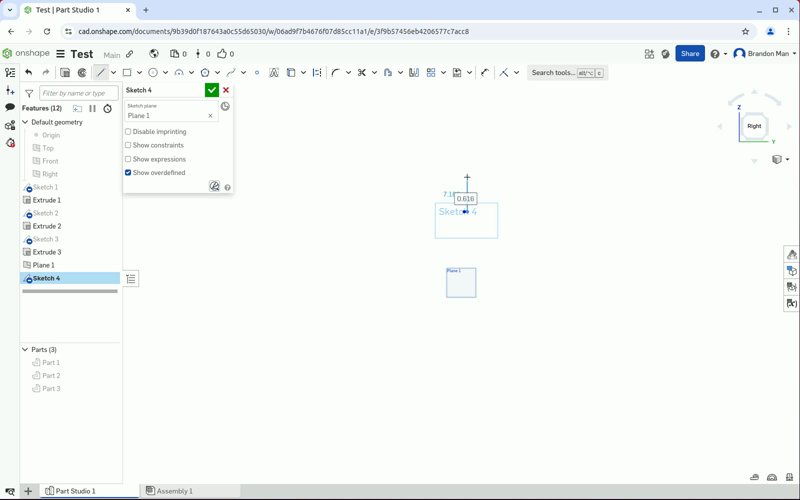
mouse_move(497, 176)
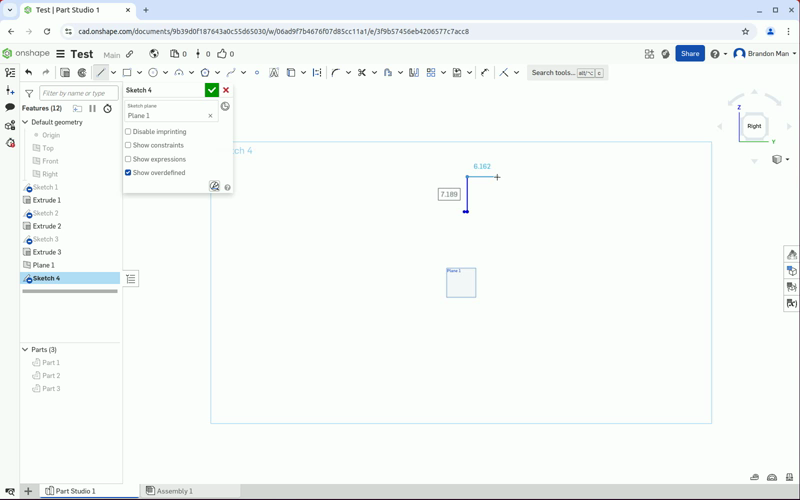
mouse_move(464, 176)
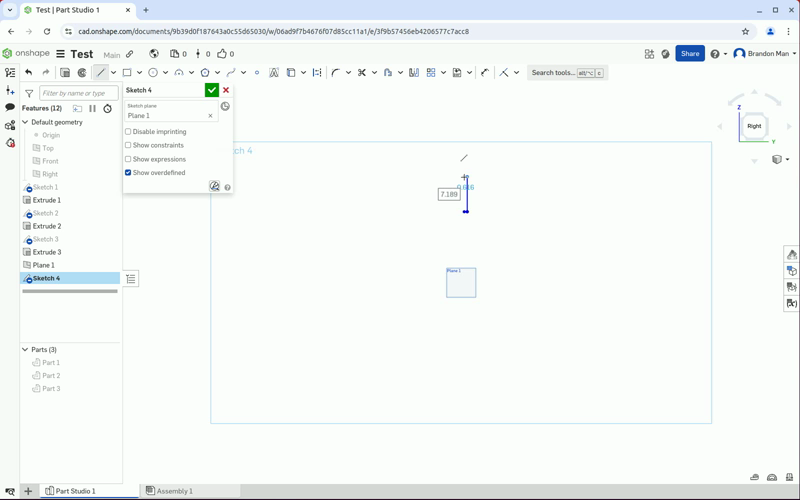
scroll(6)
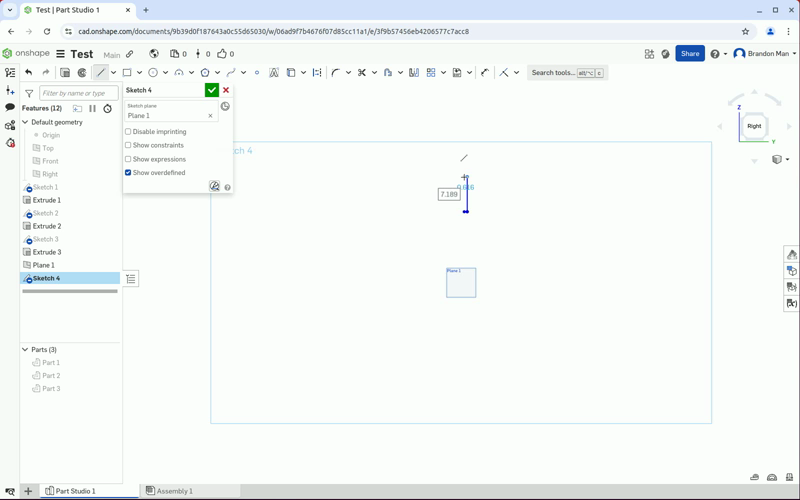
scroll(6)
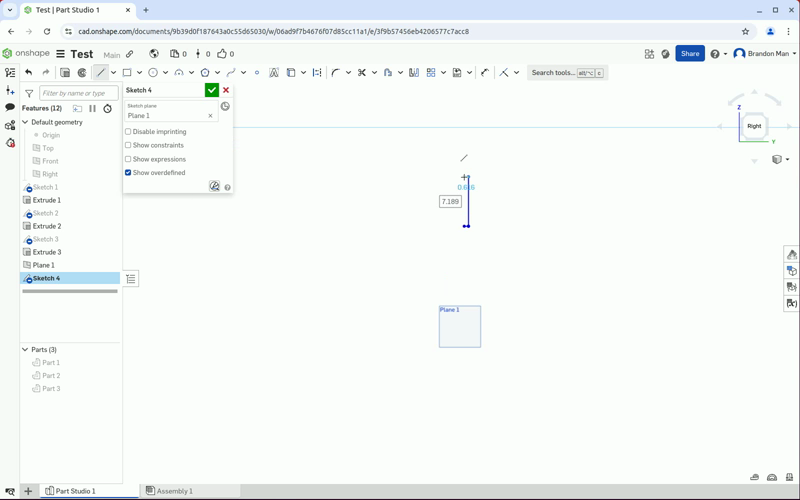
scroll(6)
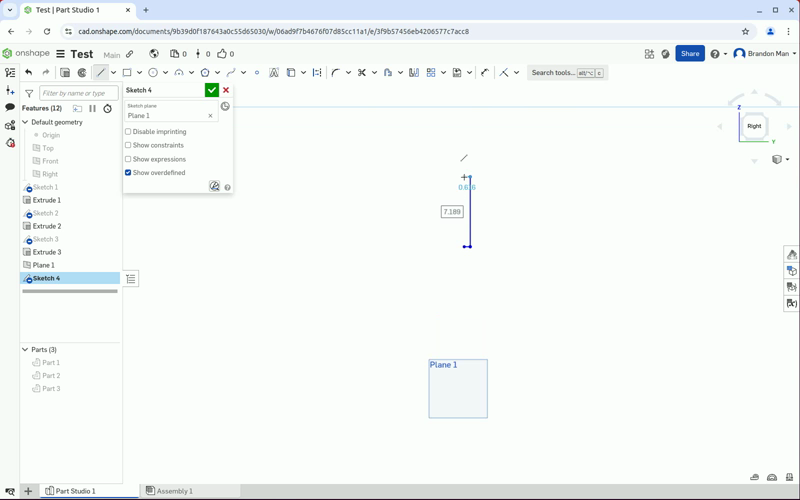
scroll(6)
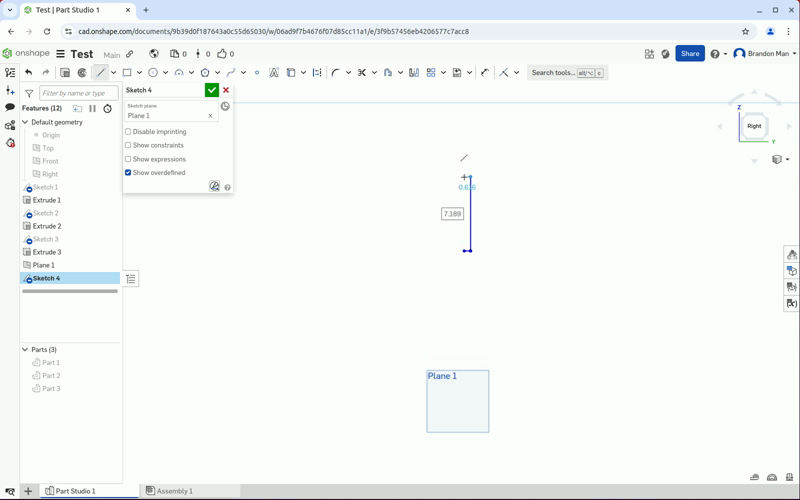
scroll(6)
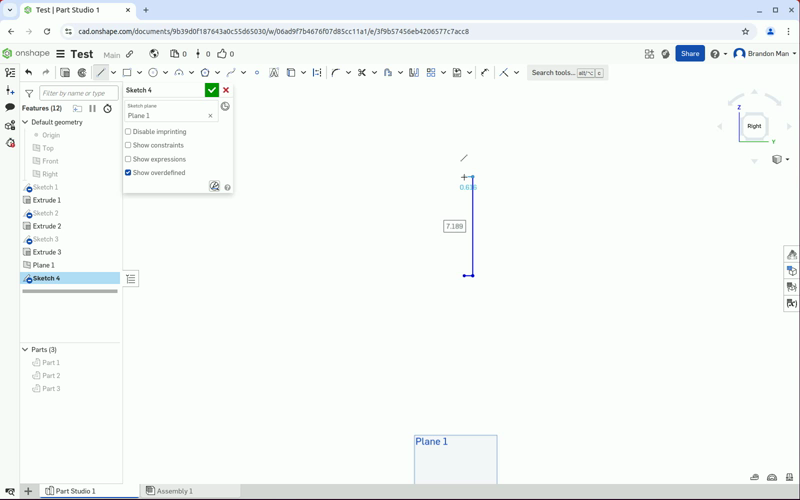
scroll(6)
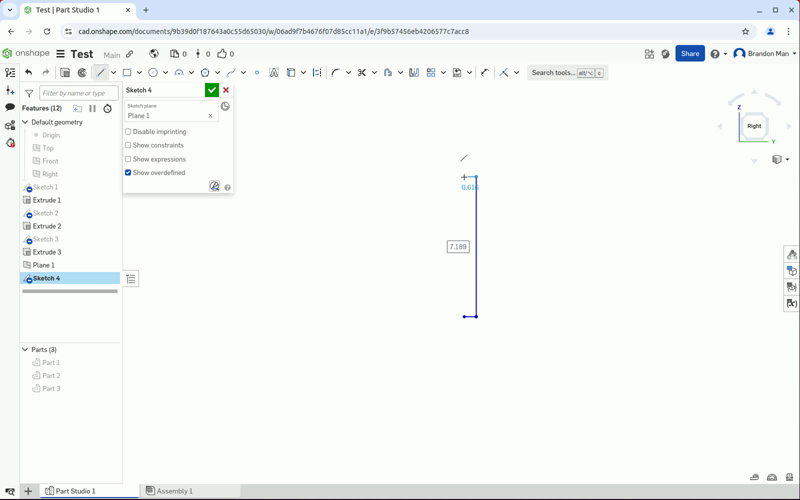
scroll(6)
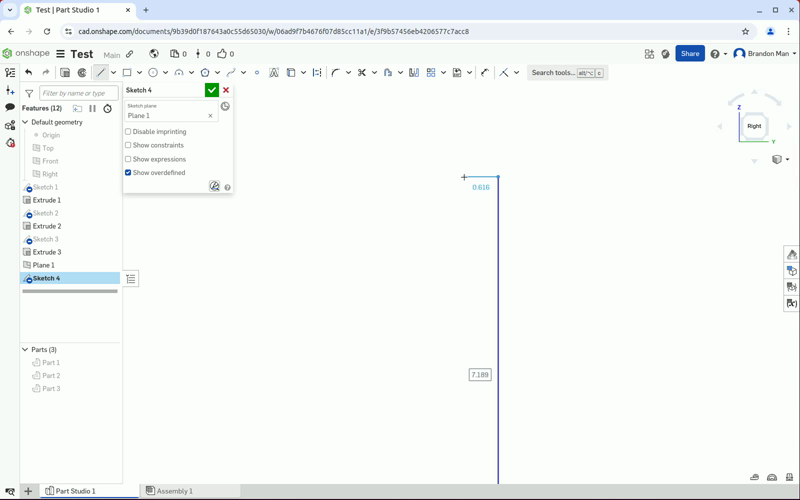
click(464, 176)
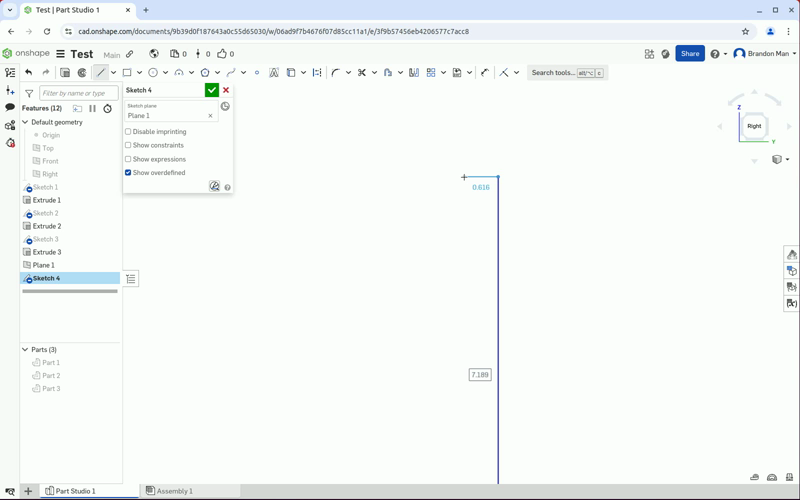
scroll(-6)
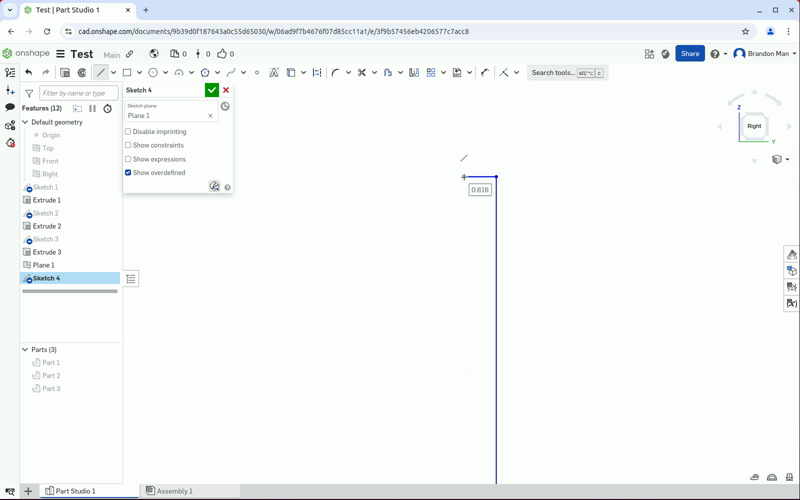
scroll(-6)
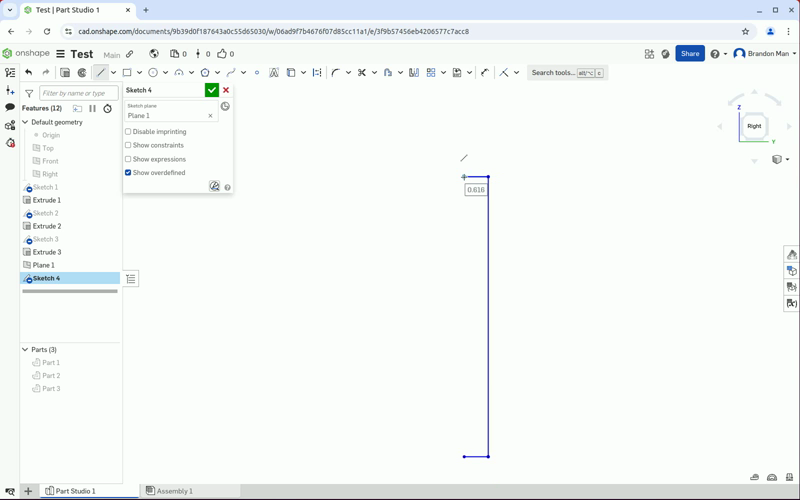
scroll(-6)
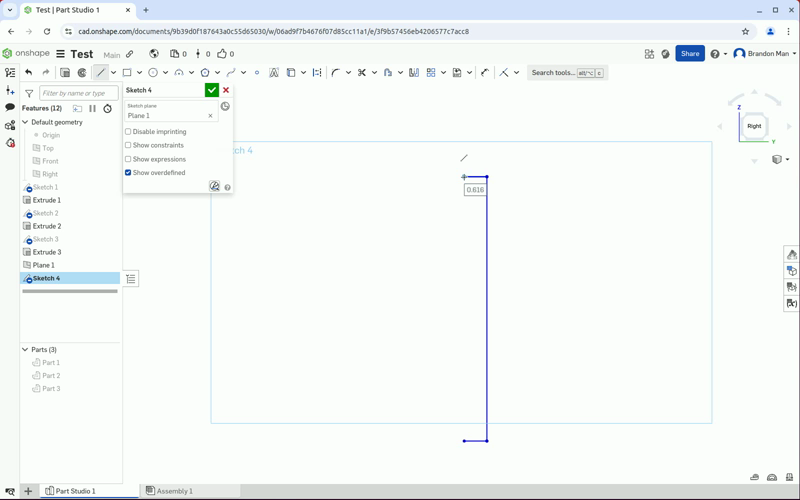
scroll(-6)
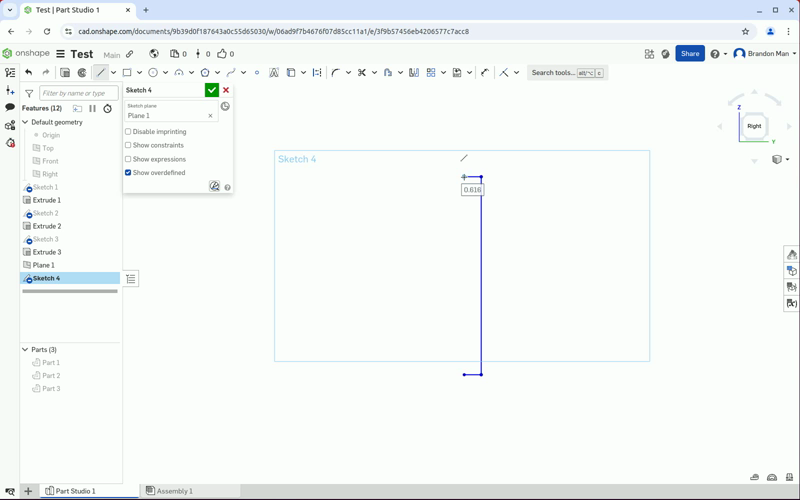
scroll(-6)
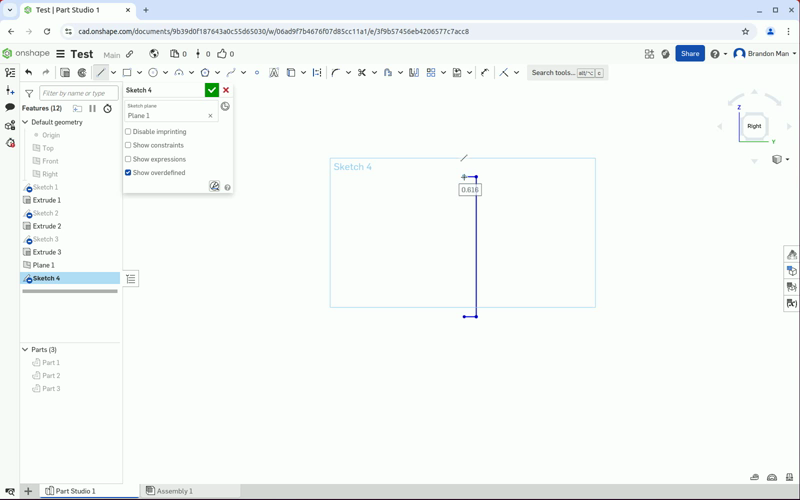
scroll(-6)
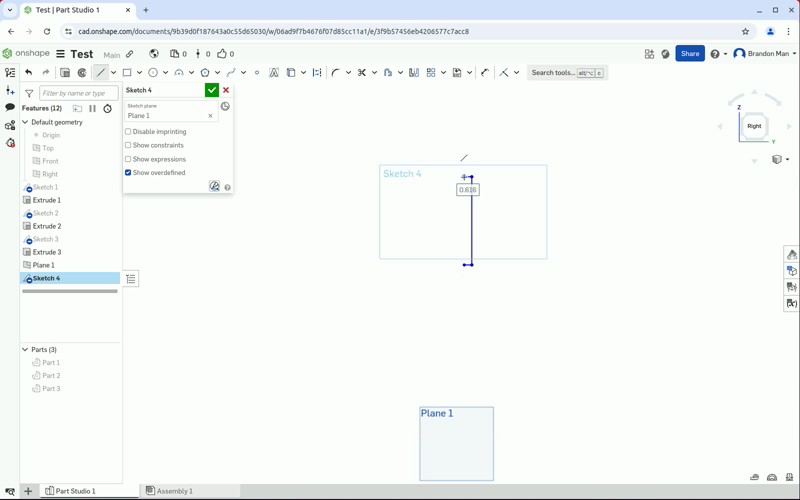
scroll(-6)
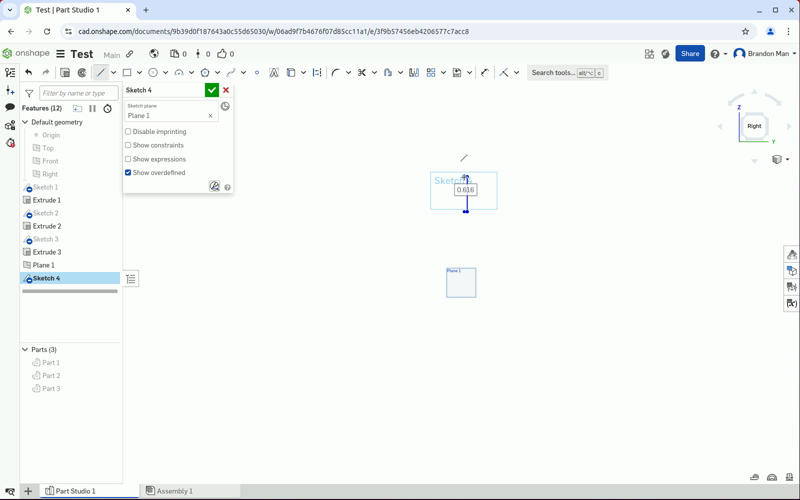
key_up(shift)
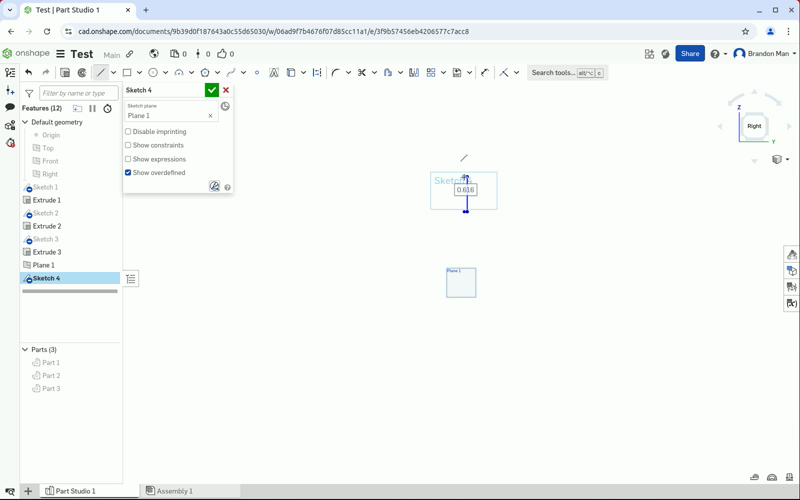
mouse_move(494, 176)
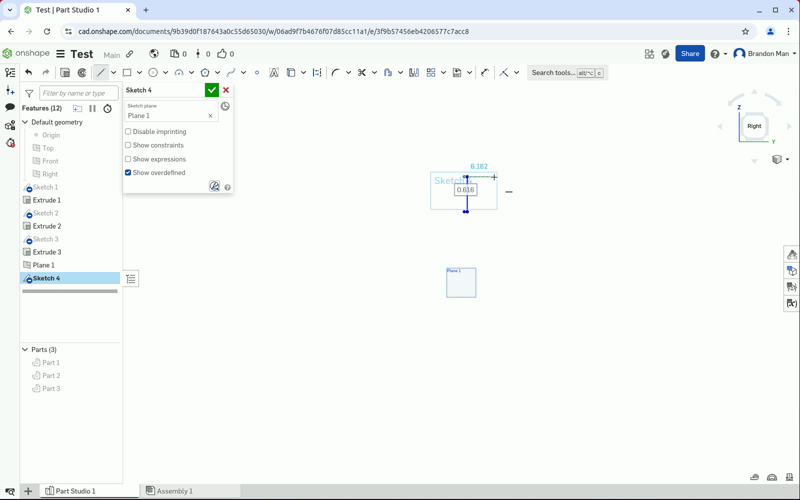
key_down(shift)
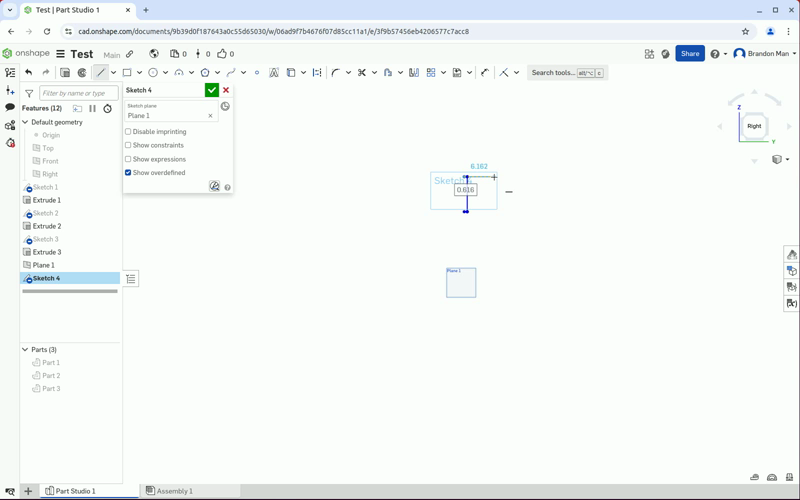
mouse_move(464, 211)
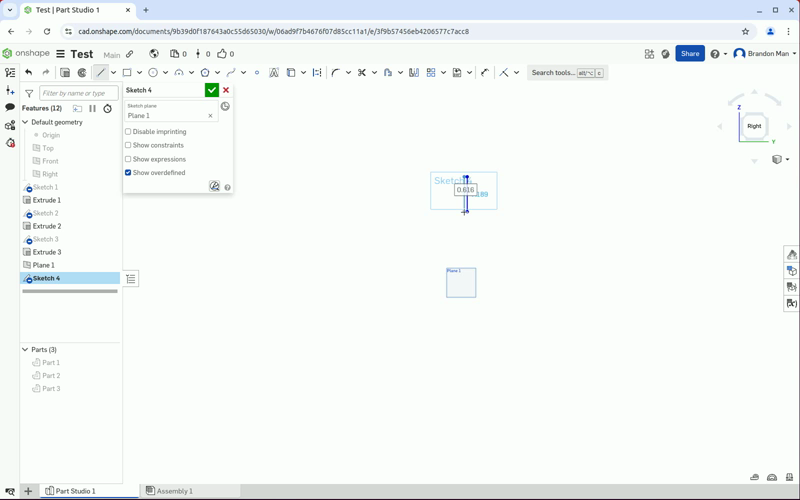
scroll(6)
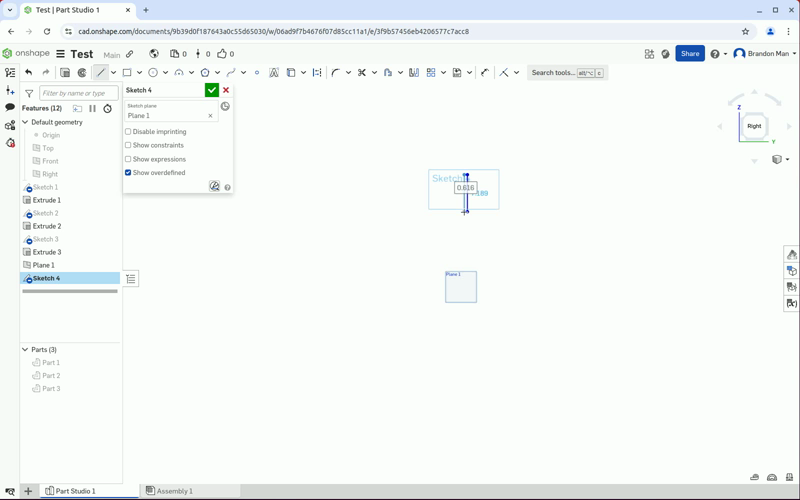
scroll(6)
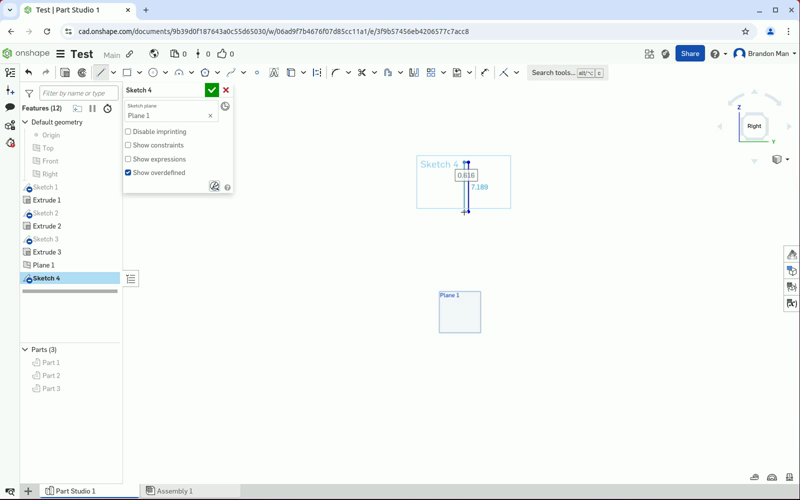
scroll(6)
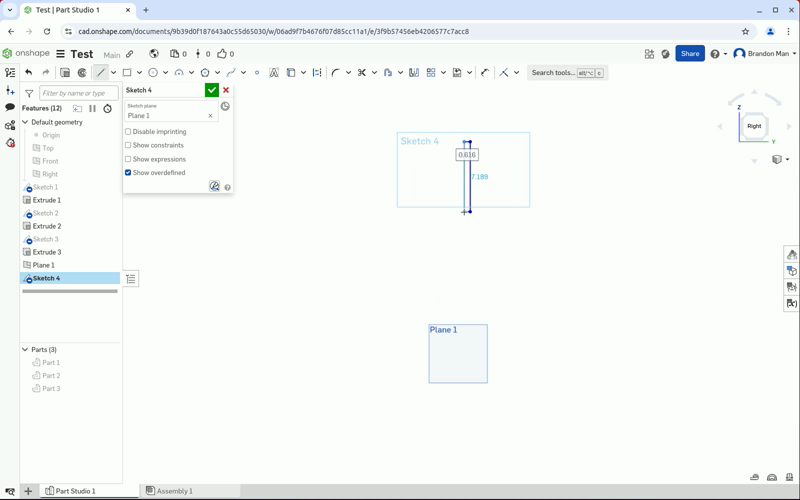
scroll(6)
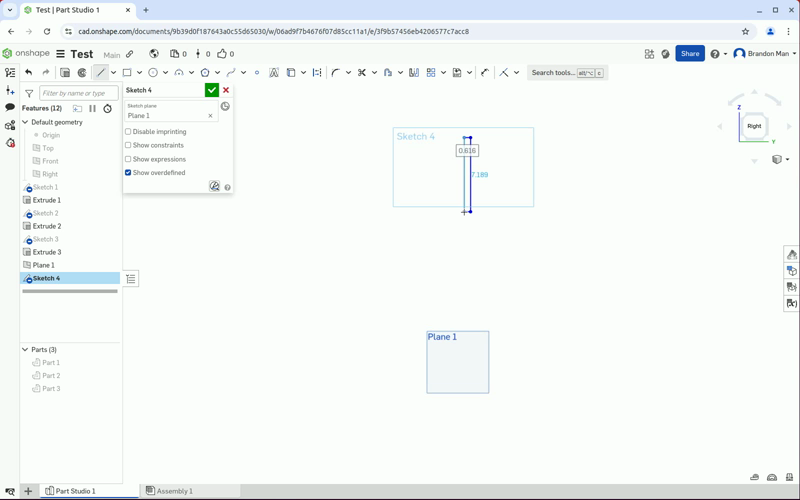
scroll(6)
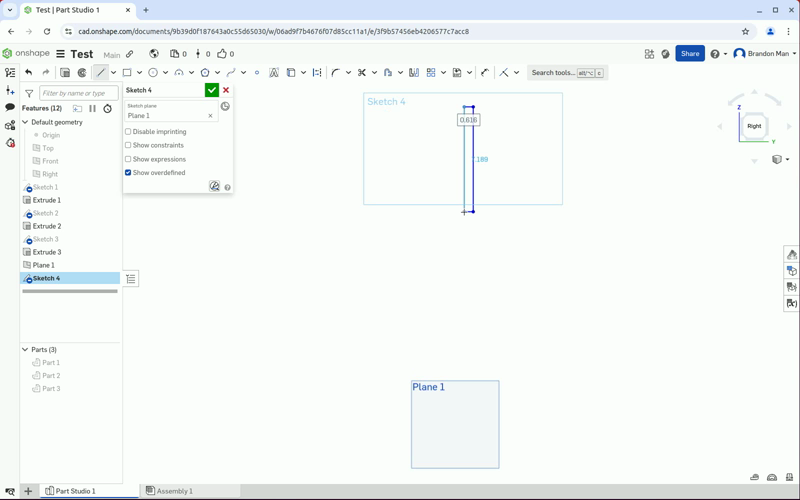
scroll(6)
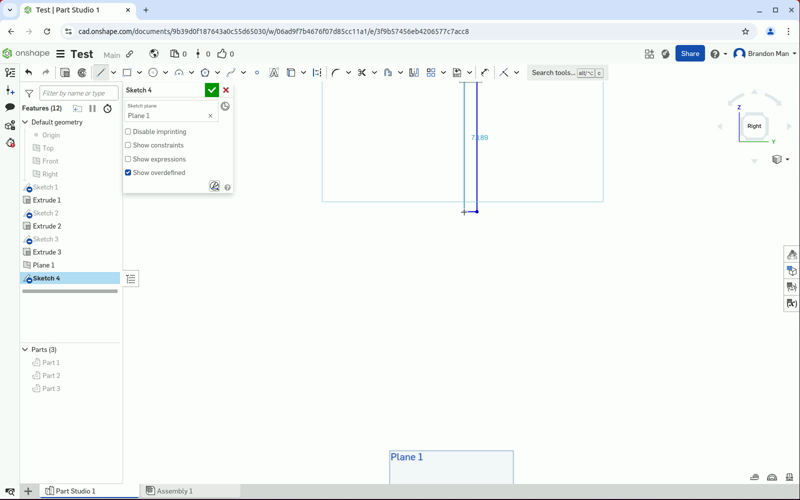
scroll(6)
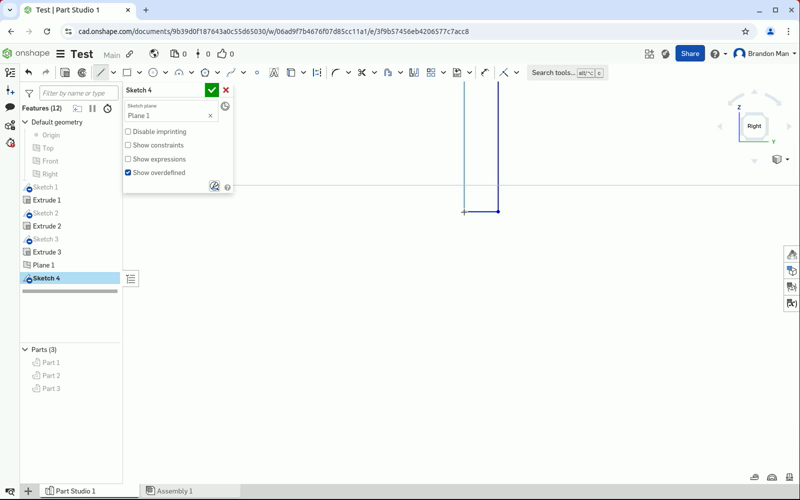
key_up(shift)
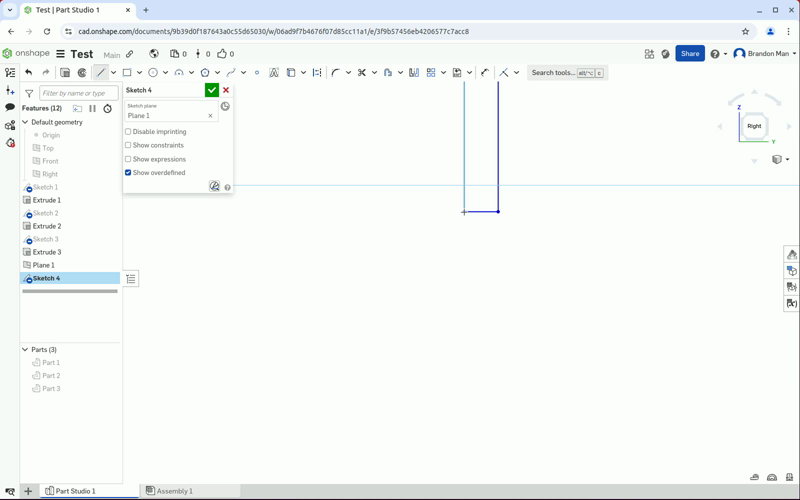
click(464, 211)
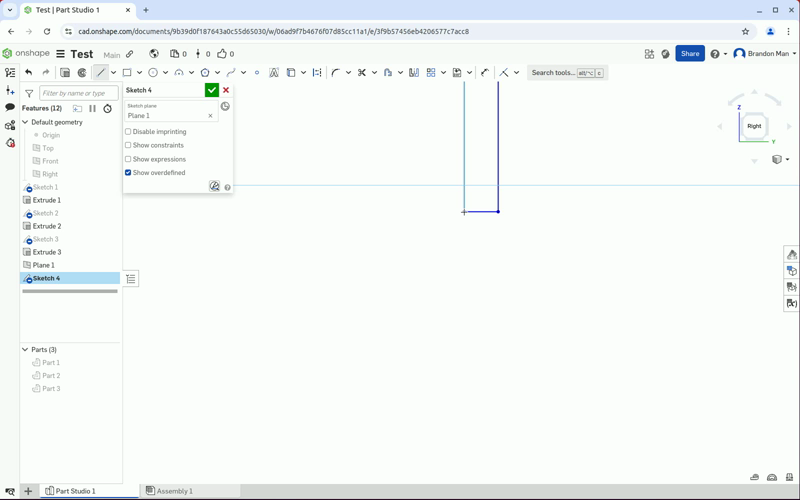
scroll(-6)
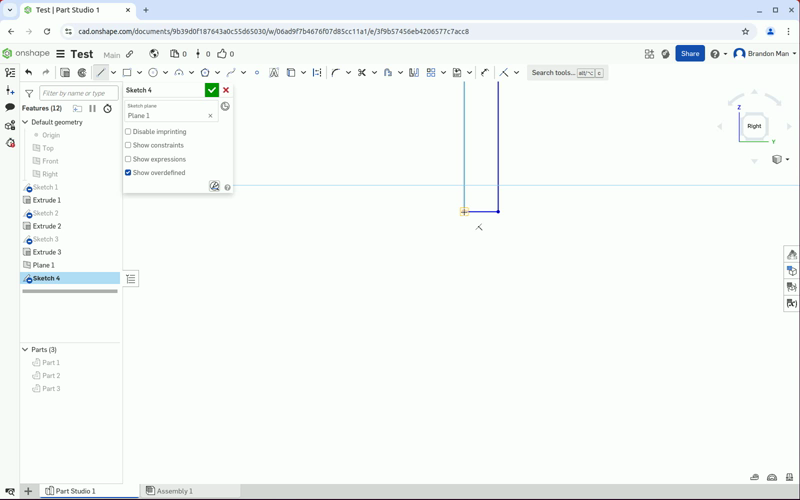
scroll(-6)
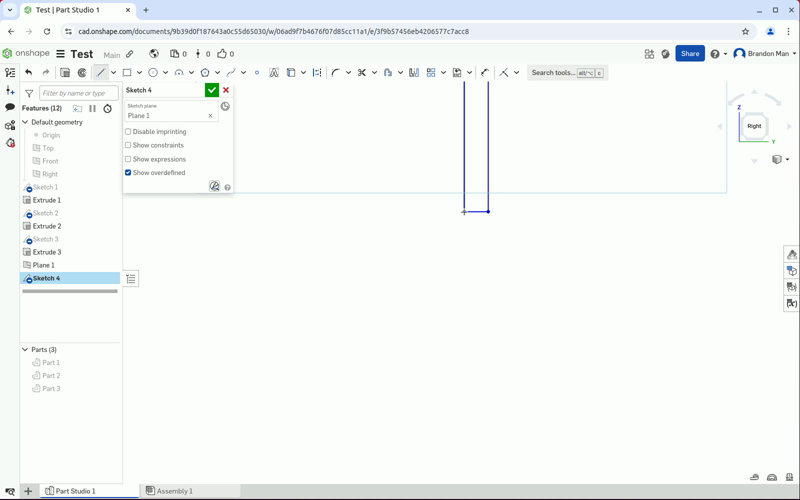
scroll(-6)
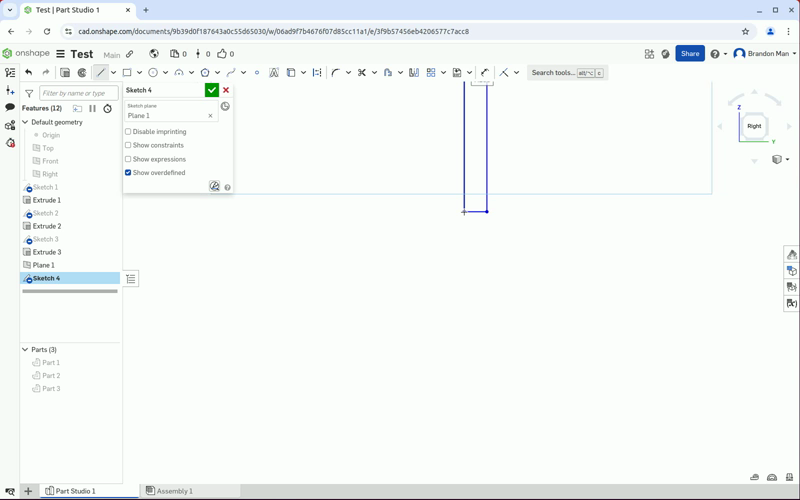
scroll(-6)
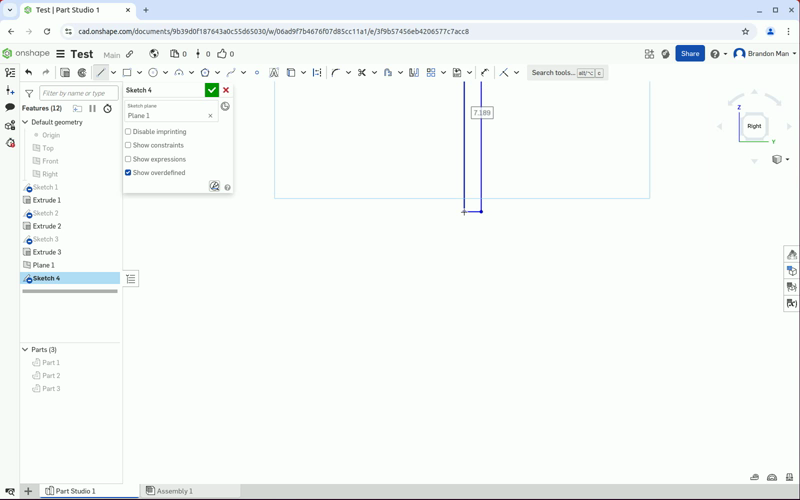
scroll(-6)
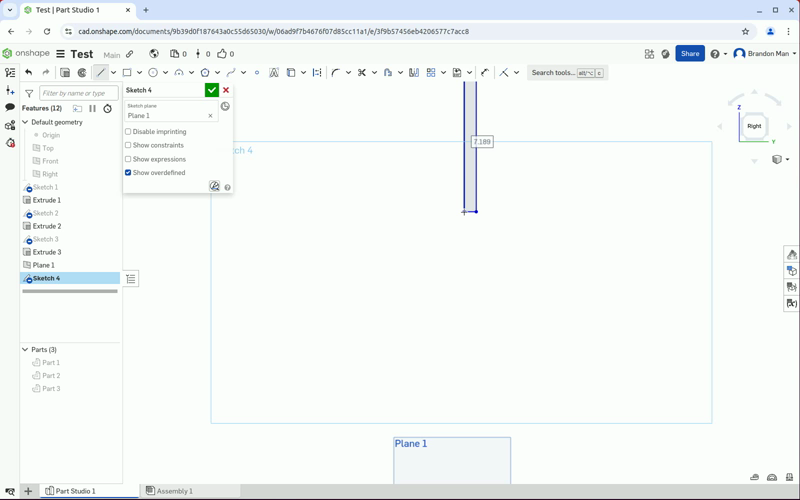
scroll(-6)
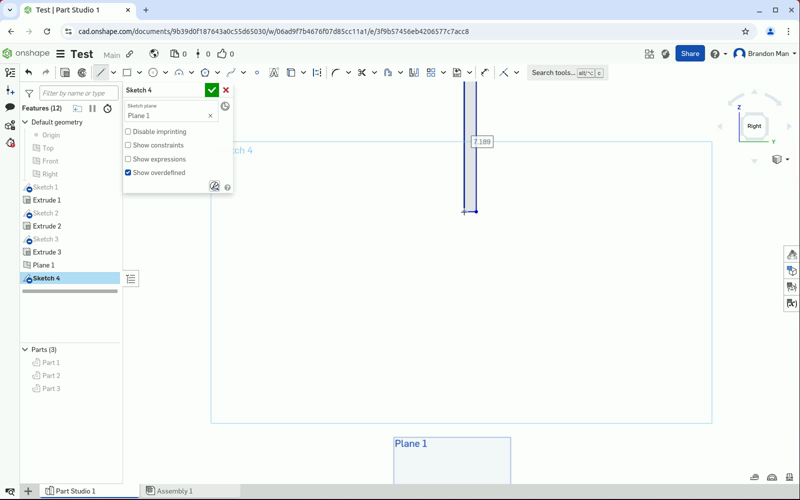
scroll(-6)
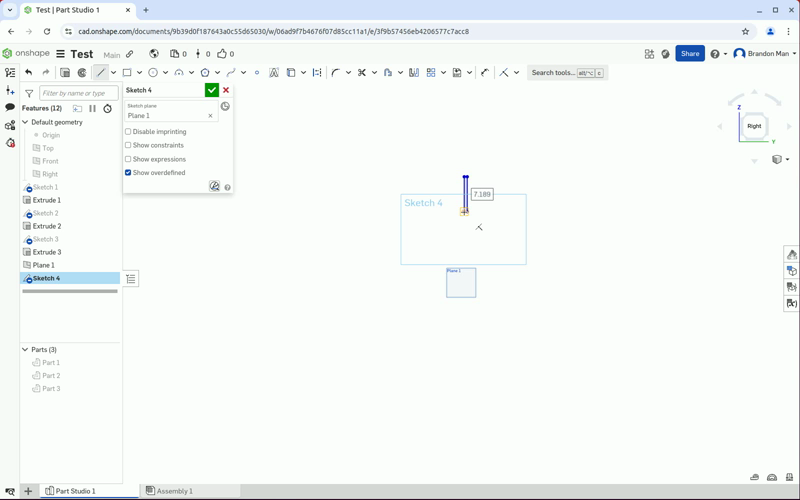
key(esc)
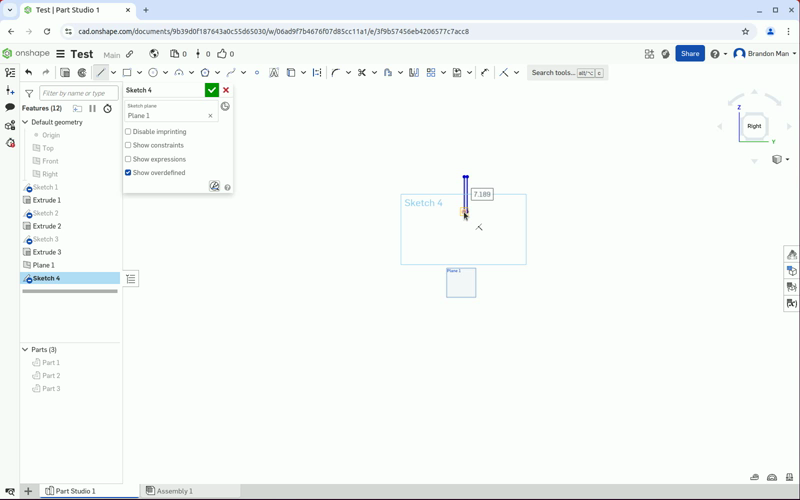
mouse_move(465, 204)
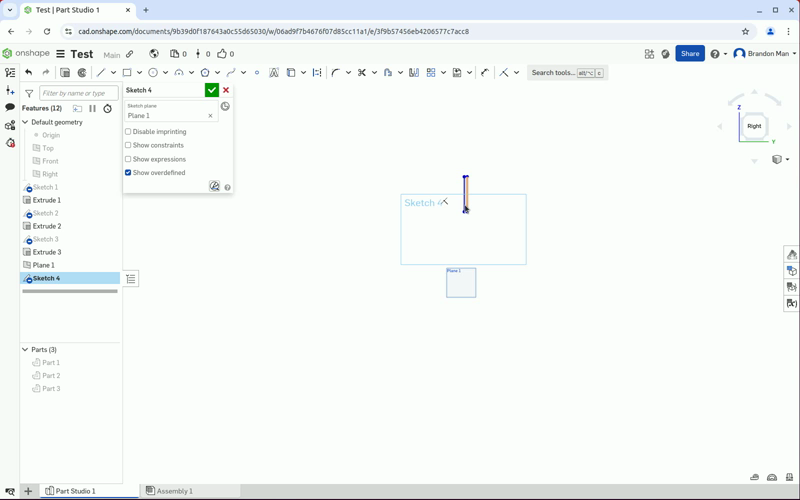
scroll(6)
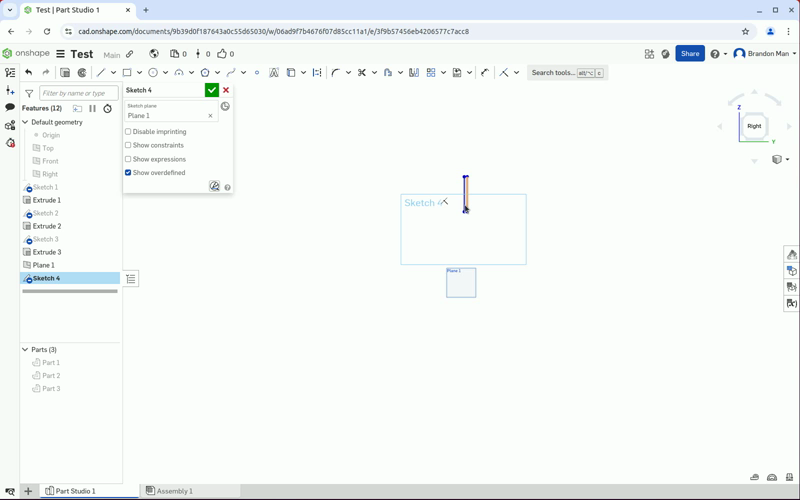
scroll(6)
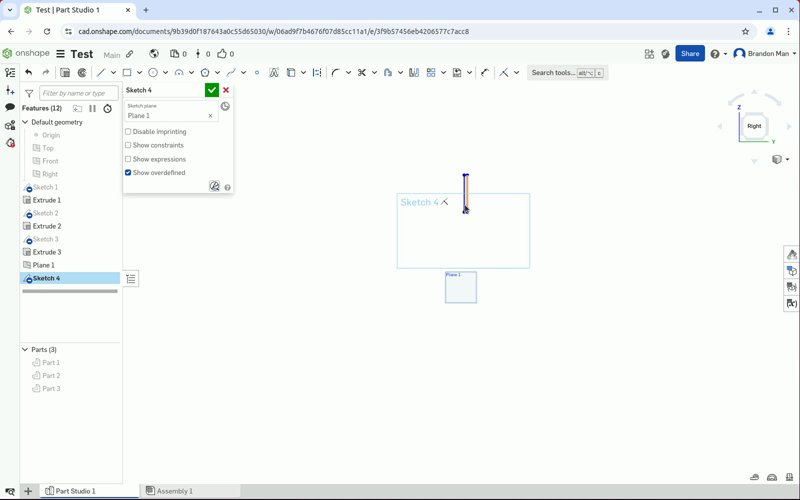
scroll(6)
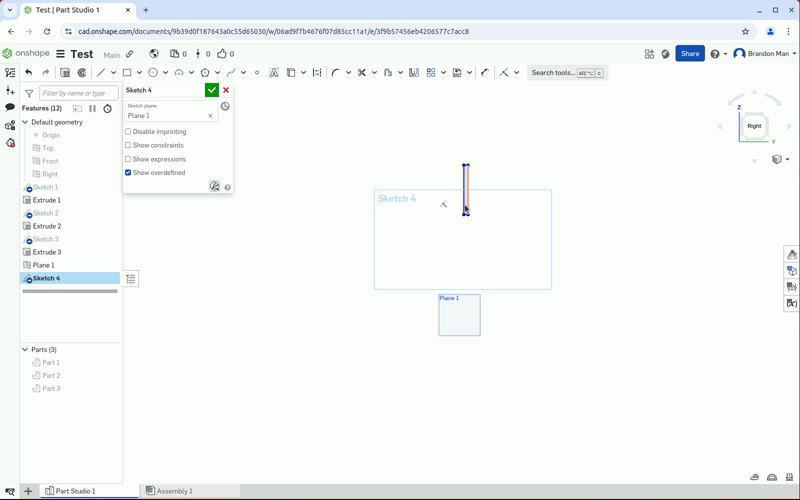
scroll(6)
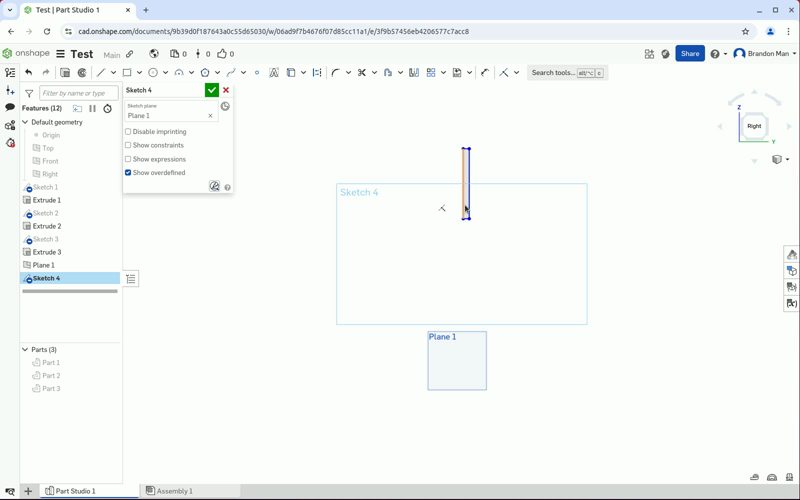
scroll(6)
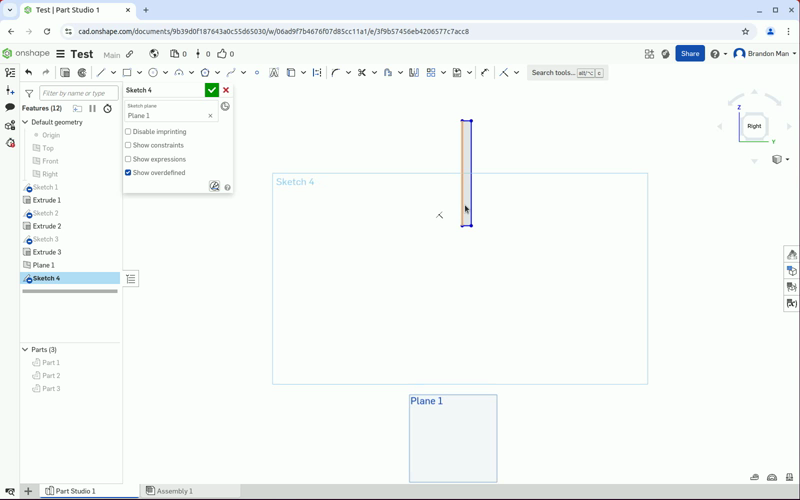
scroll(6)
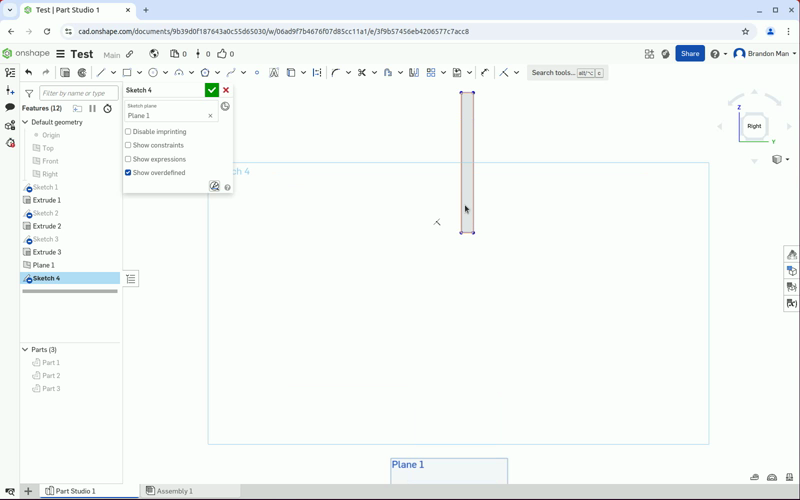
scroll(6)
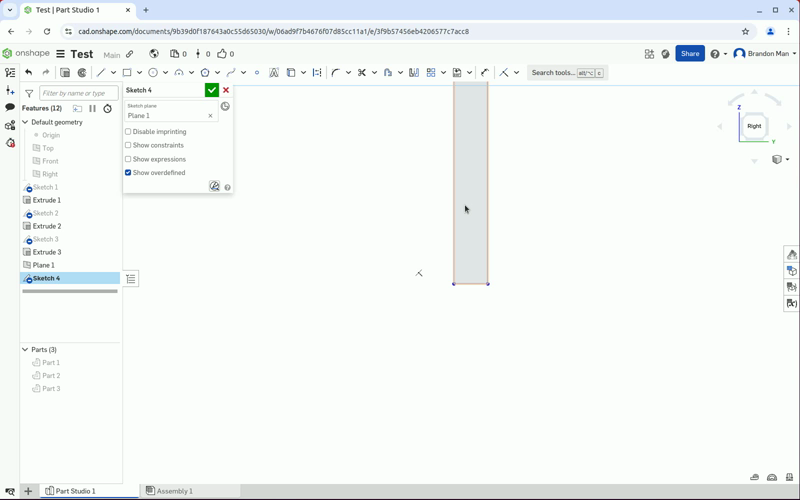
click(465, 204)
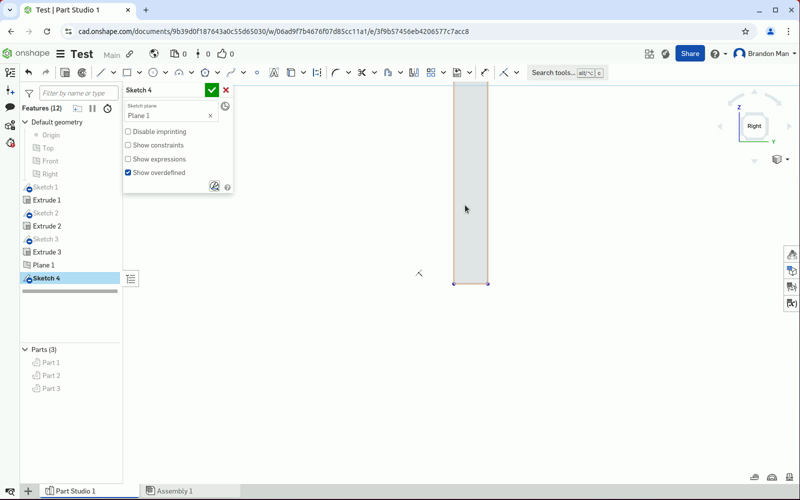
scroll(-6)
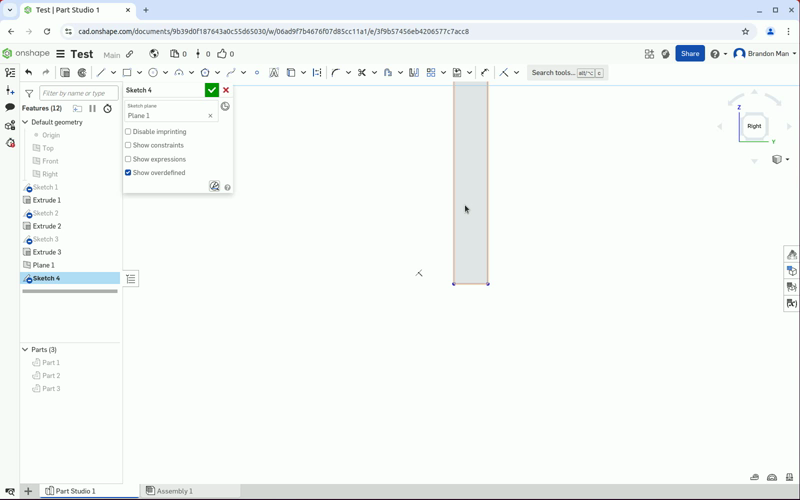
scroll(-6)
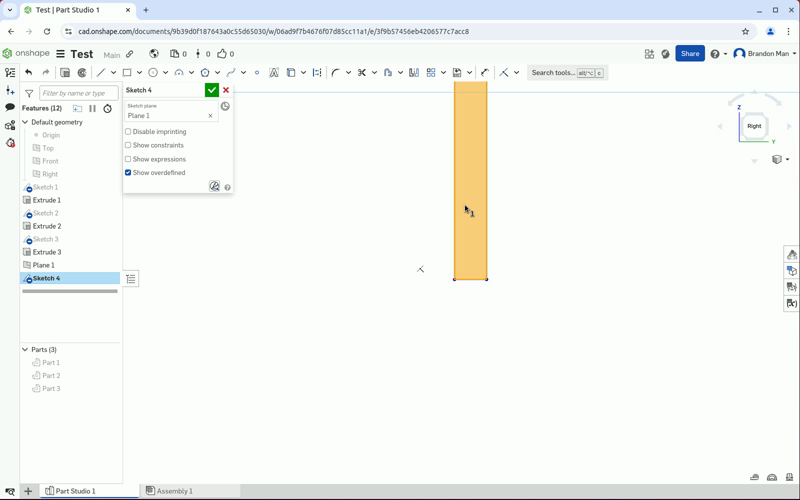
scroll(-6)
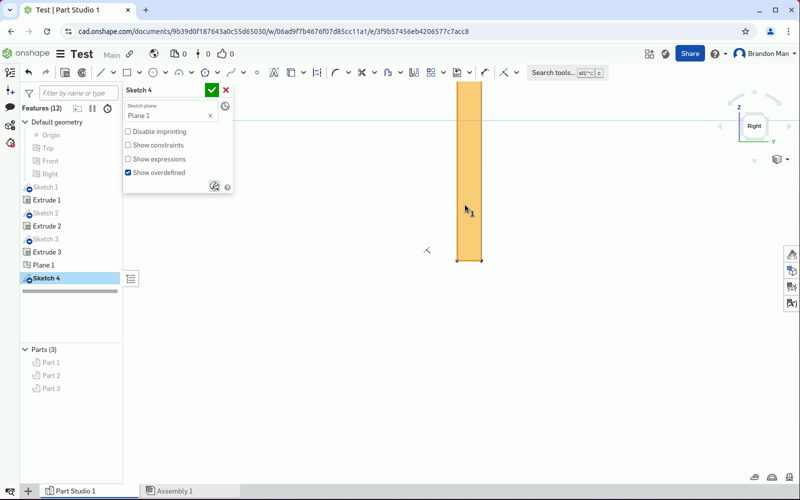
scroll(-6)
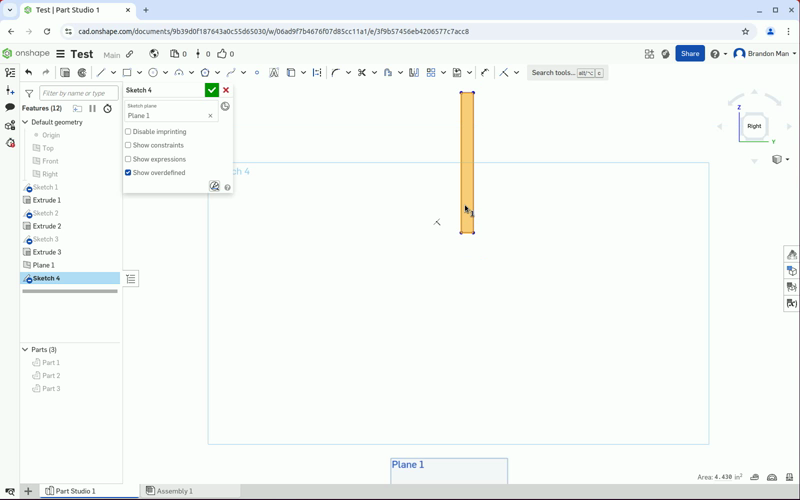
scroll(-6)
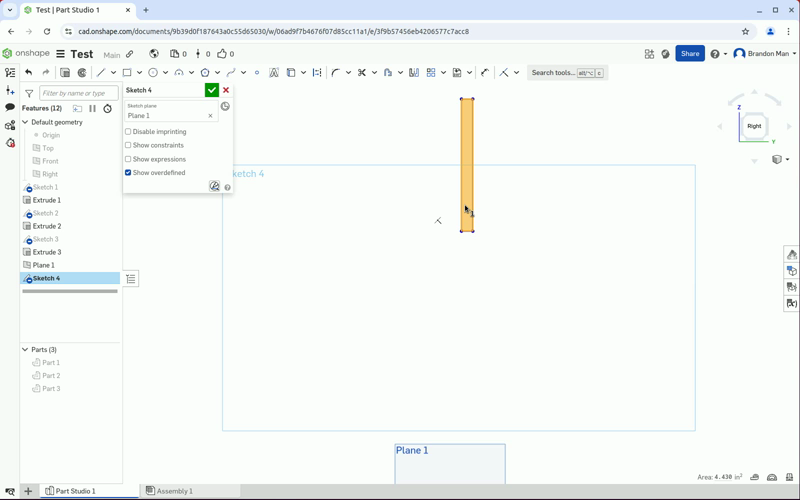
scroll(-6)
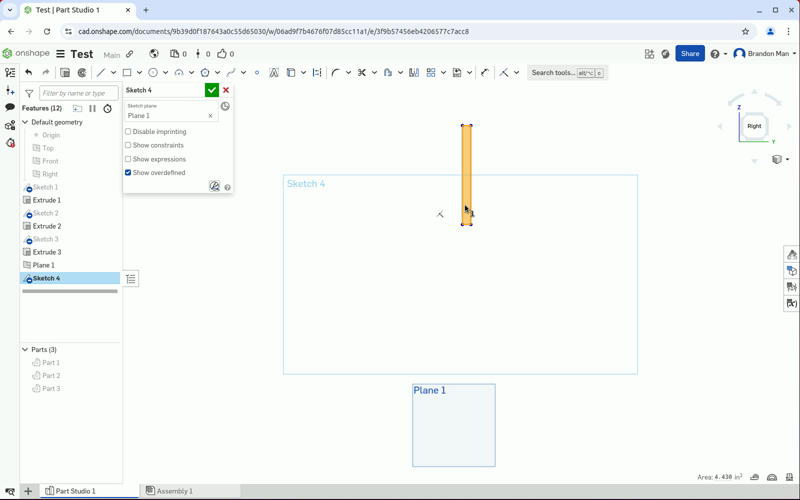
scroll(-6)
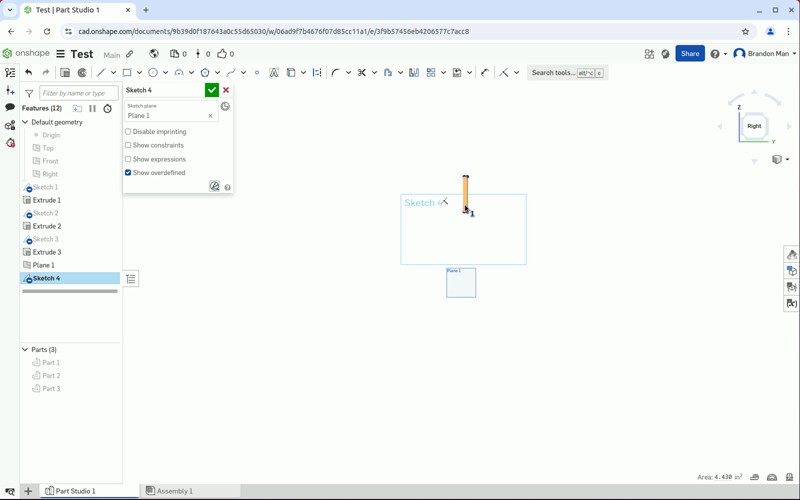
mouse_move(73, 352)
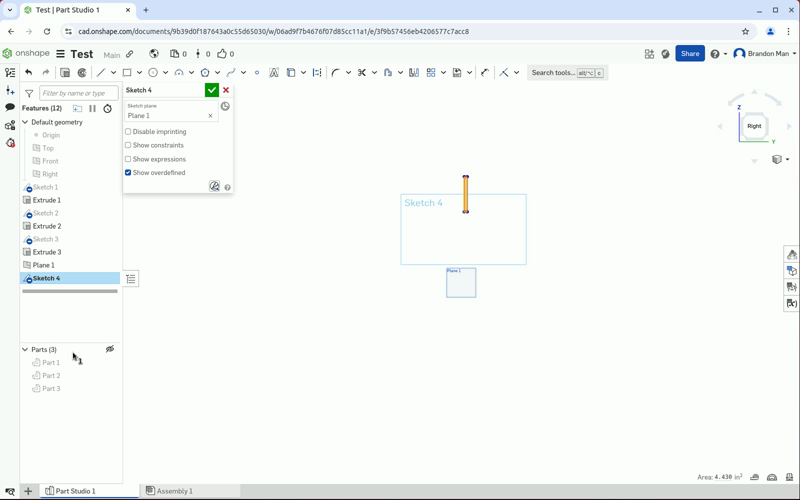
key(shift+y)
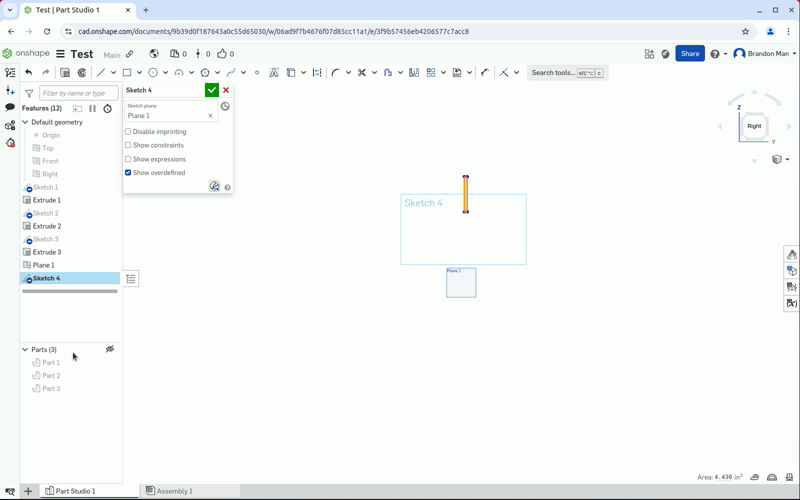
key(shift+e)
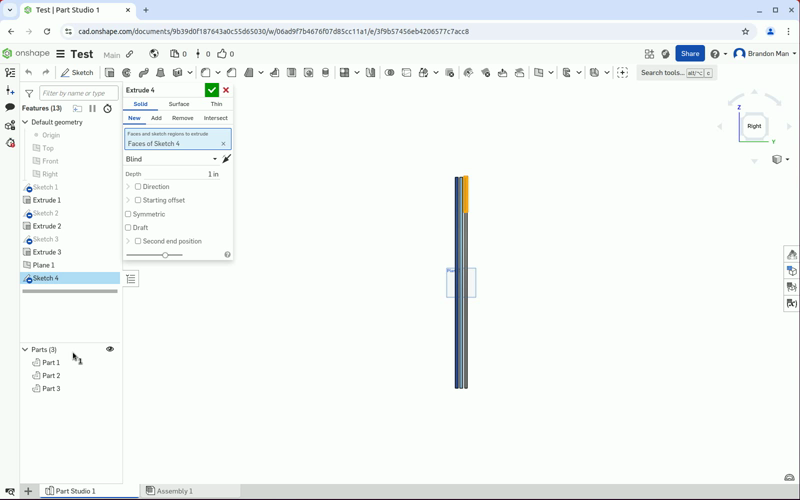
mouse_move(143, 106)
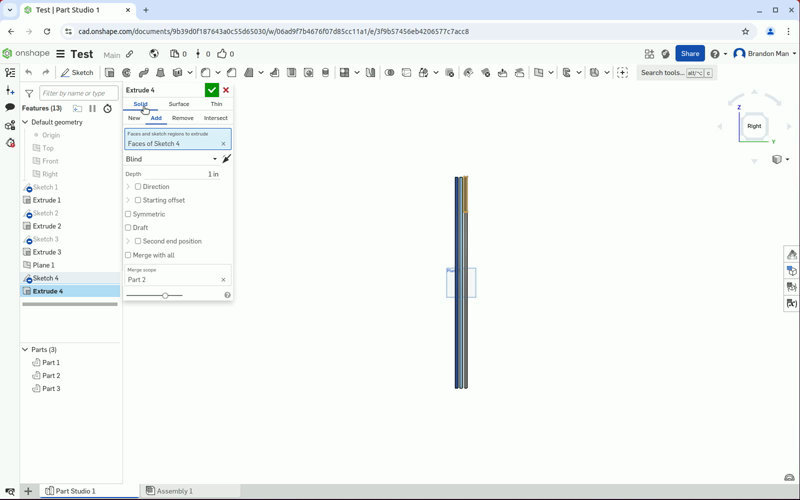
click(143, 106)
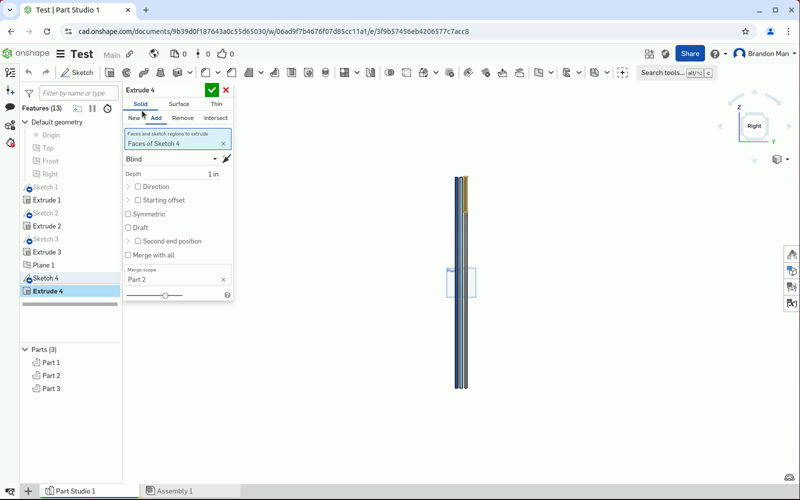
mouse_move(137, 120)
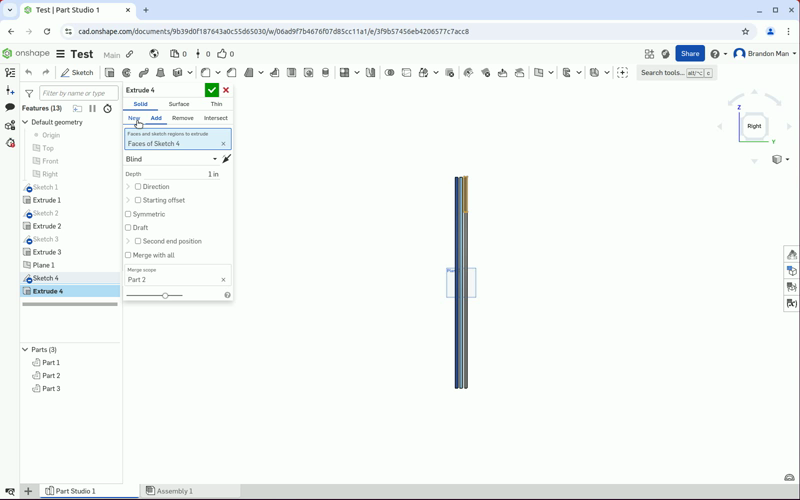
click(137, 120)
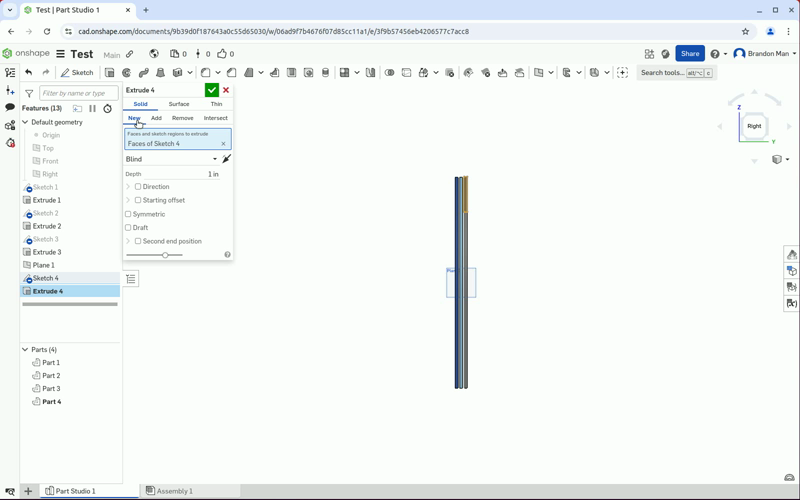
key(tab, 4)
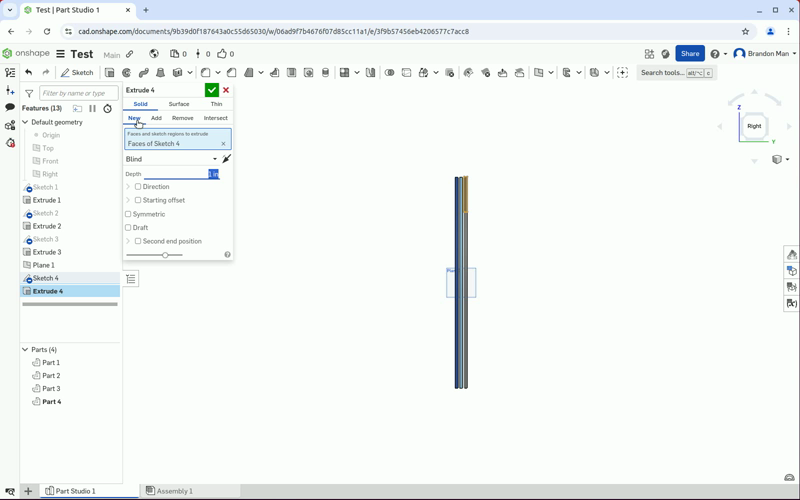
text(6.981)
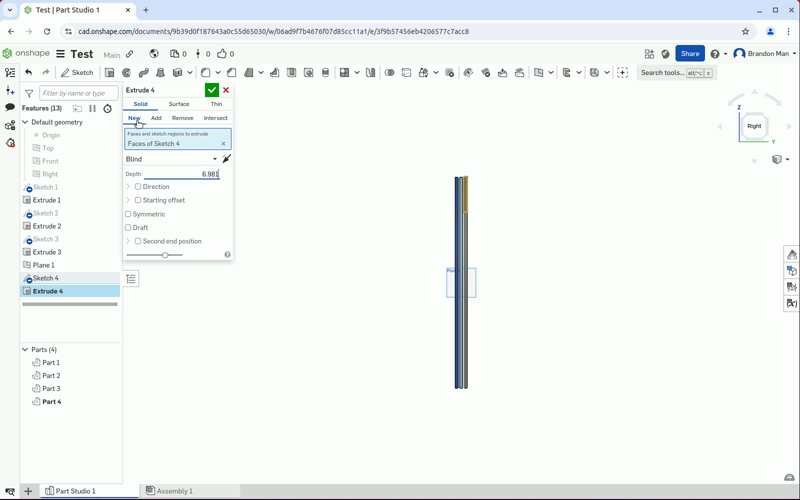
key(enter)
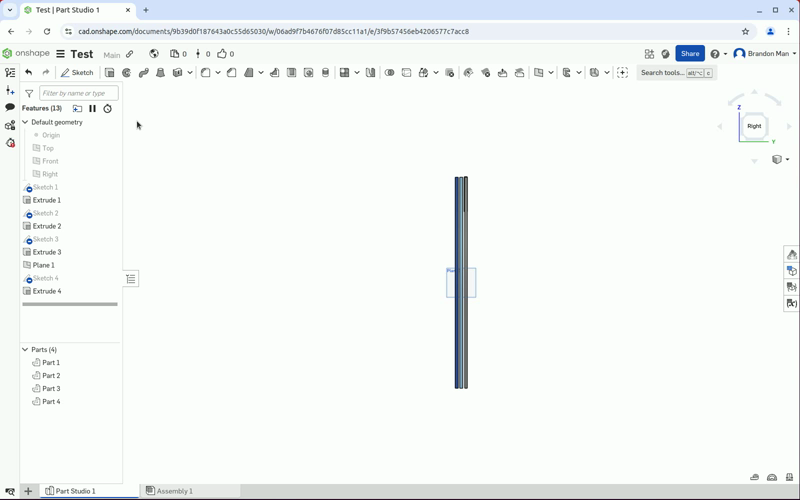
key(shift+h)
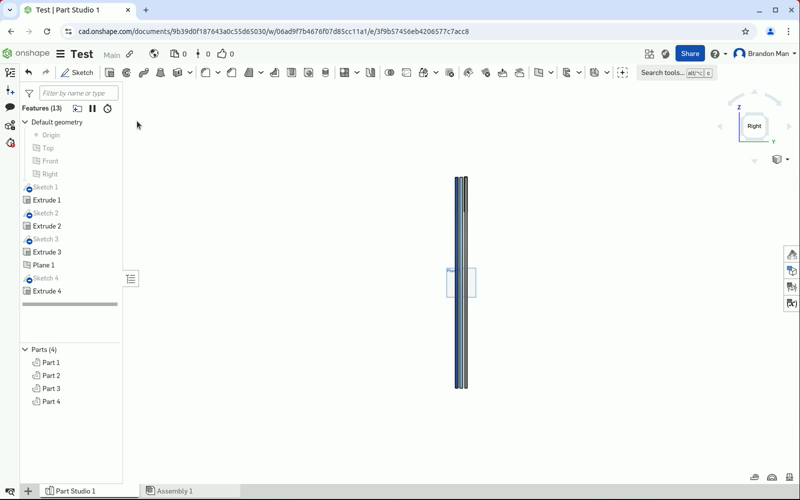
key(shift+h)
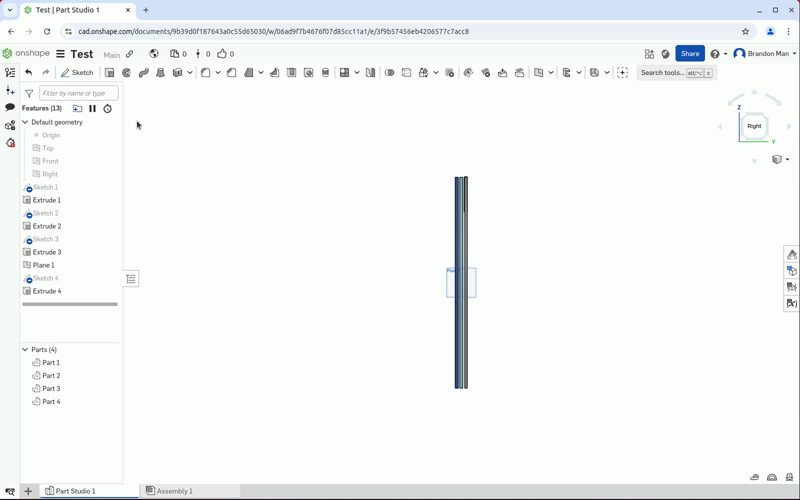
mouse_move(73, 189)
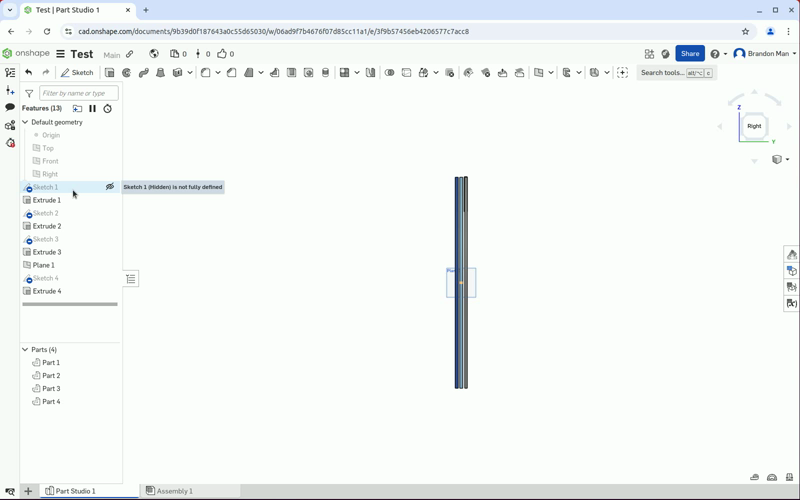
click(73, 189)
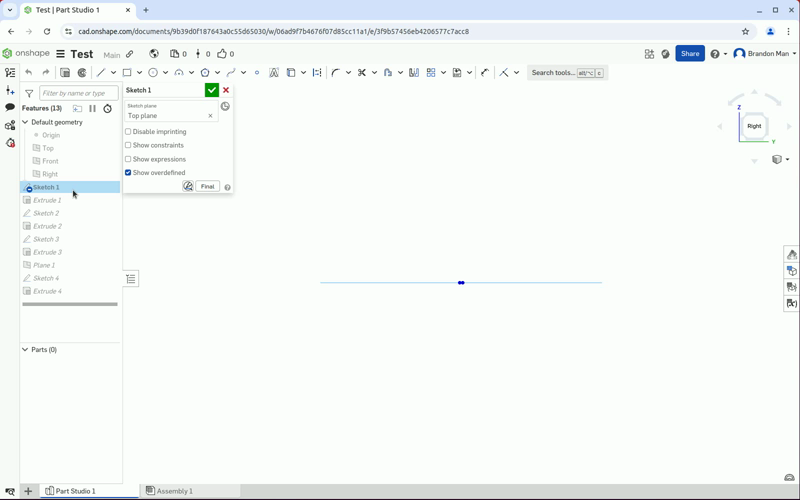
mouse_move(229, 92)
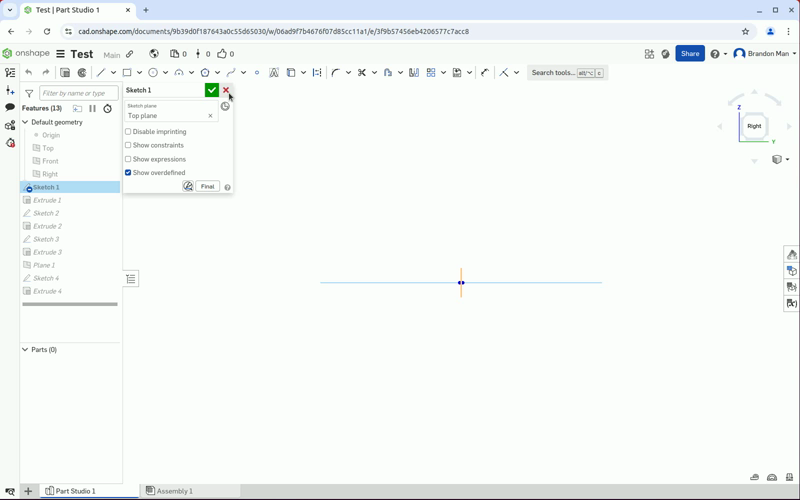
click(229, 92)
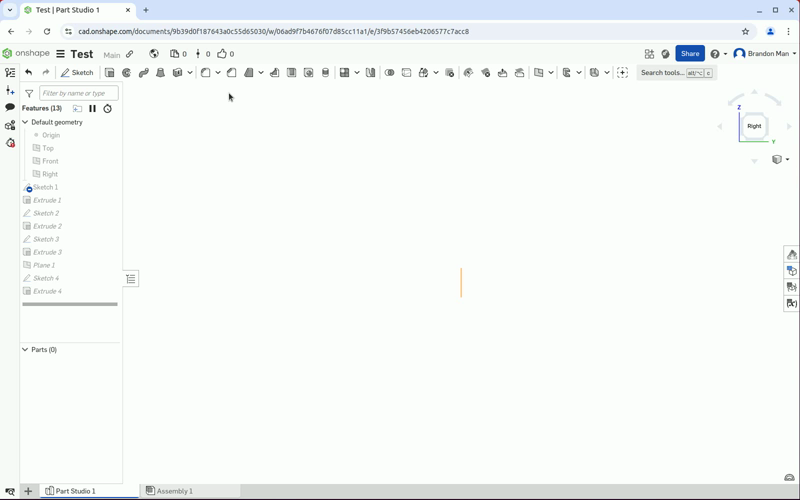
key(shift+s)
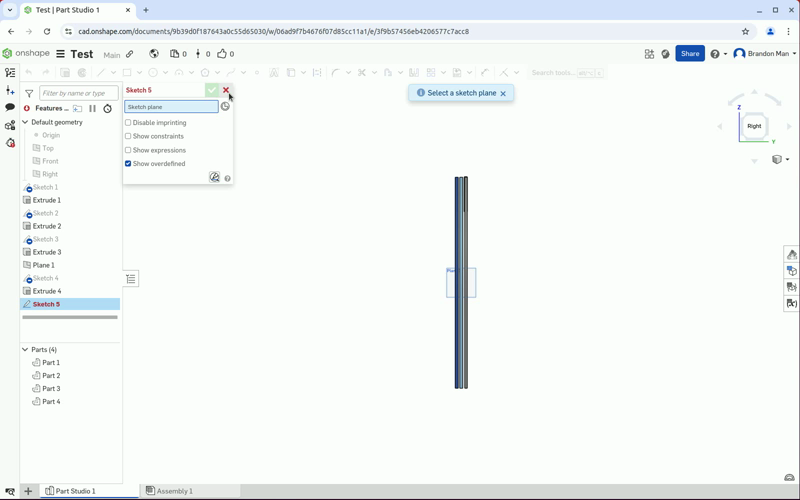
mouse_move(73, 267)
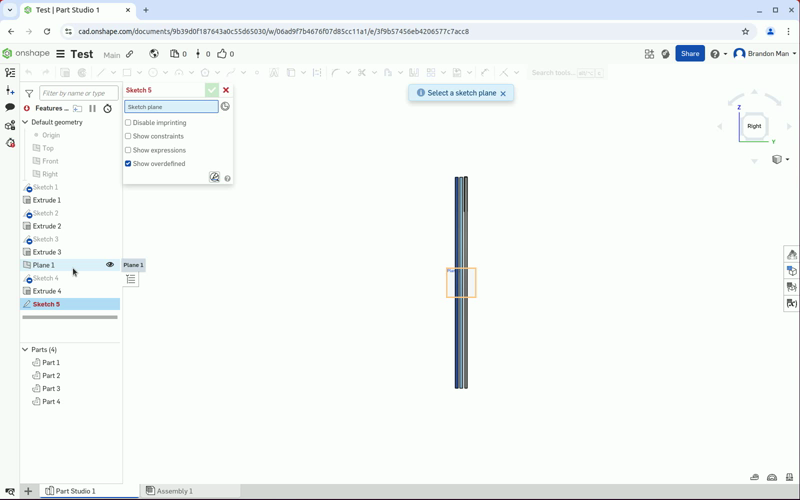
click(73, 267)
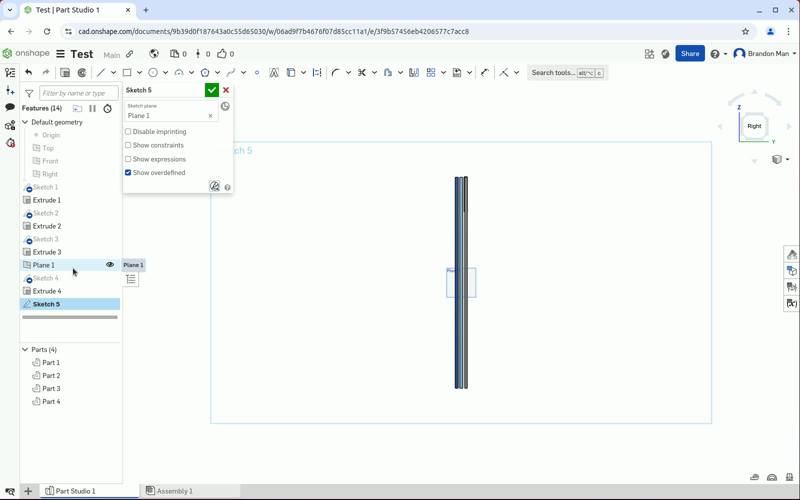
mouse_move(73, 352)
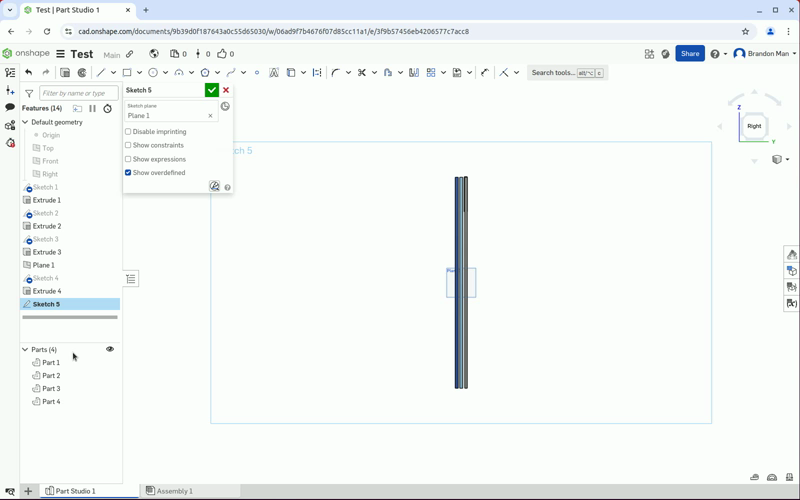
key(y)
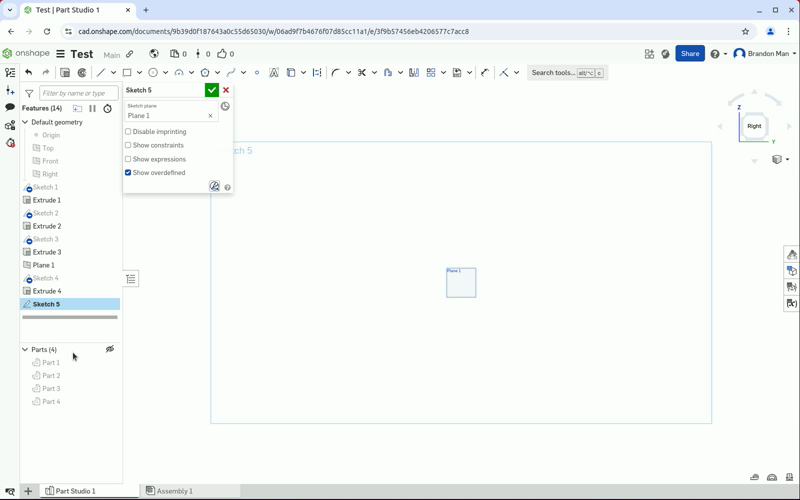
key(l)
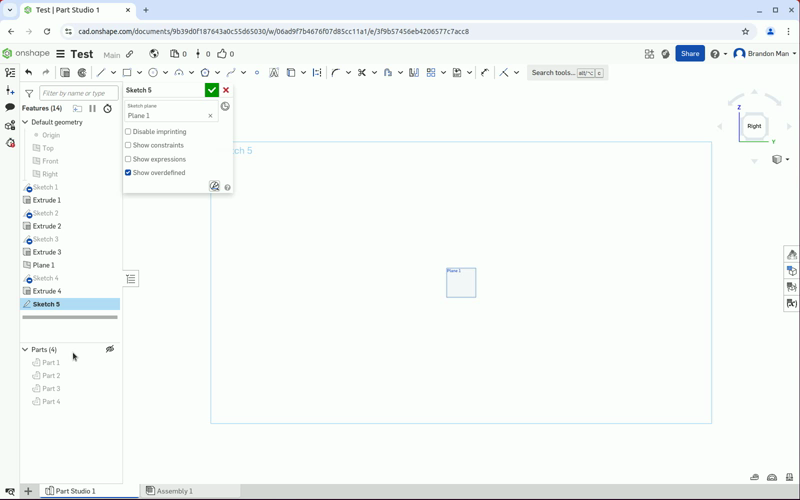
key_down(shift)
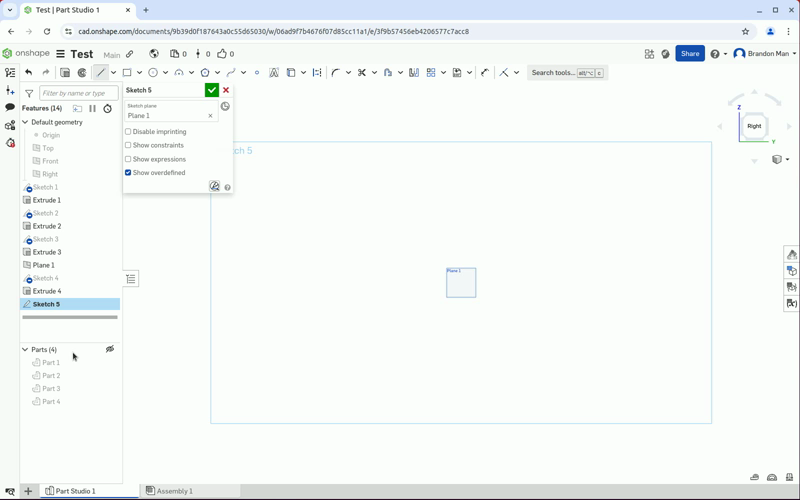
mouse_move(459, 211)
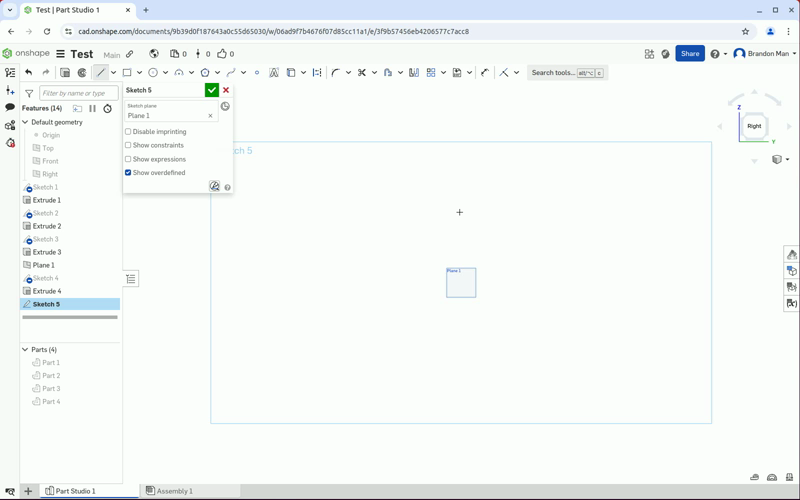
click(459, 211)
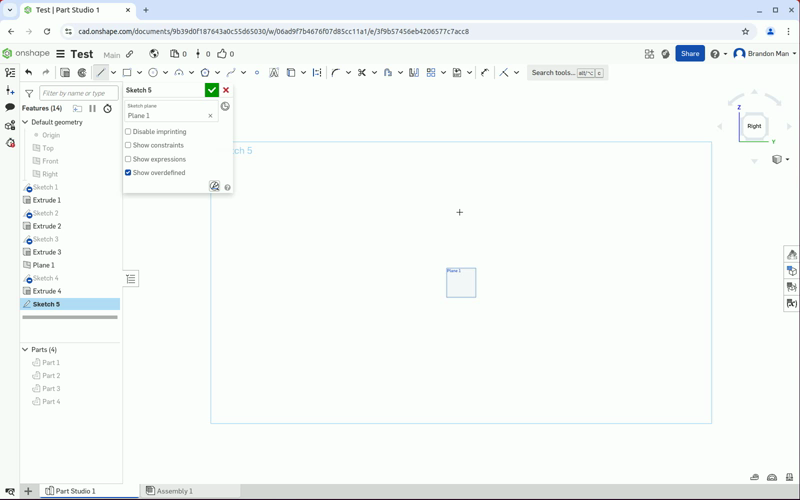
key_up(shift)
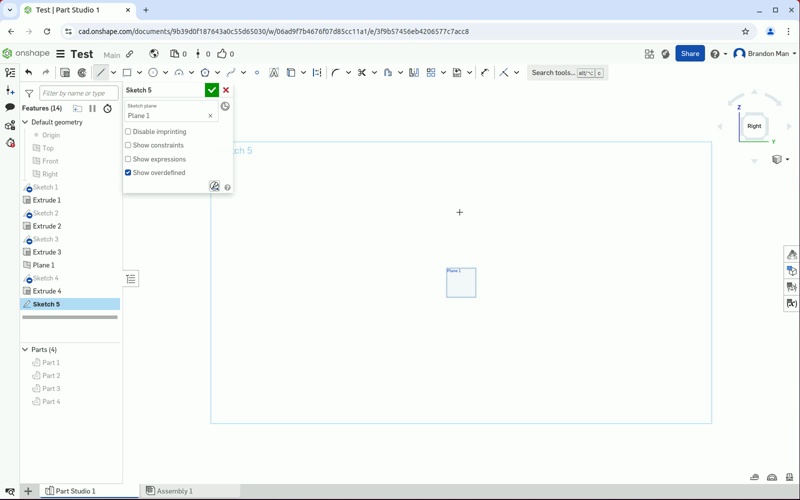
key_down(shift)
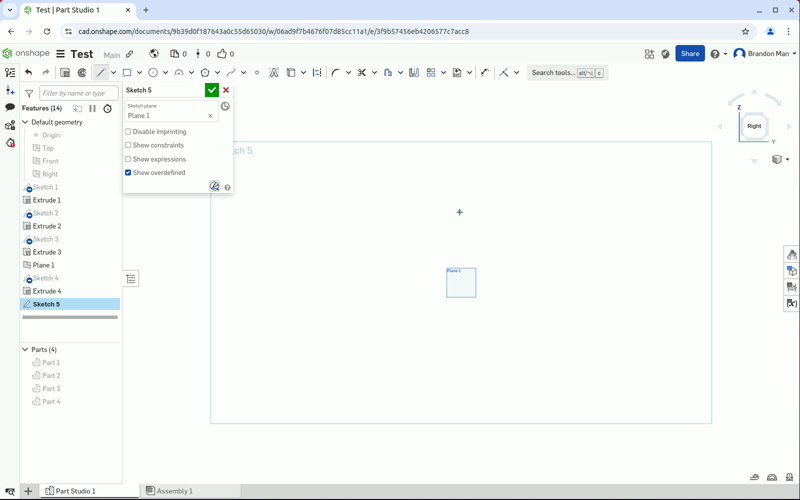
mouse_move(489, 211)
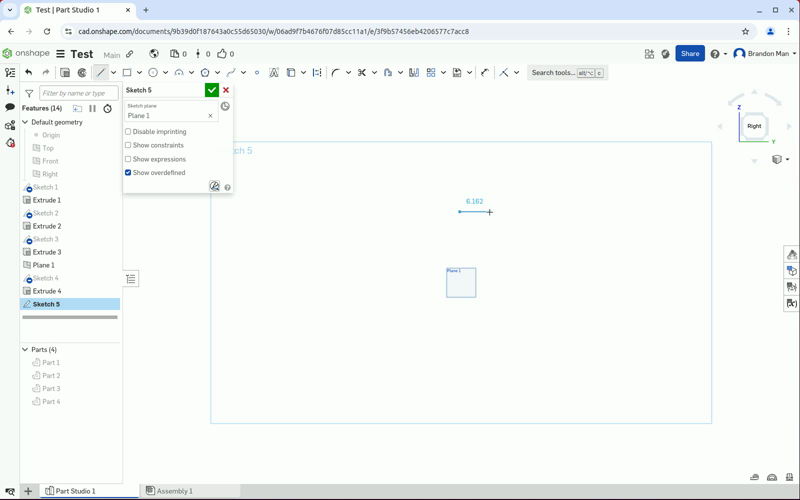
mouse_move(462, 211)
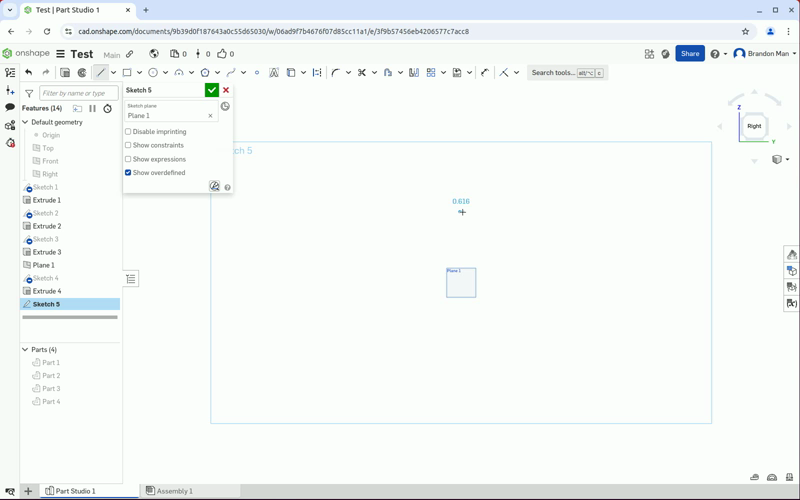
scroll(6)
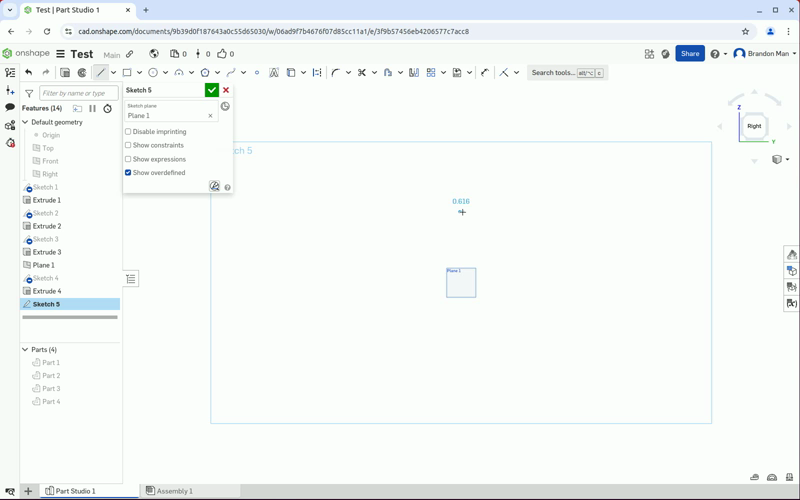
scroll(6)
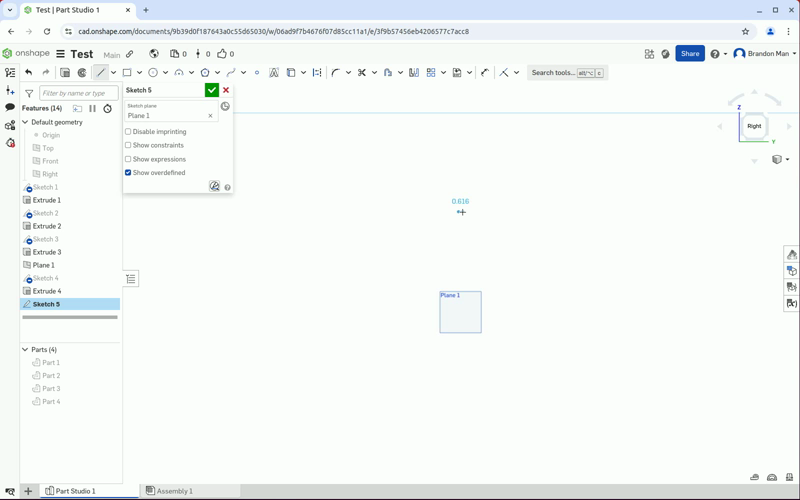
scroll(6)
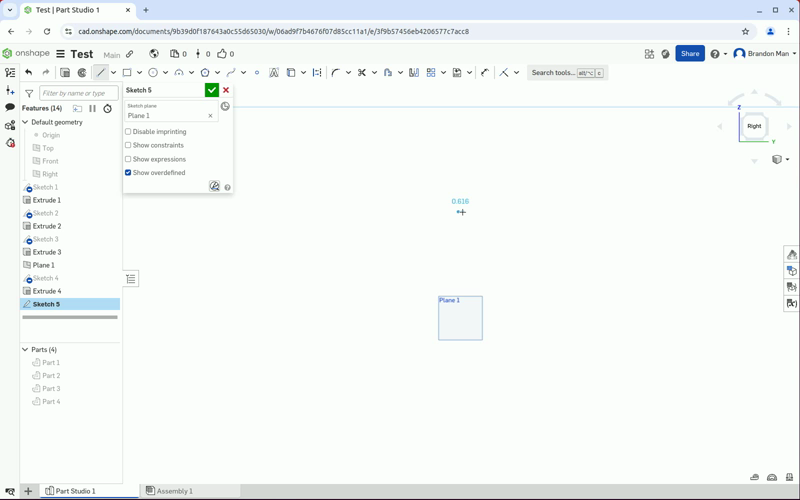
scroll(6)
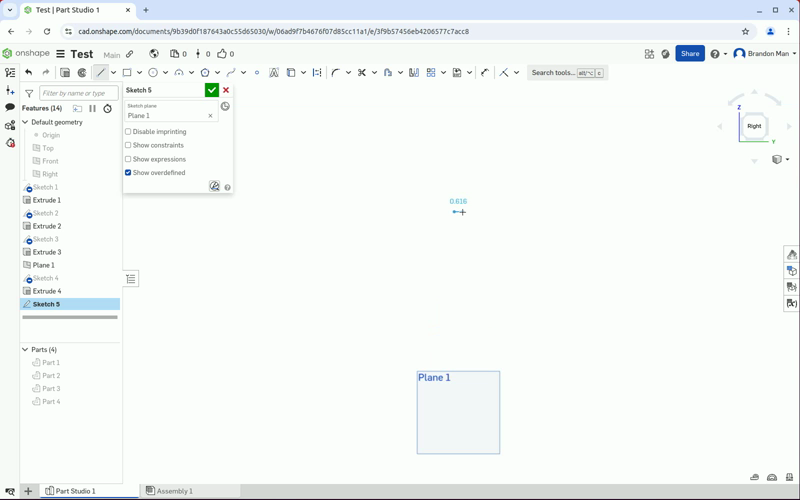
scroll(6)
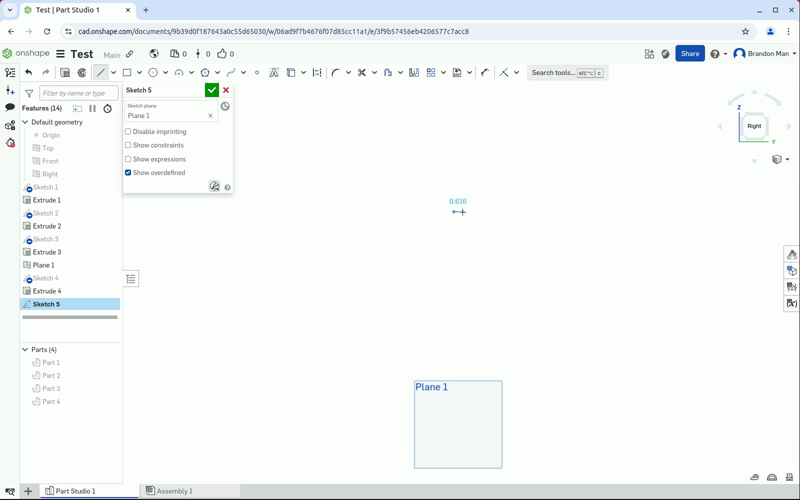
scroll(6)
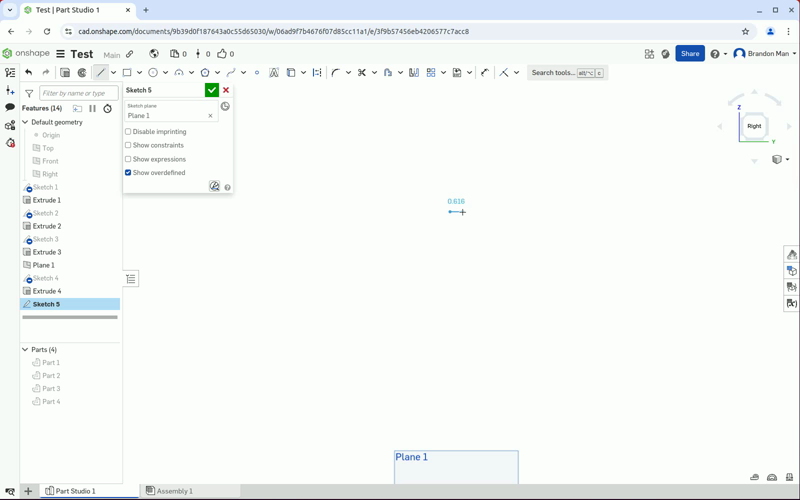
scroll(6)
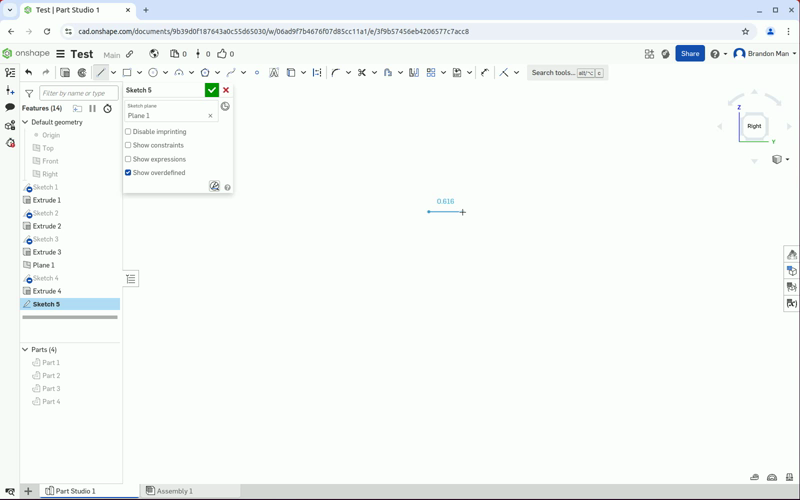
click(462, 211)
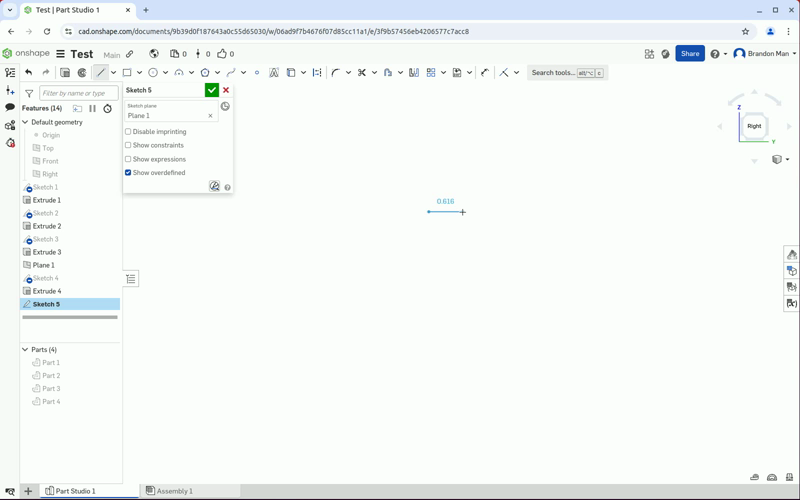
scroll(-6)
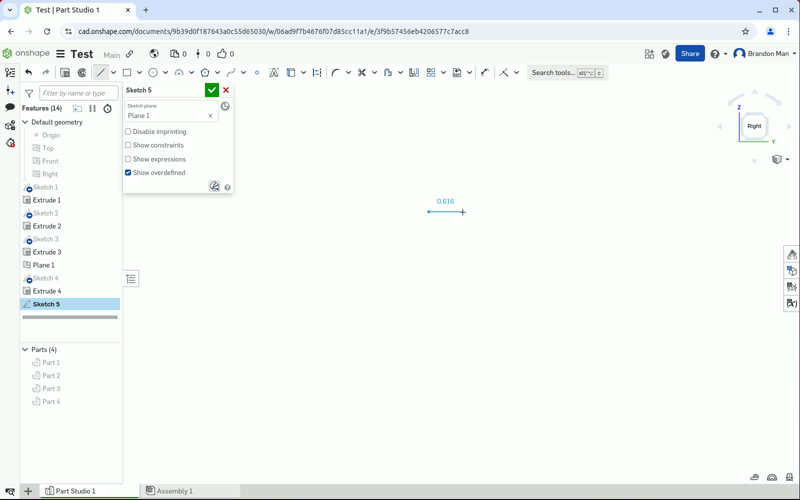
scroll(-6)
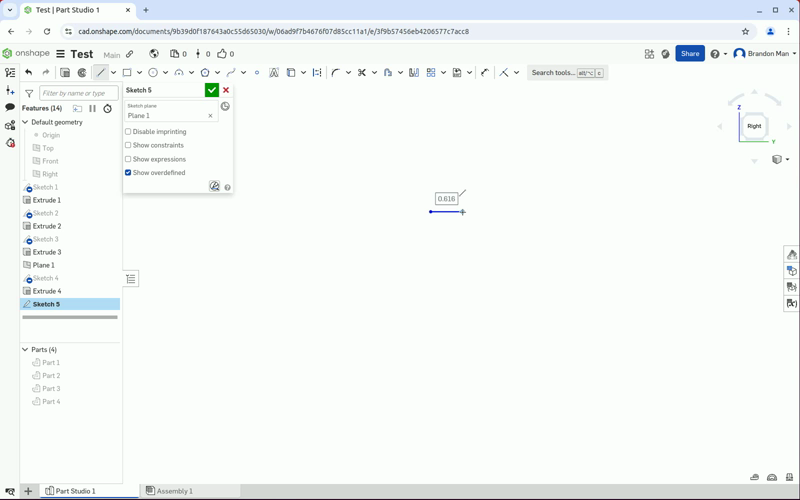
scroll(-6)
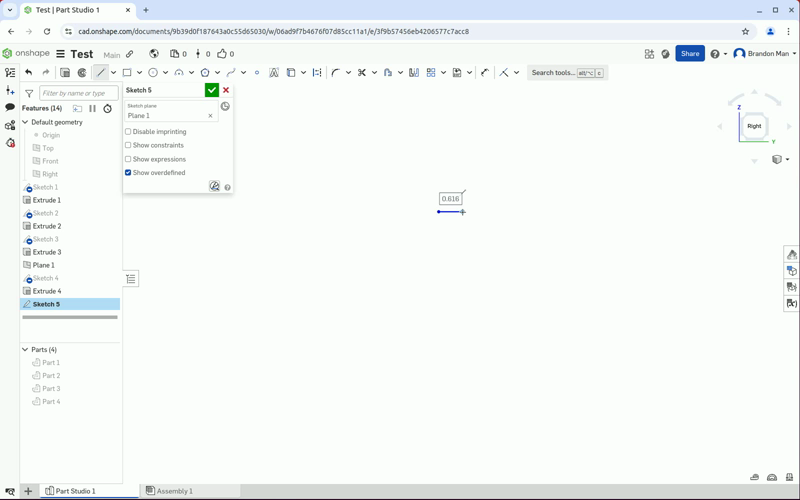
scroll(-6)
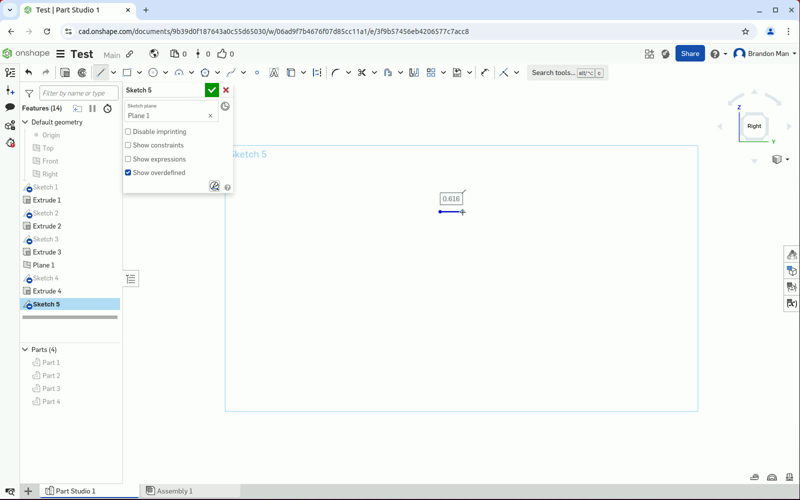
scroll(-6)
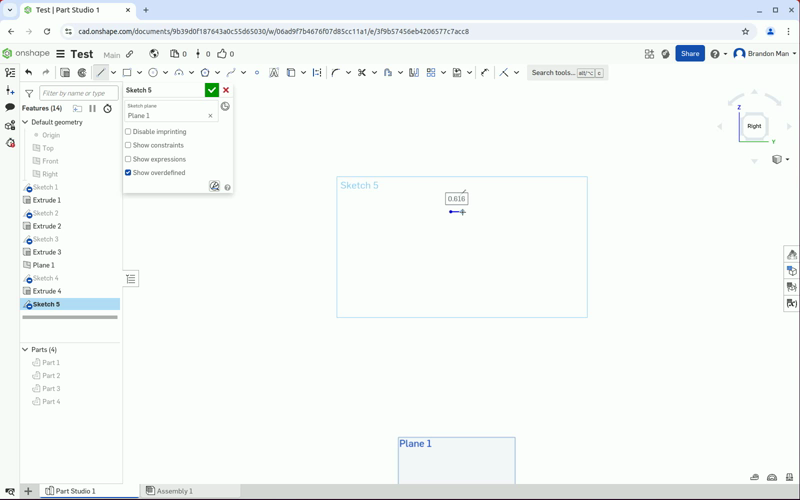
scroll(-6)
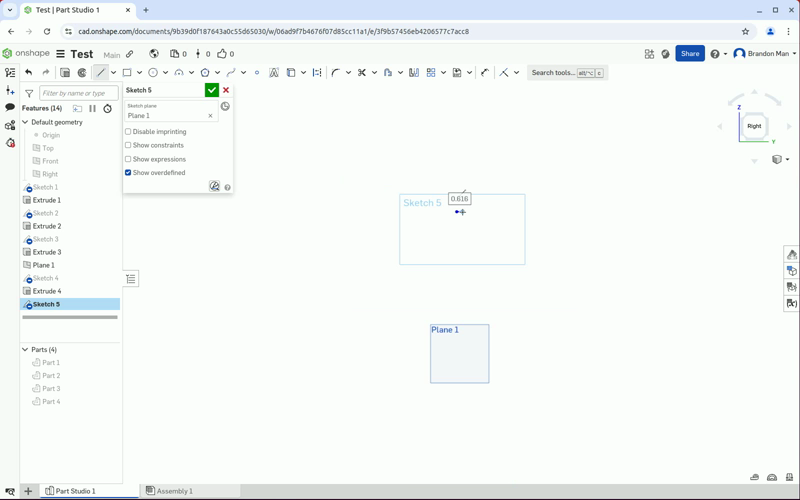
scroll(-6)
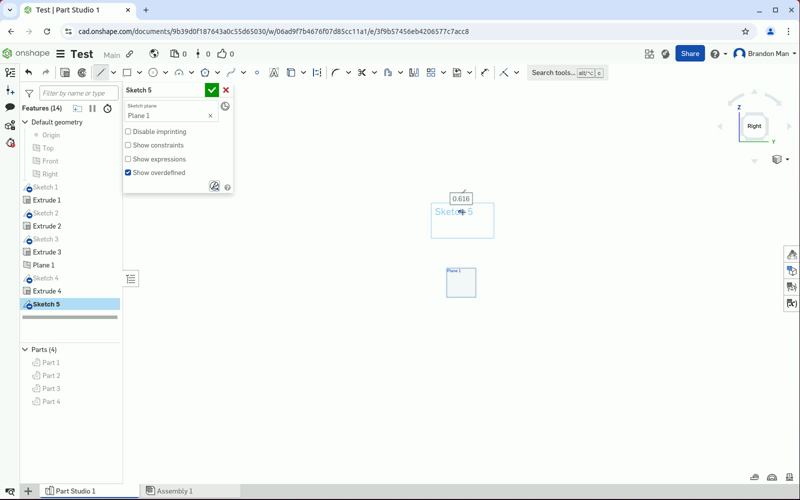
key_up(shift)
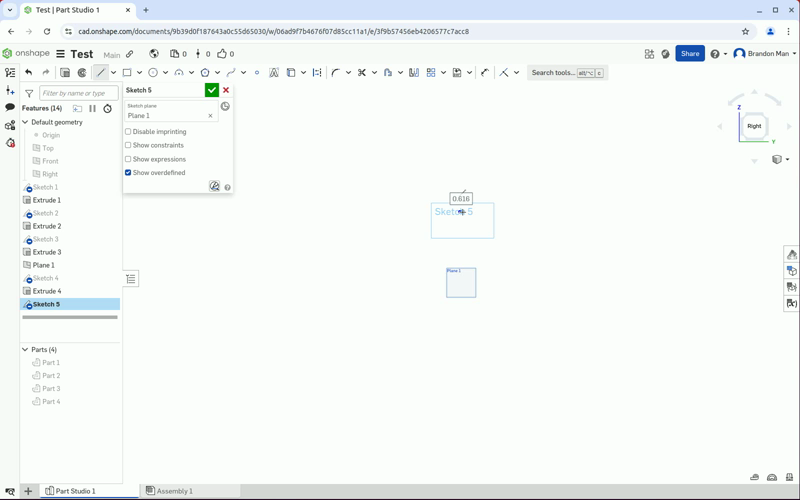
key_down(shift)
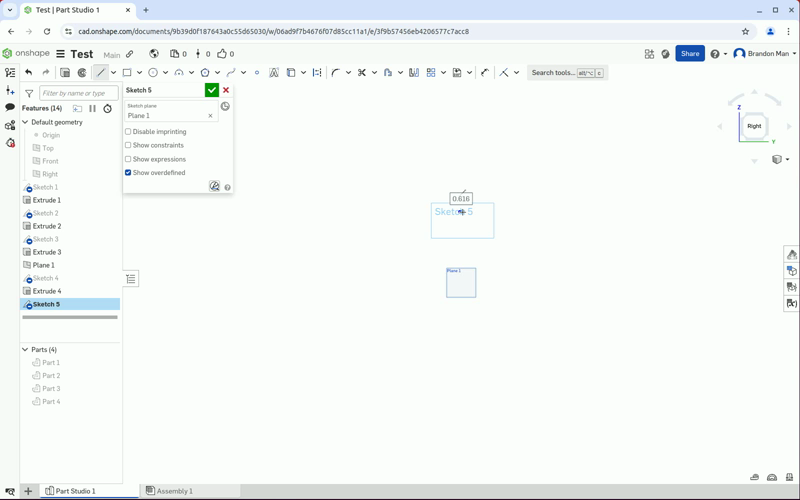
mouse_move(492, 211)
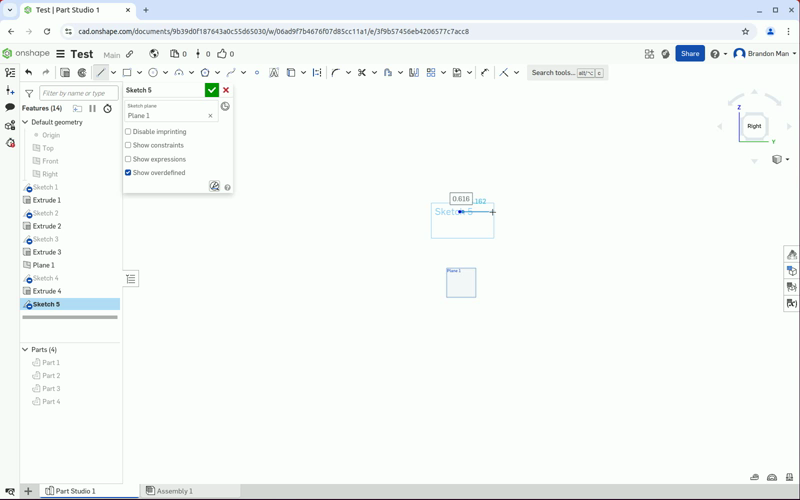
mouse_move(462, 176)
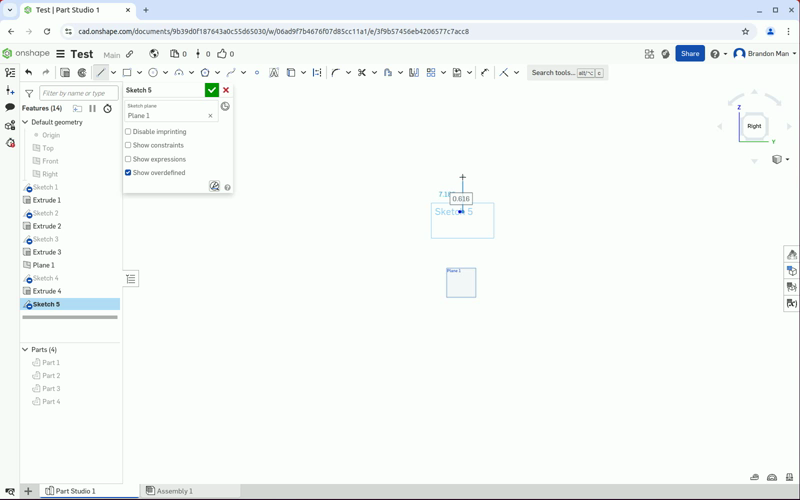
click(462, 176)
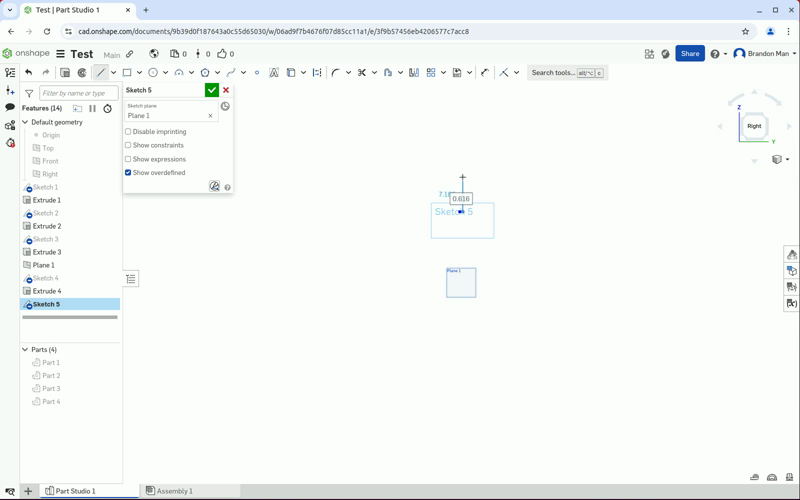
key_up(shift)
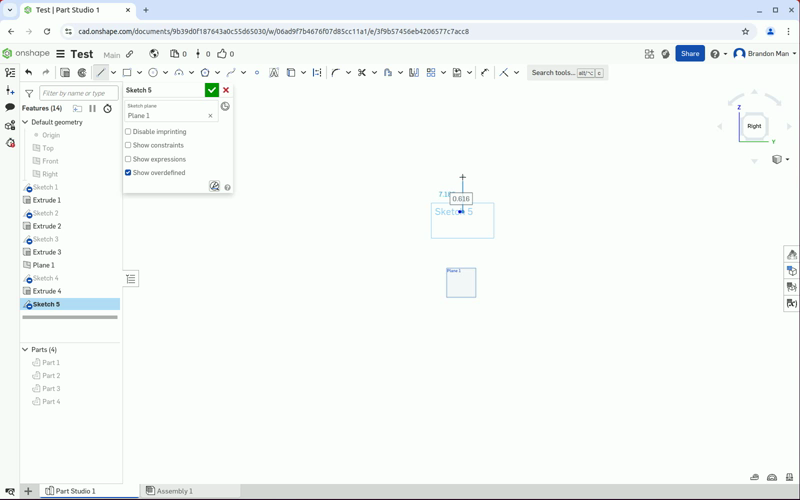
key_down(shift)
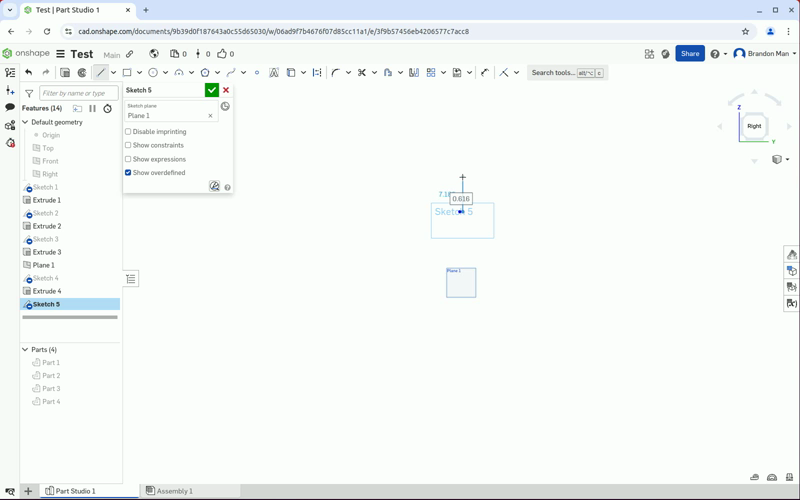
mouse_move(492, 176)
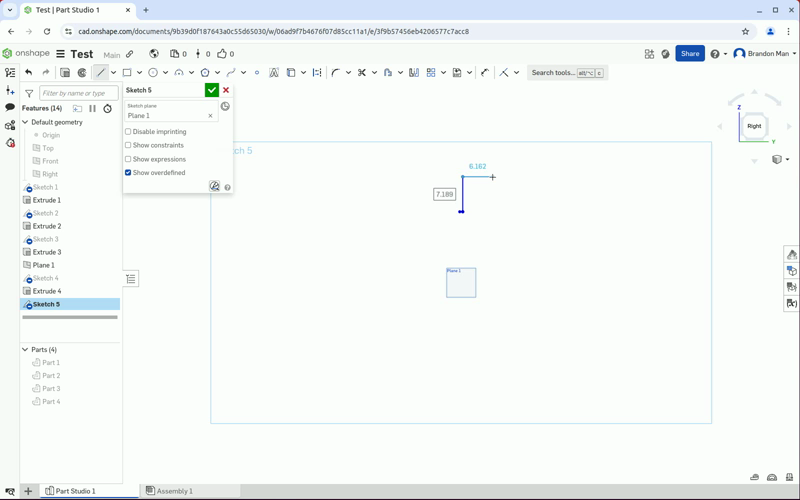
mouse_move(459, 176)
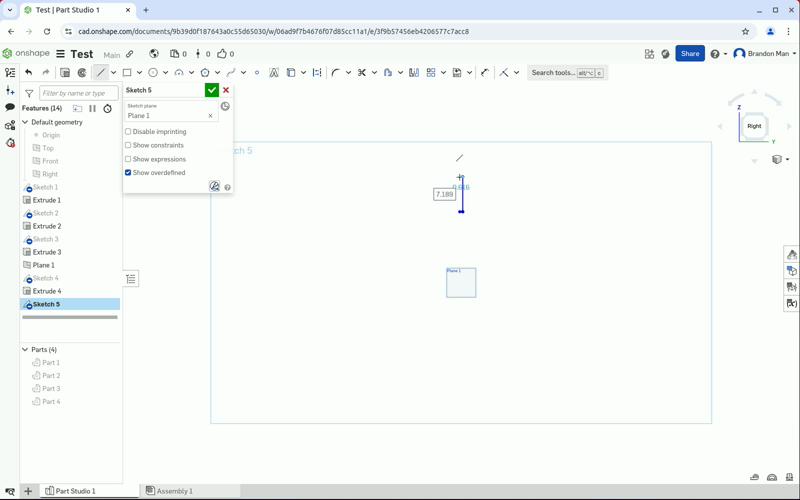
scroll(6)
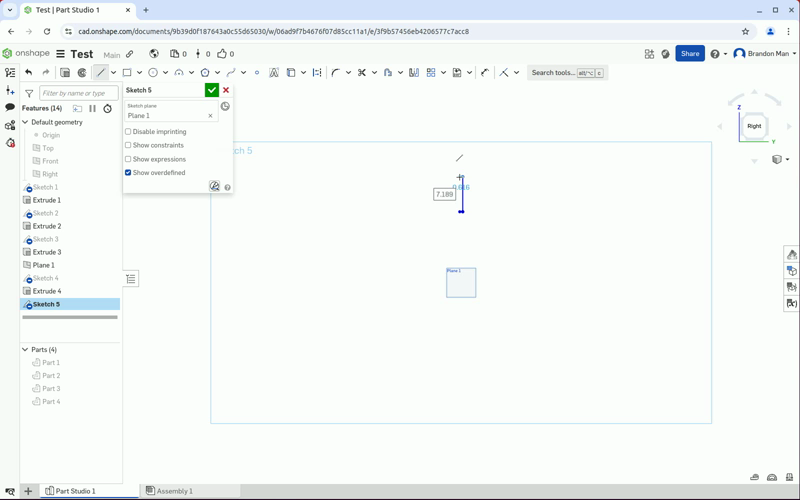
scroll(6)
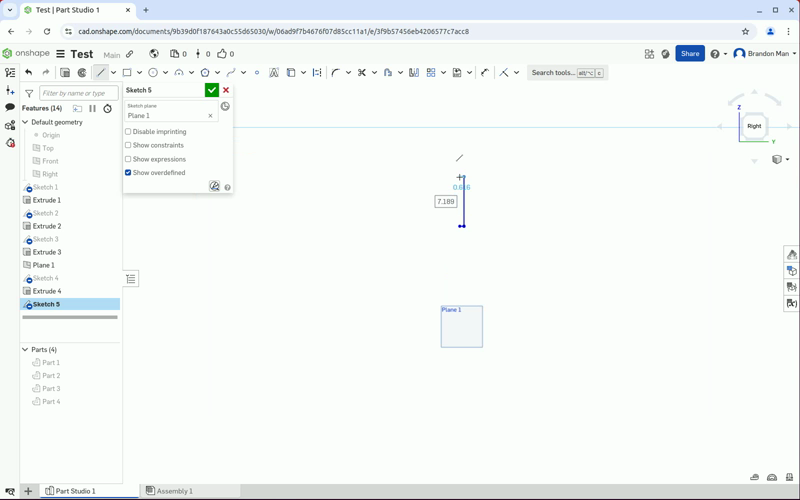
scroll(6)
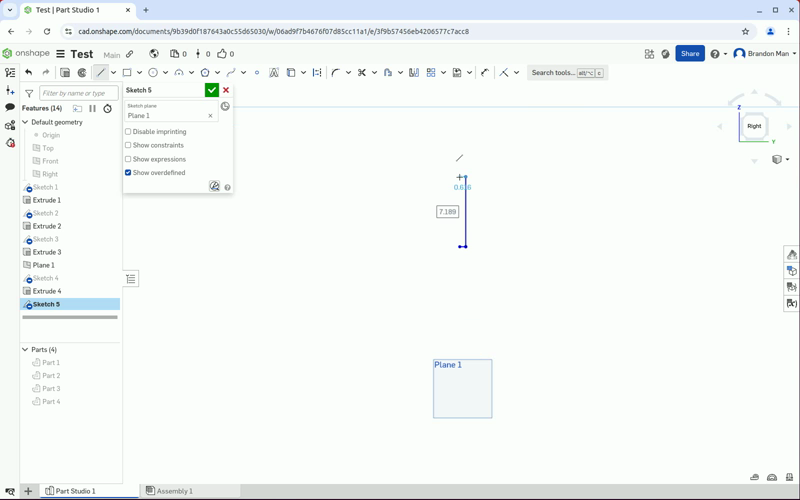
scroll(6)
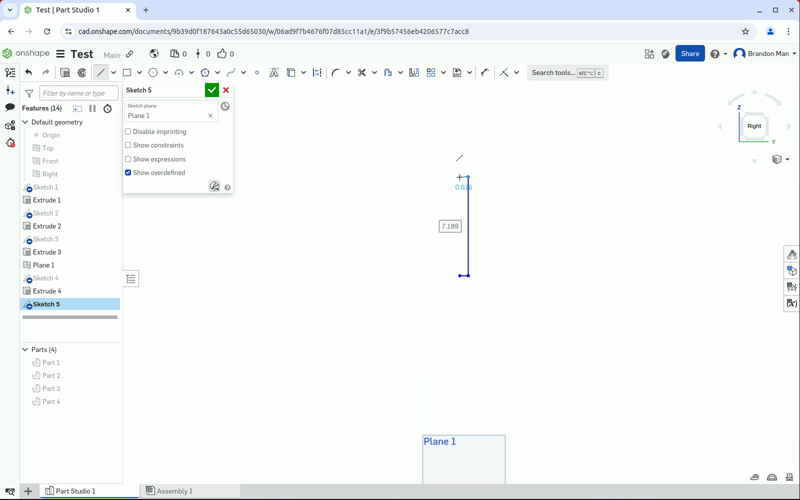
scroll(6)
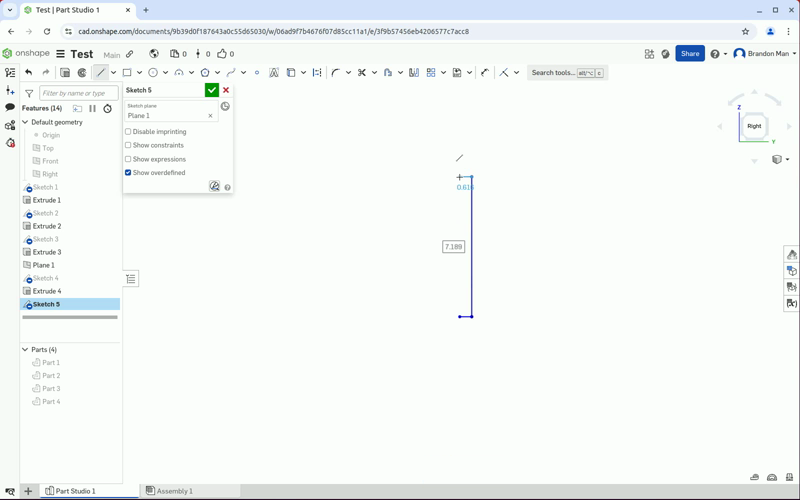
scroll(6)
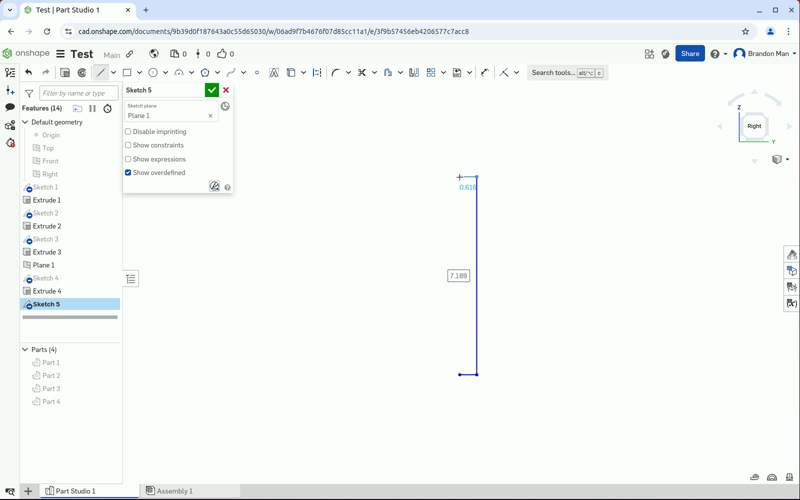
scroll(6)
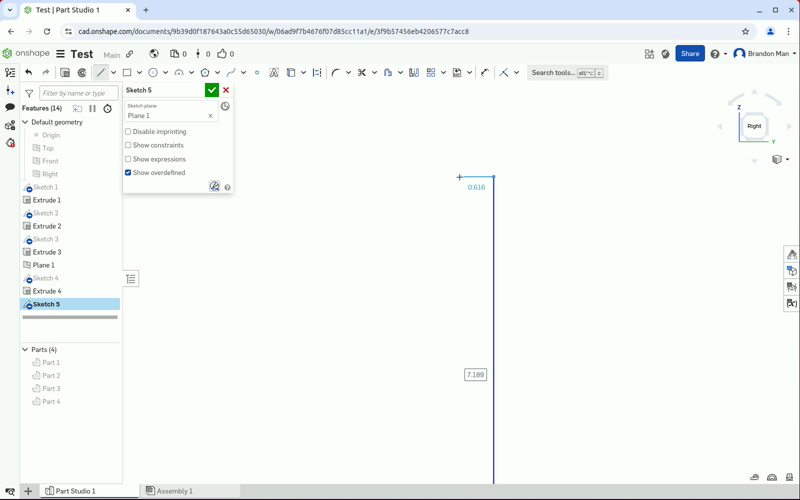
click(459, 176)
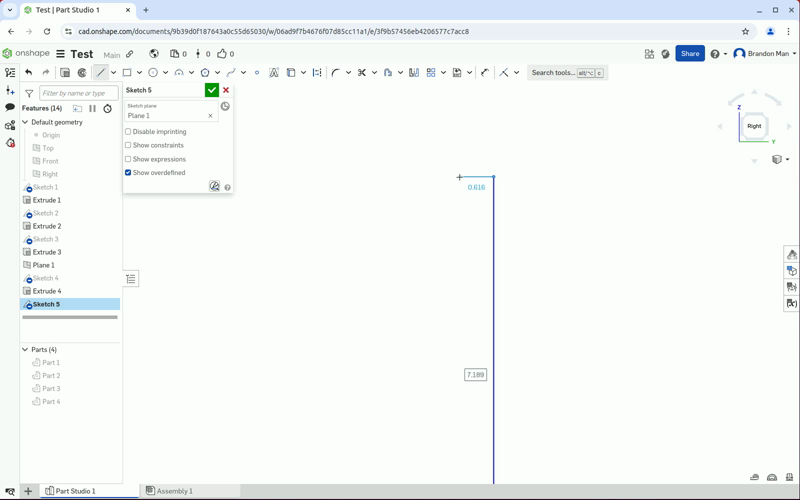
scroll(-6)
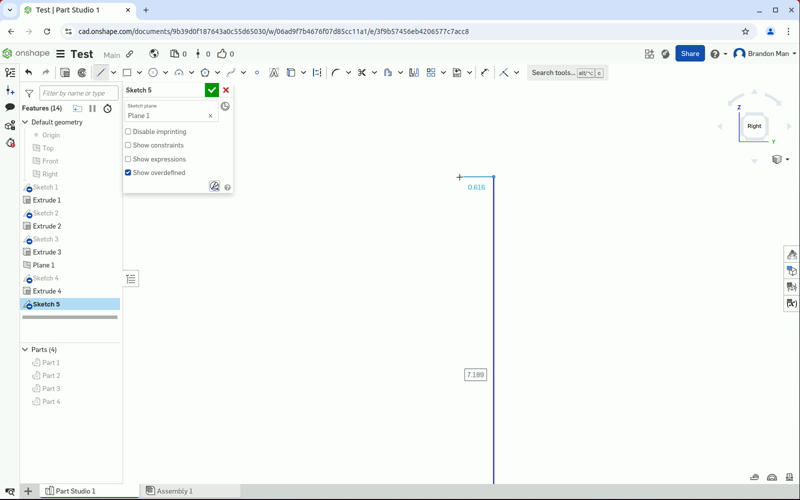
scroll(-6)
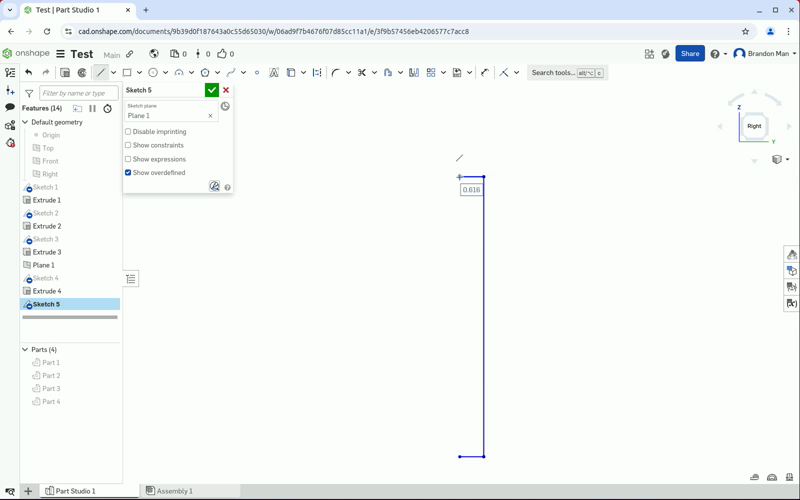
scroll(-6)
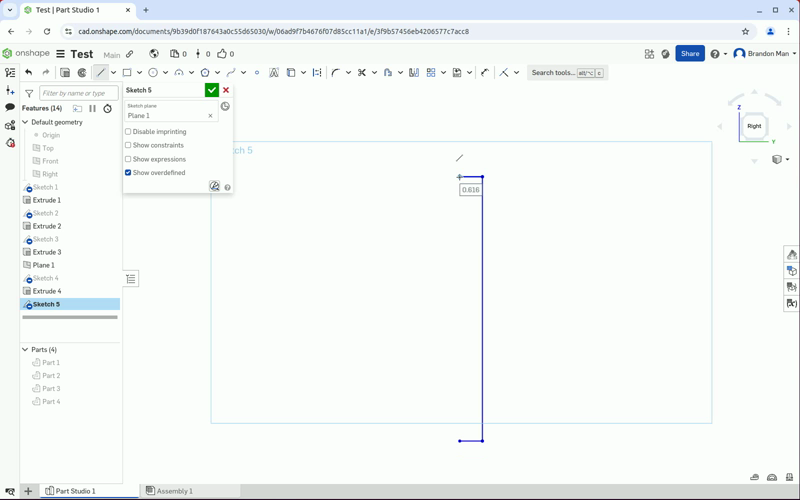
scroll(-6)
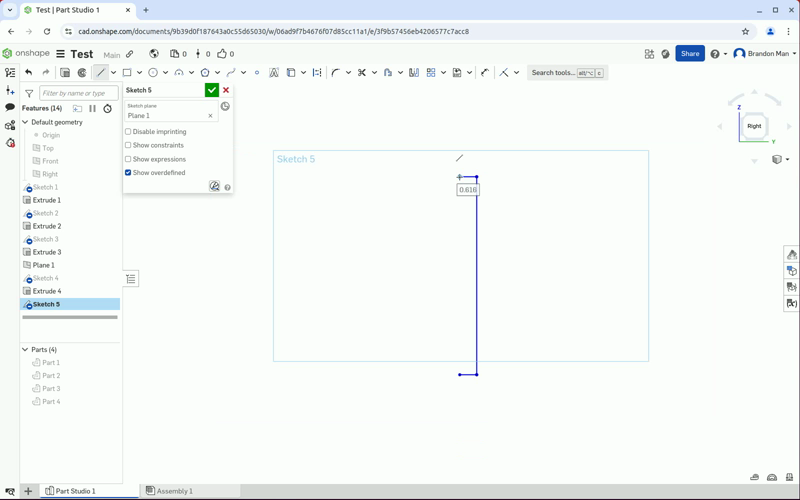
scroll(-6)
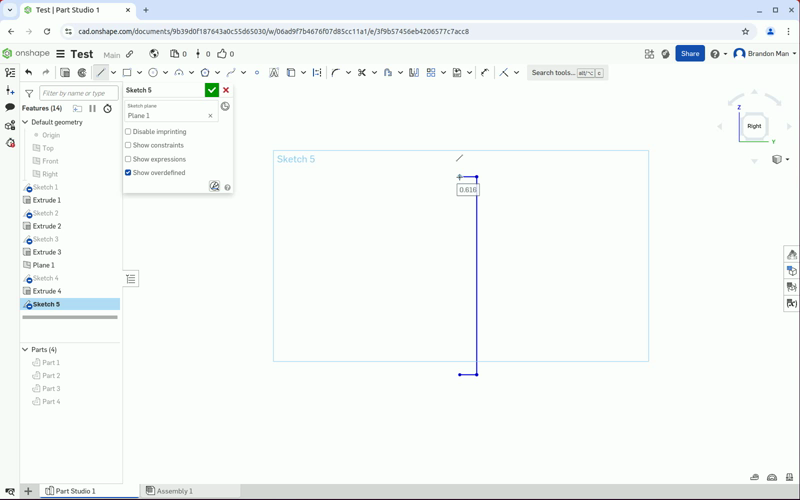
scroll(-6)
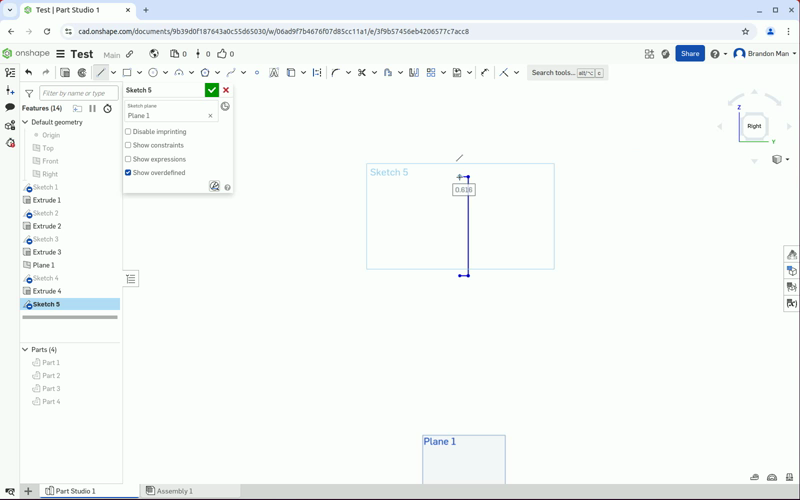
scroll(-6)
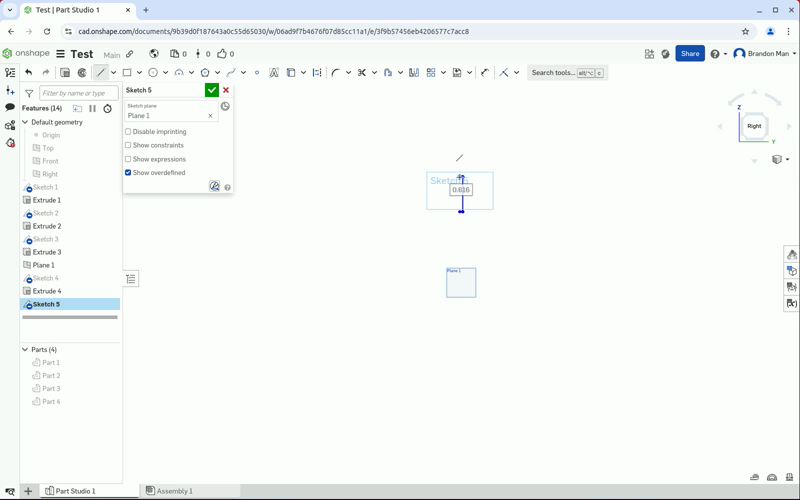
key_up(shift)
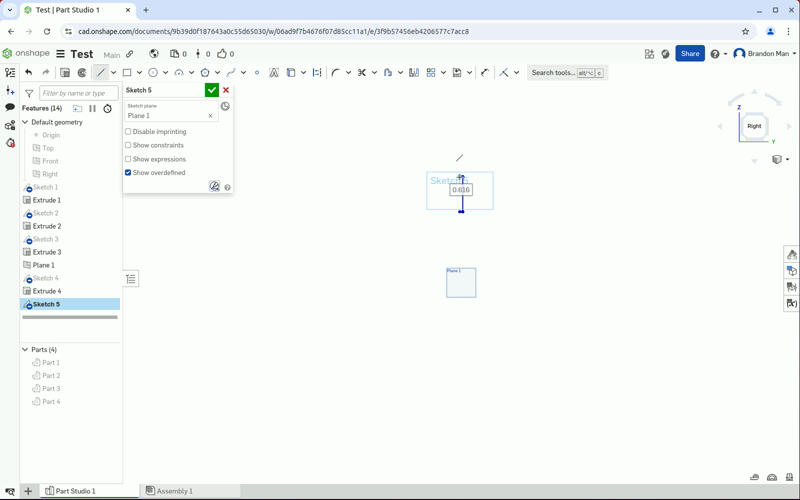
mouse_move(489, 176)
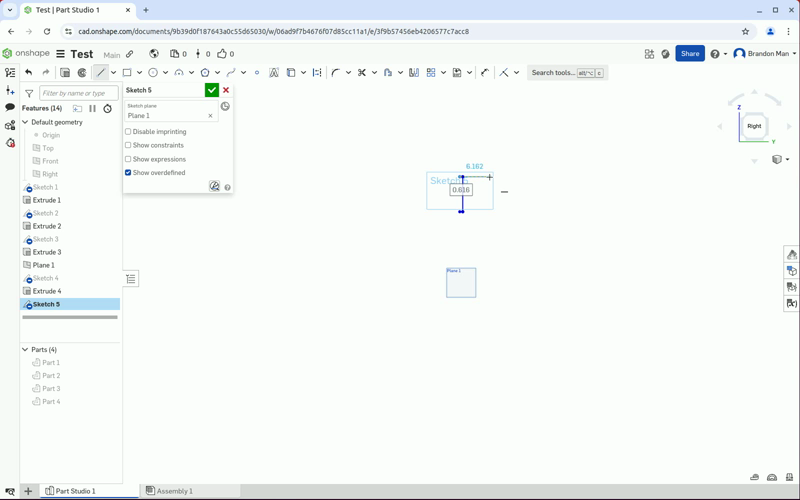
key_down(shift)
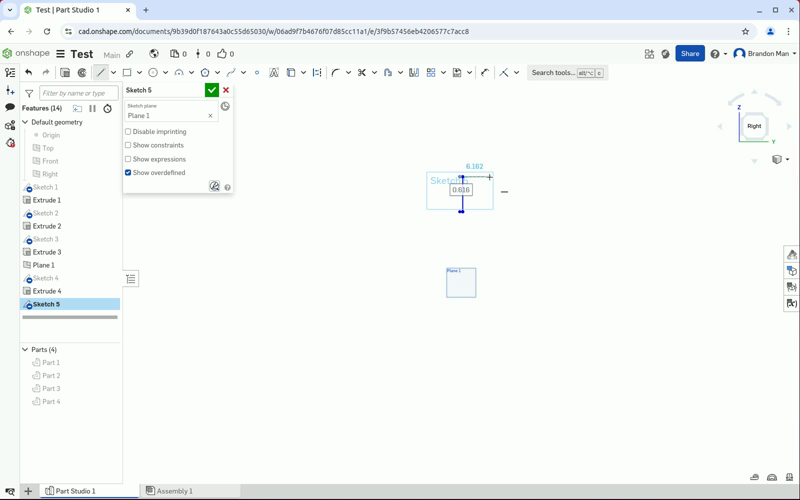
mouse_move(459, 211)
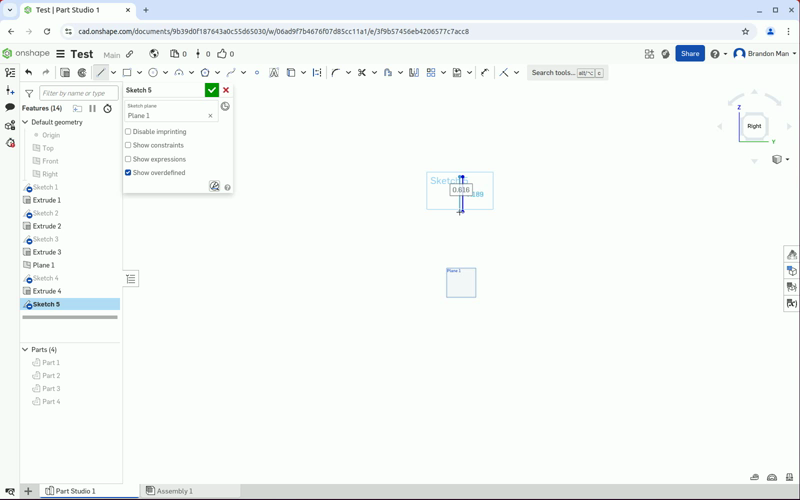
scroll(6)
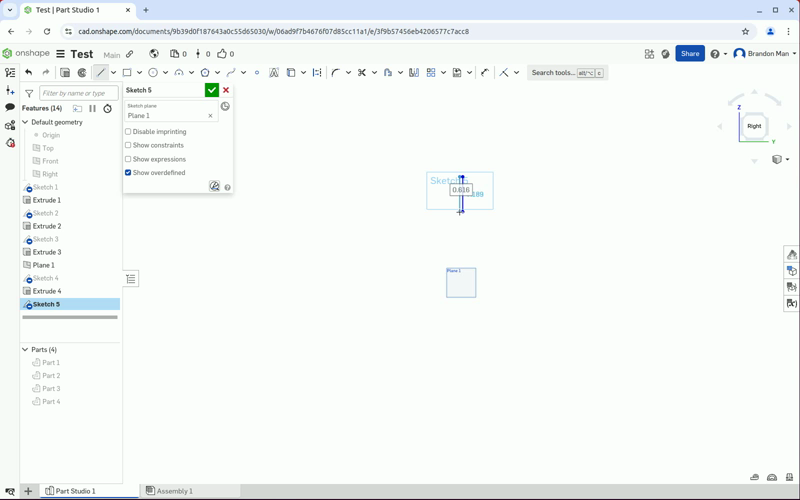
scroll(6)
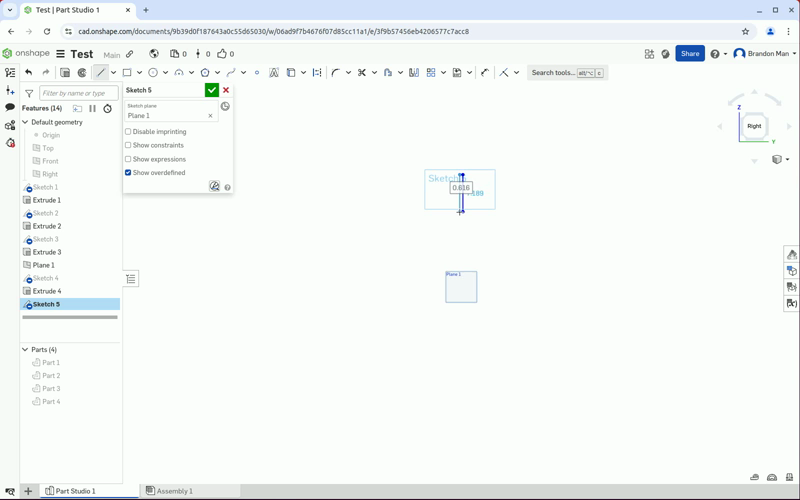
scroll(6)
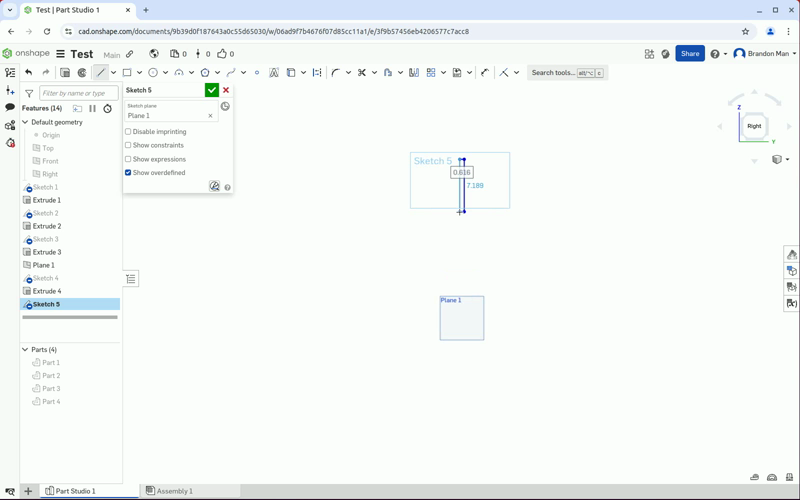
scroll(6)
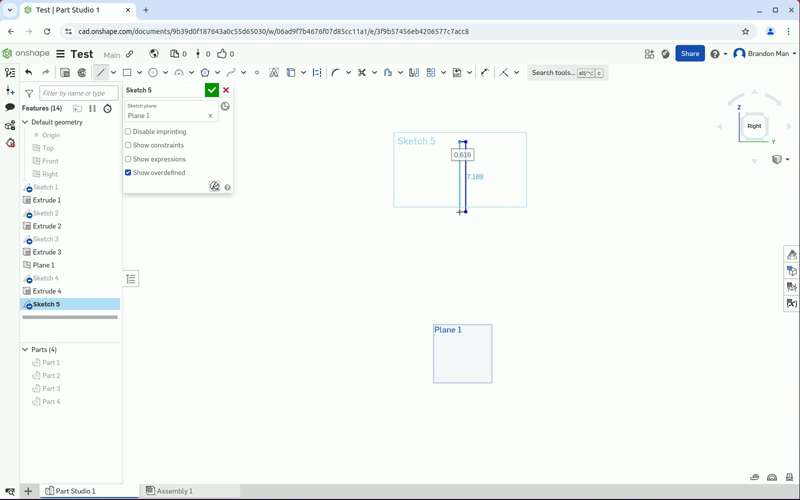
scroll(6)
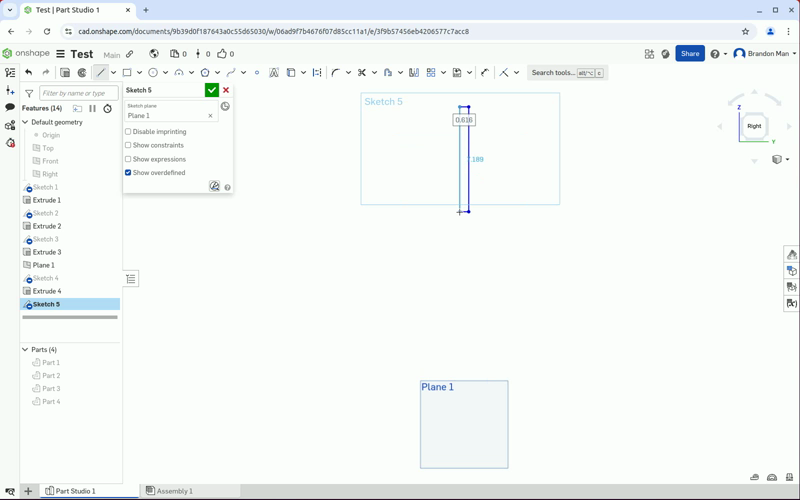
scroll(6)
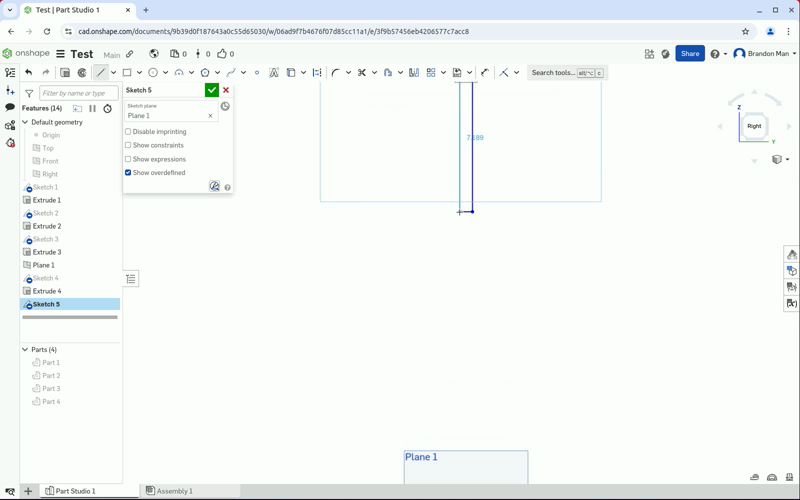
scroll(6)
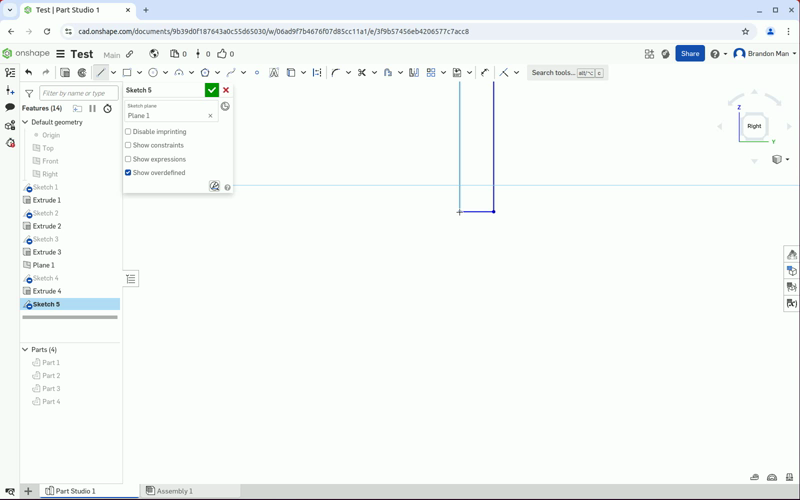
key_up(shift)
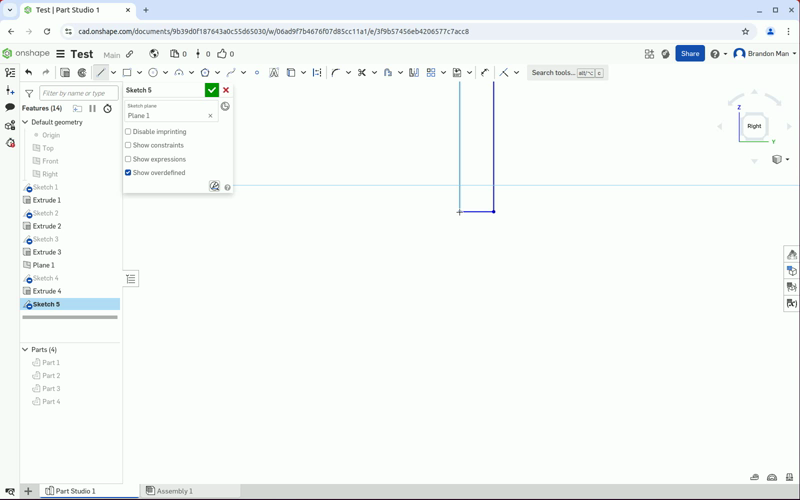
click(459, 211)
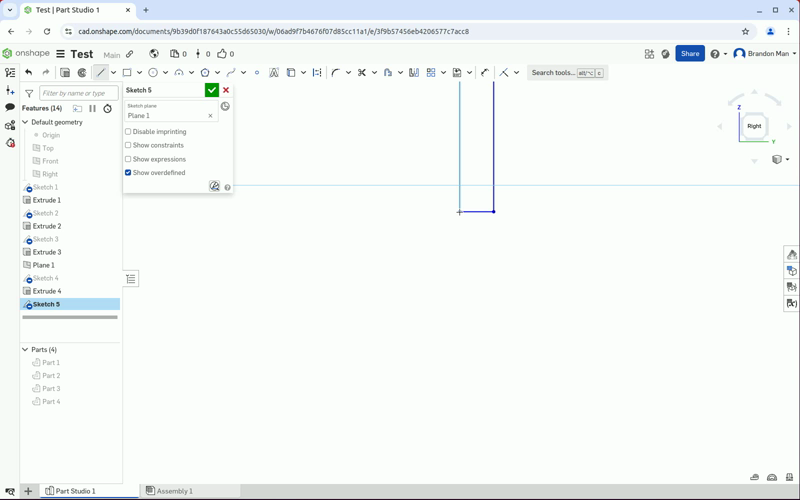
scroll(-6)
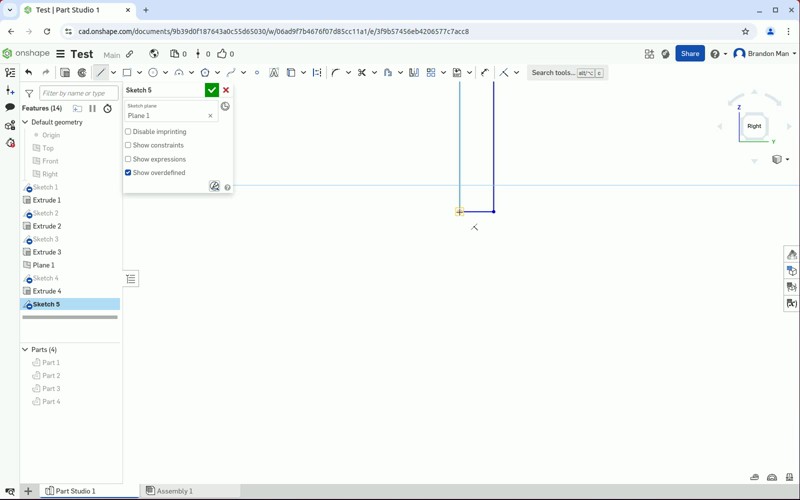
scroll(-6)
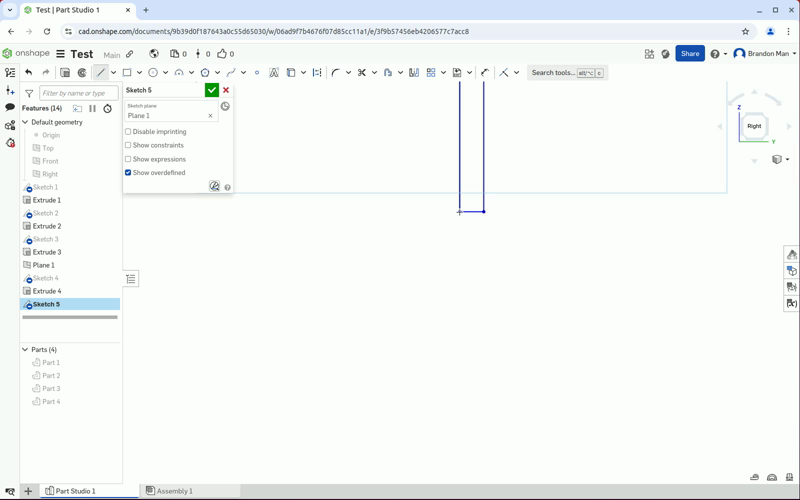
scroll(-6)
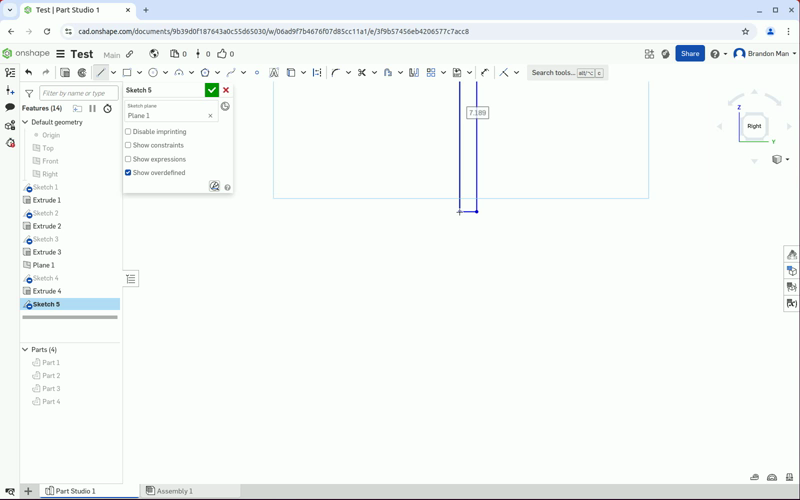
scroll(-6)
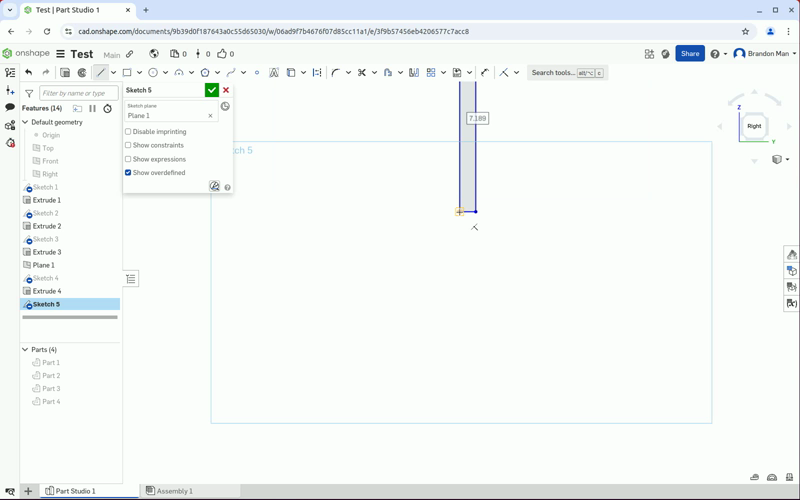
scroll(-6)
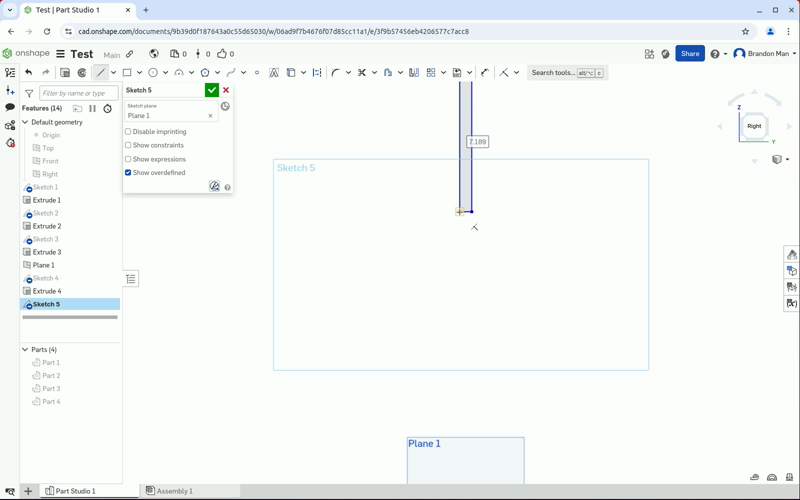
scroll(-6)
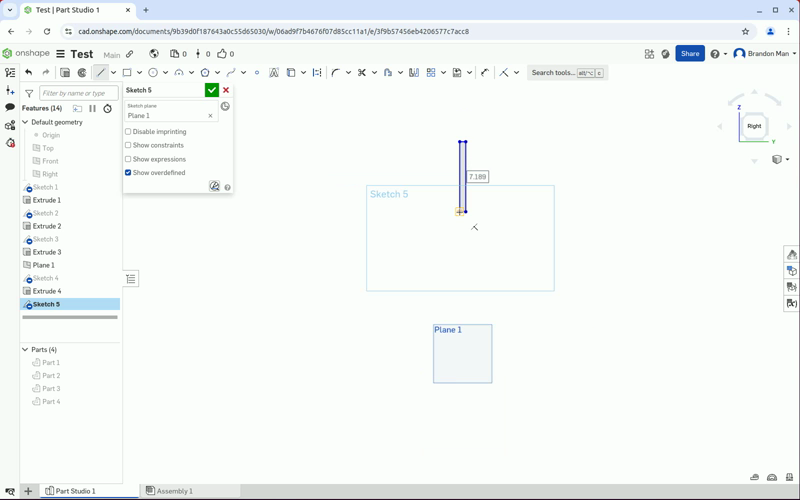
scroll(-6)
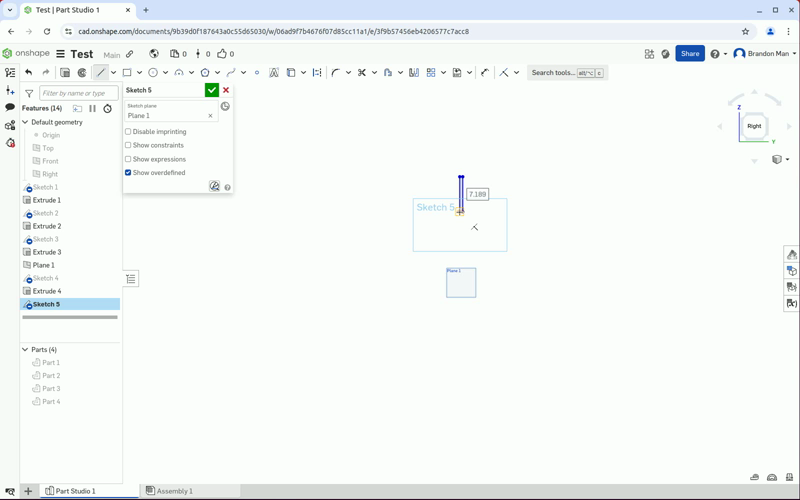
key(esc)
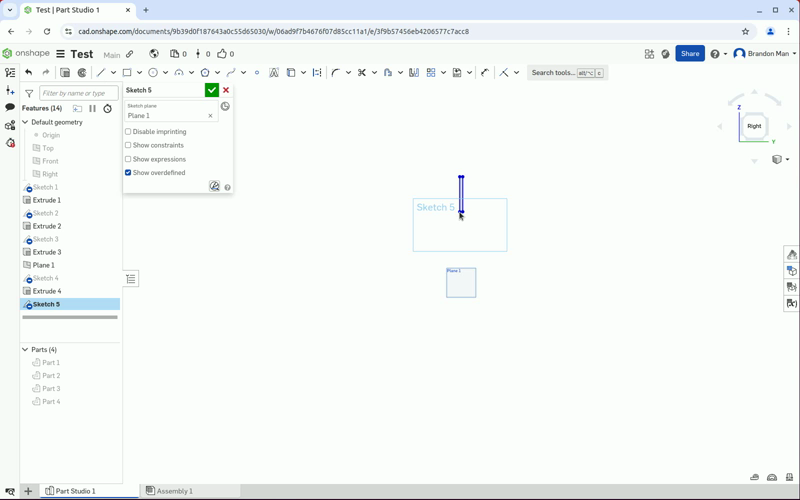
mouse_move(460, 198)
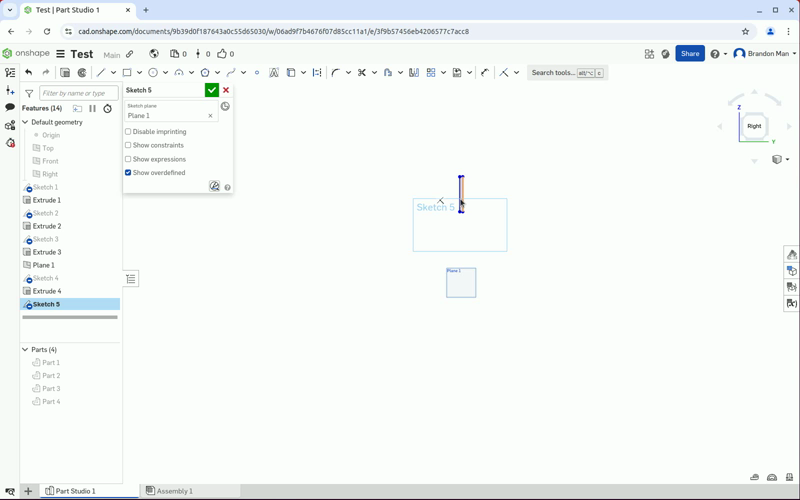
scroll(6)
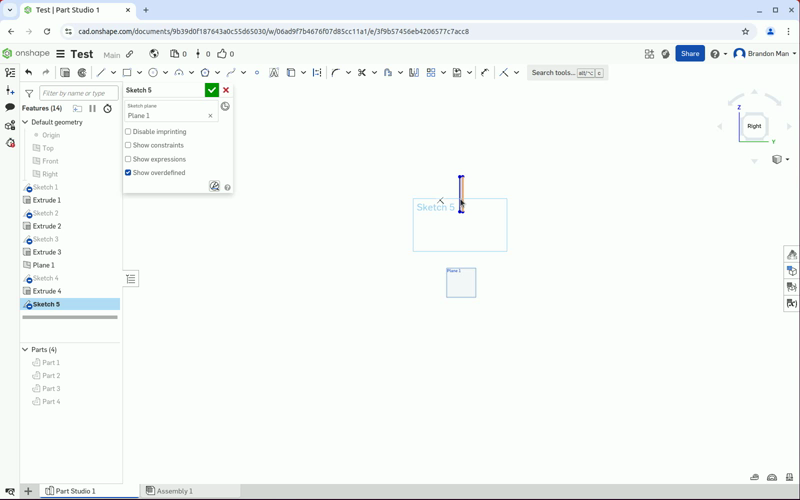
scroll(6)
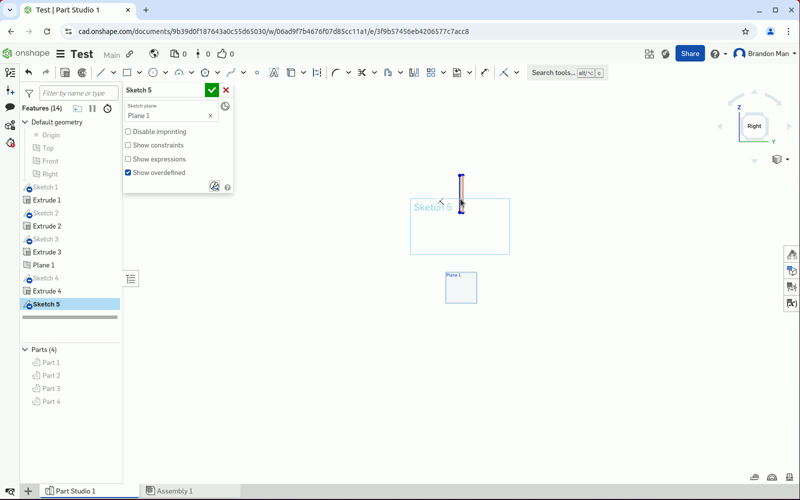
scroll(6)
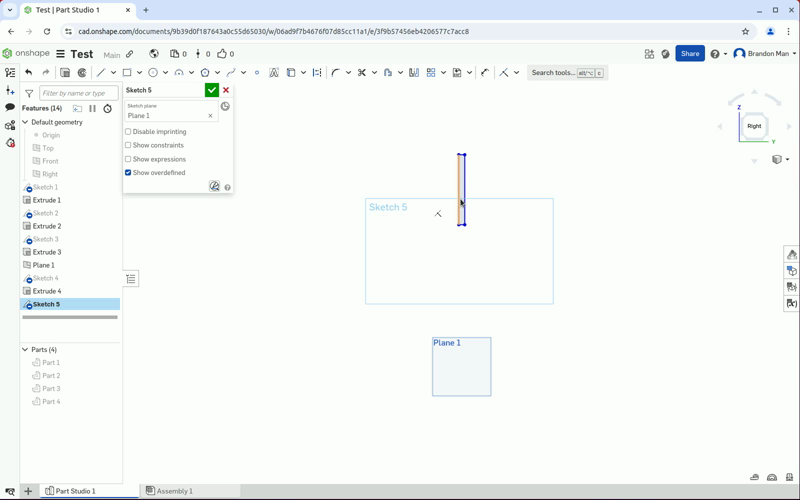
scroll(6)
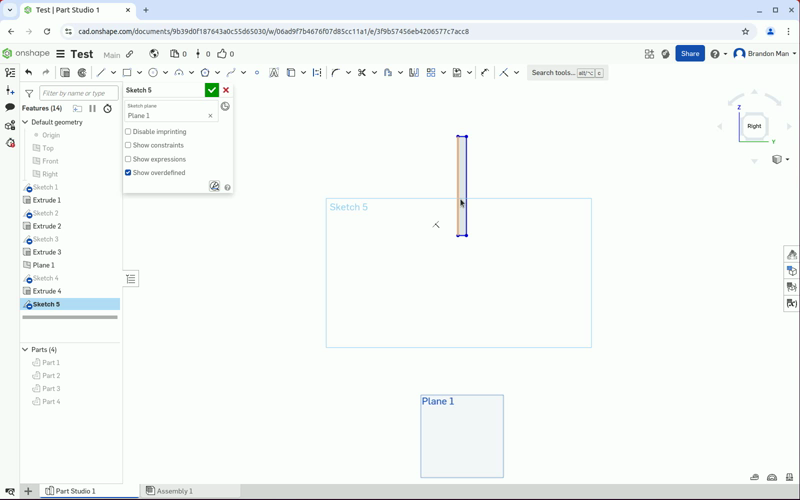
scroll(6)
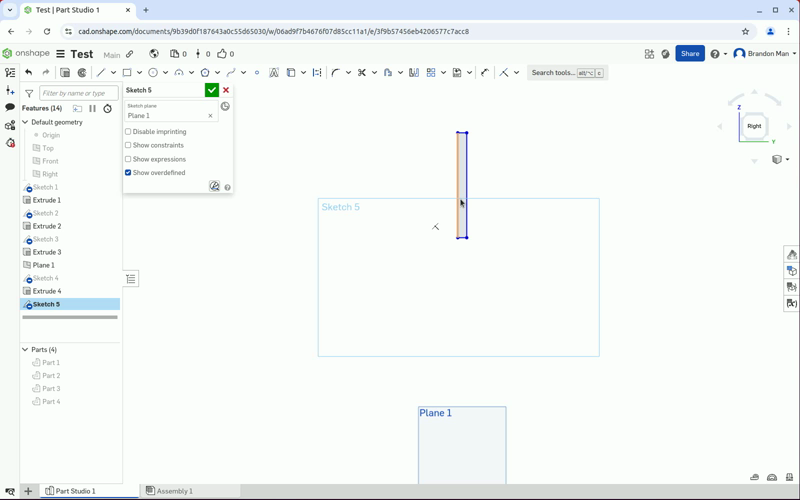
scroll(6)
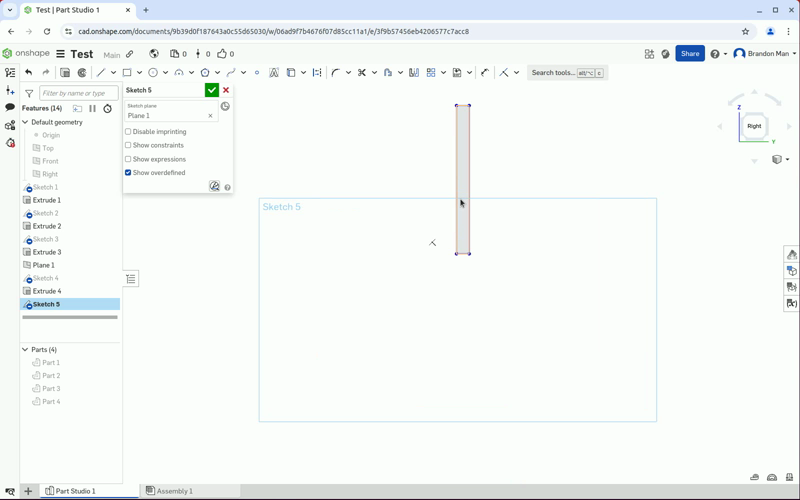
scroll(6)
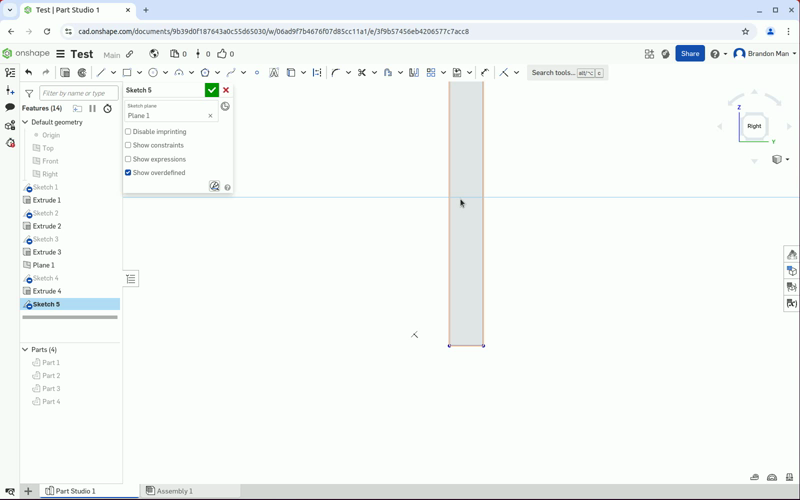
click(460, 198)
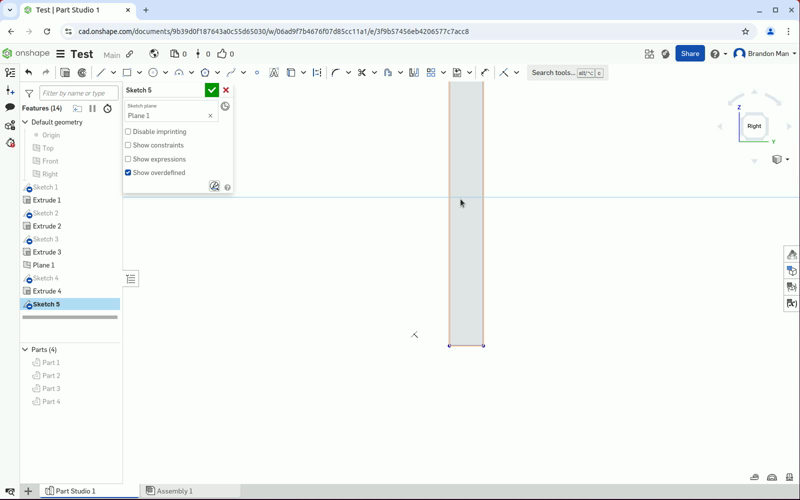
scroll(-6)
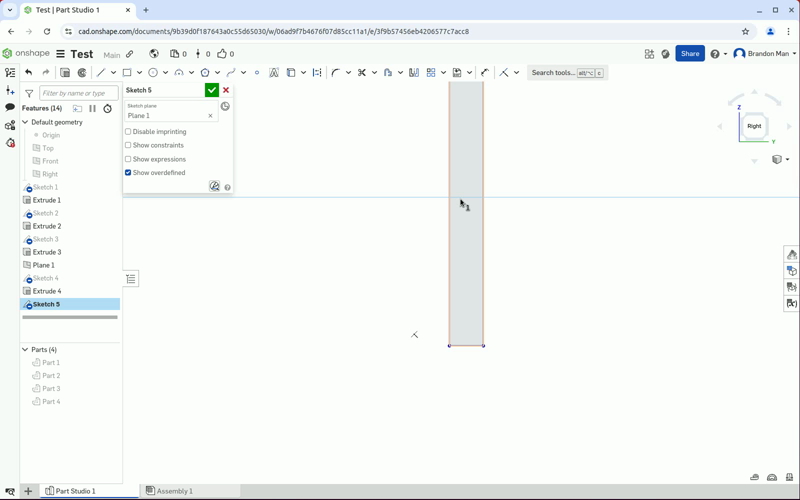
scroll(-6)
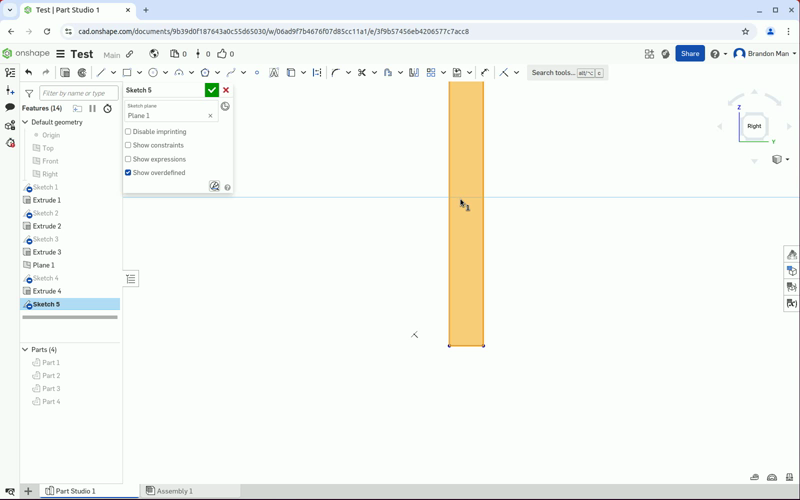
scroll(-6)
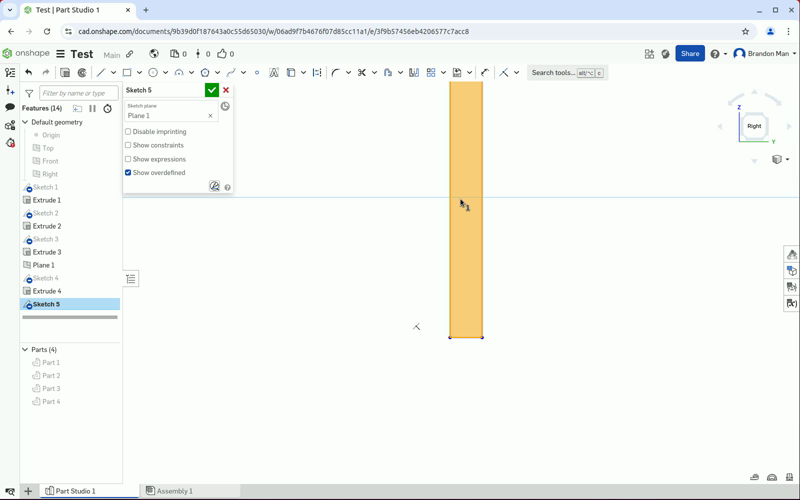
scroll(-6)
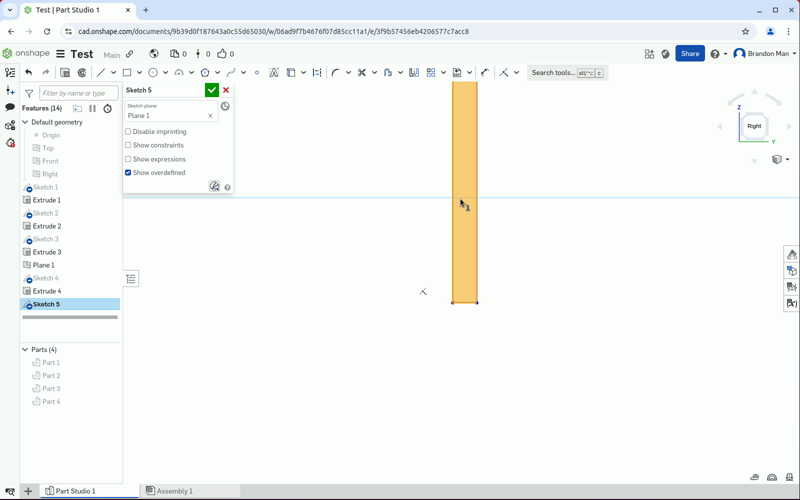
scroll(-6)
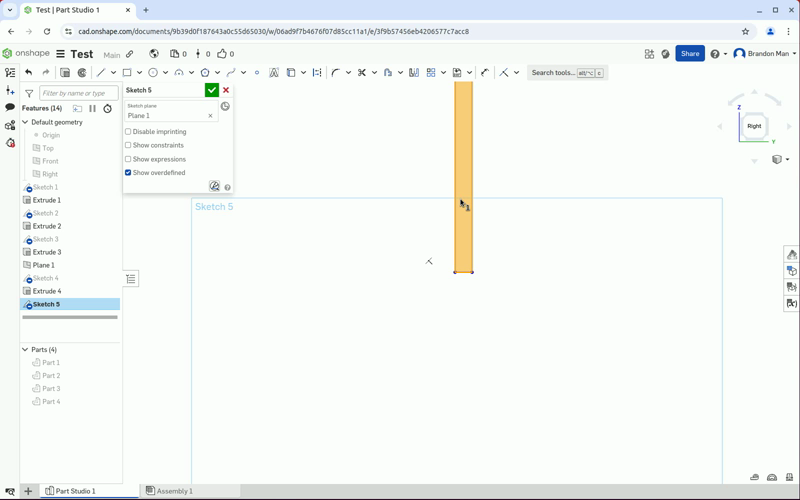
scroll(-6)
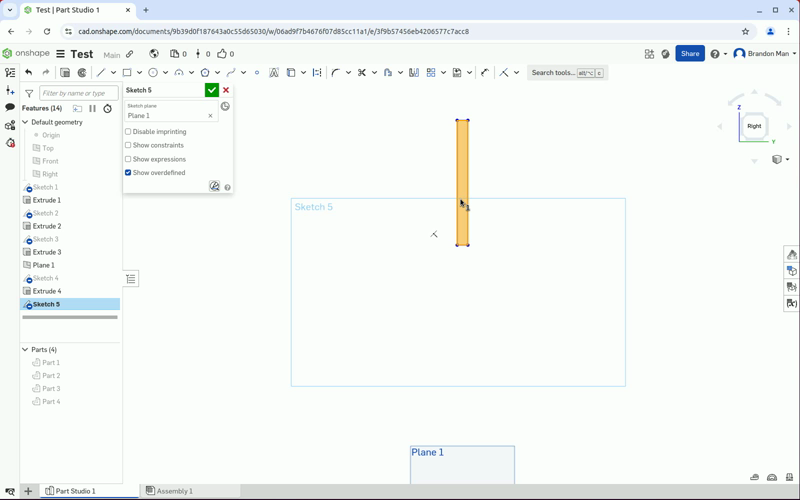
scroll(-6)
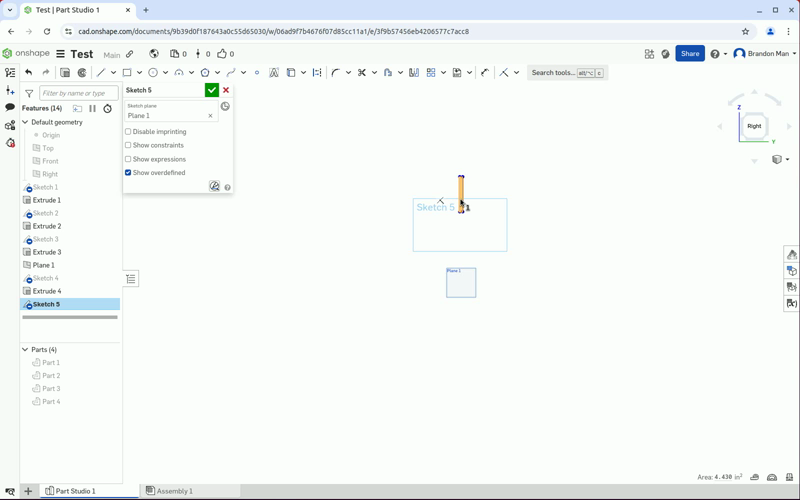
mouse_move(73, 352)
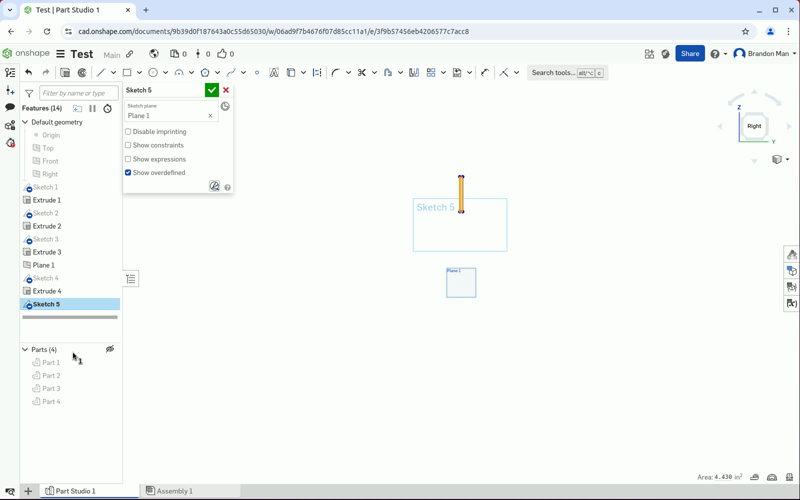
key(shift+y)
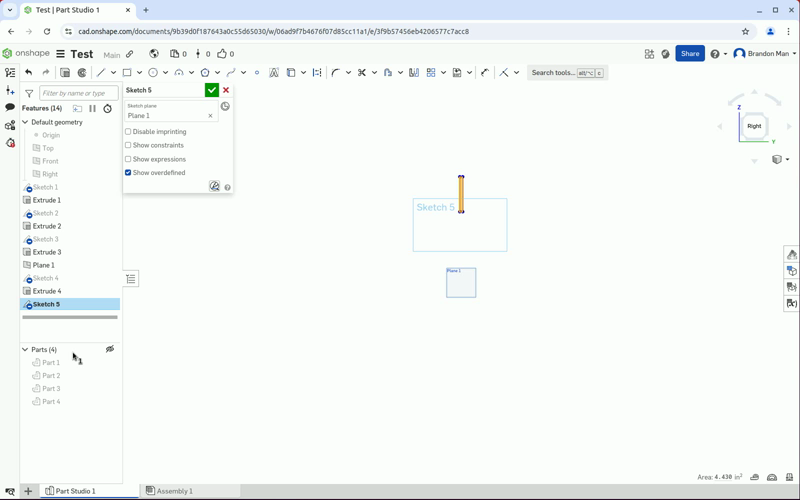
key(shift+e)
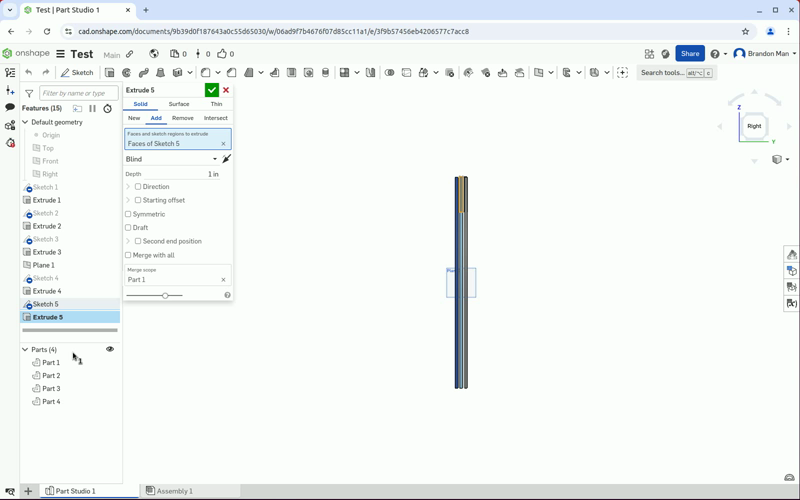
mouse_move(143, 106)
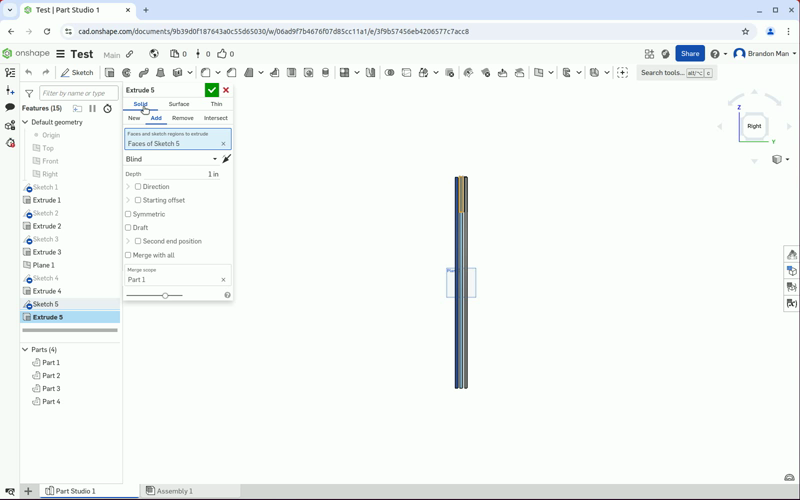
click(143, 106)
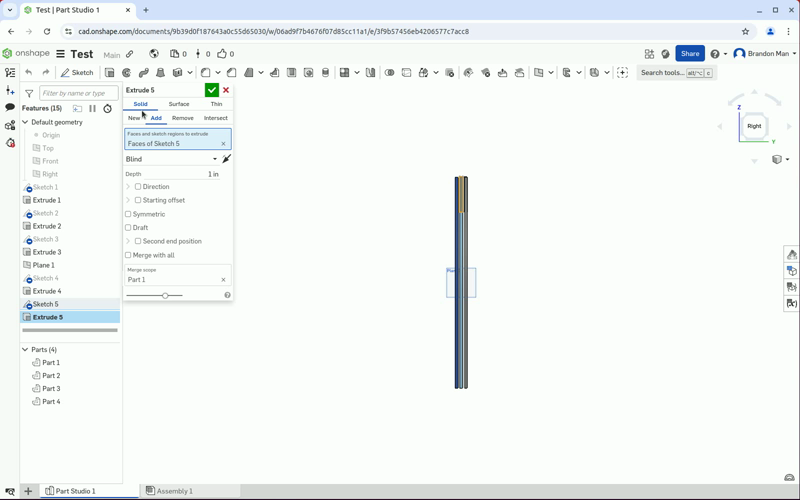
mouse_move(137, 120)
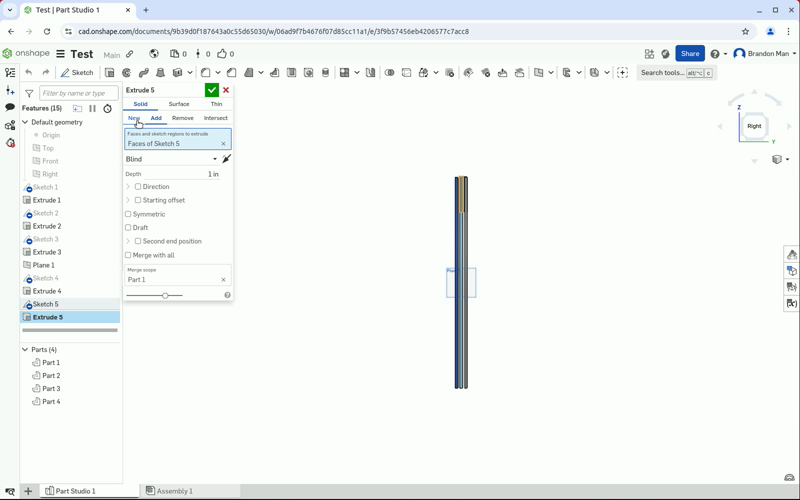
click(137, 120)
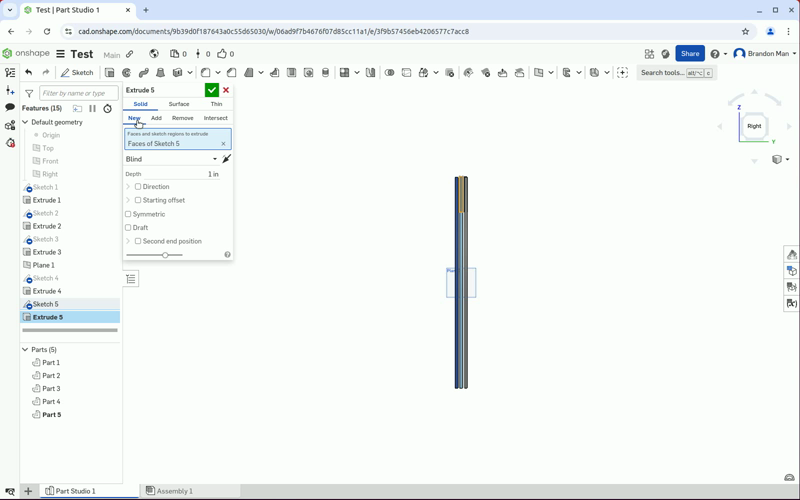
key(tab, 4)
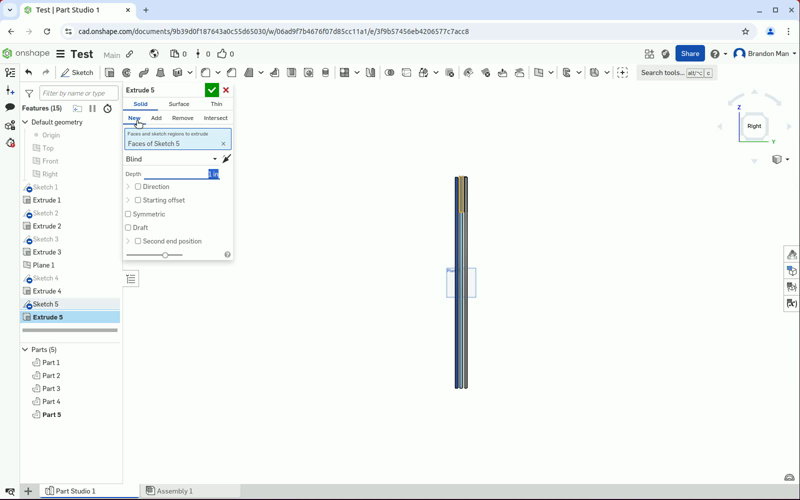
text(6.981)
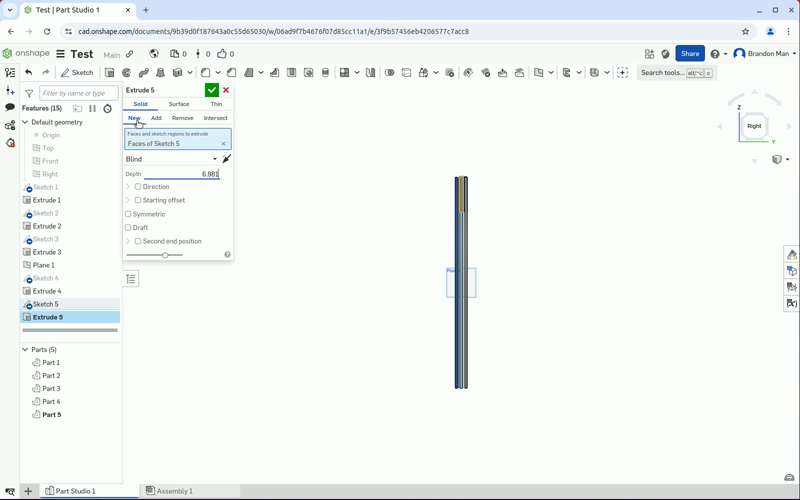
key(enter)
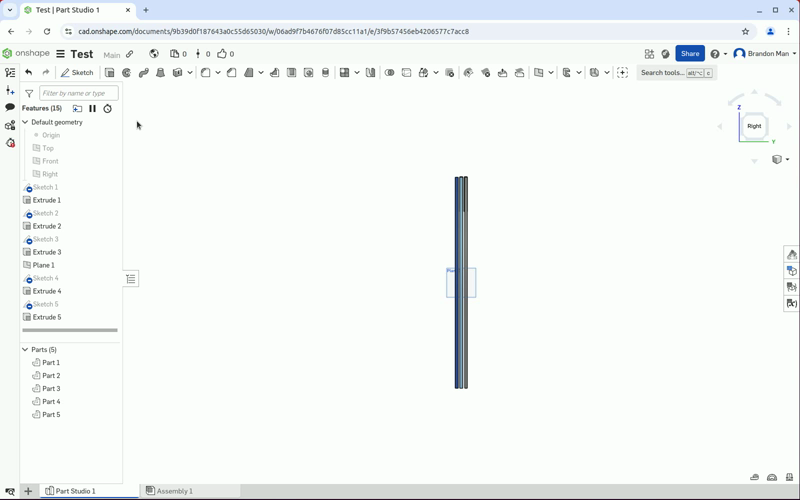
key(shift+h)
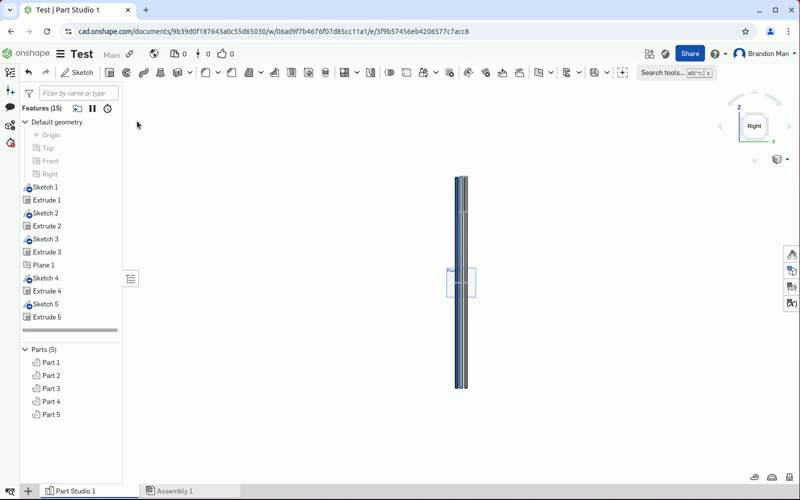
key(shift+h)
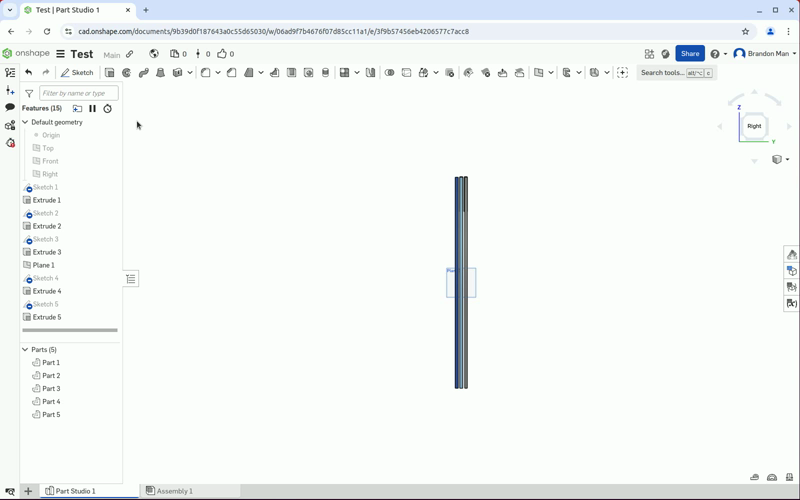
mouse_move(73, 189)
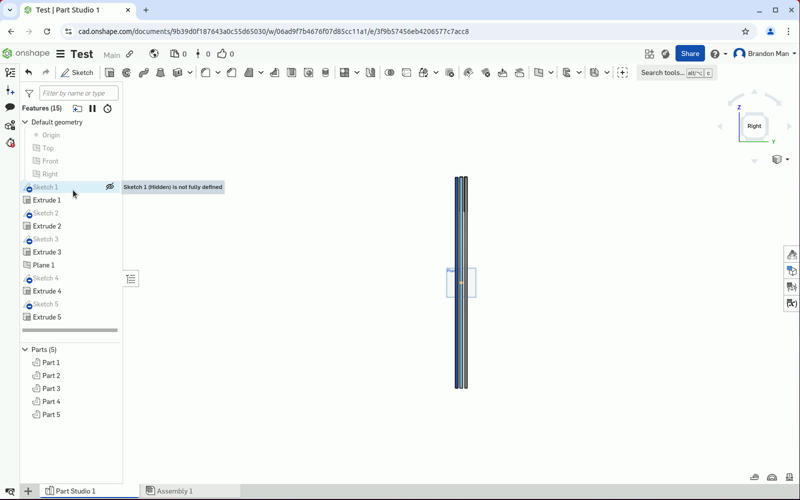
click(73, 189)
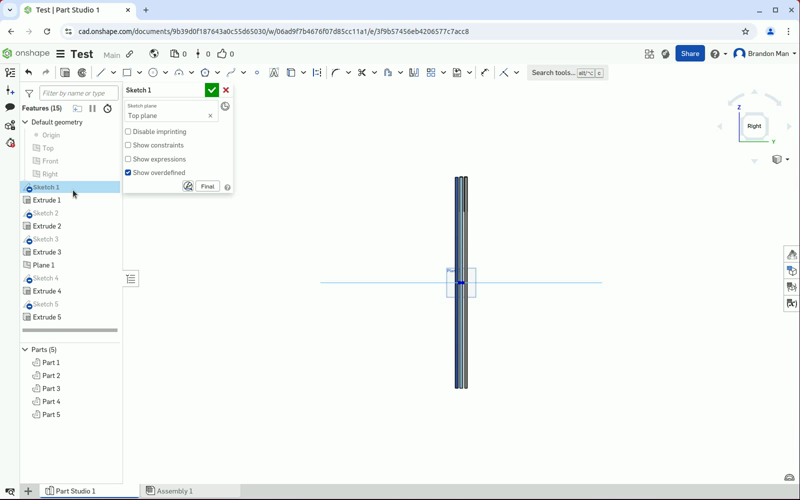
mouse_move(229, 92)
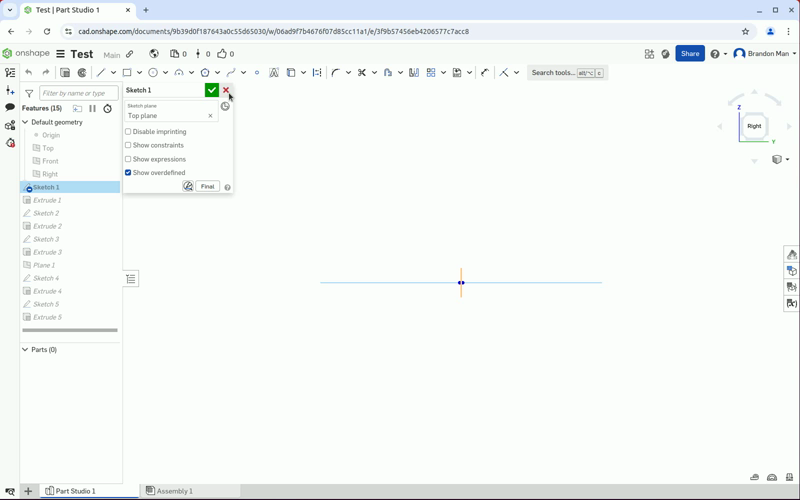
click(229, 92)
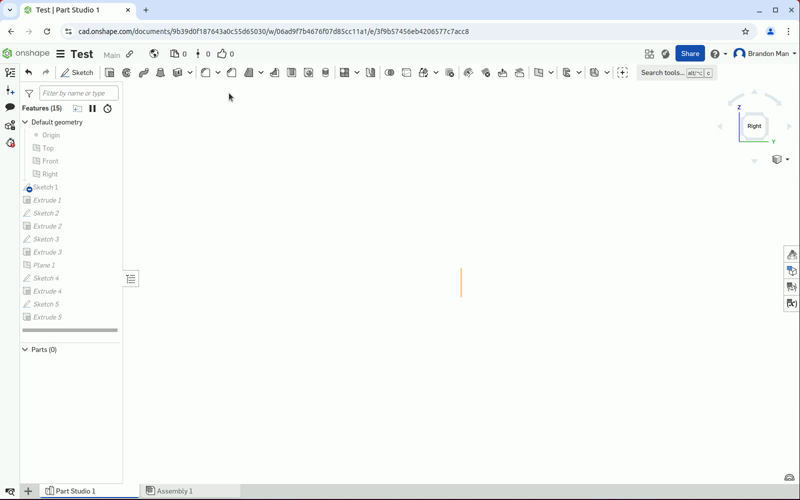
key(shift+s)
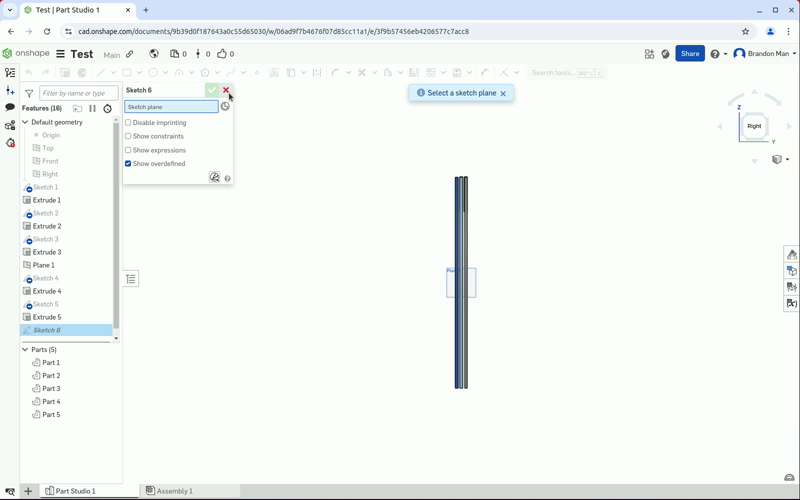
mouse_move(69, 267)
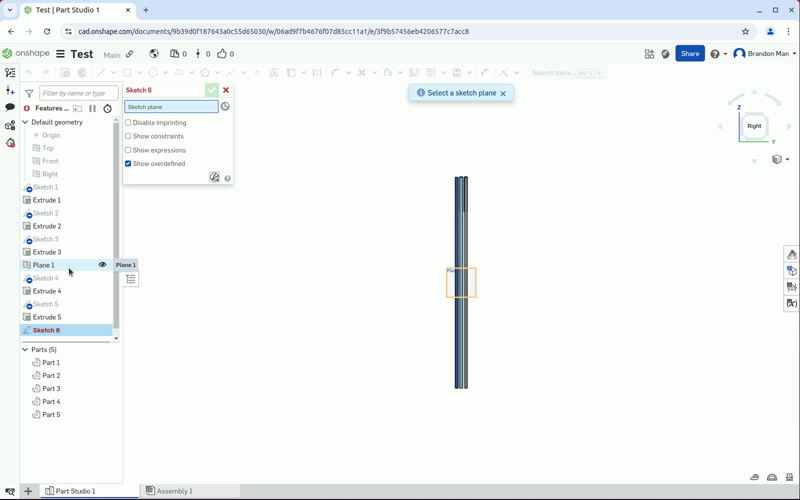
click(69, 267)
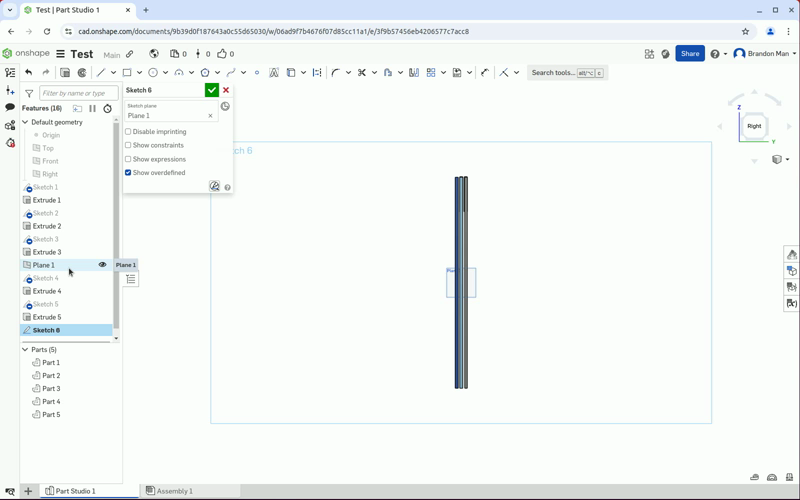
mouse_move(73, 352)
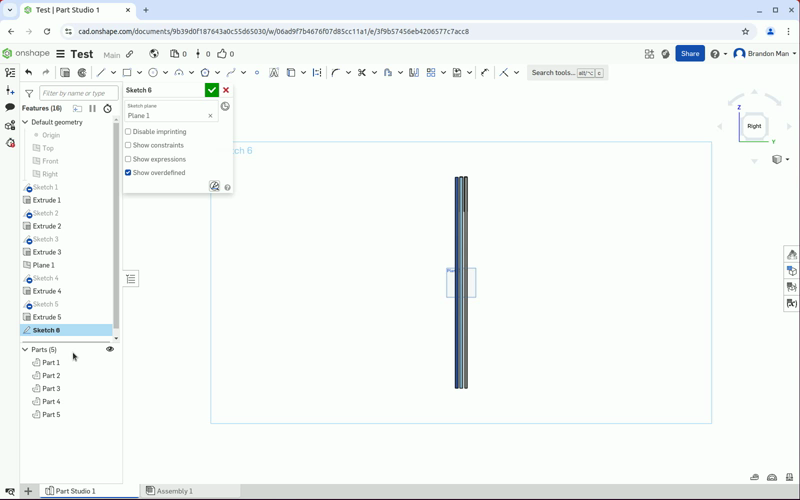
key(y)
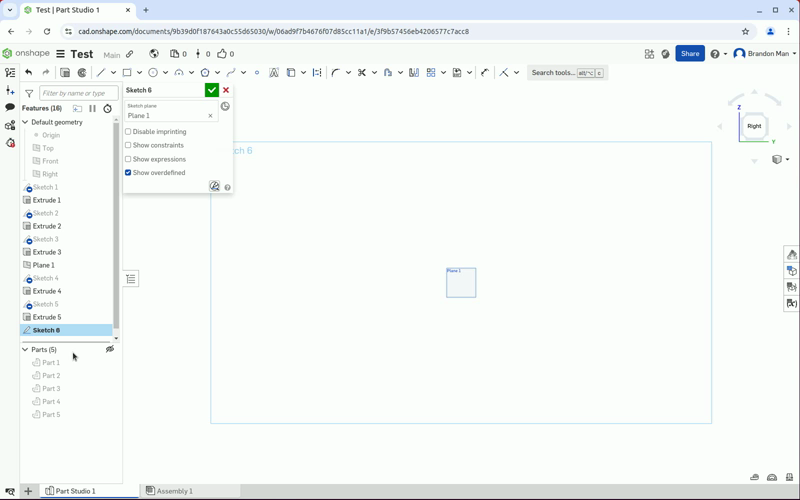
key(l)
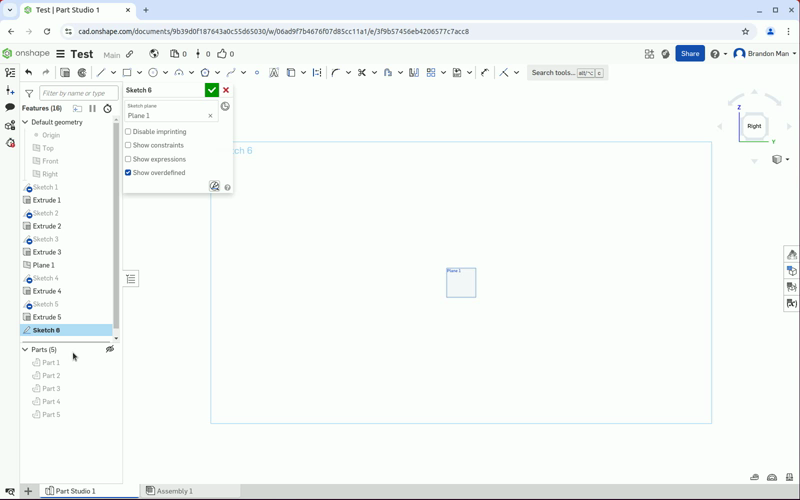
key_down(shift)
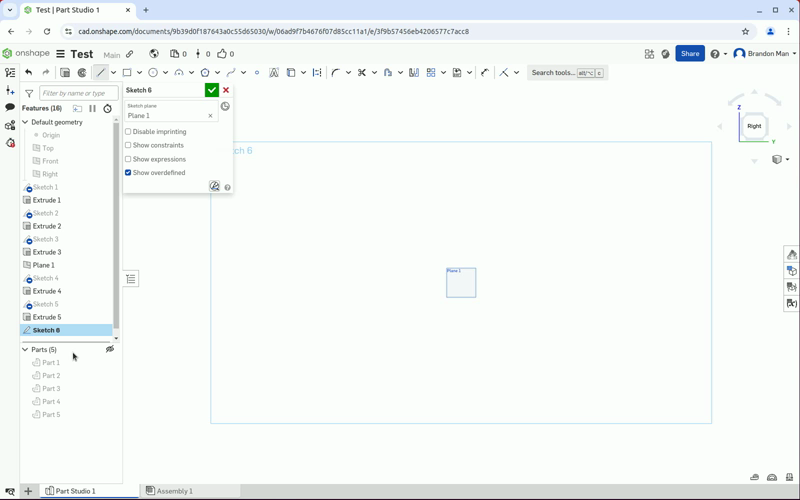
mouse_move(454, 211)
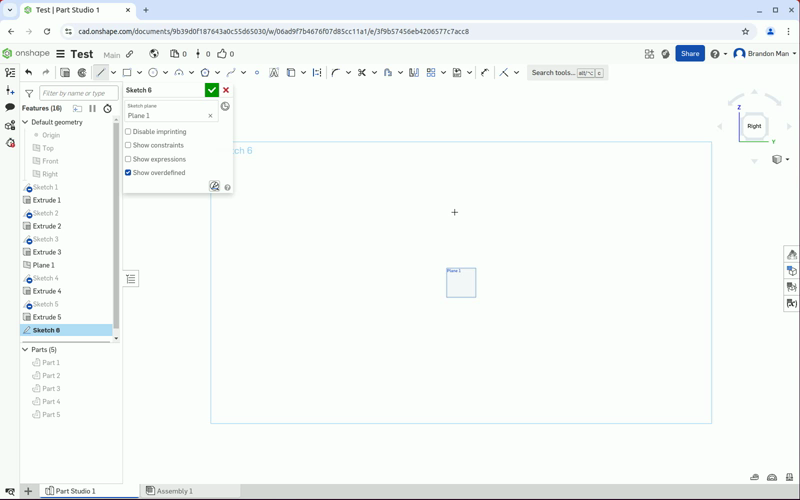
click(454, 211)
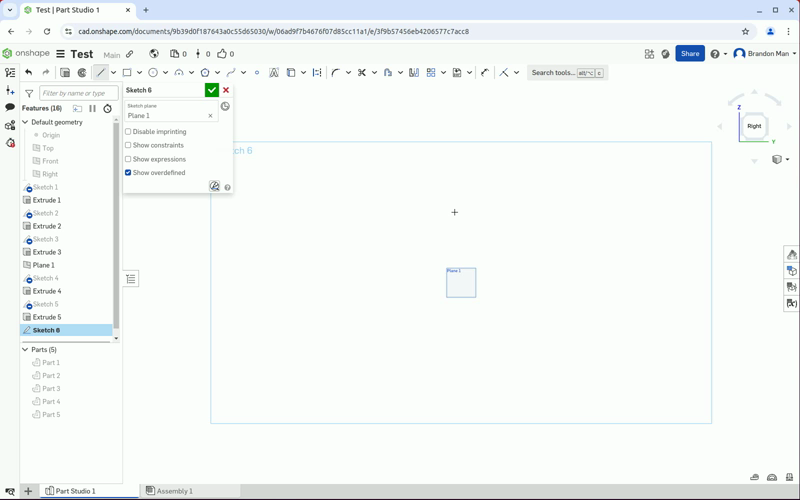
key_up(shift)
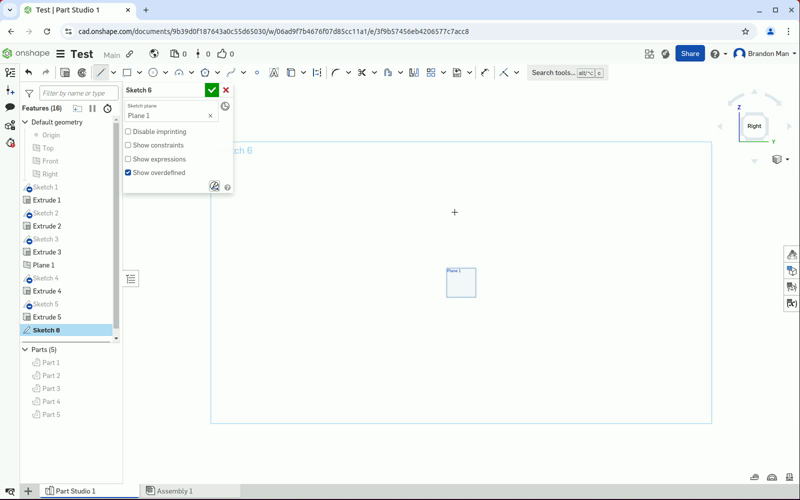
key_down(shift)
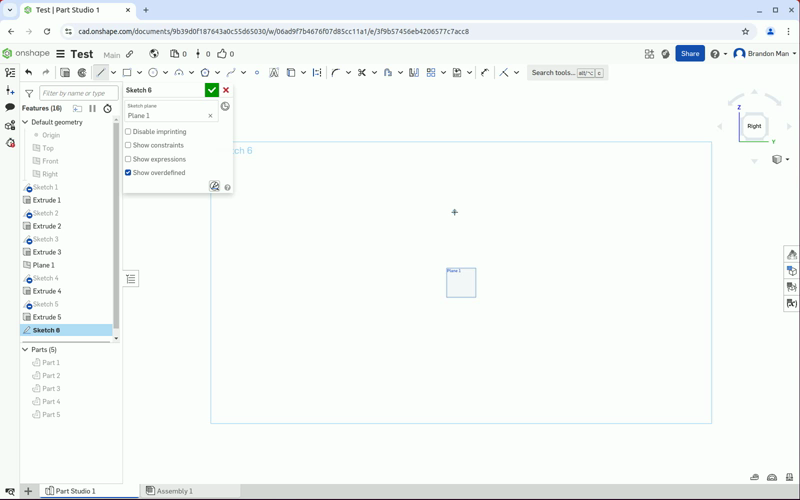
mouse_move(484, 211)
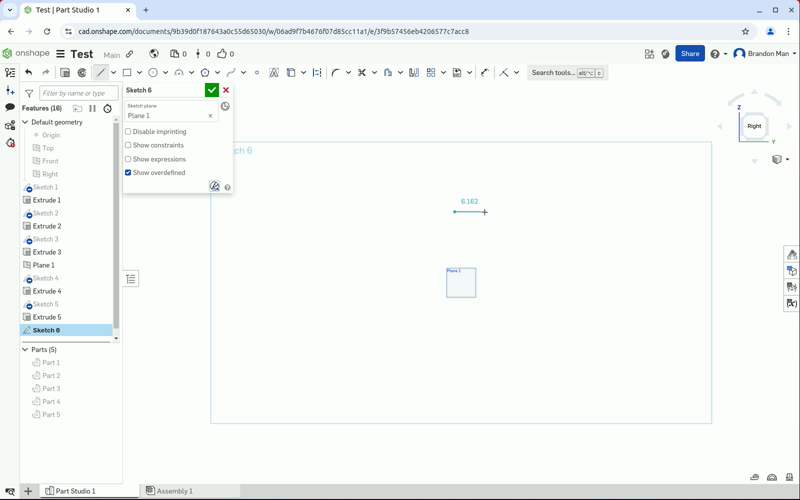
mouse_move(457, 211)
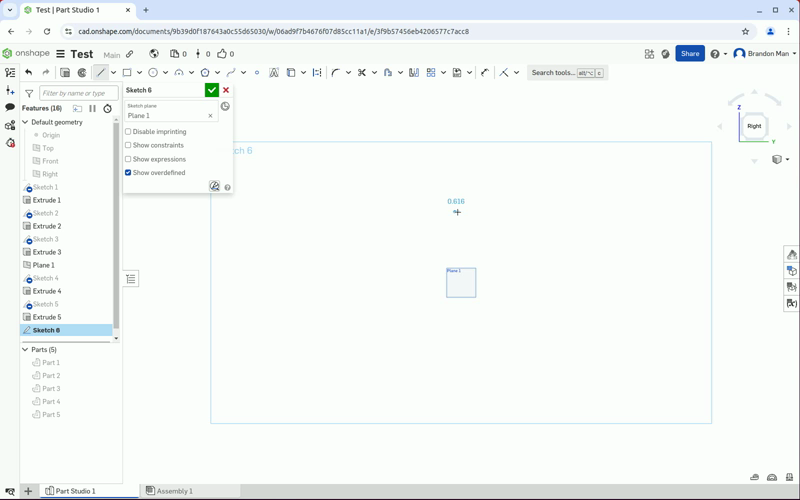
scroll(6)
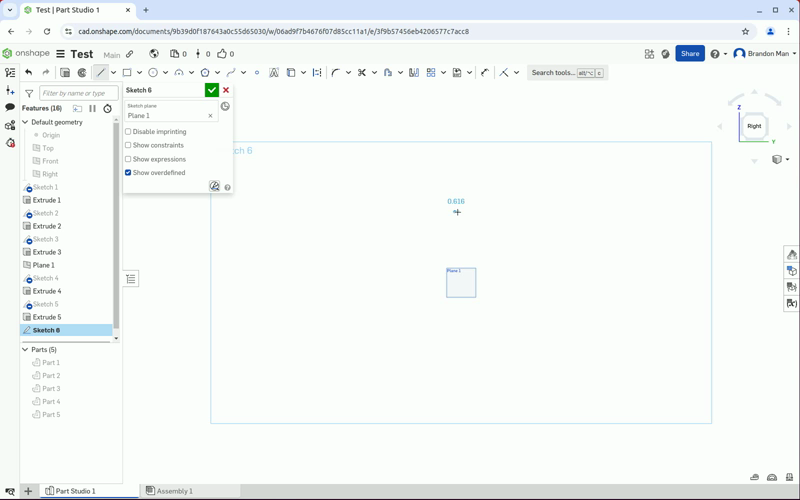
scroll(6)
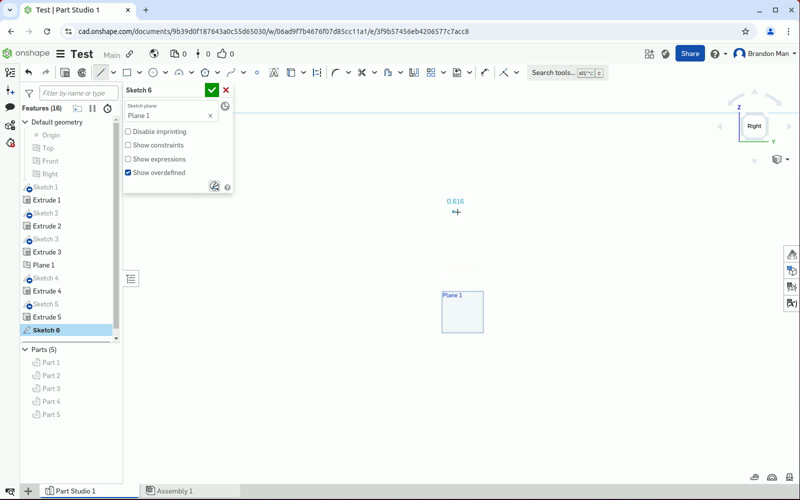
scroll(6)
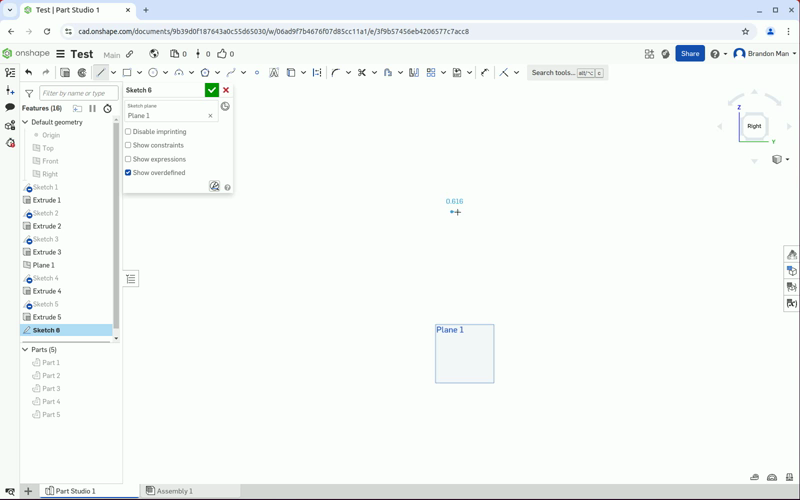
scroll(6)
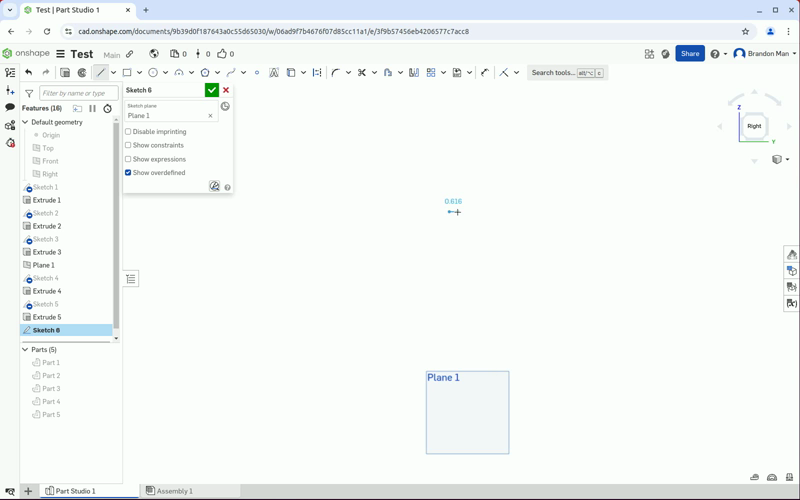
scroll(6)
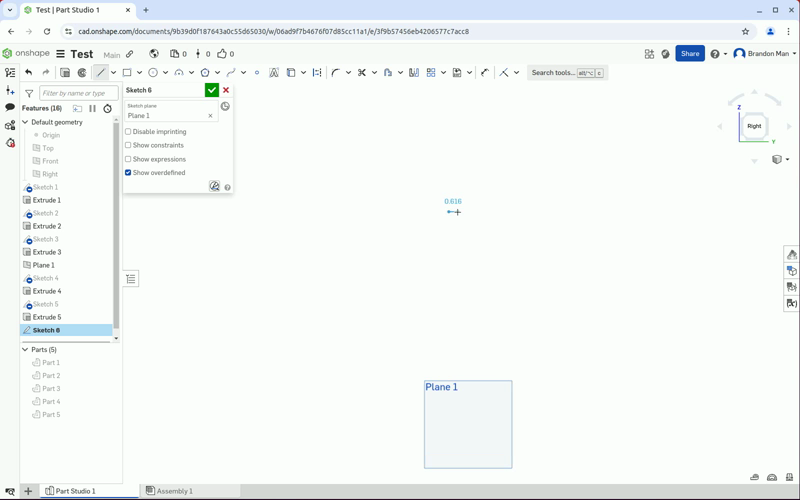
scroll(6)
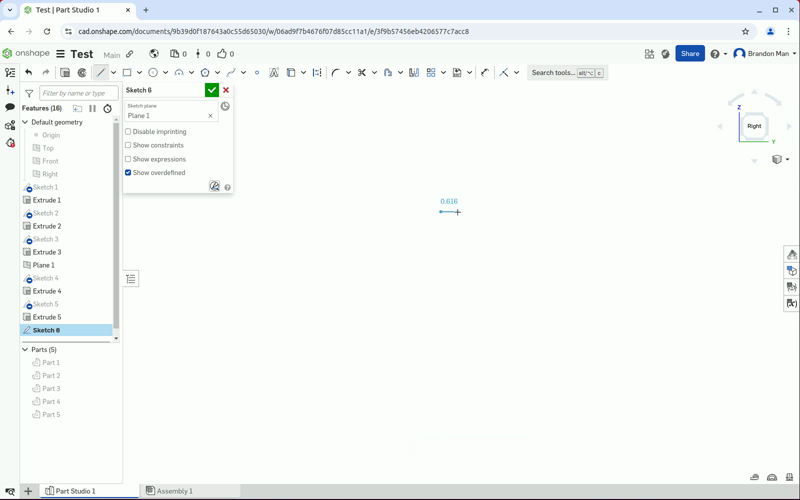
scroll(6)
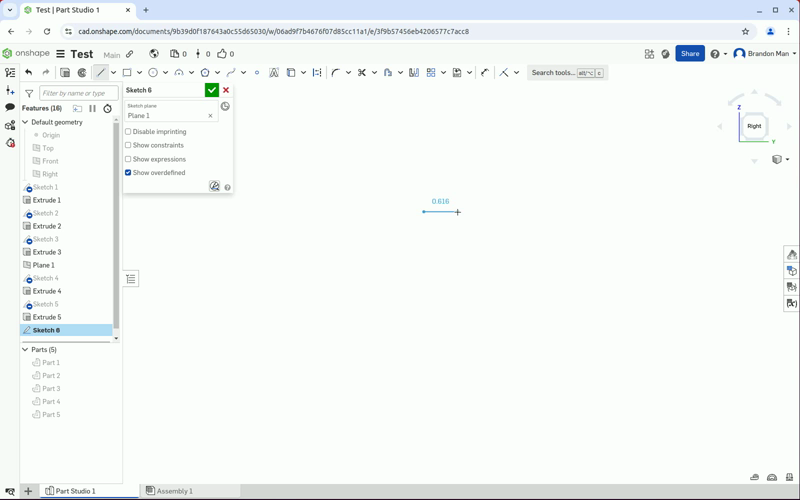
click(457, 211)
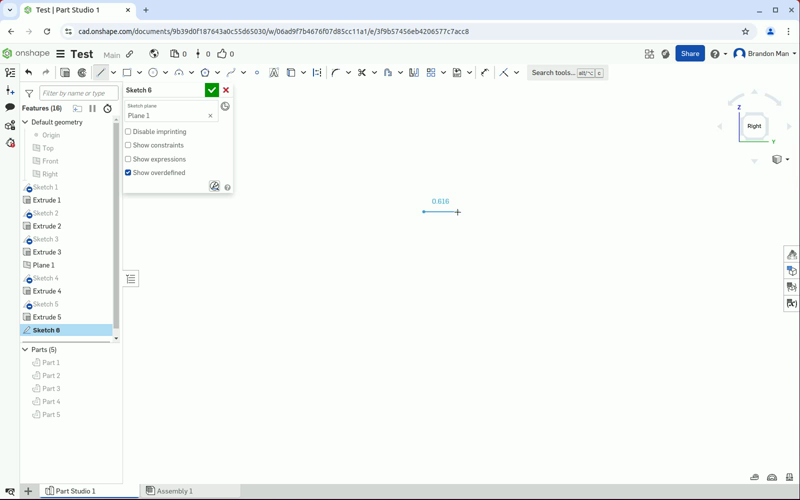
scroll(-6)
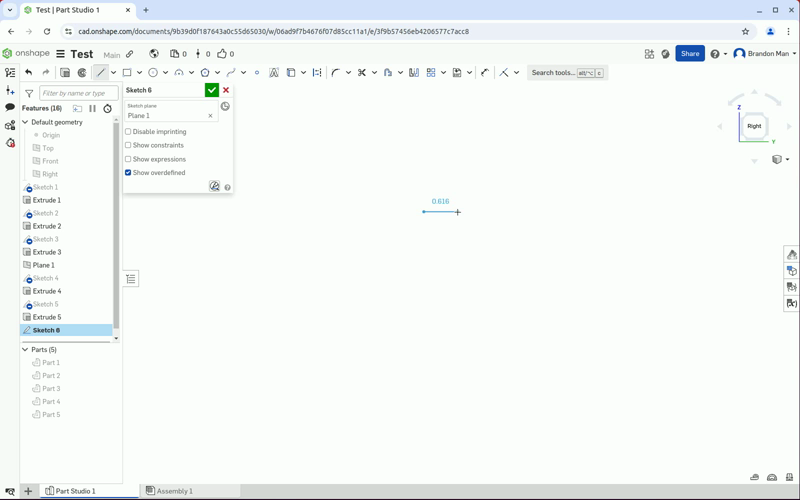
scroll(-6)
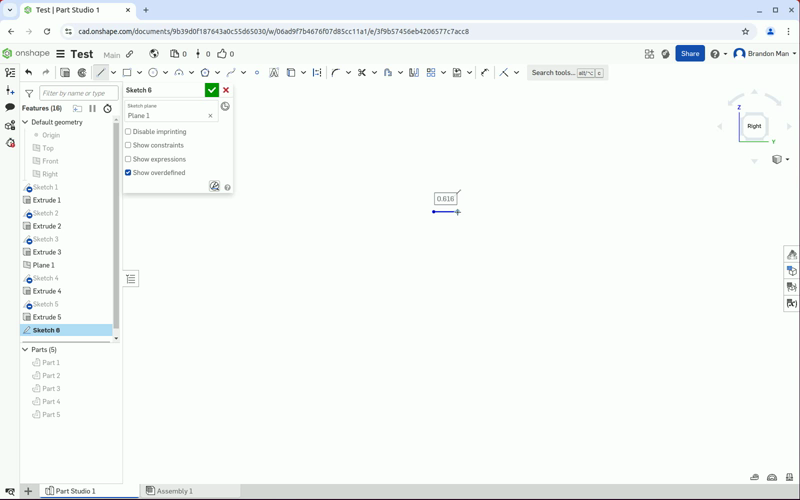
scroll(-6)
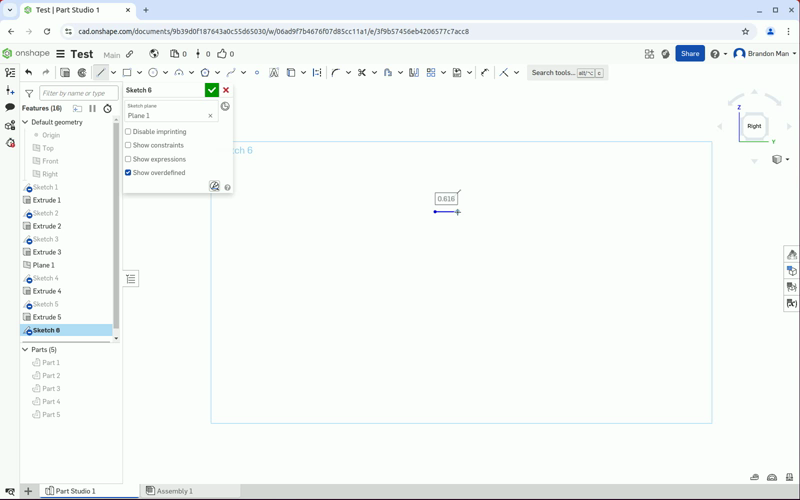
scroll(-6)
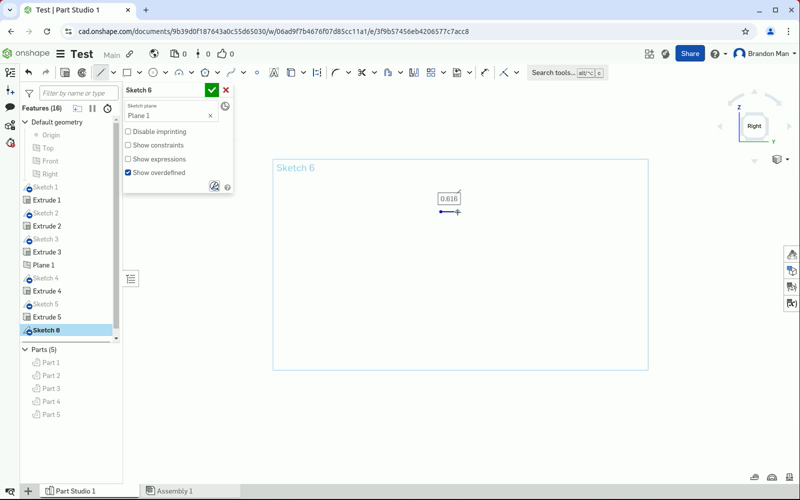
scroll(-6)
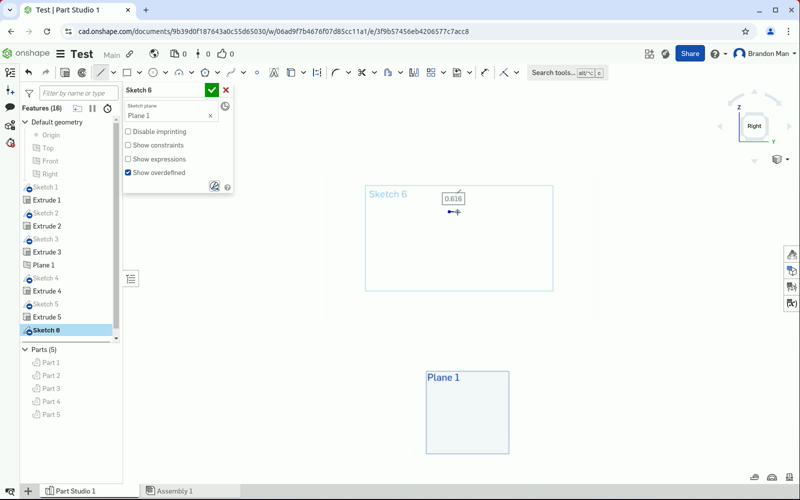
scroll(-6)
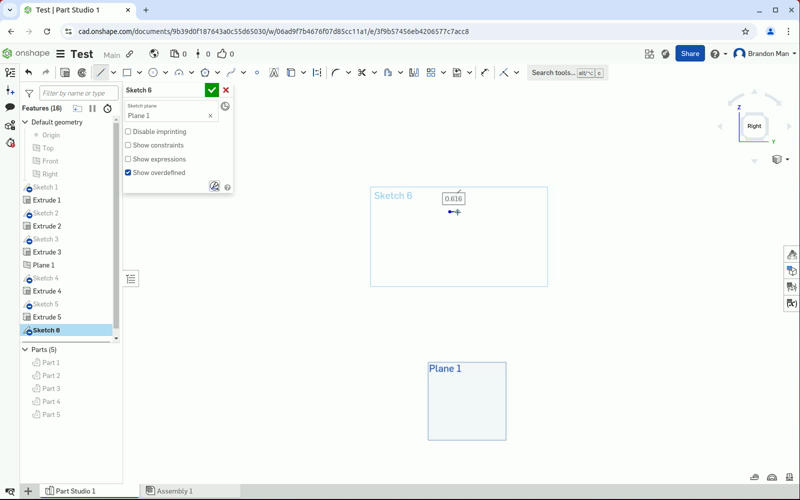
scroll(-6)
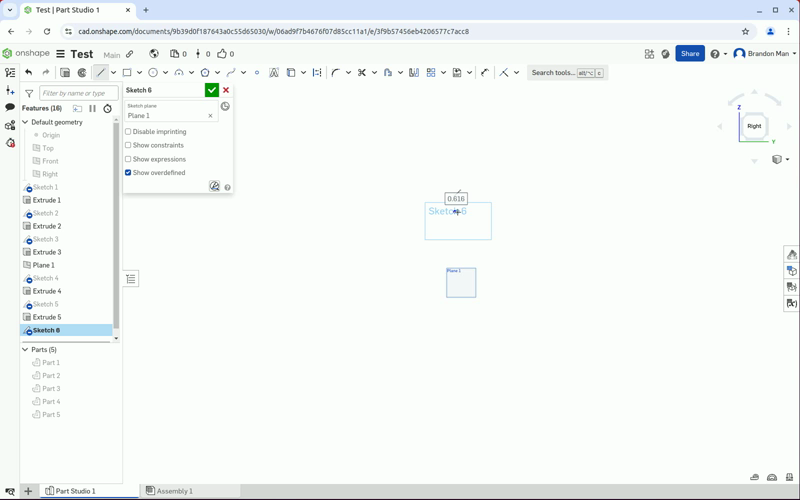
key_up(shift)
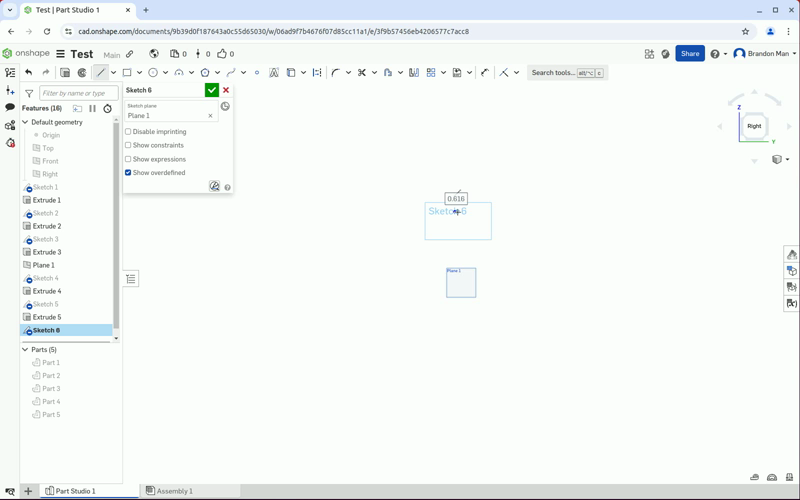
key_down(shift)
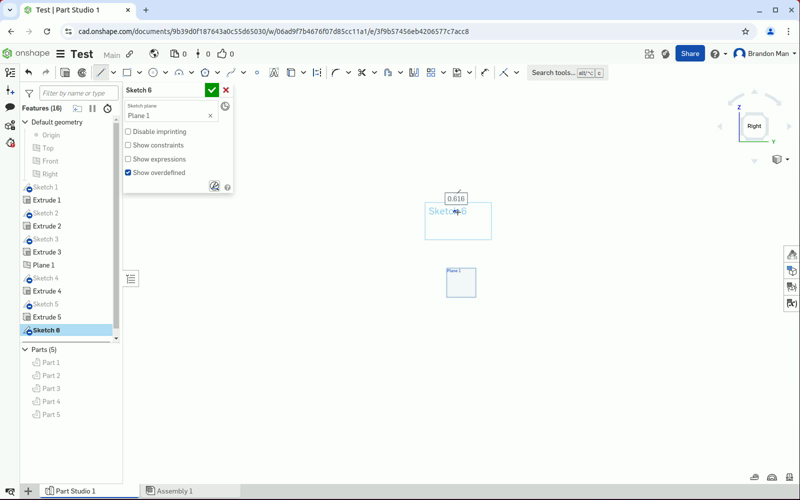
mouse_move(487, 211)
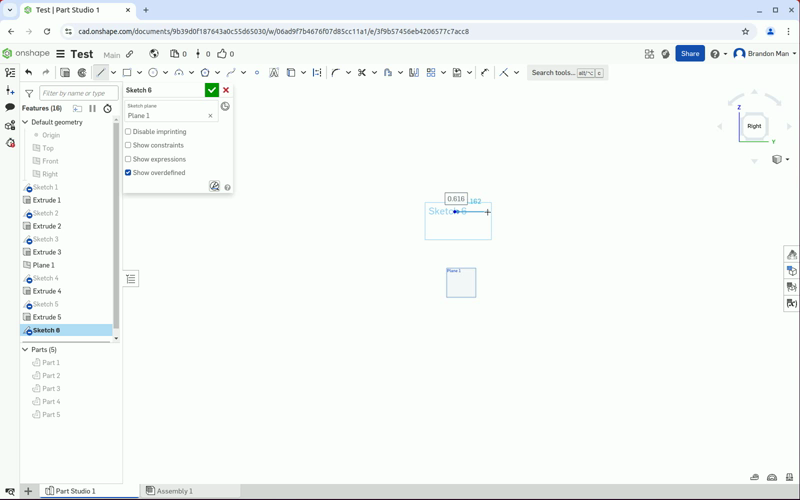
mouse_move(457, 176)
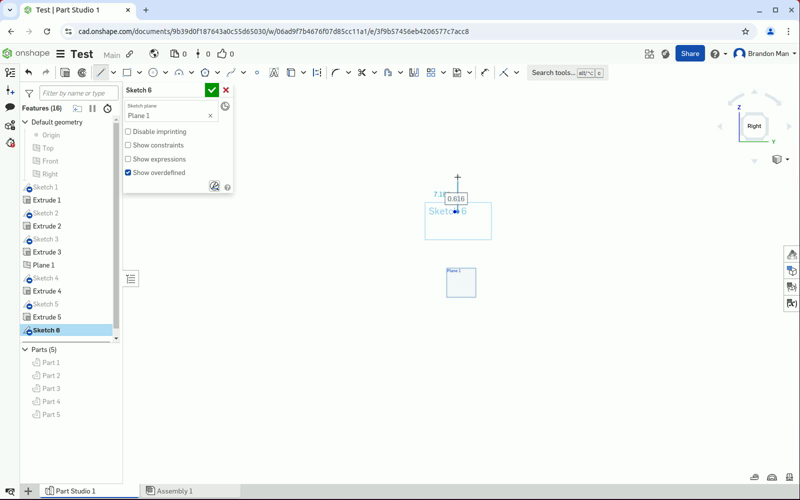
click(457, 176)
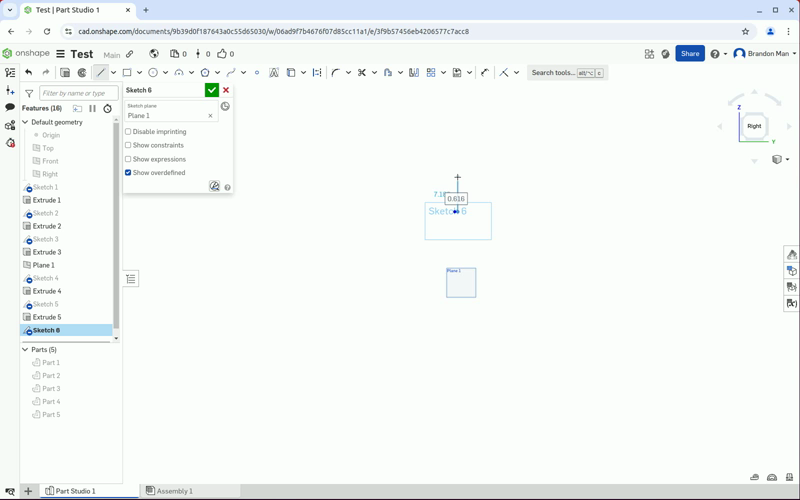
key_up(shift)
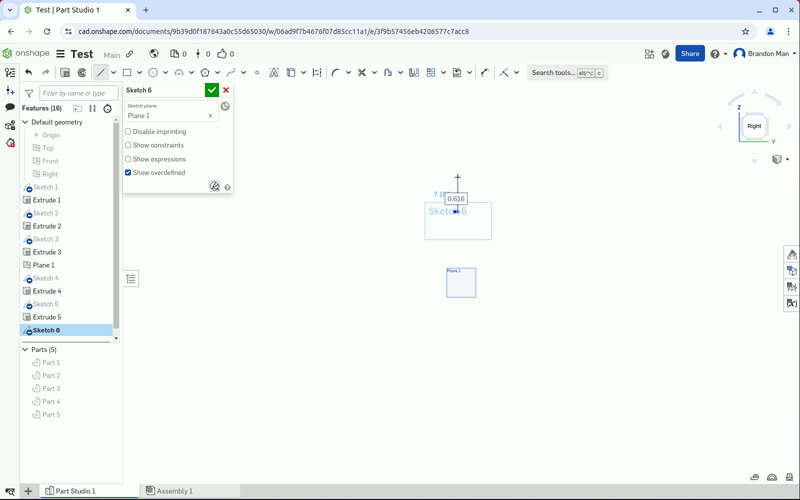
key_down(shift)
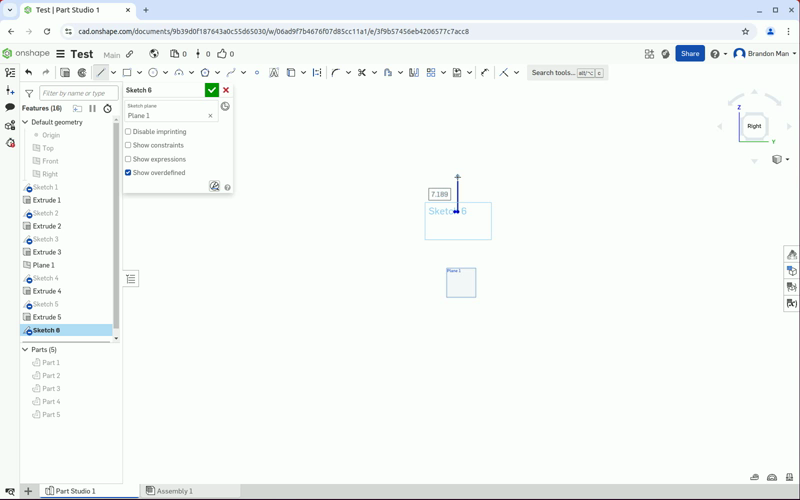
mouse_move(487, 176)
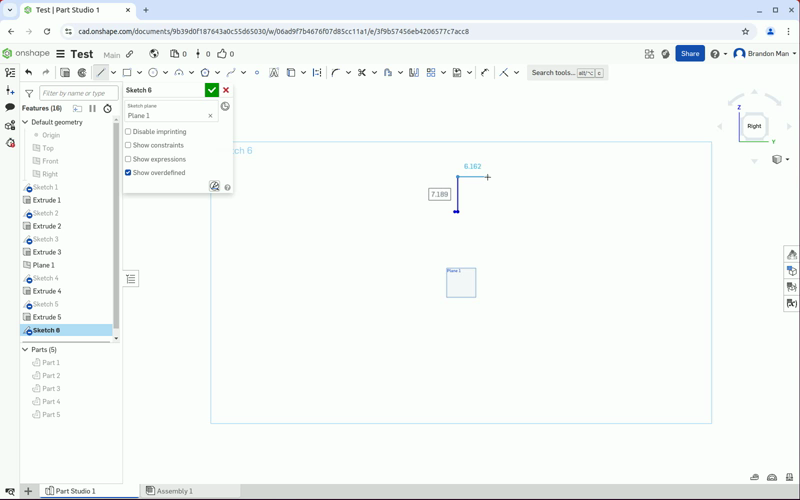
mouse_move(454, 176)
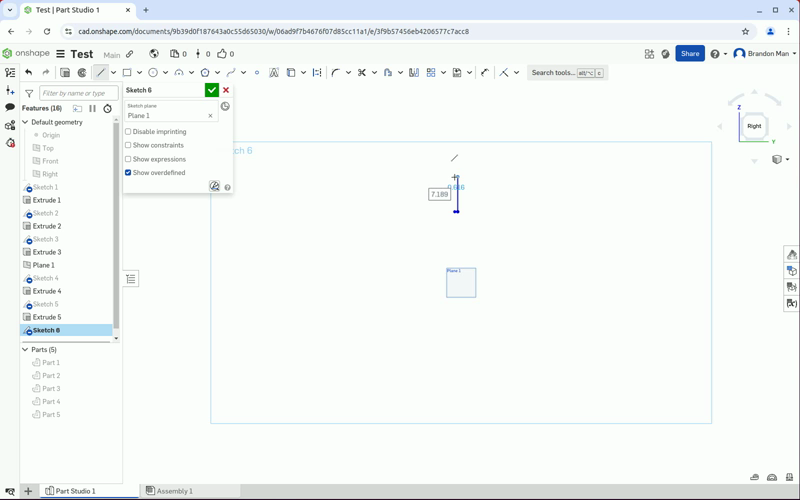
scroll(6)
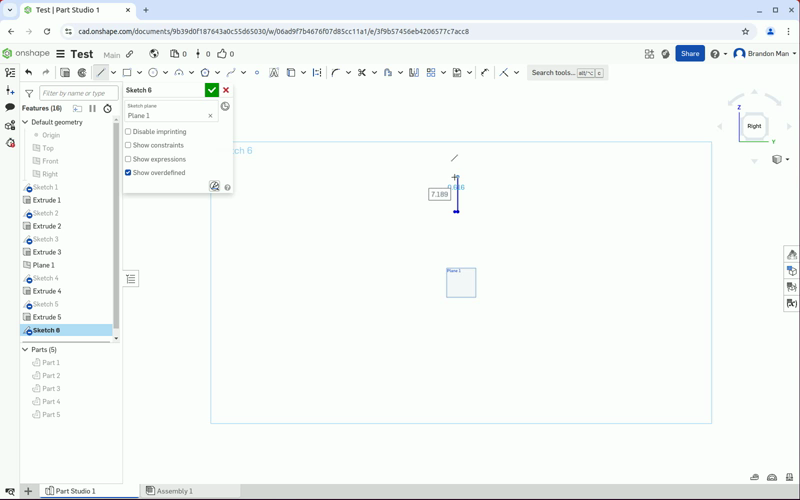
scroll(6)
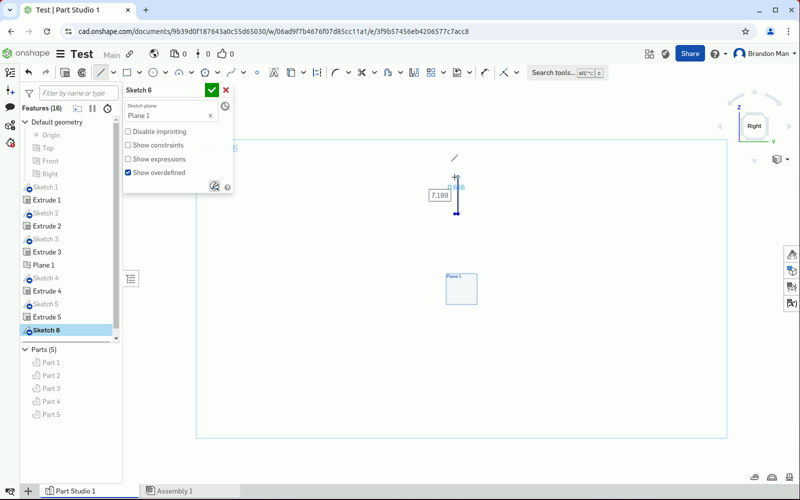
scroll(6)
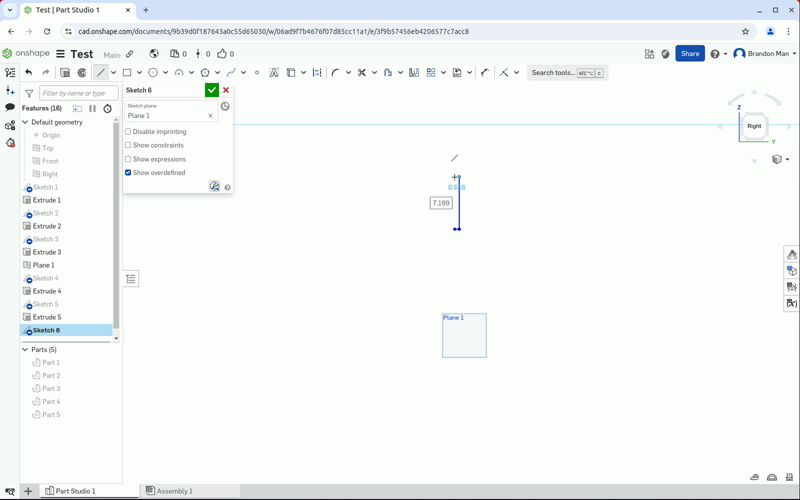
scroll(6)
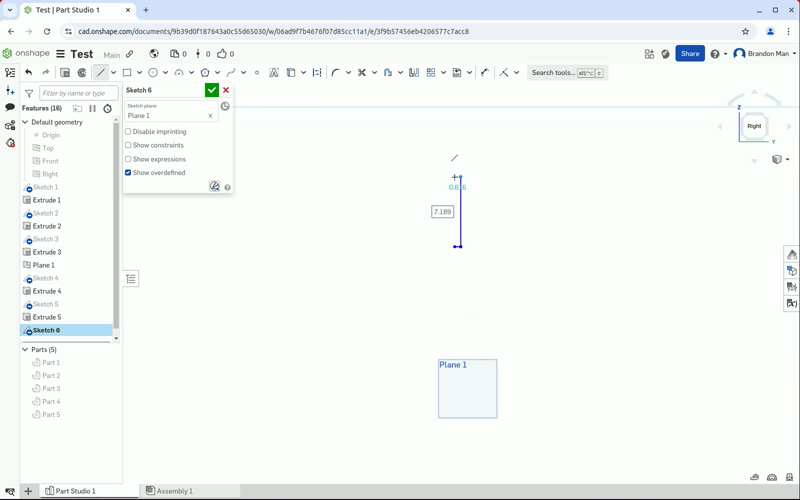
scroll(6)
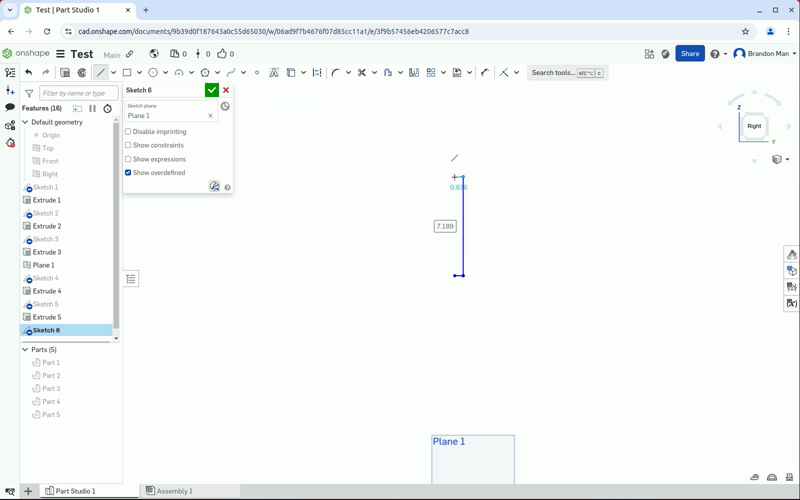
scroll(6)
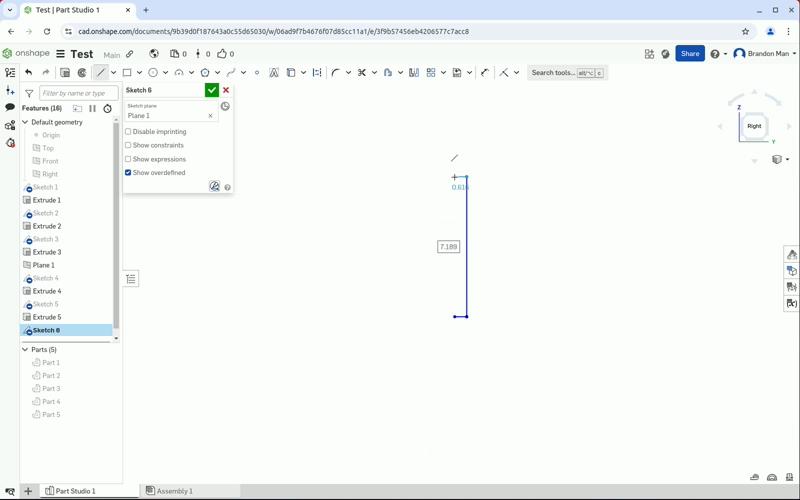
scroll(6)
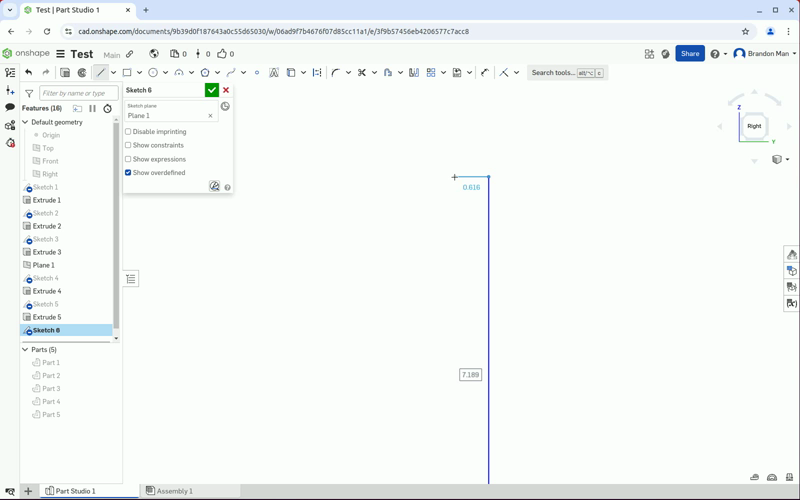
click(454, 176)
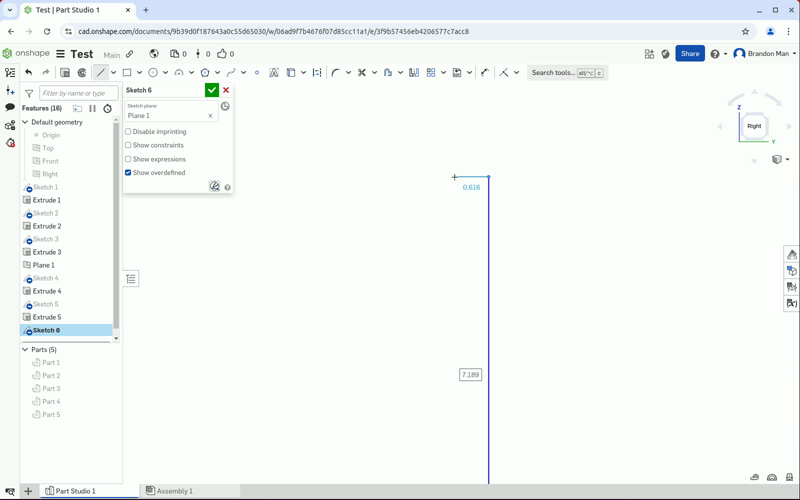
scroll(-6)
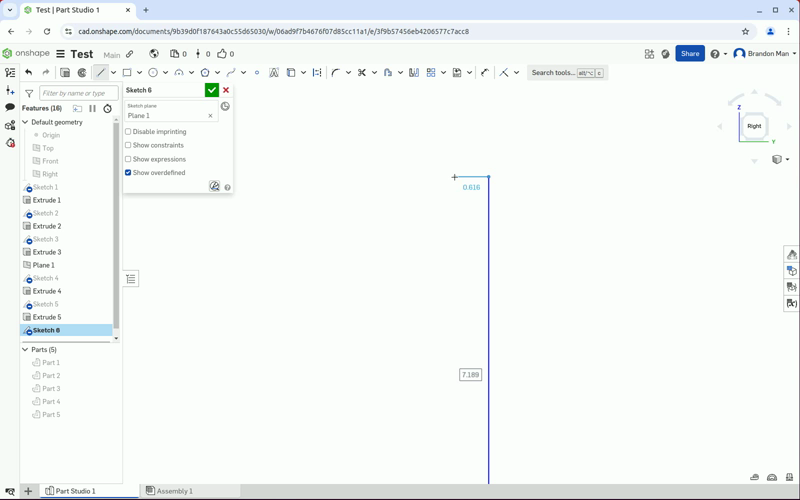
scroll(-6)
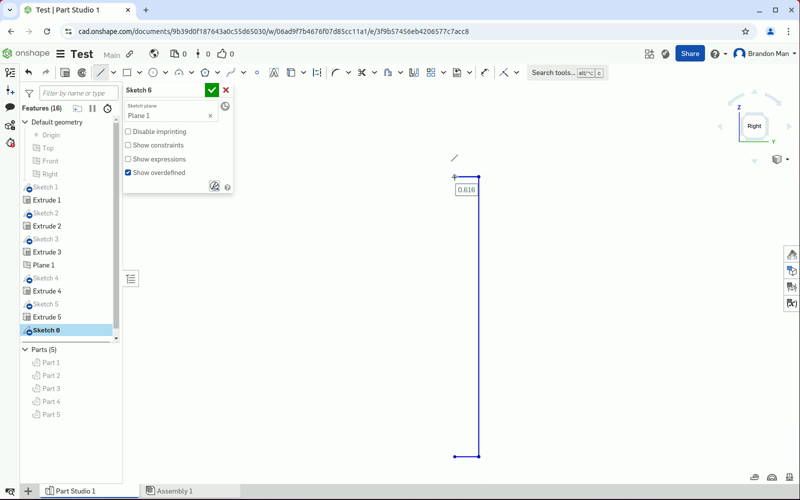
scroll(-6)
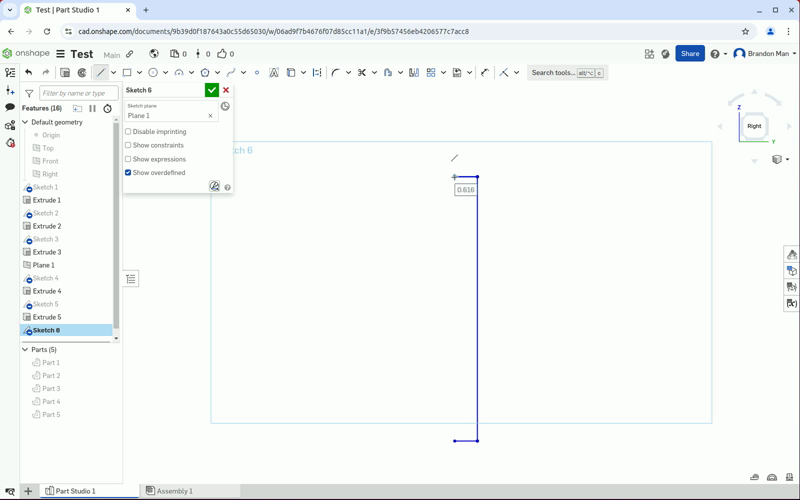
scroll(-6)
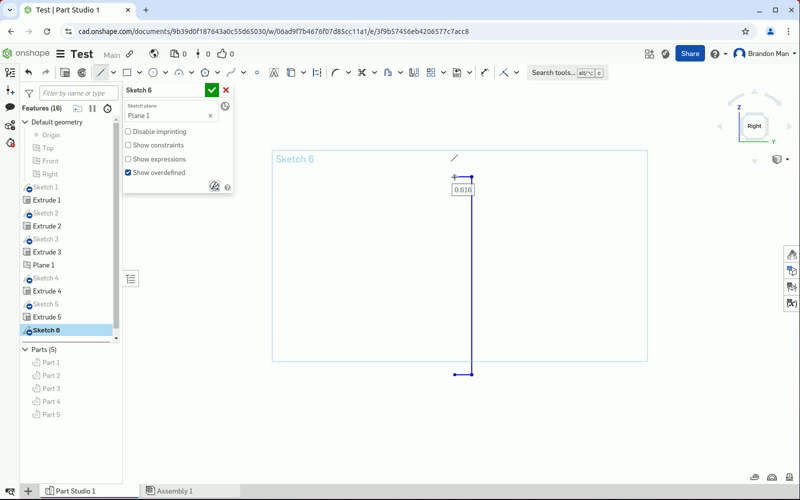
scroll(-6)
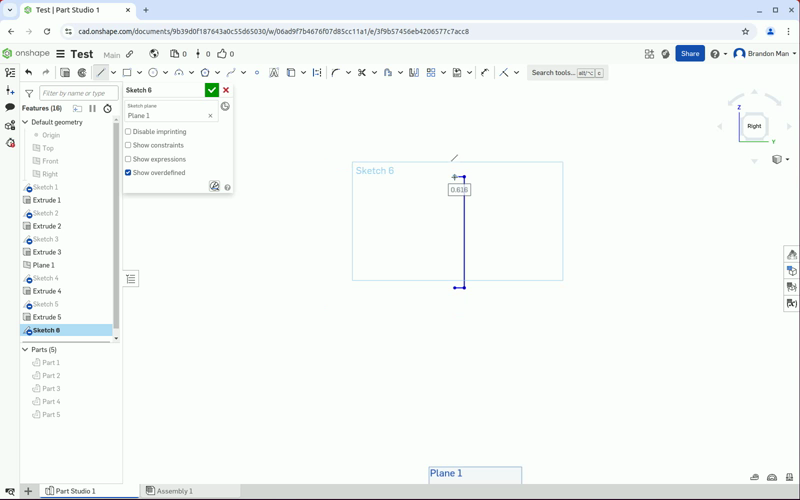
scroll(-6)
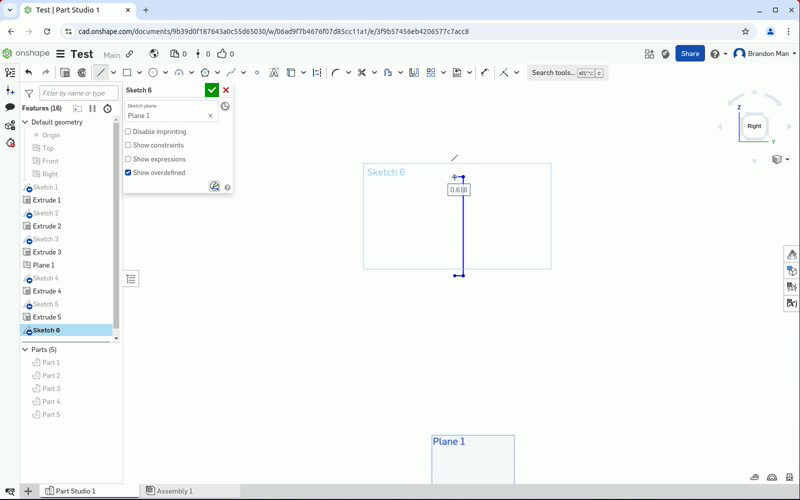
scroll(-6)
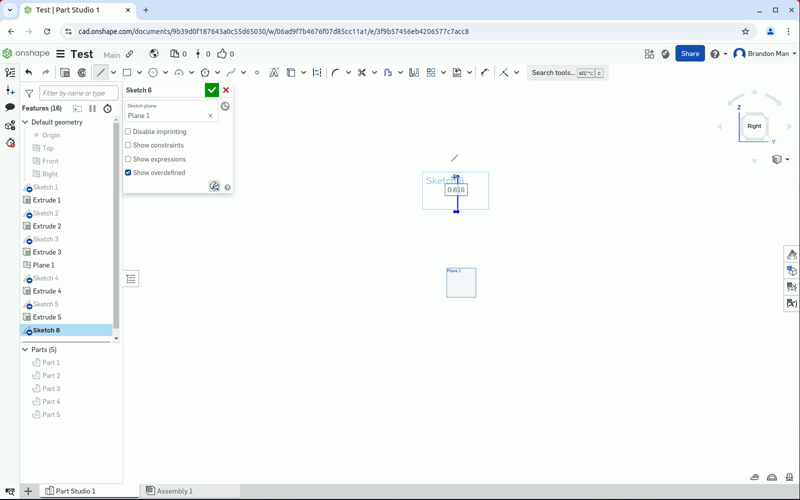
key_up(shift)
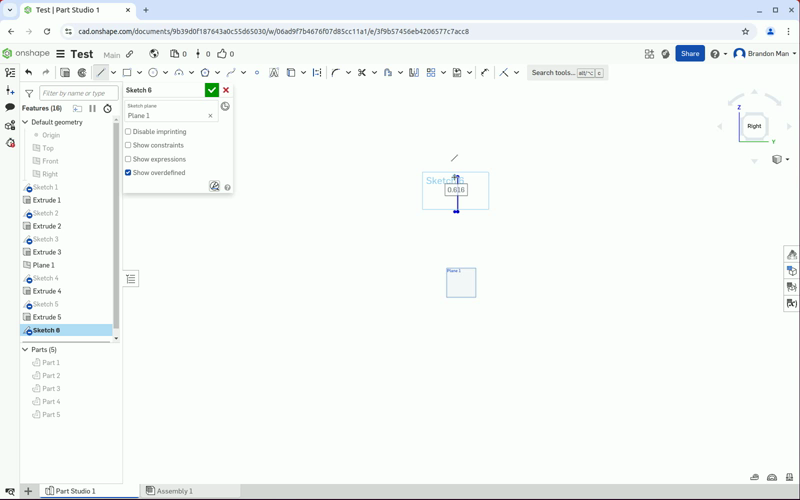
mouse_move(484, 176)
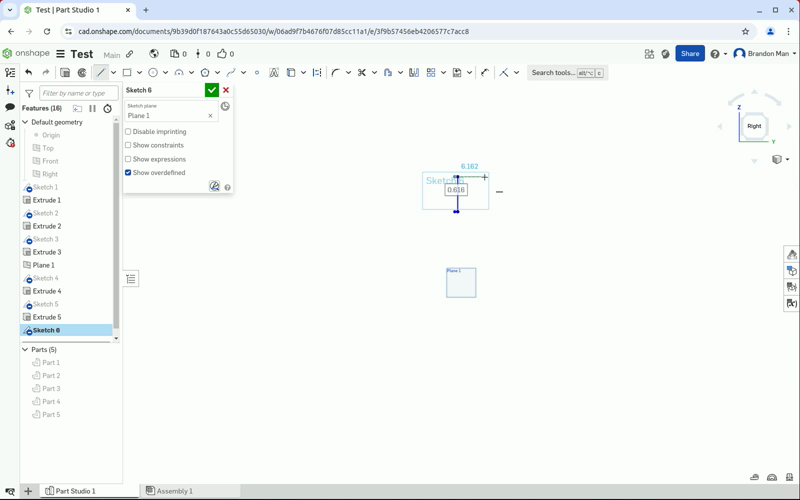
key_down(shift)
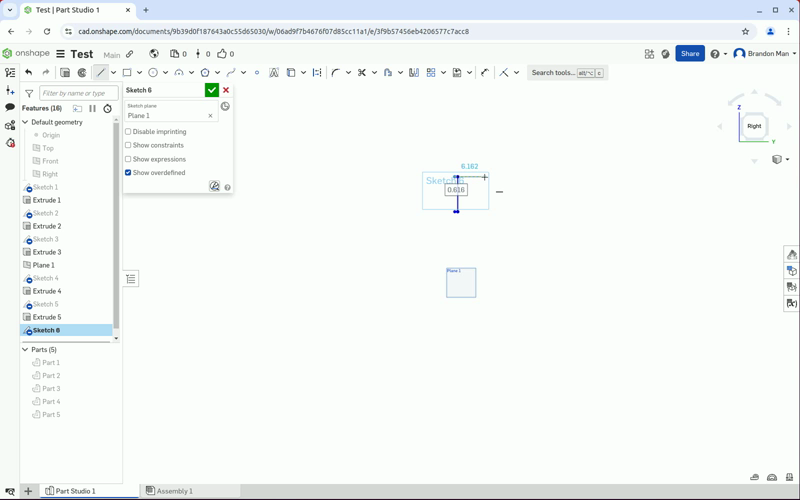
mouse_move(454, 211)
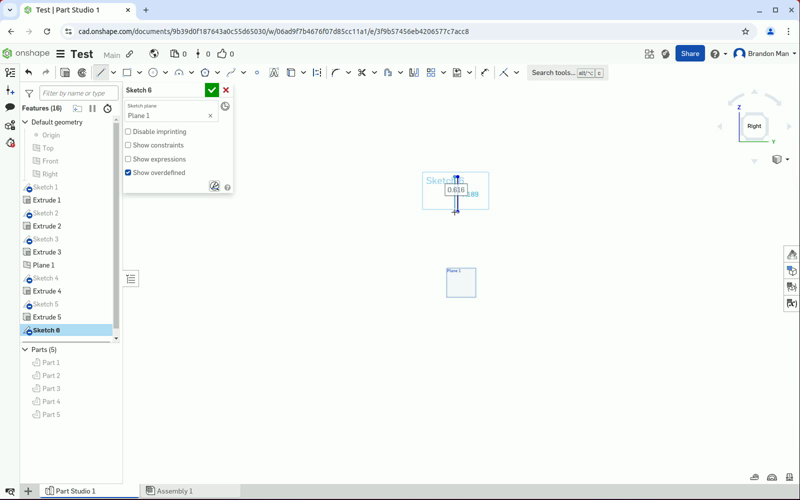
scroll(6)
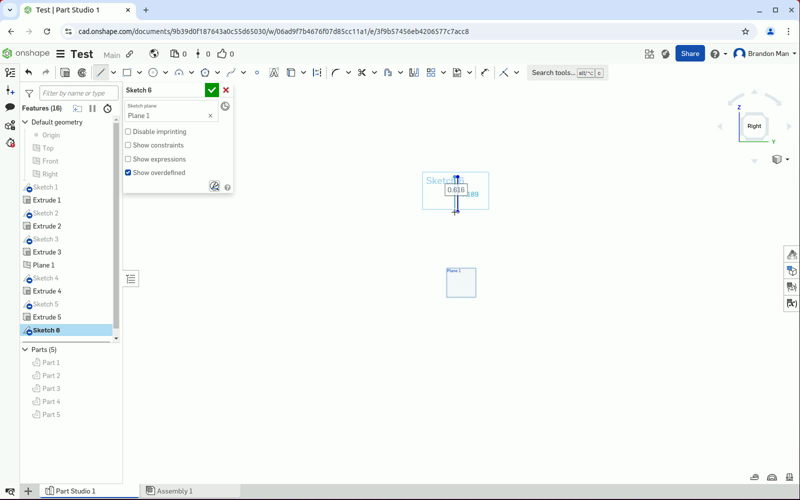
scroll(6)
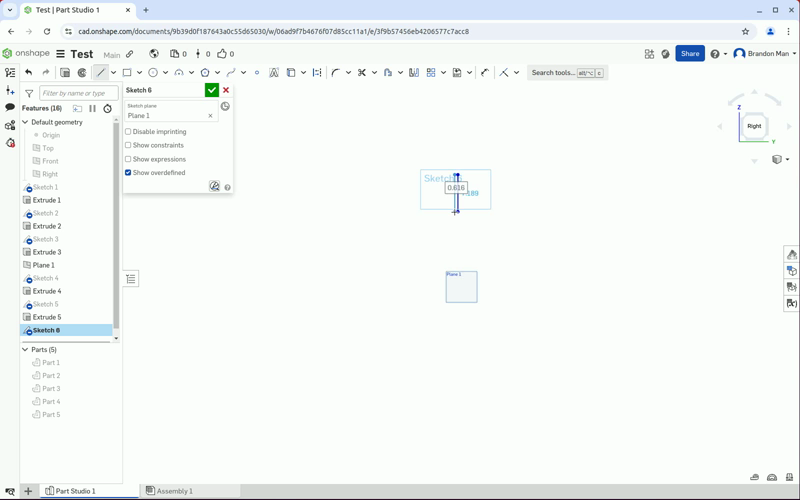
scroll(6)
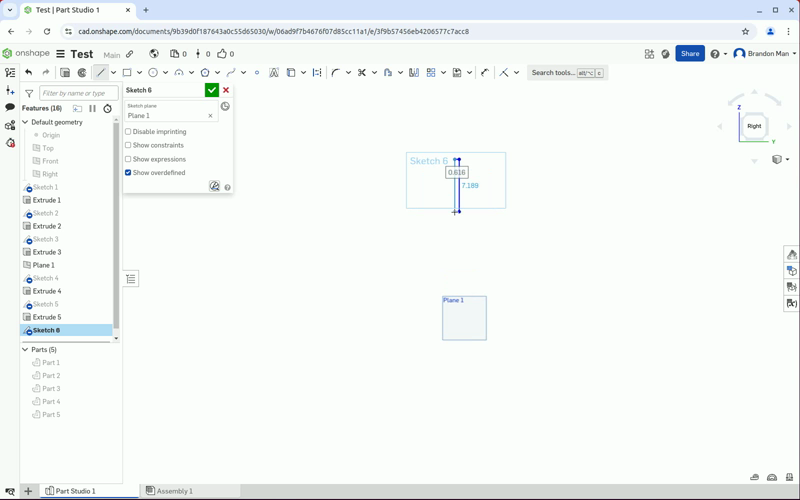
scroll(6)
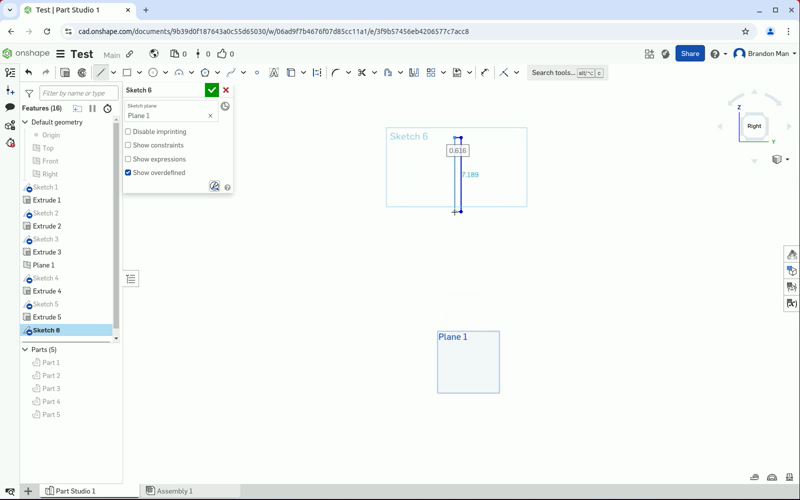
scroll(6)
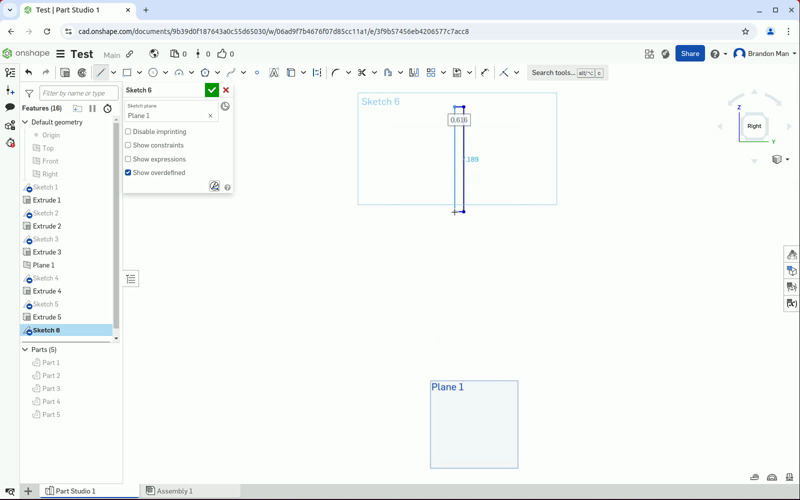
scroll(6)
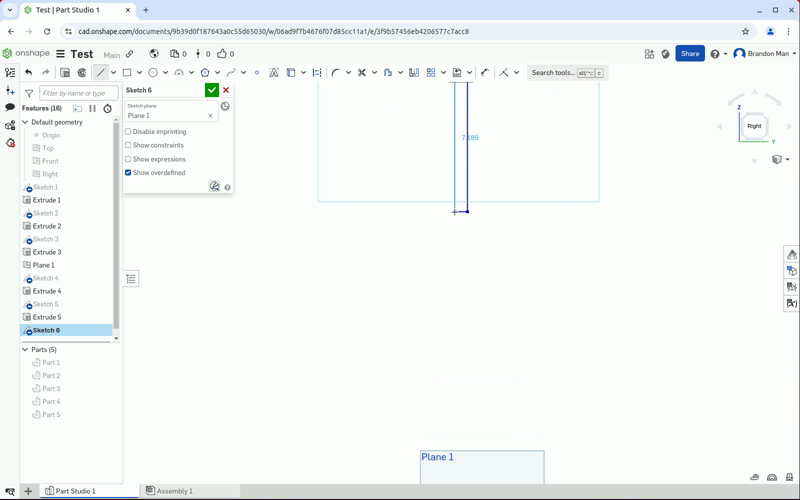
scroll(6)
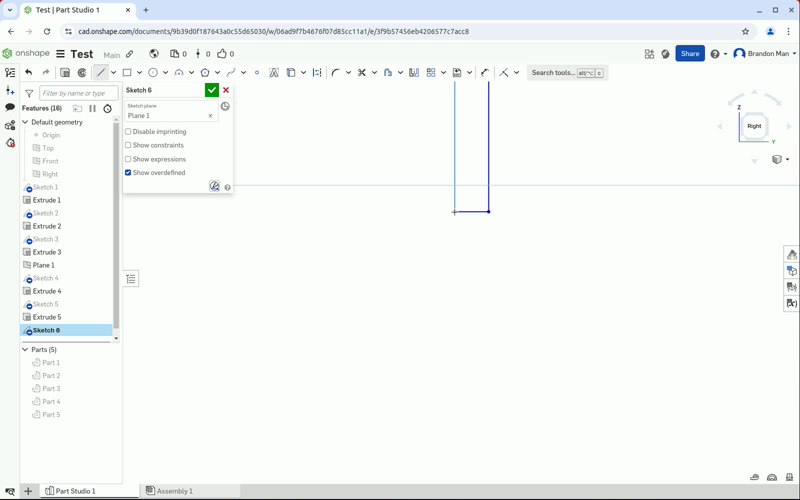
key_up(shift)
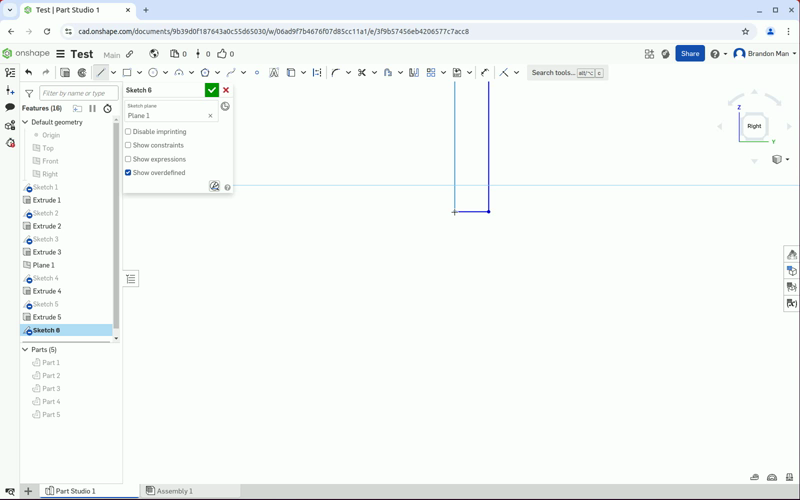
click(454, 211)
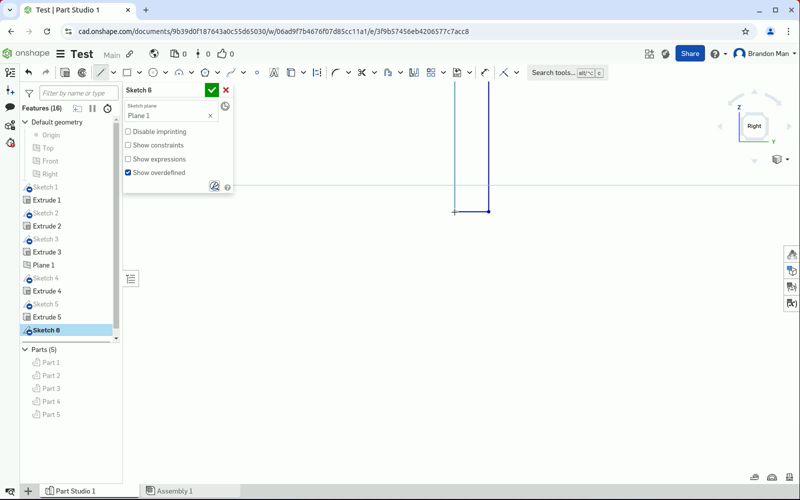
scroll(-6)
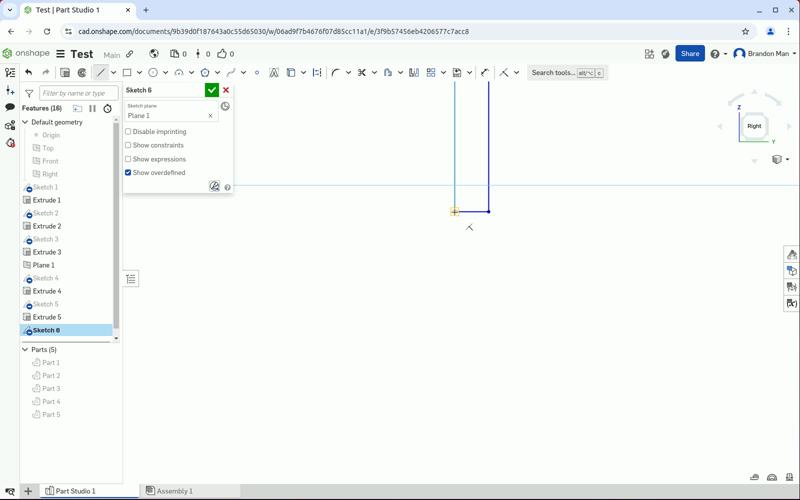
scroll(-6)
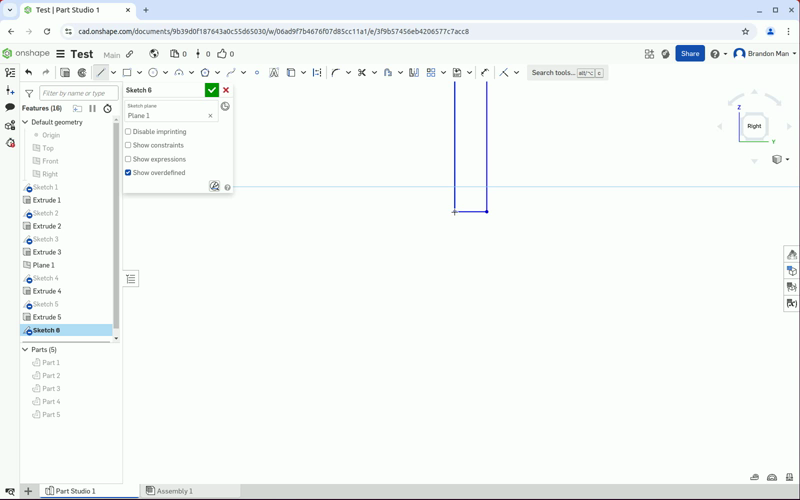
scroll(-6)
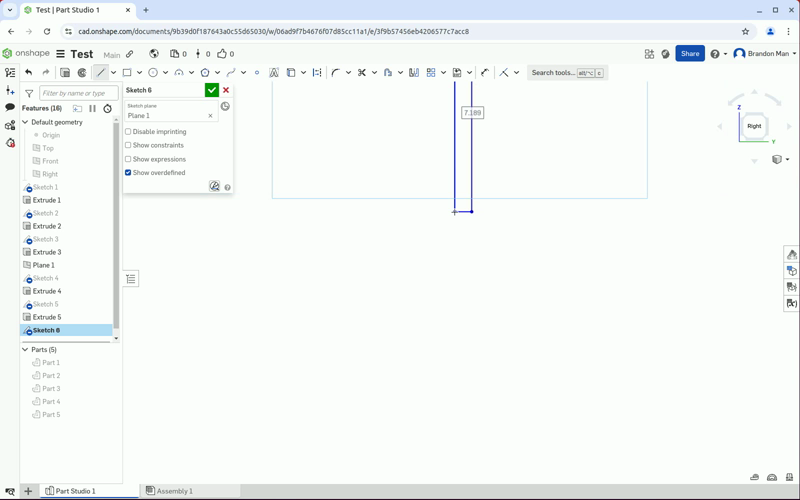
scroll(-6)
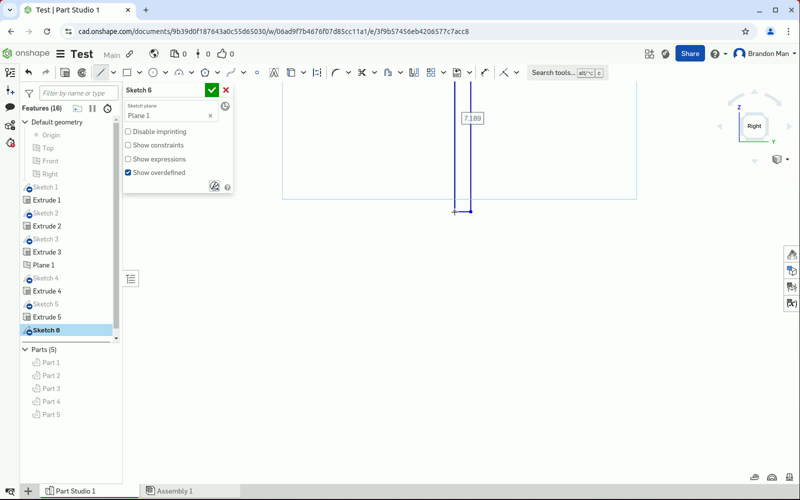
scroll(-6)
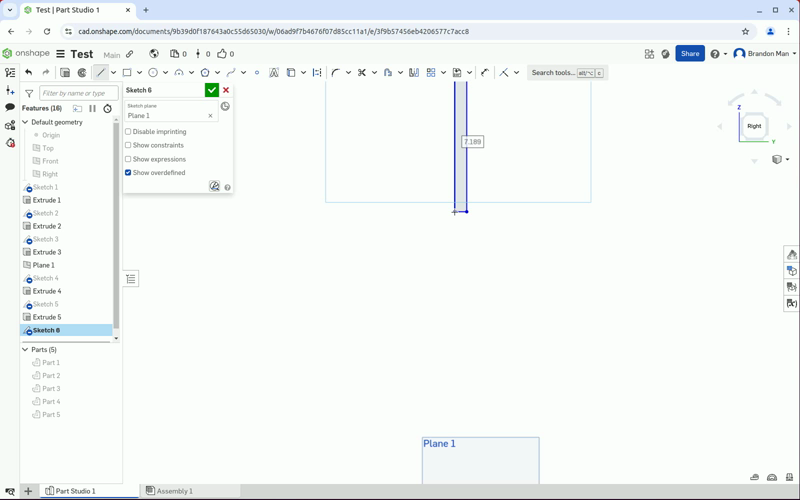
scroll(-6)
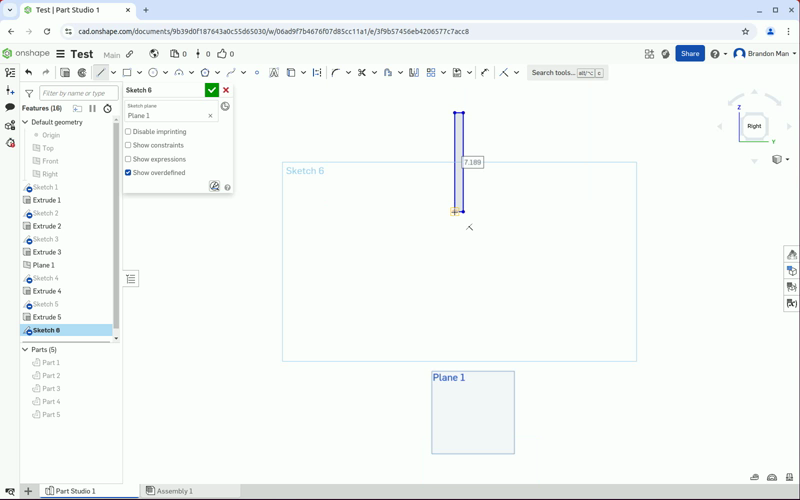
scroll(-6)
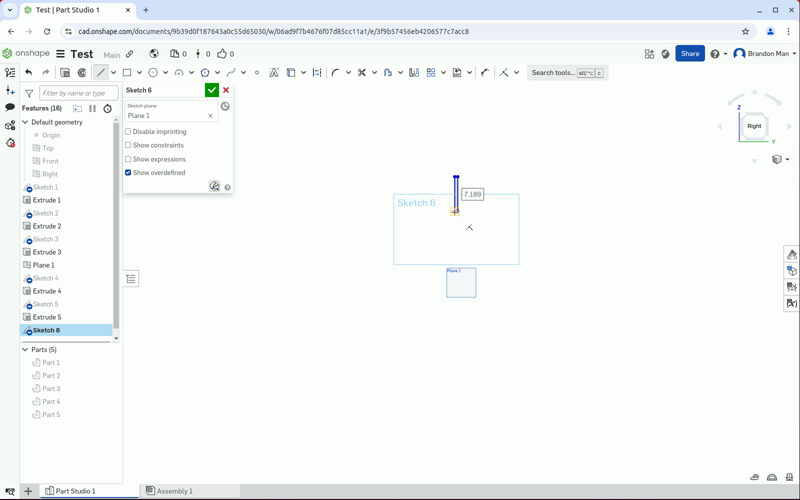
key(esc)
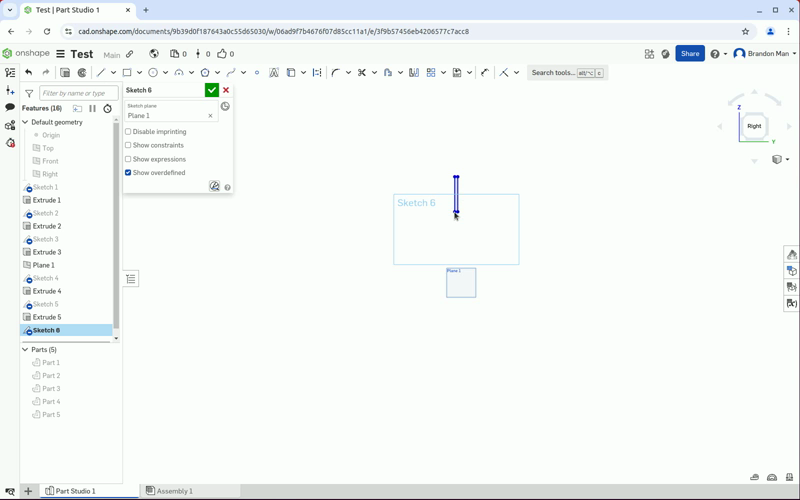
mouse_move(455, 208)
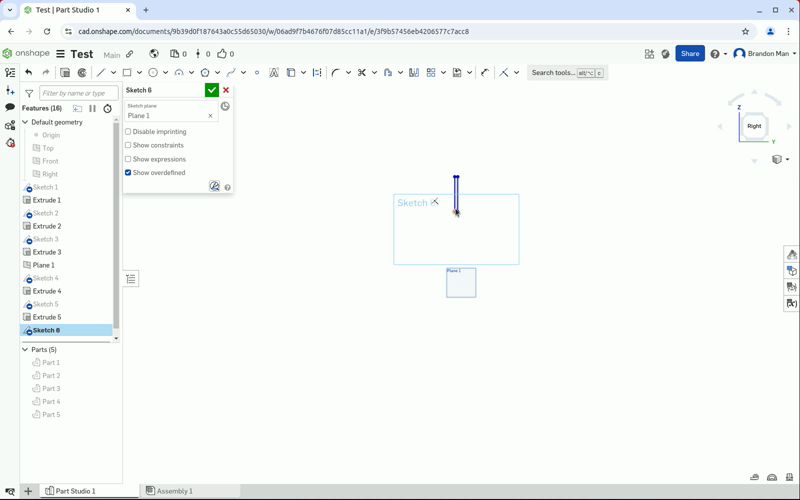
scroll(6)
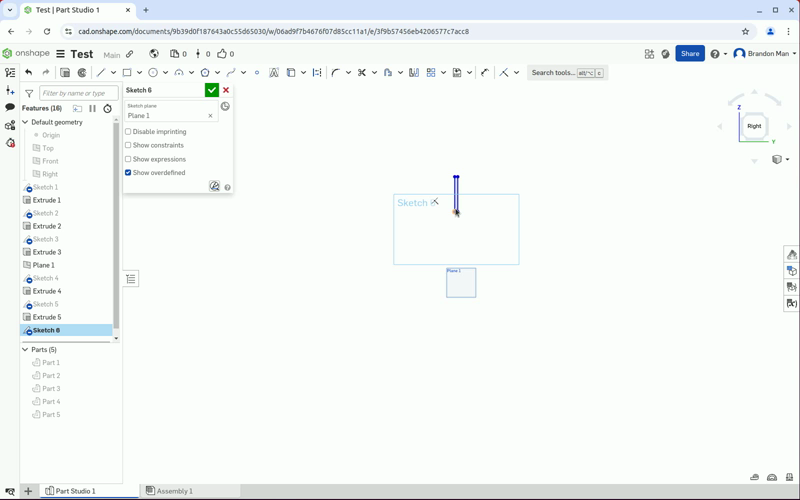
scroll(6)
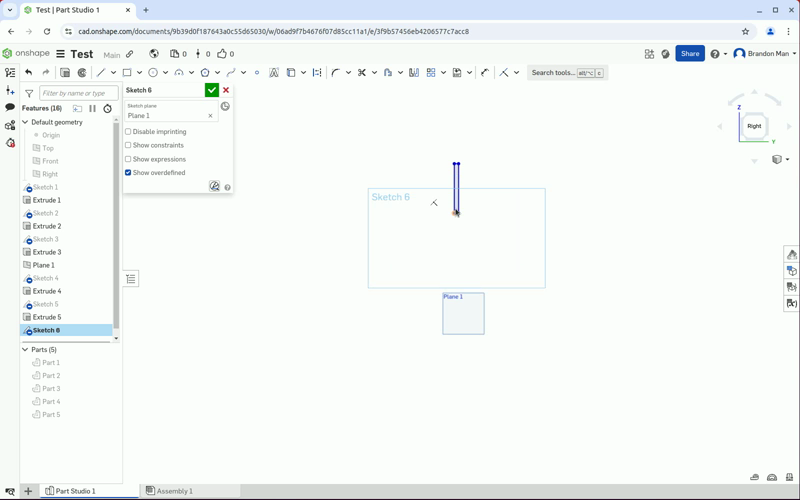
scroll(6)
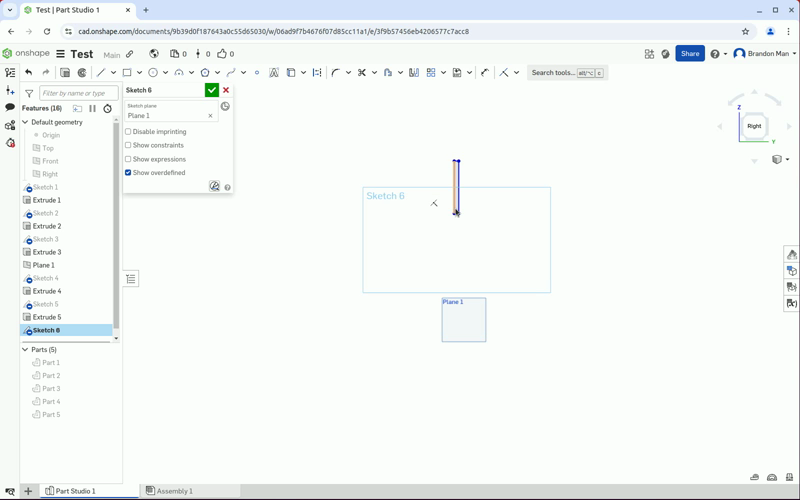
scroll(6)
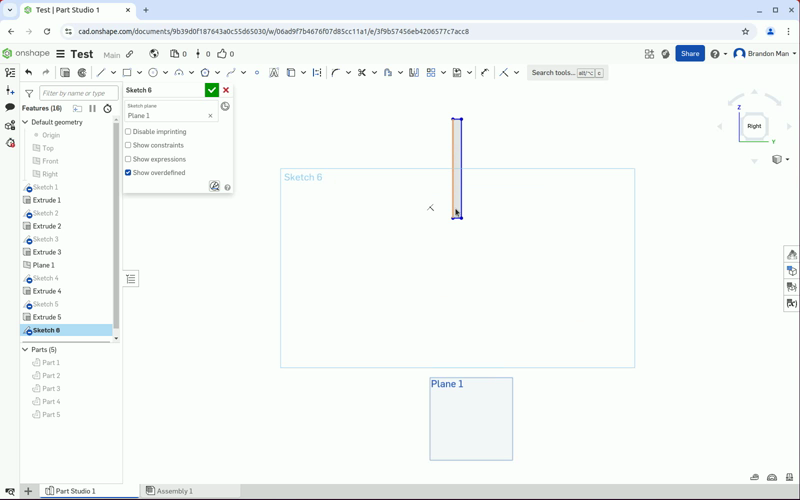
scroll(6)
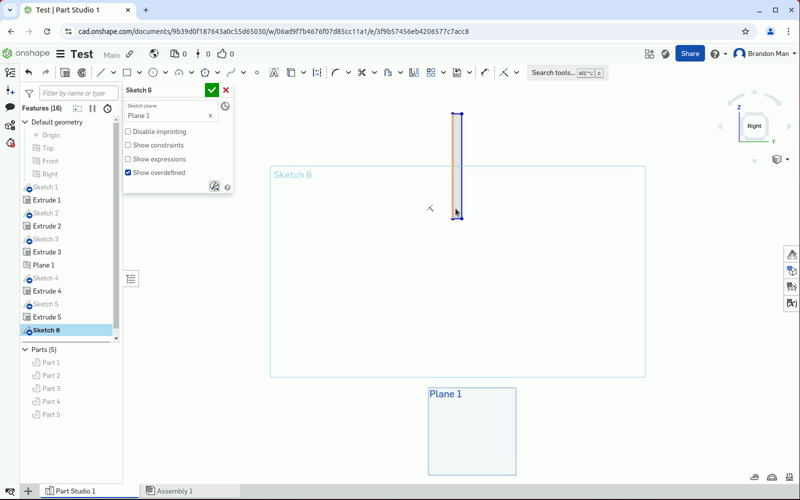
scroll(6)
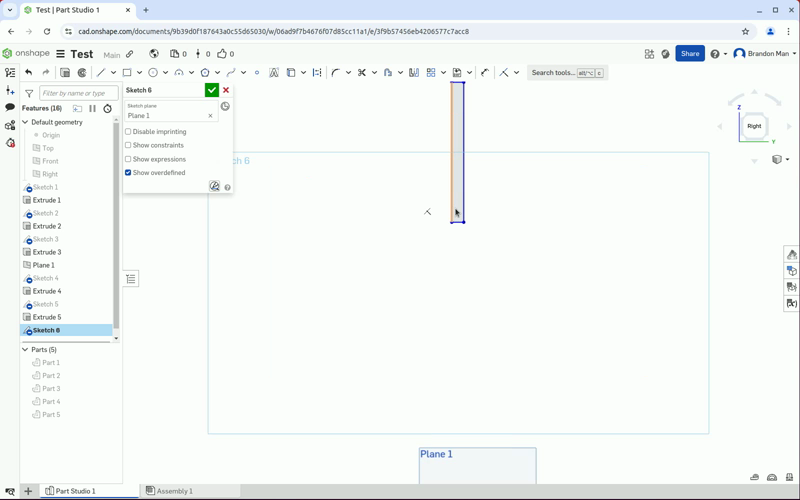
scroll(6)
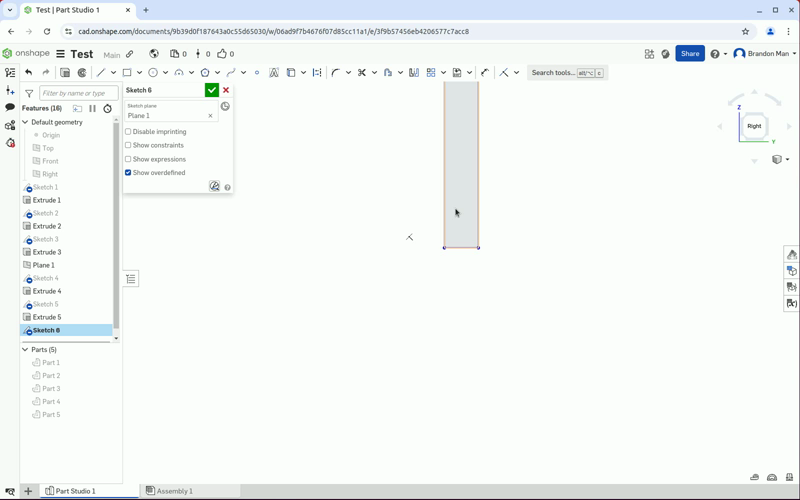
click(455, 208)
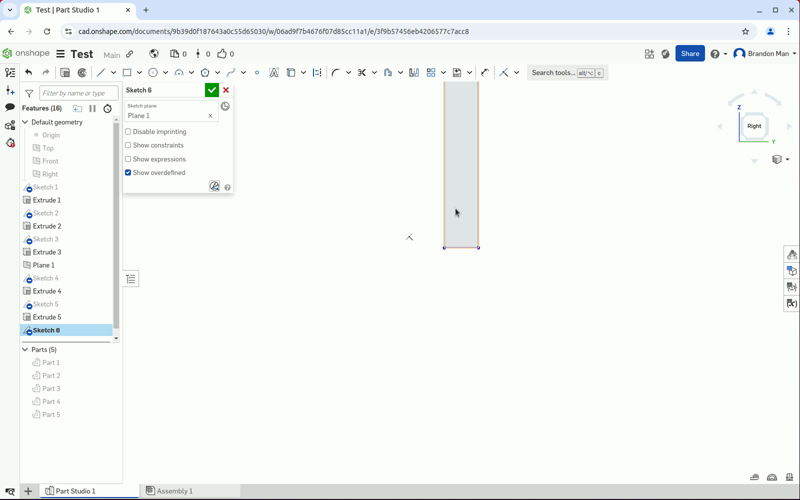
scroll(-6)
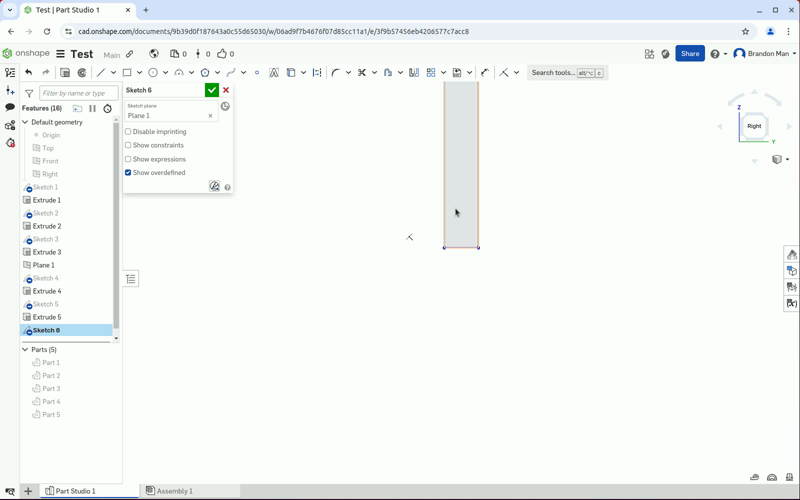
scroll(-6)
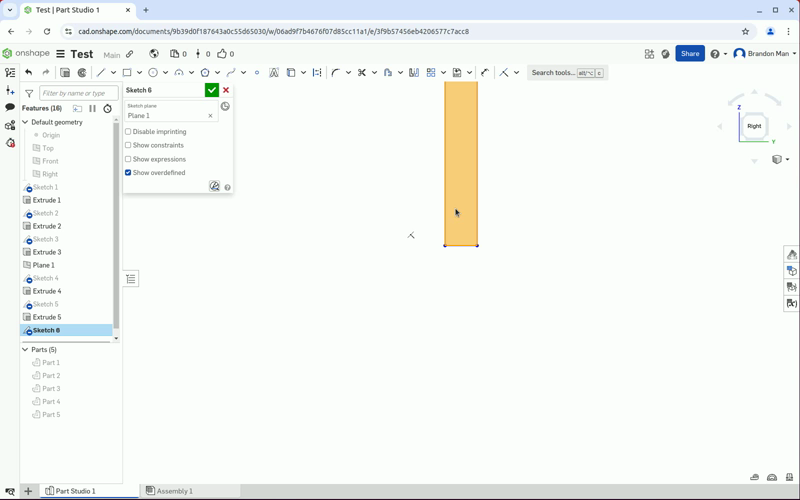
scroll(-6)
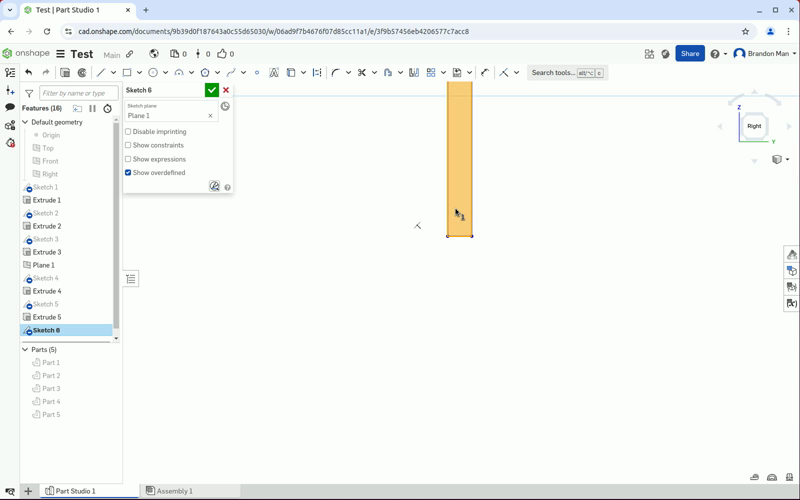
scroll(-6)
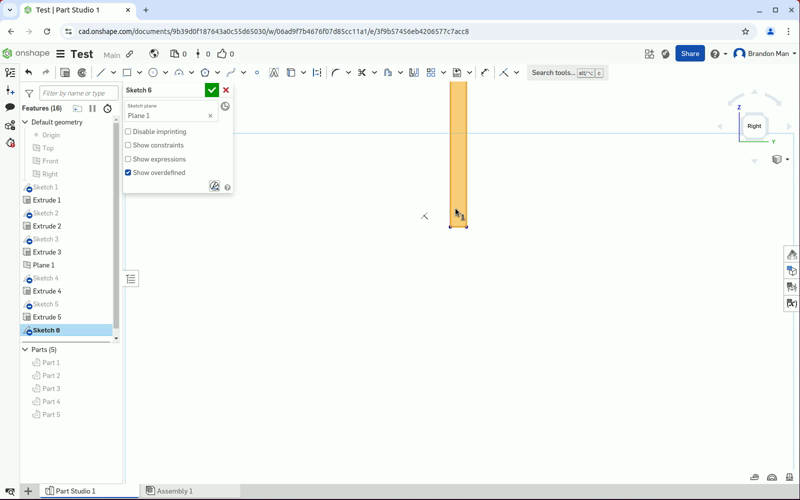
scroll(-6)
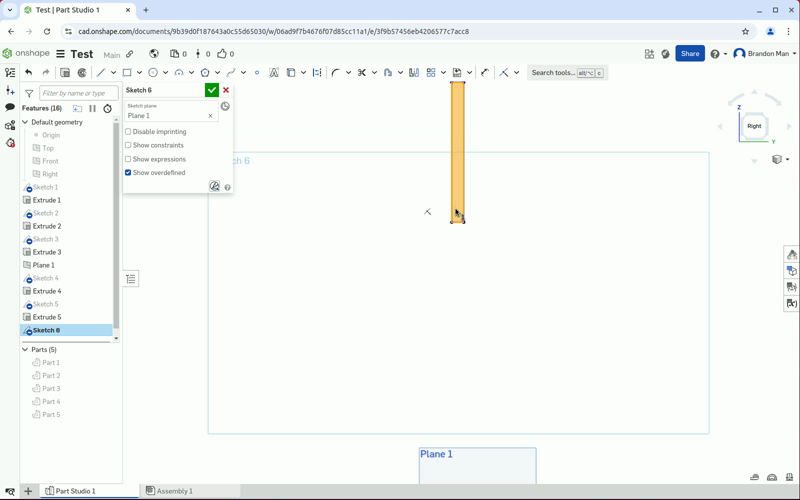
scroll(-6)
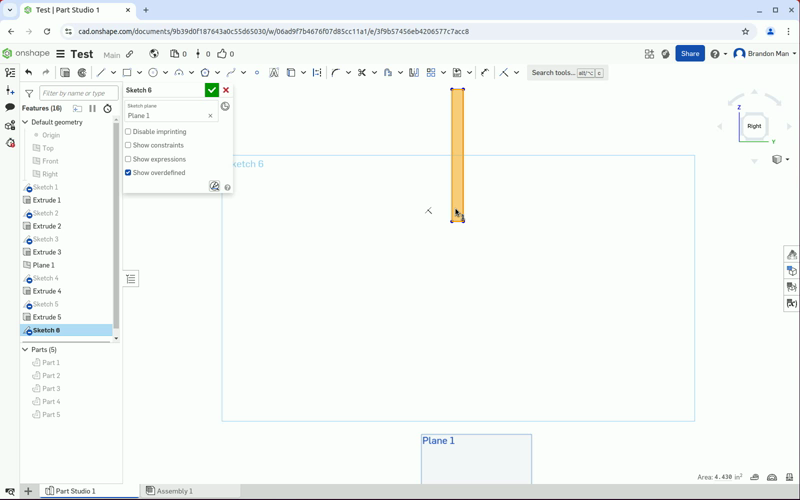
scroll(-6)
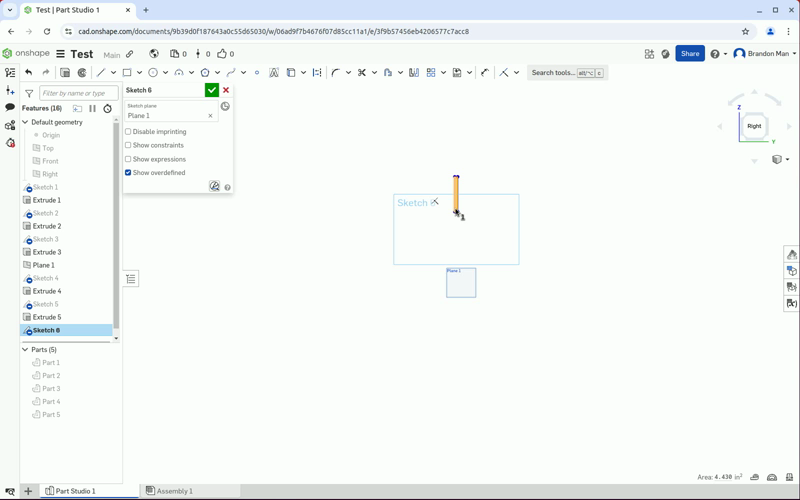
mouse_move(73, 352)
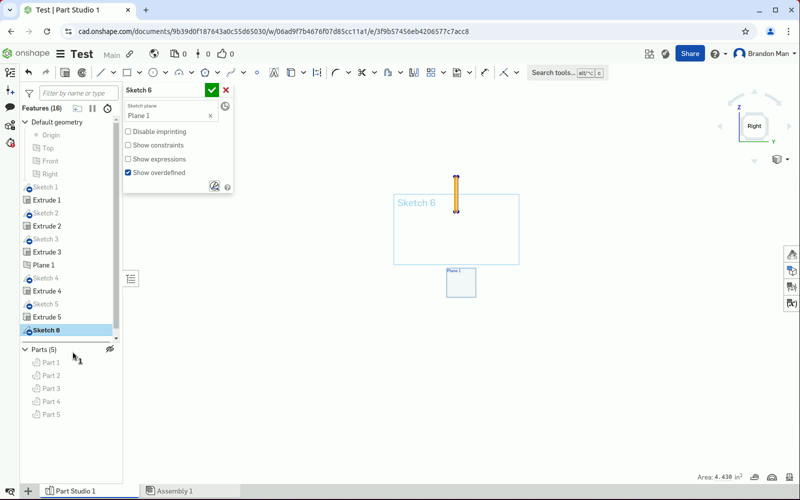
key(shift+y)
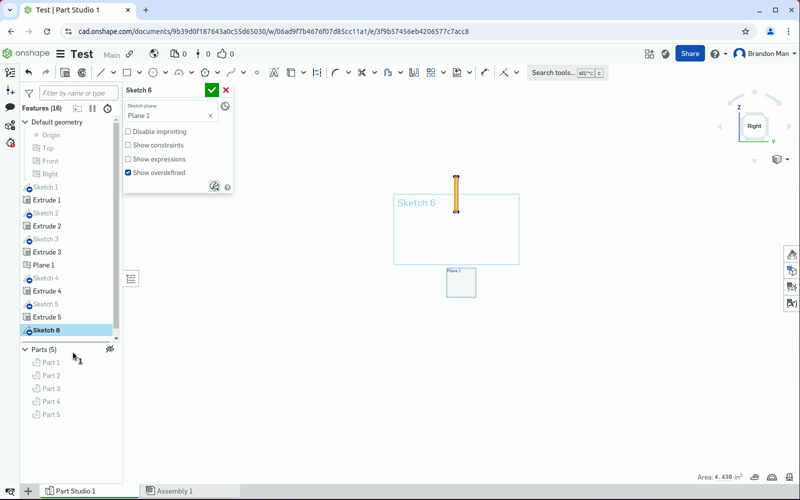
key(shift+e)
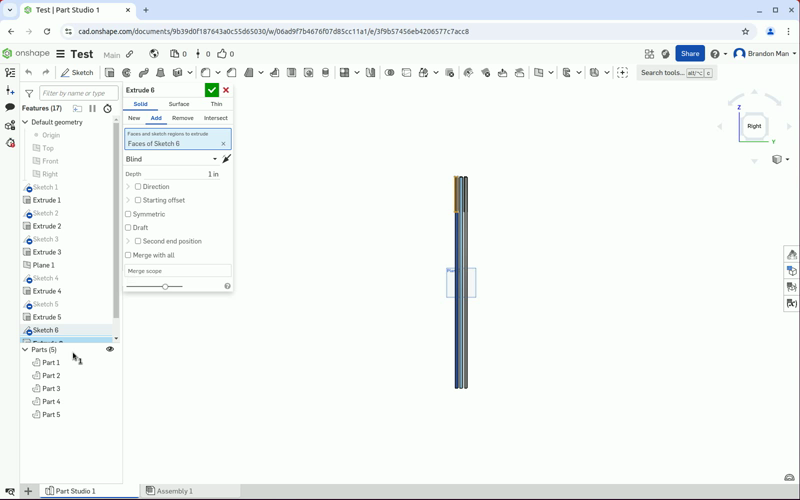
mouse_move(143, 106)
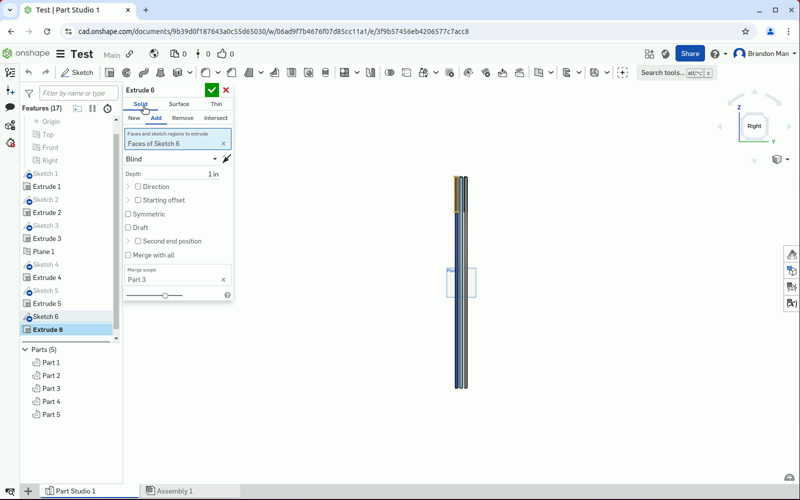
click(143, 106)
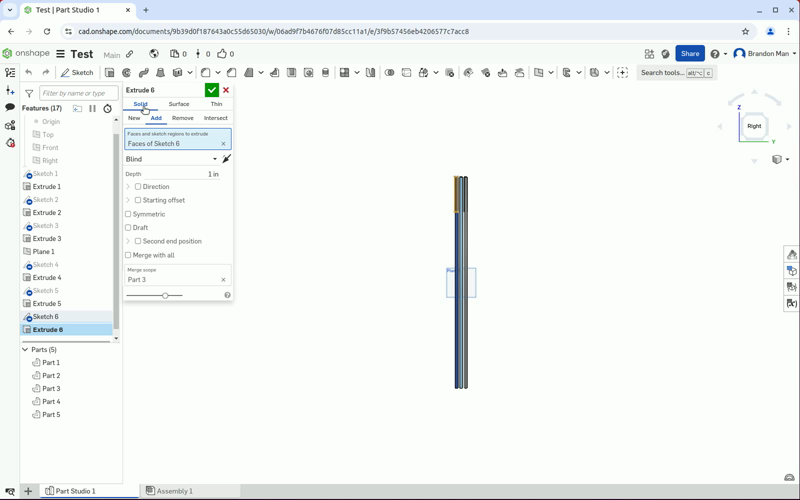
mouse_move(137, 120)
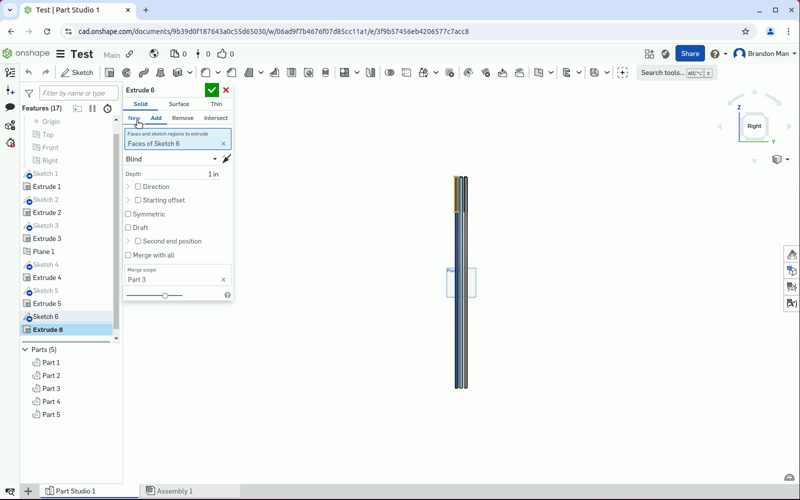
click(137, 120)
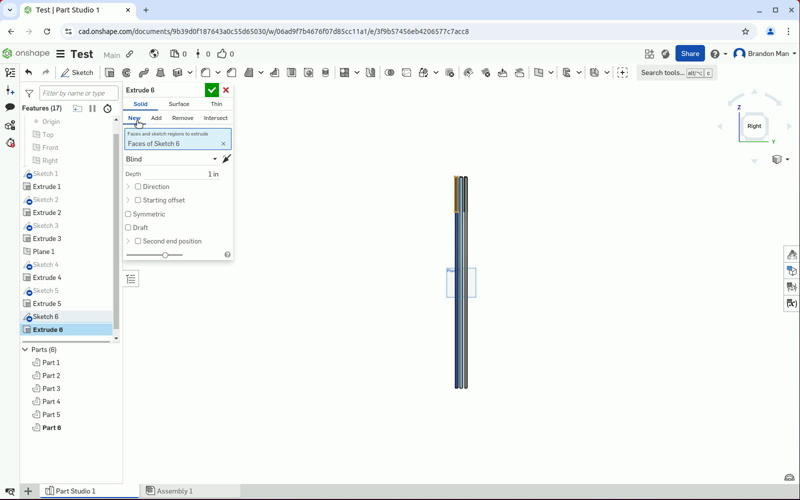
key(tab, 4)
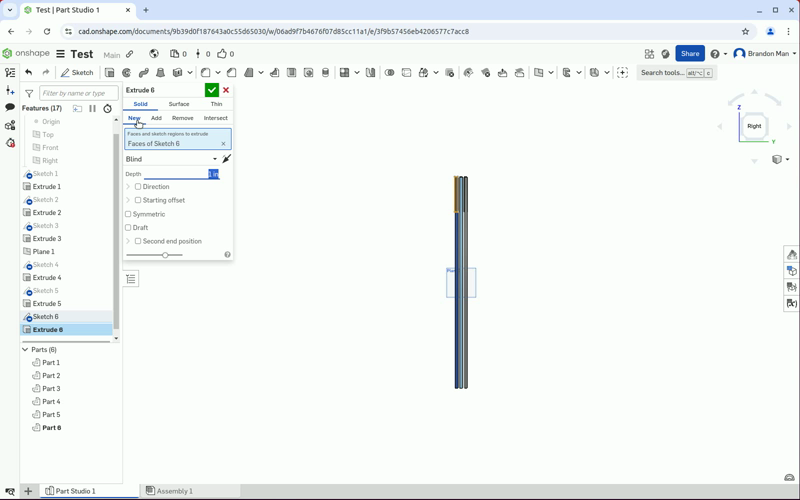
text(6.981)
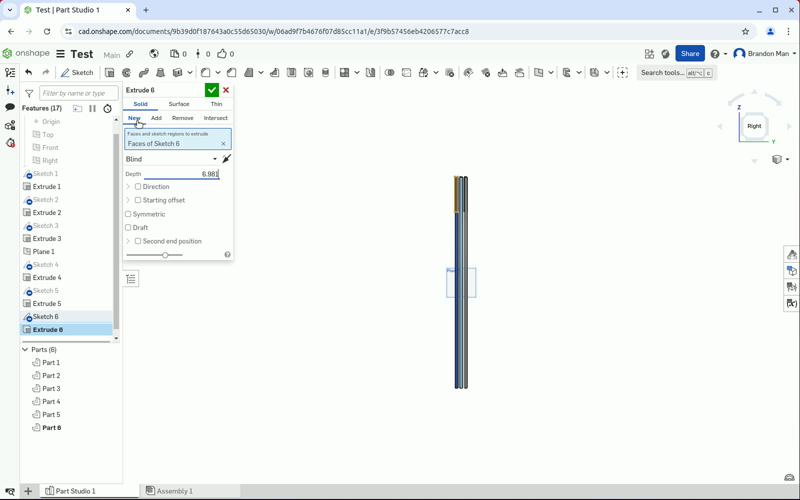
key(enter)
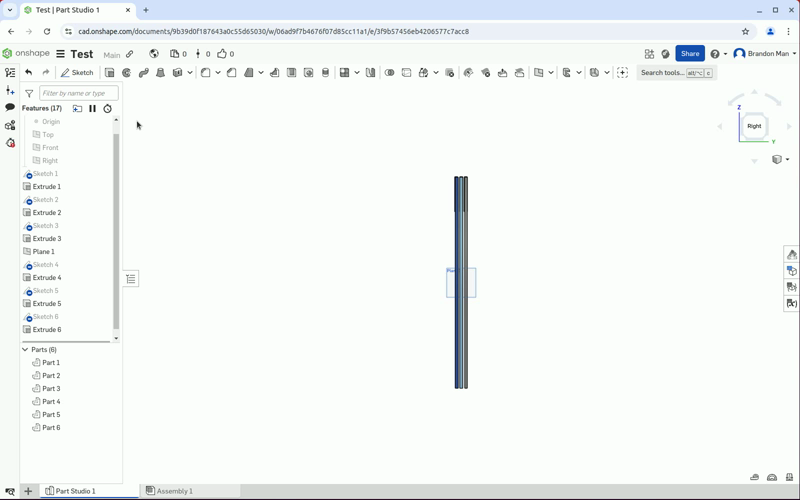
key(shift+h)
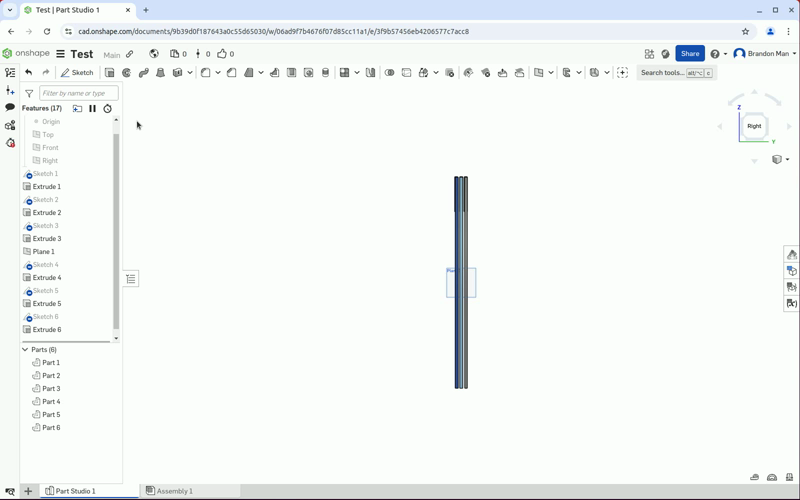
key(shift+h)
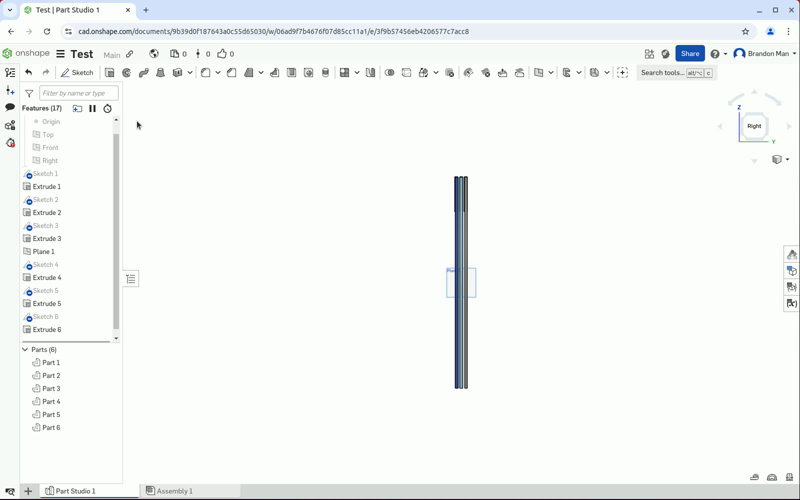
mouse_move(69, 176)
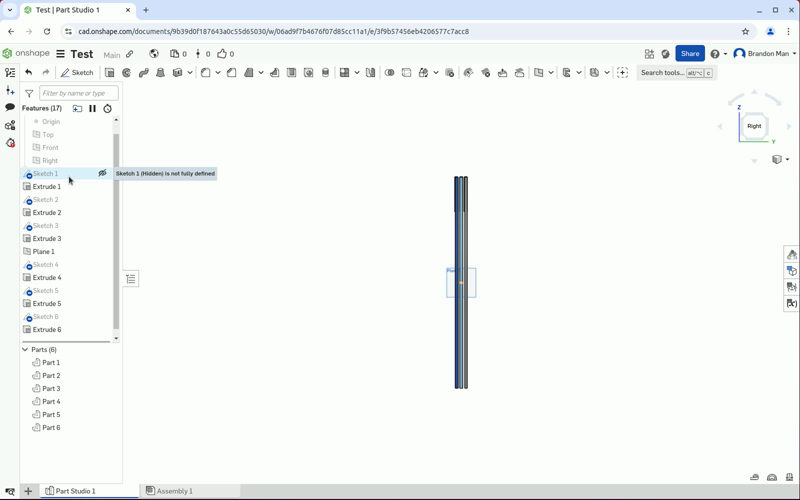
click(69, 176)
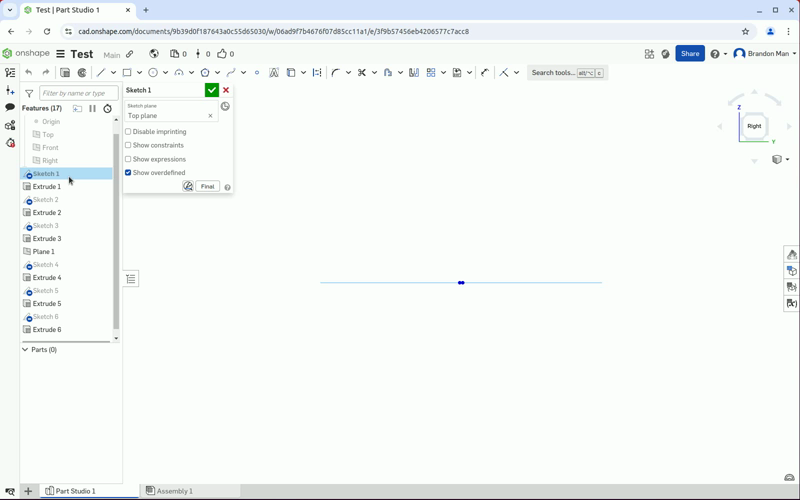
mouse_move(229, 92)
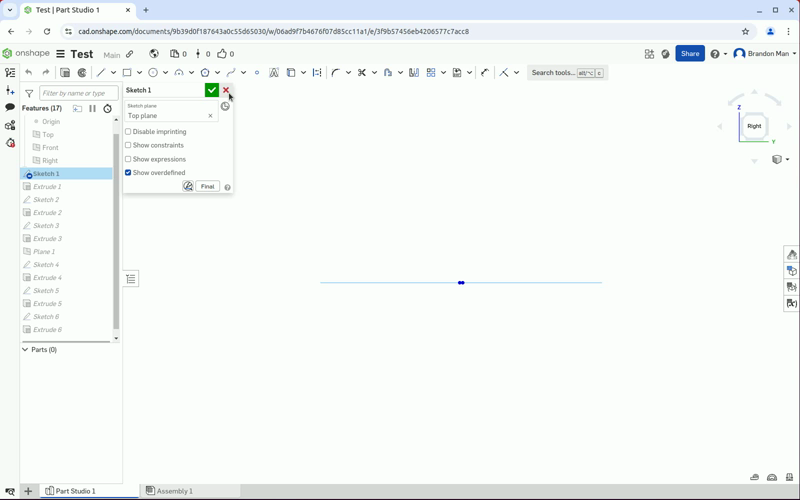
click(229, 92)
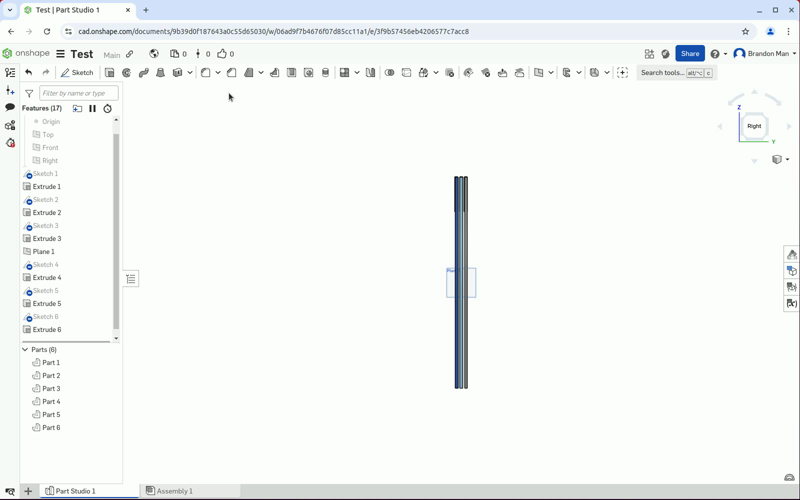
mouse_move(541, 75)
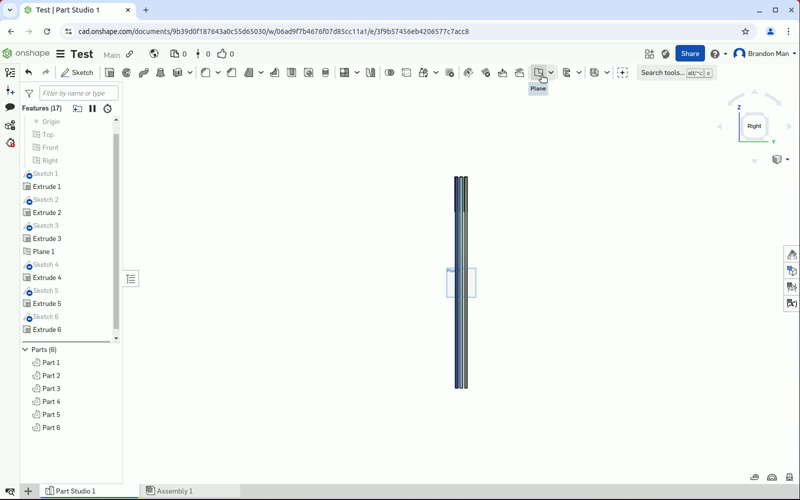
click(541, 75)
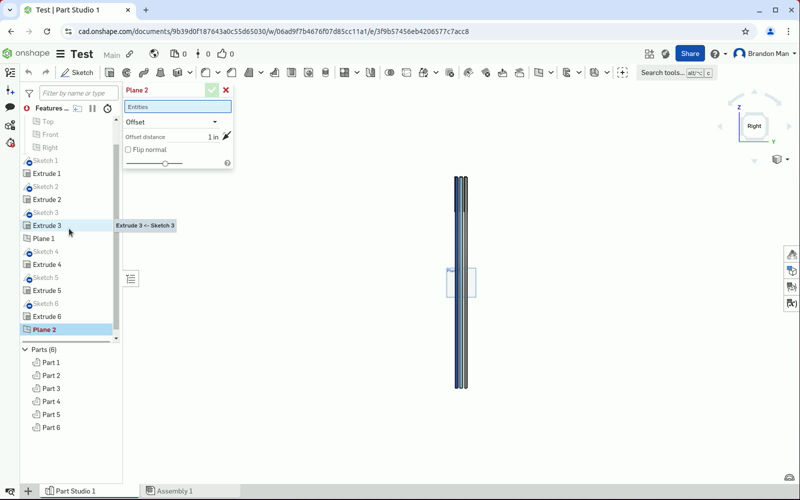
scroll(3)
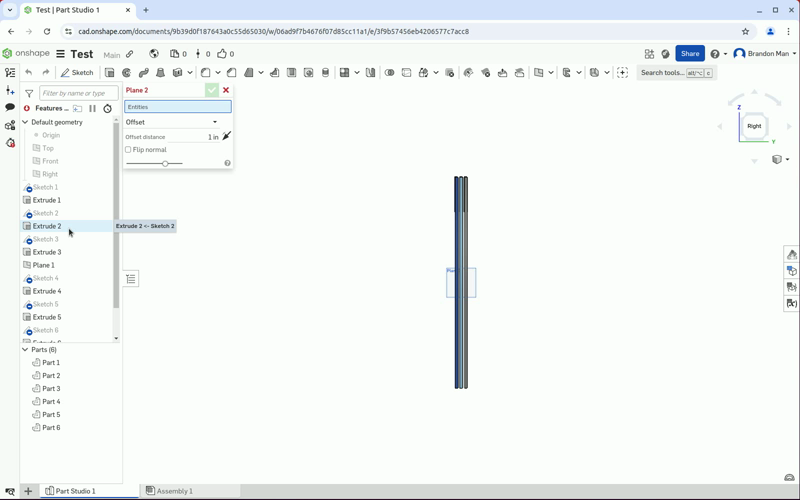
mouse_move(69, 176)
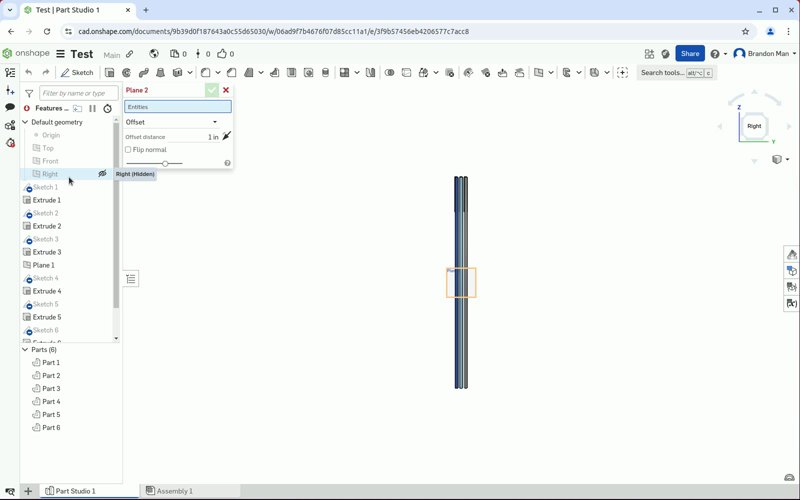
click(69, 176)
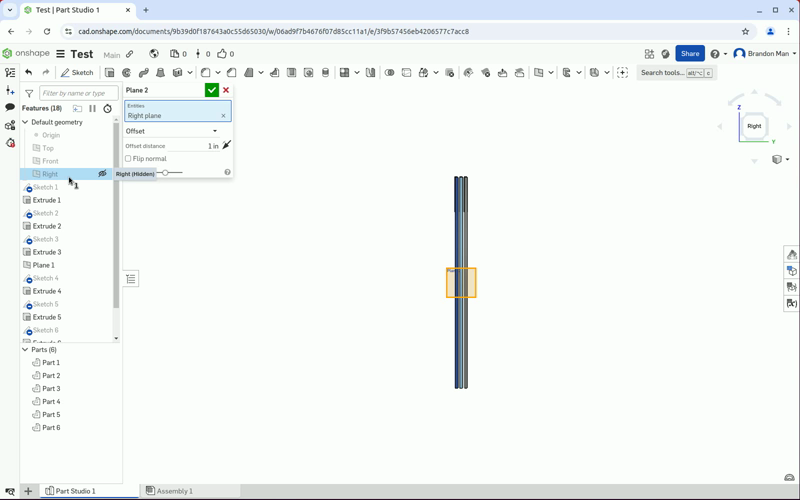
key(tab, 2)
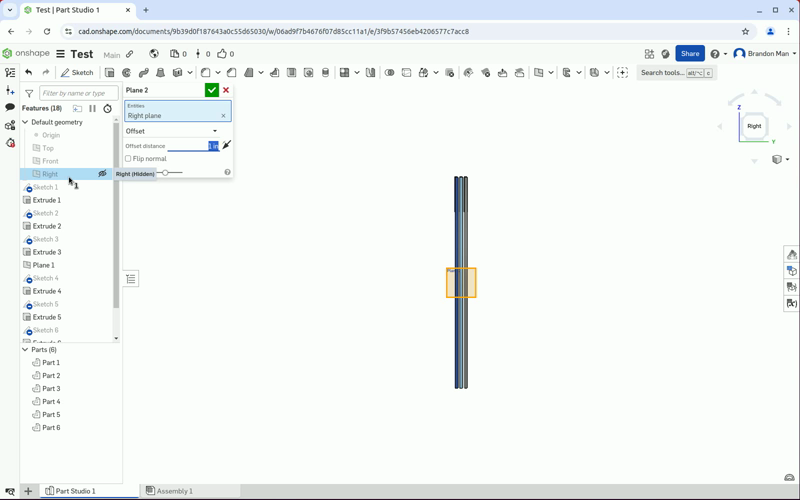
text(13.957)
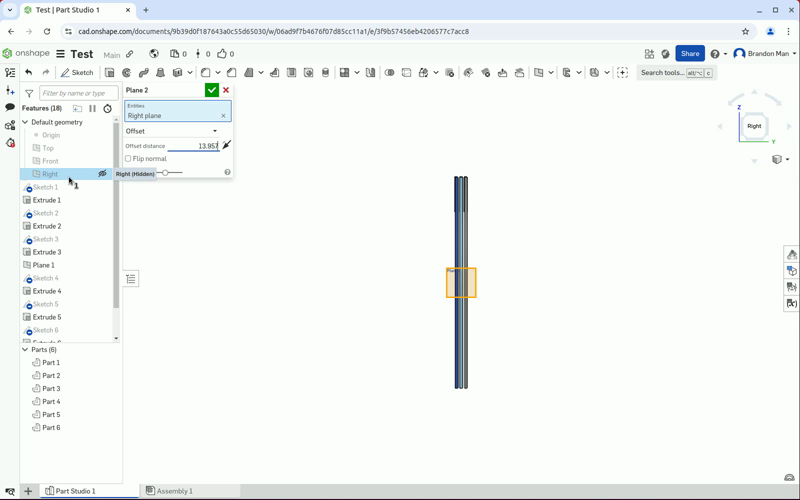
key(enter, 2)
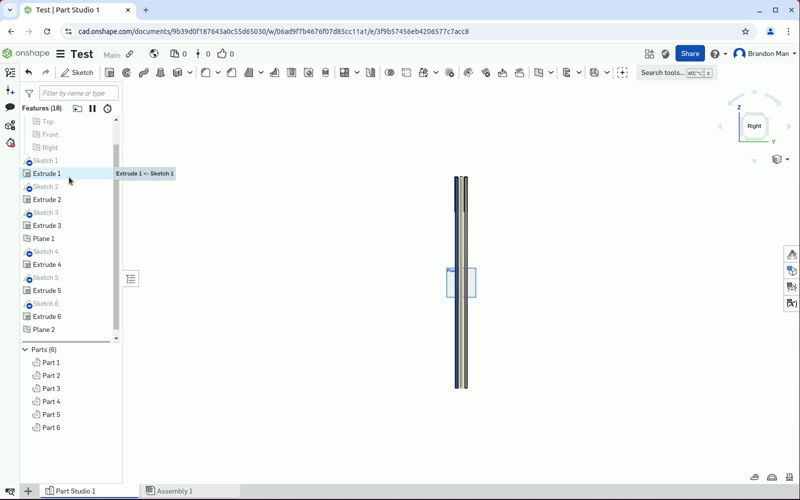
key(shift+s)
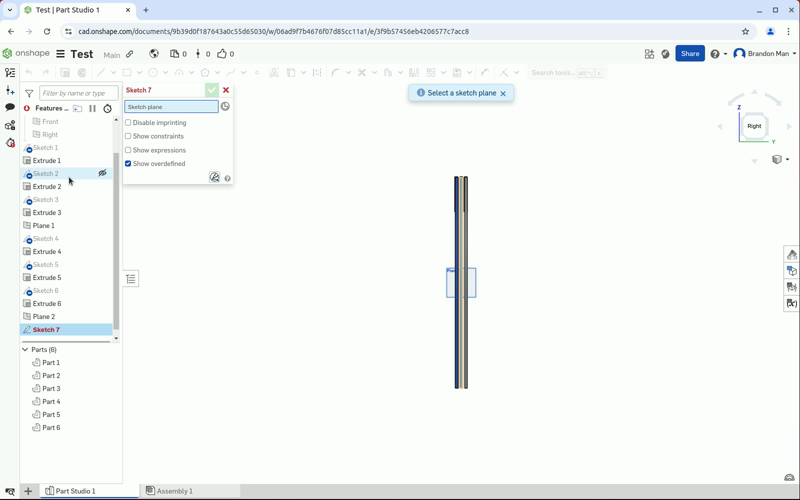
mouse_move(69, 319)
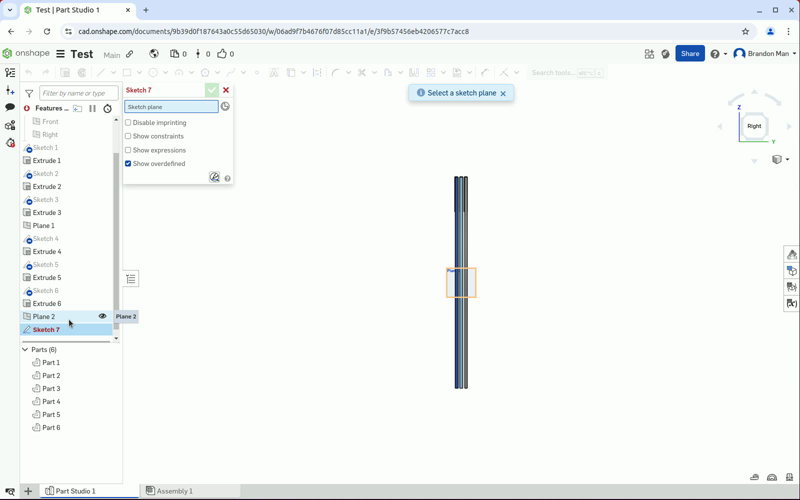
click(69, 319)
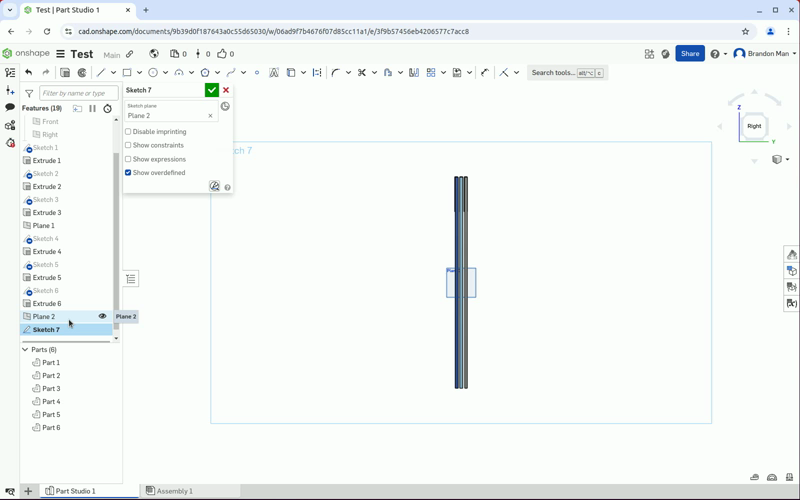
mouse_move(73, 352)
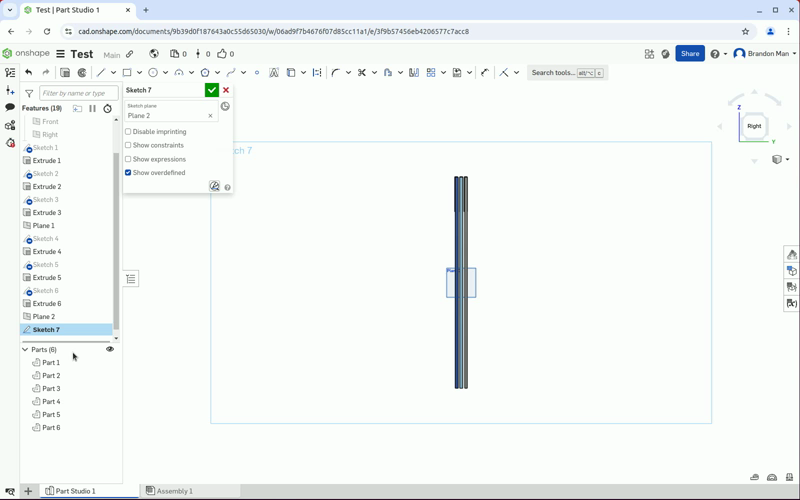
key(y)
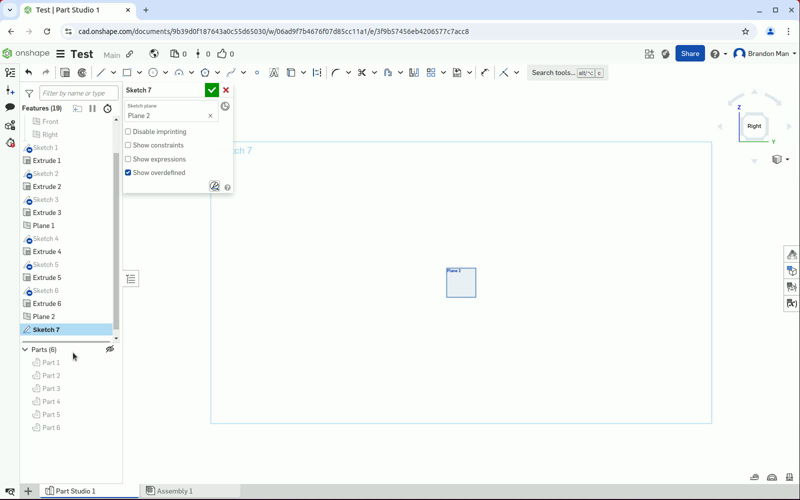
key(l)
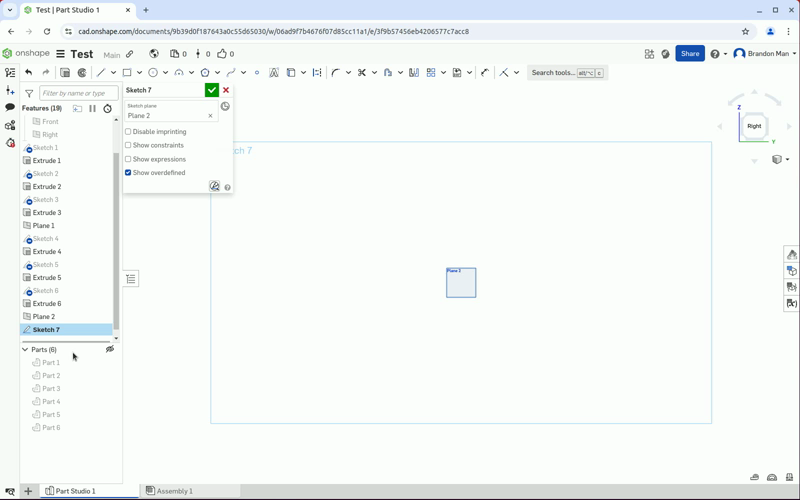
key_down(shift)
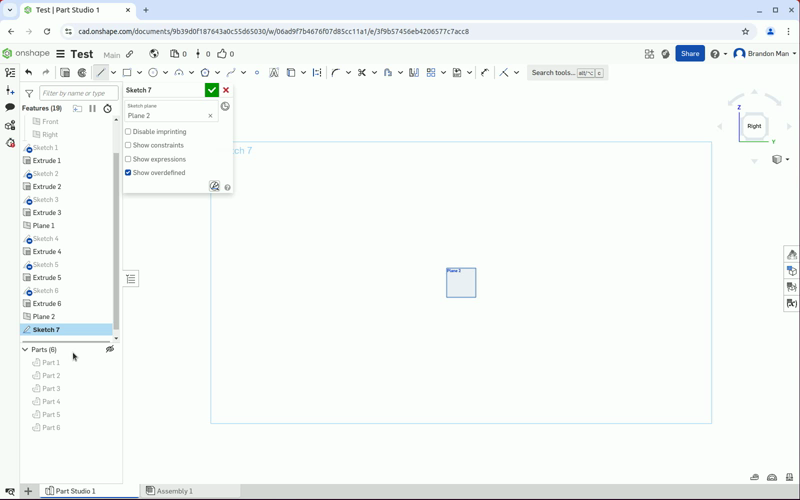
mouse_move(454, 258)
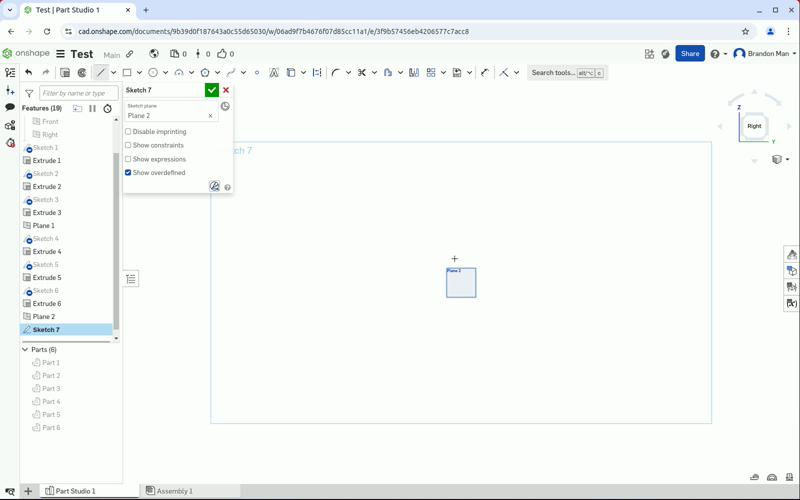
click(454, 258)
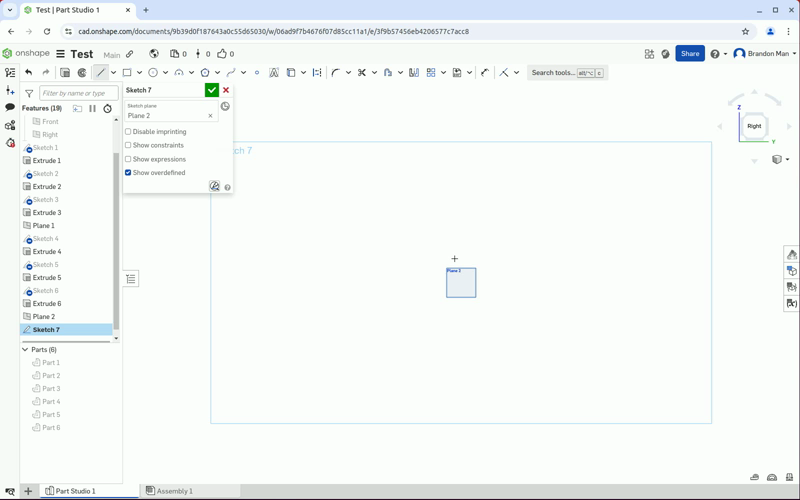
key_up(shift)
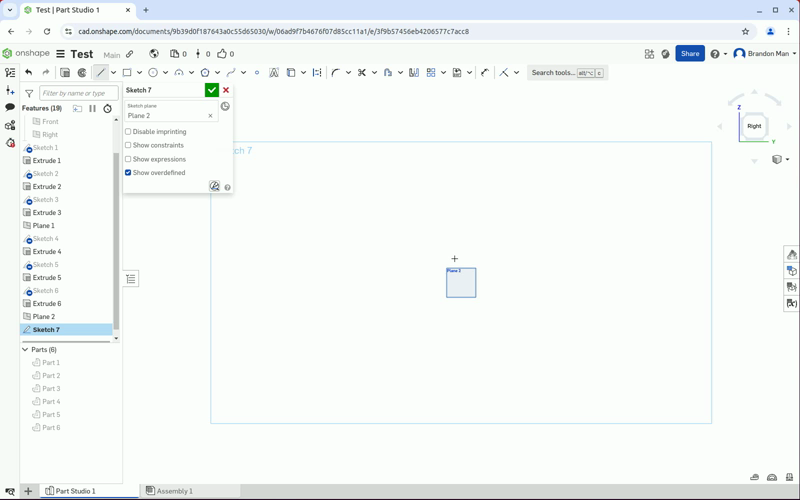
key_down(shift)
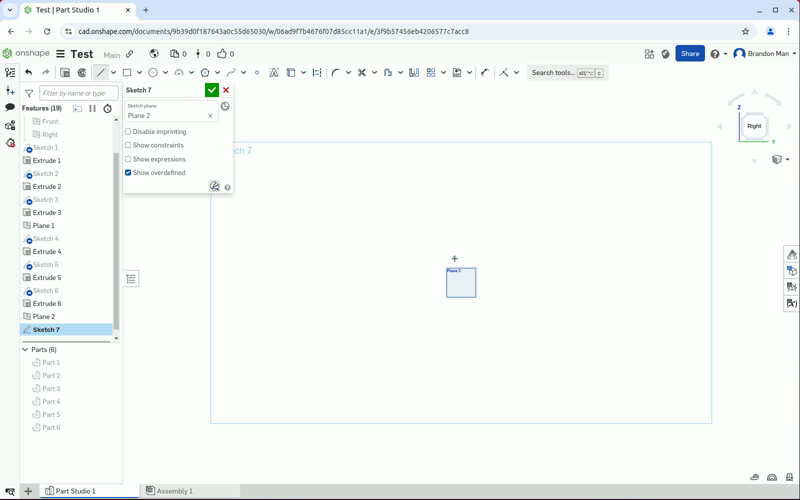
mouse_move(484, 258)
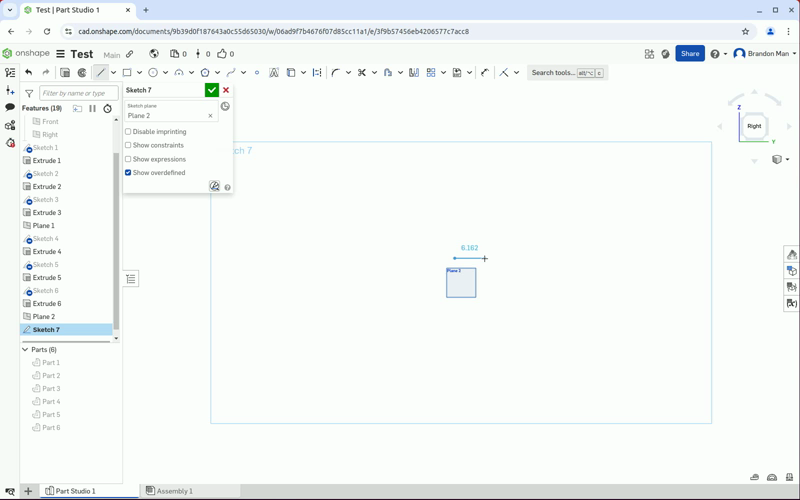
mouse_move(457, 258)
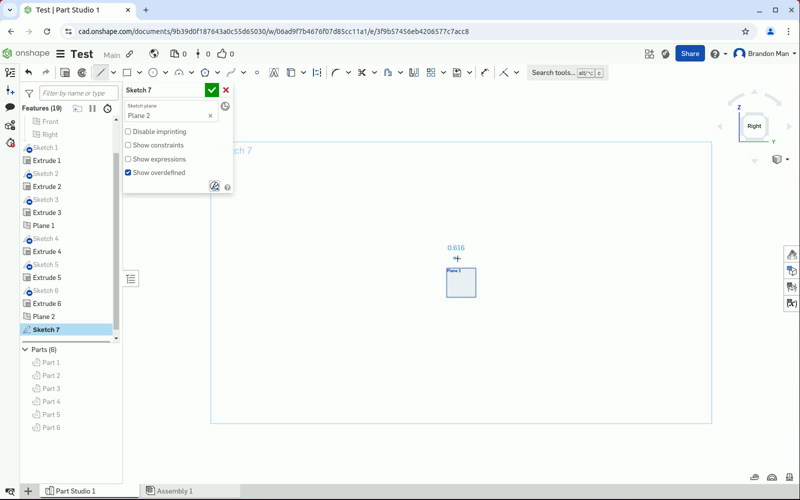
scroll(6)
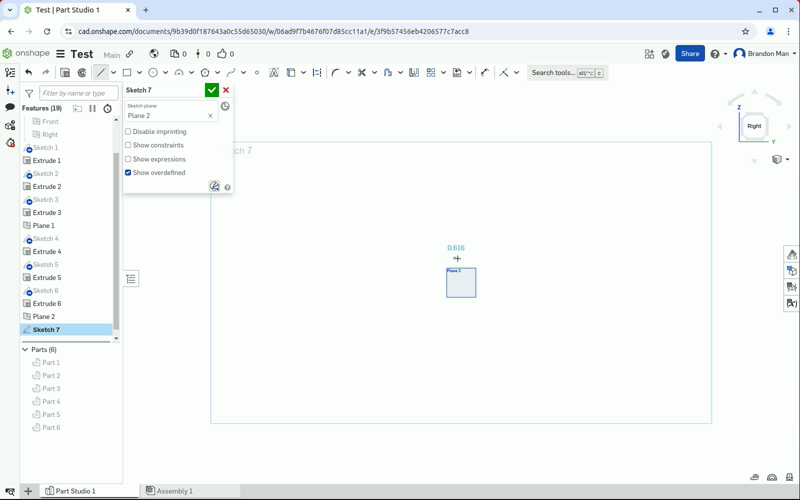
scroll(6)
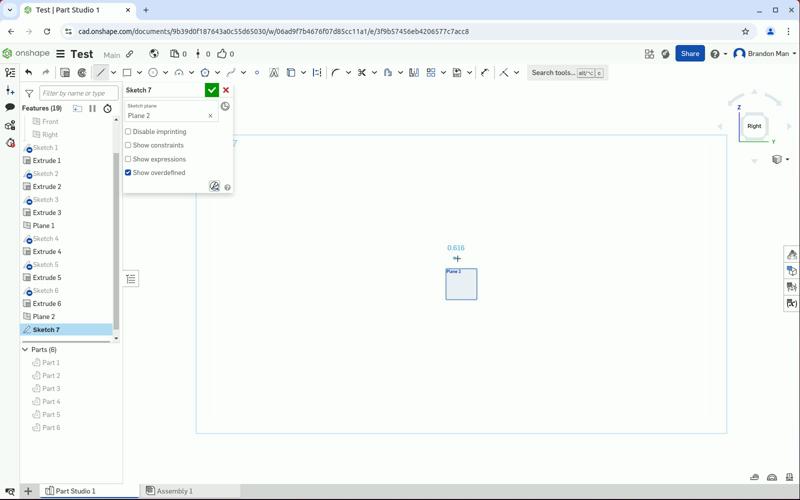
scroll(6)
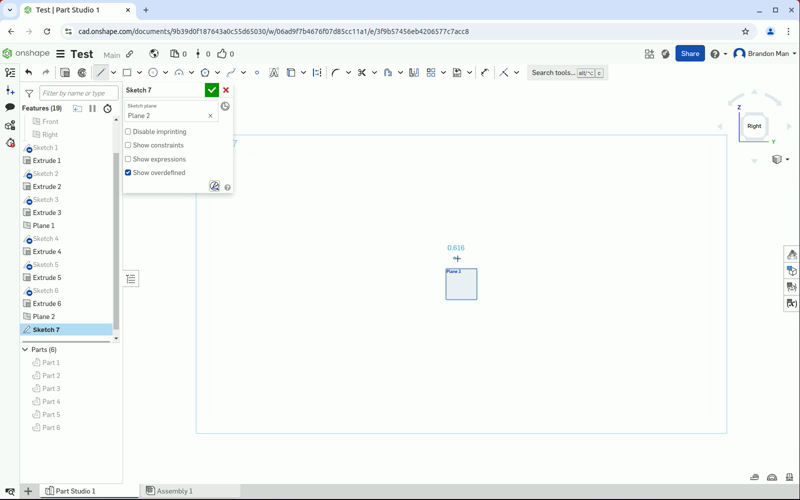
scroll(6)
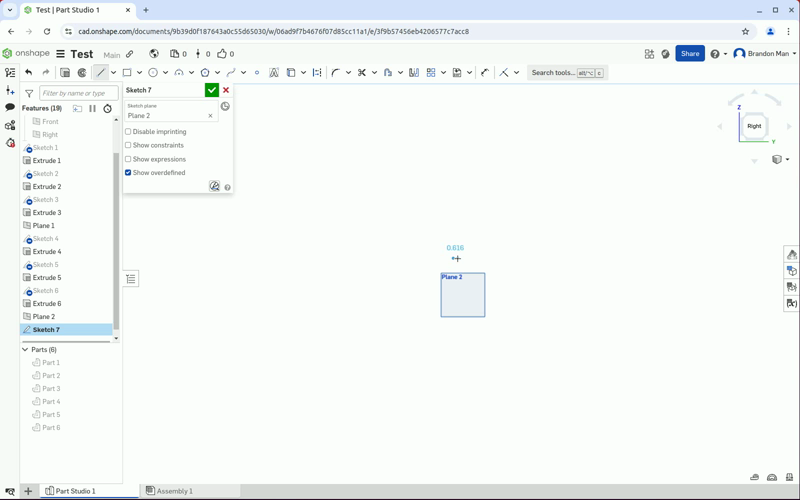
scroll(6)
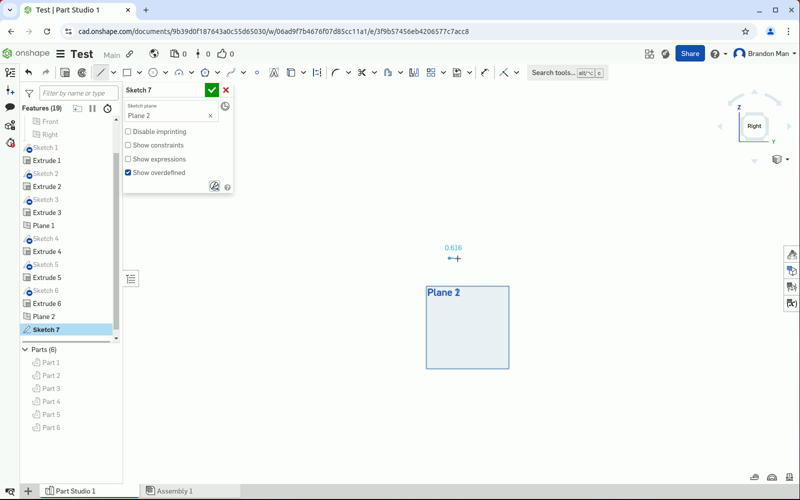
scroll(6)
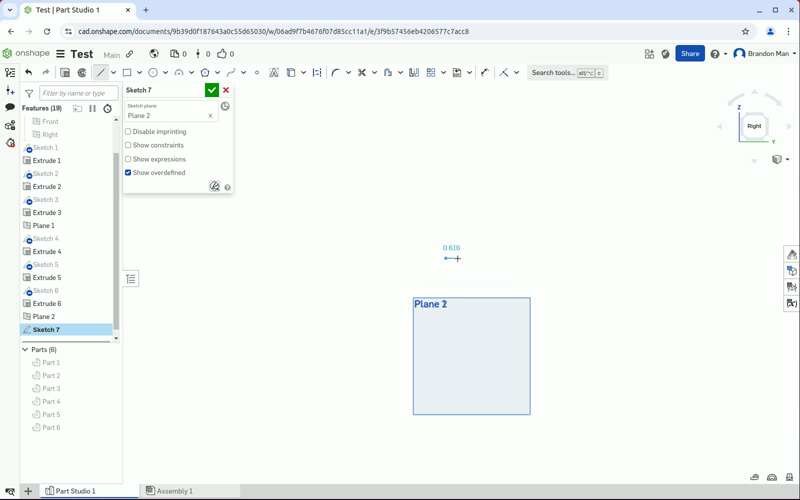
scroll(6)
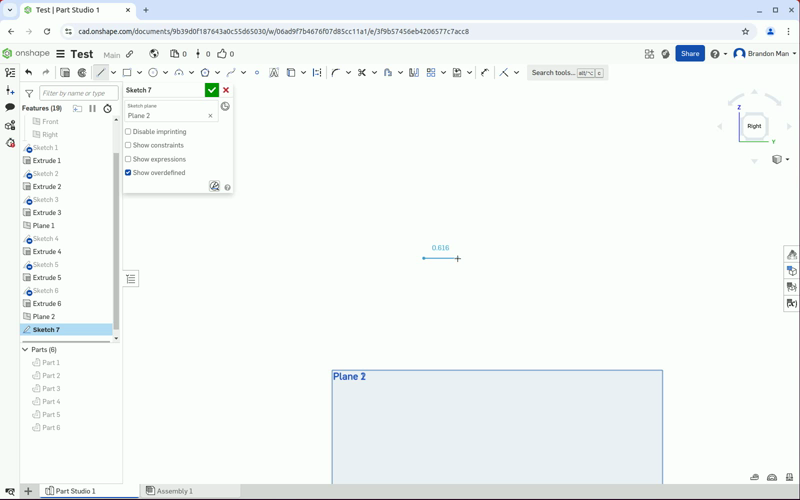
click(457, 258)
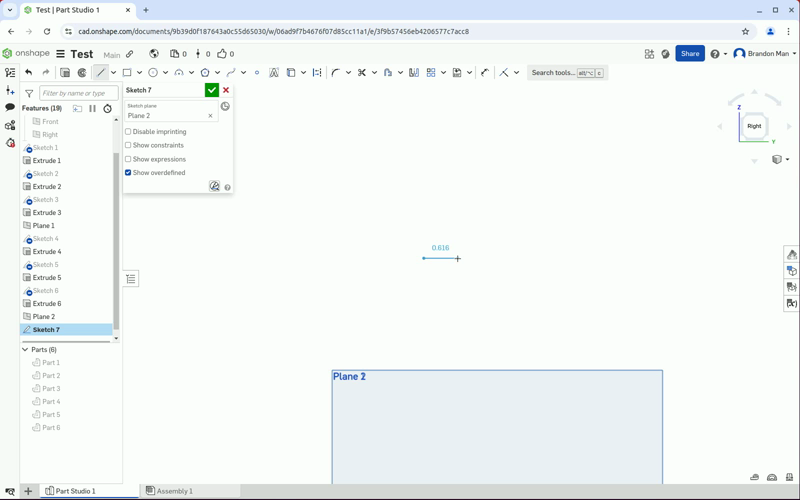
scroll(-6)
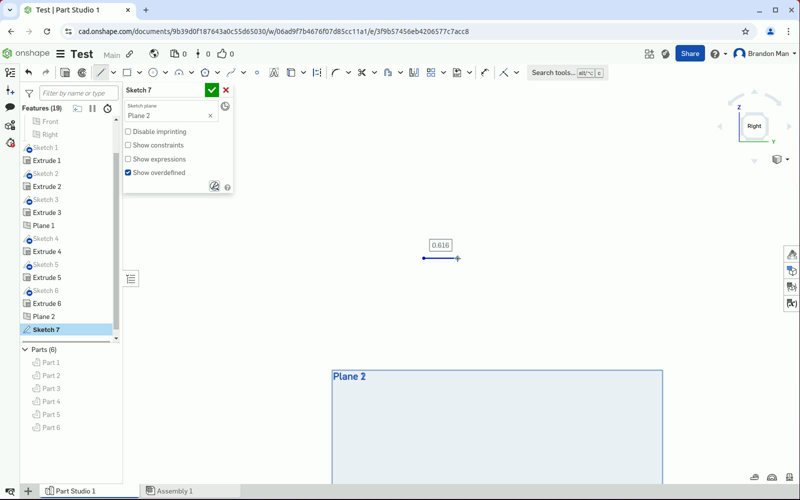
scroll(-6)
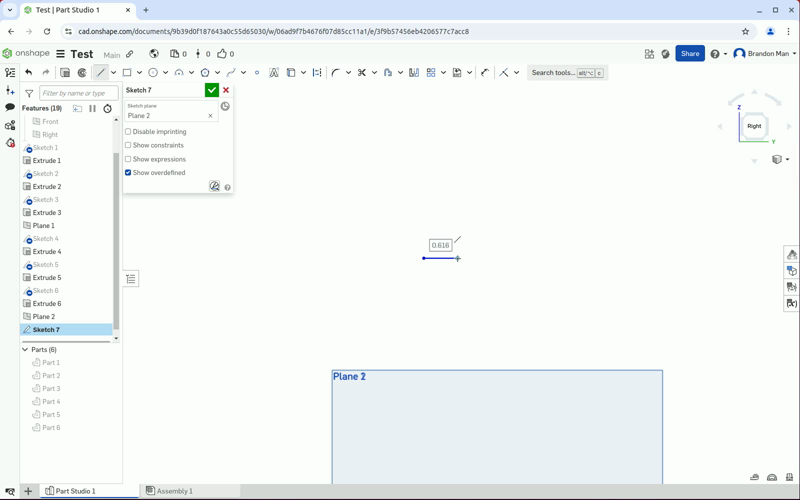
scroll(-6)
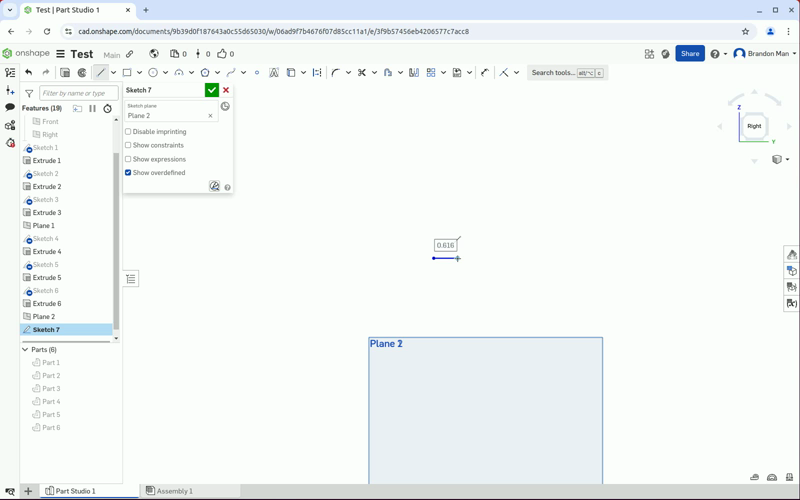
scroll(-6)
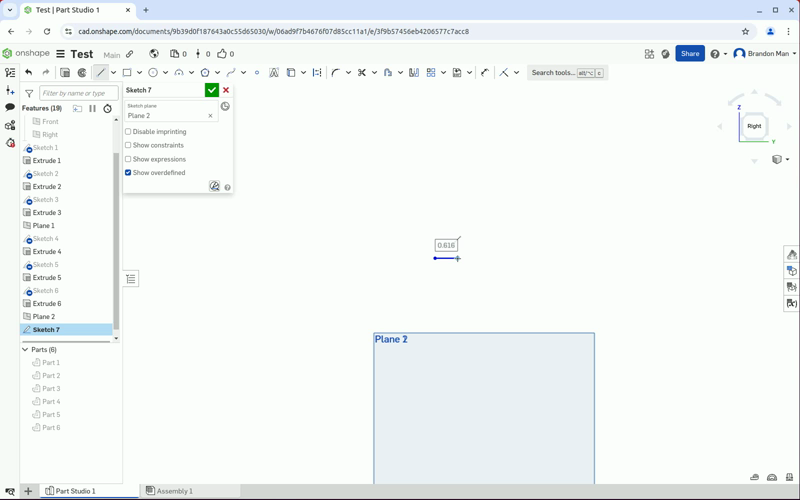
scroll(-6)
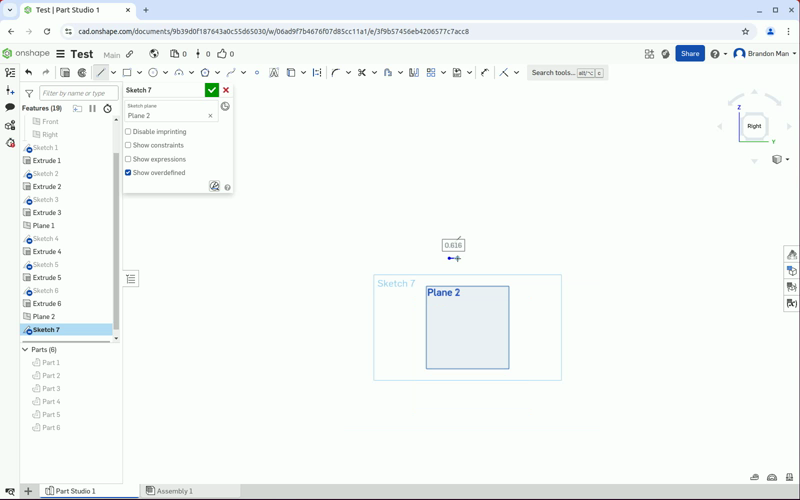
scroll(-6)
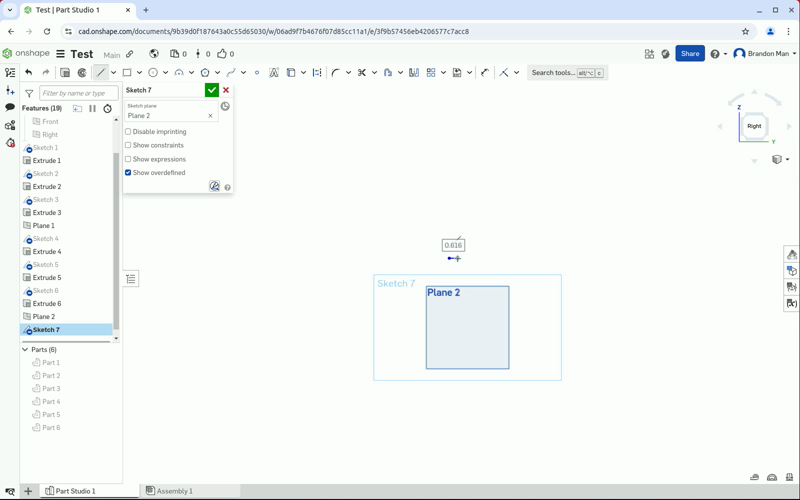
scroll(-6)
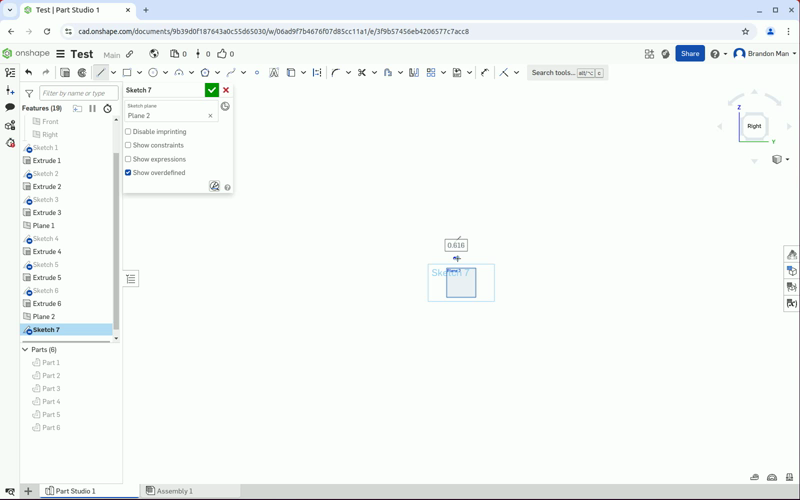
key_up(shift)
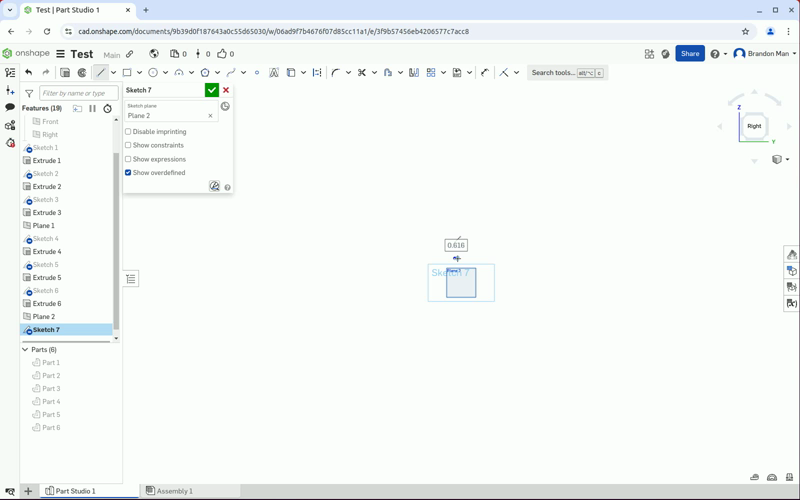
key_down(shift)
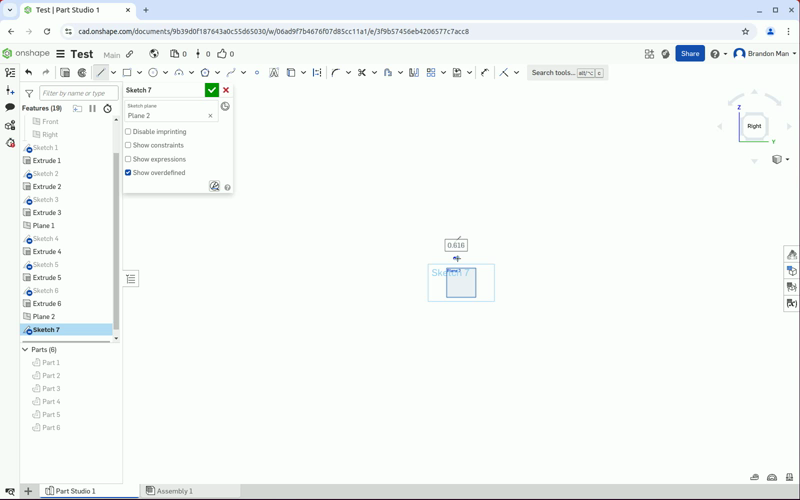
mouse_move(457, 177)
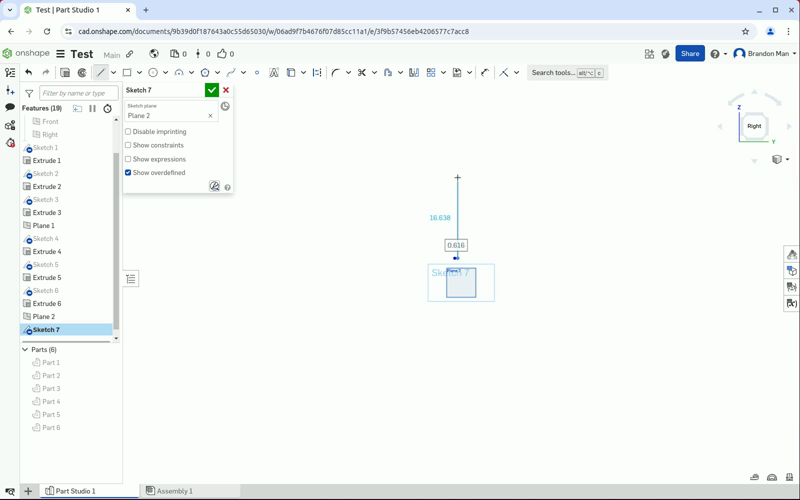
click(457, 177)
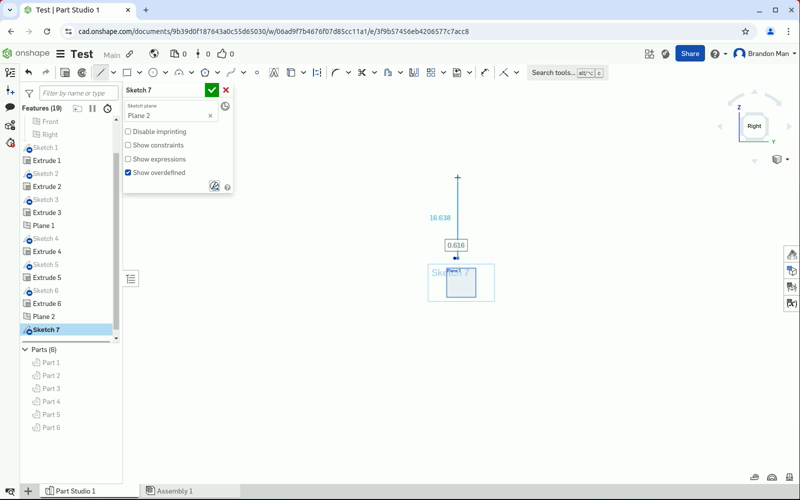
key_up(shift)
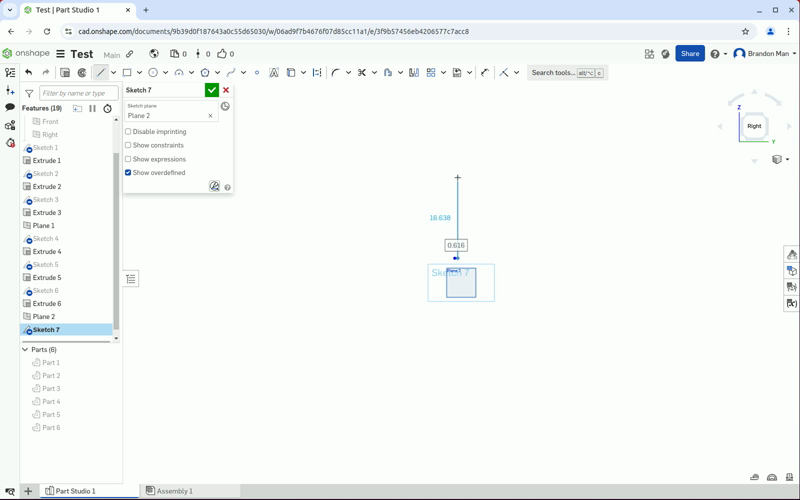
key_down(shift)
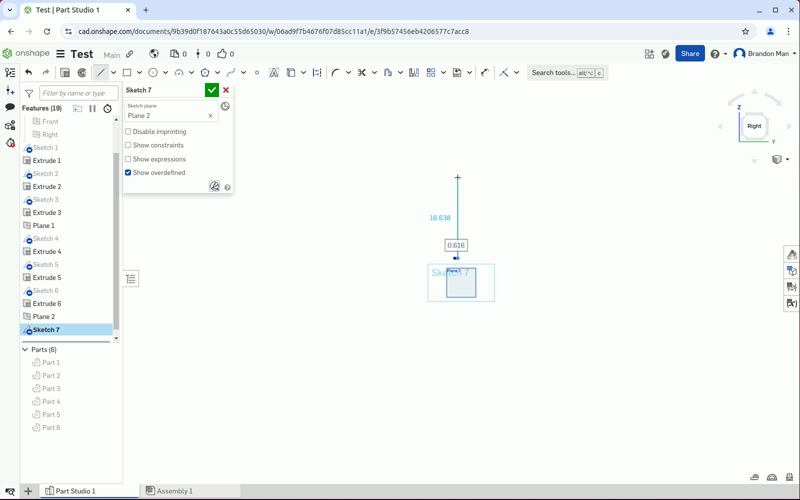
mouse_move(487, 177)
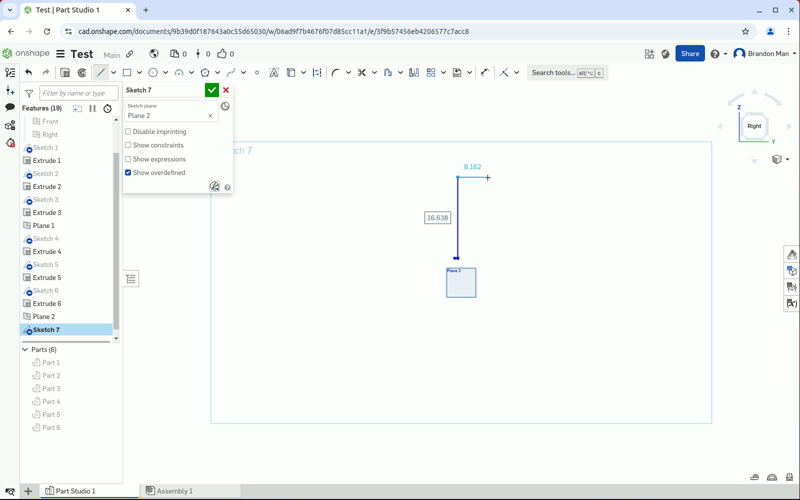
mouse_move(454, 177)
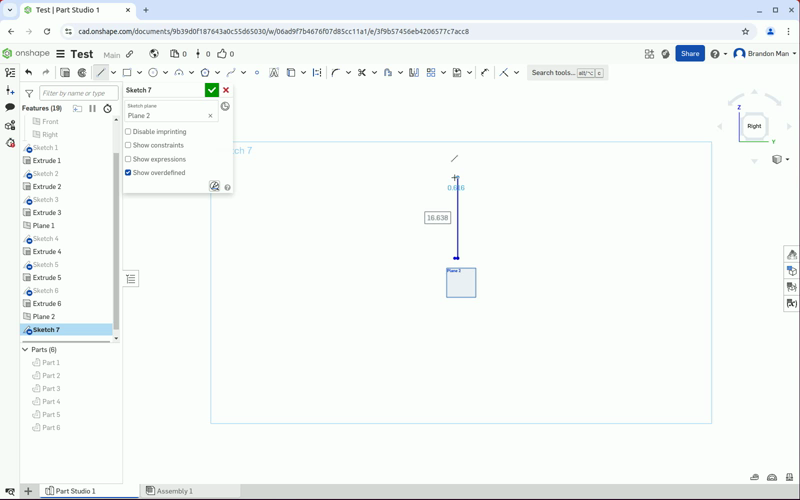
scroll(6)
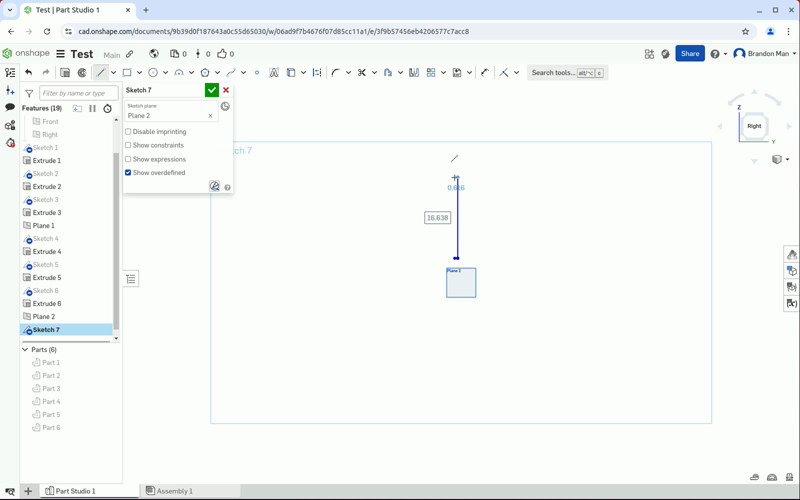
scroll(6)
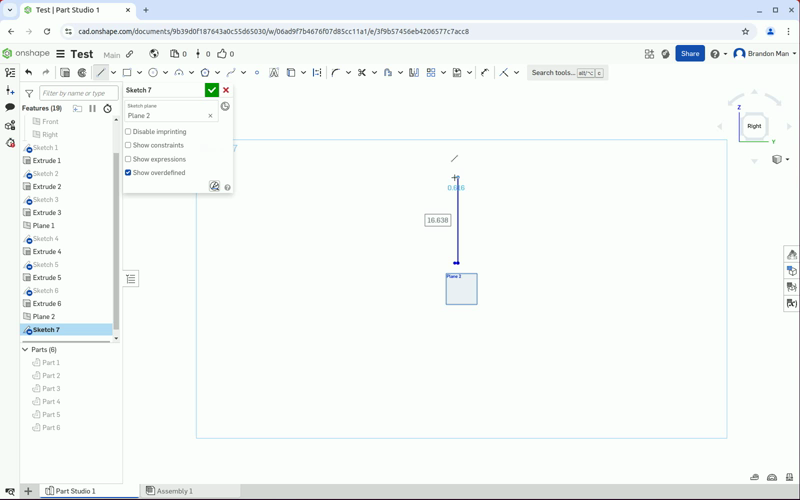
scroll(6)
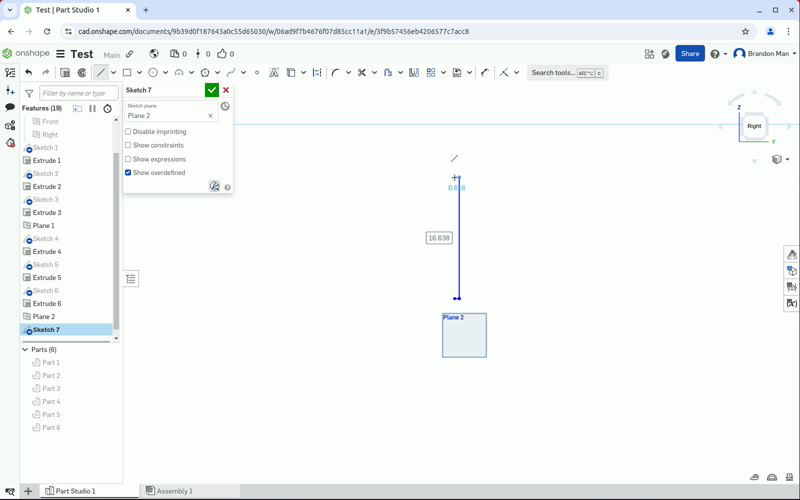
scroll(6)
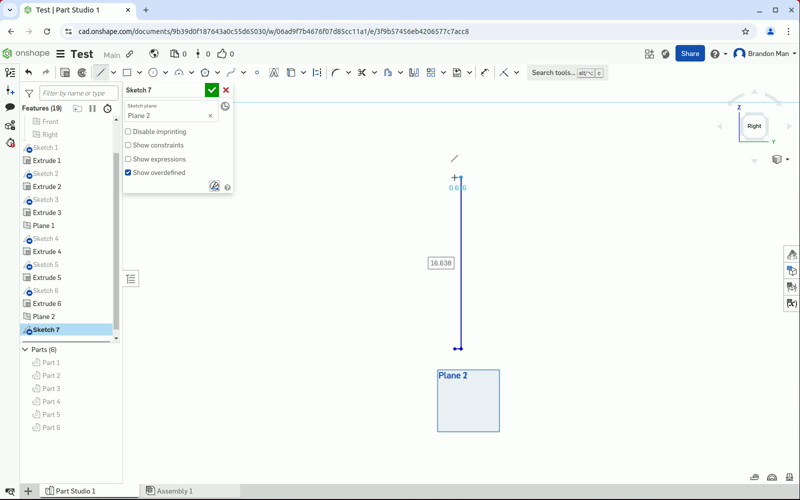
scroll(6)
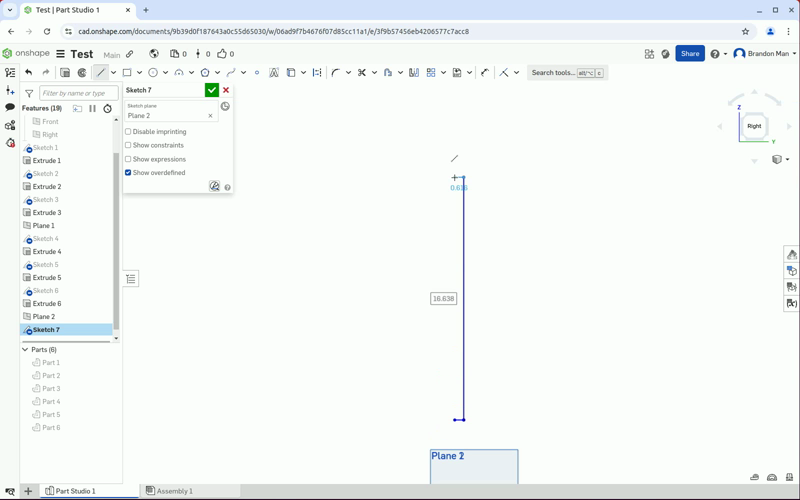
scroll(6)
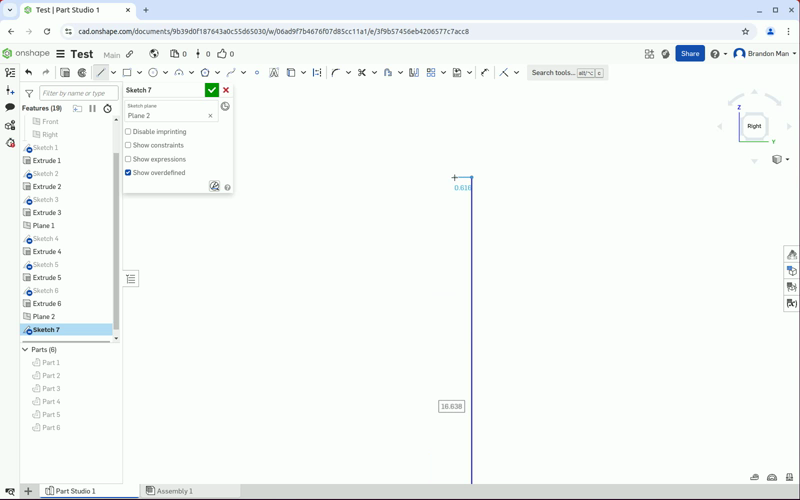
scroll(6)
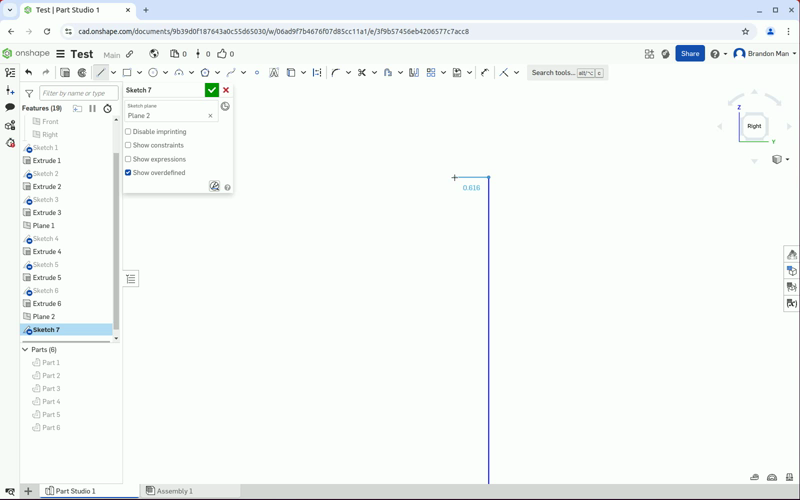
click(454, 177)
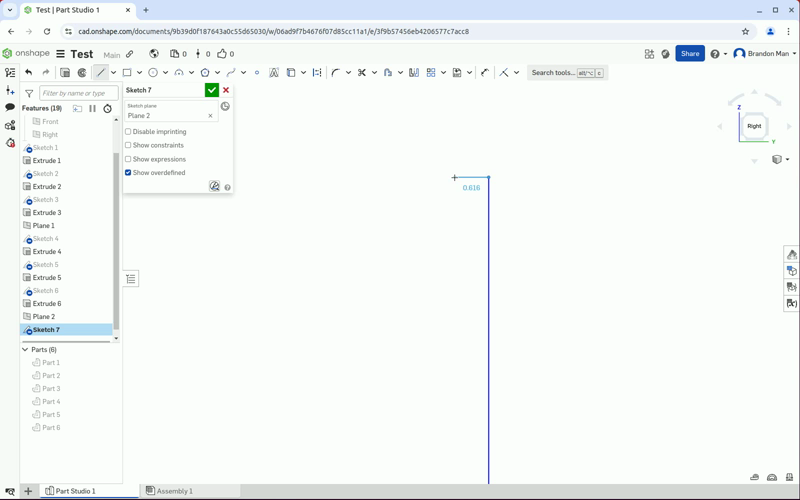
scroll(-6)
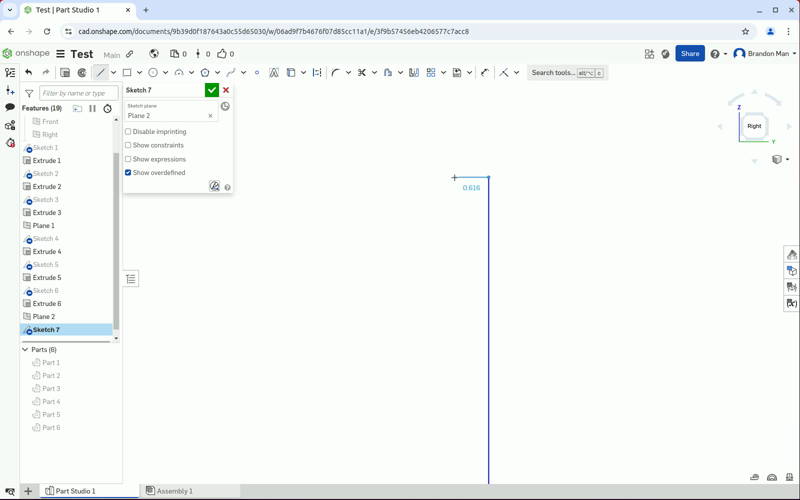
scroll(-6)
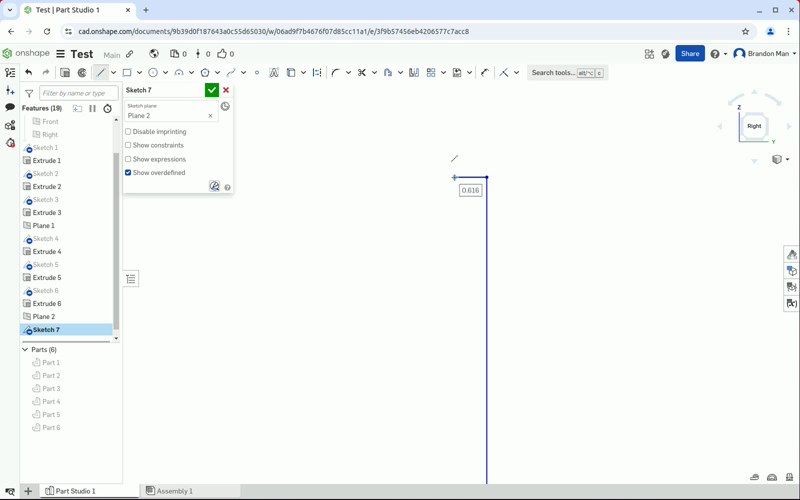
scroll(-6)
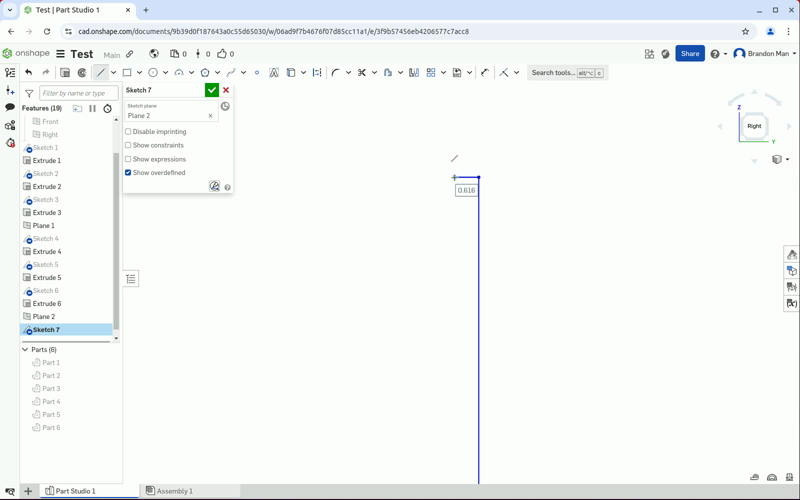
scroll(-6)
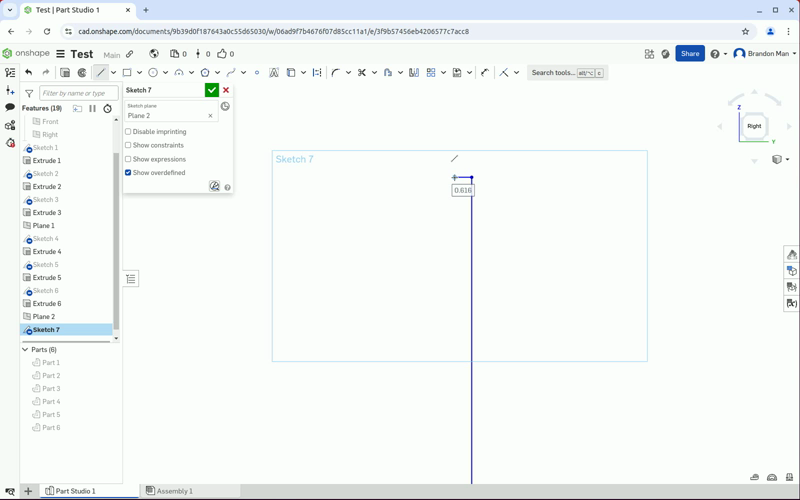
scroll(-6)
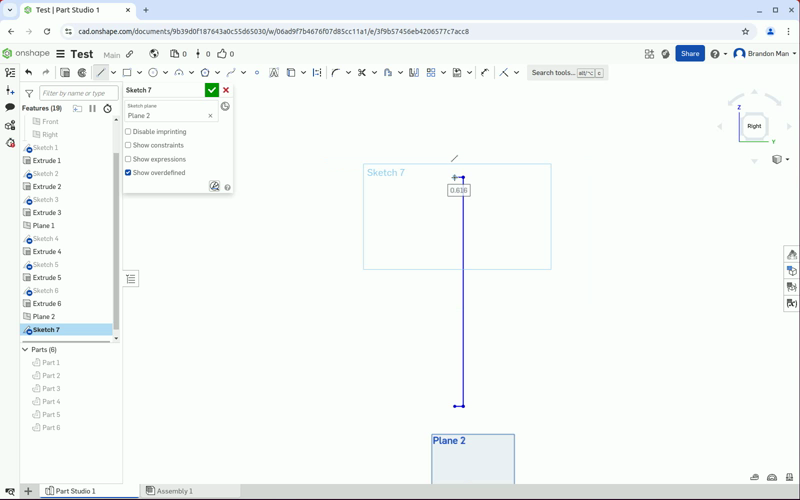
scroll(-6)
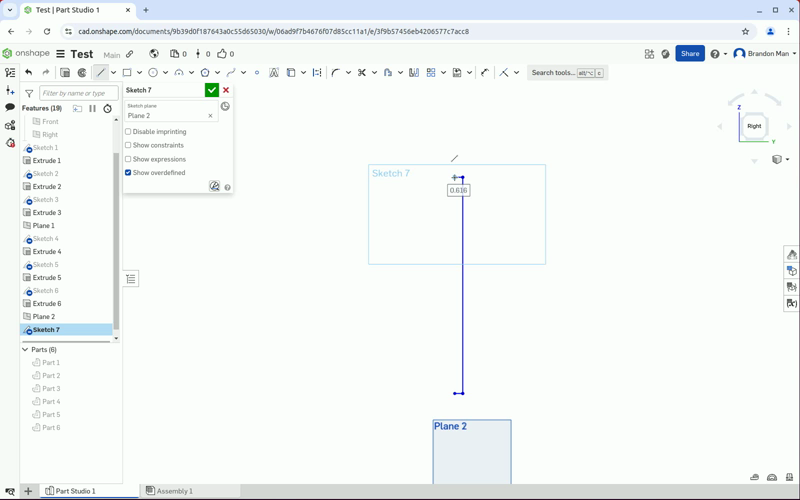
scroll(-6)
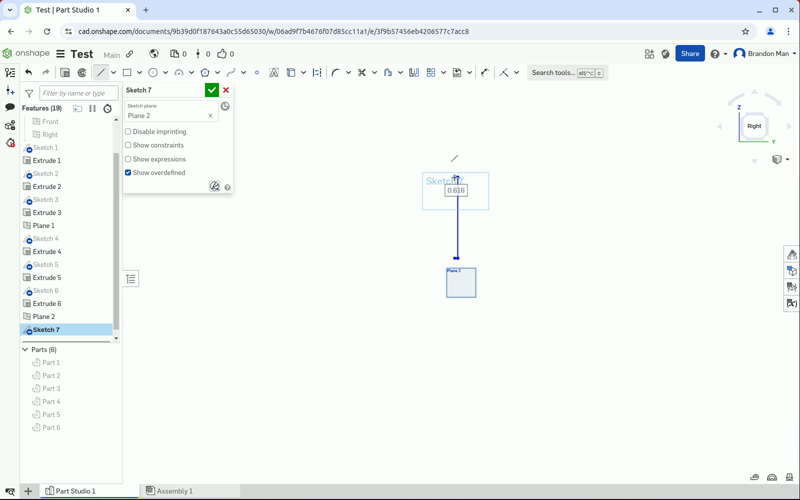
key_up(shift)
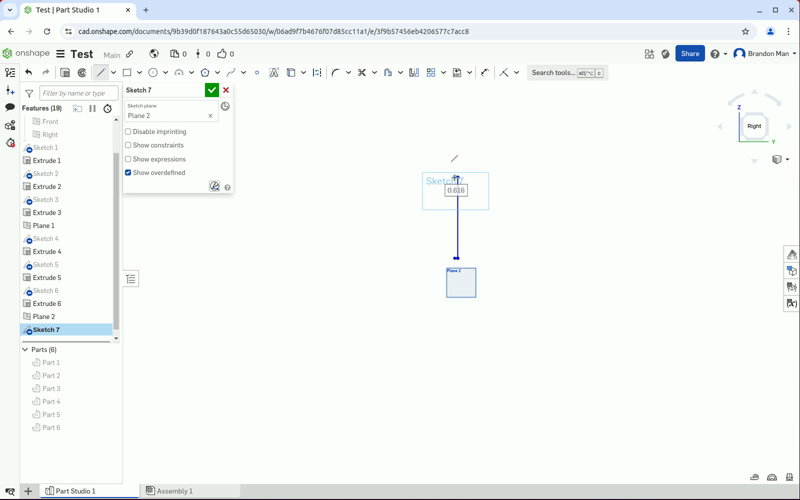
key_down(shift)
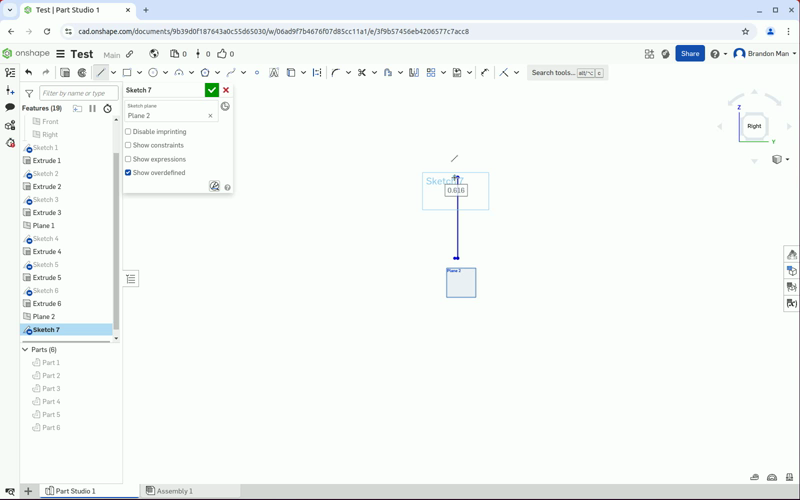
mouse_move(454, 258)
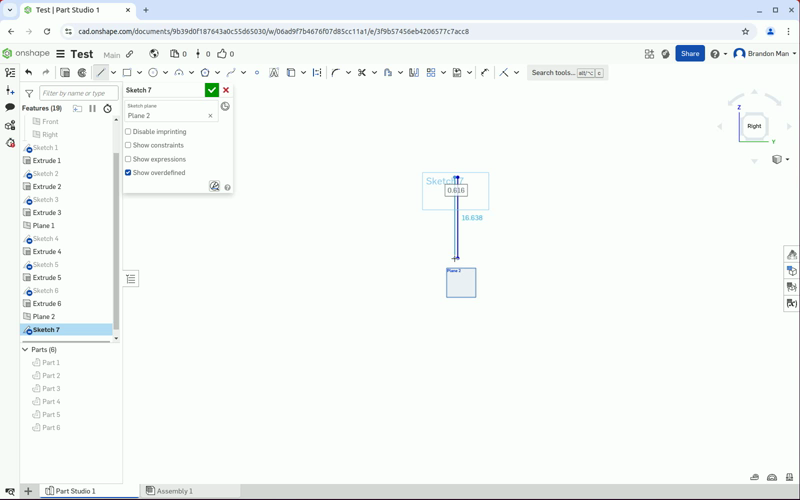
scroll(6)
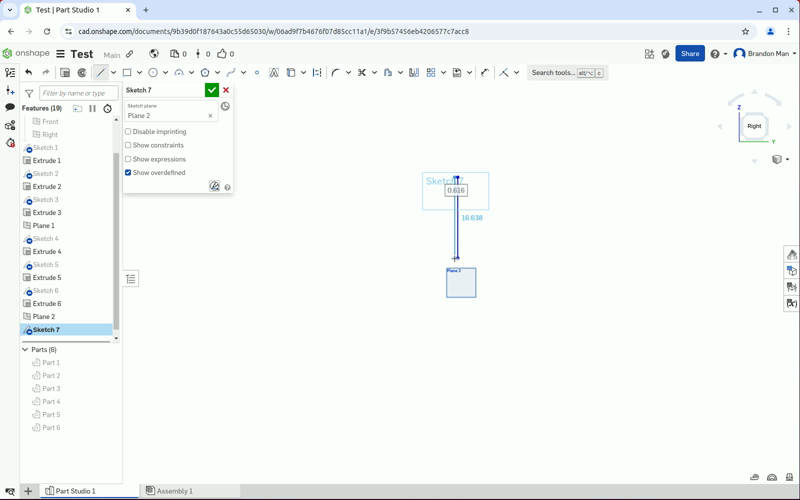
scroll(6)
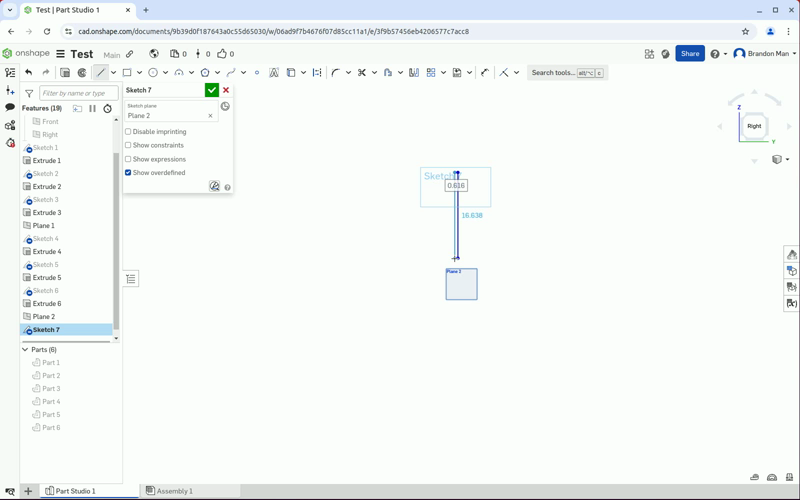
scroll(6)
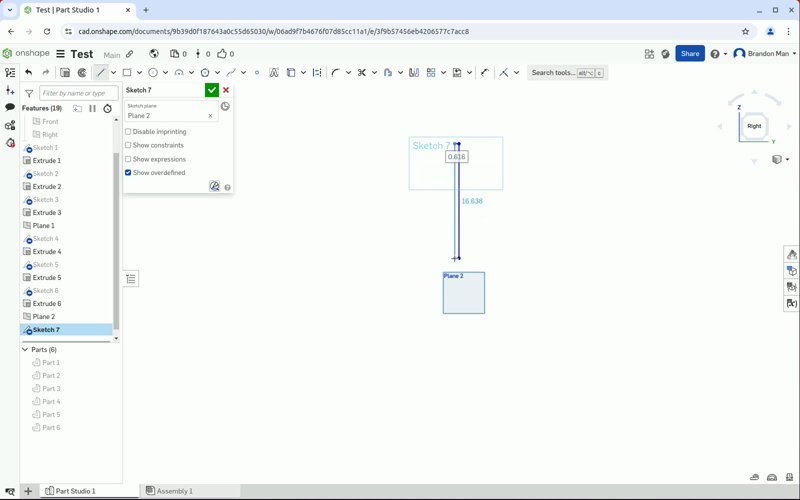
scroll(6)
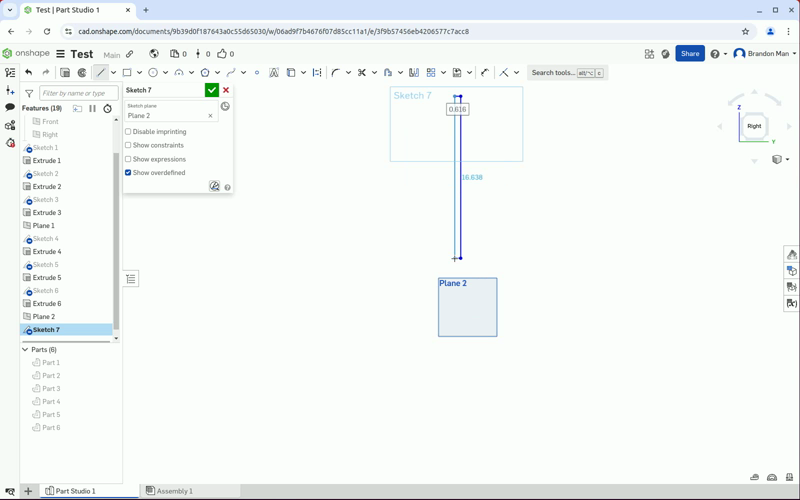
scroll(6)
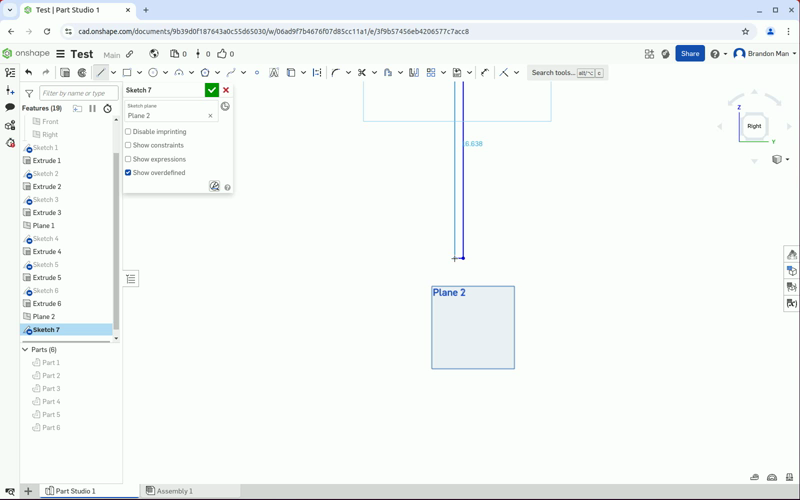
scroll(6)
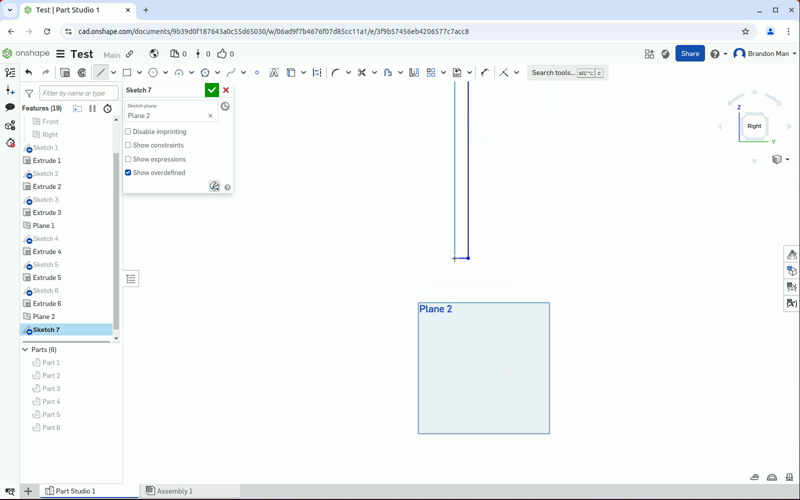
scroll(6)
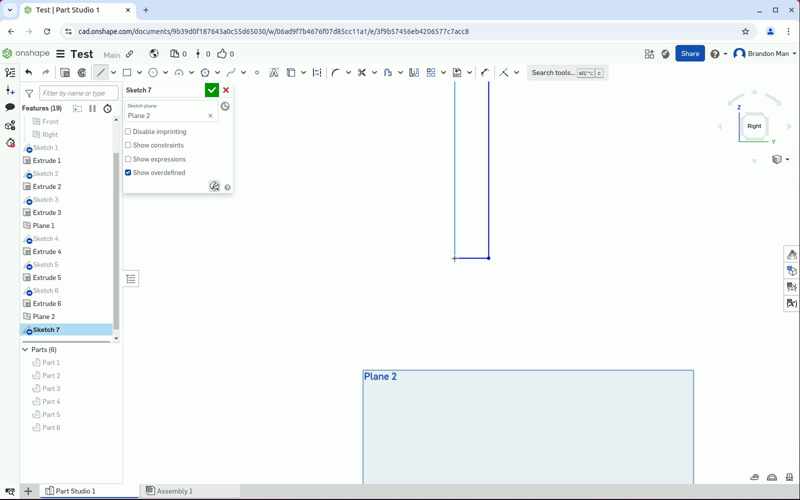
key_up(shift)
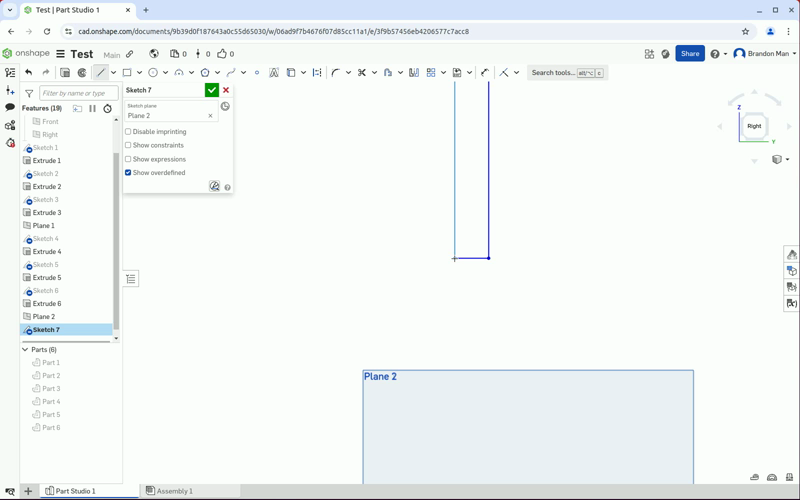
click(454, 258)
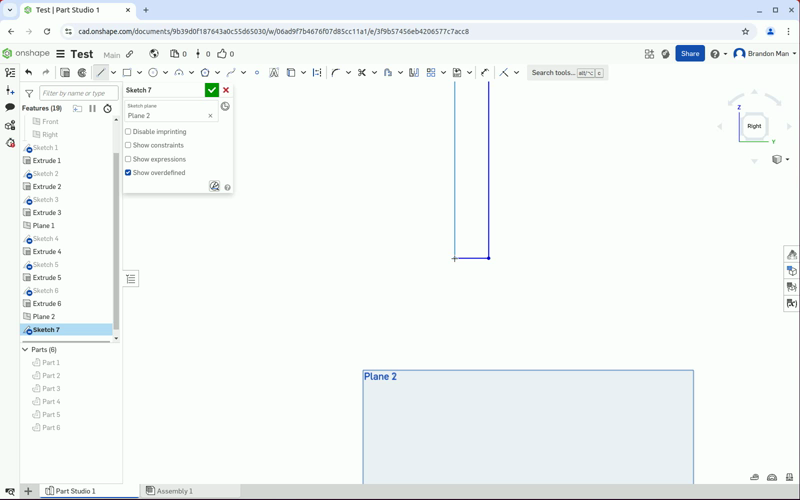
scroll(-6)
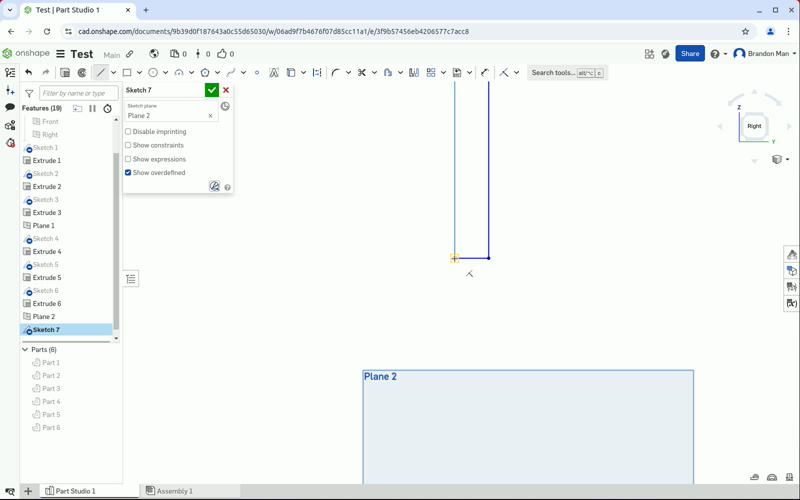
scroll(-6)
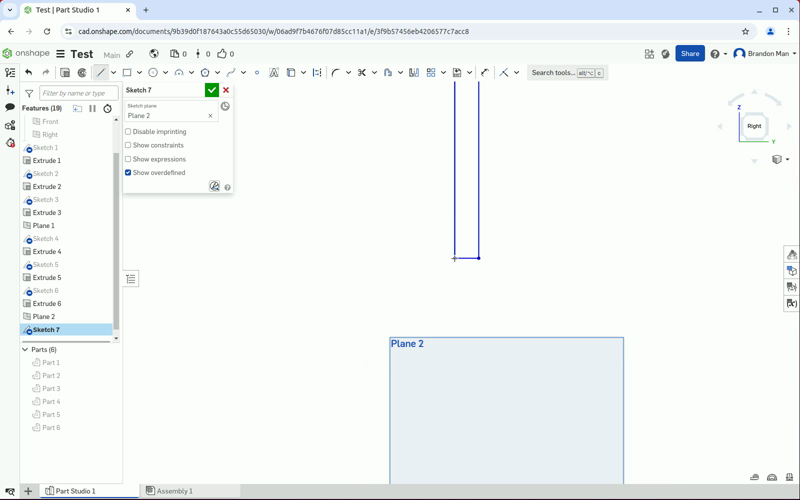
scroll(-6)
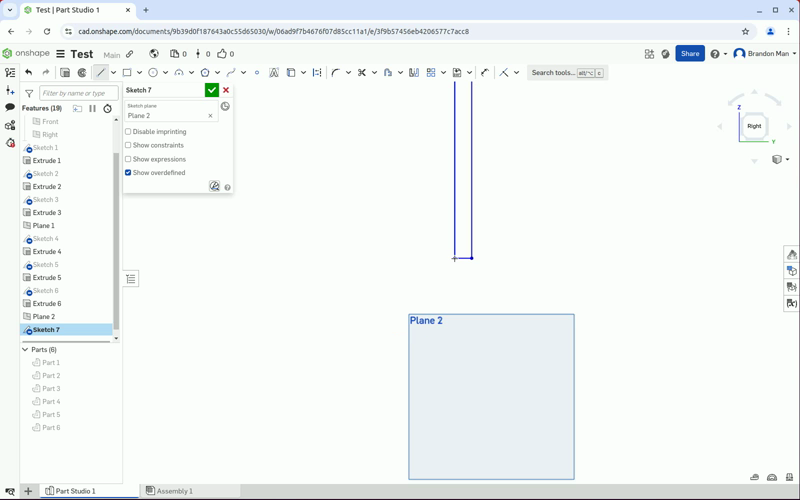
scroll(-6)
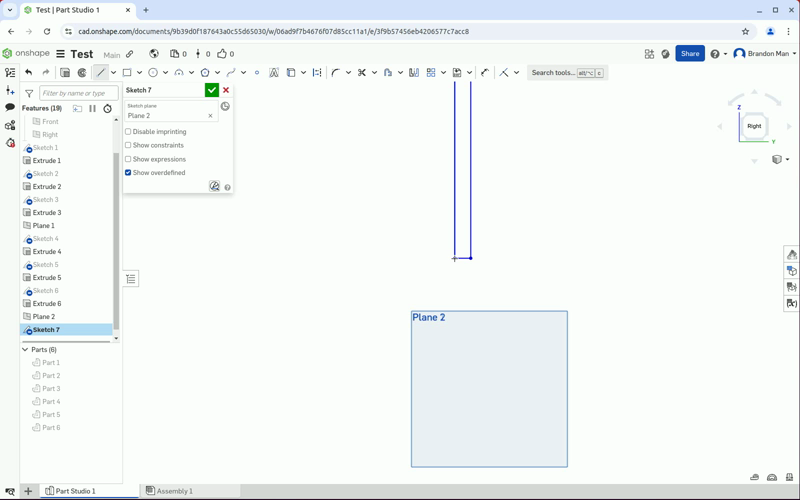
scroll(-6)
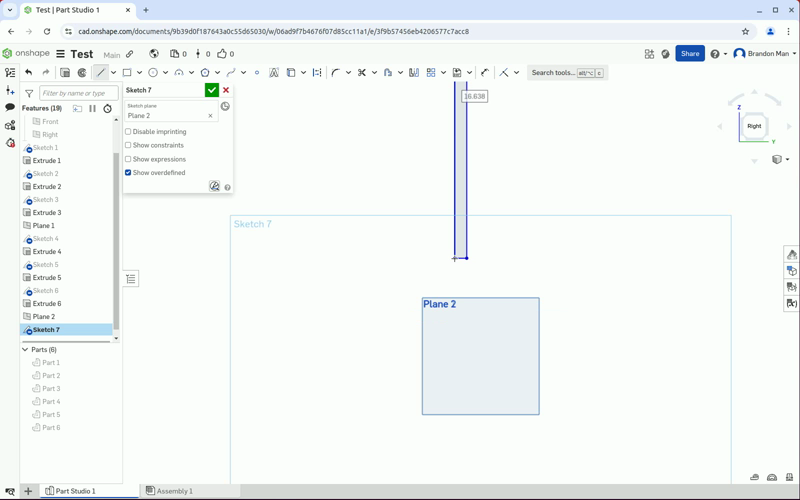
scroll(-6)
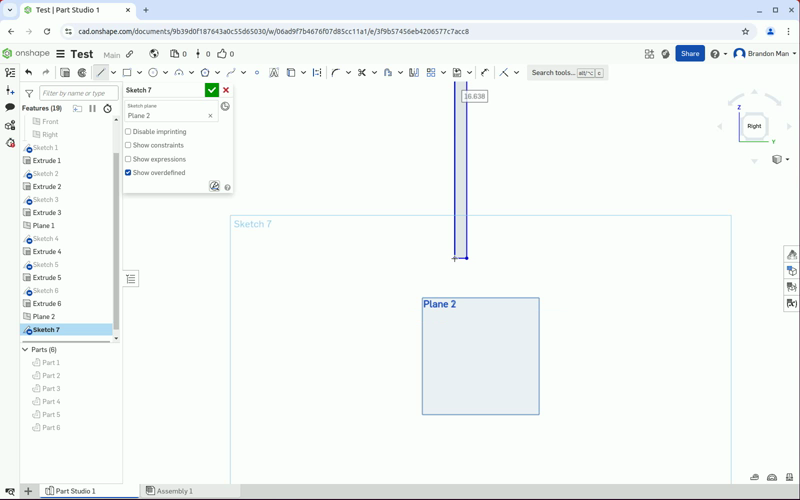
scroll(-6)
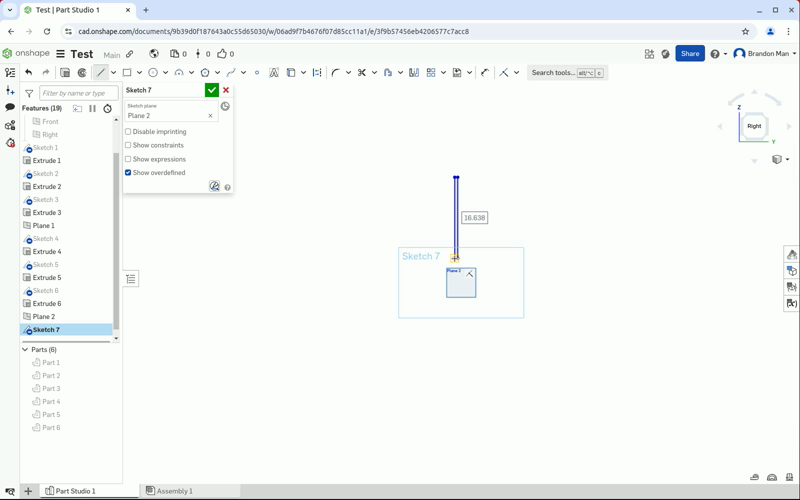
key(esc)
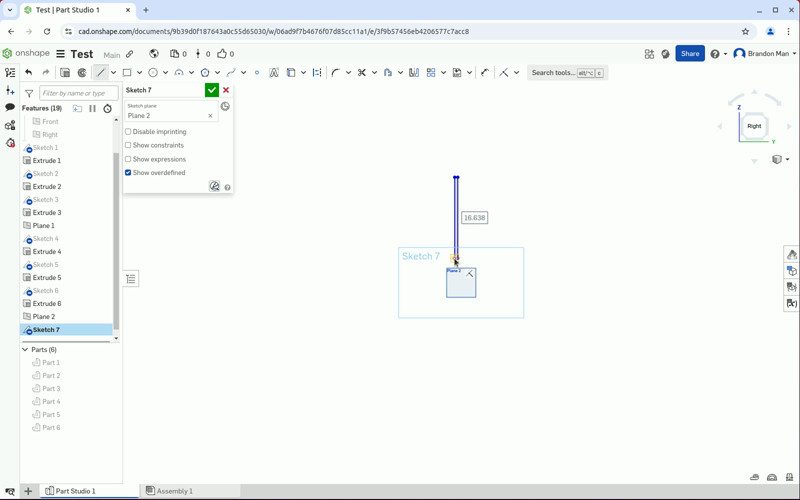
mouse_move(455, 197)
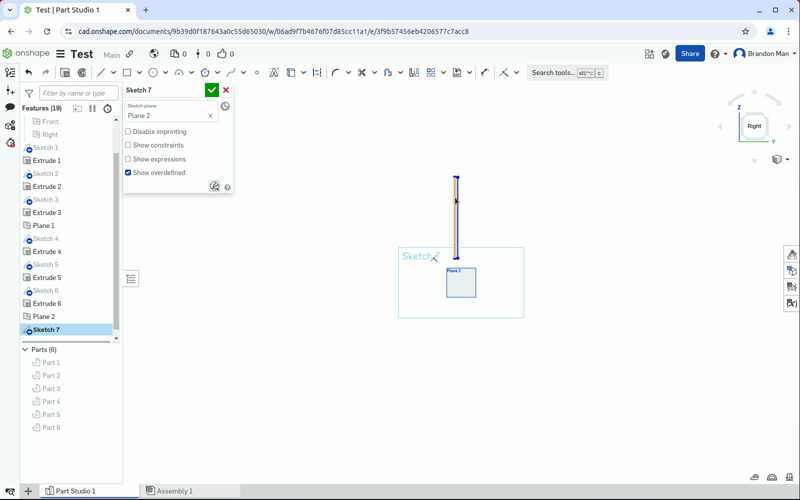
scroll(6)
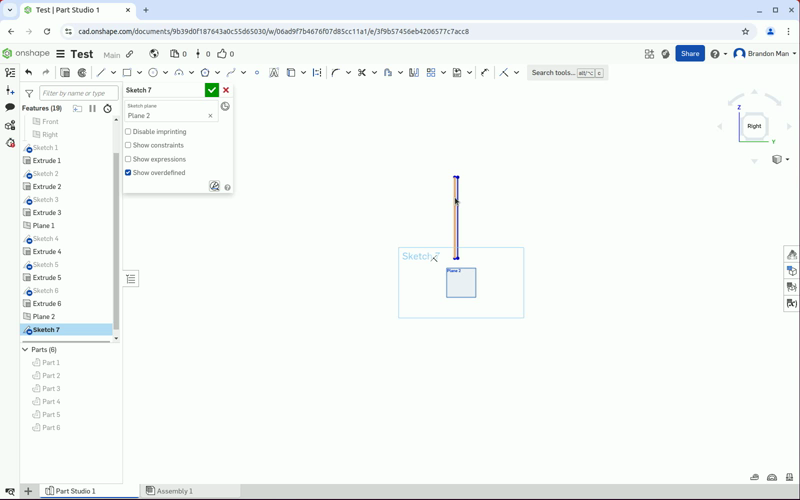
scroll(6)
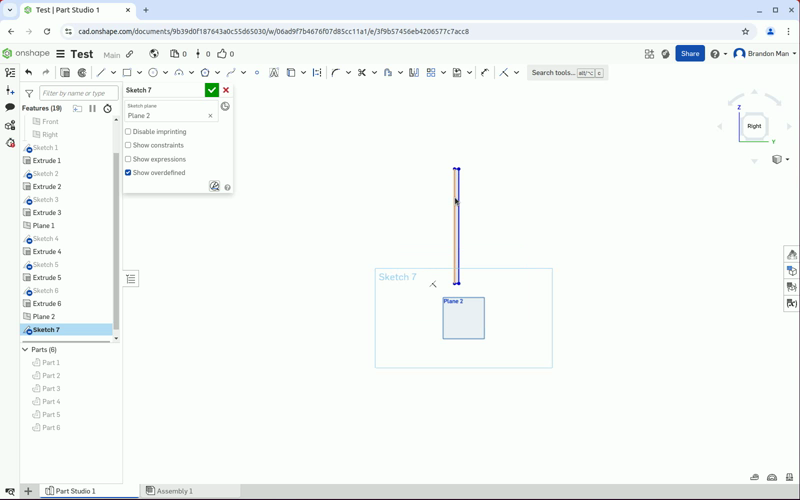
scroll(6)
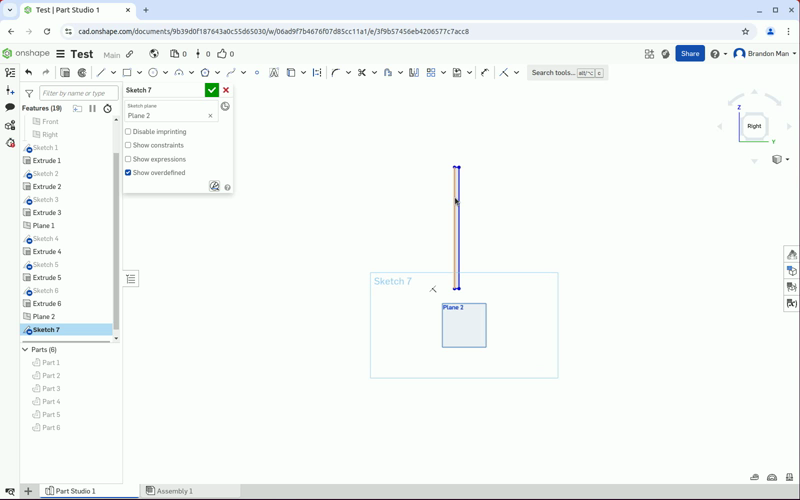
scroll(6)
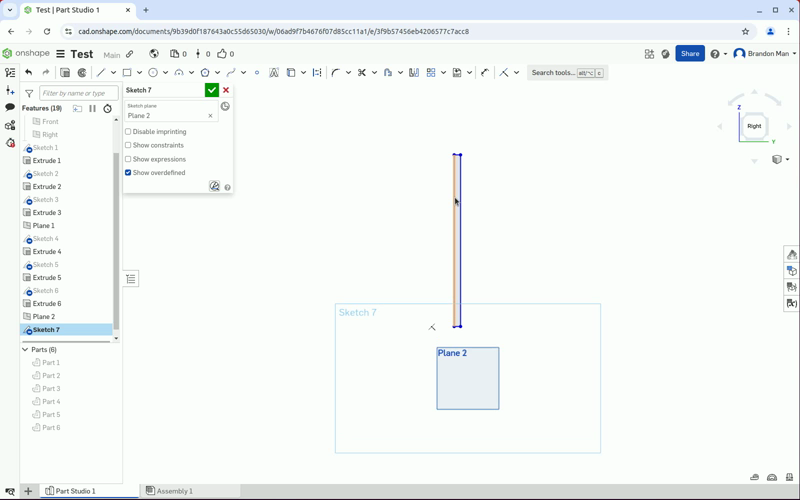
scroll(6)
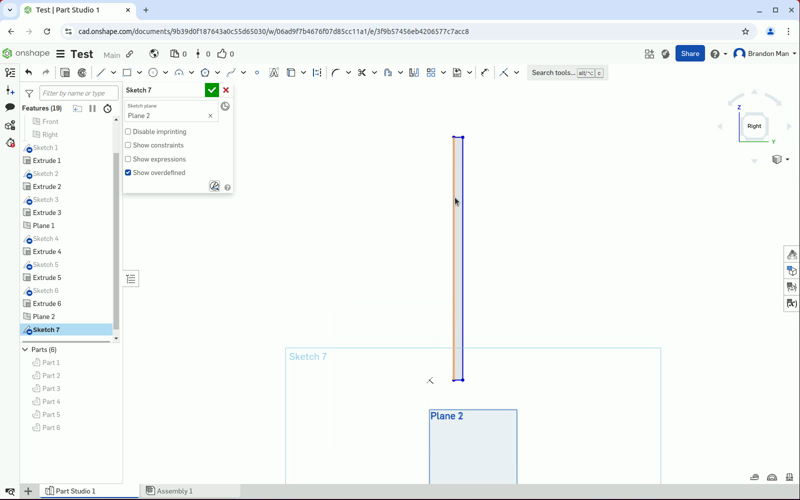
scroll(6)
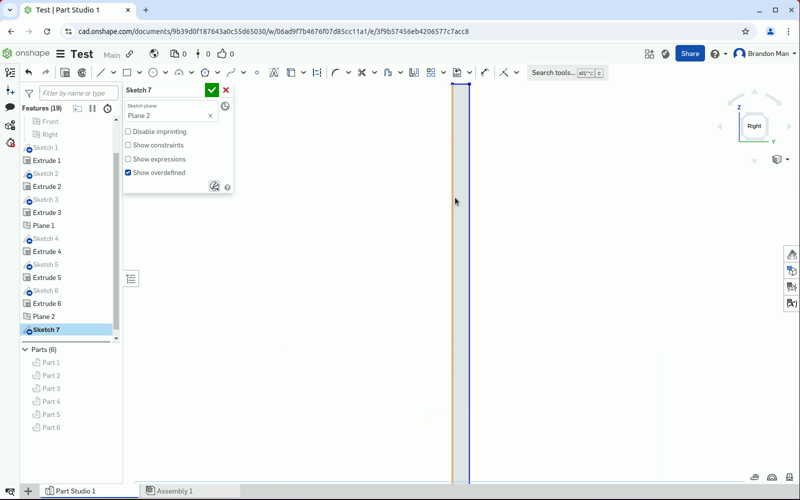
scroll(6)
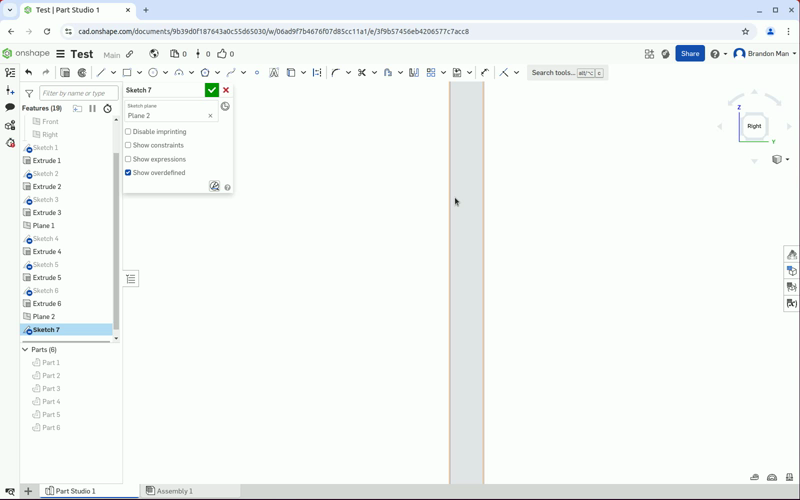
click(455, 197)
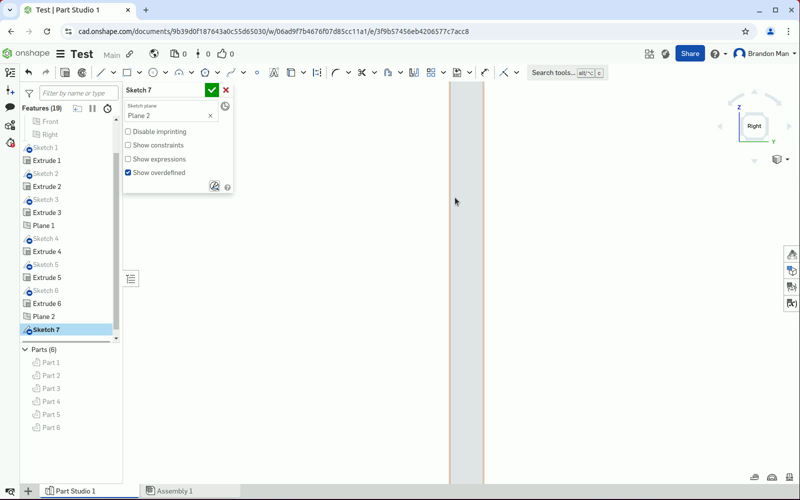
scroll(-6)
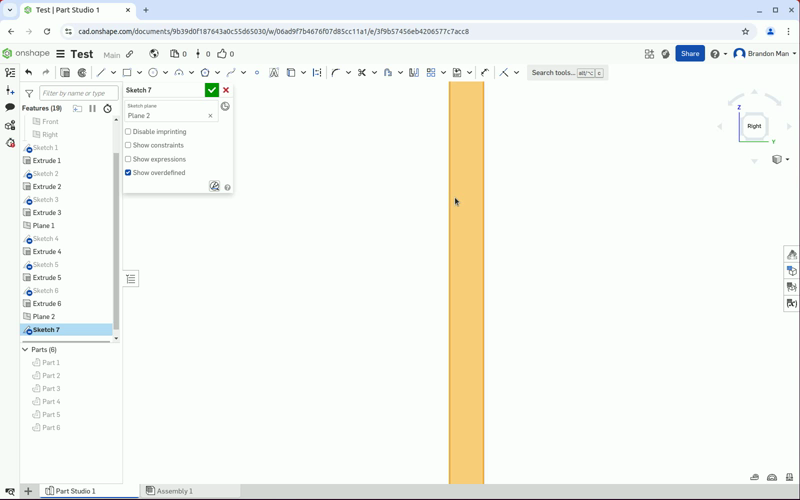
scroll(-6)
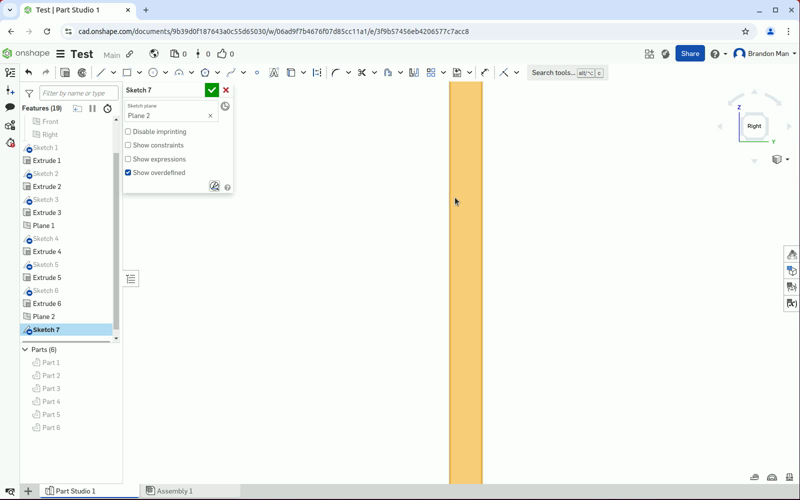
scroll(-6)
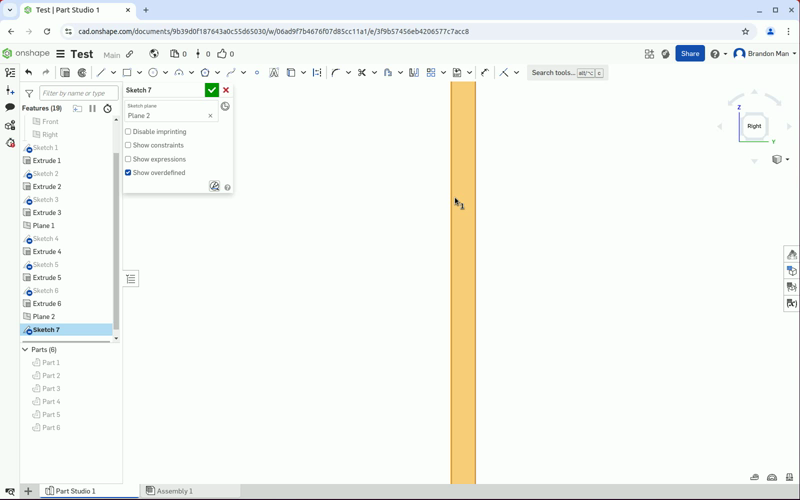
scroll(-6)
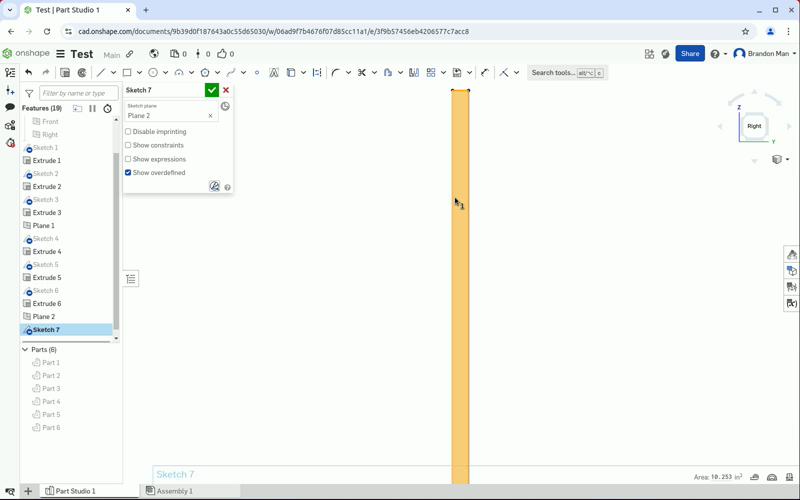
scroll(-6)
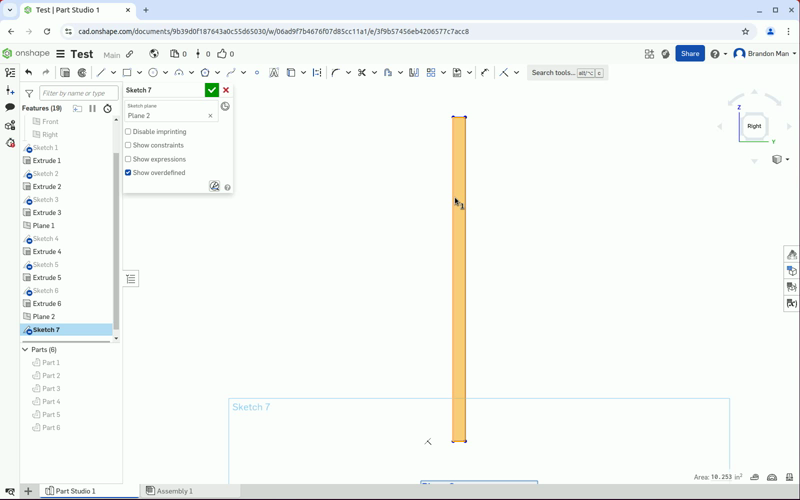
scroll(-6)
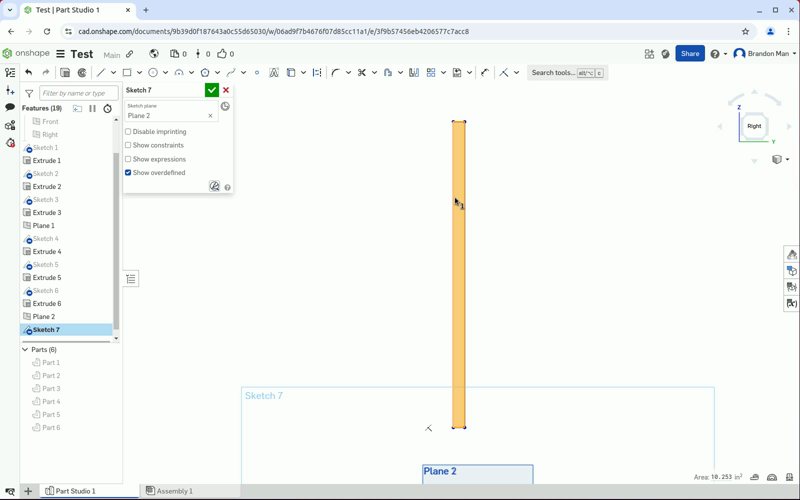
scroll(-6)
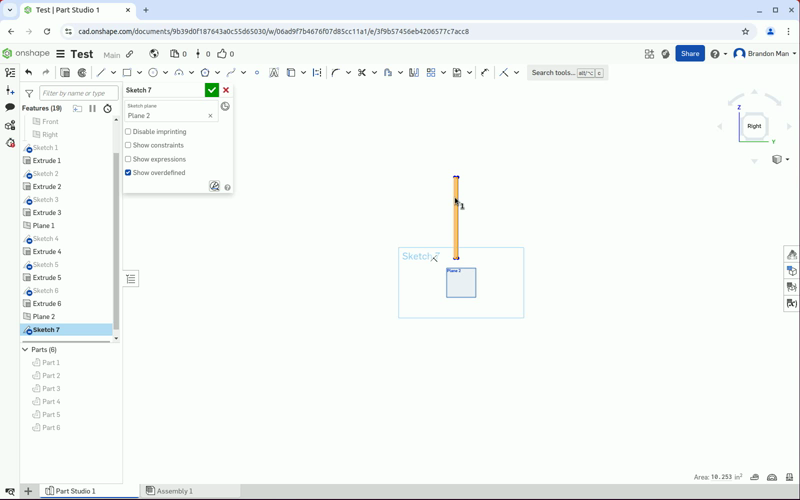
mouse_move(73, 352)
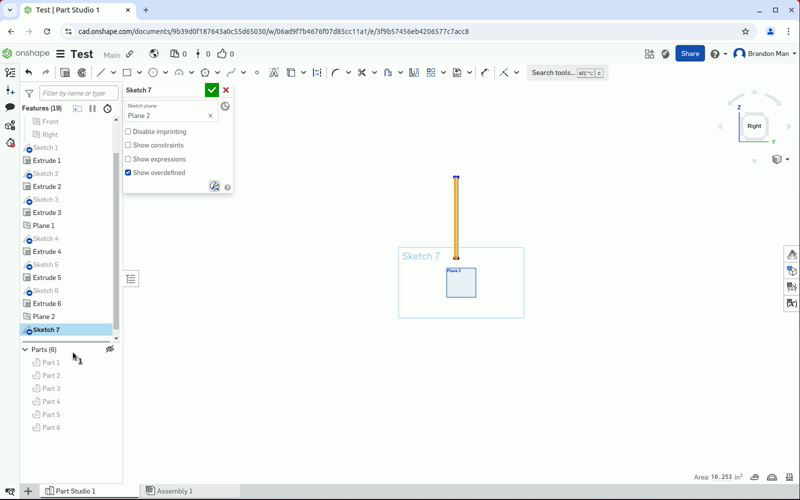
key(shift+y)
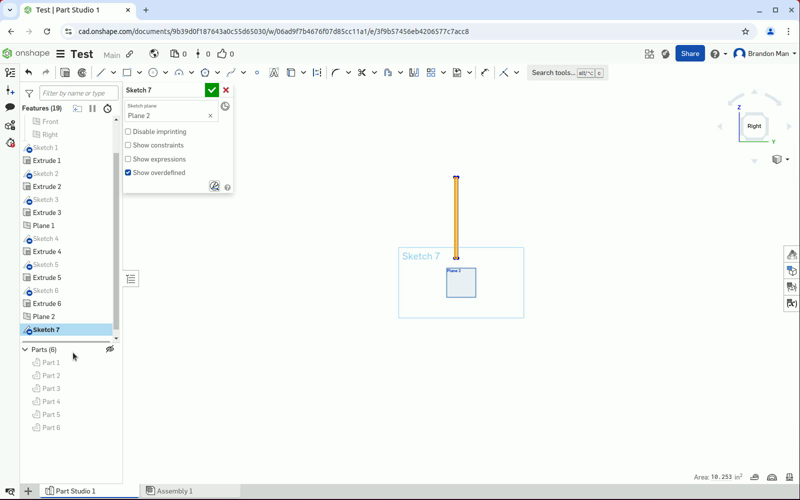
key(shift+e)
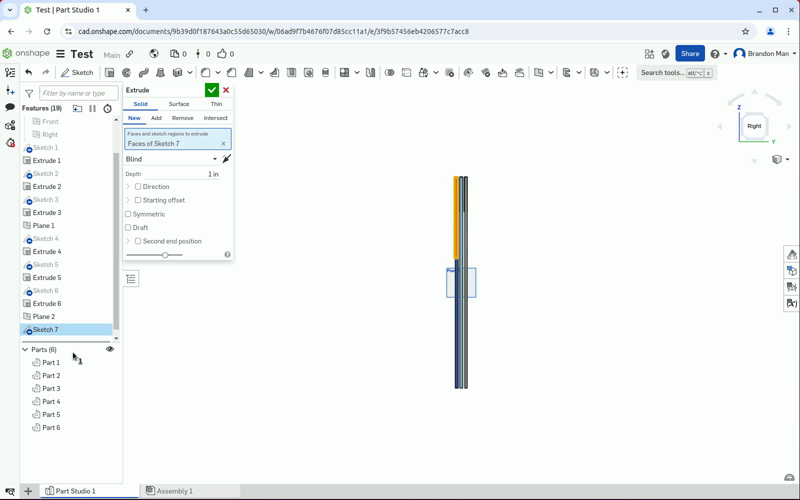
mouse_move(143, 106)
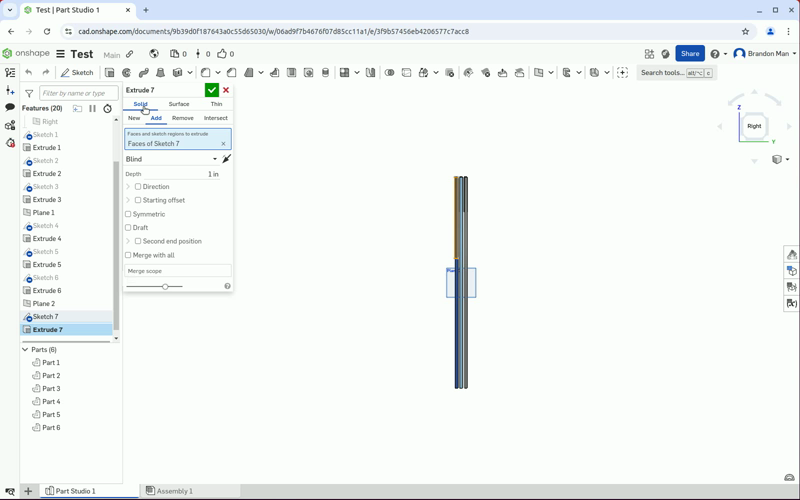
click(143, 106)
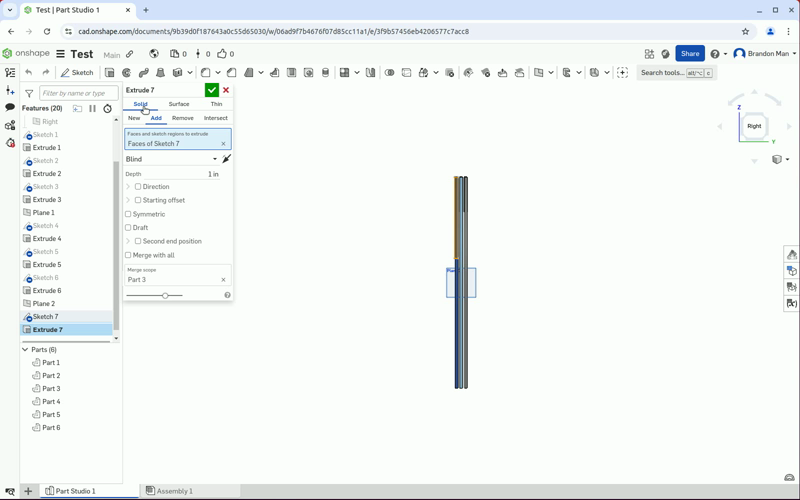
mouse_move(137, 120)
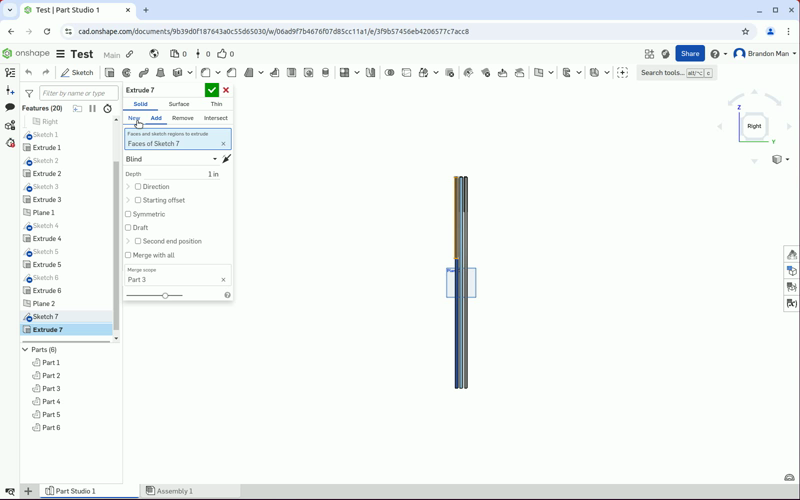
click(137, 120)
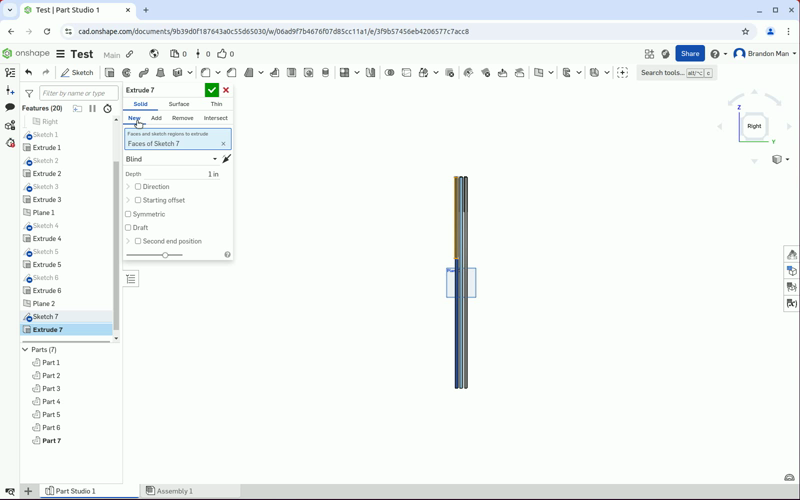
key(tab, 4)
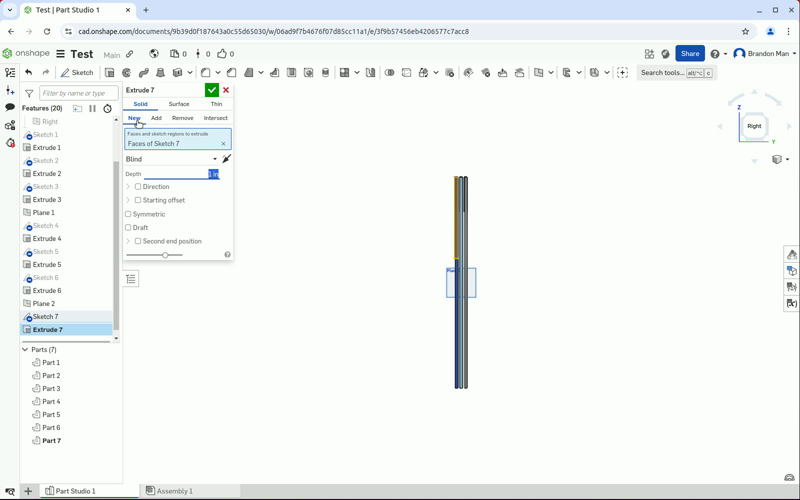
text(9.147)
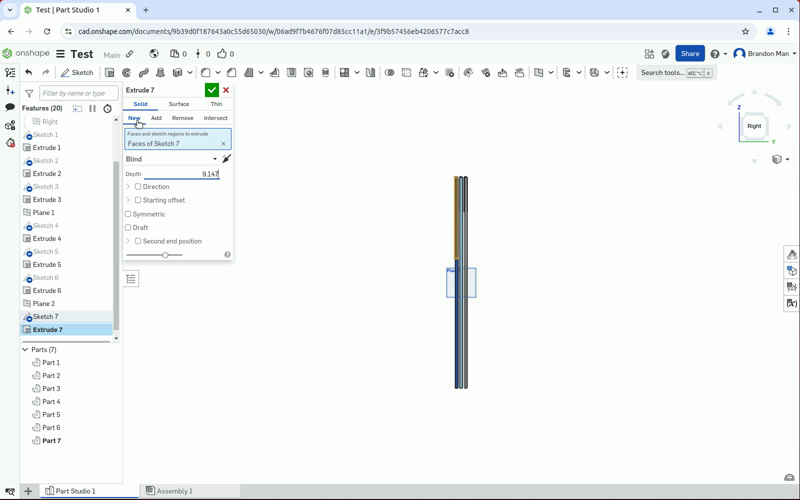
key(enter)
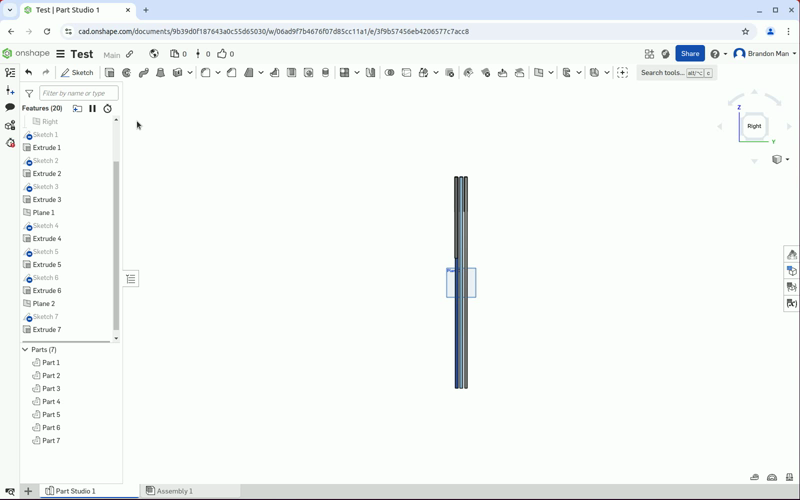
key(shift+h)
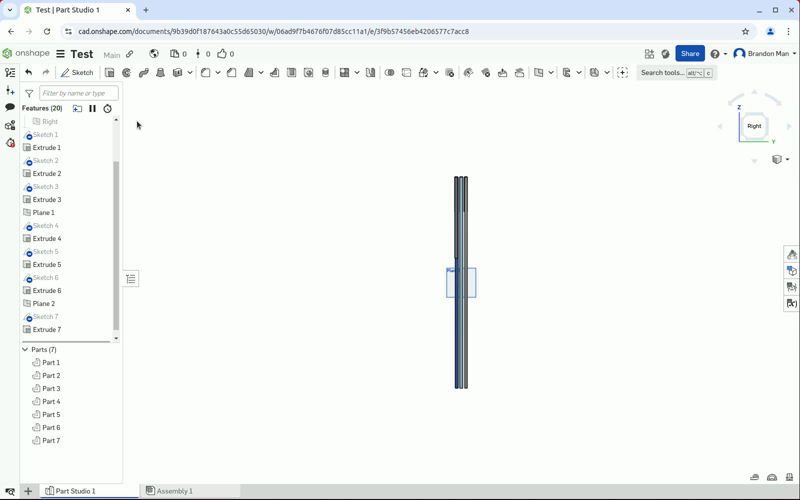
key(shift+h)
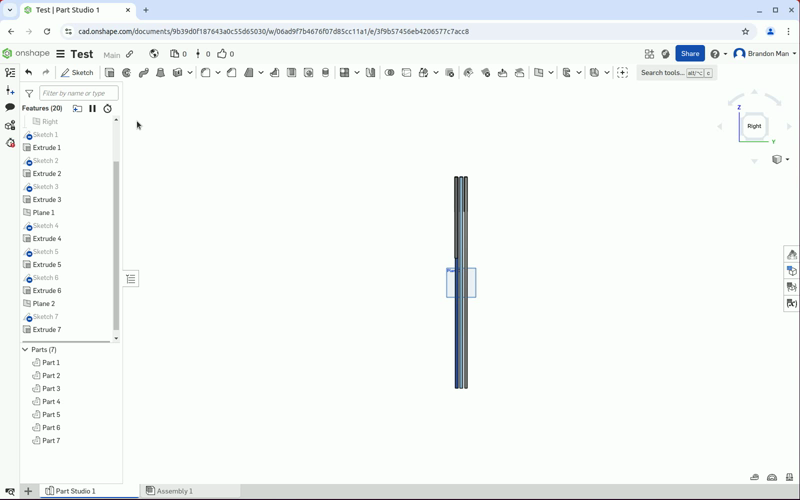
mouse_move(69, 137)
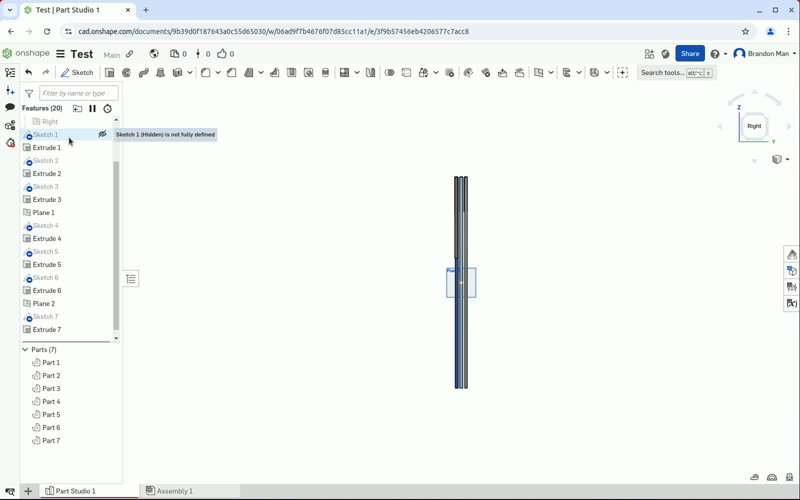
click(69, 137)
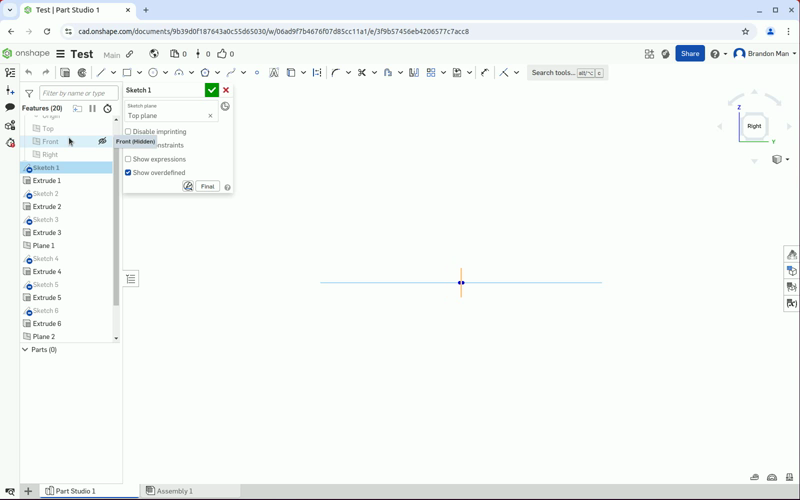
mouse_move(229, 92)
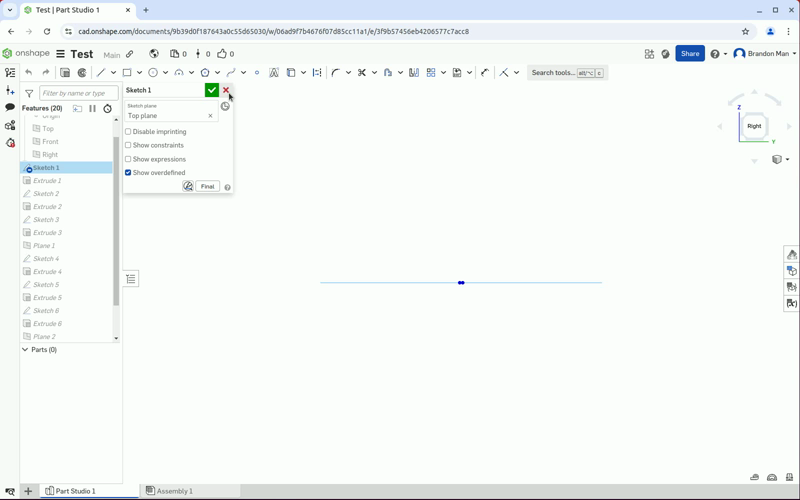
click(229, 92)
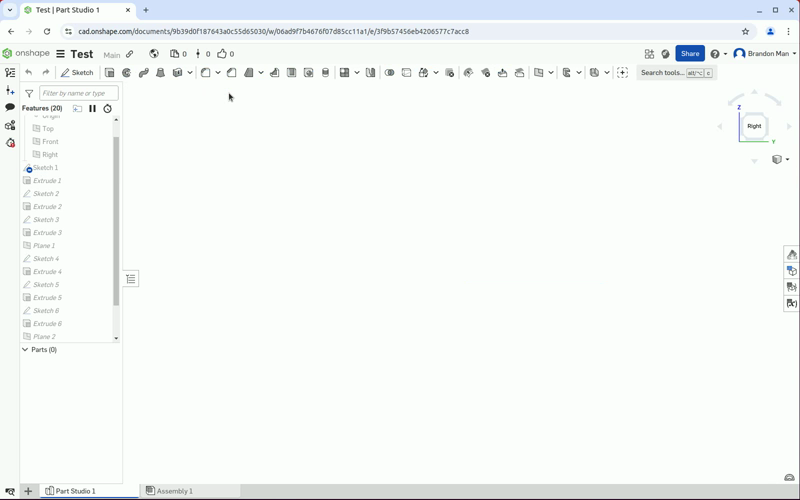
key(shift+s)
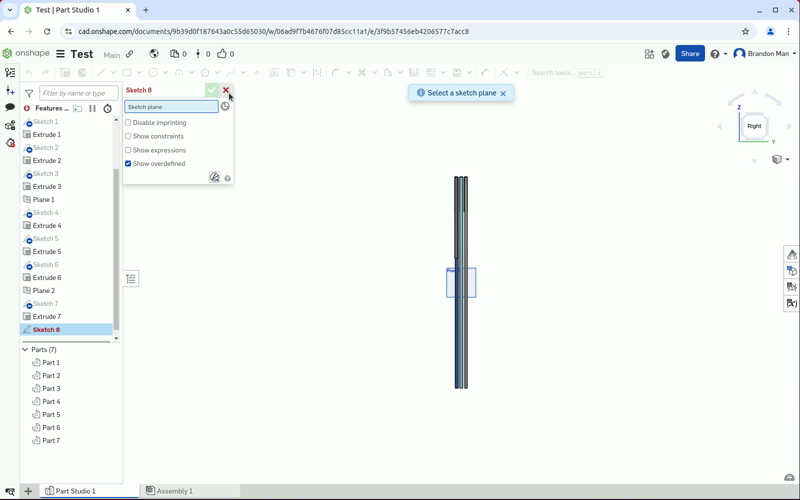
mouse_move(69, 293)
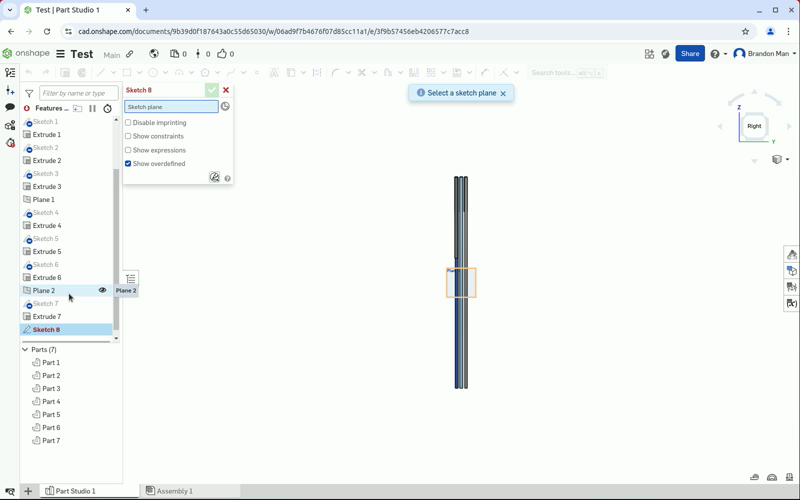
click(69, 293)
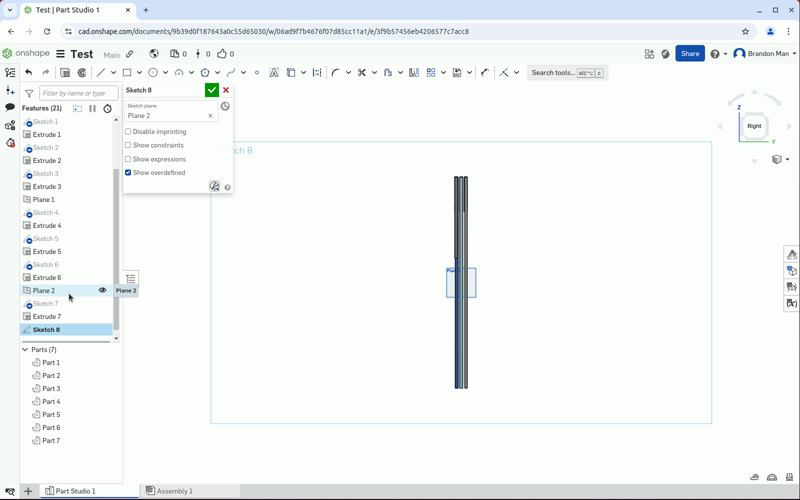
mouse_move(73, 352)
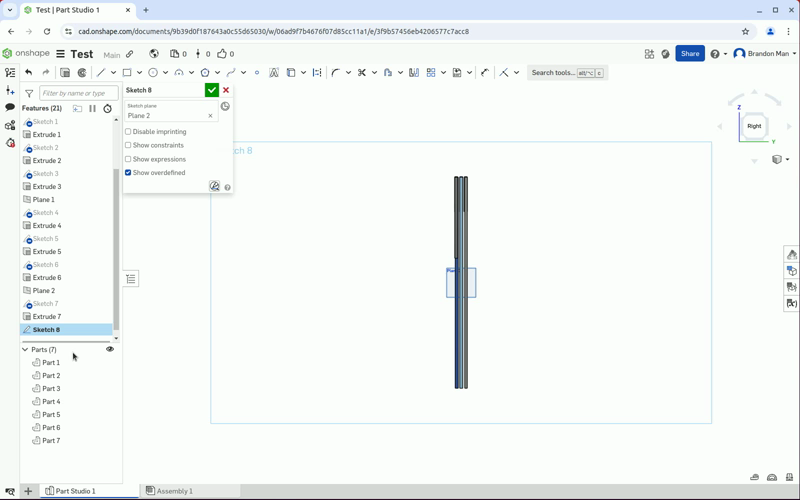
key(y)
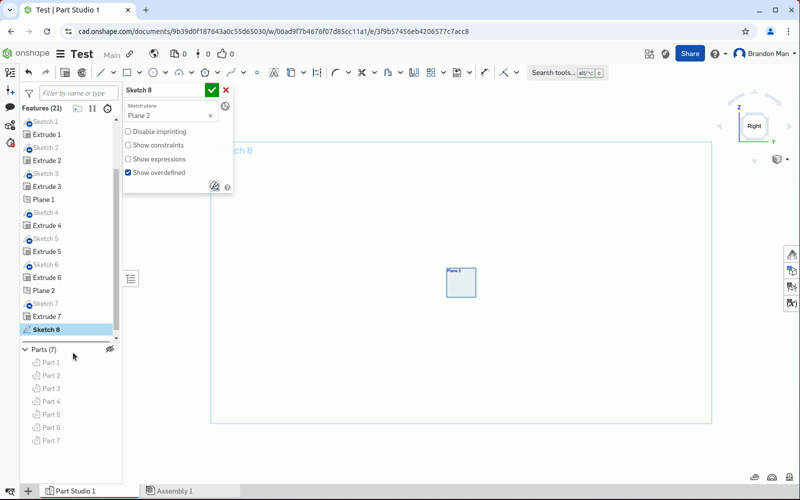
key(l)
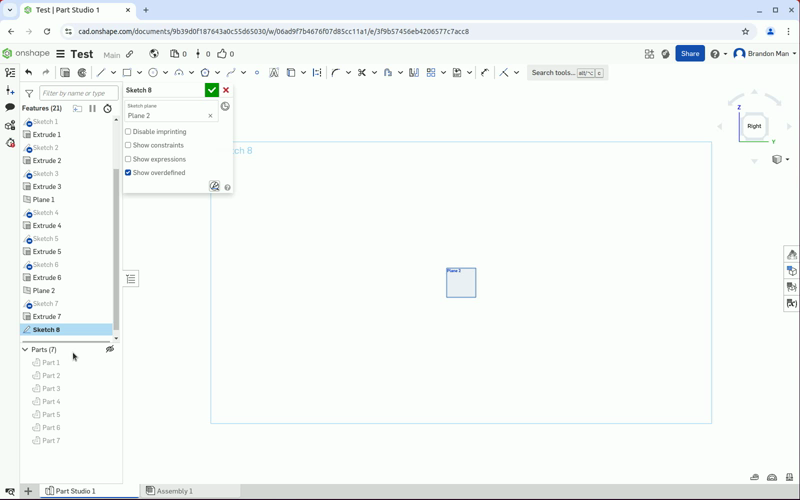
key_down(shift)
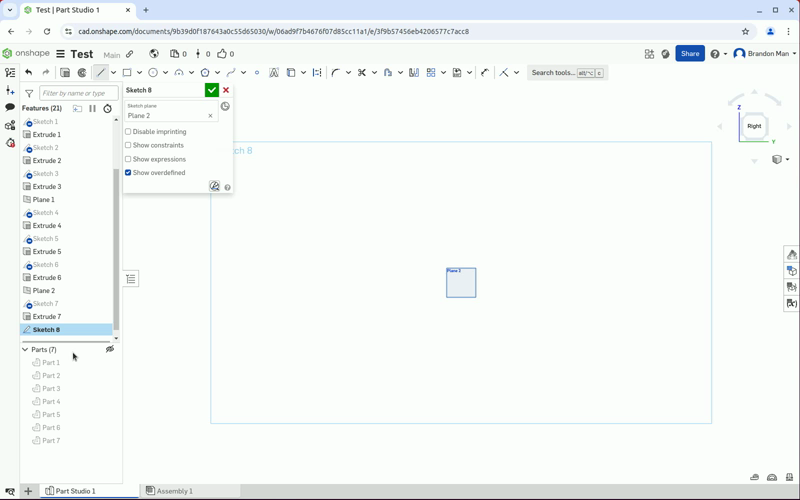
mouse_move(459, 258)
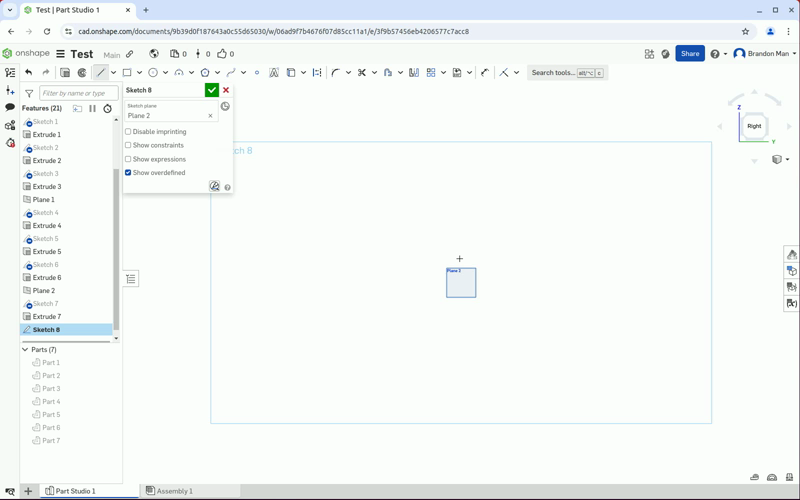
click(459, 258)
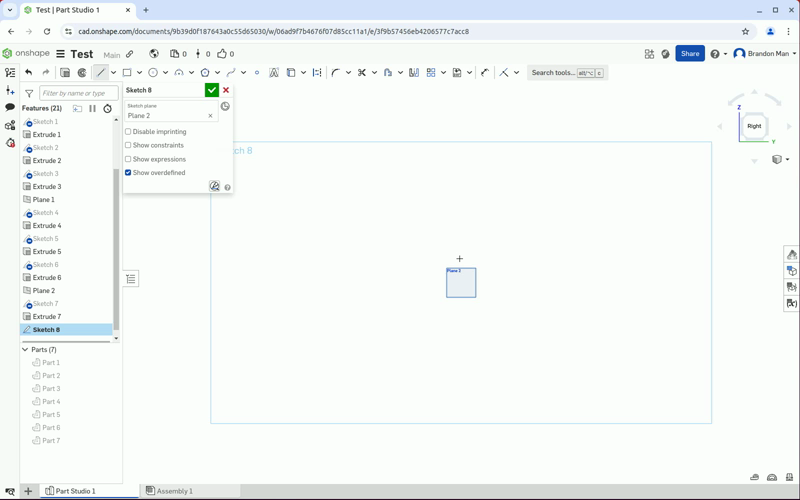
key_up(shift)
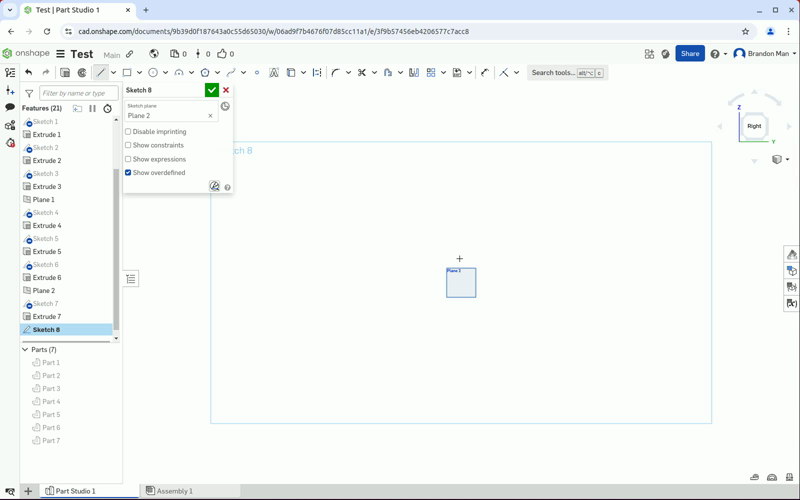
key_down(shift)
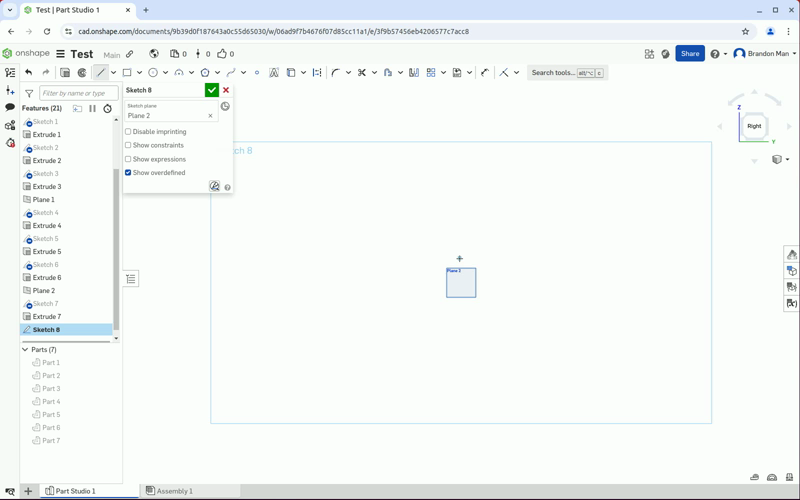
mouse_move(489, 258)
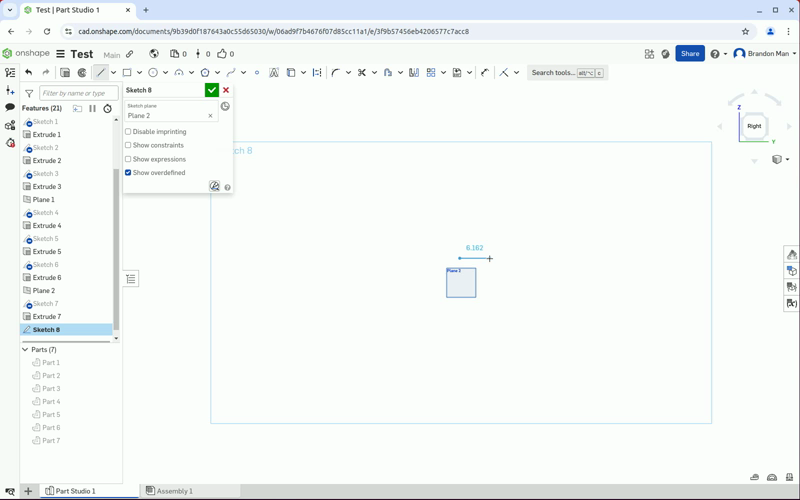
mouse_move(462, 258)
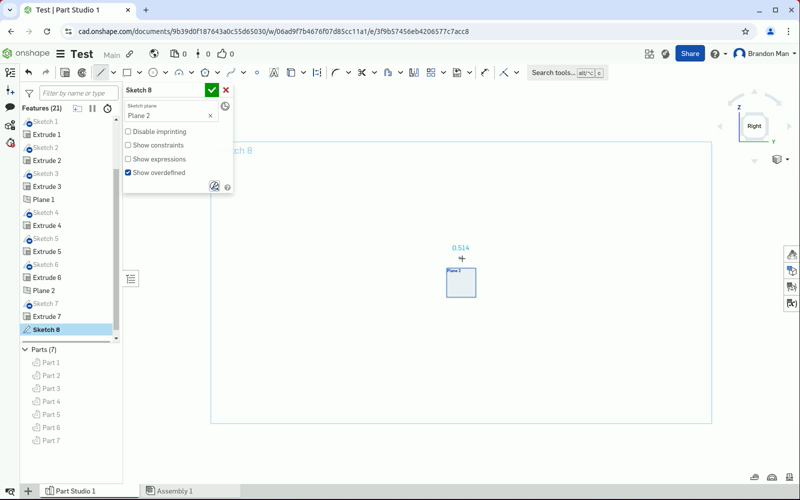
scroll(6)
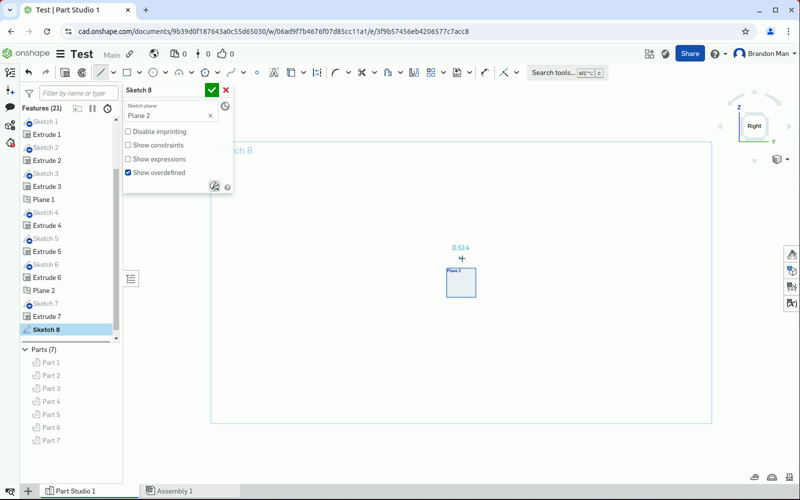
scroll(6)
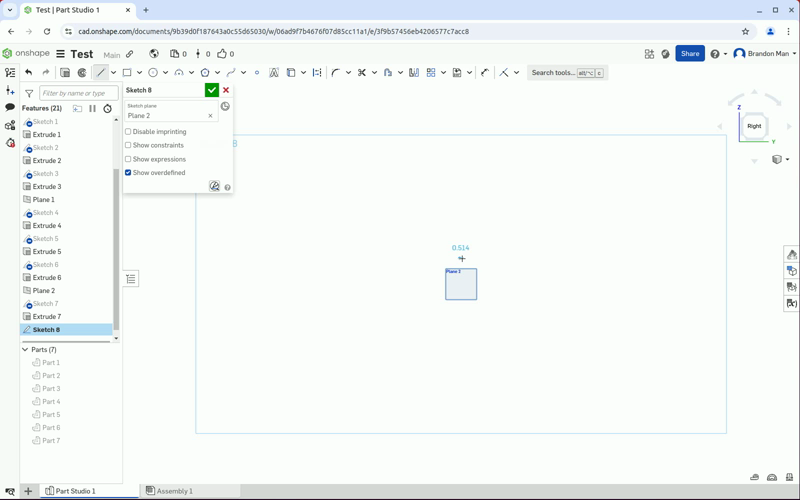
scroll(6)
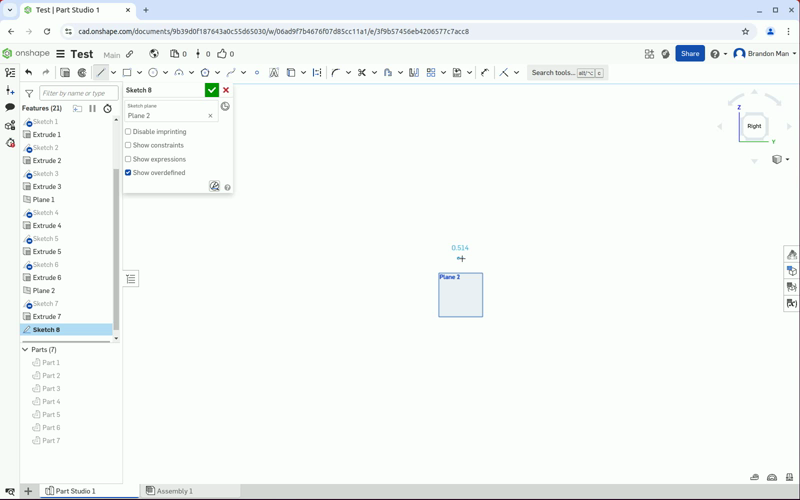
scroll(6)
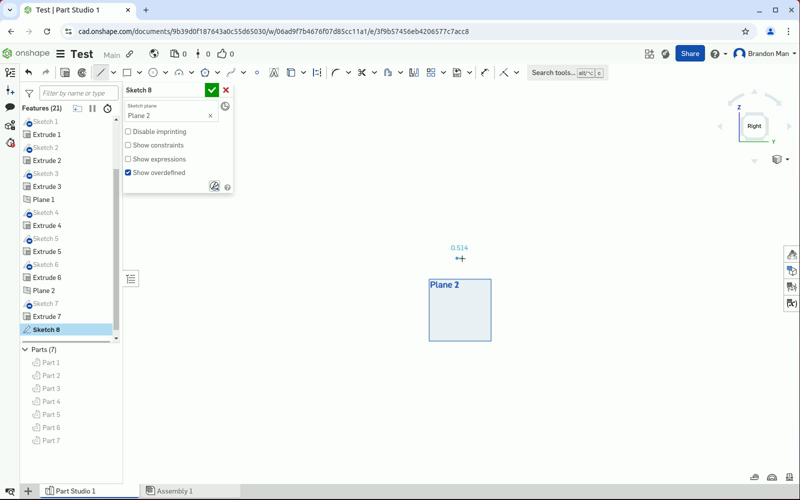
scroll(6)
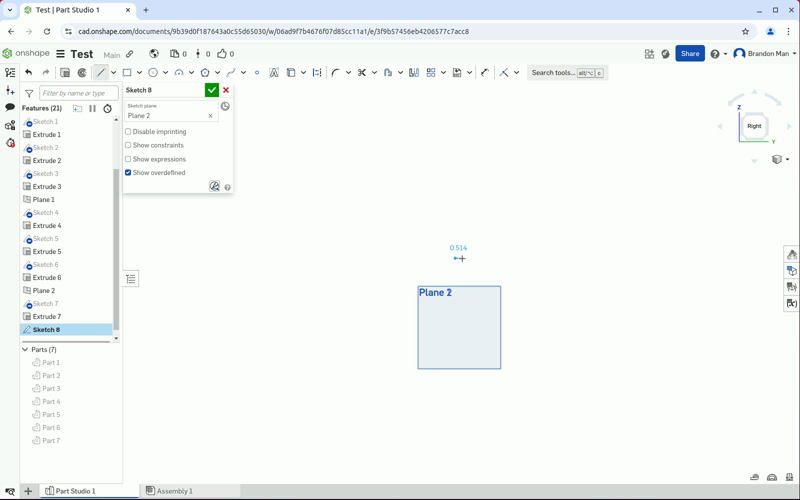
scroll(6)
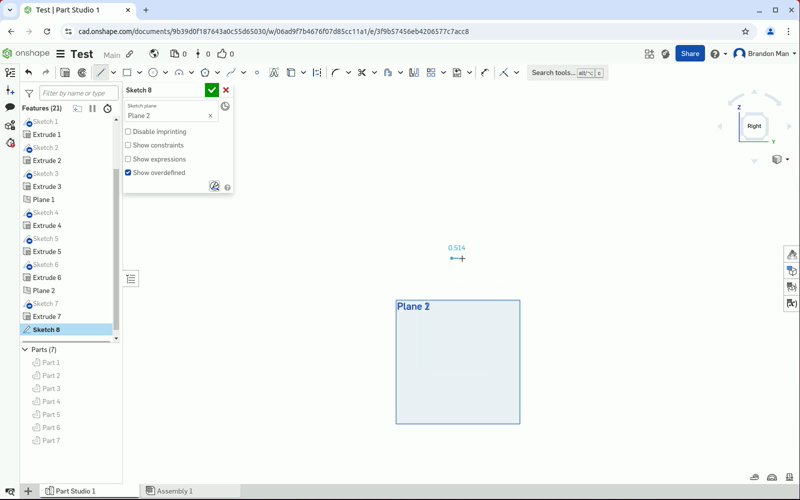
scroll(6)
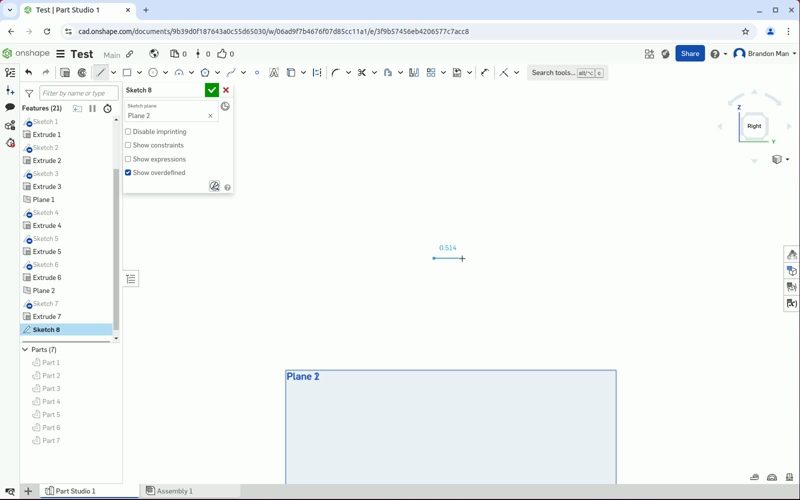
click(462, 258)
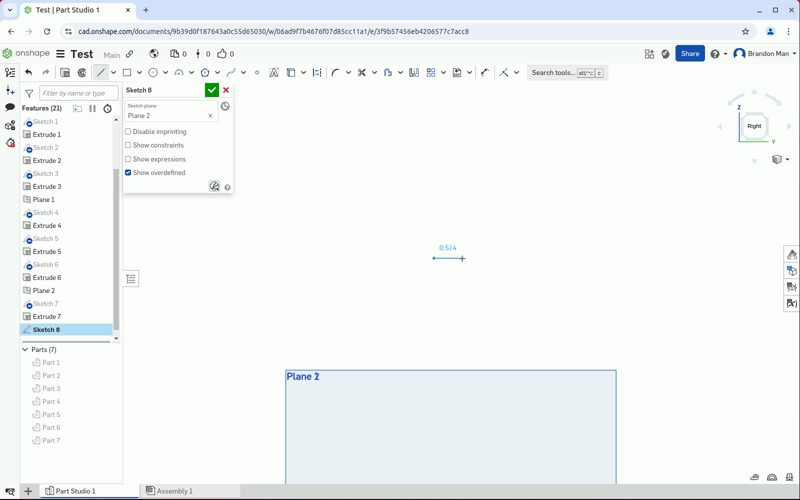
scroll(-6)
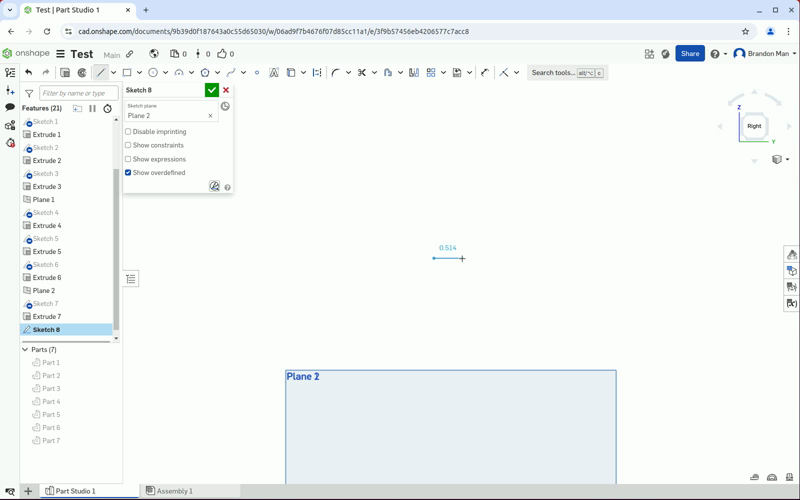
scroll(-6)
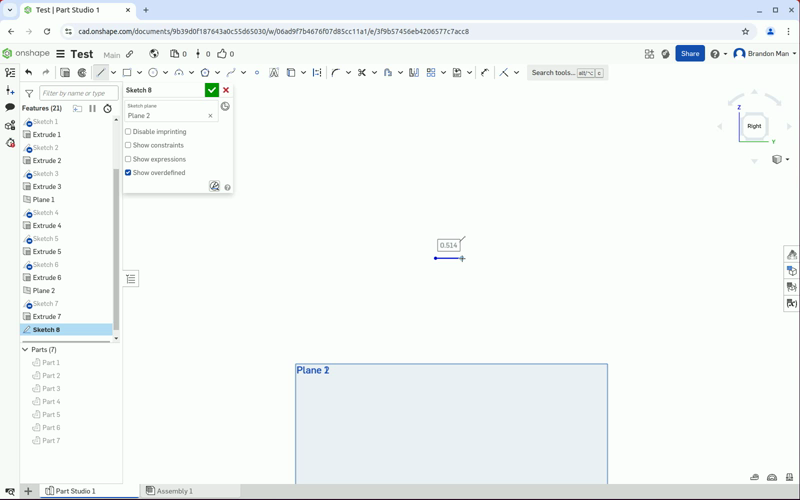
scroll(-6)
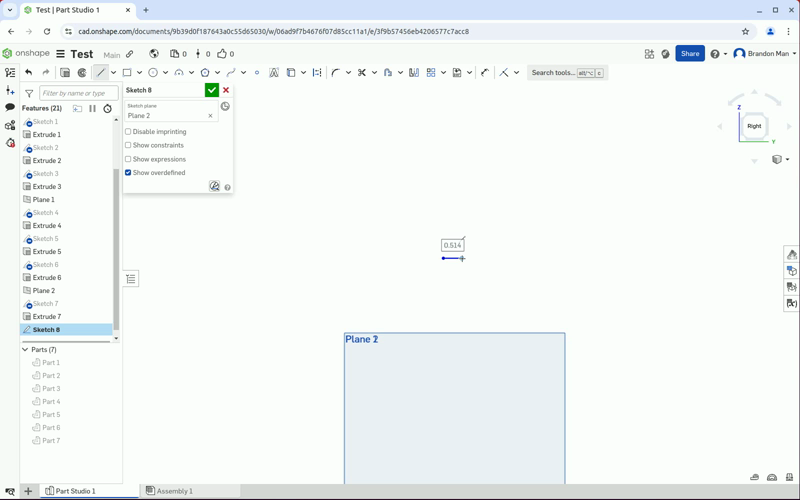
scroll(-6)
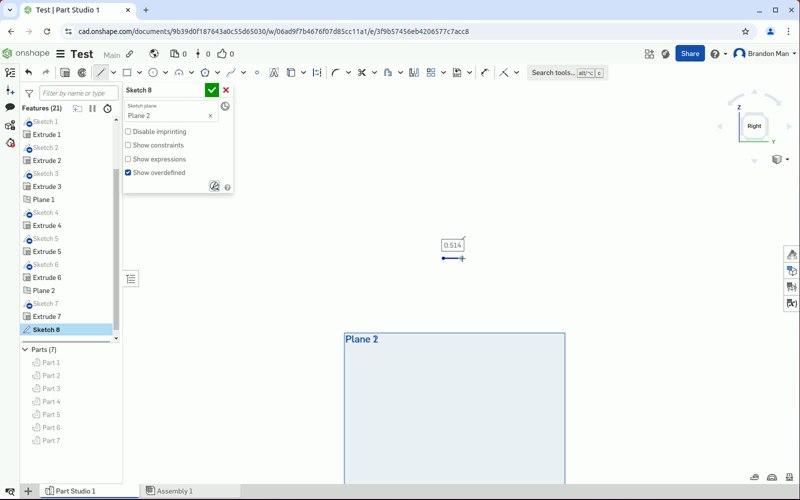
scroll(-6)
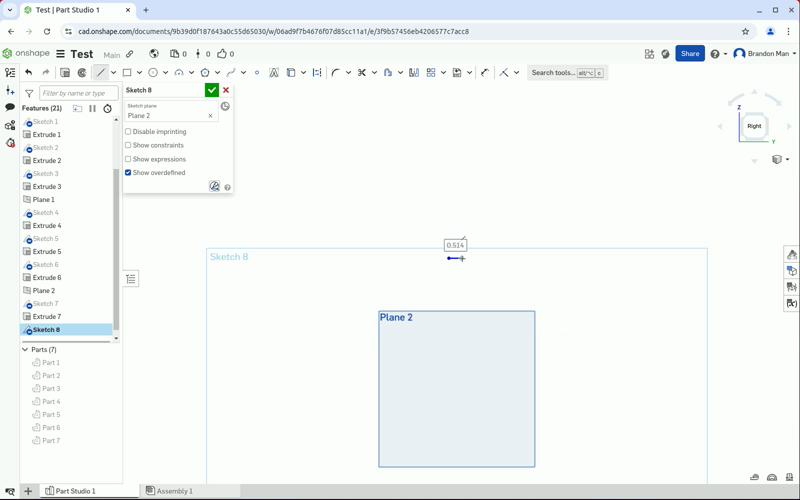
scroll(-6)
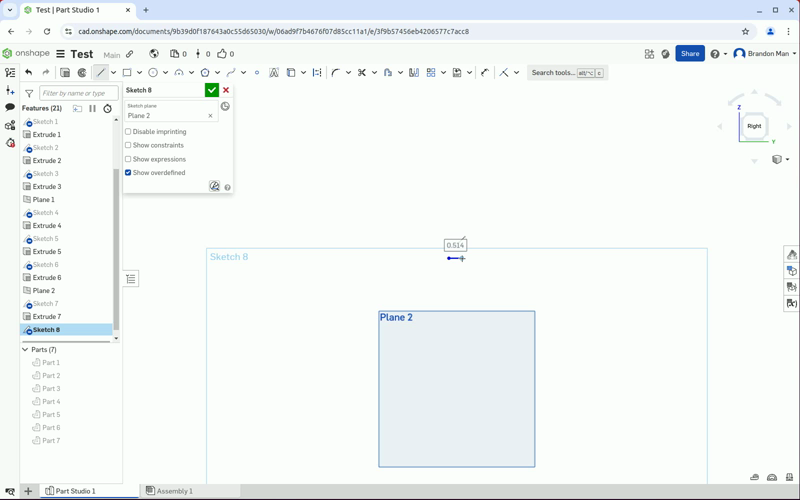
scroll(-6)
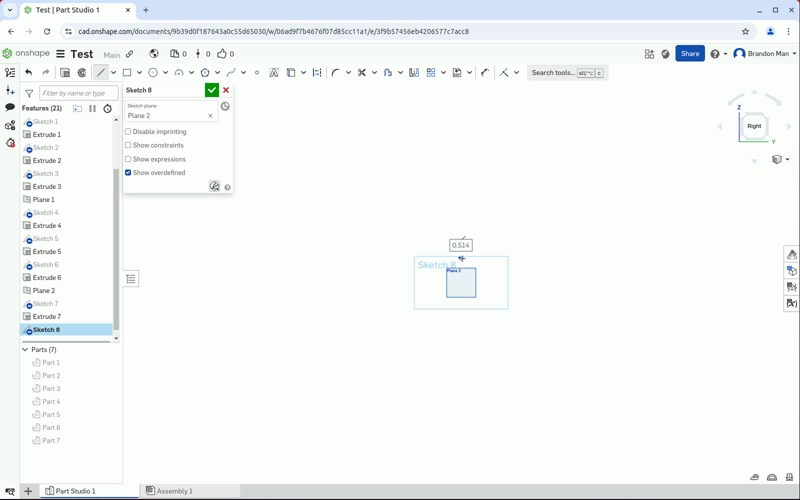
key_up(shift)
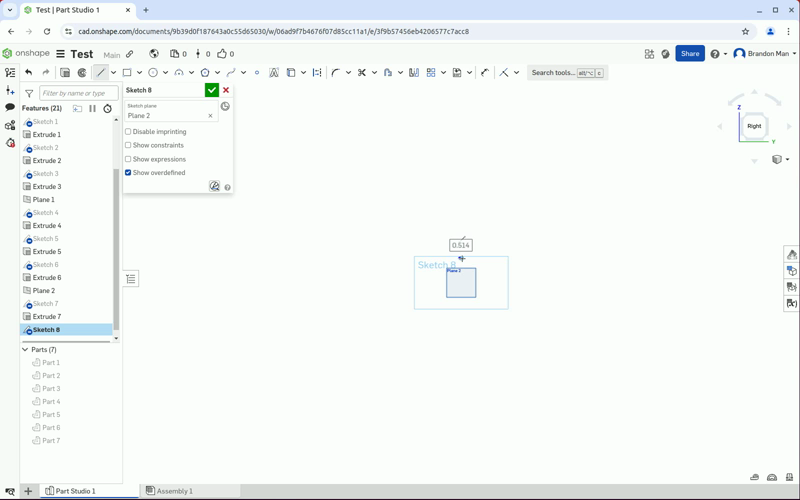
key_down(shift)
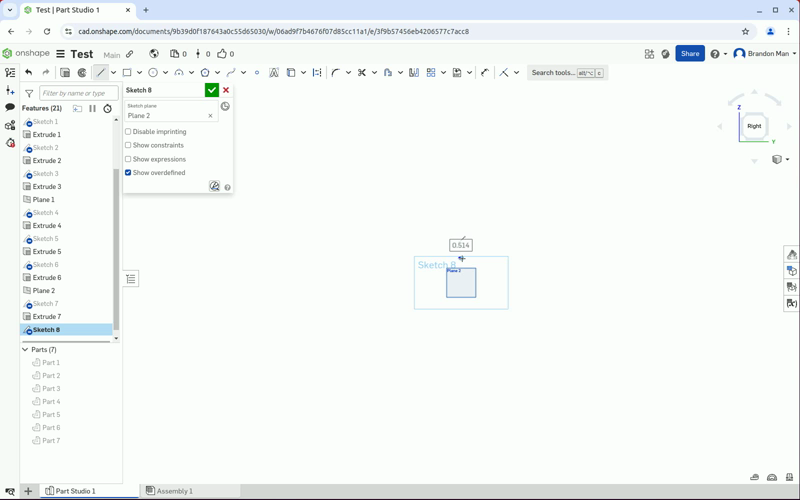
mouse_move(462, 177)
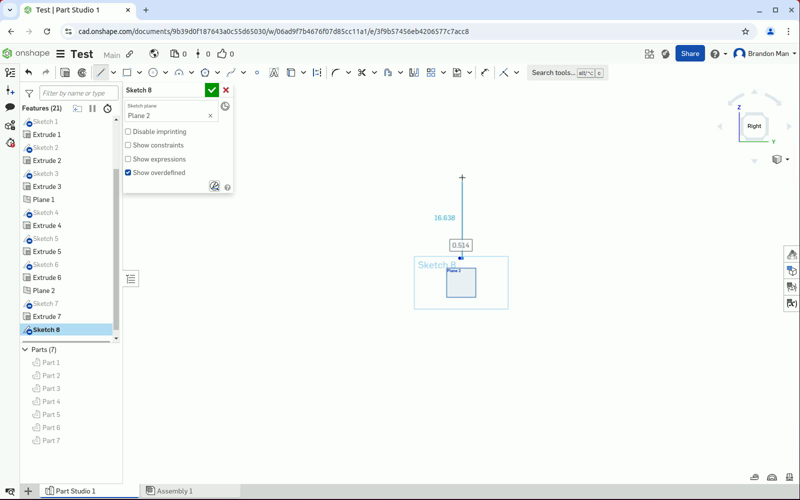
click(462, 177)
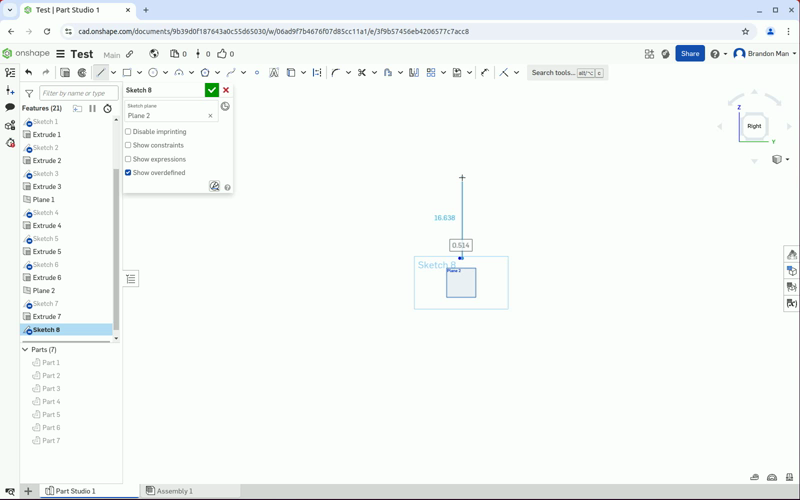
key_up(shift)
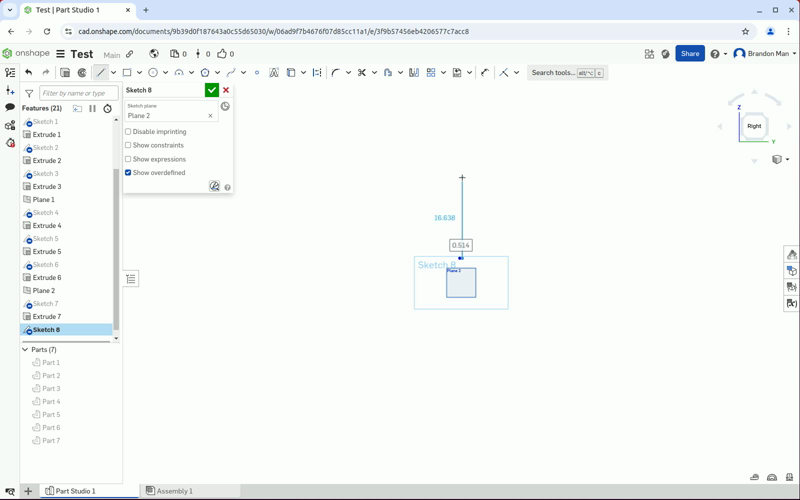
key_down(shift)
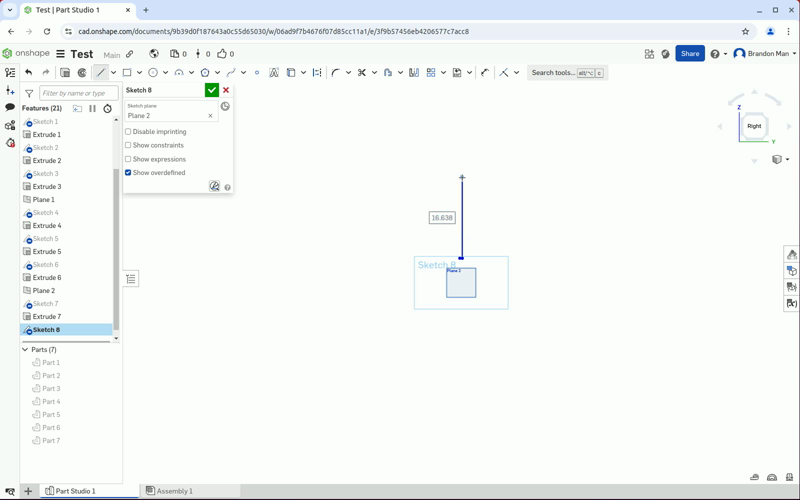
mouse_move(492, 177)
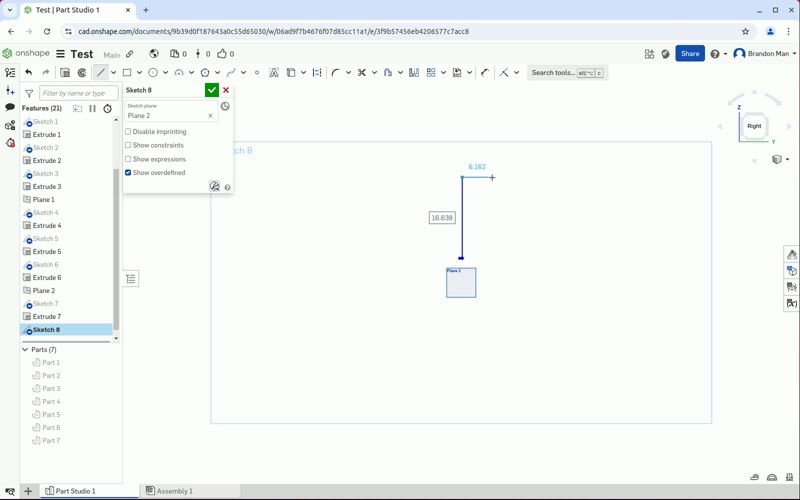
mouse_move(459, 177)
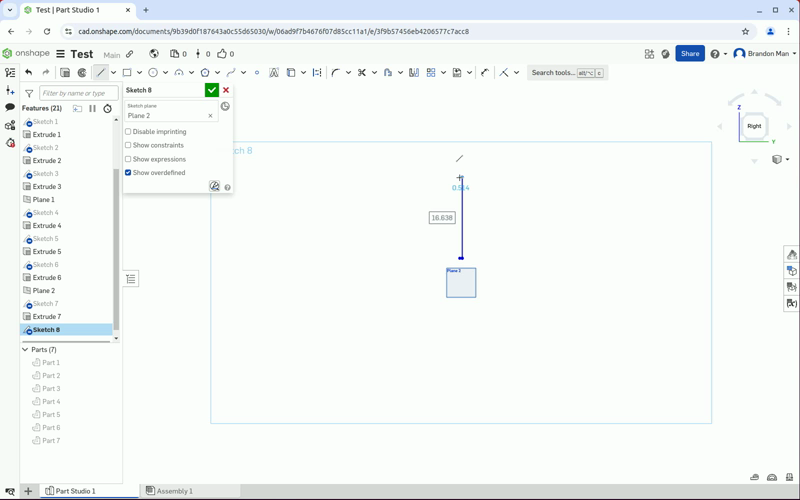
scroll(6)
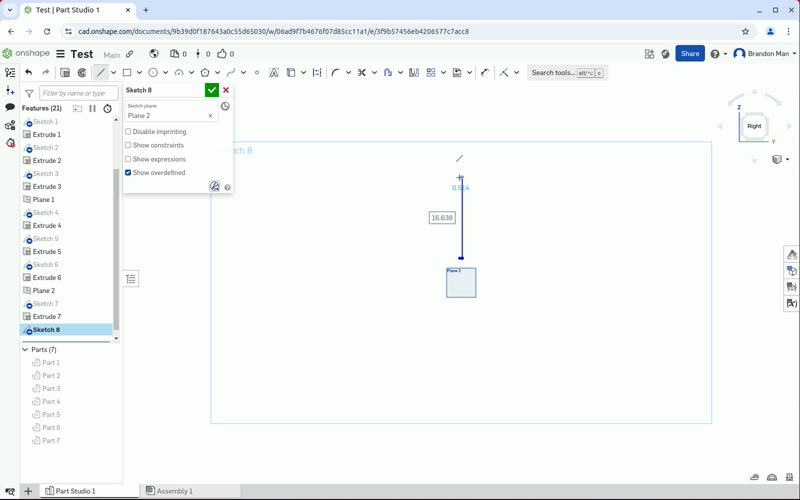
scroll(6)
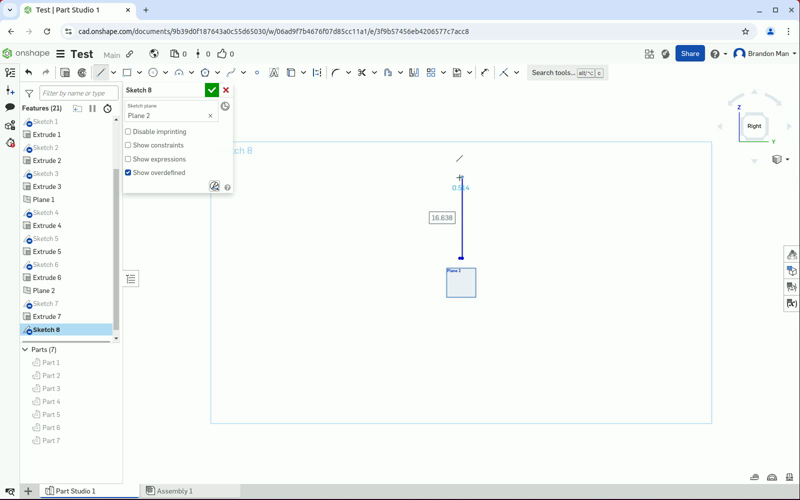
scroll(6)
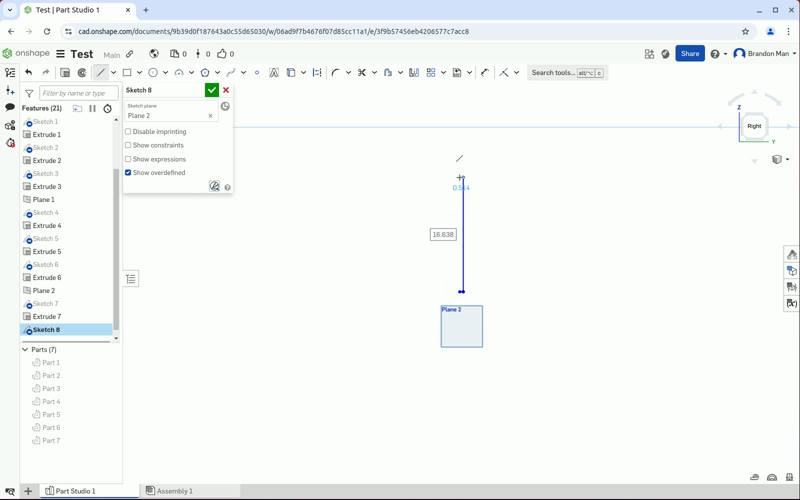
scroll(6)
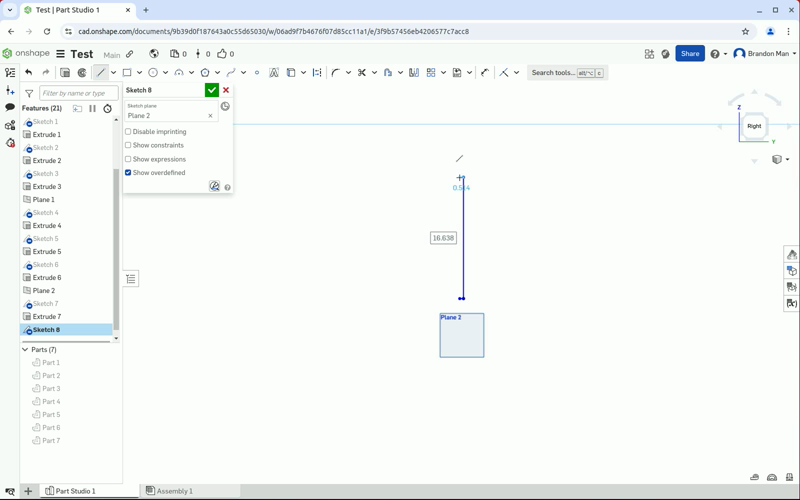
scroll(6)
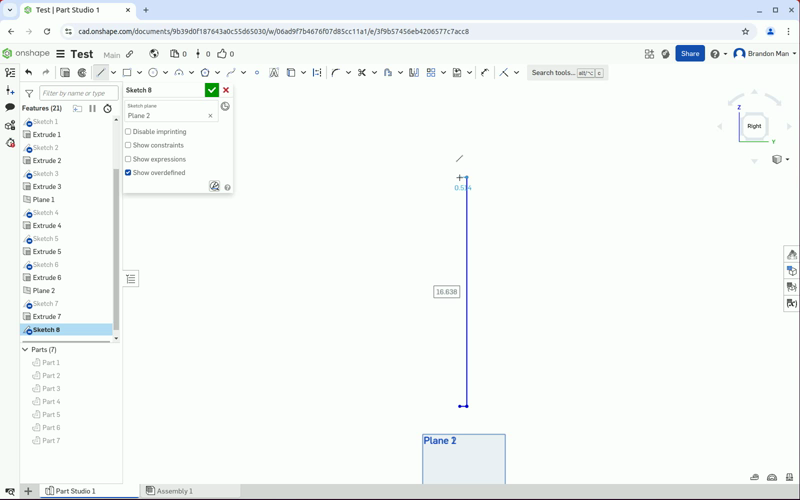
scroll(6)
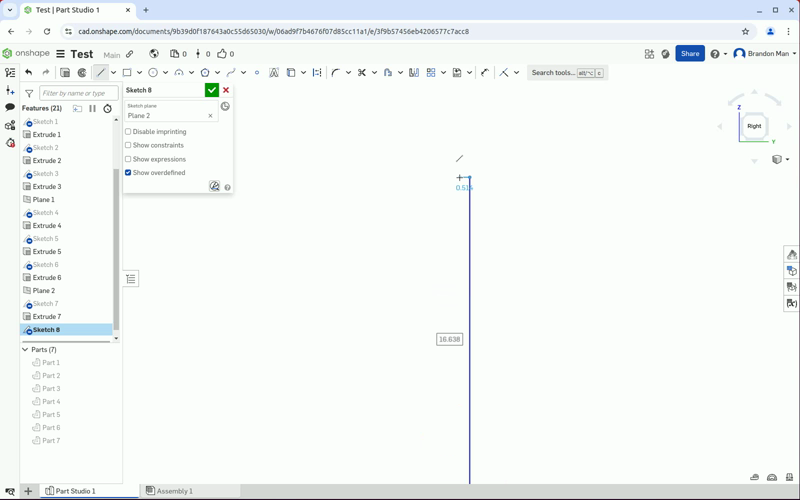
scroll(6)
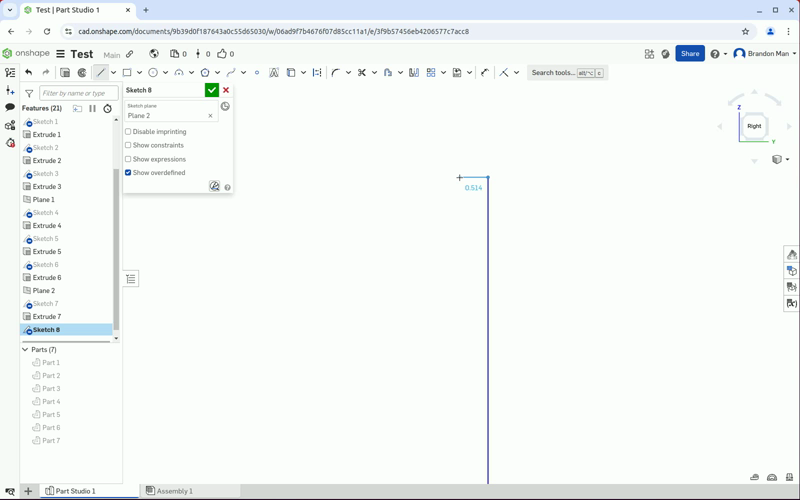
click(459, 177)
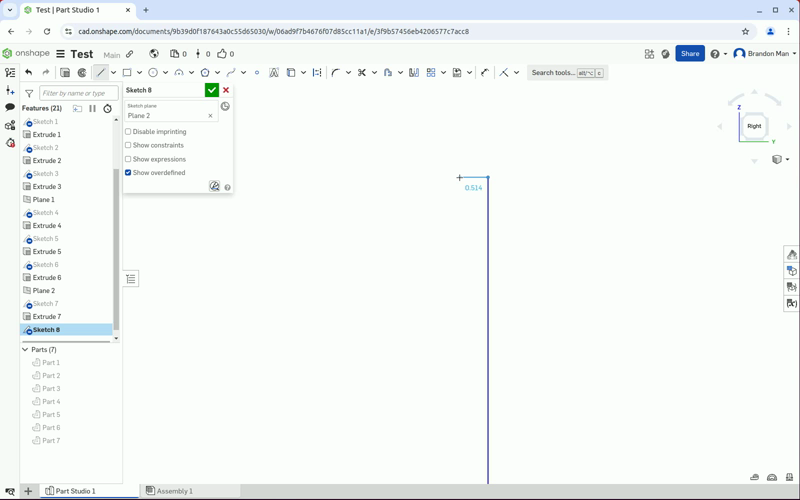
scroll(-6)
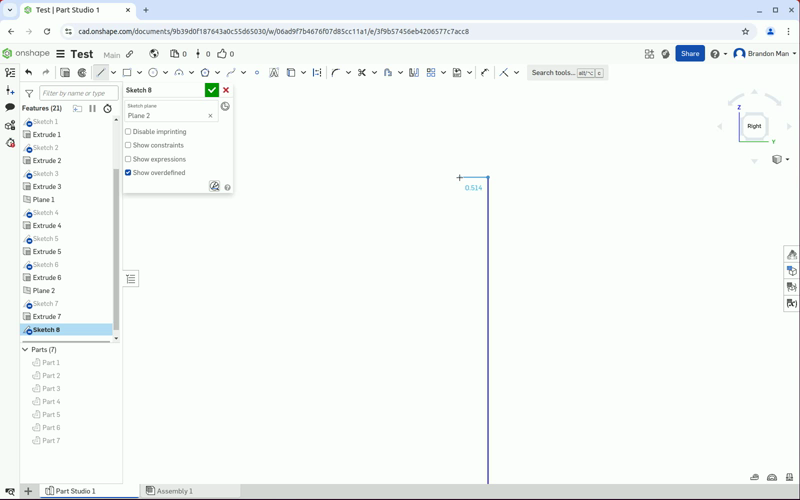
scroll(-6)
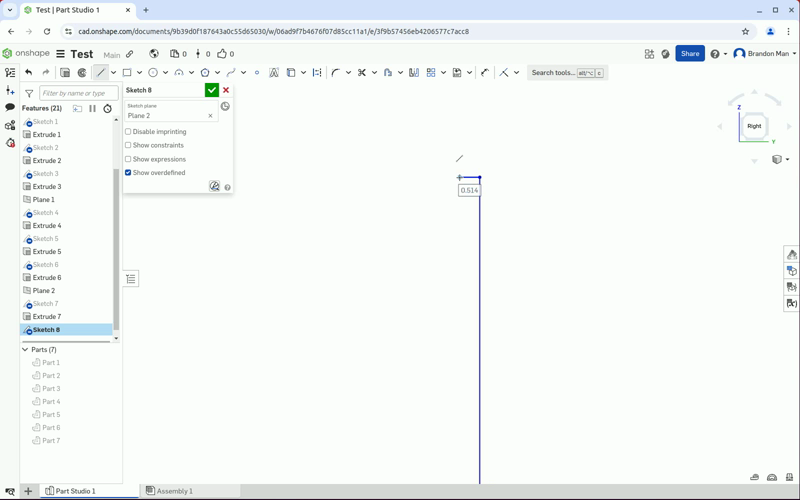
scroll(-6)
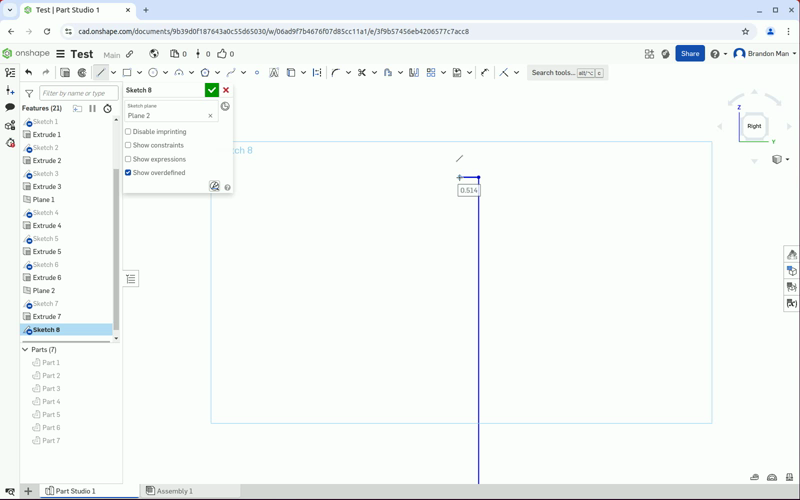
scroll(-6)
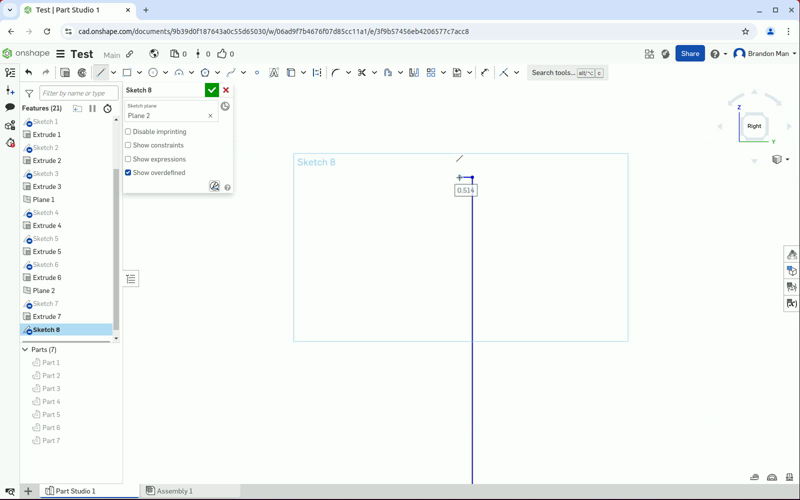
scroll(-6)
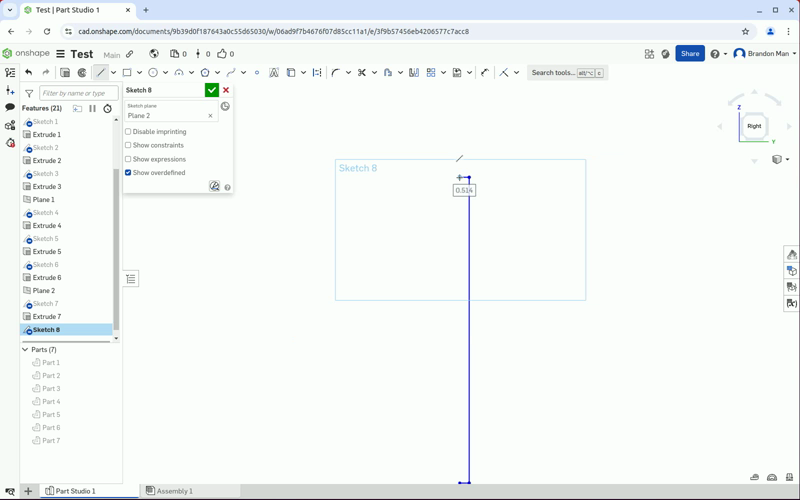
scroll(-6)
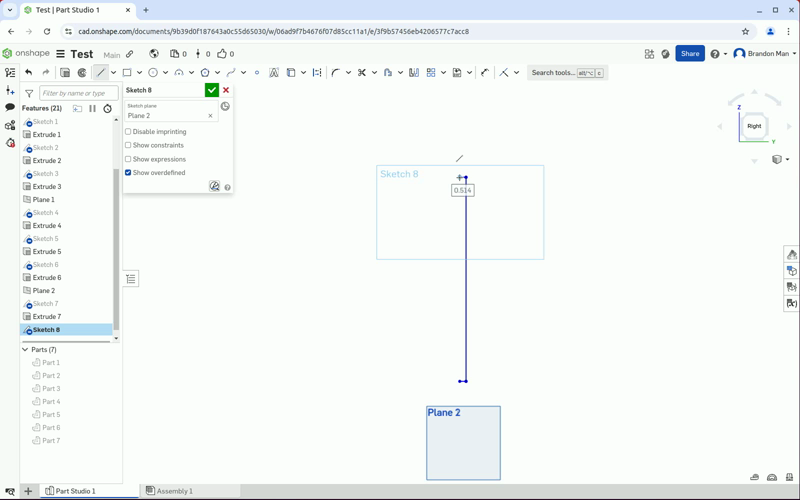
scroll(-6)
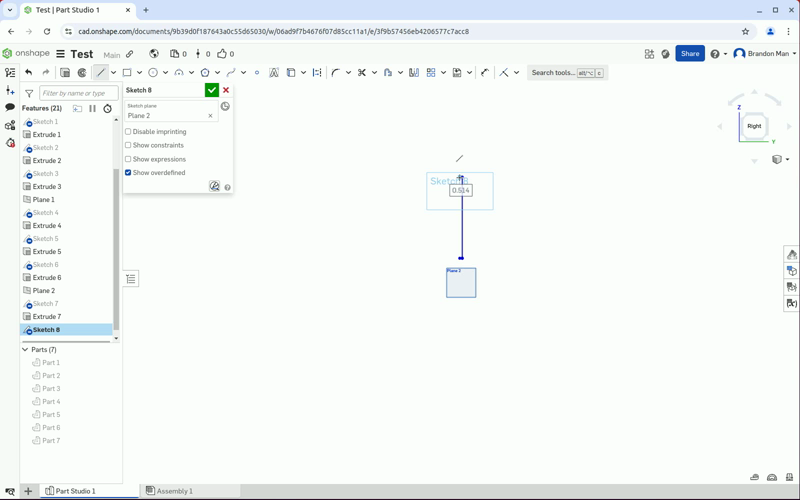
key_up(shift)
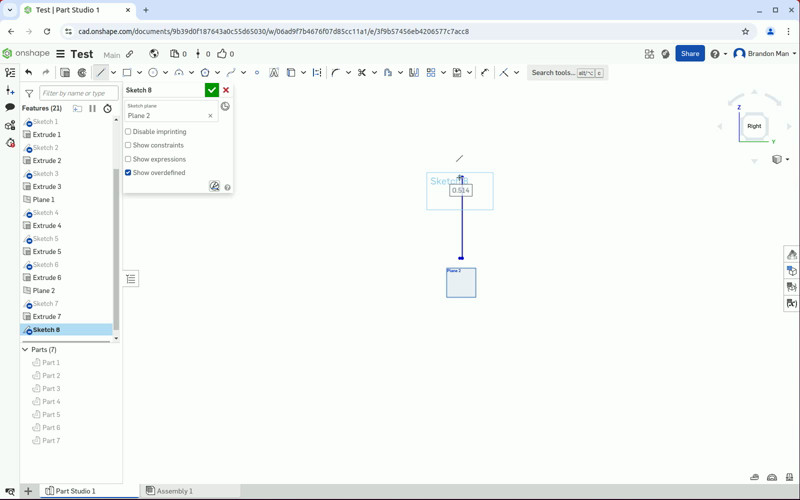
key_down(shift)
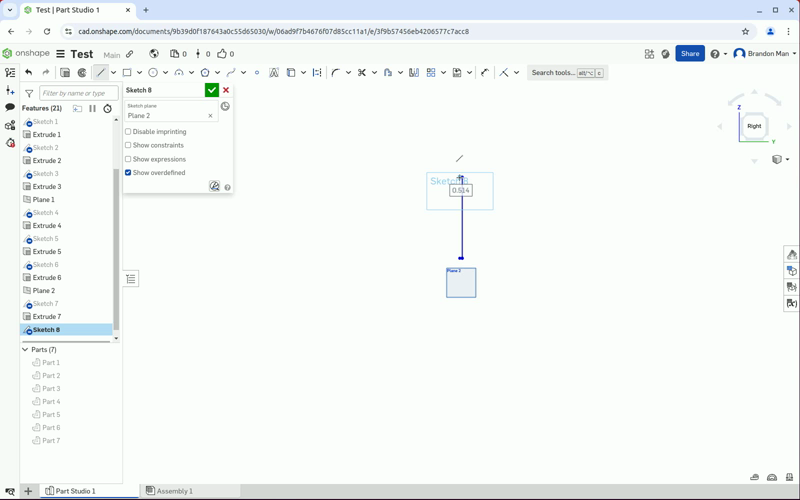
mouse_move(459, 258)
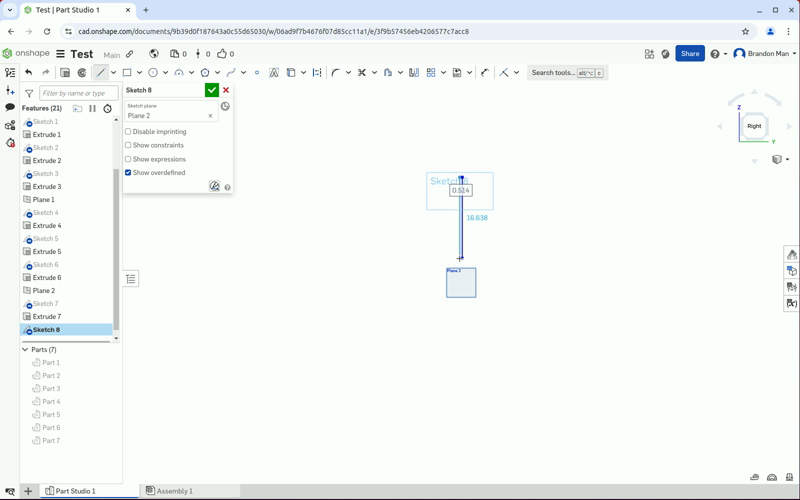
scroll(6)
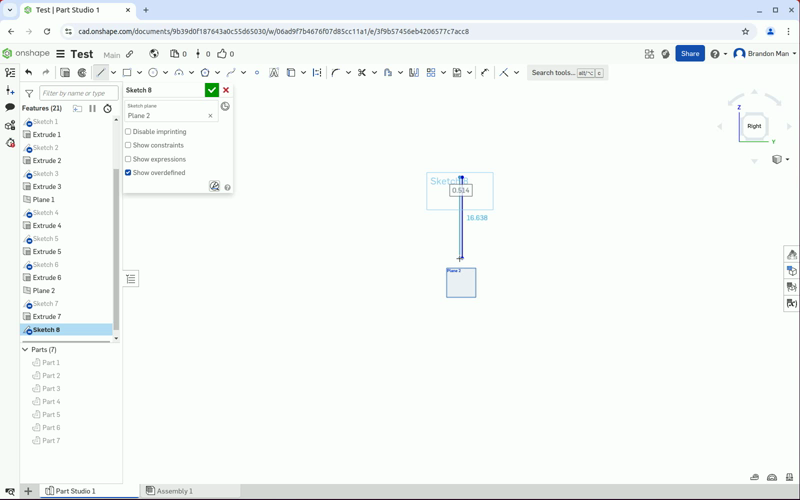
scroll(6)
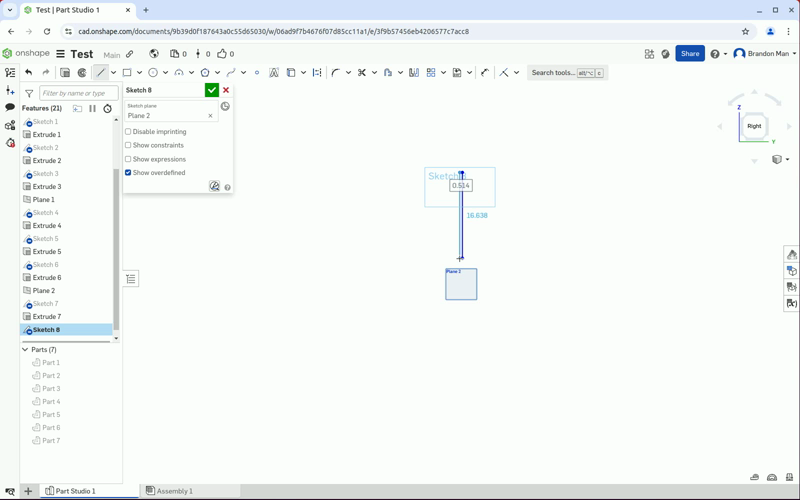
scroll(6)
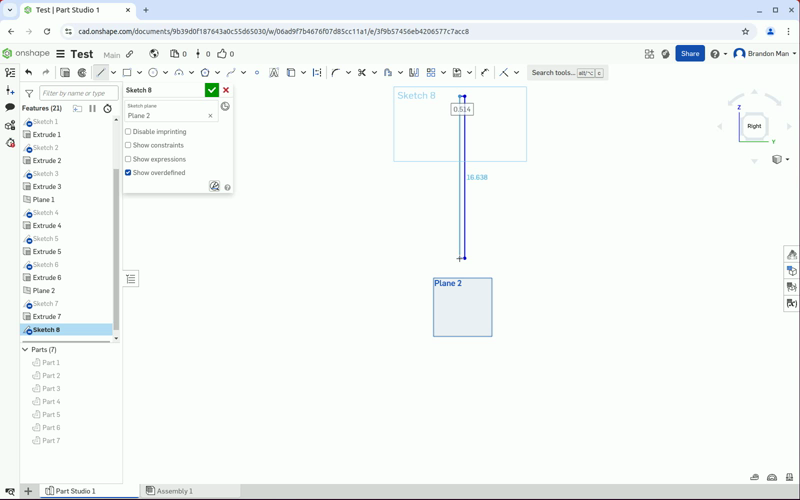
scroll(6)
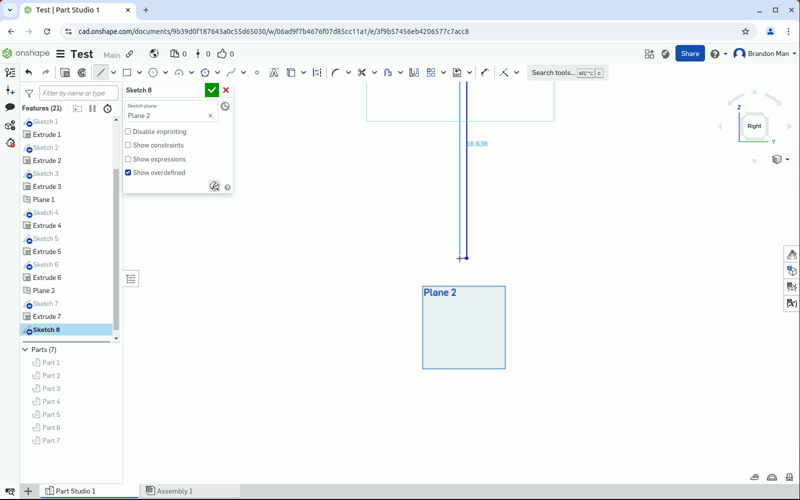
scroll(6)
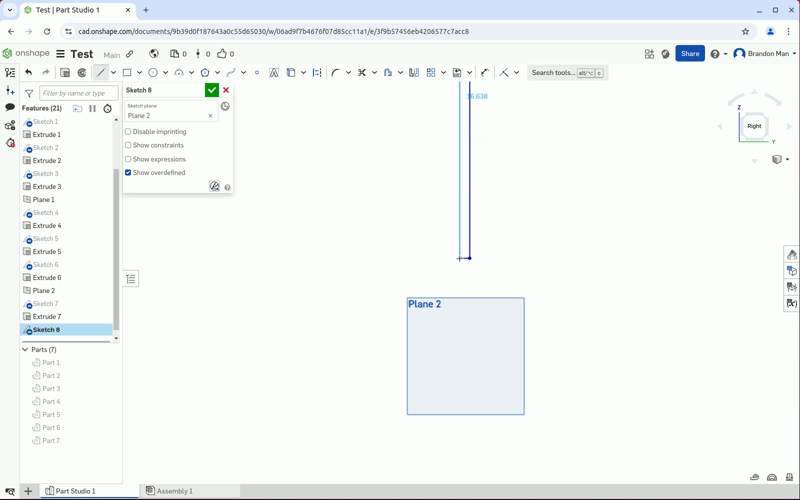
scroll(6)
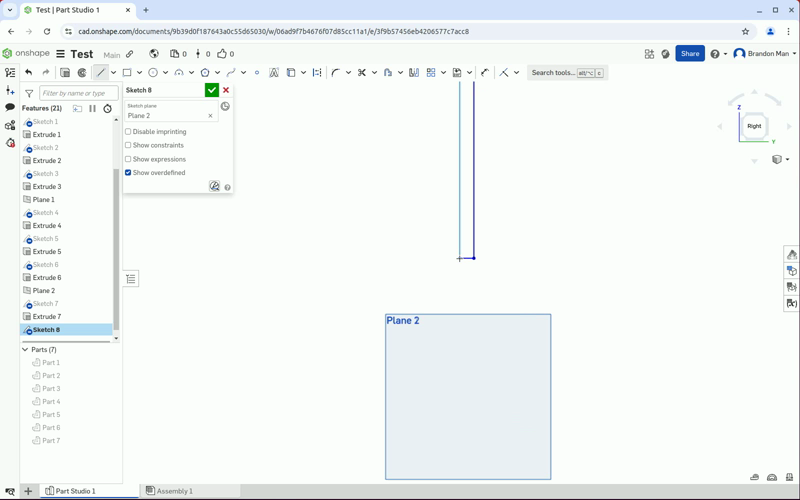
scroll(6)
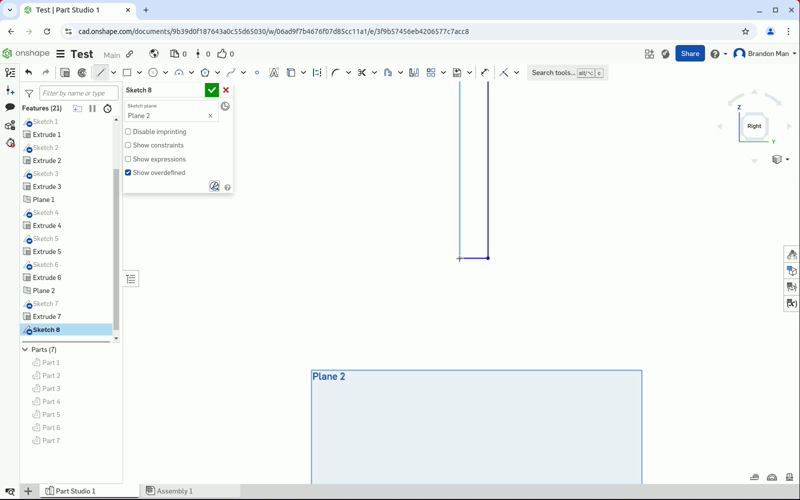
key_up(shift)
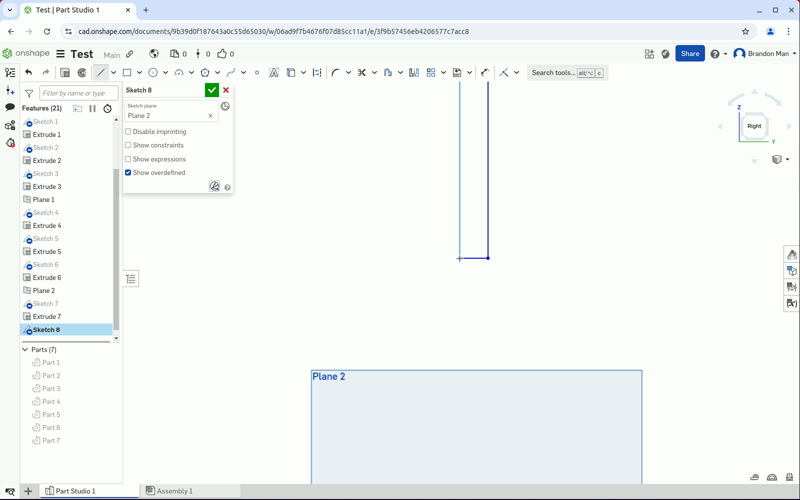
click(459, 258)
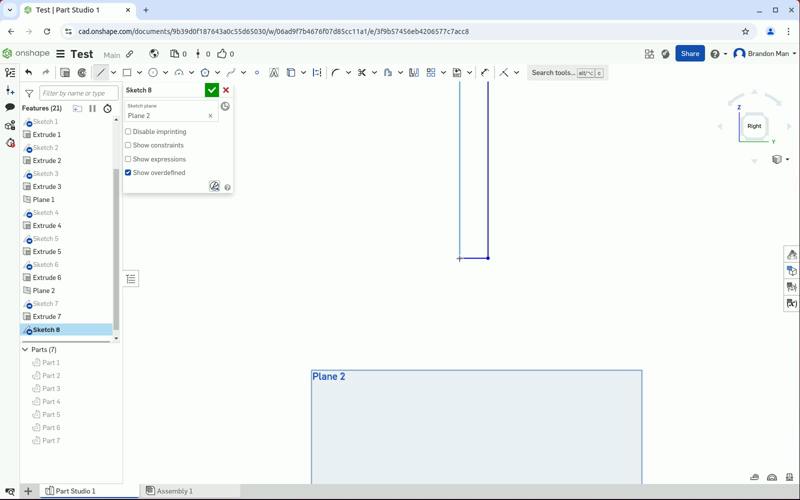
scroll(-6)
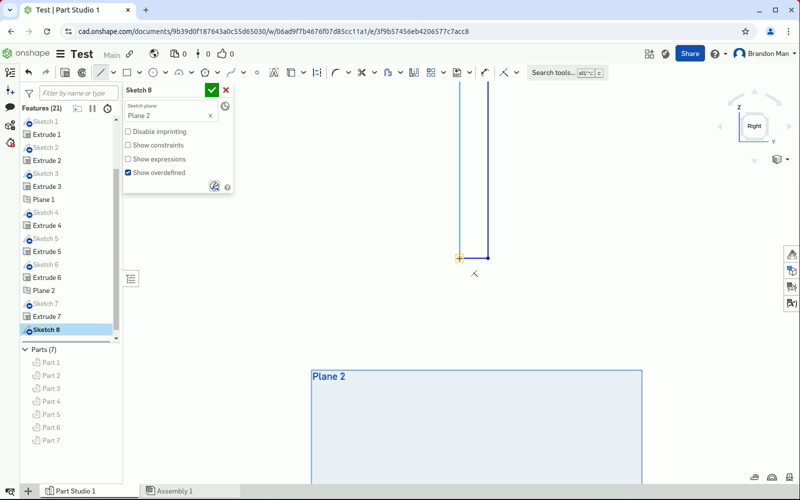
scroll(-6)
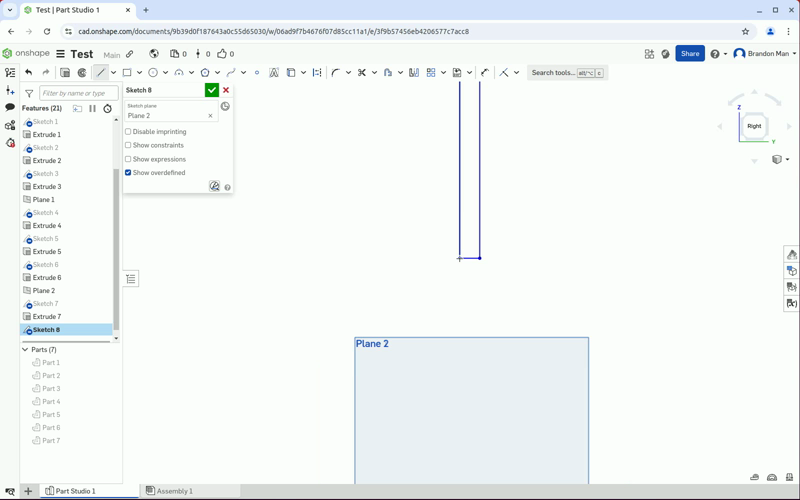
scroll(-6)
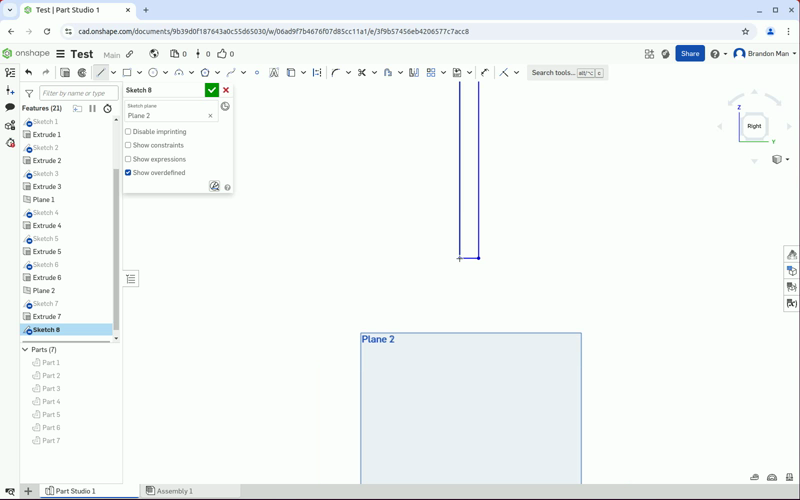
scroll(-6)
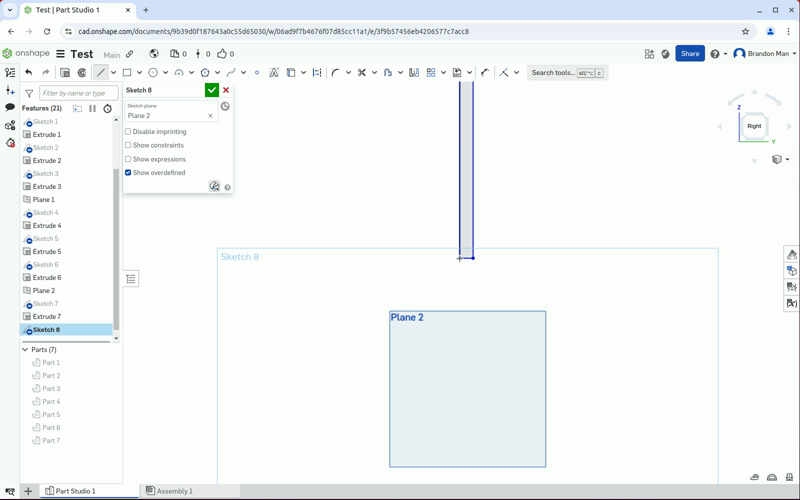
scroll(-6)
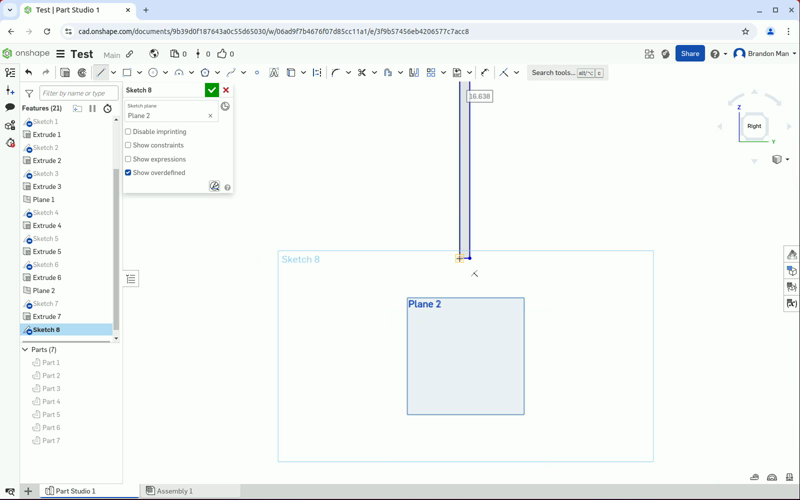
scroll(-6)
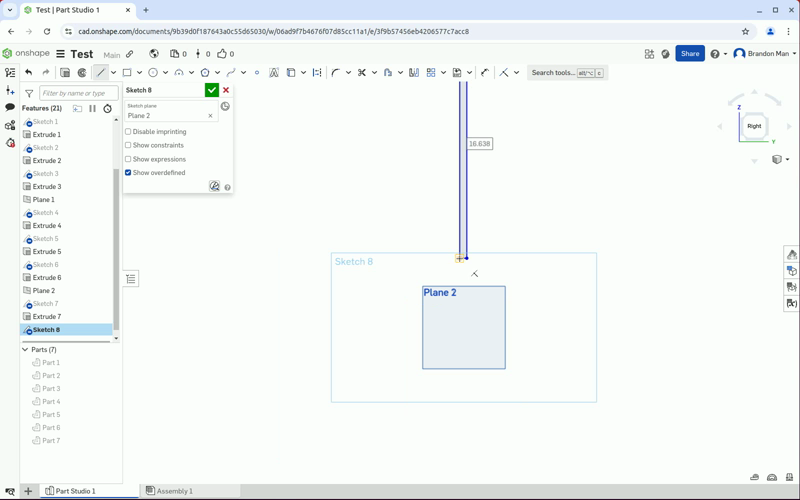
scroll(-6)
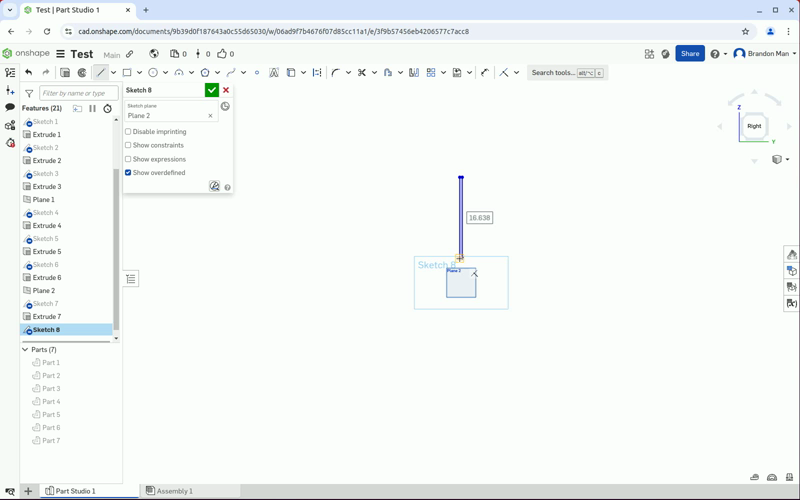
key(esc)
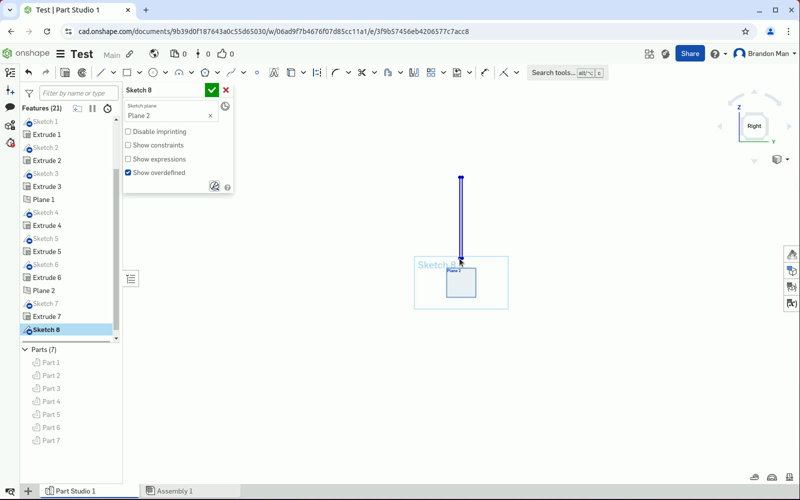
mouse_move(461, 201)
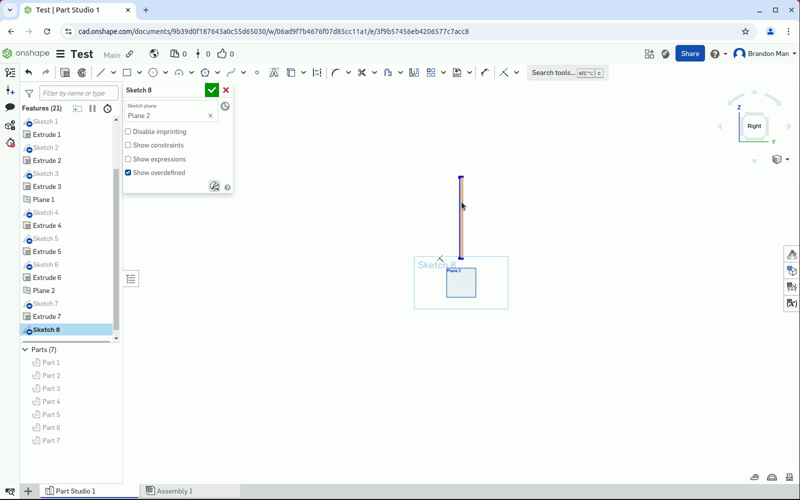
scroll(6)
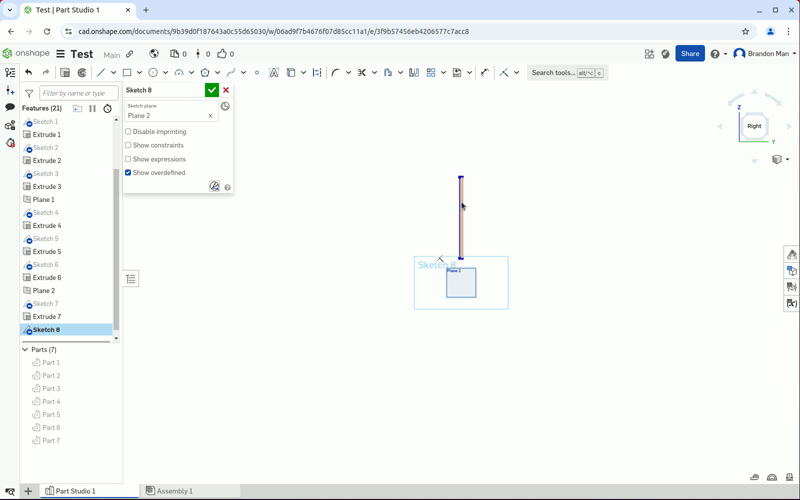
scroll(6)
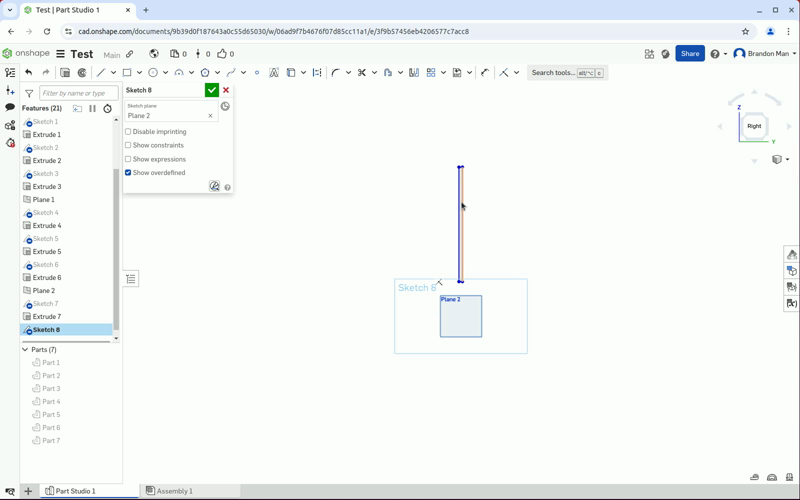
scroll(6)
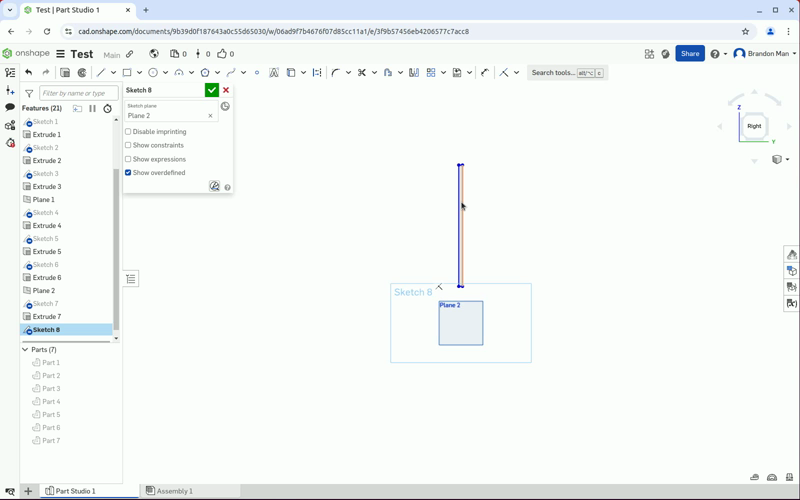
scroll(6)
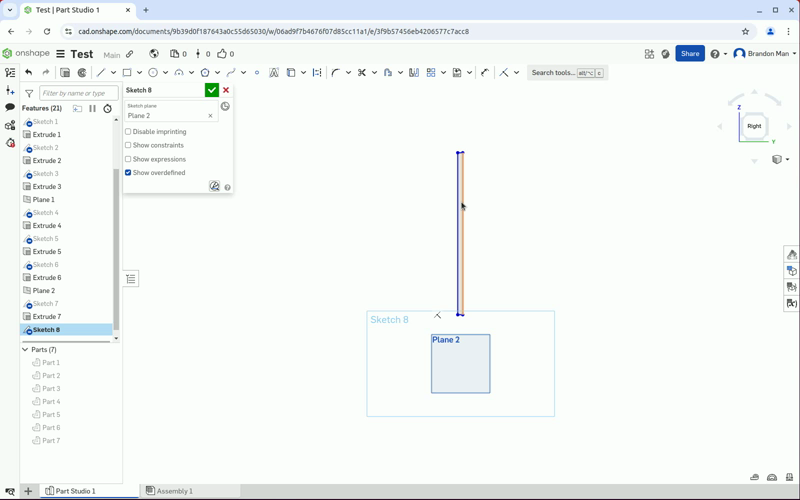
scroll(6)
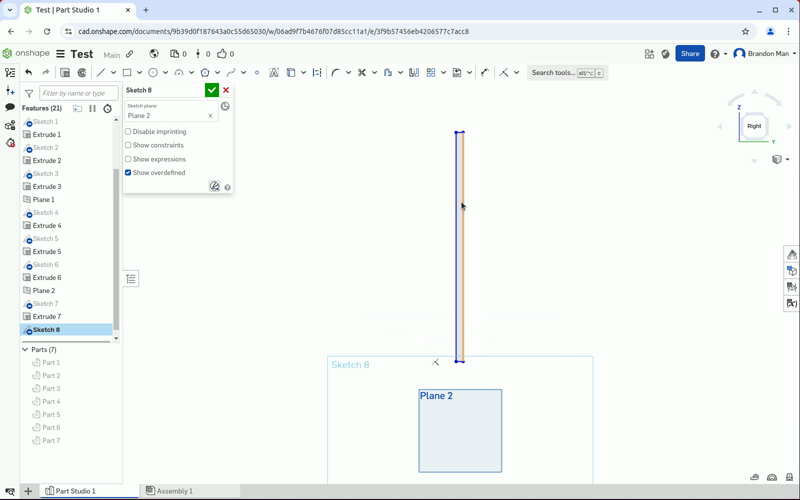
scroll(6)
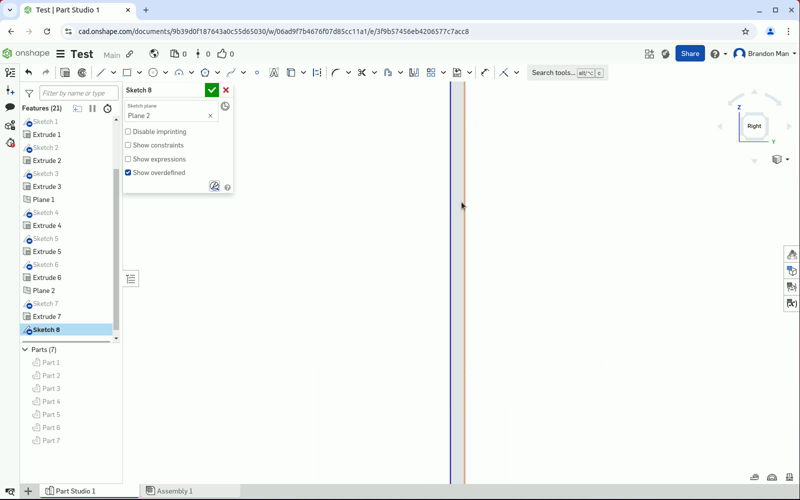
scroll(6)
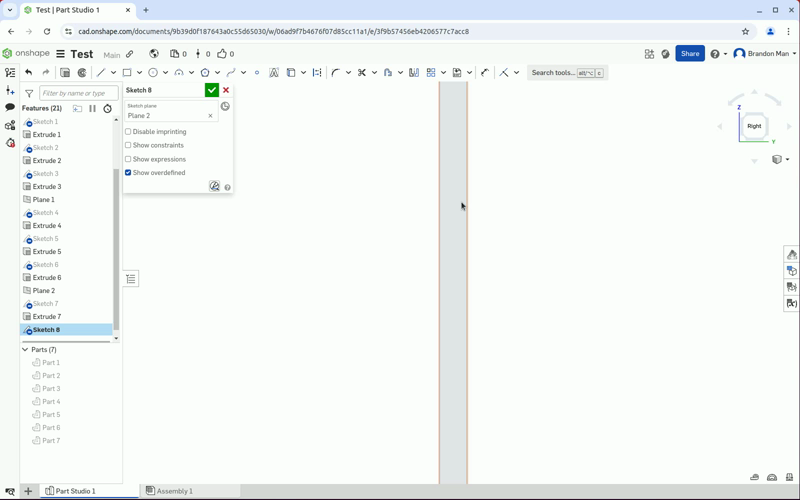
click(461, 201)
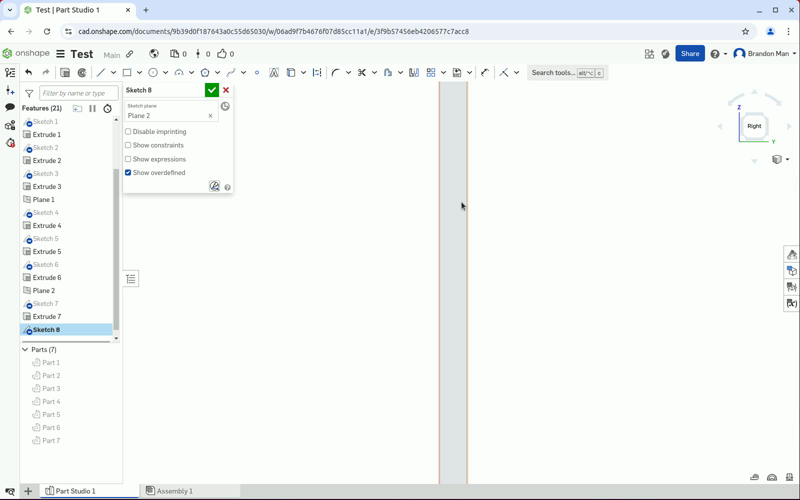
scroll(-6)
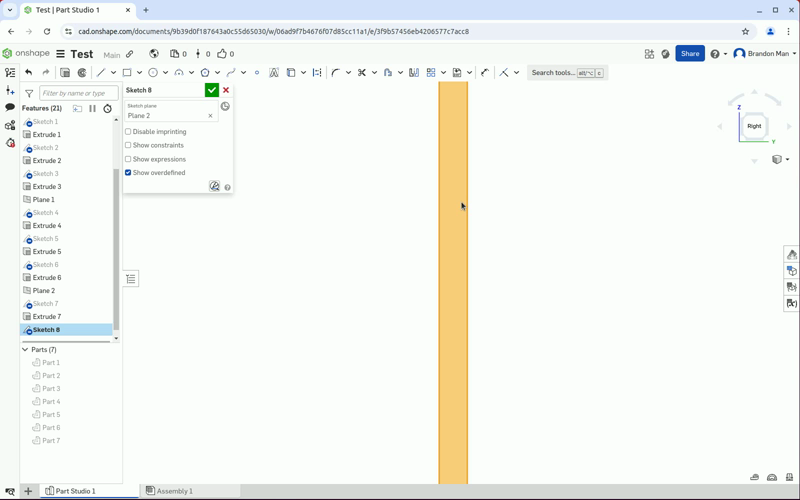
scroll(-6)
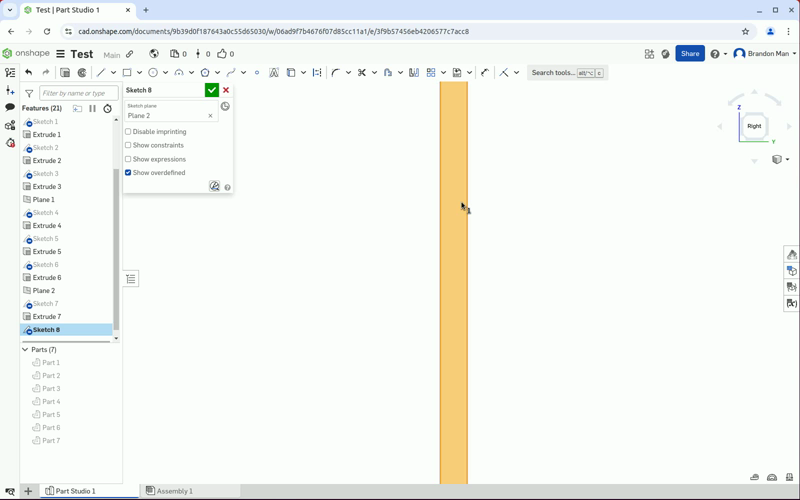
scroll(-6)
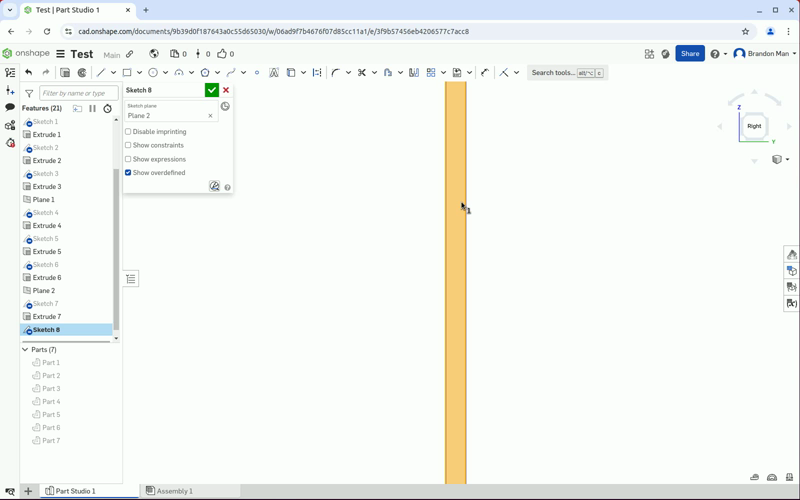
scroll(-6)
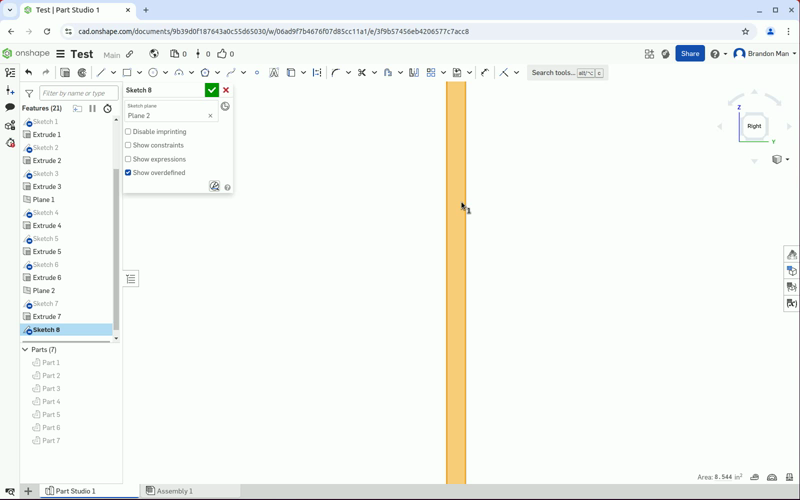
scroll(-6)
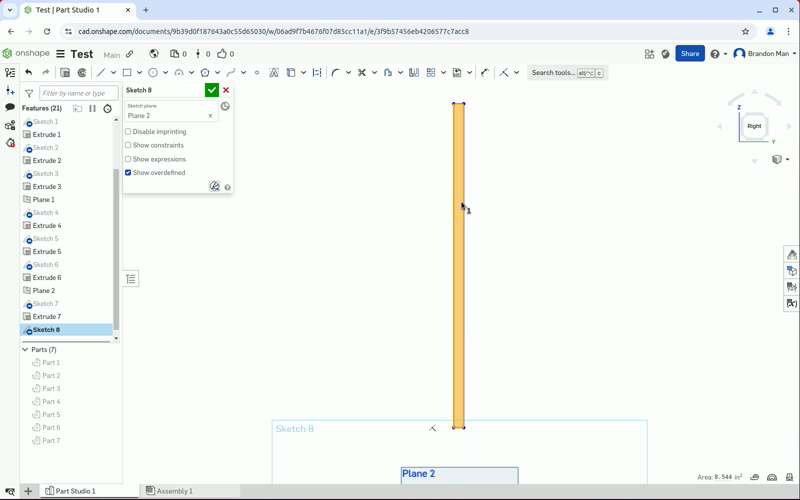
scroll(-6)
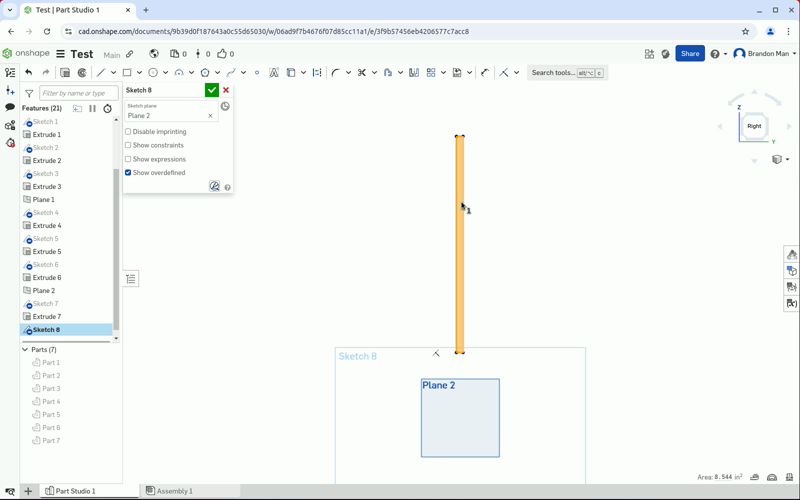
scroll(-6)
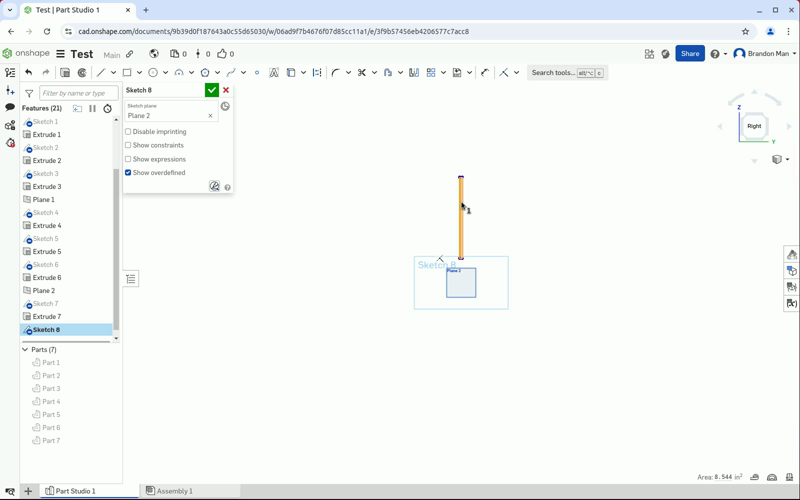
mouse_move(73, 352)
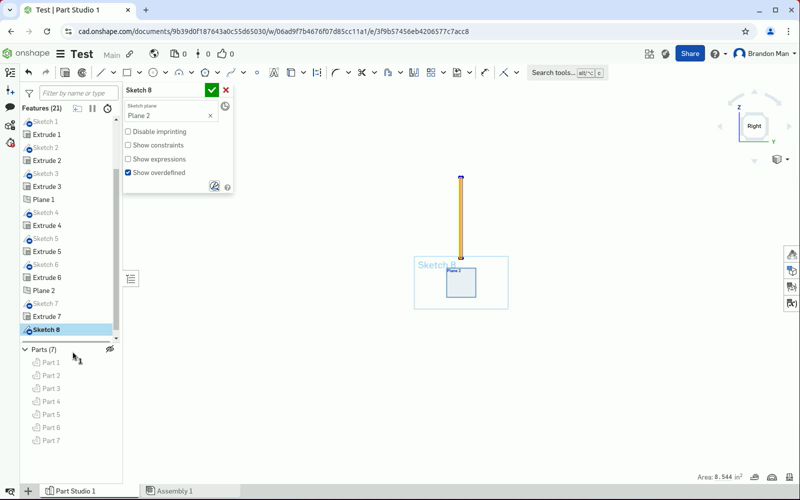
key(shift+y)
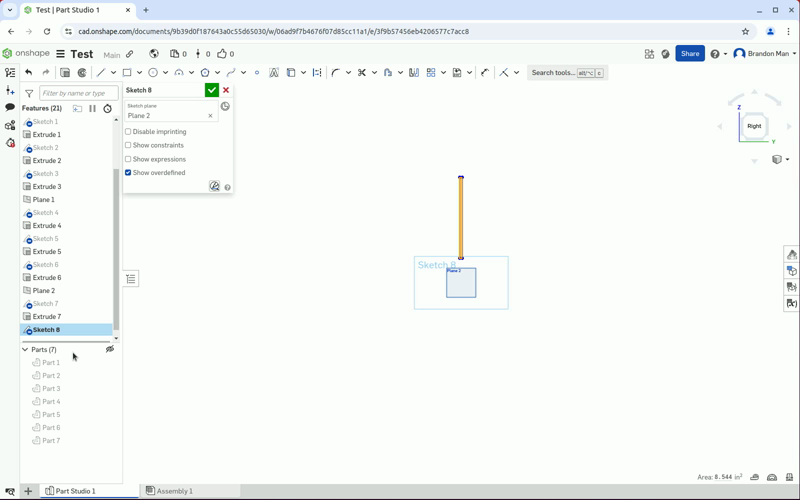
key(shift+e)
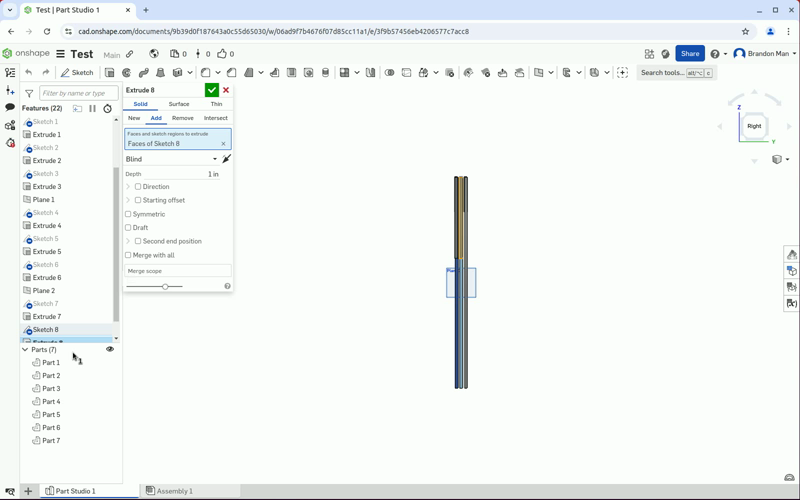
mouse_move(143, 106)
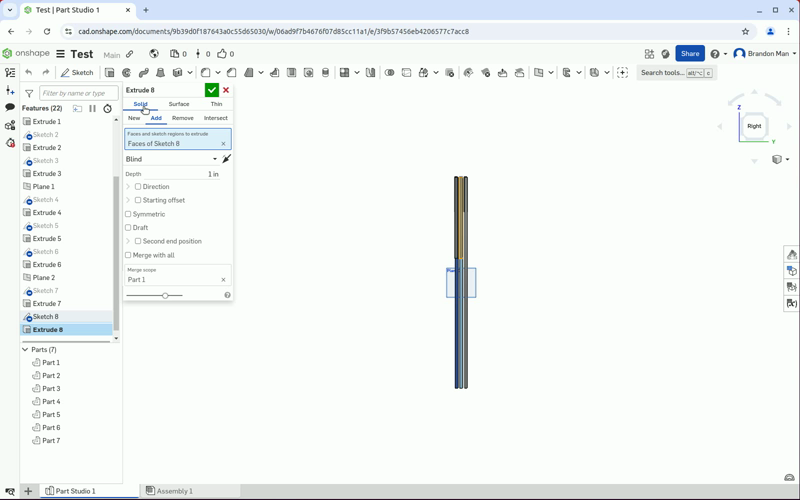
click(143, 106)
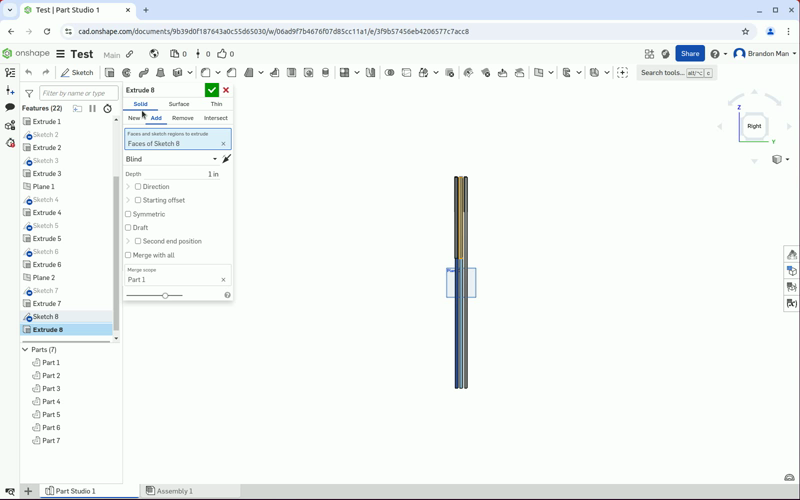
mouse_move(137, 120)
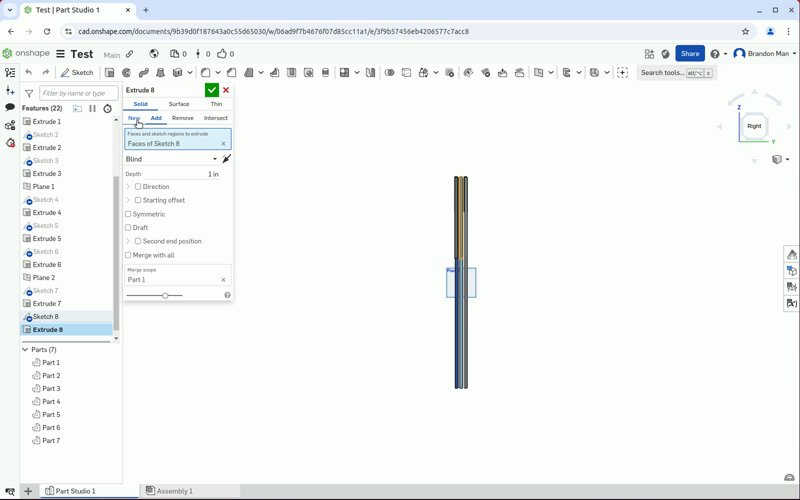
click(137, 120)
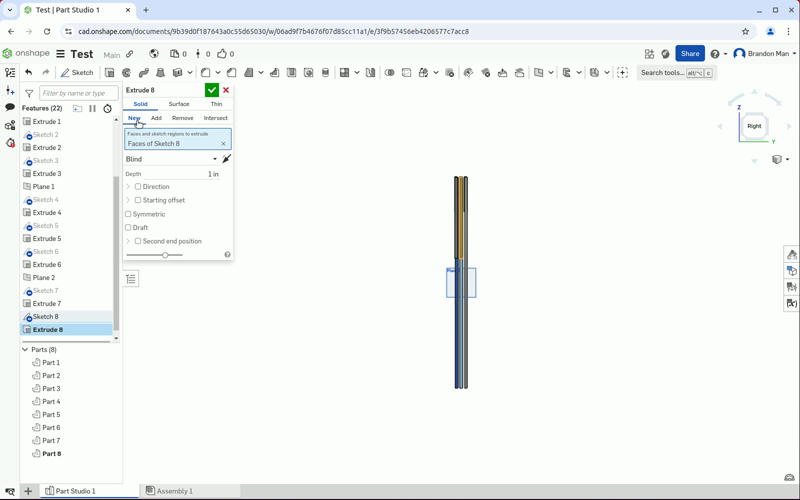
key(tab, 4)
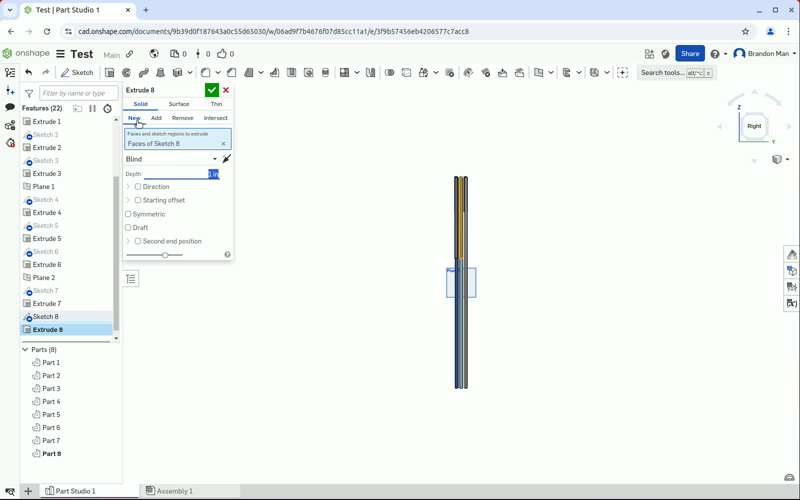
text(9.147)
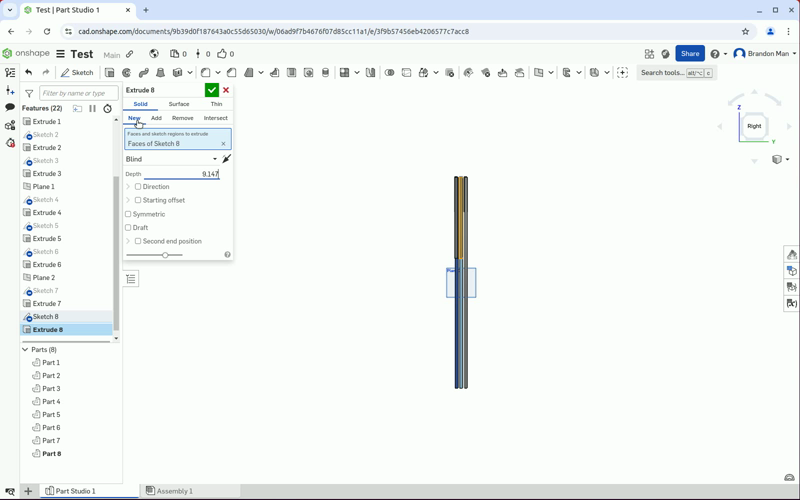
key(enter)
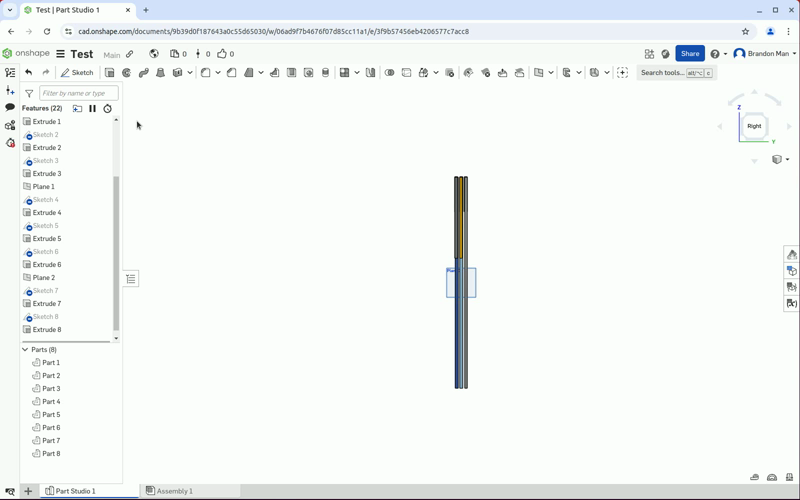
key(shift+h)
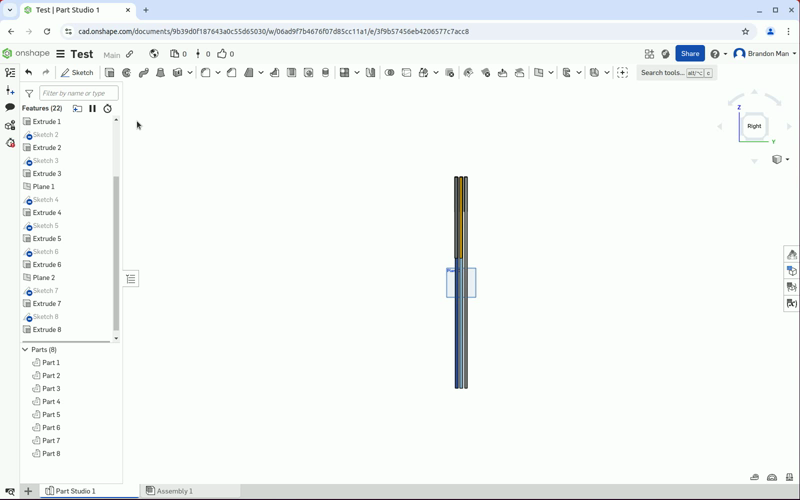
key(shift+h)
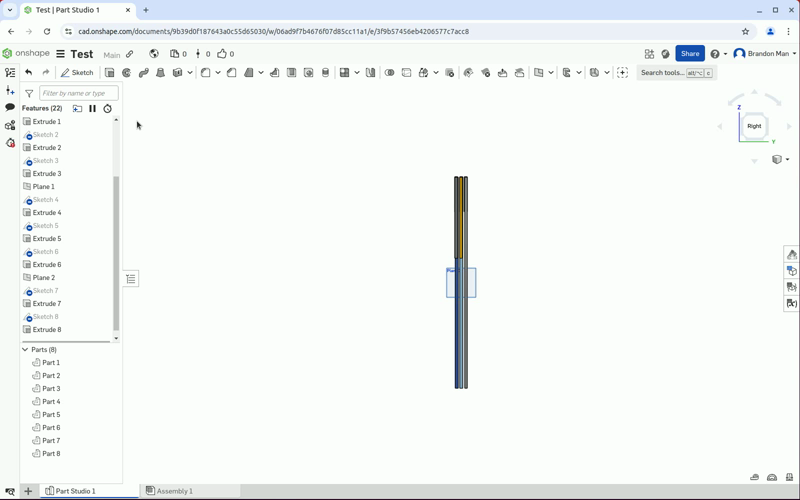
mouse_move(69, 111)
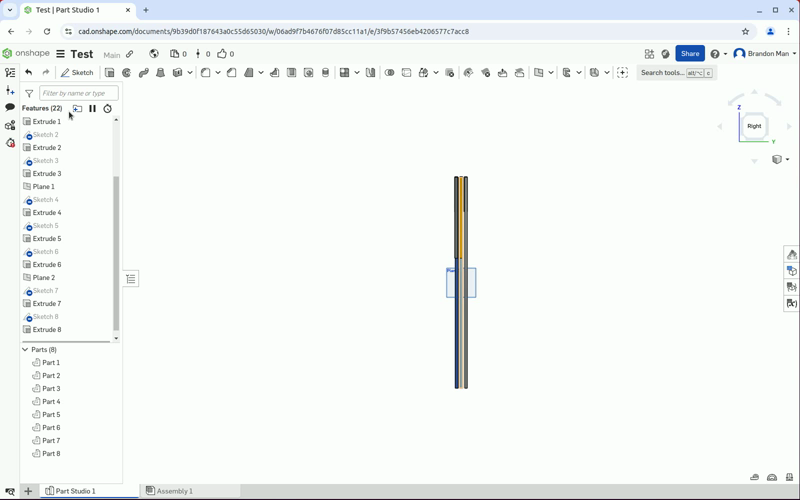
click(69, 111)
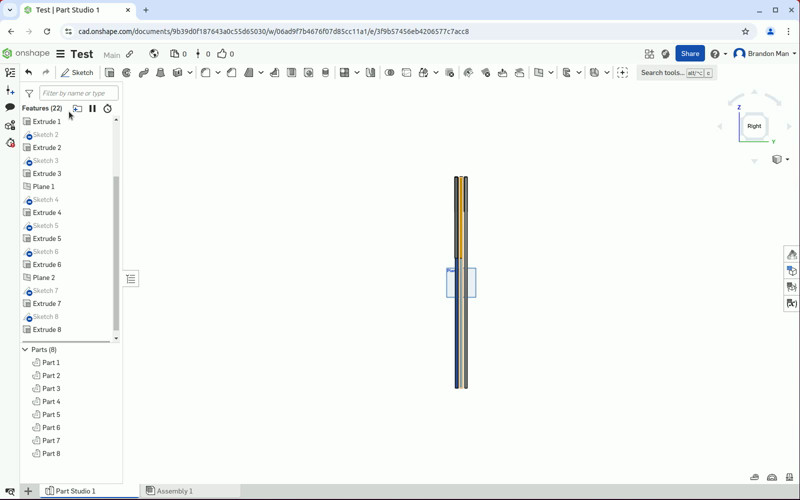
key(shift+s)
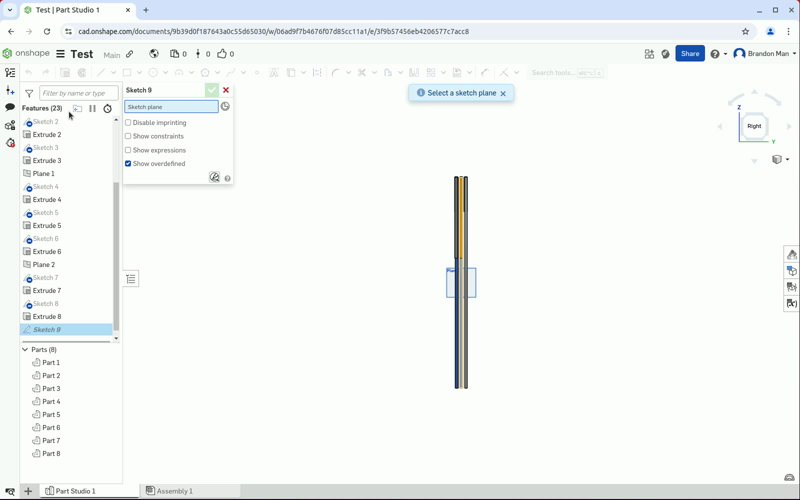
mouse_move(69, 267)
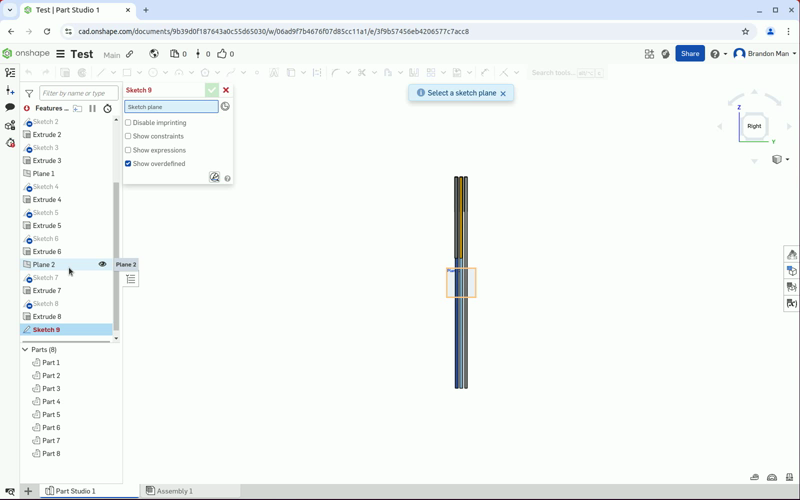
click(69, 267)
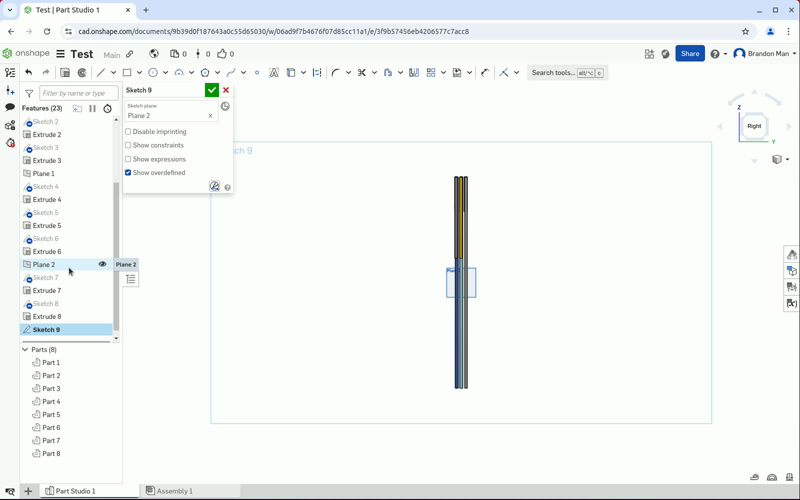
mouse_move(73, 352)
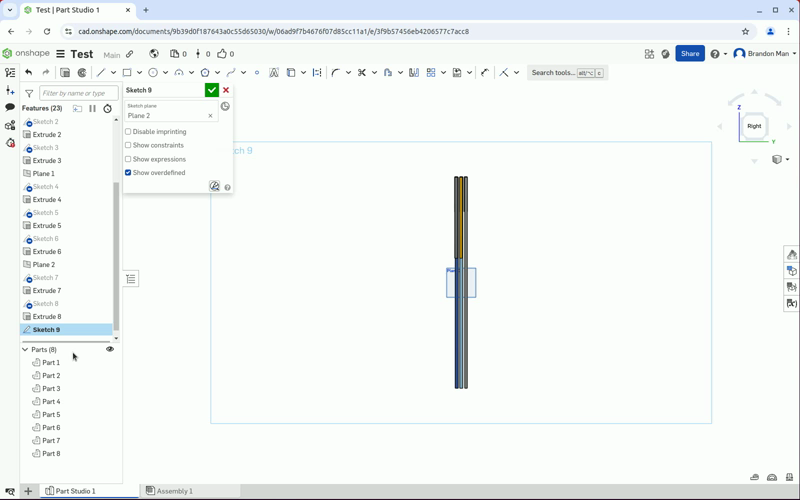
key(y)
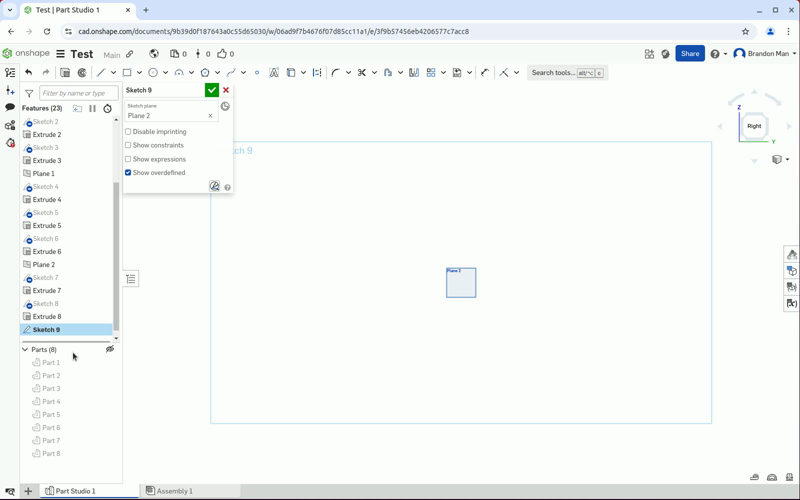
key(l)
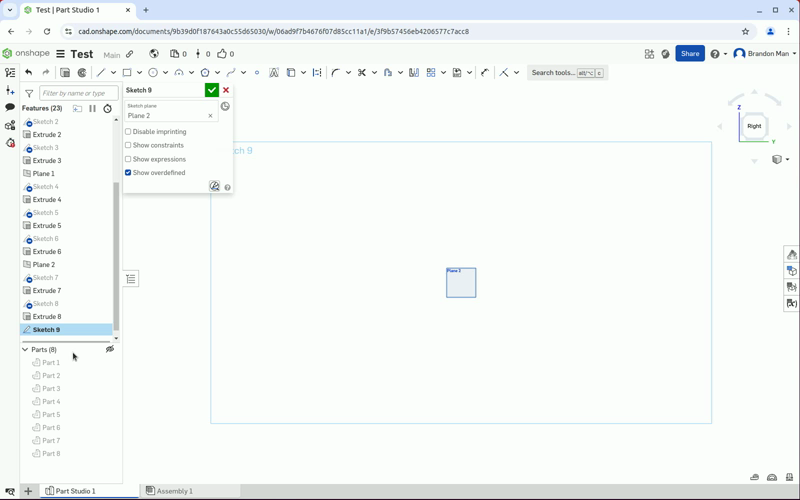
key_down(shift)
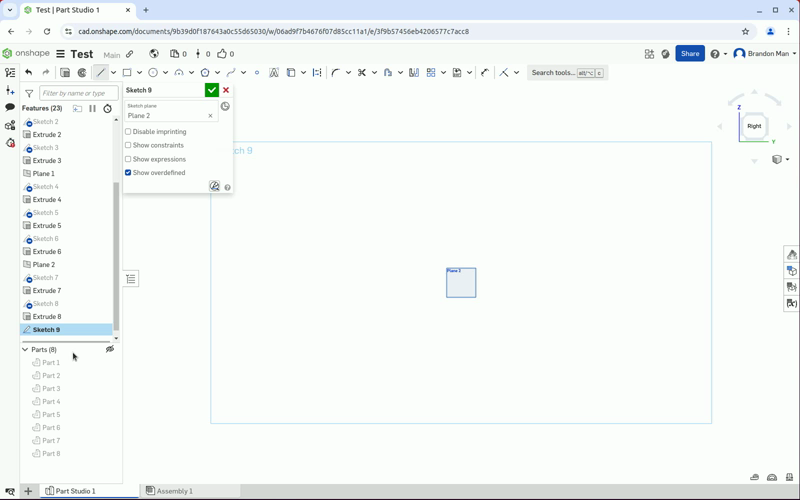
mouse_move(464, 258)
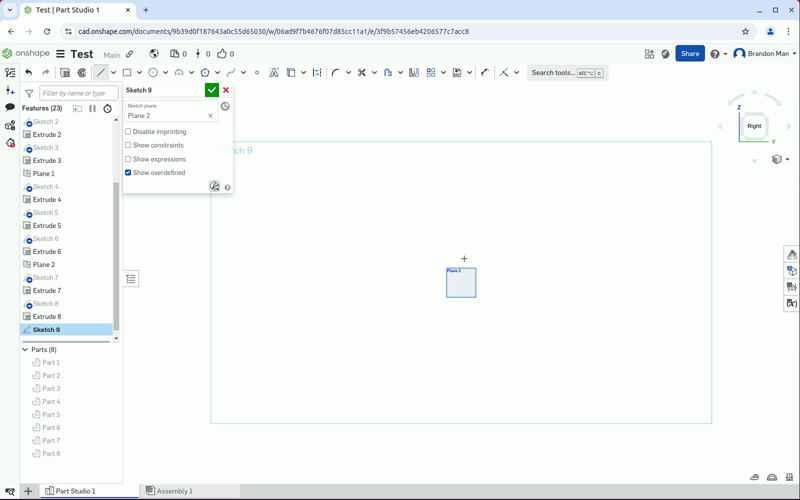
click(464, 258)
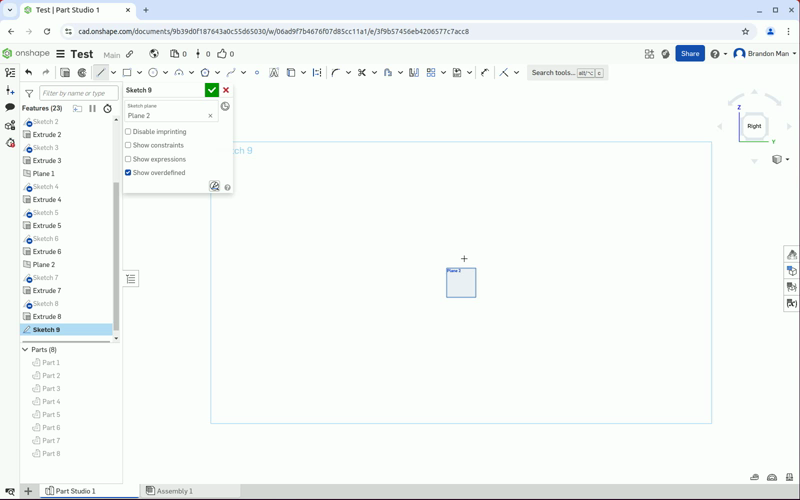
key_up(shift)
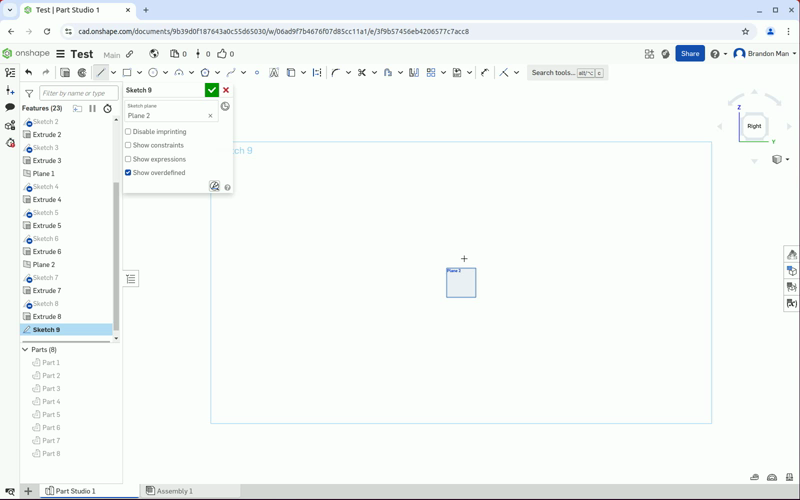
key_down(shift)
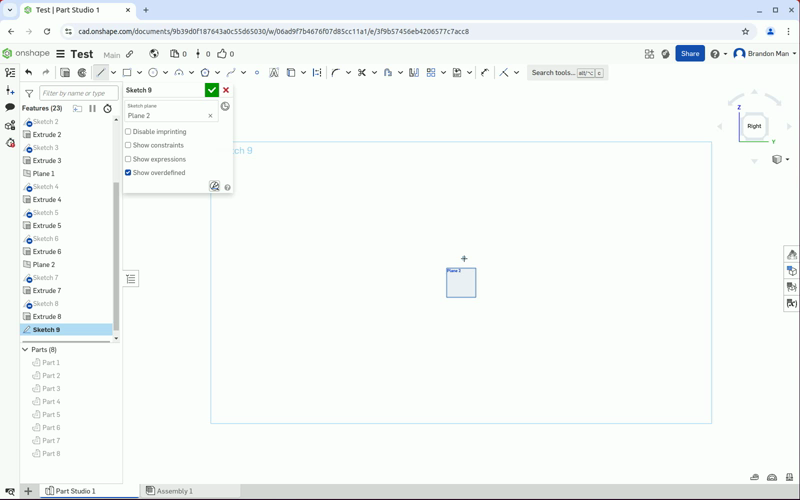
mouse_move(494, 258)
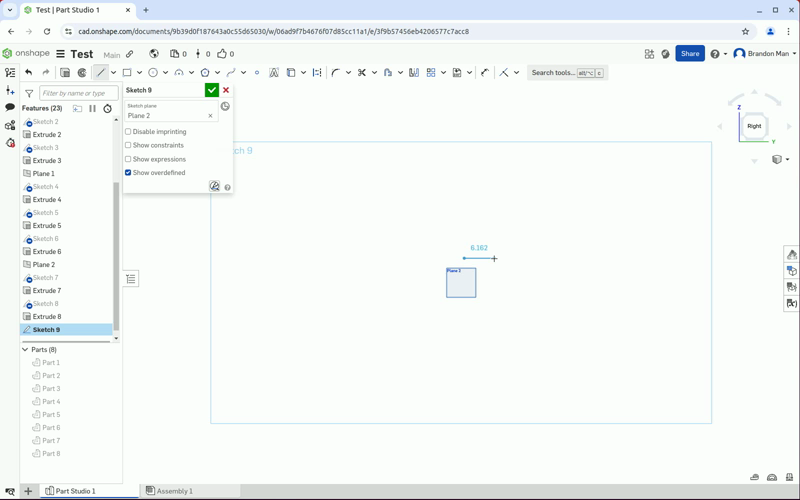
mouse_move(466, 258)
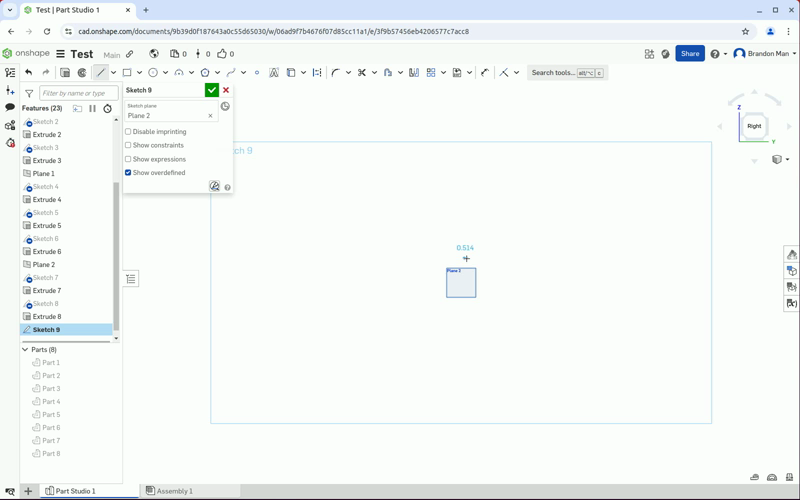
scroll(6)
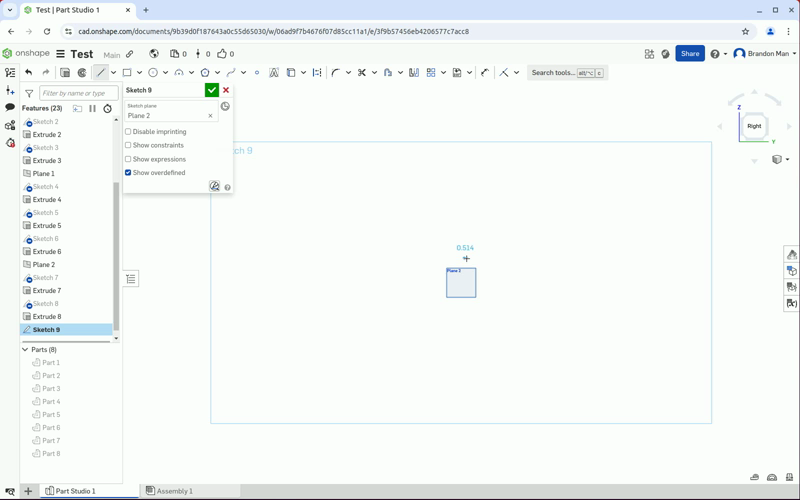
scroll(6)
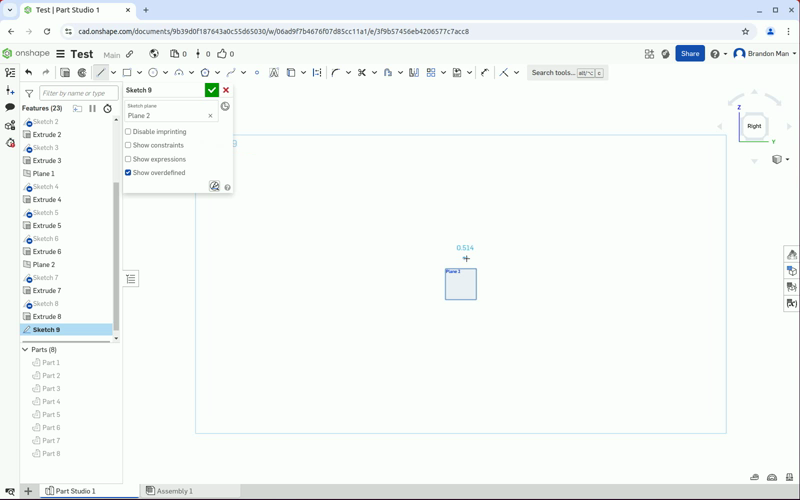
scroll(6)
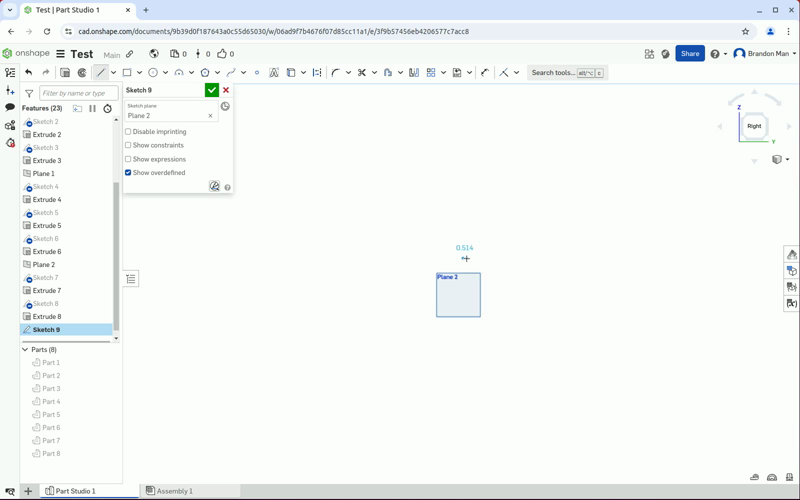
scroll(6)
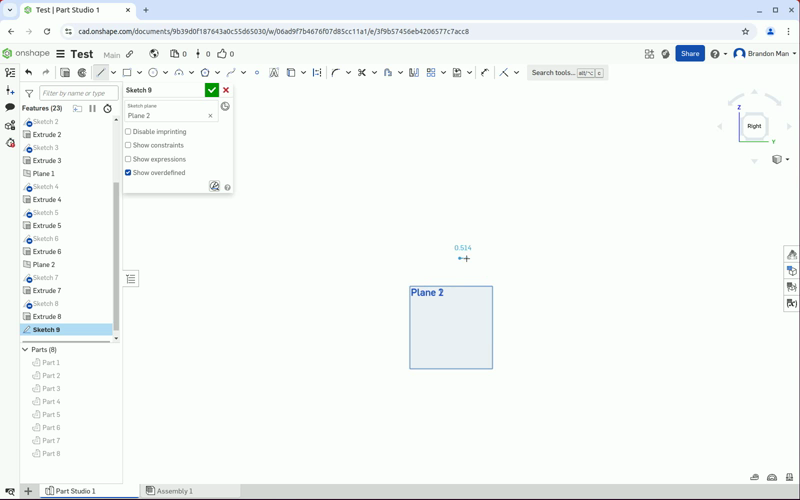
scroll(6)
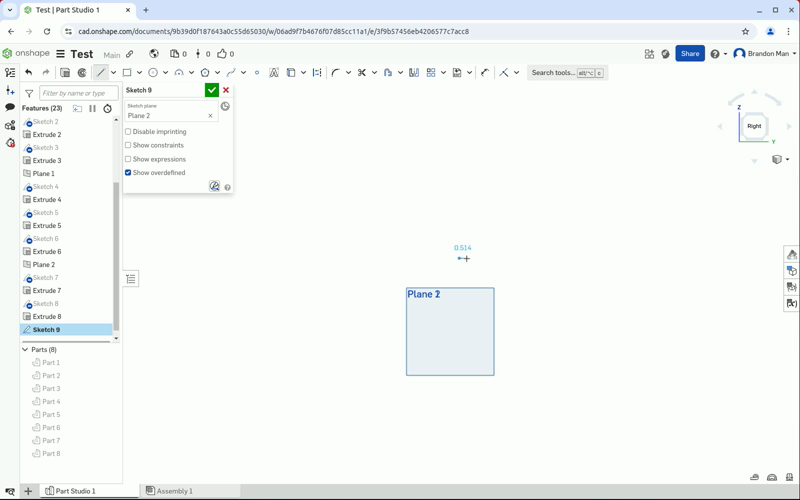
scroll(6)
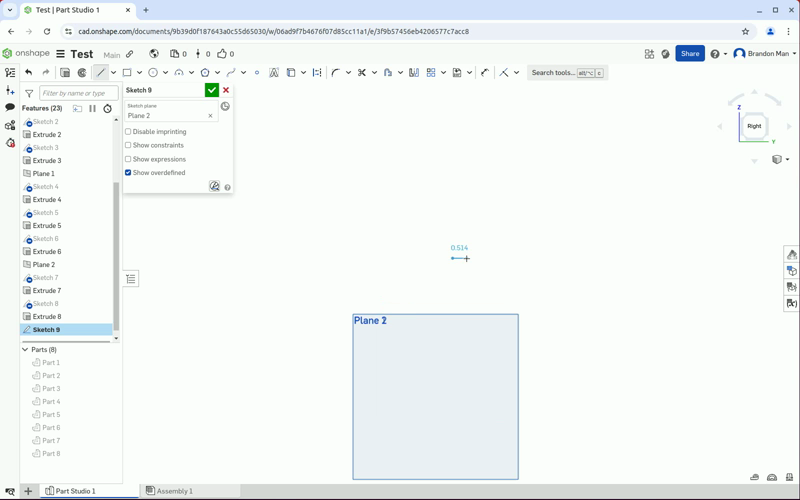
scroll(6)
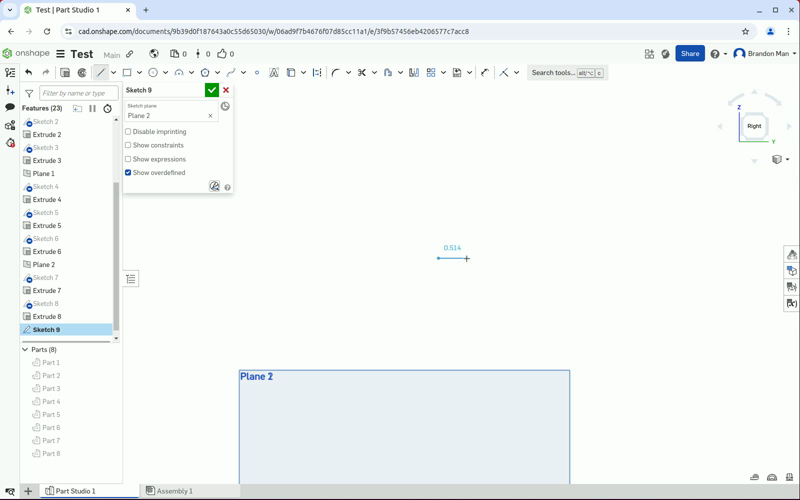
click(466, 258)
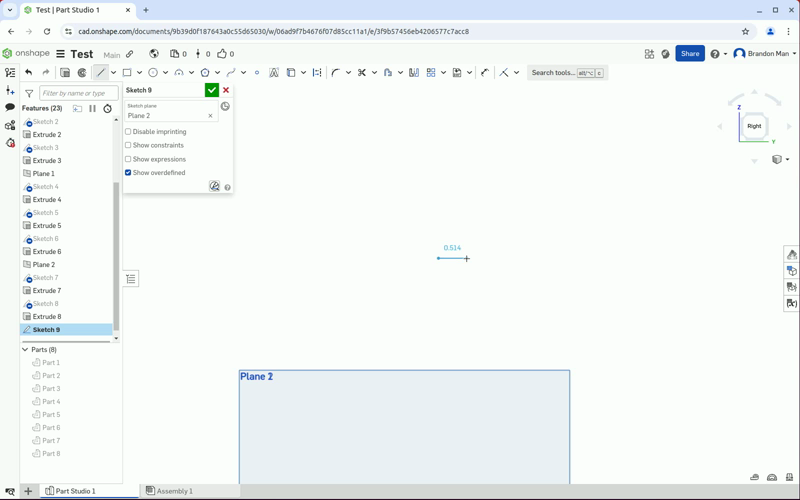
scroll(-6)
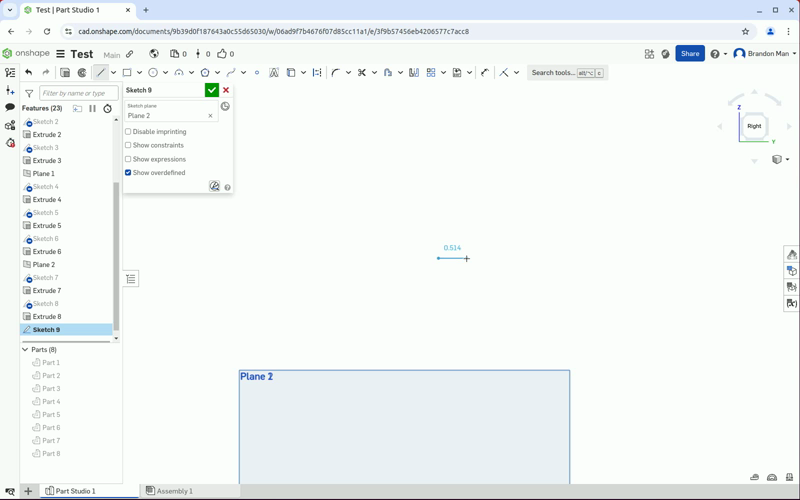
scroll(-6)
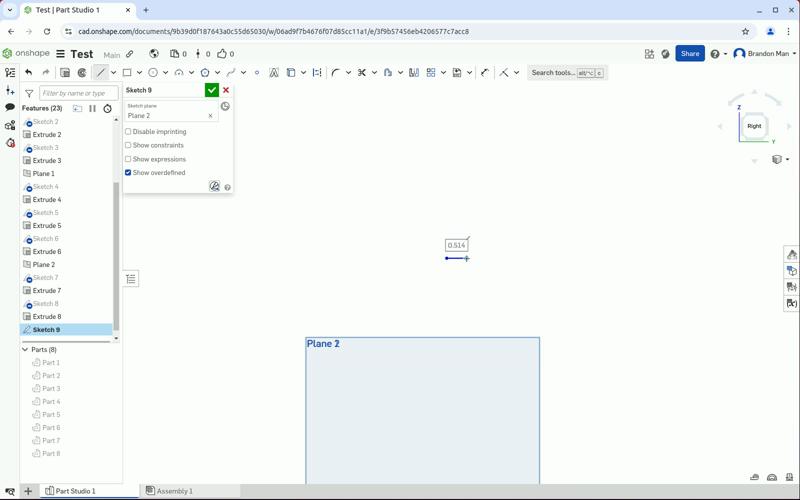
scroll(-6)
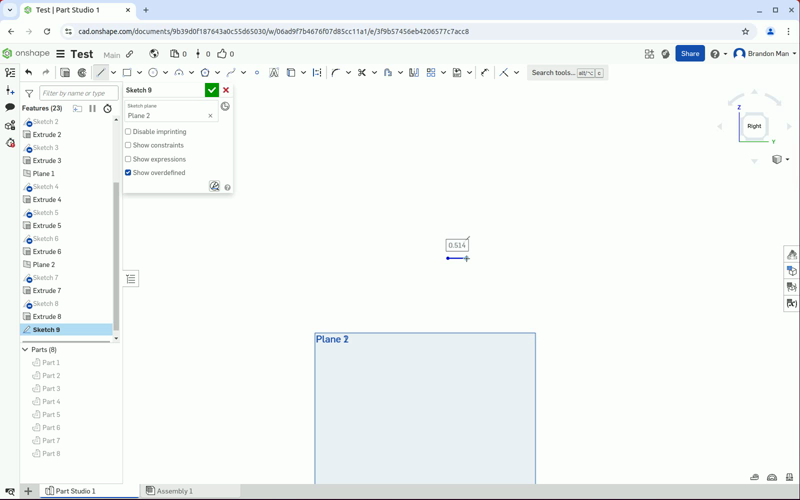
scroll(-6)
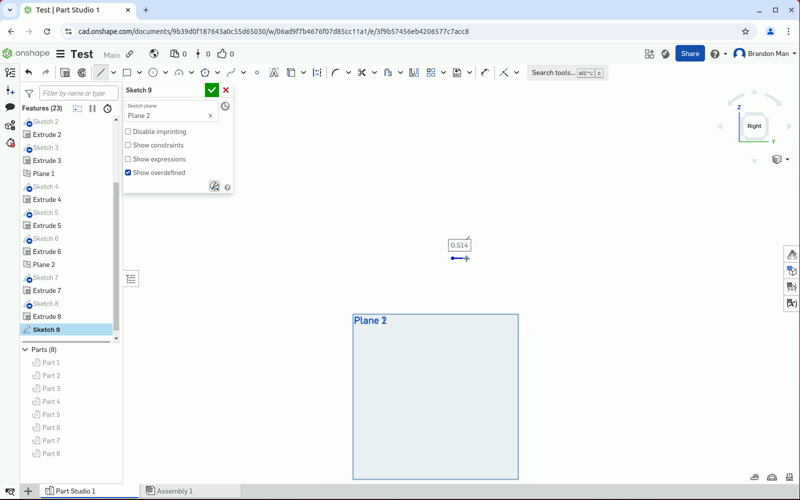
scroll(-6)
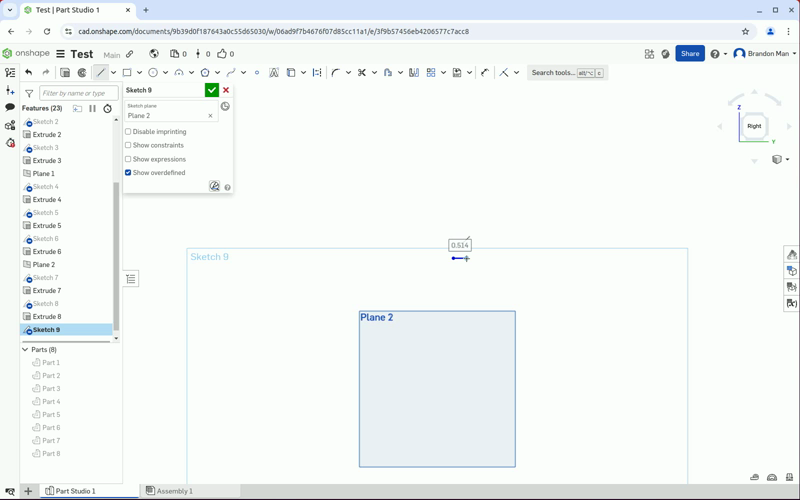
scroll(-6)
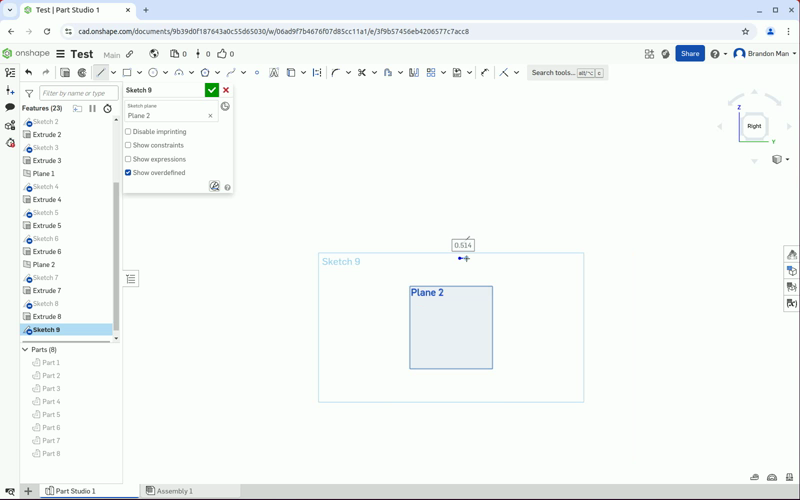
scroll(-6)
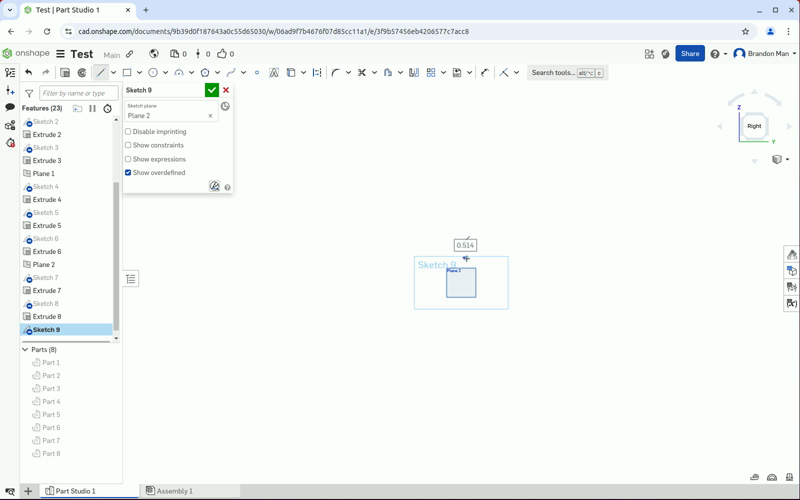
key_up(shift)
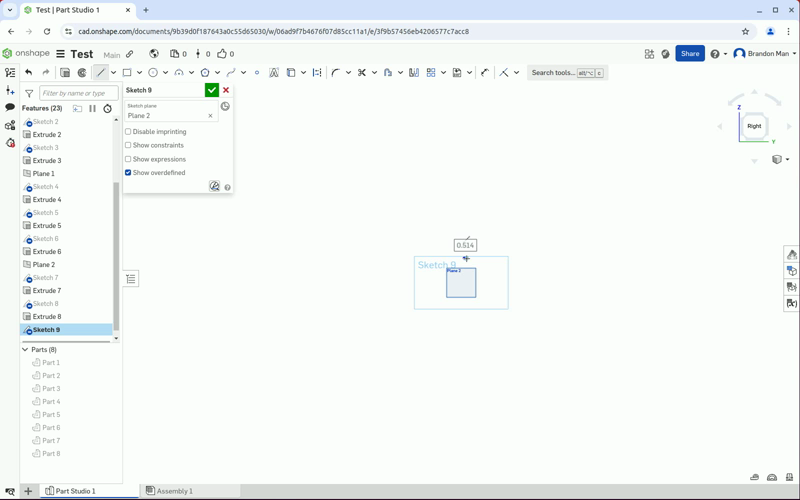
key_down(shift)
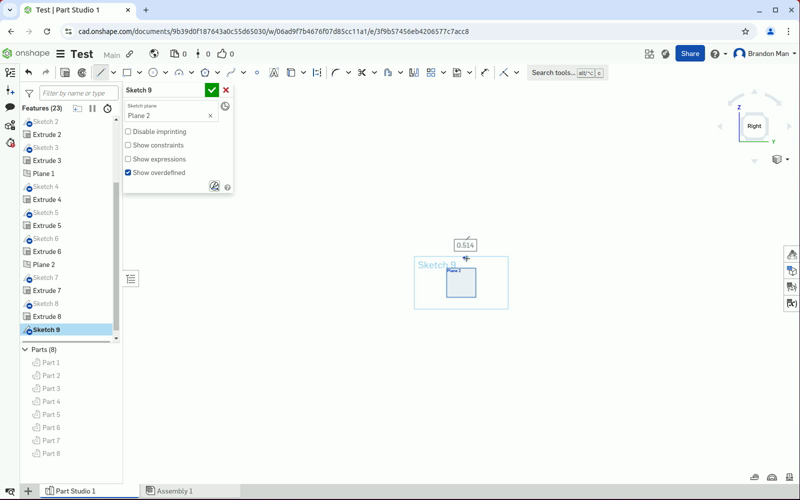
mouse_move(466, 177)
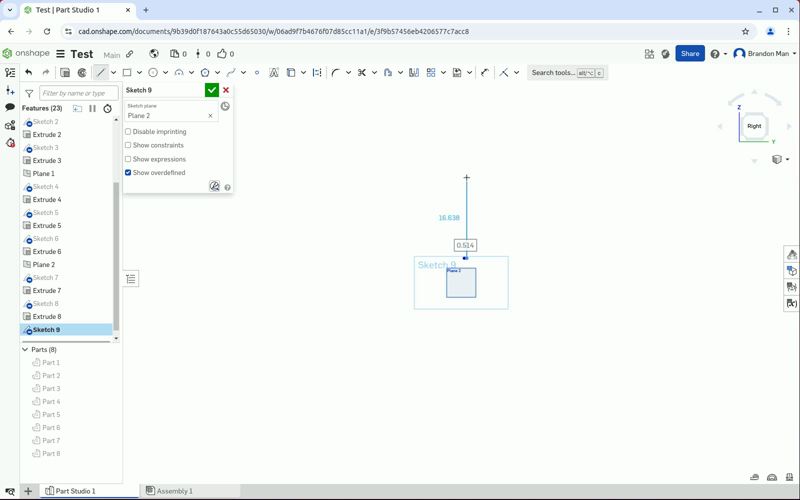
click(466, 177)
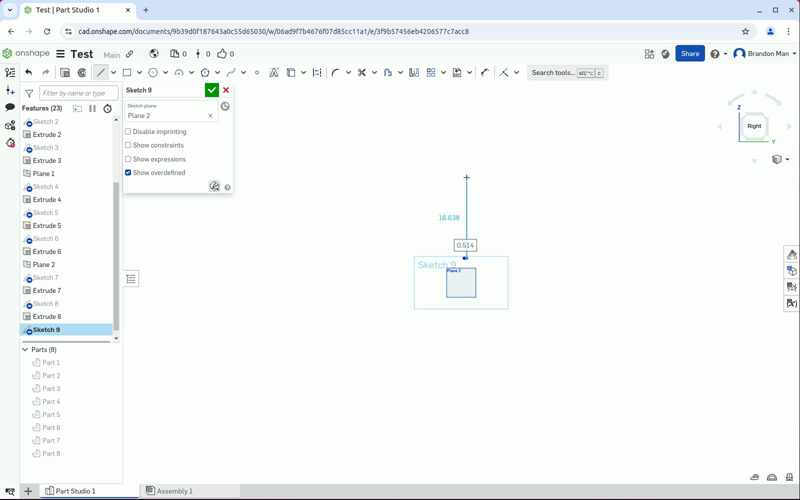
key_up(shift)
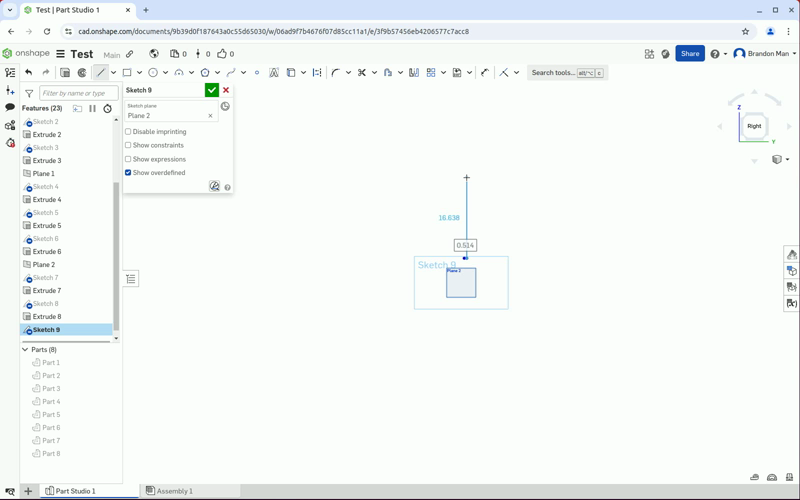
key_down(shift)
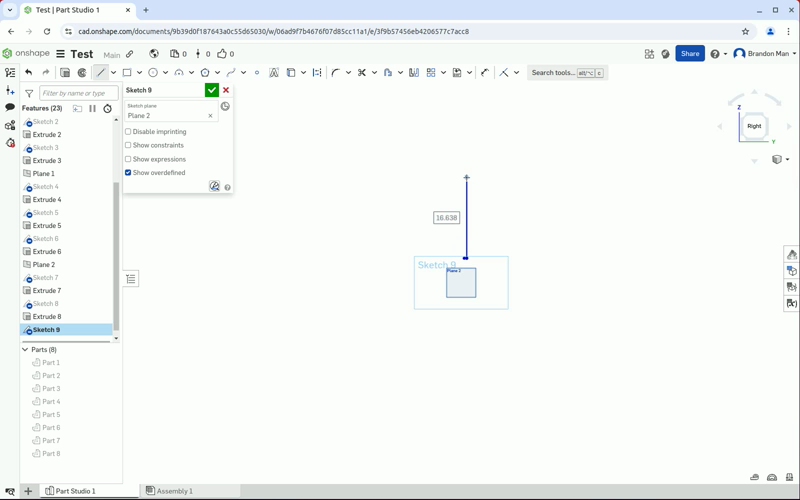
mouse_move(496, 177)
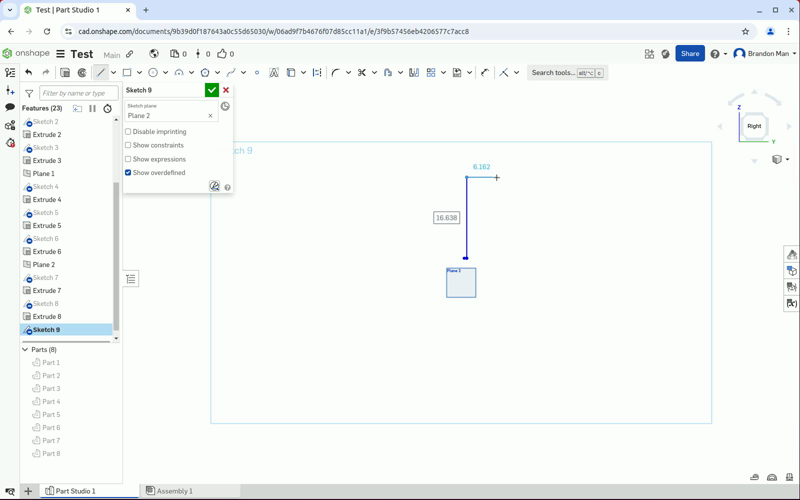
mouse_move(464, 177)
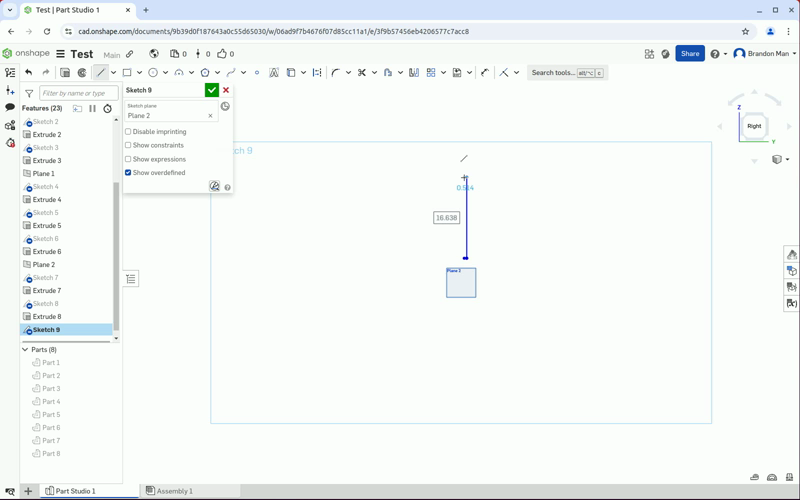
scroll(6)
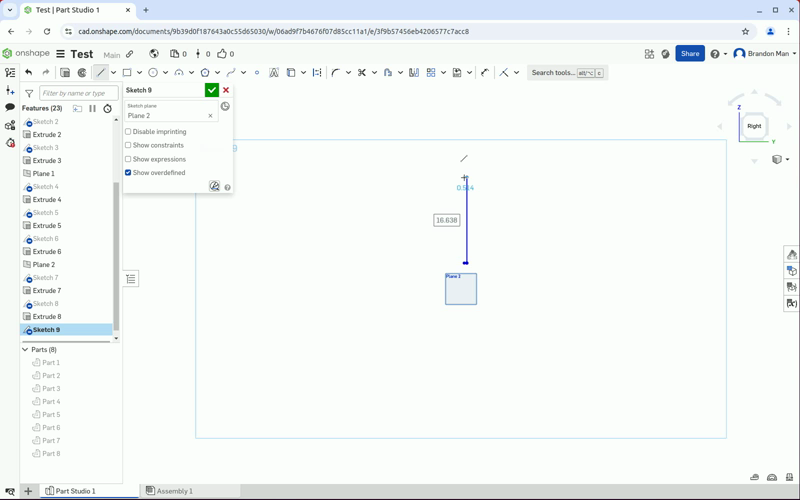
scroll(6)
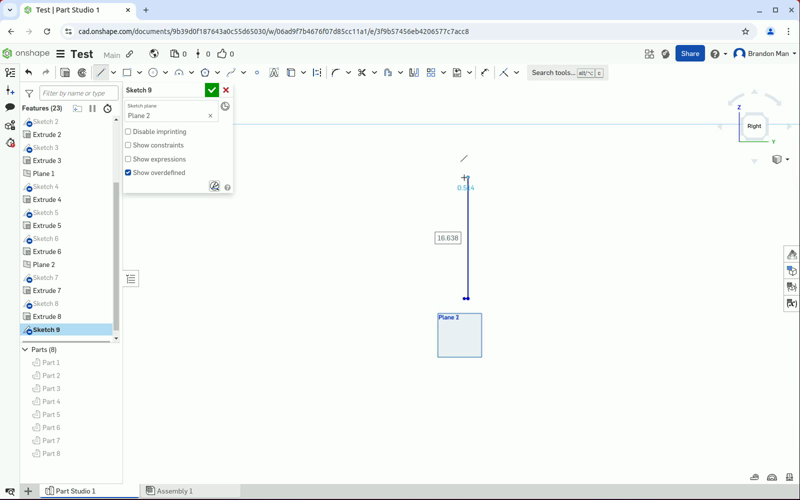
scroll(6)
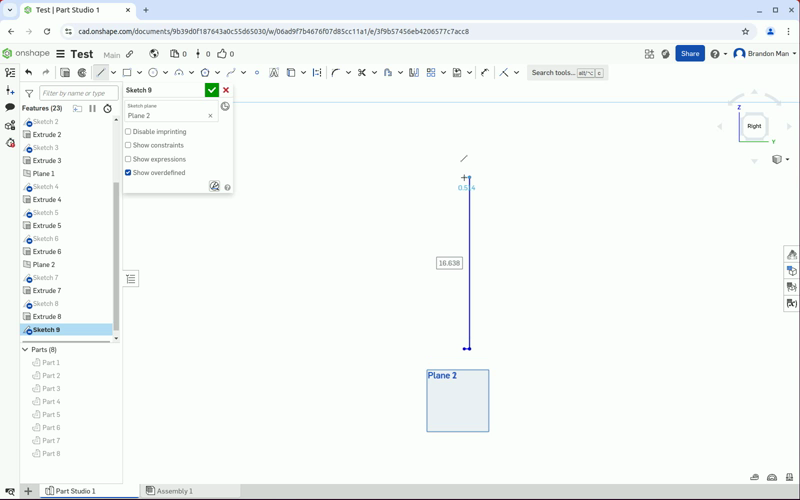
scroll(6)
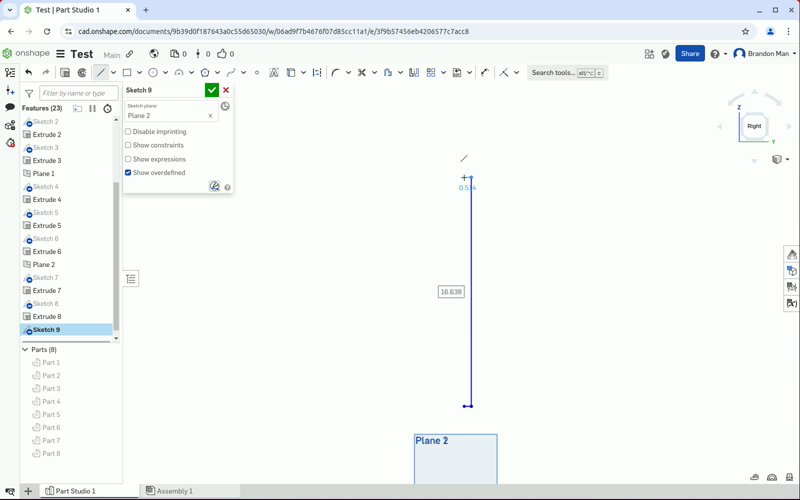
scroll(6)
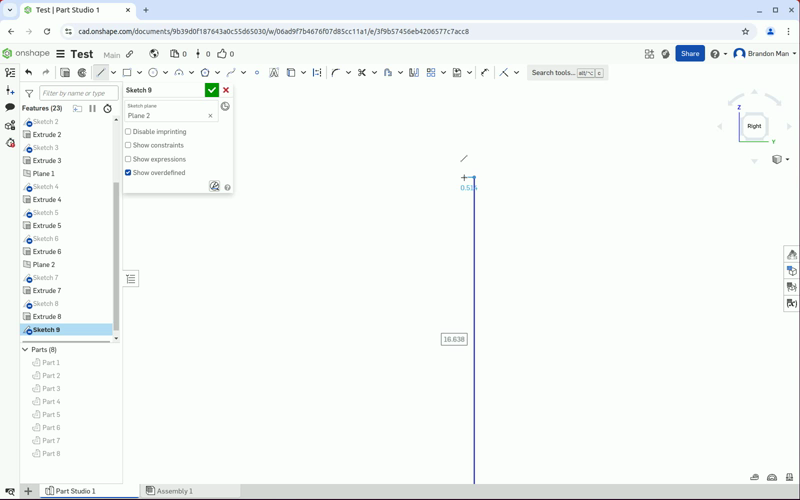
scroll(6)
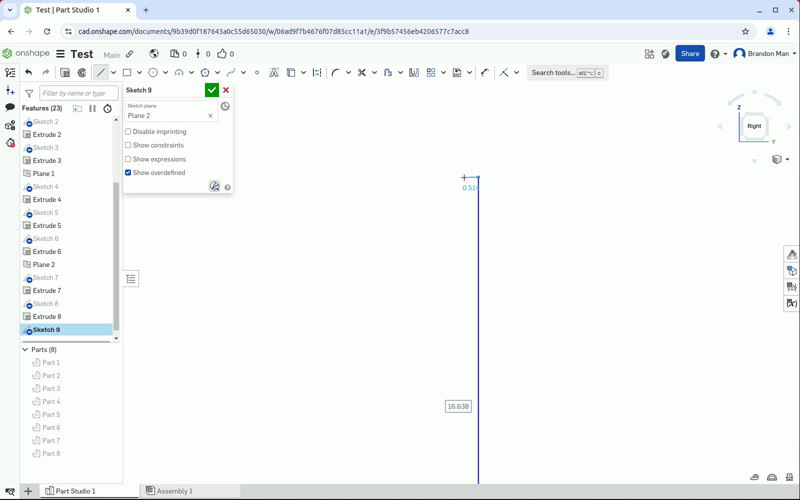
scroll(6)
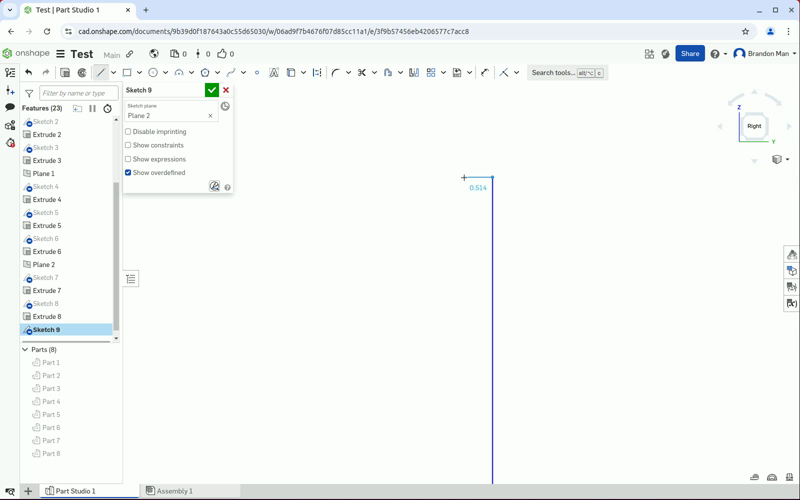
click(464, 177)
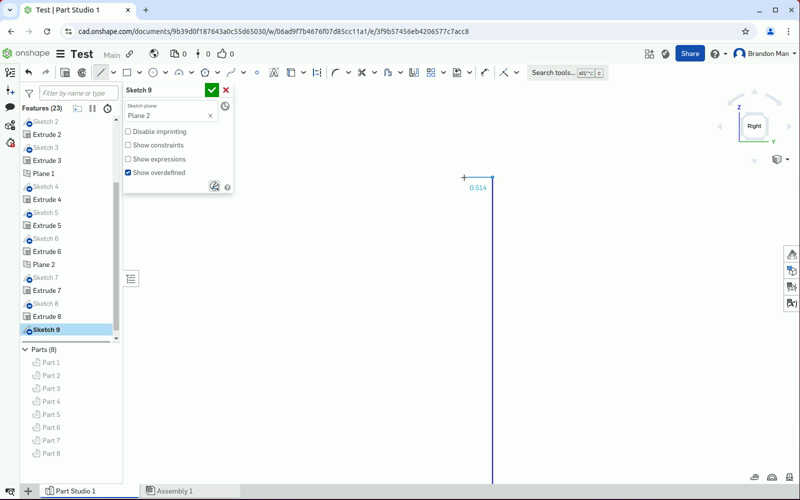
scroll(-6)
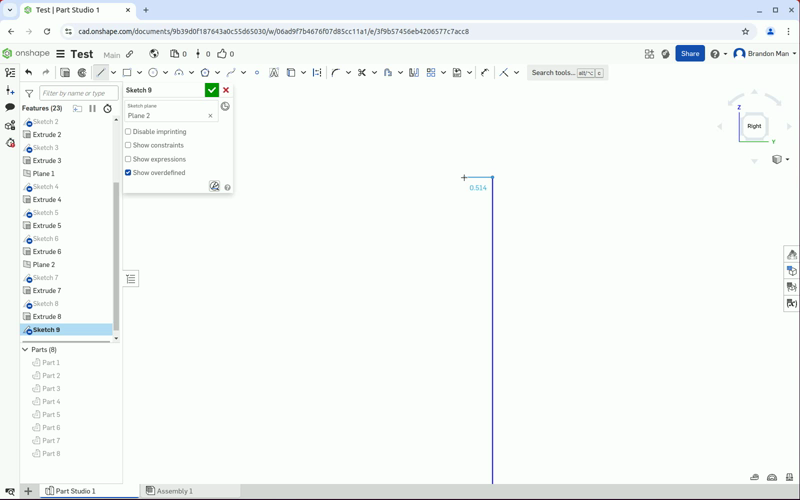
scroll(-6)
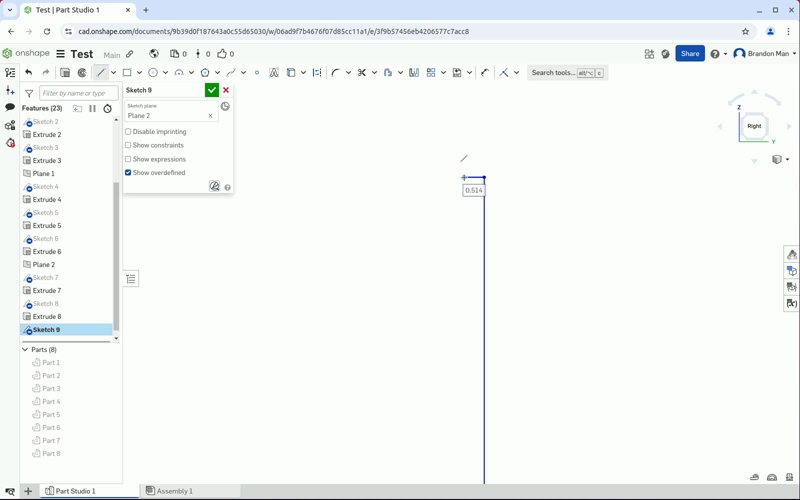
scroll(-6)
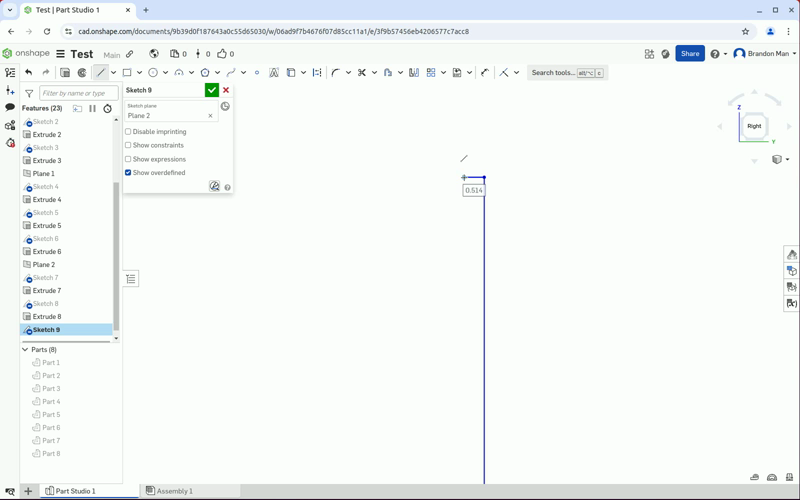
scroll(-6)
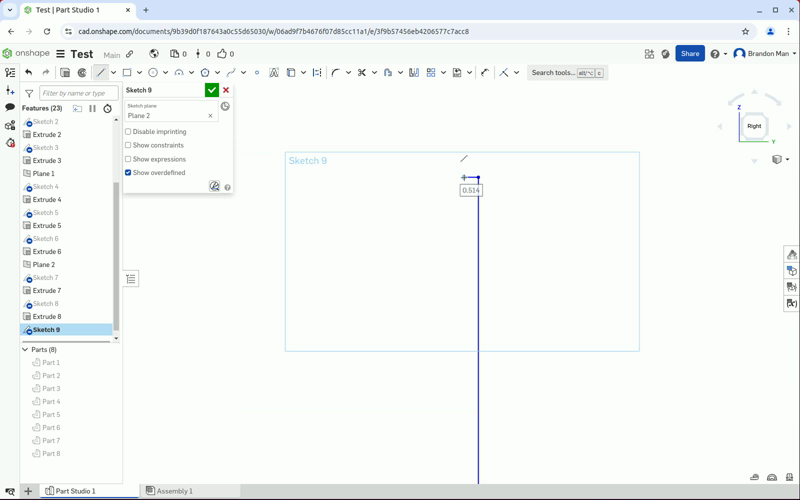
scroll(-6)
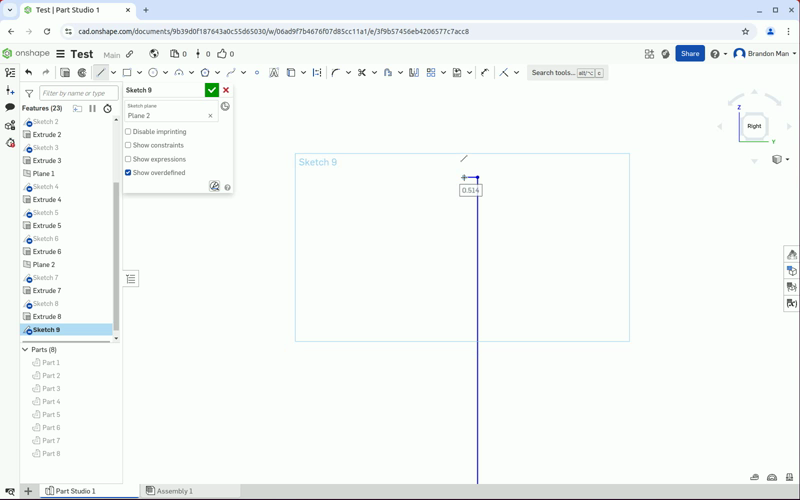
scroll(-6)
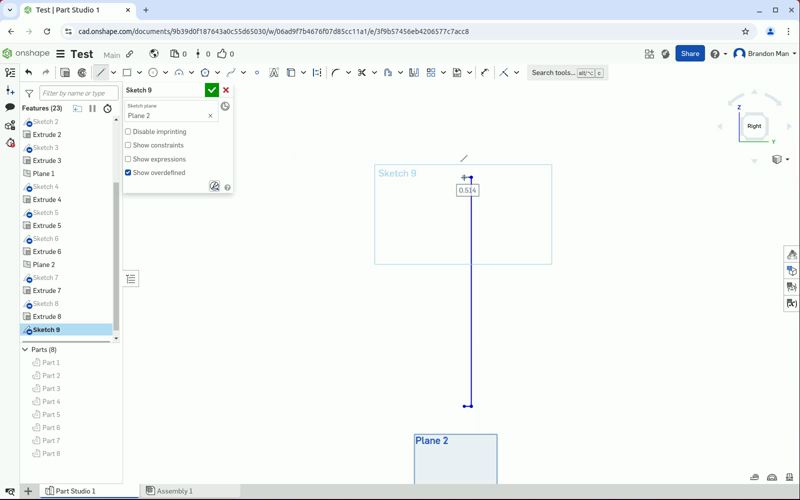
scroll(-6)
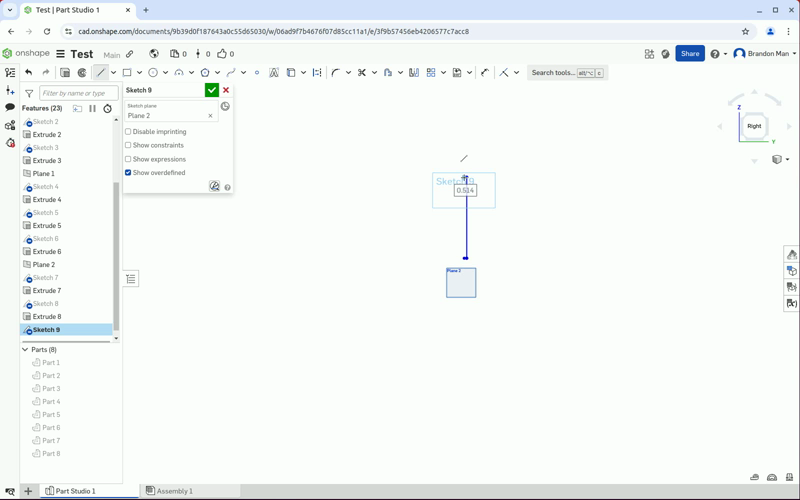
key_up(shift)
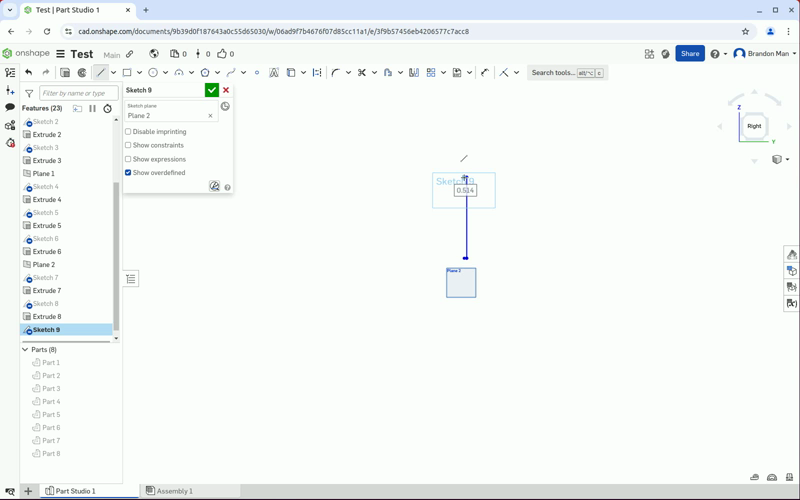
key_down(shift)
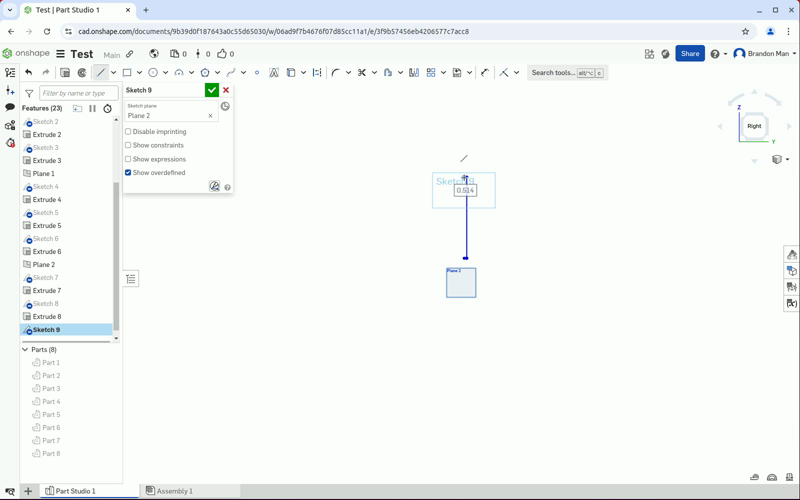
mouse_move(464, 258)
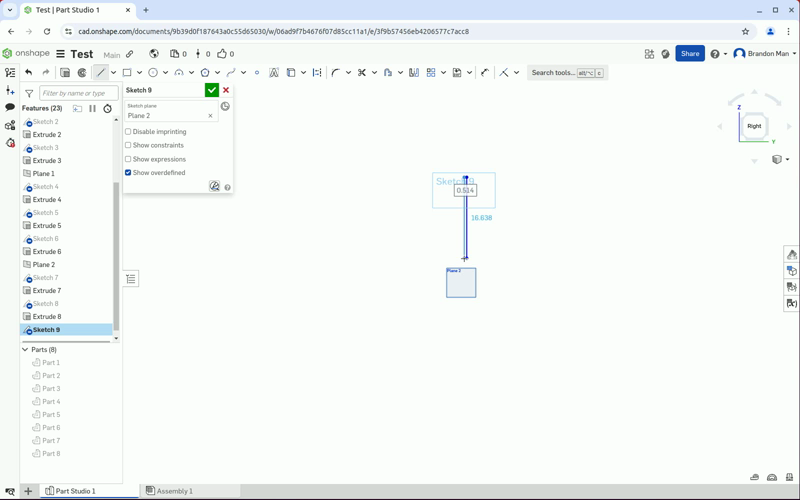
scroll(6)
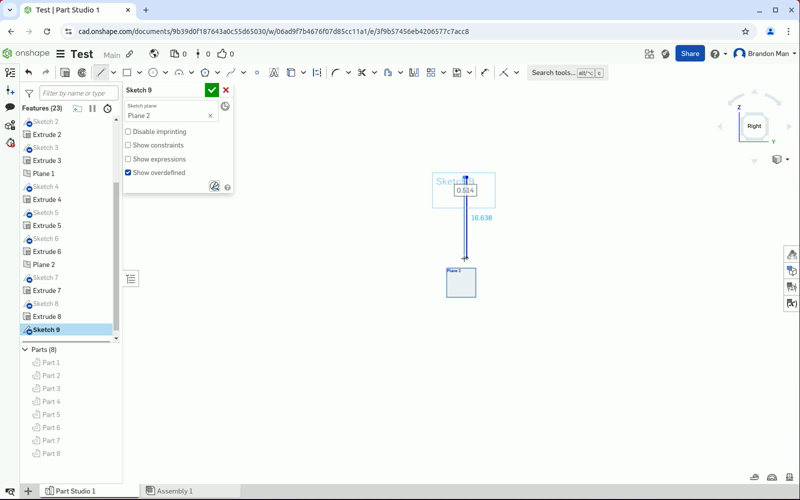
scroll(6)
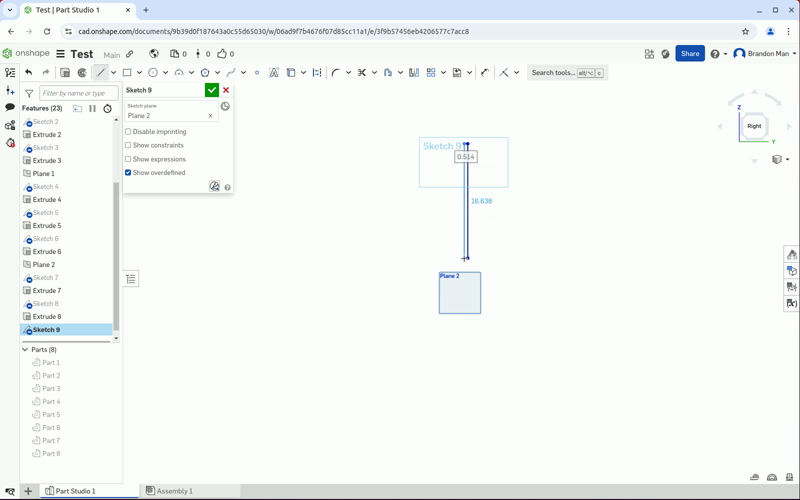
scroll(6)
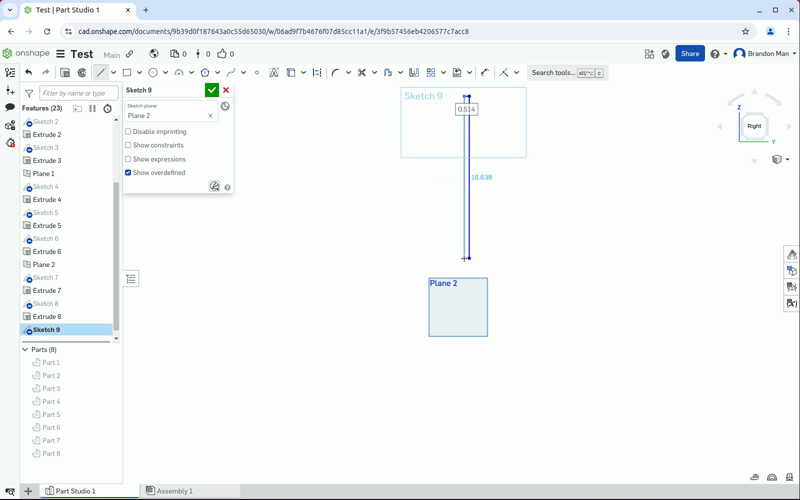
scroll(6)
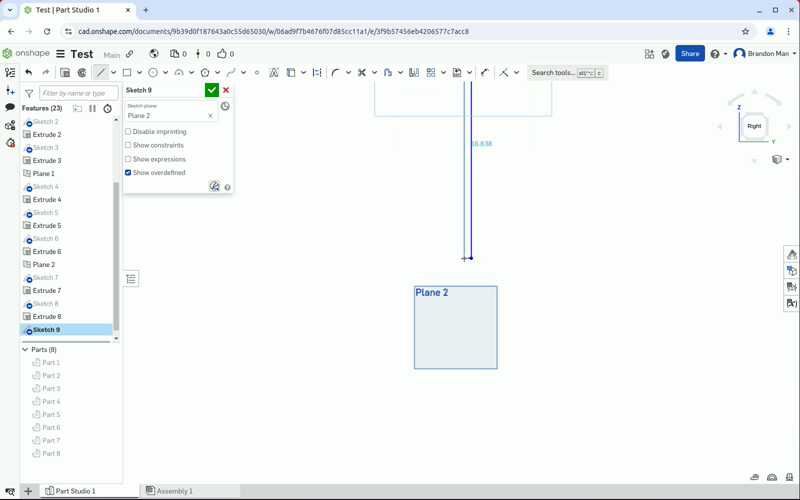
scroll(6)
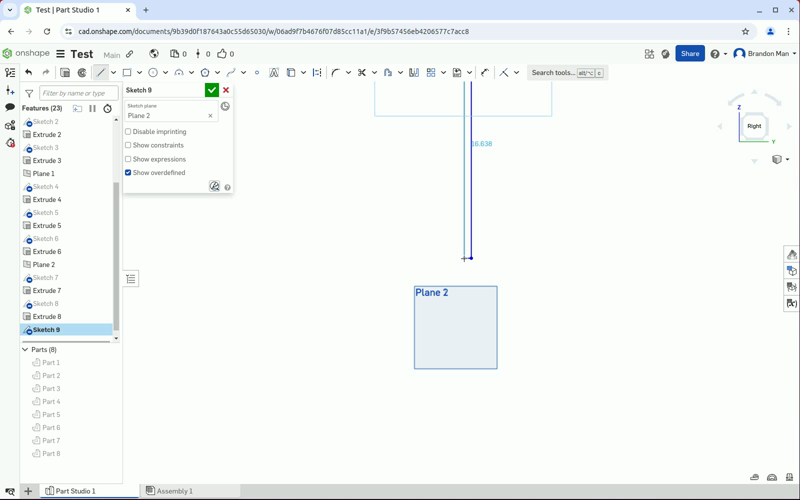
scroll(6)
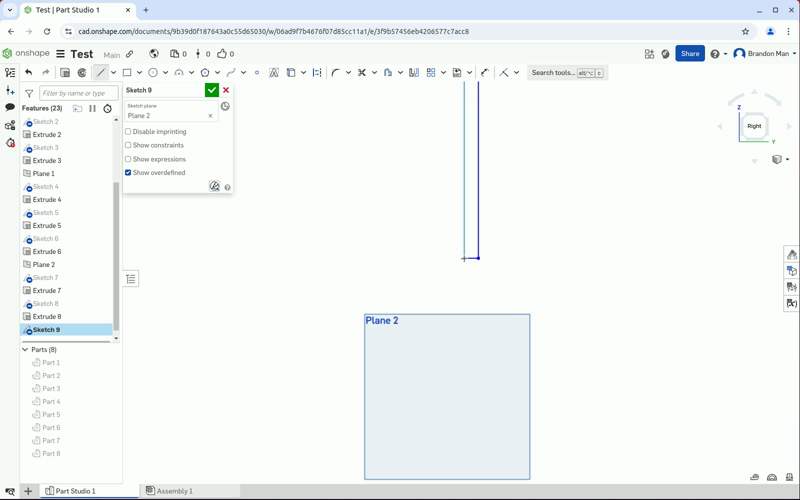
scroll(6)
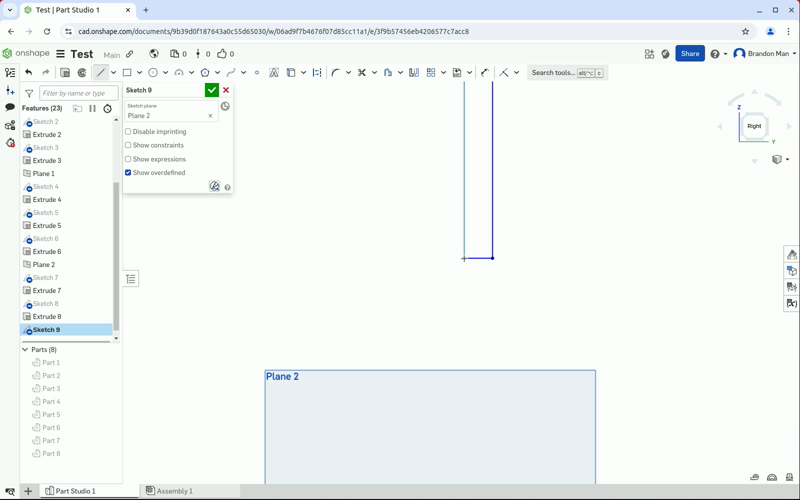
key_up(shift)
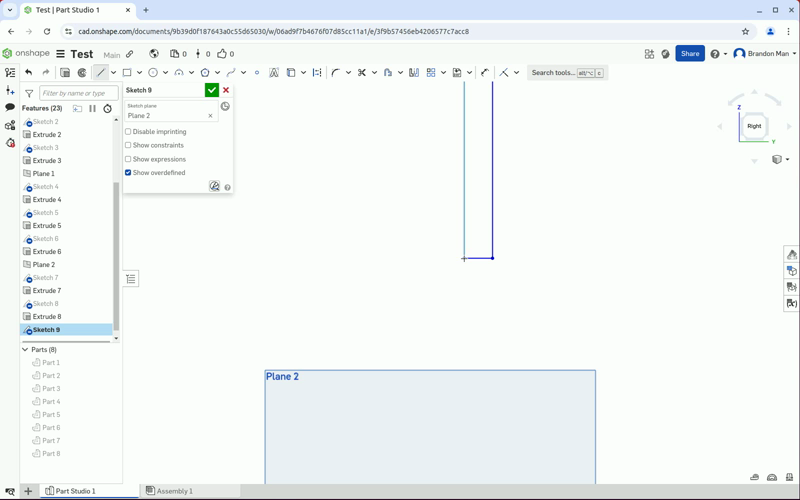
click(464, 258)
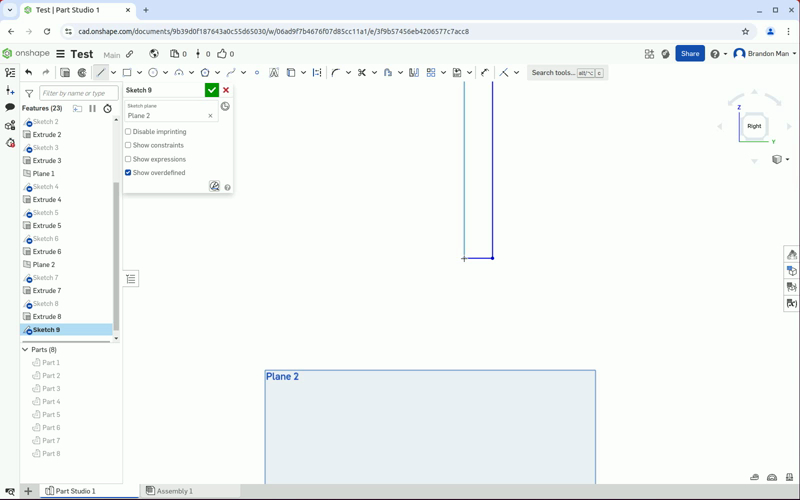
scroll(-6)
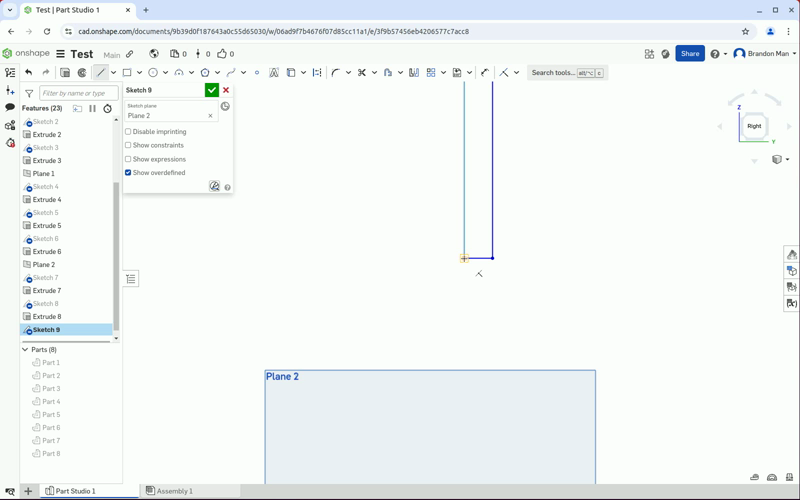
scroll(-6)
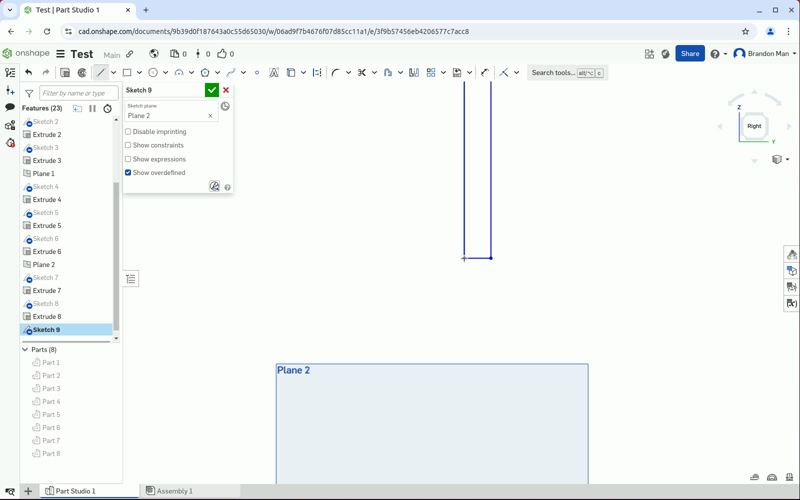
scroll(-6)
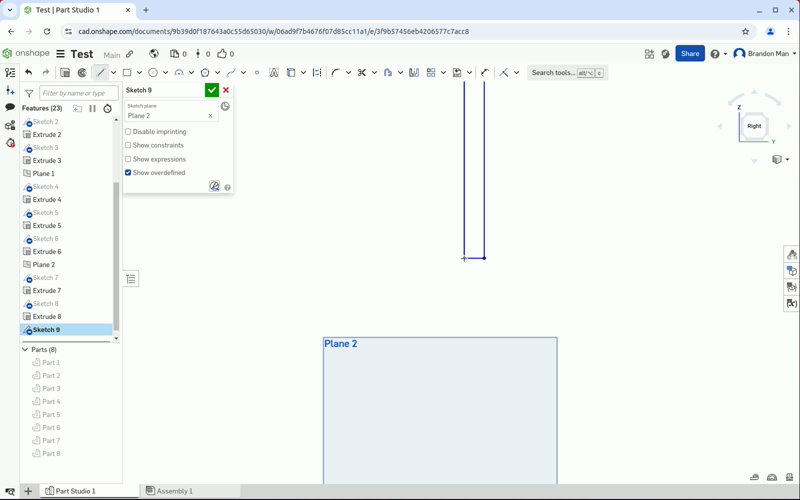
scroll(-6)
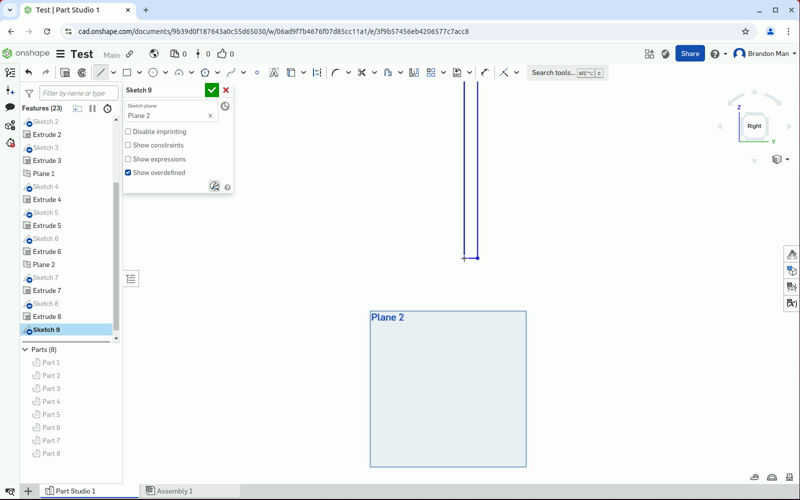
scroll(-6)
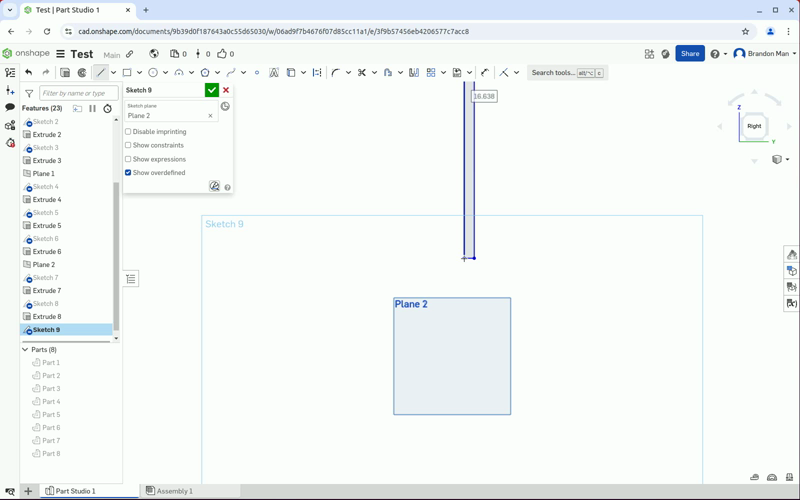
scroll(-6)
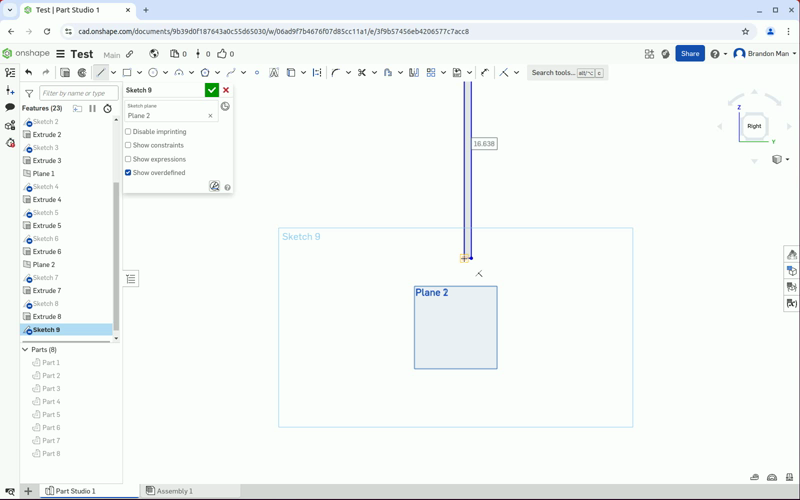
scroll(-6)
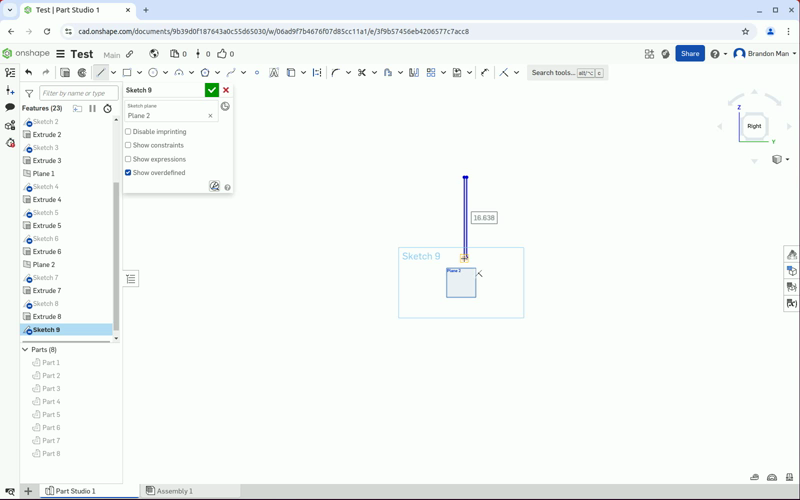
key(esc)
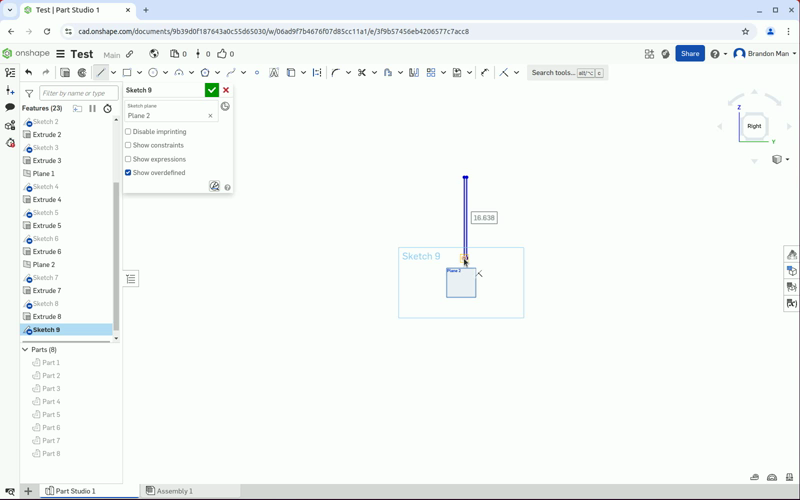
mouse_move(466, 197)
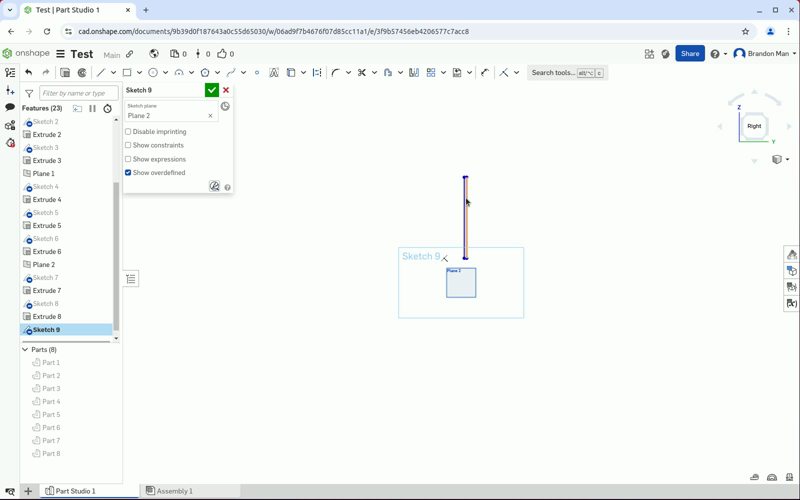
scroll(6)
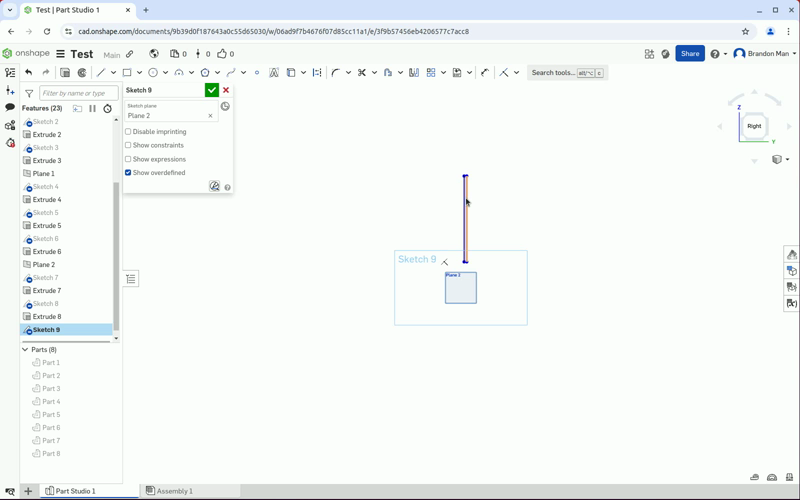
scroll(6)
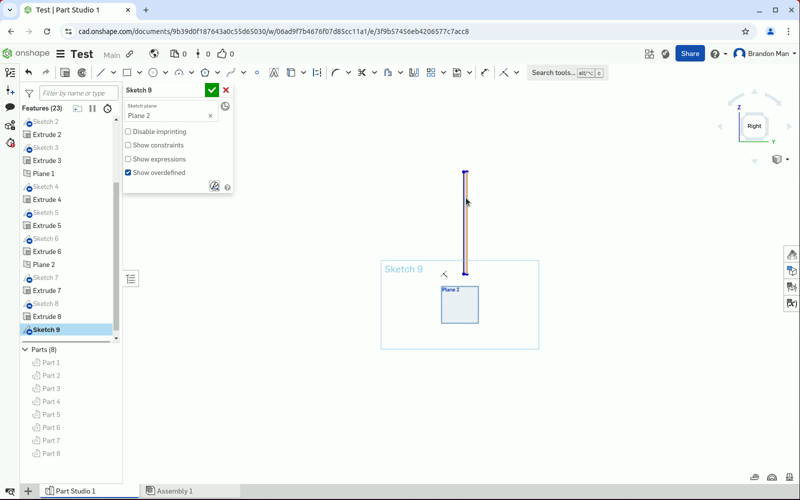
scroll(6)
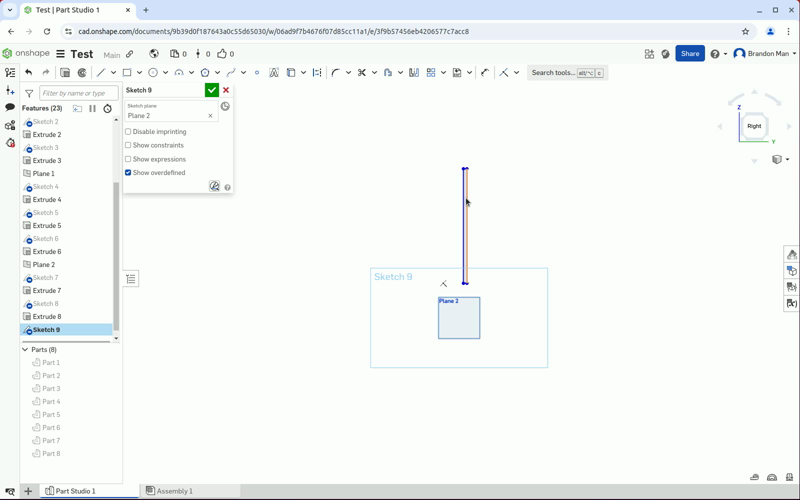
scroll(6)
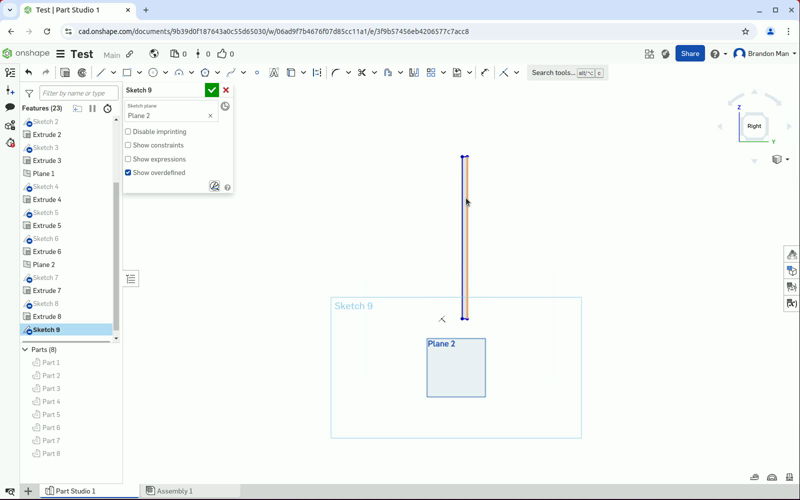
scroll(6)
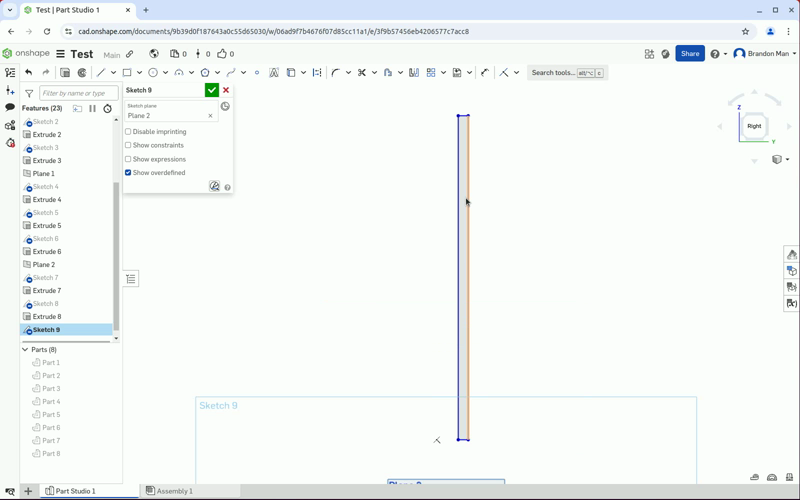
scroll(6)
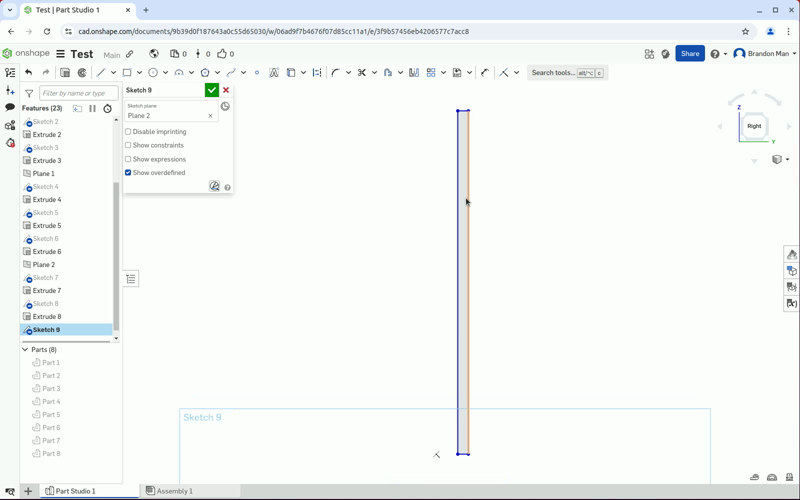
scroll(6)
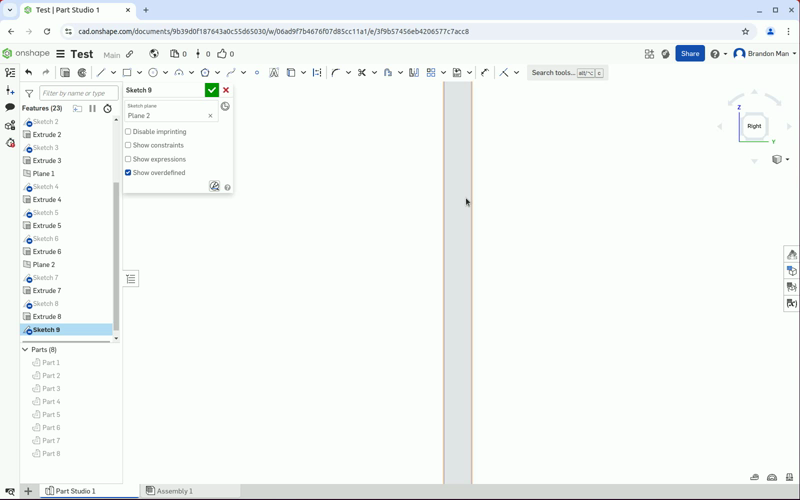
click(466, 197)
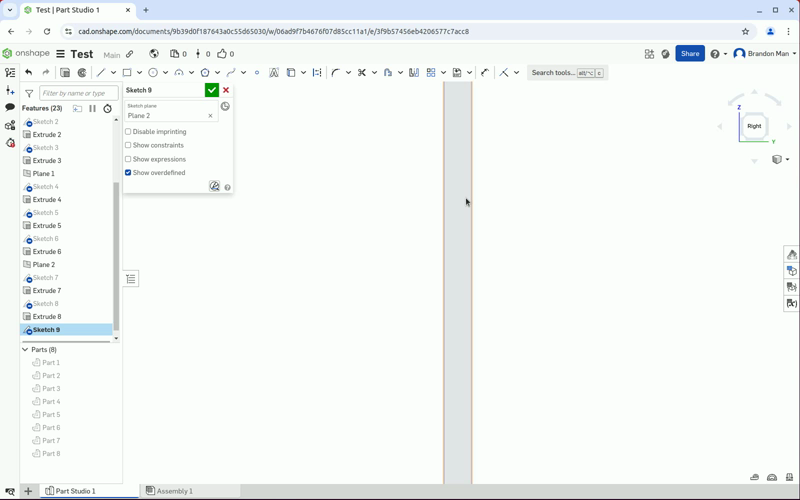
scroll(-6)
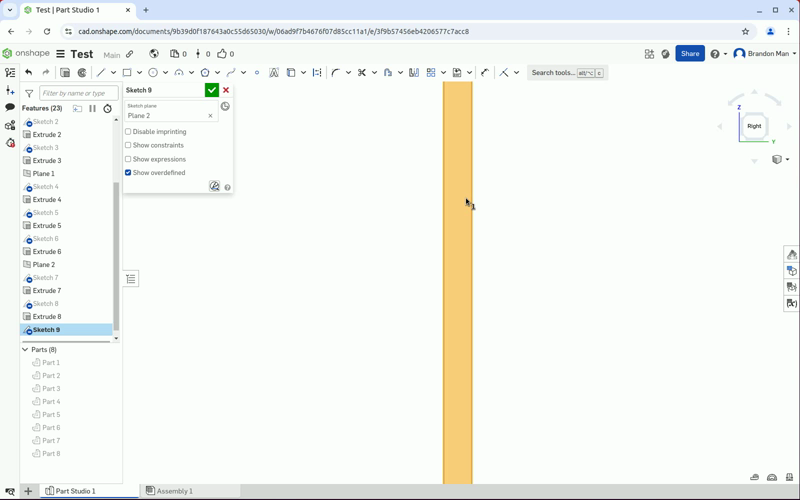
scroll(-6)
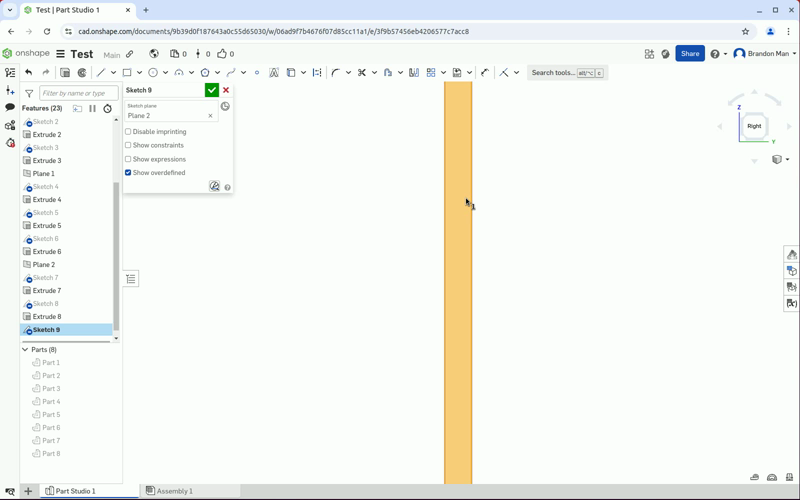
scroll(-6)
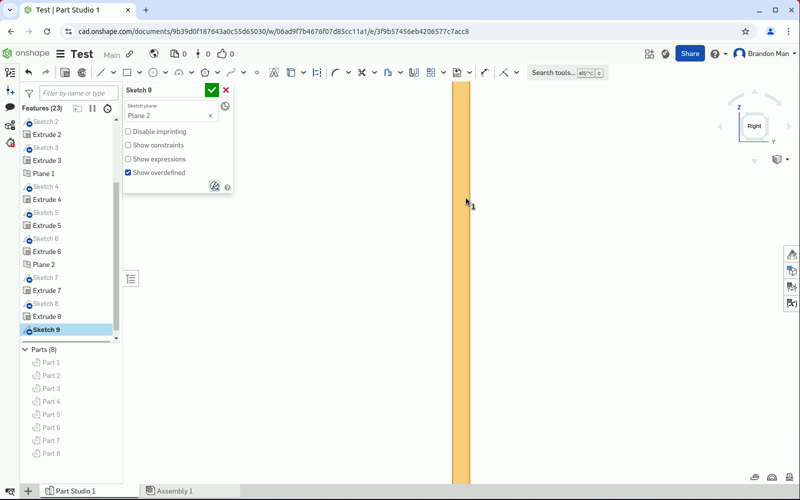
scroll(-6)
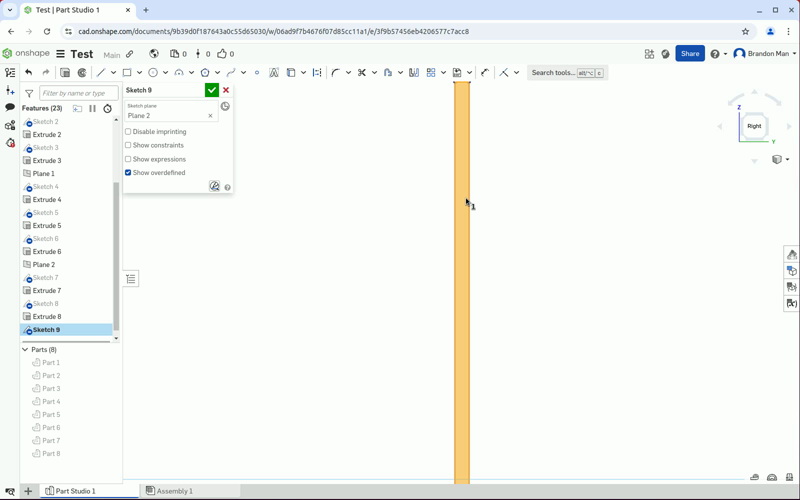
scroll(-6)
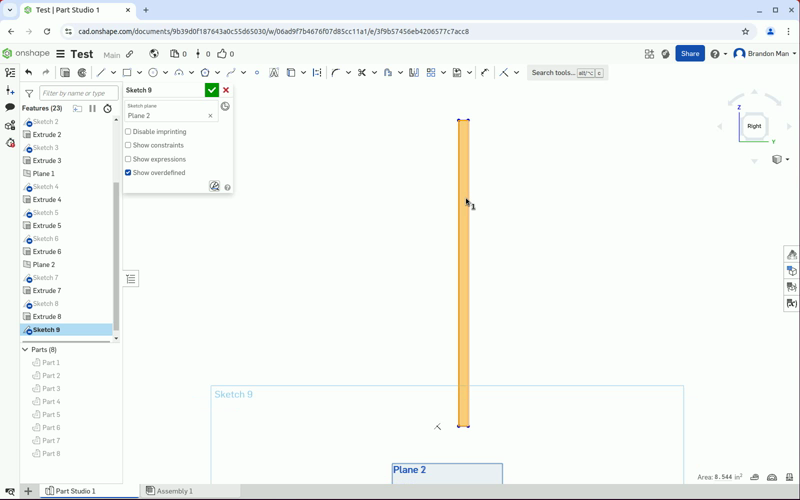
scroll(-6)
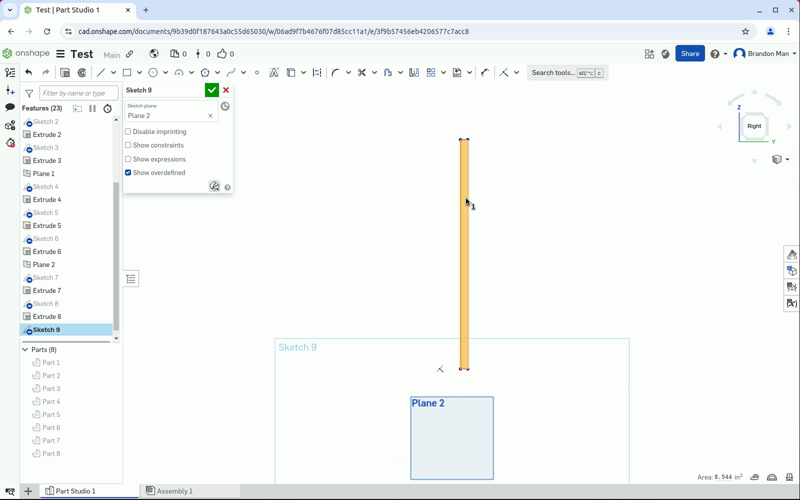
scroll(-6)
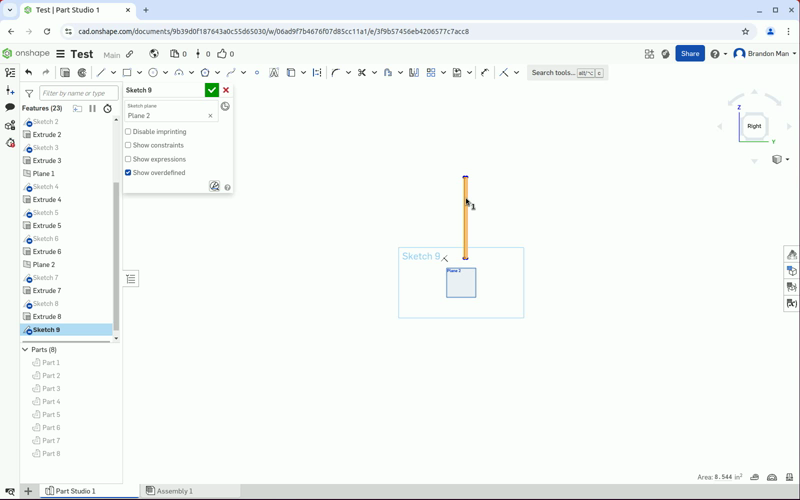
mouse_move(73, 352)
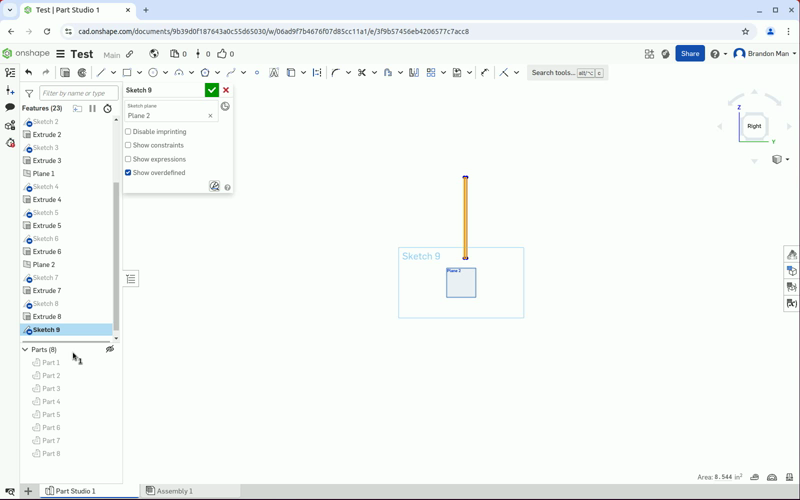
key(shift+y)
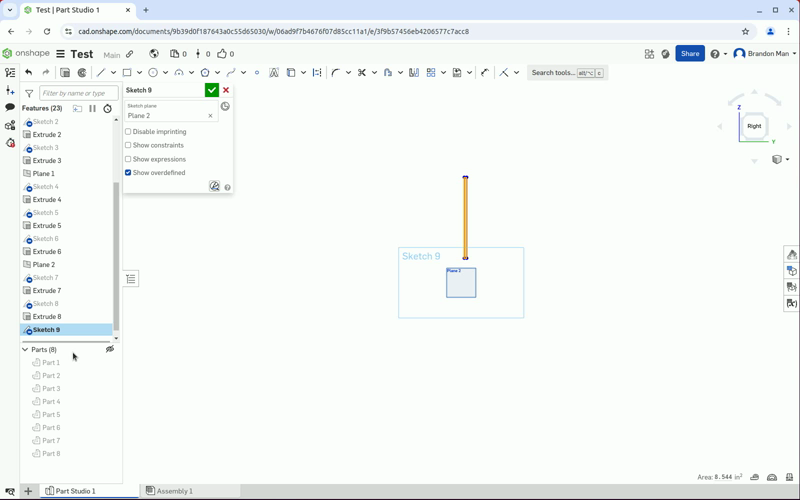
key(shift+e)
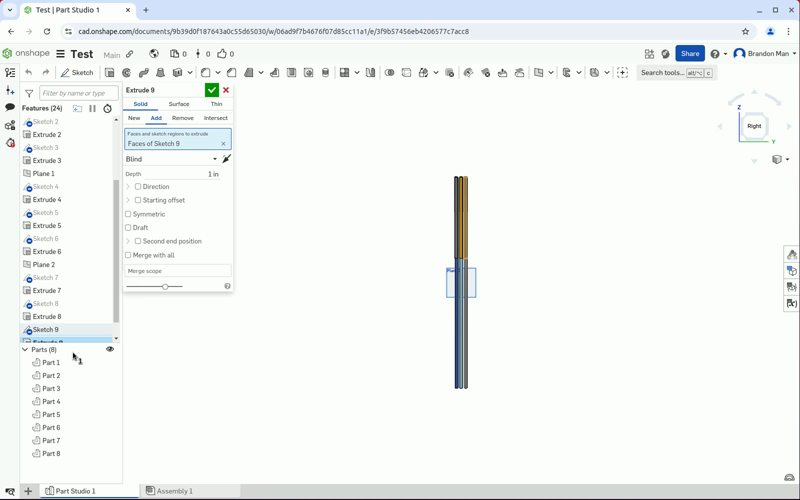
mouse_move(143, 106)
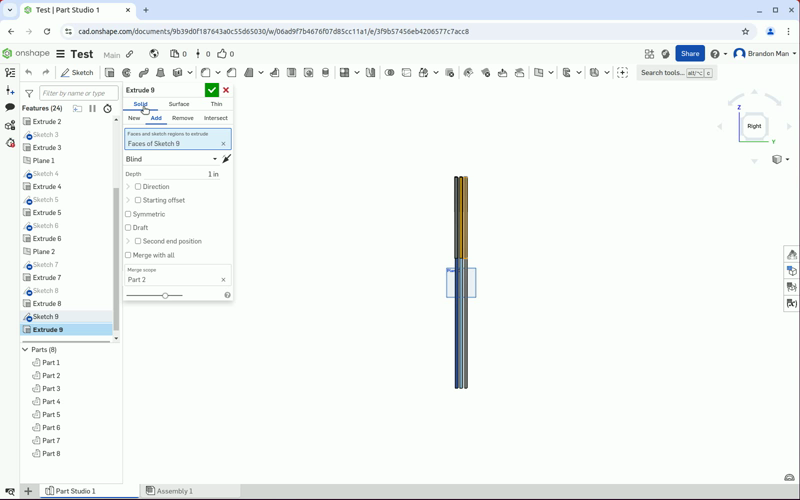
click(143, 106)
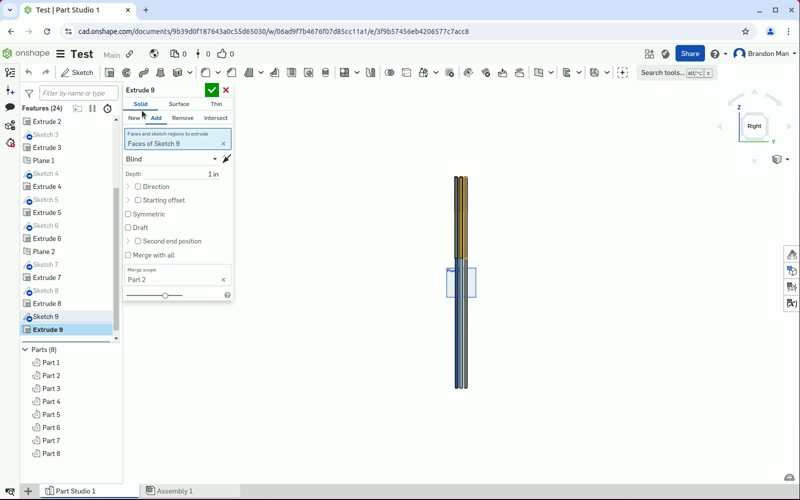
mouse_move(137, 120)
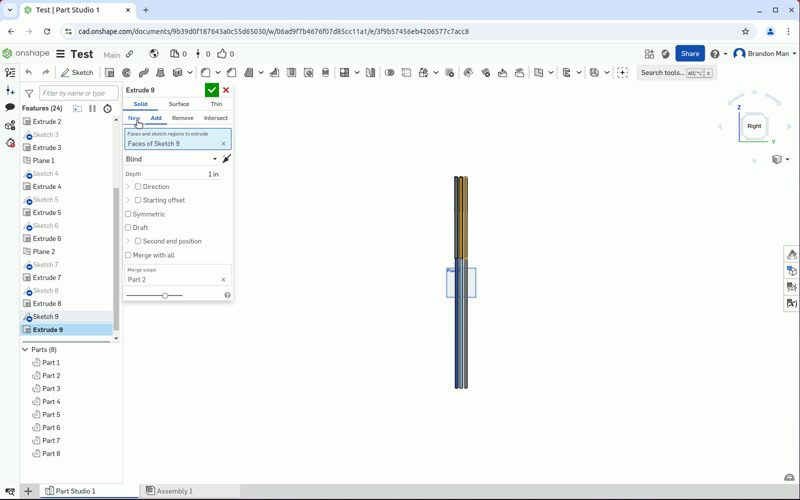
click(137, 120)
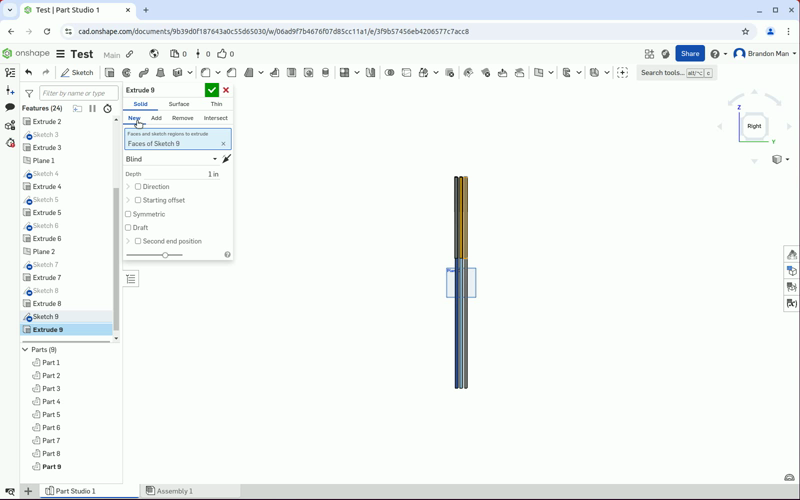
key(tab, 4)
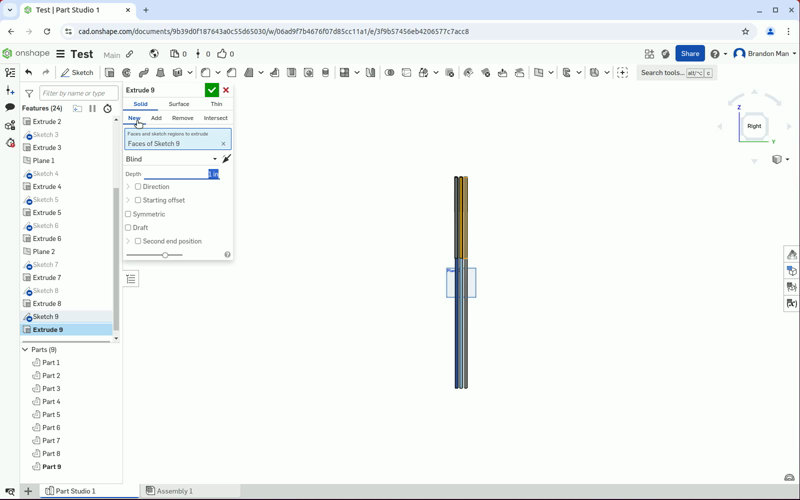
text(9.147)
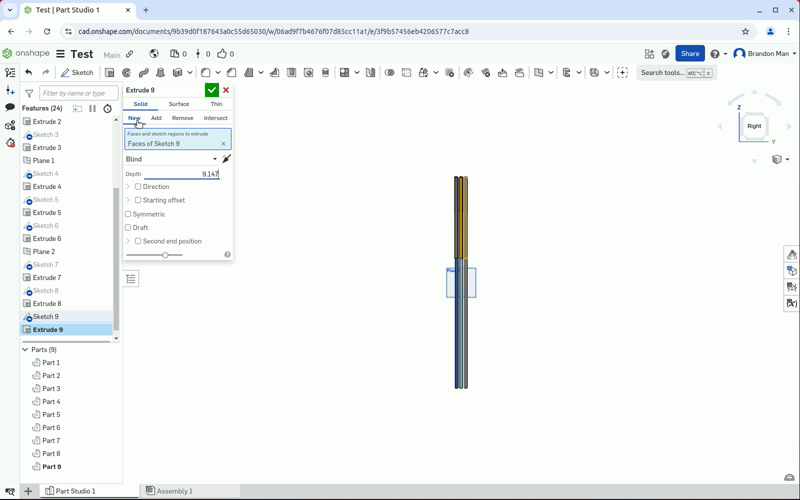
key(enter)
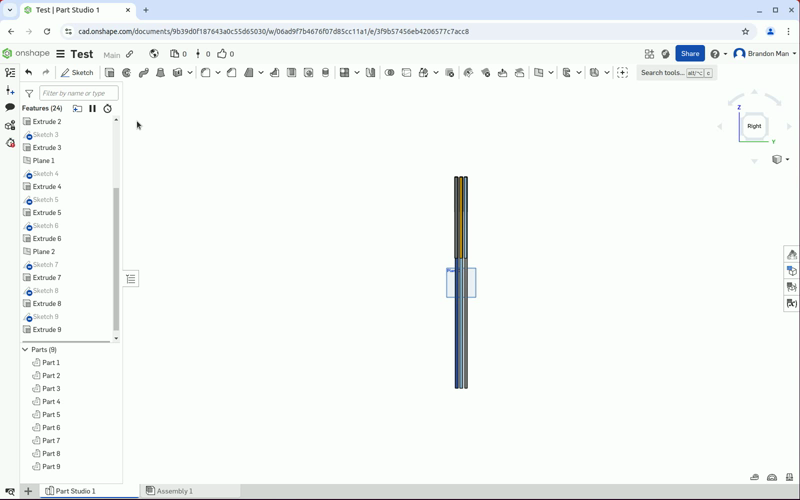
key(shift+h)
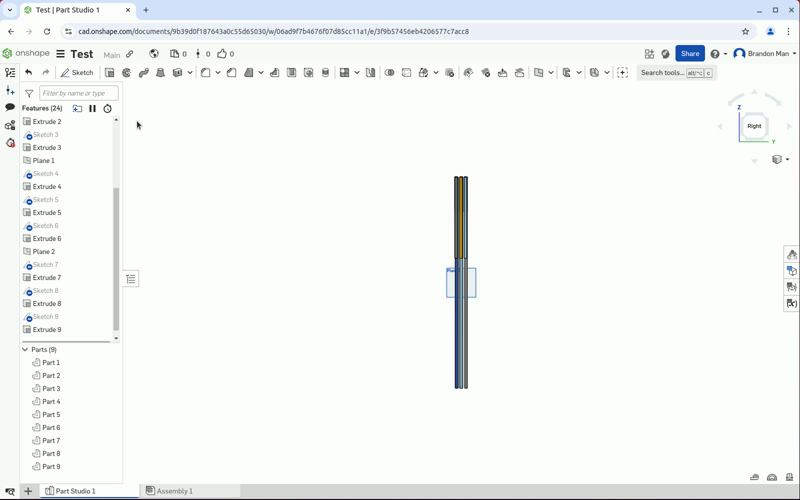
key(shift+h)
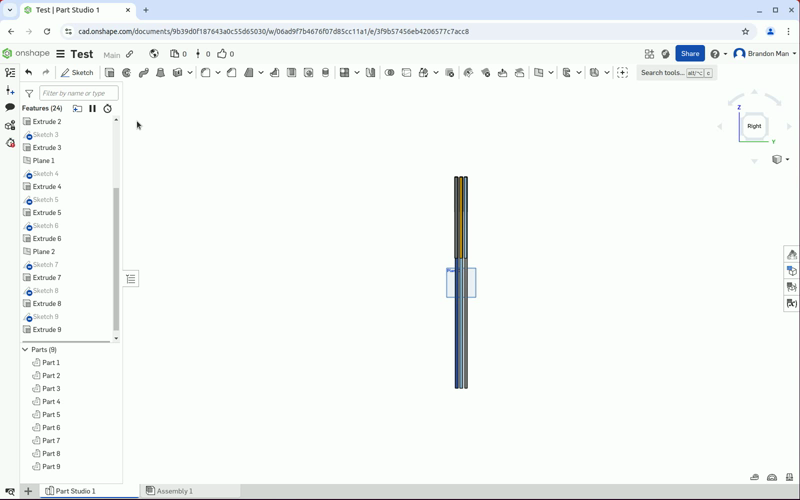
key(shift+7)
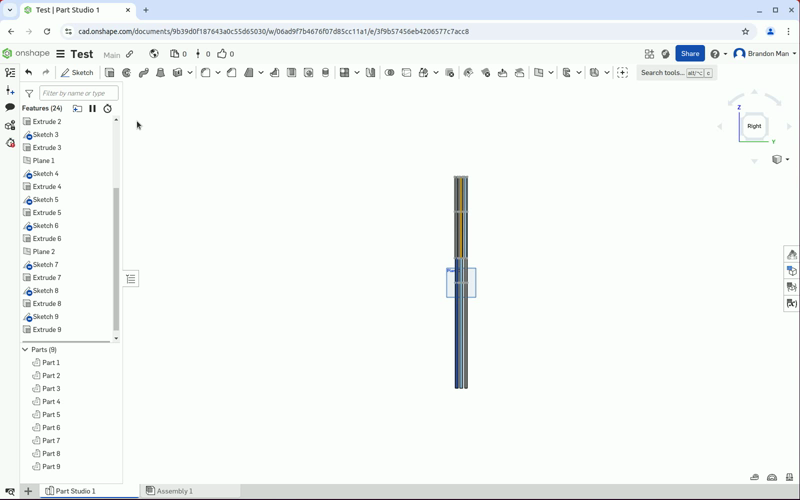
key(right, 2)
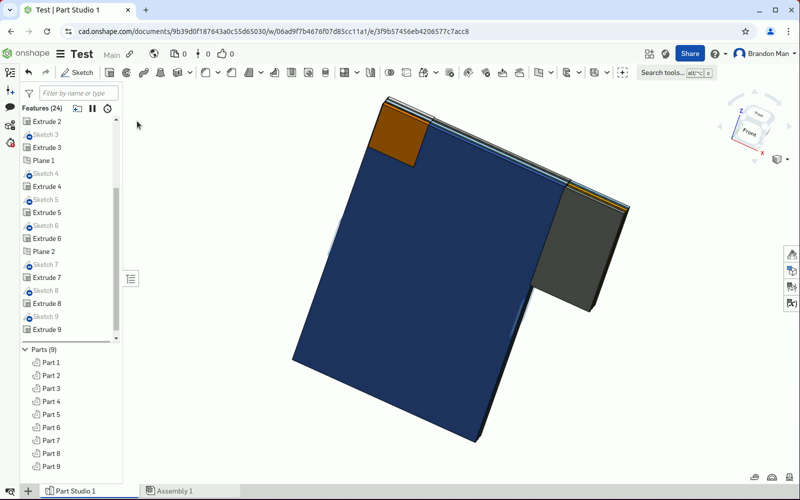
key(down, 2)
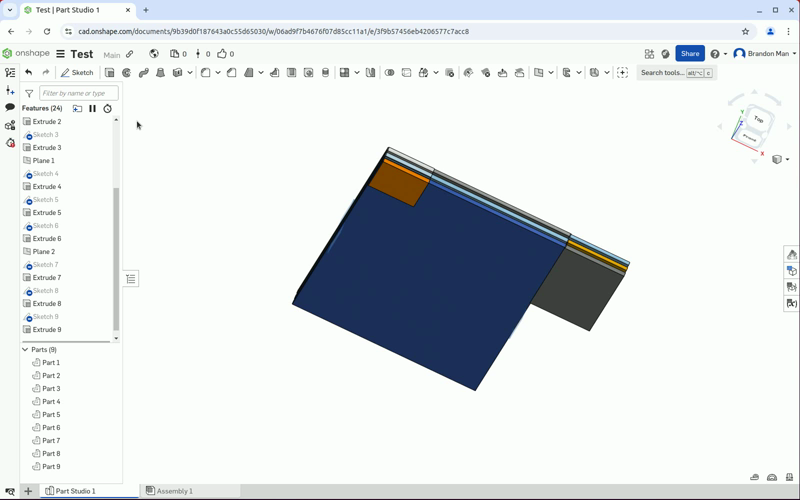
key(up, 2)
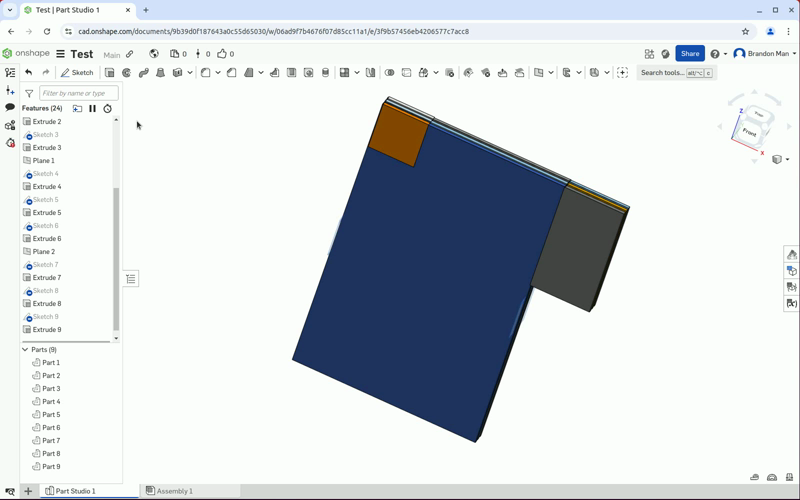
key(left, 2)
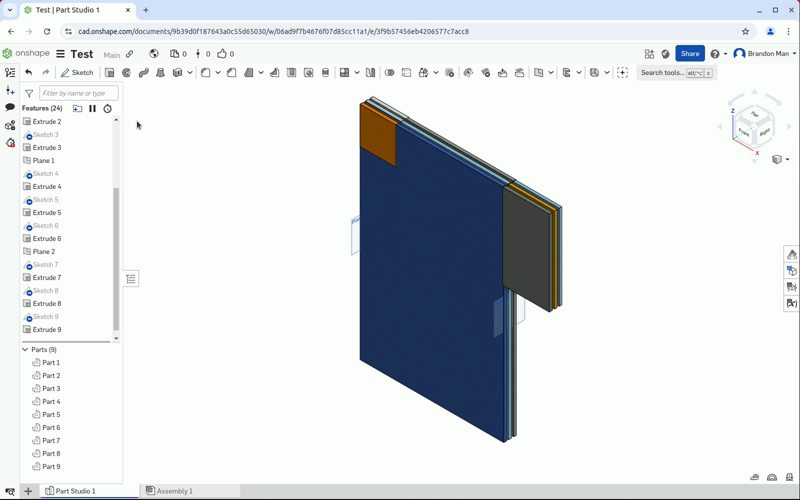
mouse_move(69, 85)
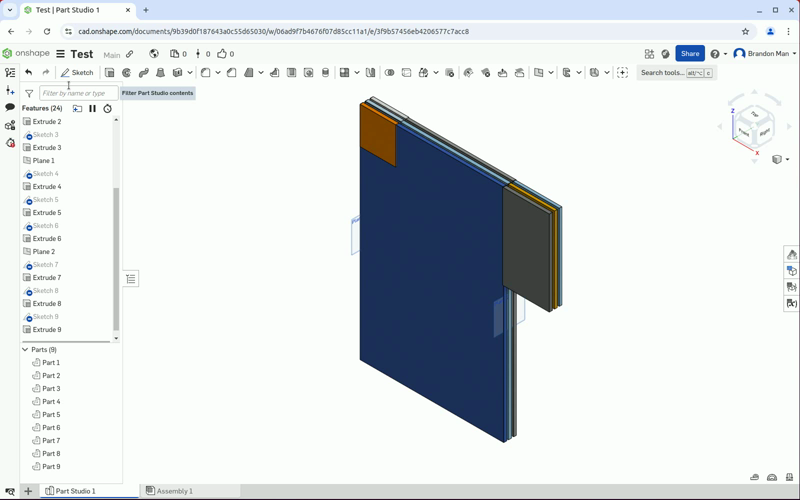
click(69, 85)